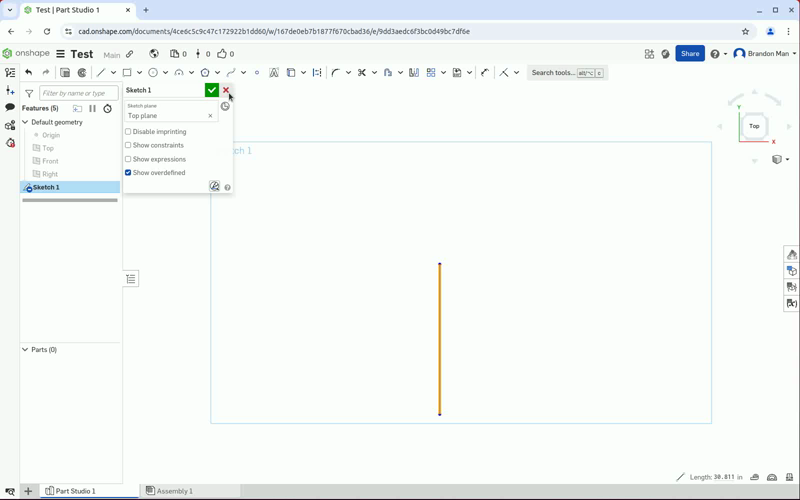
key(shift+h)
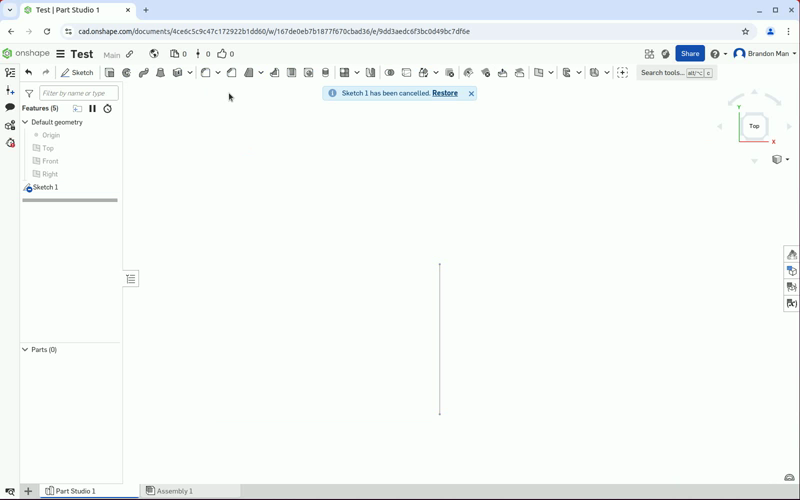
key(shift+s)
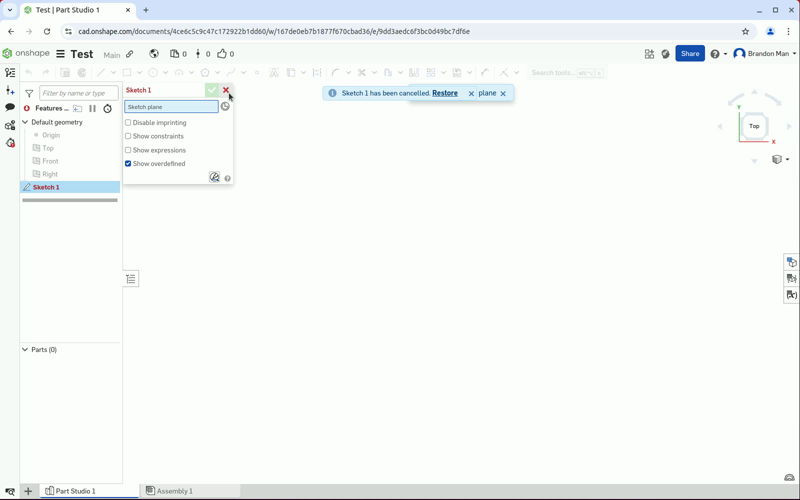
mouse_move(73, 150)
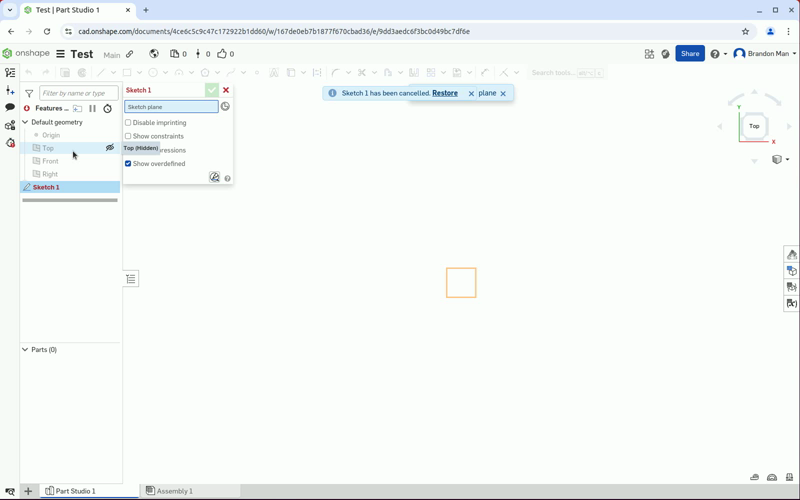
click(73, 150)
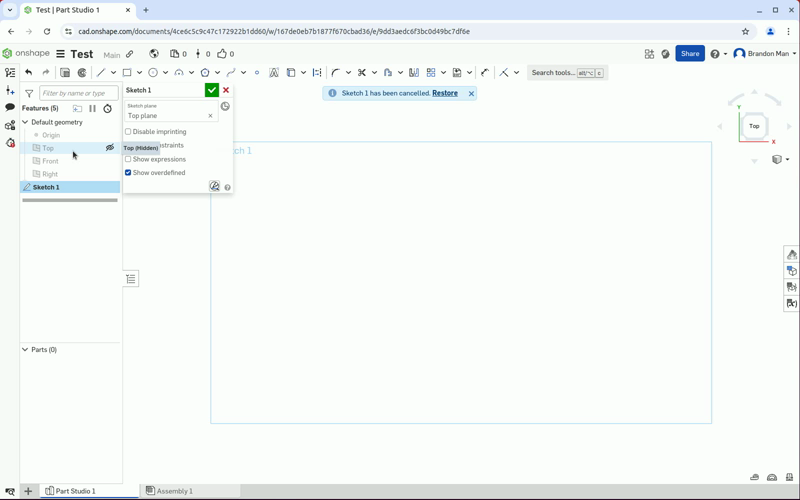
mouse_move(73, 352)
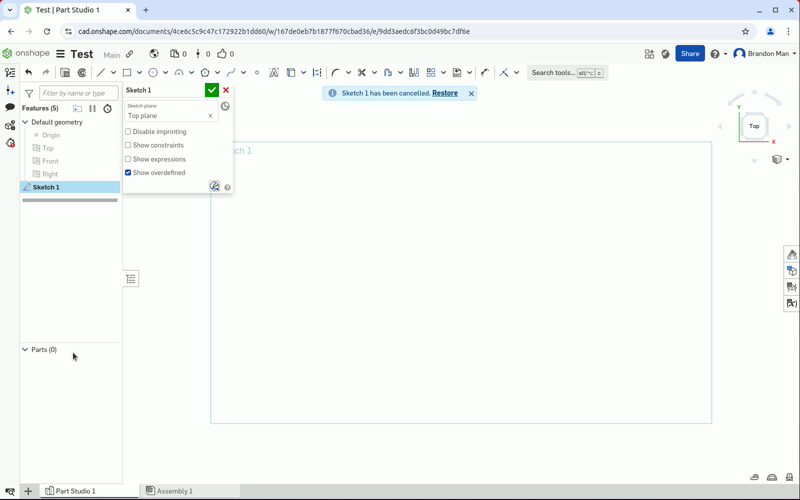
key(y)
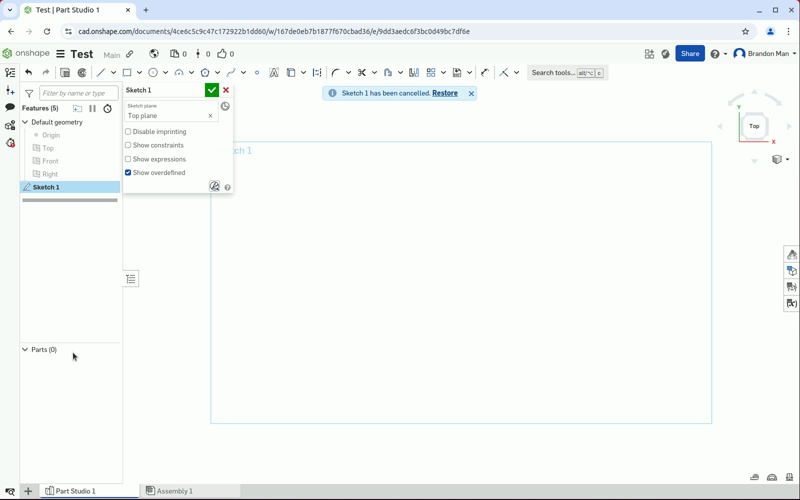
key(l)
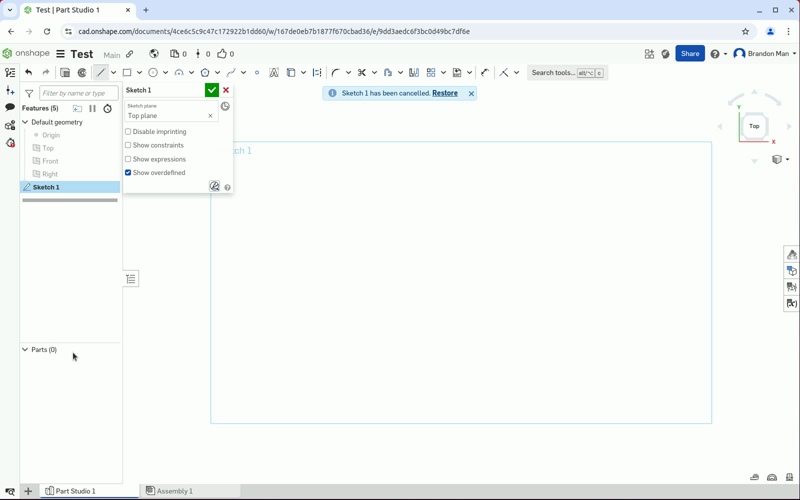
key_down(shift)
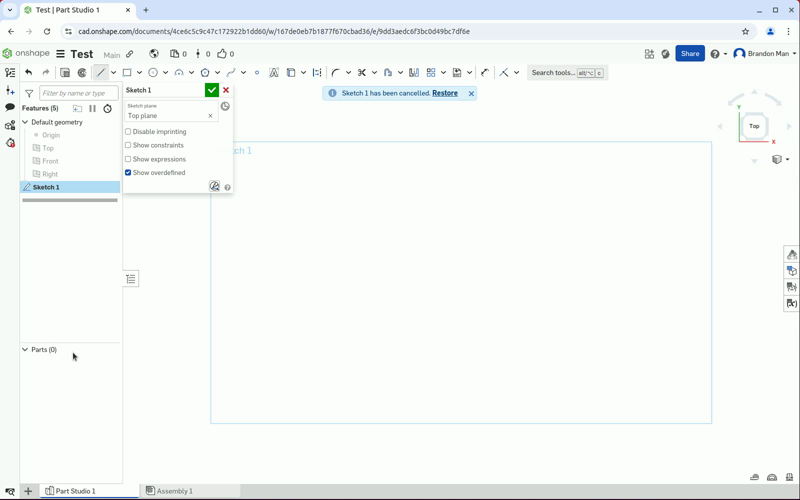
mouse_move(401, 228)
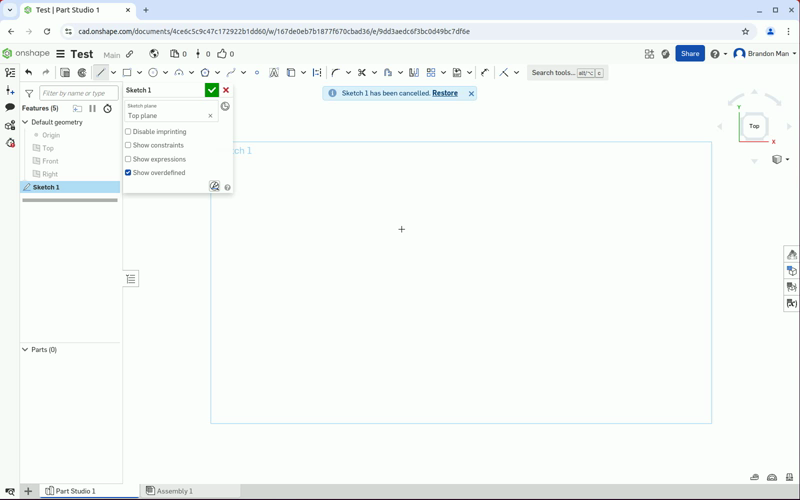
click(401, 228)
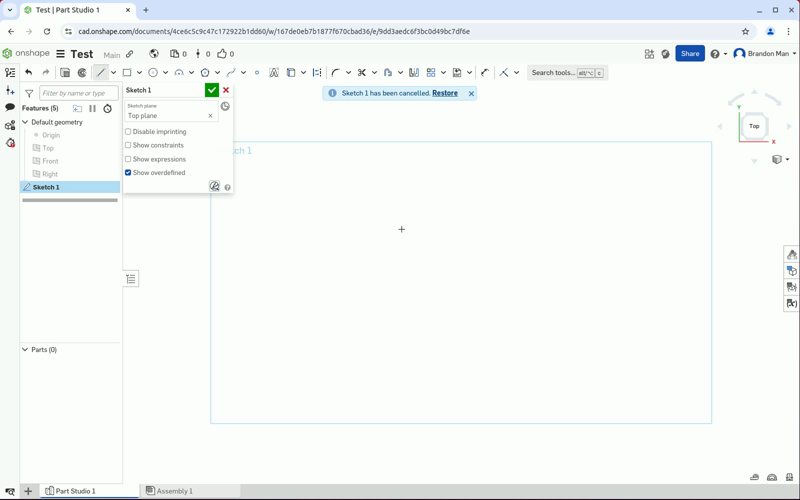
key_up(shift)
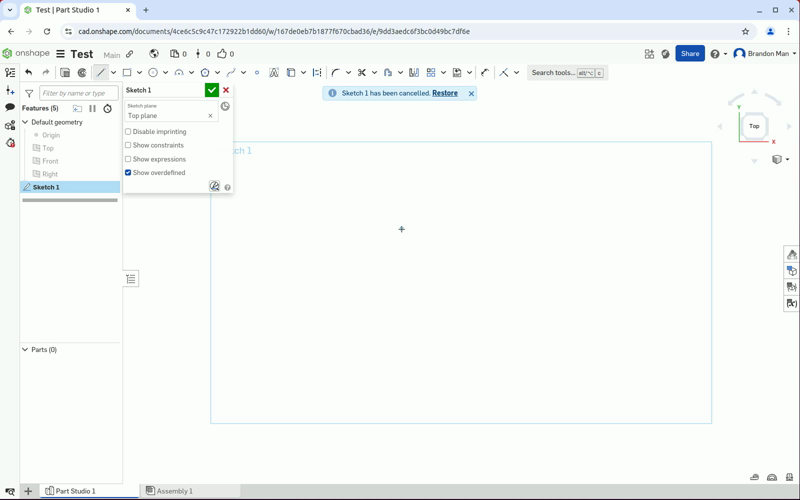
key_down(shift)
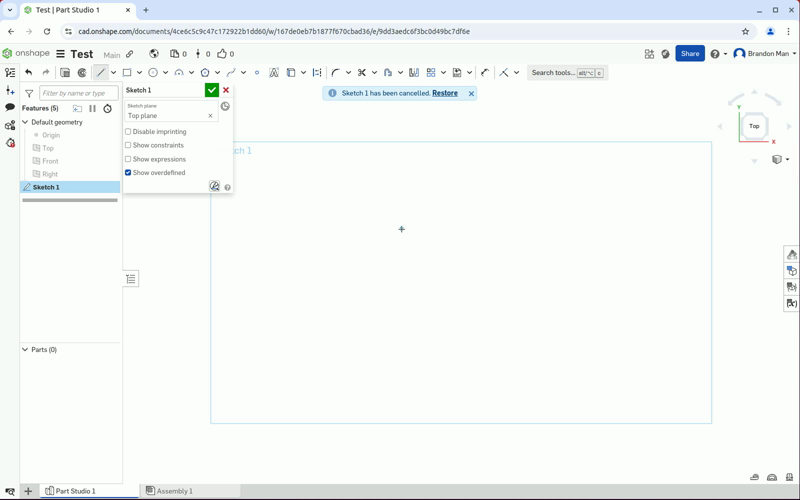
mouse_move(431, 228)
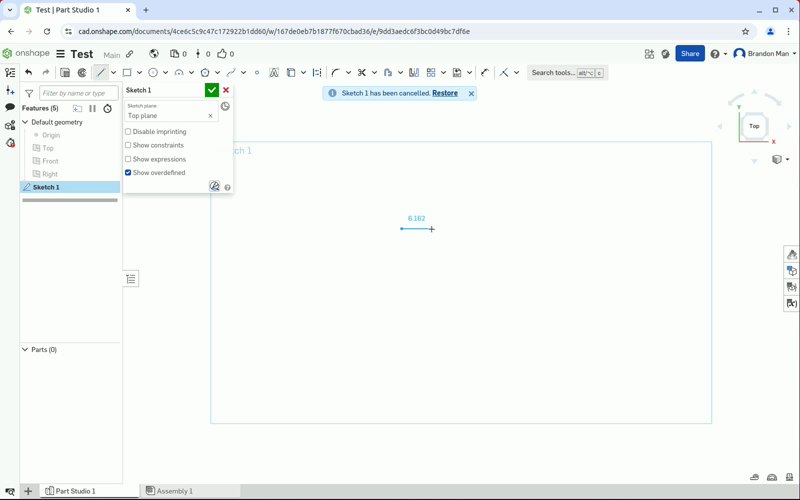
mouse_move(405, 228)
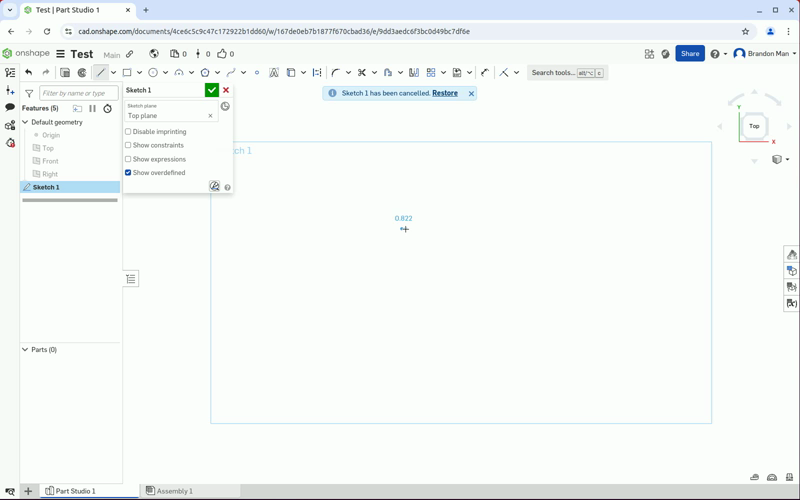
scroll(6)
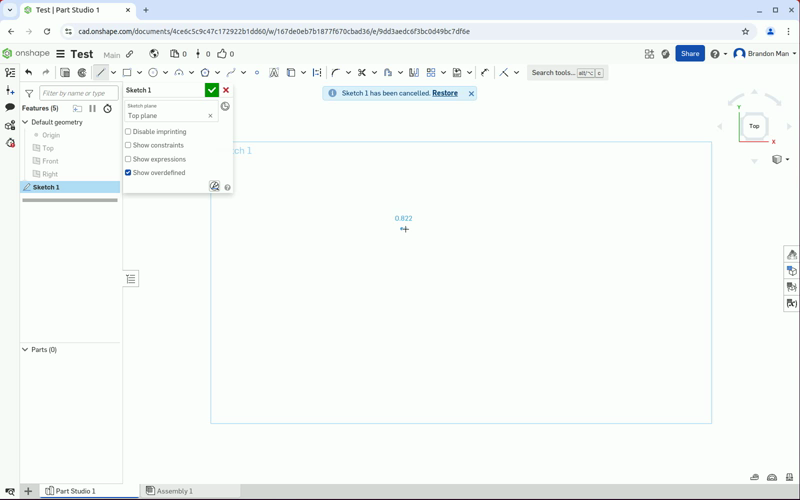
scroll(6)
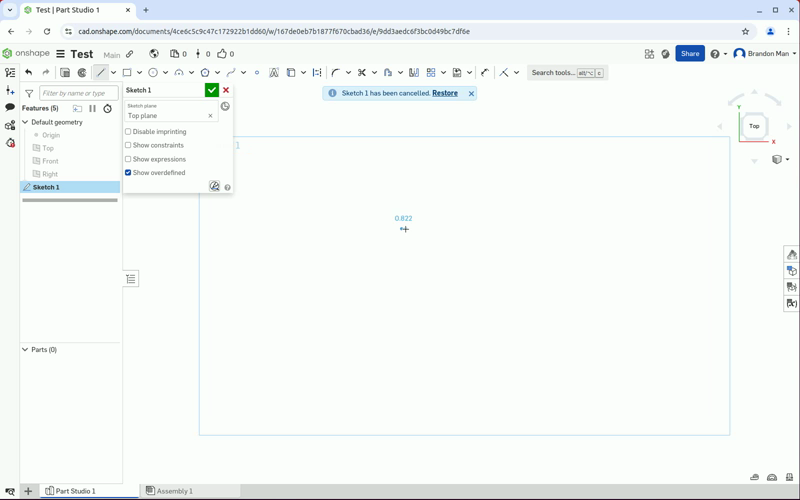
scroll(6)
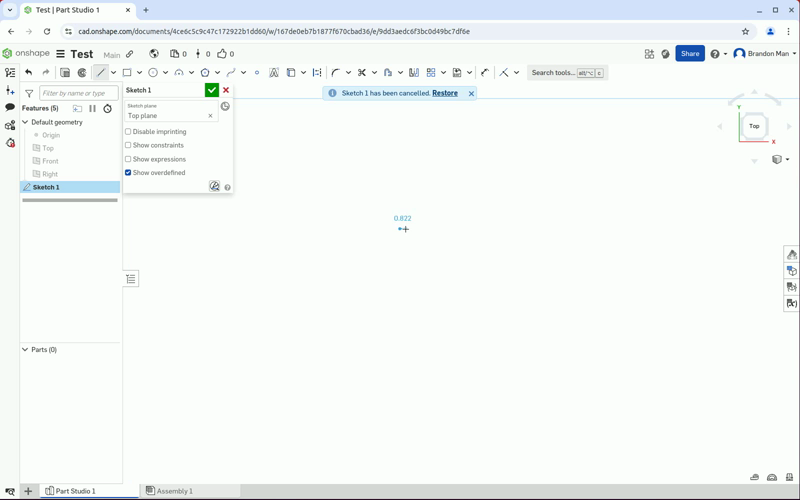
scroll(6)
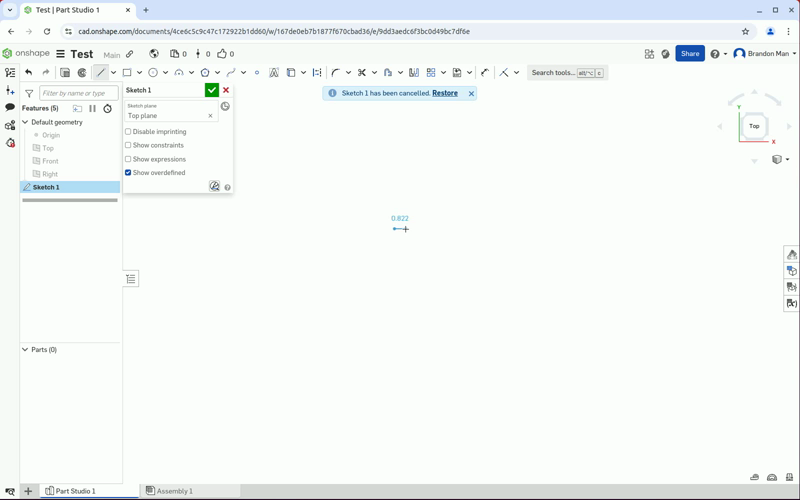
scroll(6)
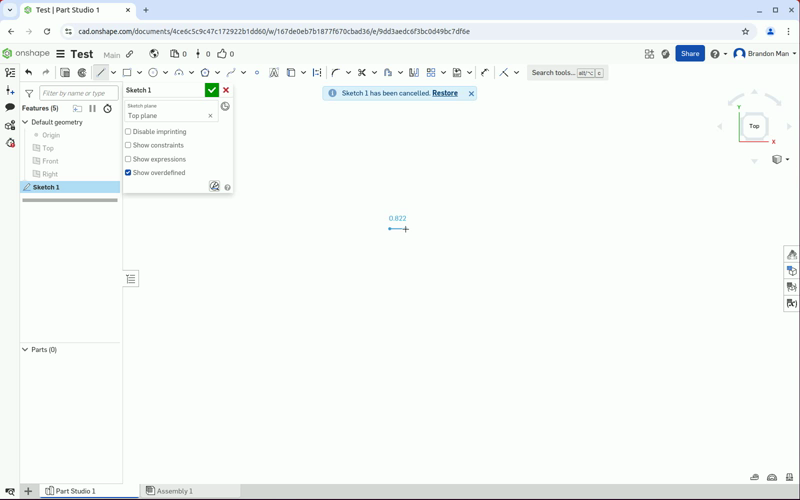
scroll(6)
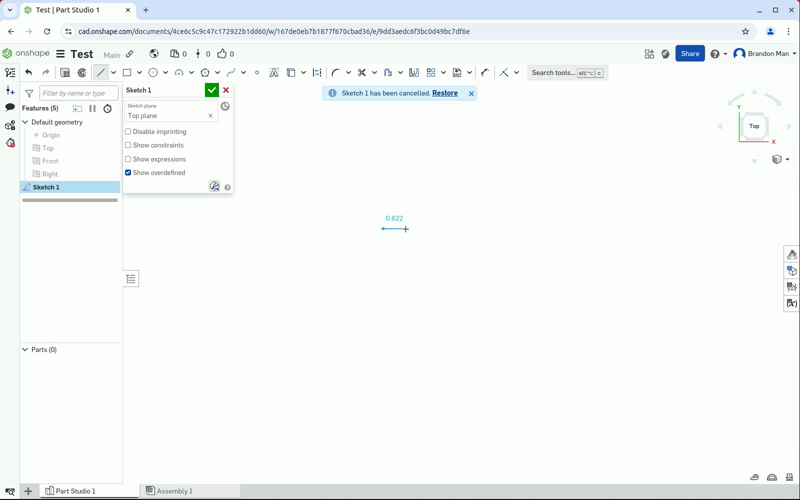
scroll(6)
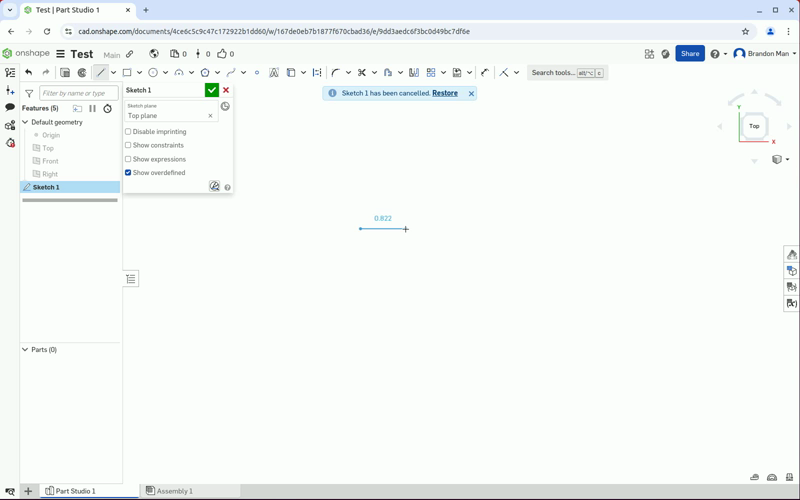
click(405, 228)
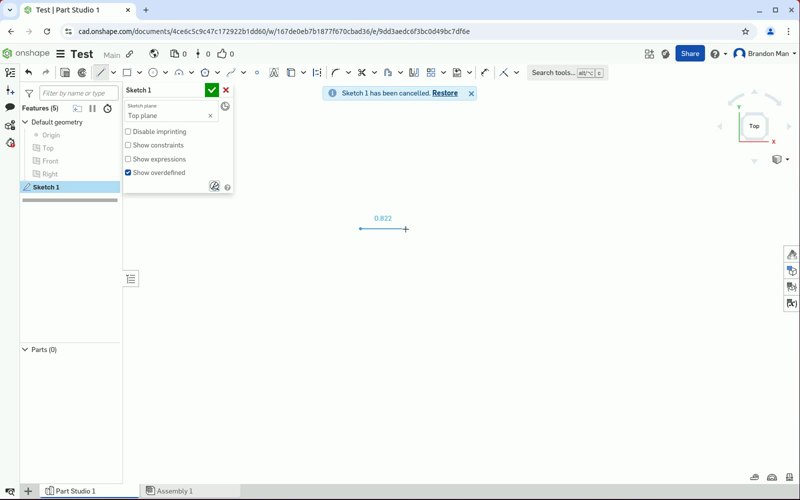
scroll(-6)
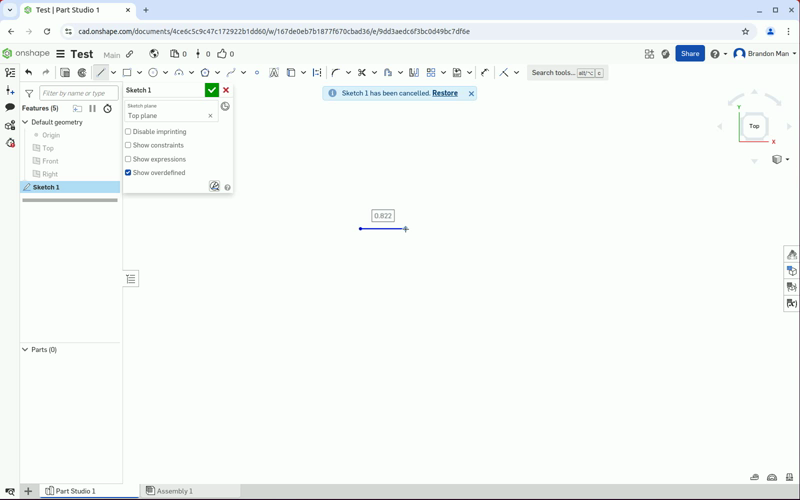
scroll(-6)
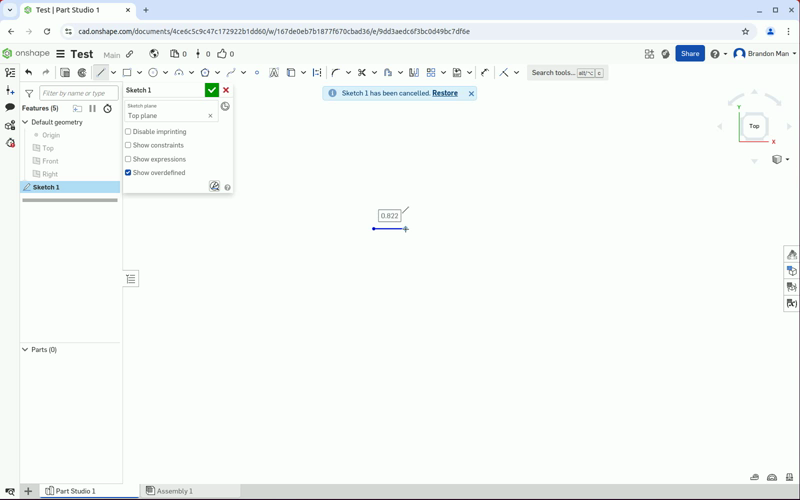
scroll(-6)
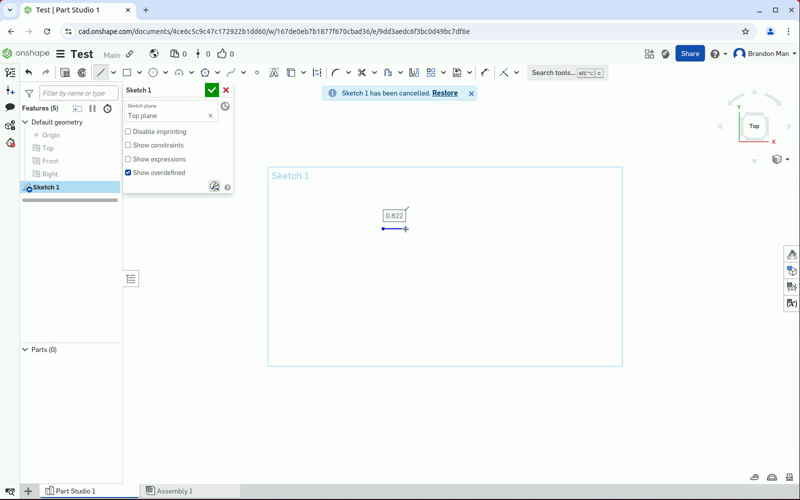
scroll(-6)
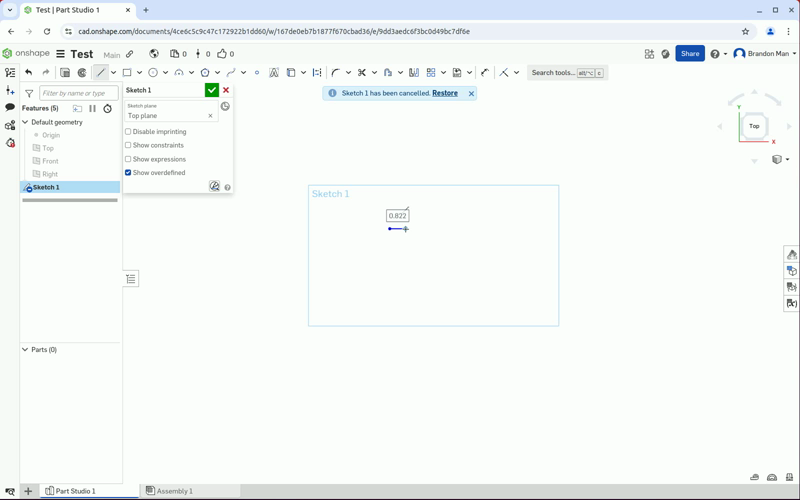
scroll(-6)
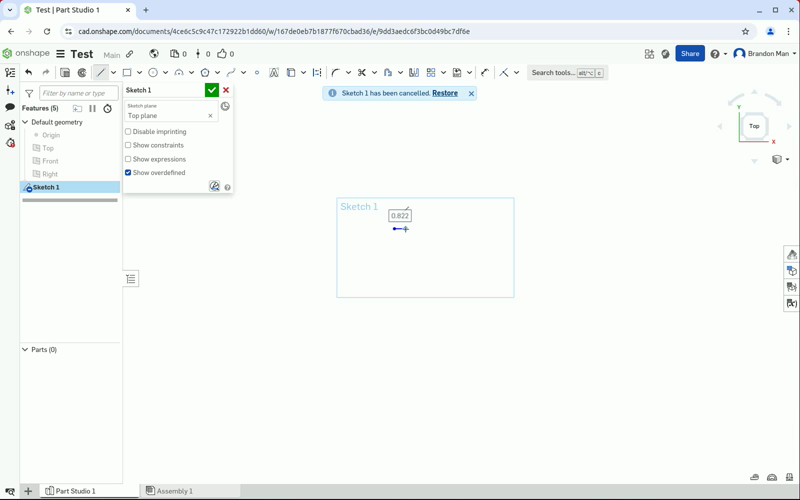
scroll(-6)
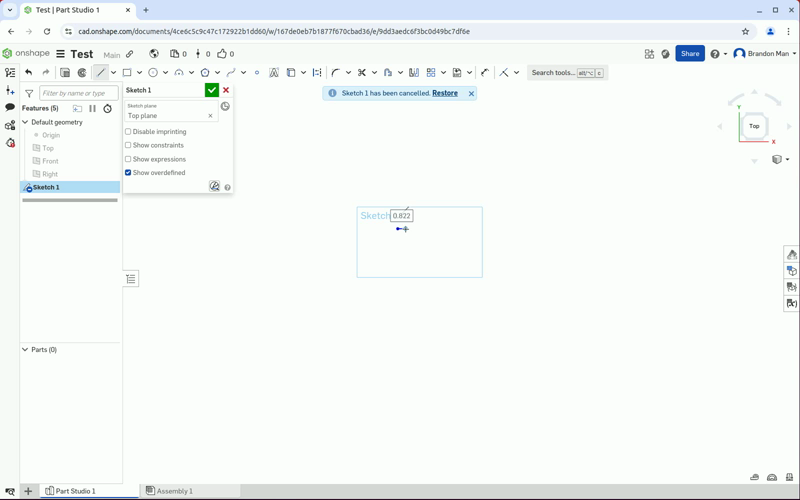
scroll(-6)
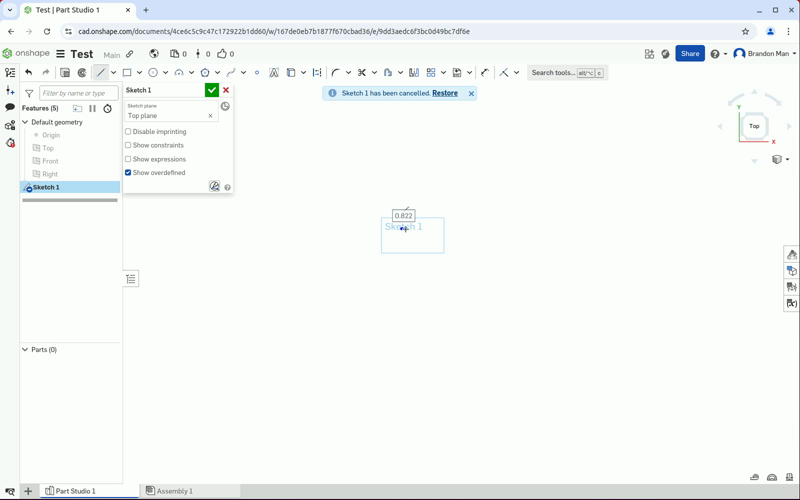
key_up(shift)
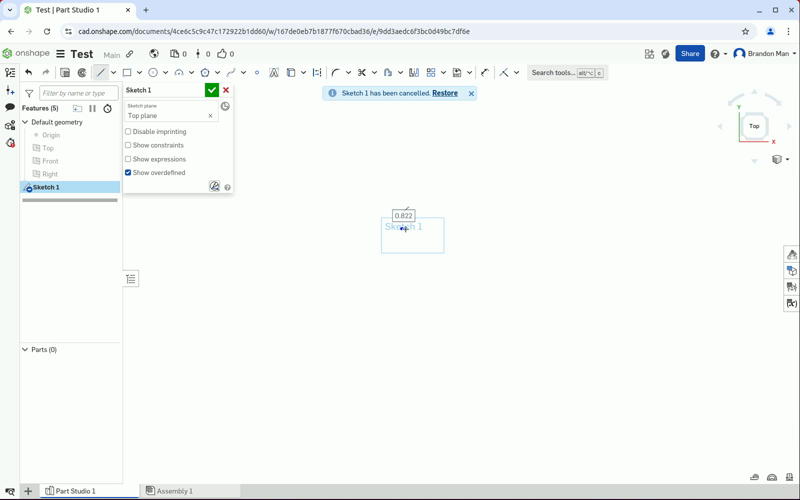
key_down(shift)
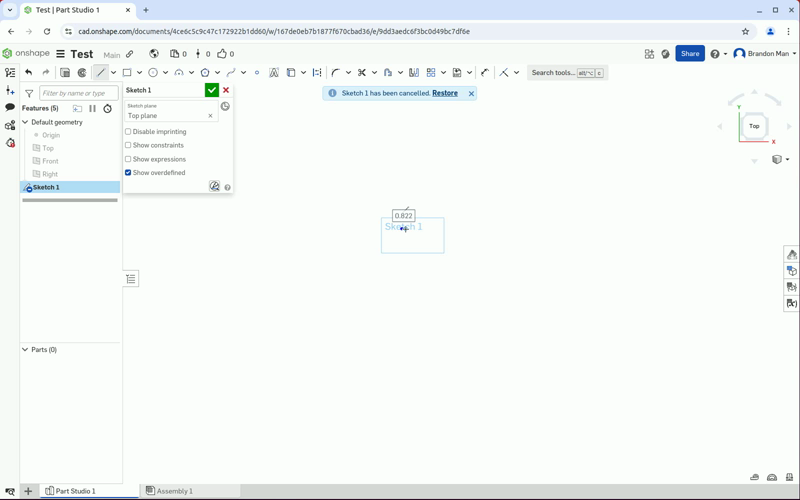
mouse_move(435, 228)
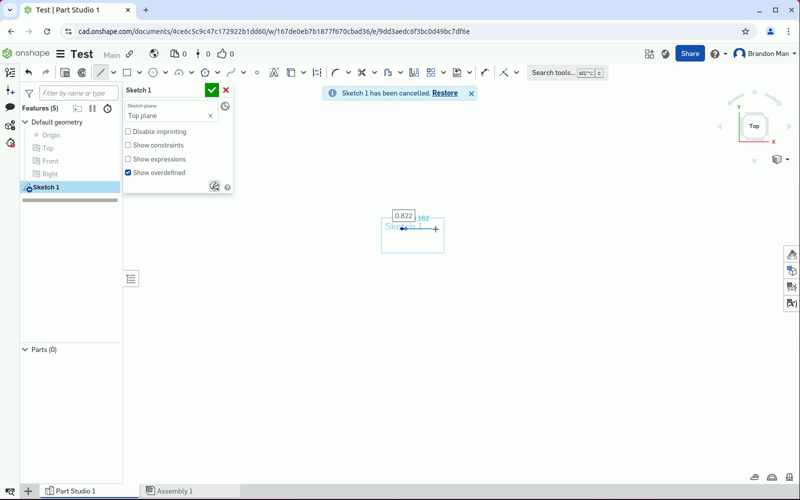
mouse_move(405, 223)
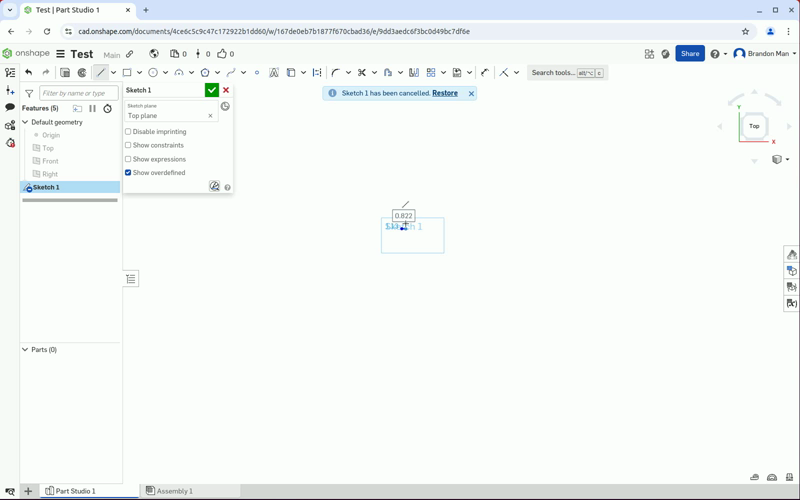
scroll(6)
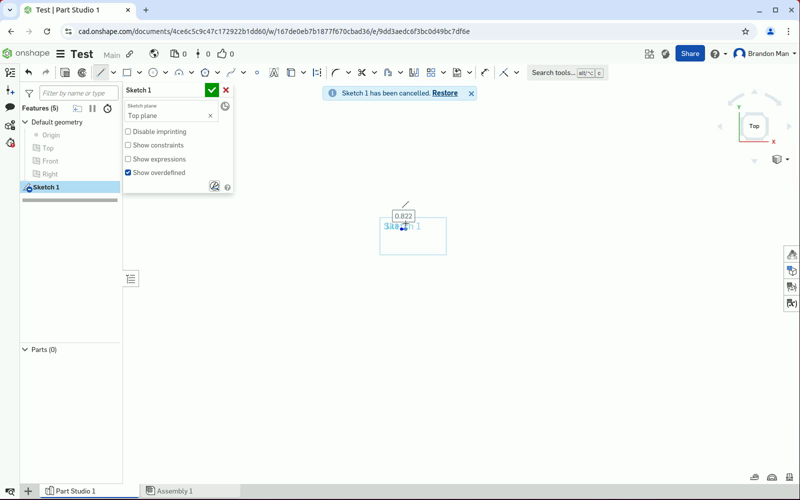
scroll(6)
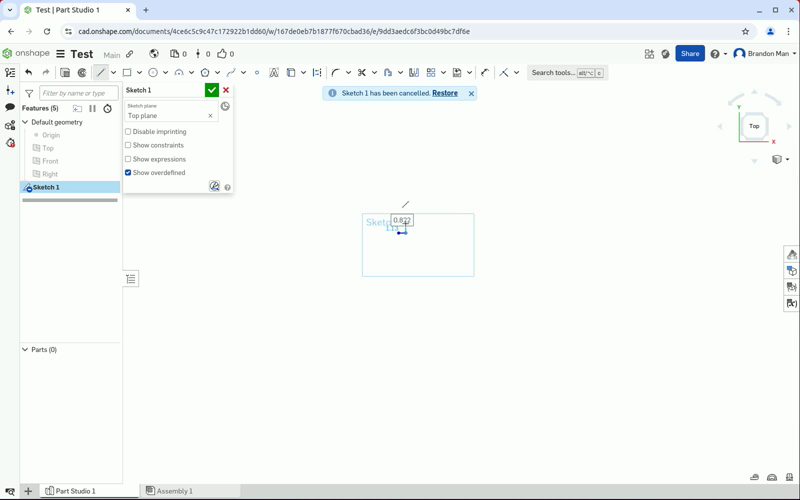
scroll(6)
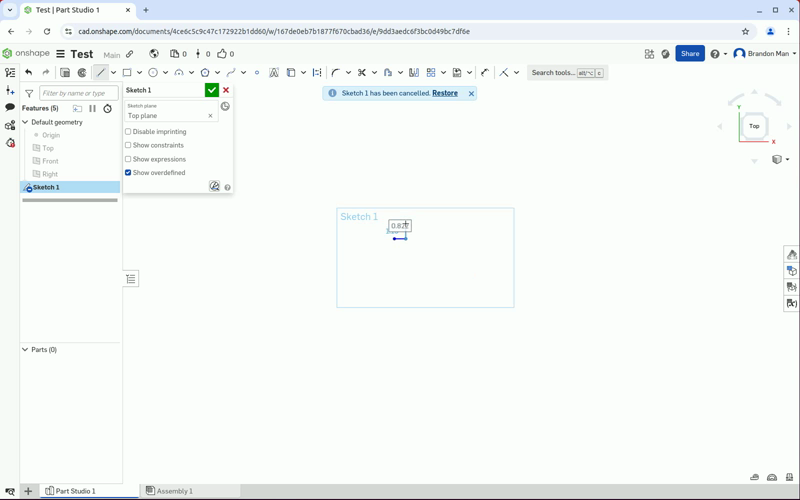
scroll(6)
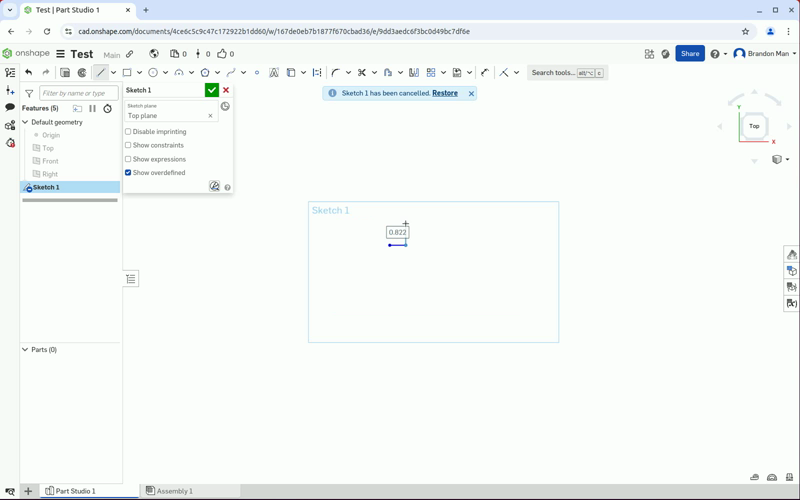
scroll(6)
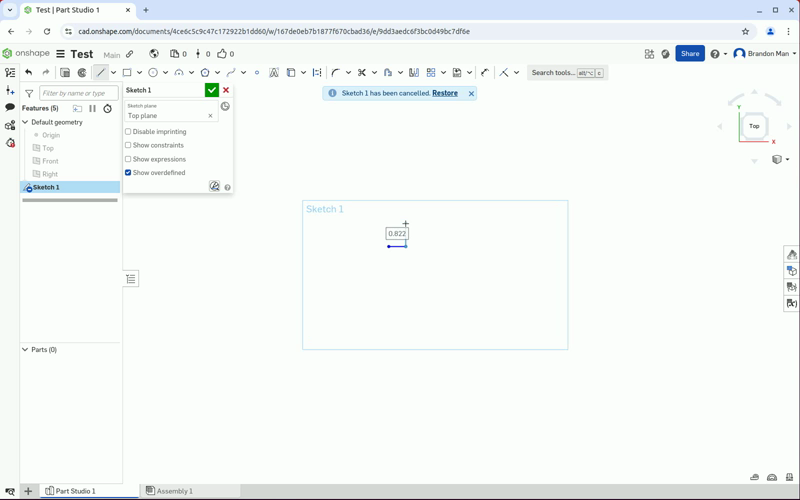
scroll(6)
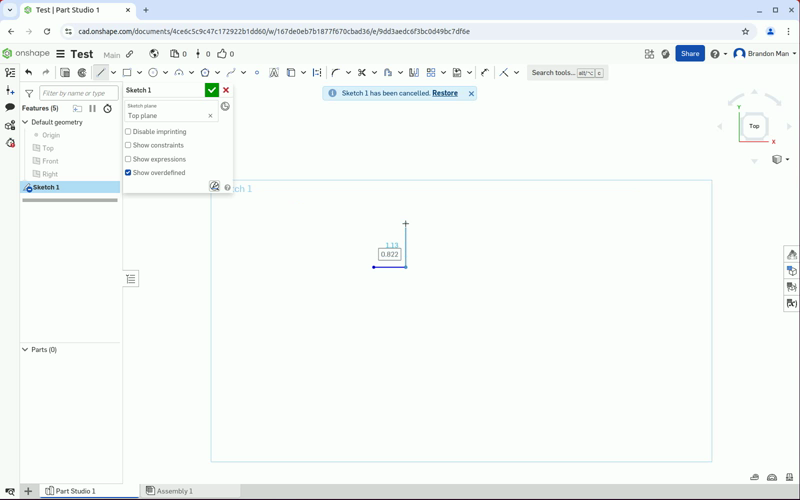
scroll(6)
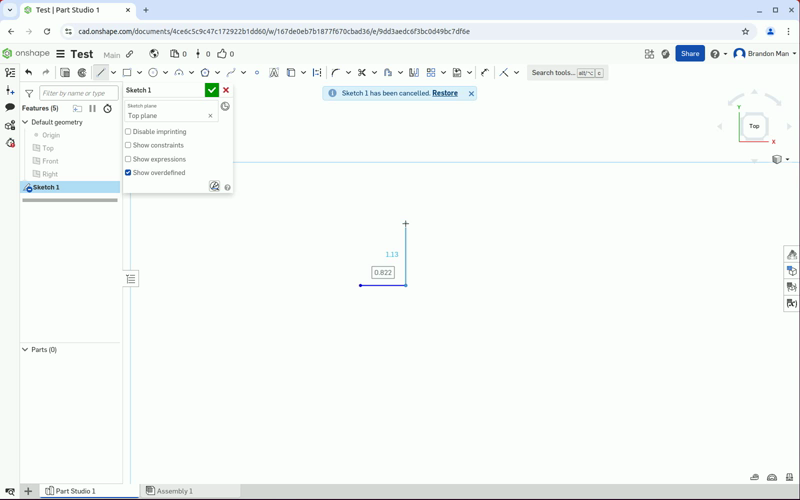
click(405, 223)
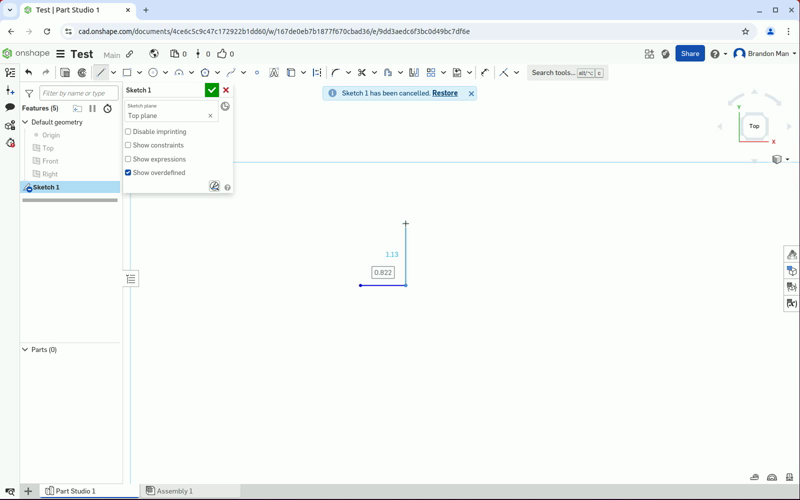
scroll(-6)
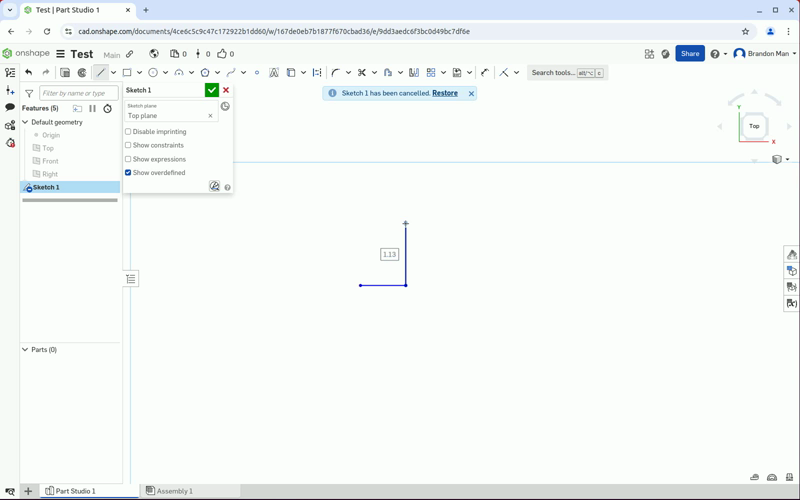
scroll(-6)
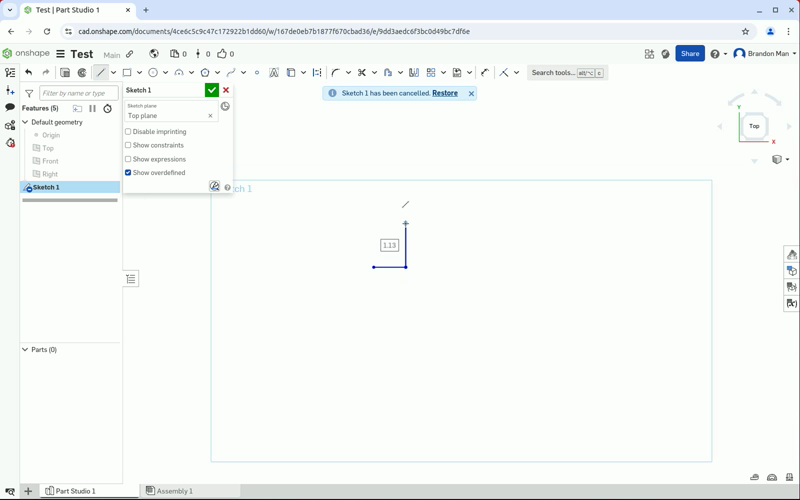
scroll(-6)
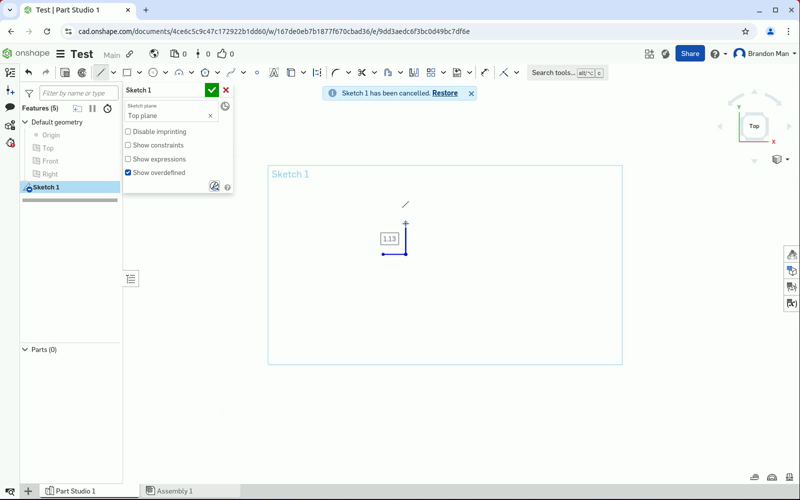
scroll(-6)
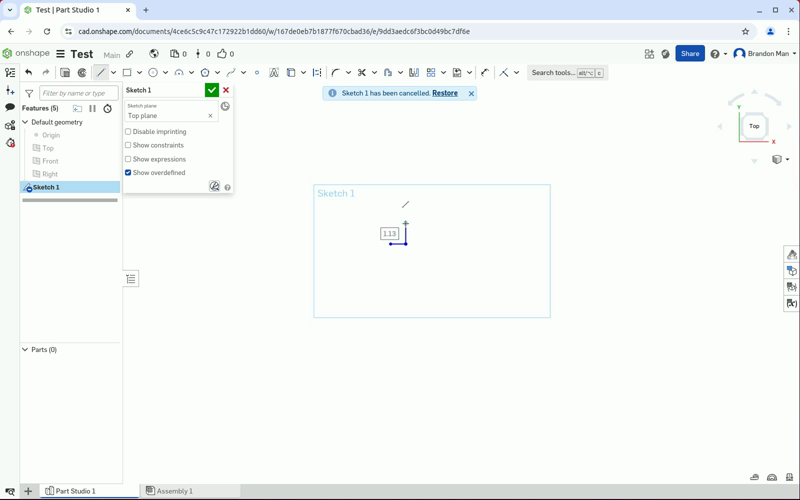
scroll(-6)
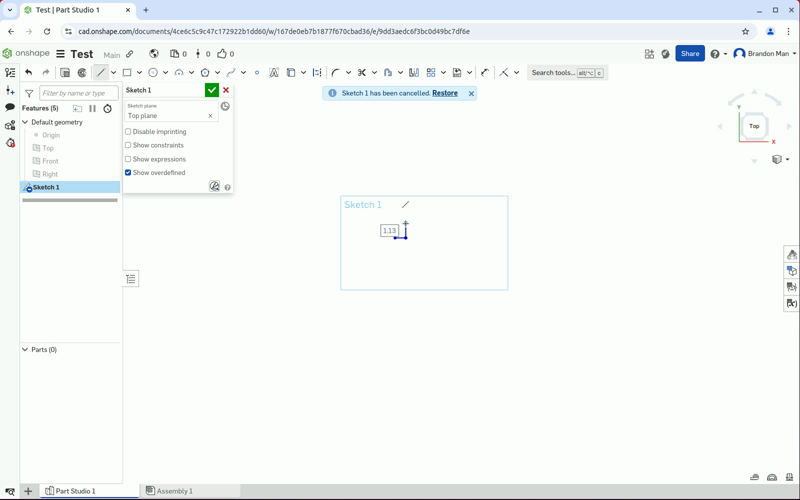
scroll(-6)
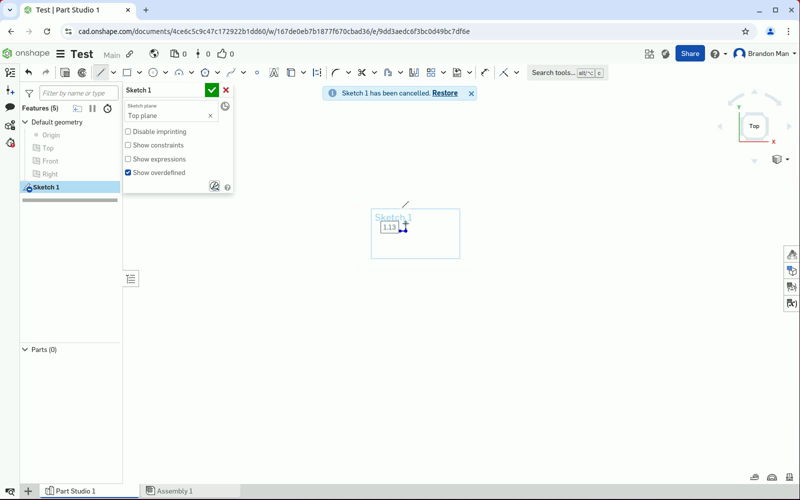
scroll(-6)
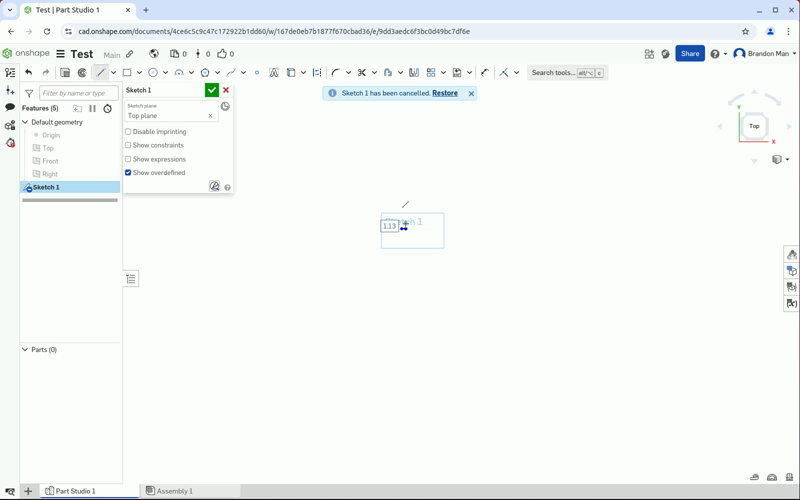
key_up(shift)
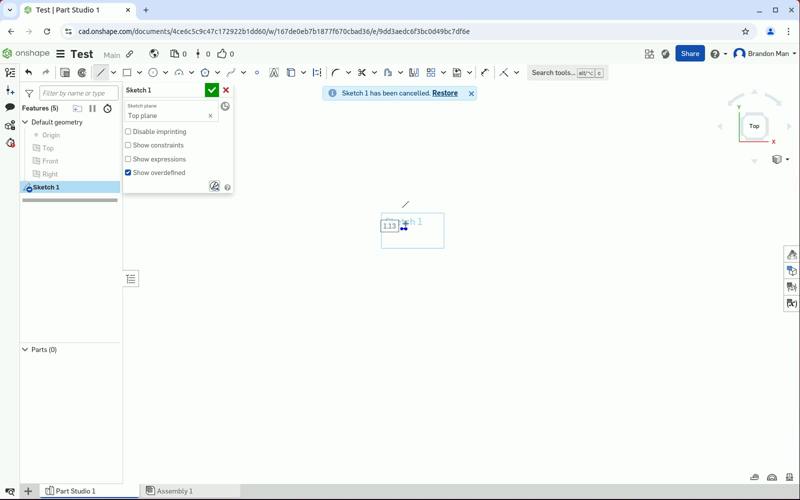
key_down(shift)
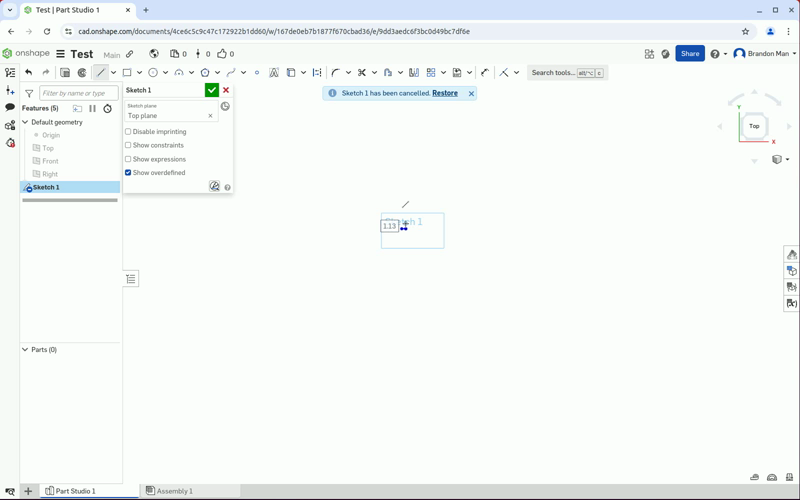
mouse_move(435, 223)
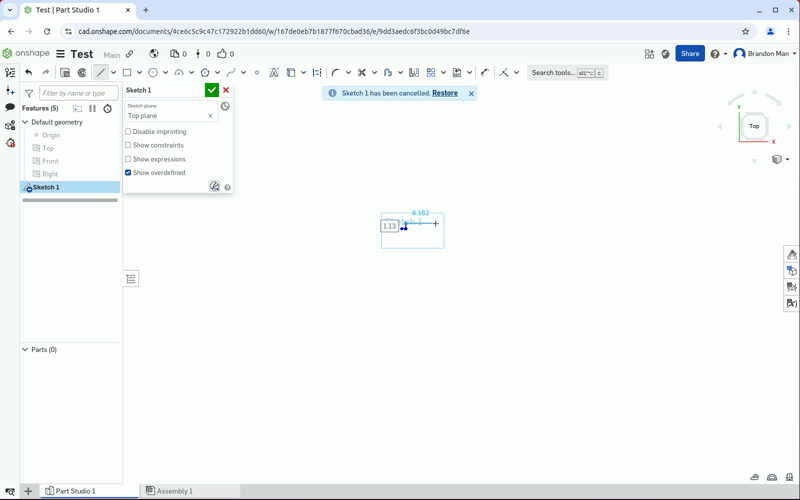
mouse_move(401, 223)
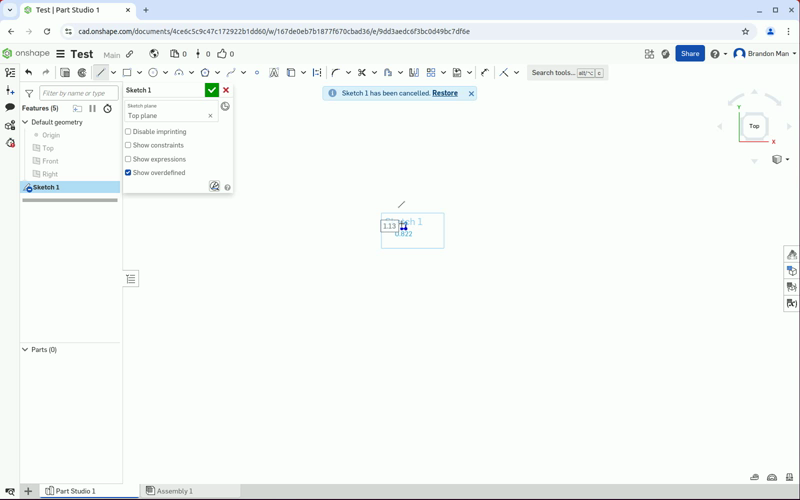
scroll(6)
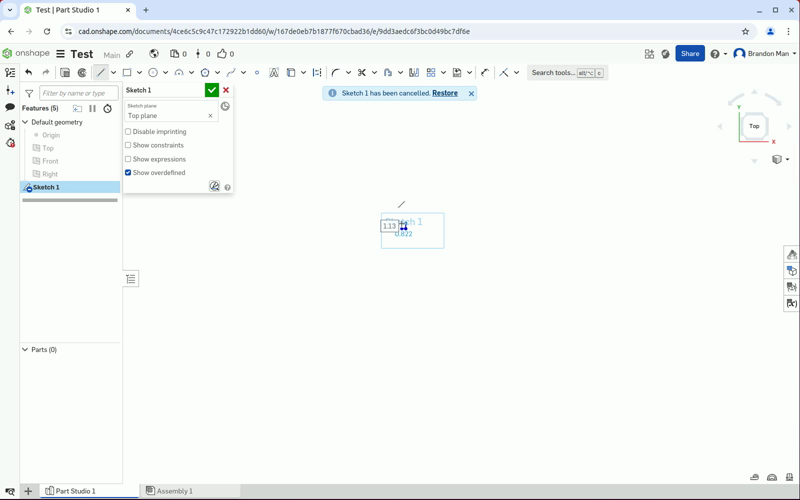
scroll(6)
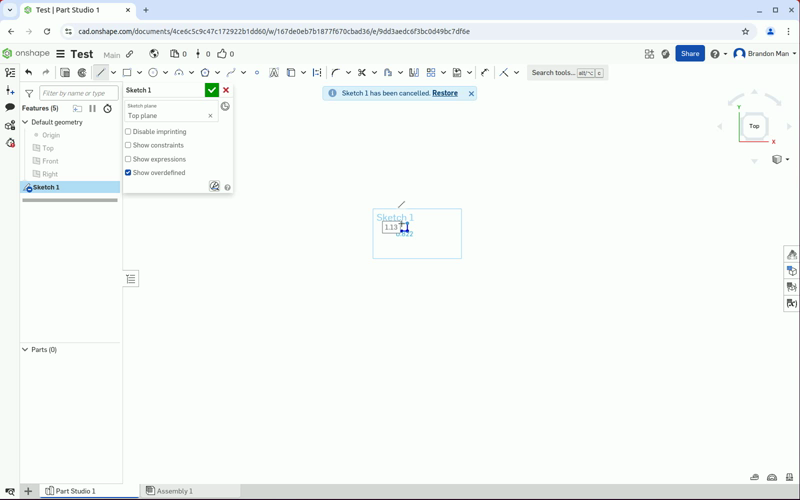
scroll(6)
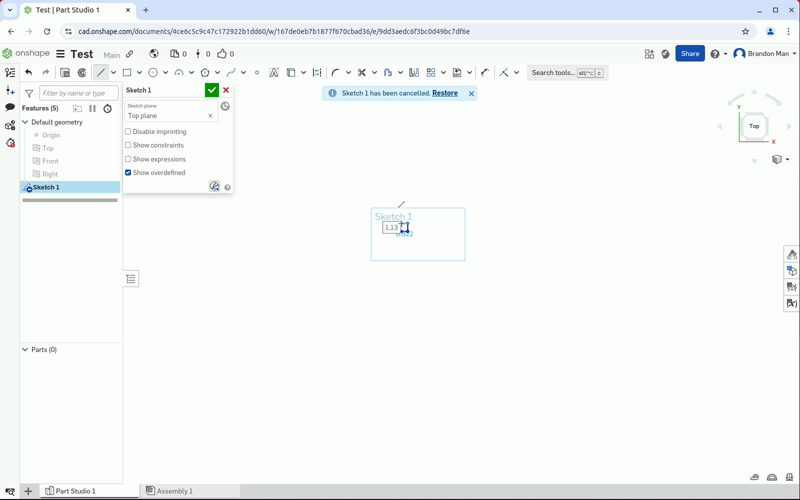
scroll(6)
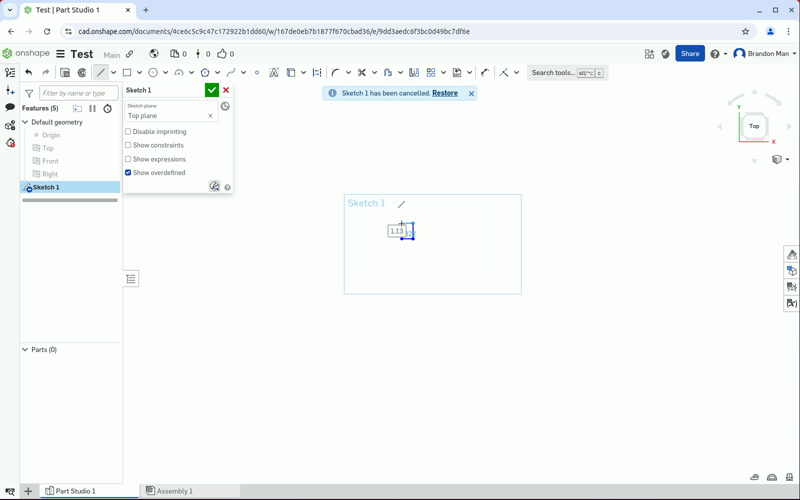
scroll(6)
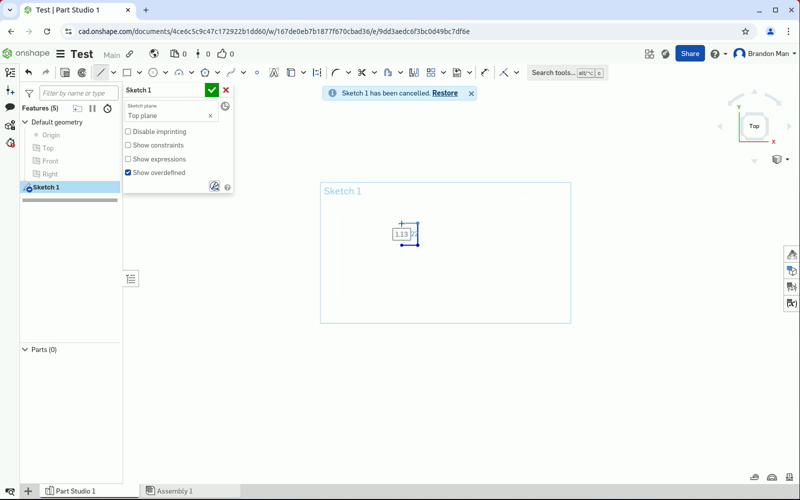
scroll(6)
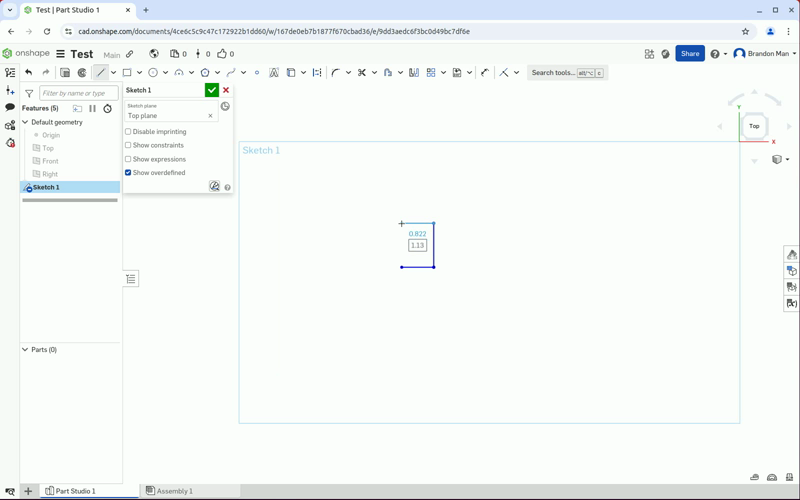
scroll(6)
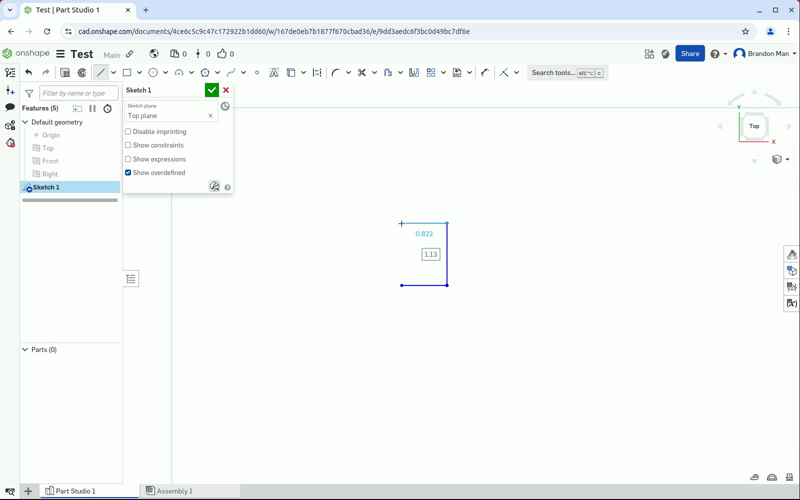
click(401, 223)
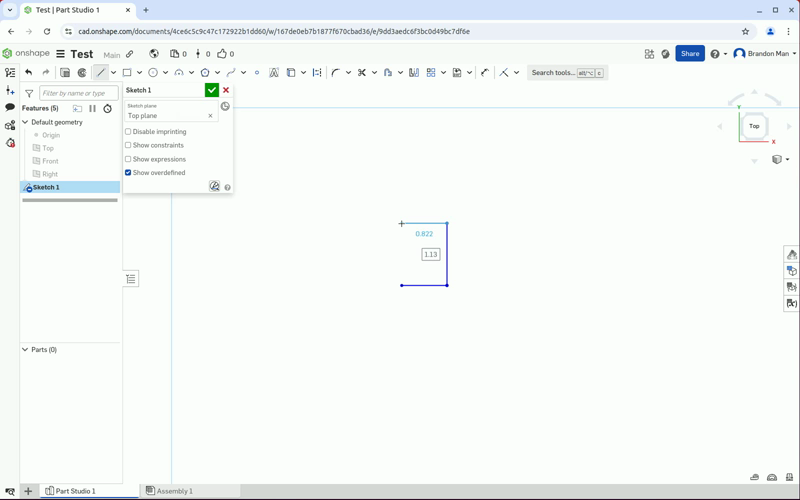
scroll(-6)
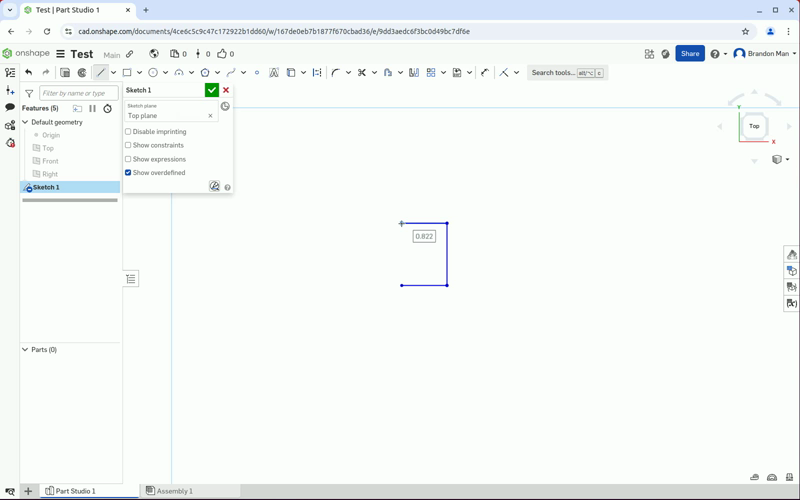
scroll(-6)
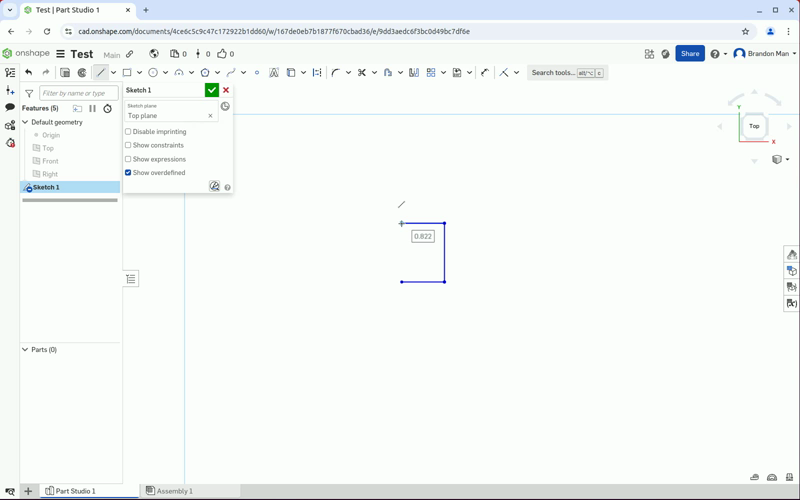
scroll(-6)
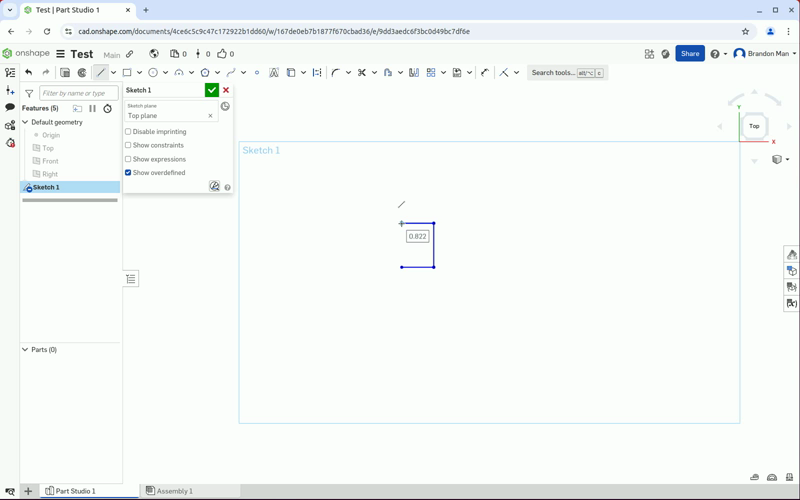
scroll(-6)
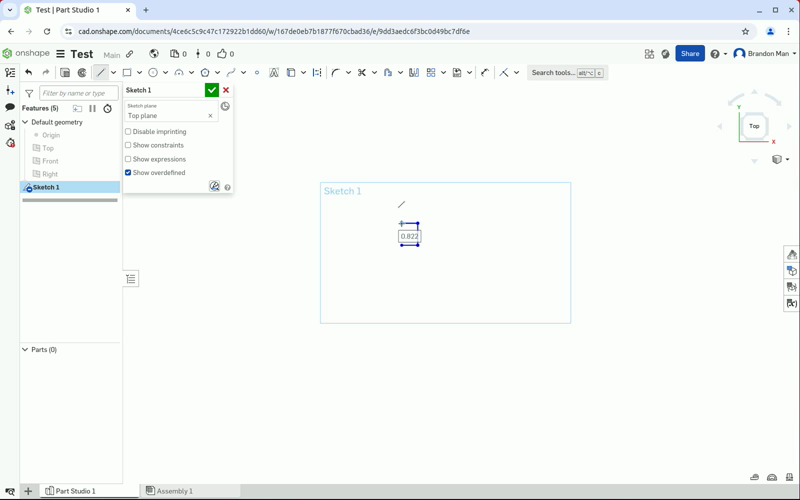
scroll(-6)
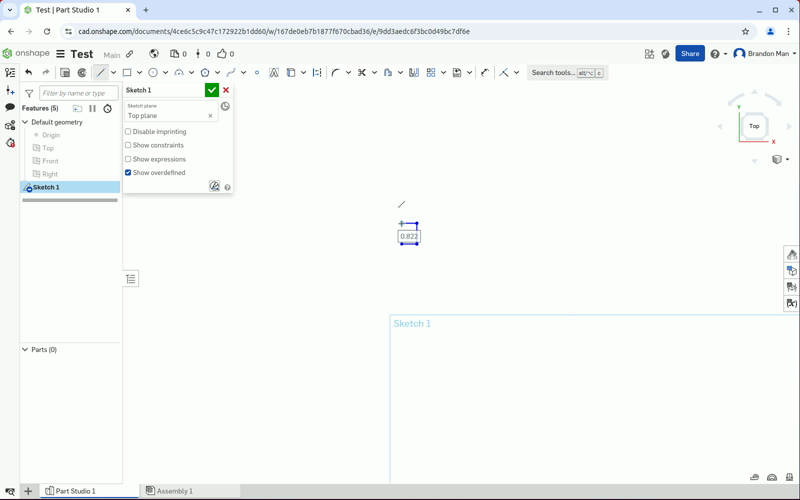
scroll(-6)
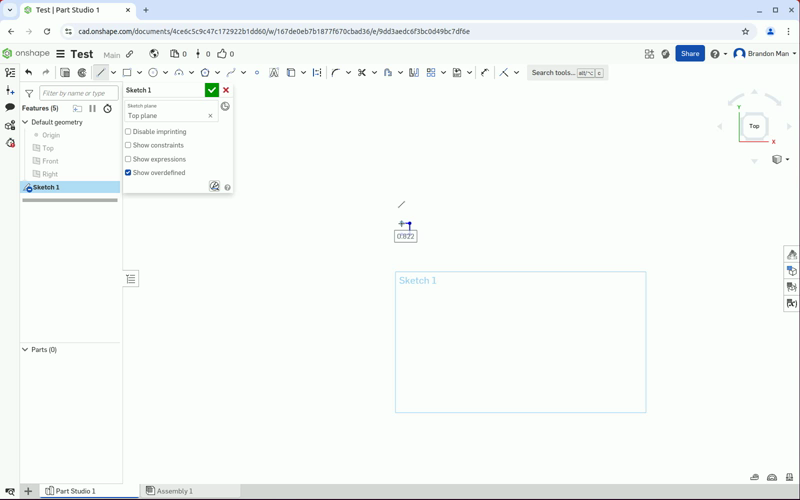
scroll(-6)
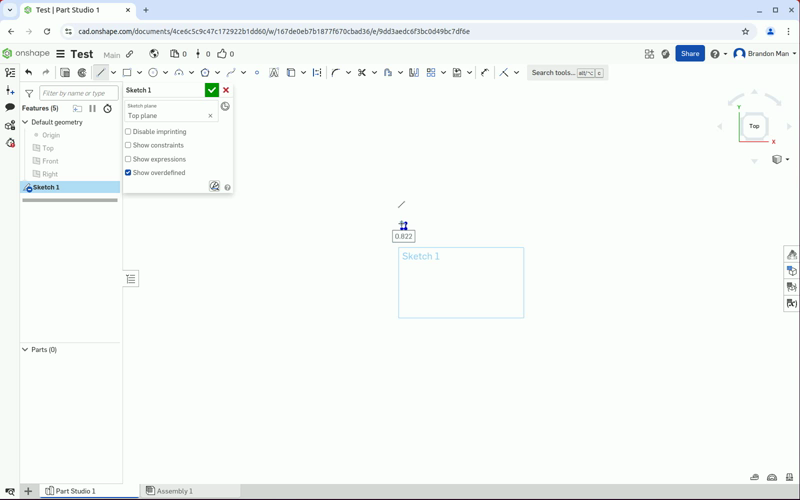
key_up(shift)
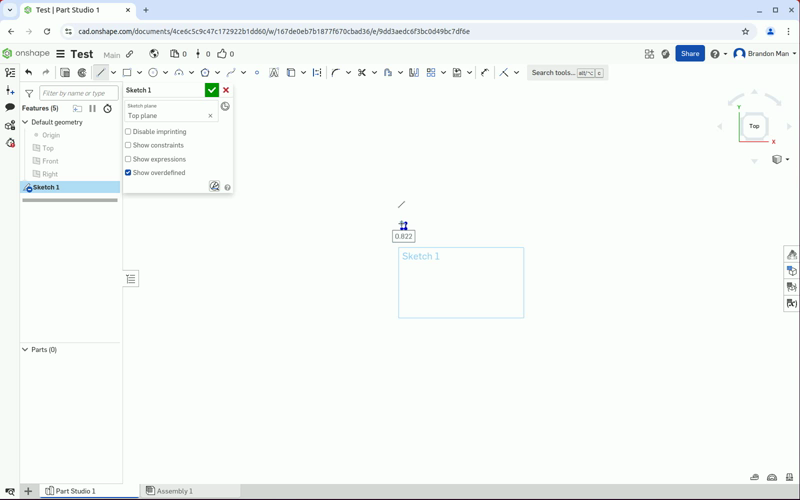
mouse_move(431, 223)
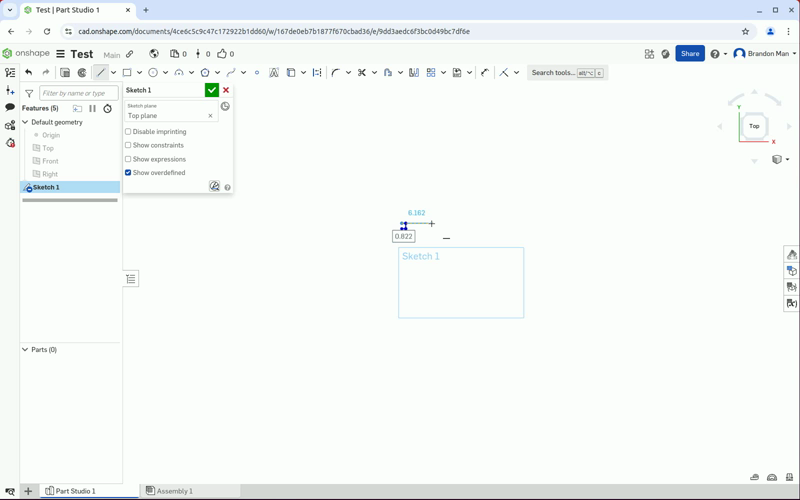
key_down(shift)
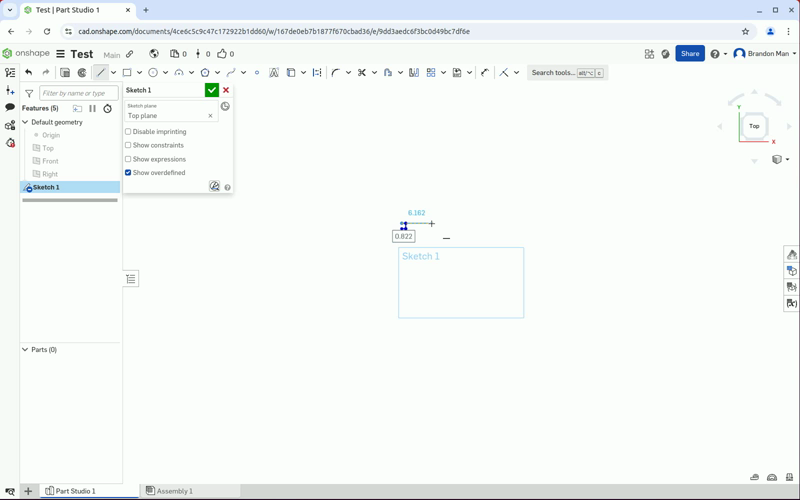
mouse_move(401, 228)
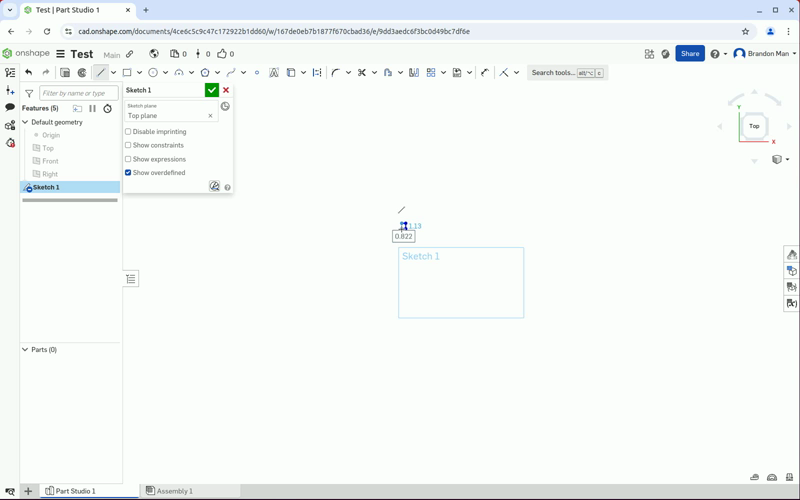
scroll(6)
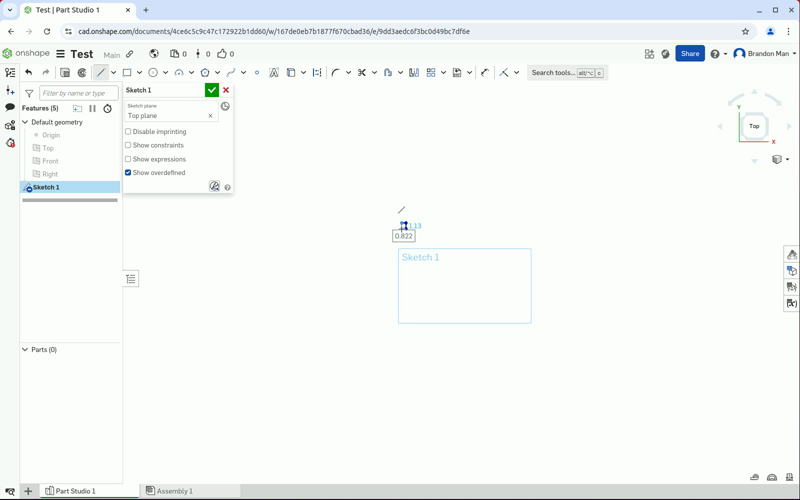
scroll(6)
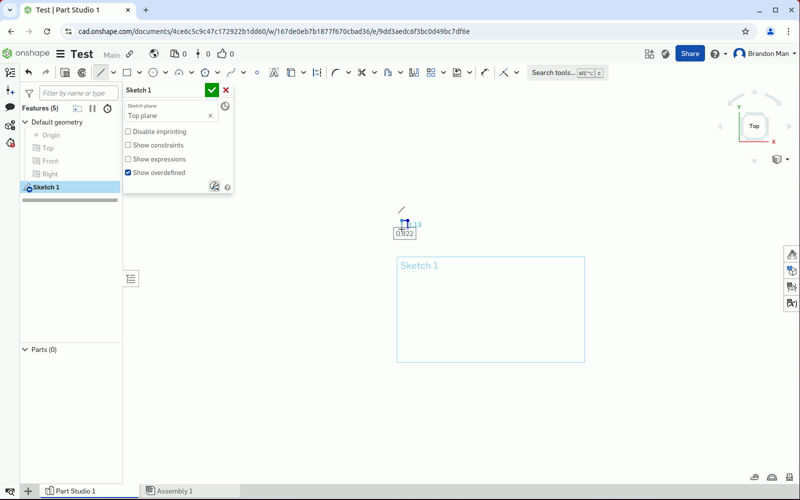
scroll(6)
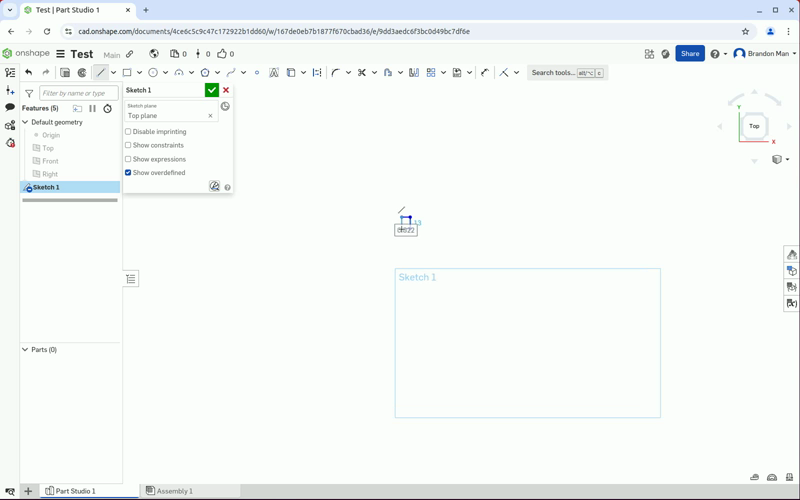
scroll(6)
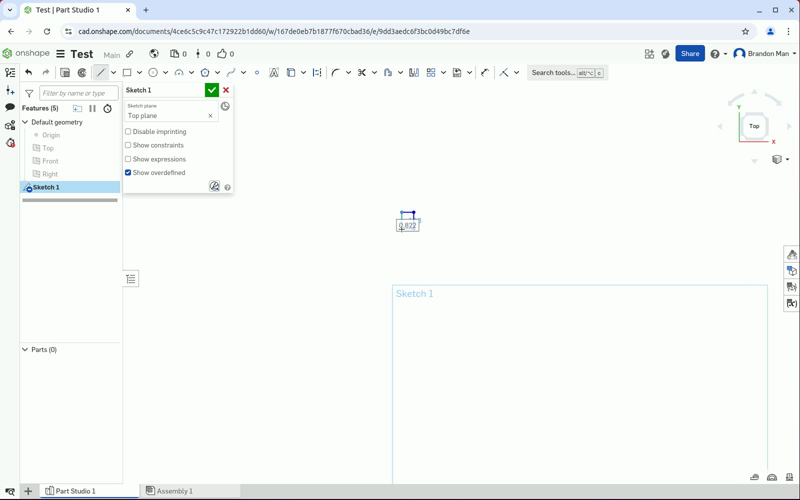
scroll(6)
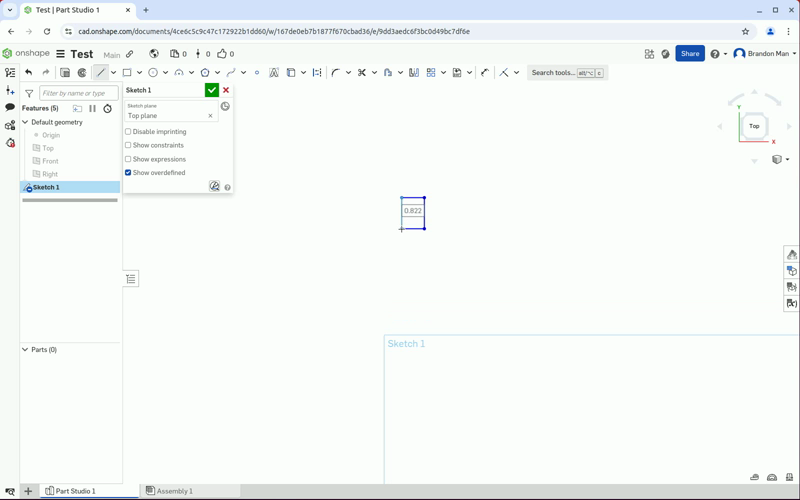
scroll(6)
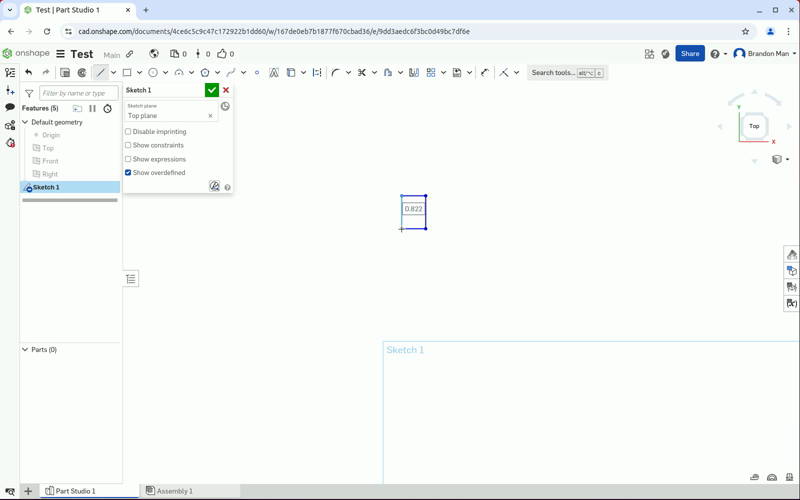
scroll(6)
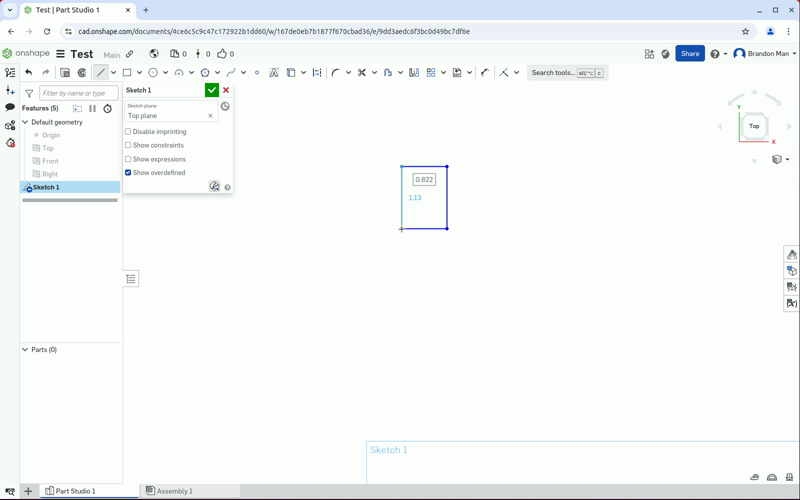
key_up(shift)
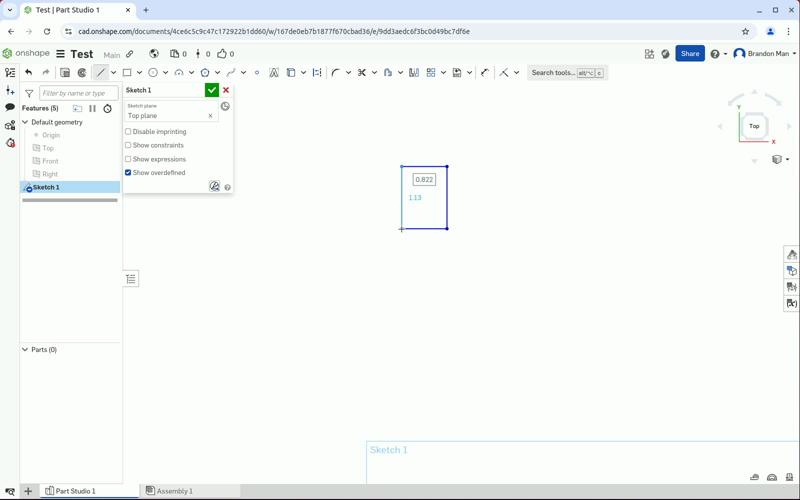
click(401, 228)
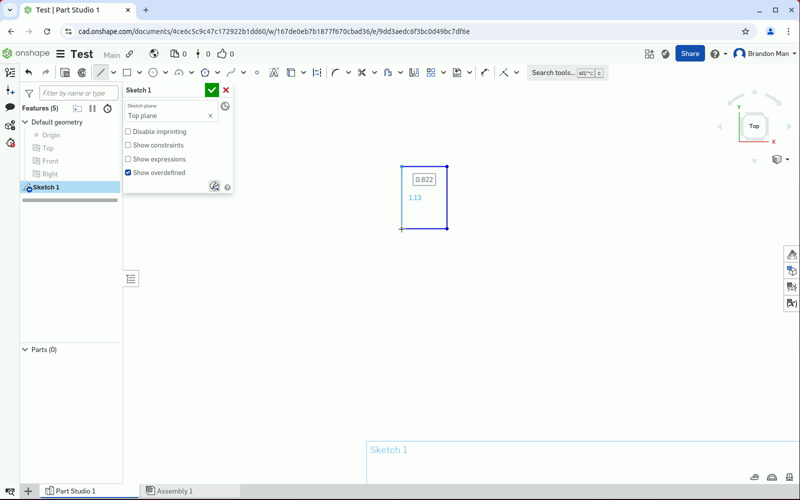
scroll(-6)
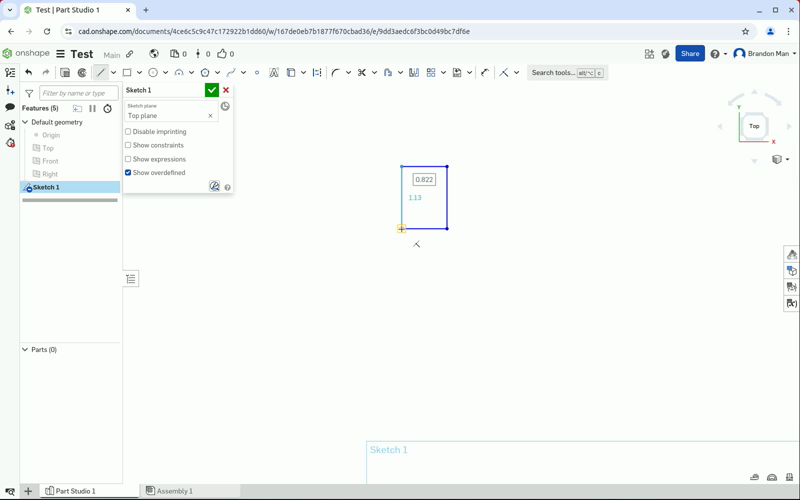
scroll(-6)
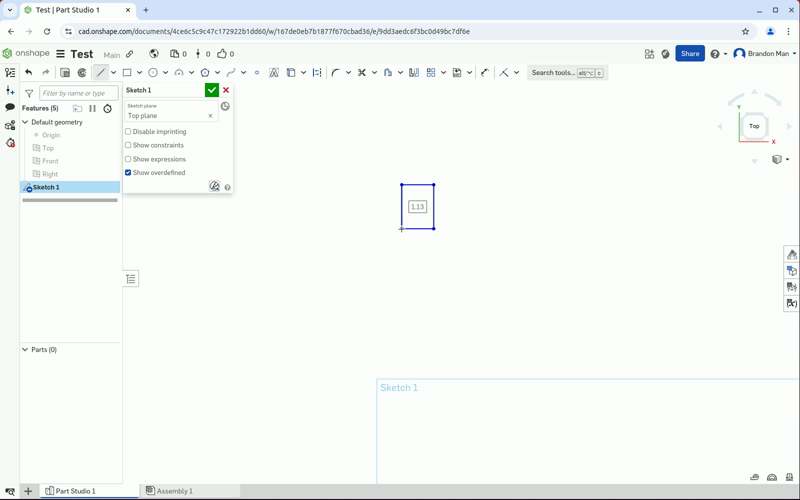
scroll(-6)
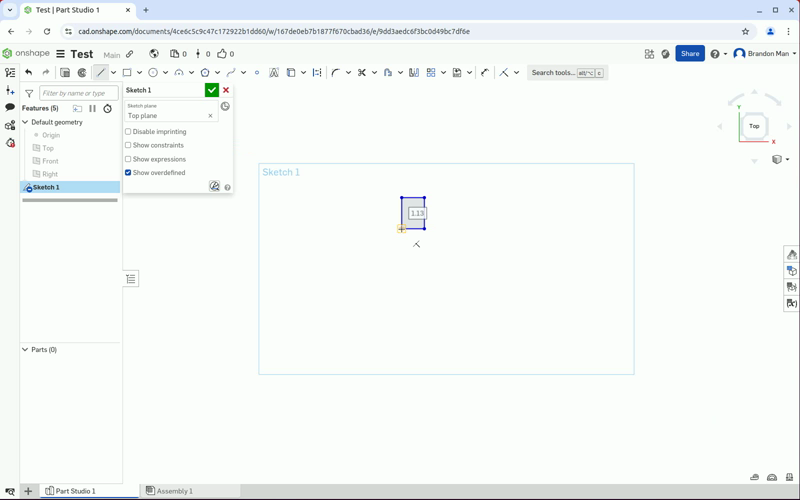
scroll(-6)
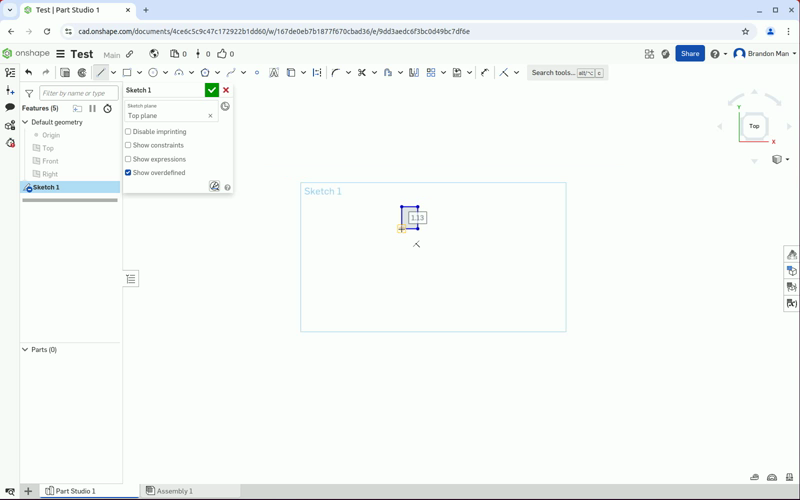
scroll(-6)
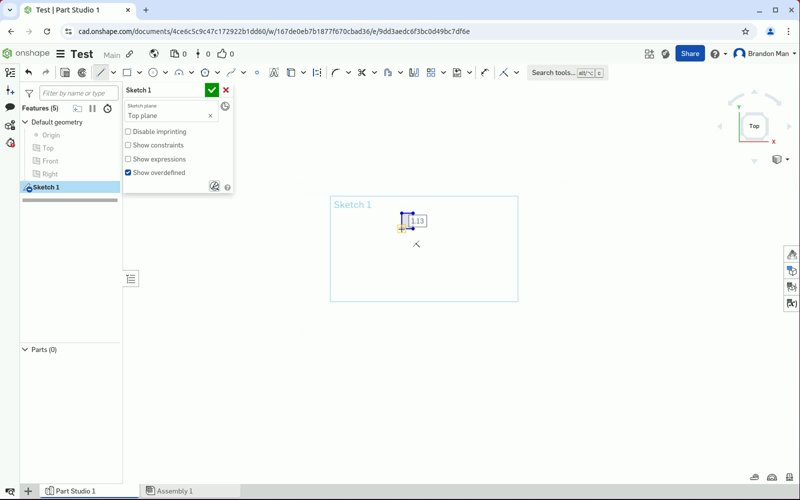
scroll(-6)
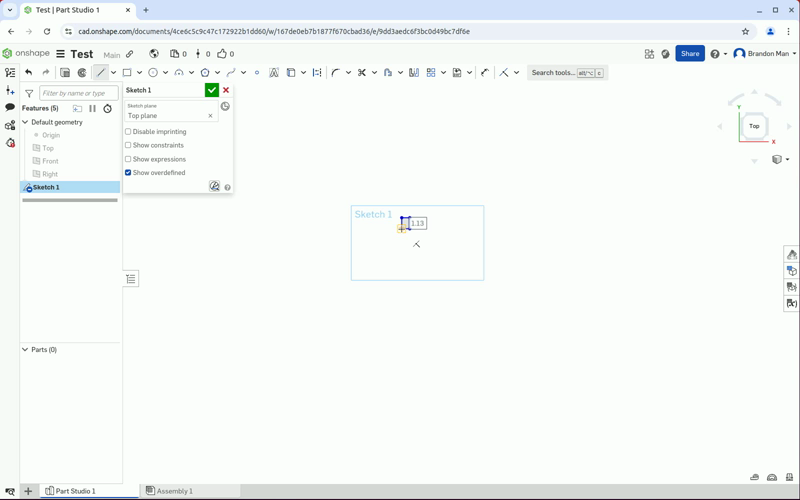
scroll(-6)
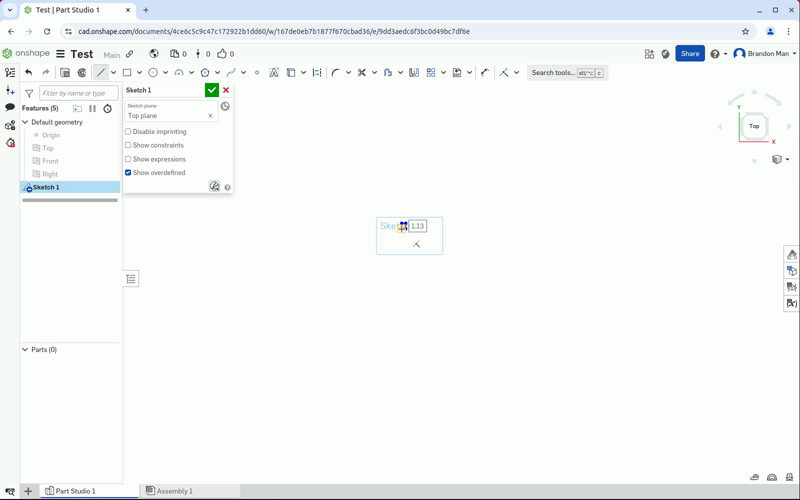
key(esc)
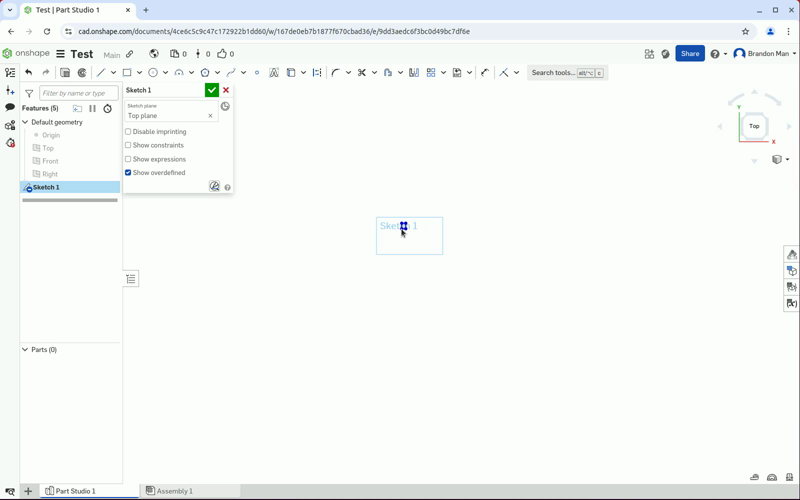
mouse_move(402, 225)
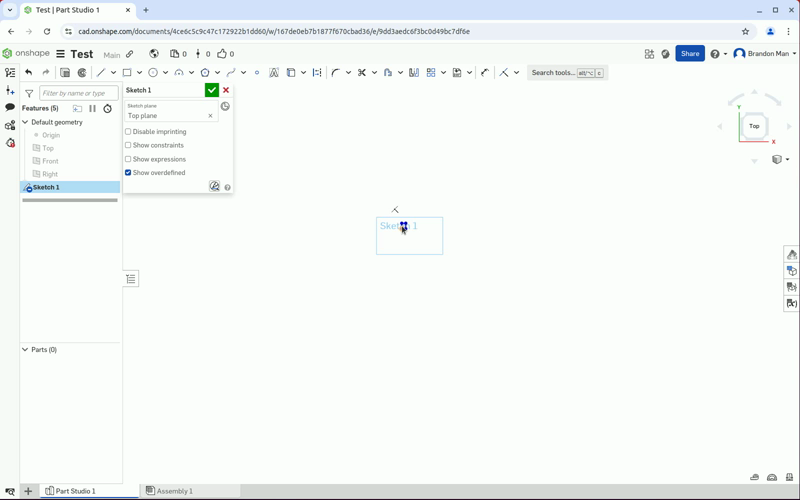
scroll(6)
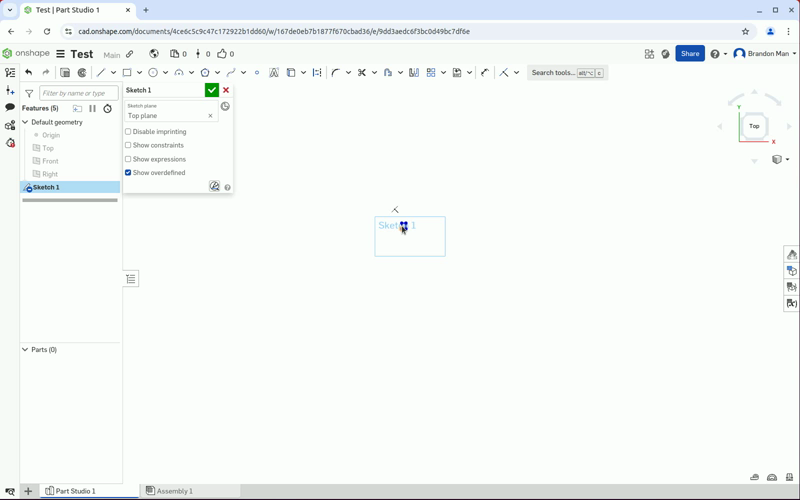
scroll(6)
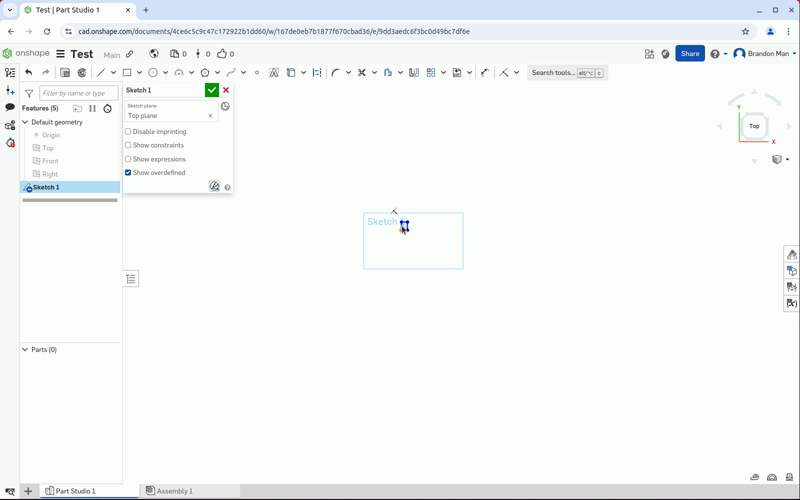
scroll(6)
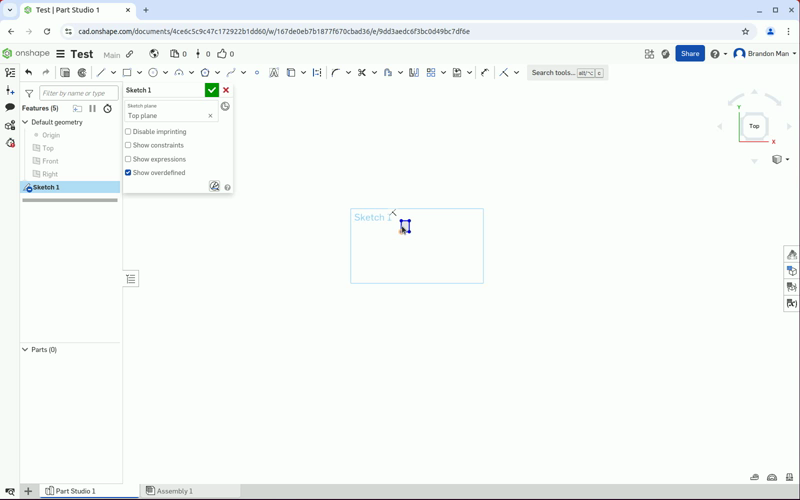
scroll(6)
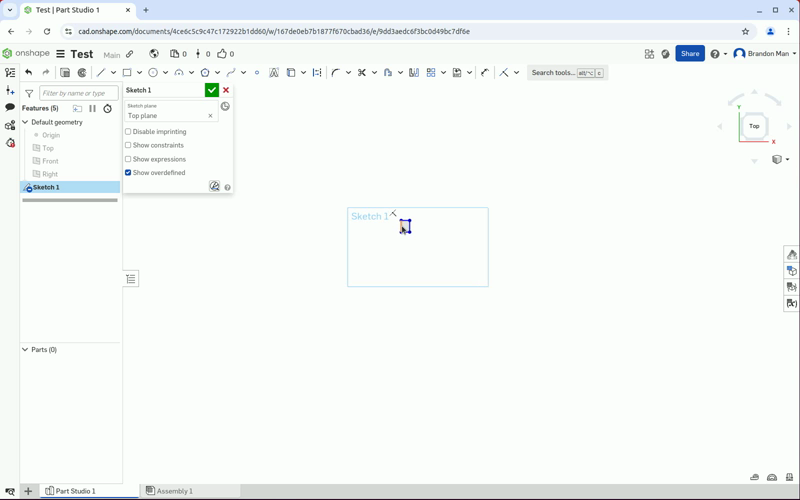
scroll(6)
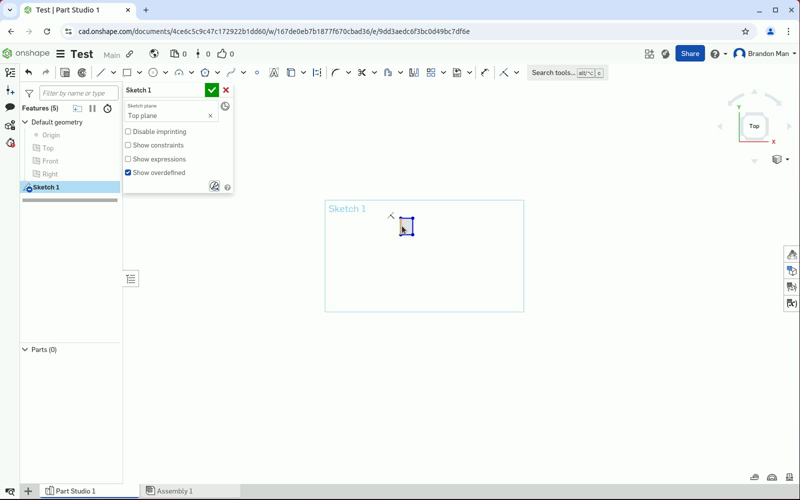
scroll(6)
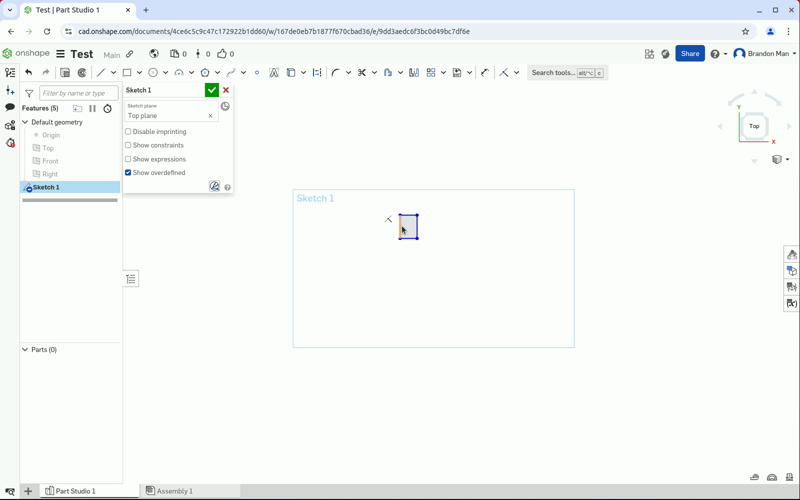
scroll(6)
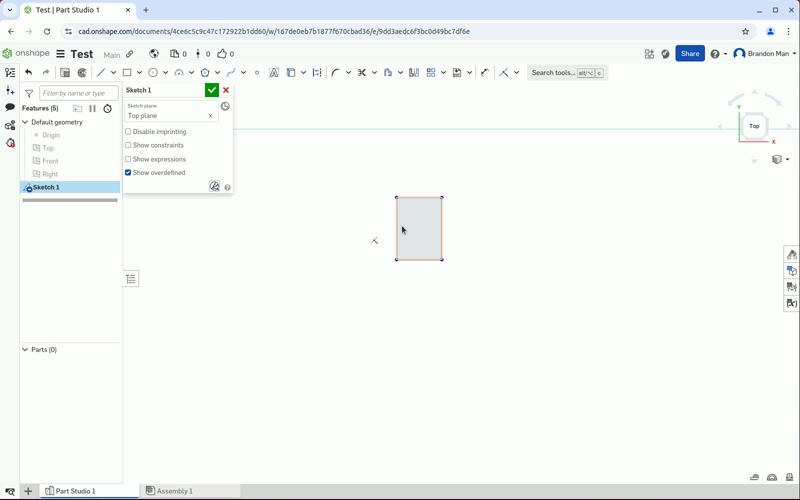
click(402, 225)
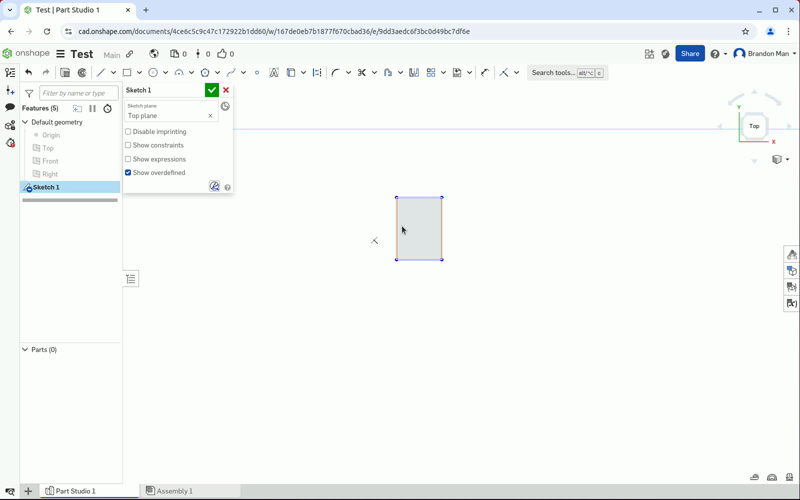
scroll(-6)
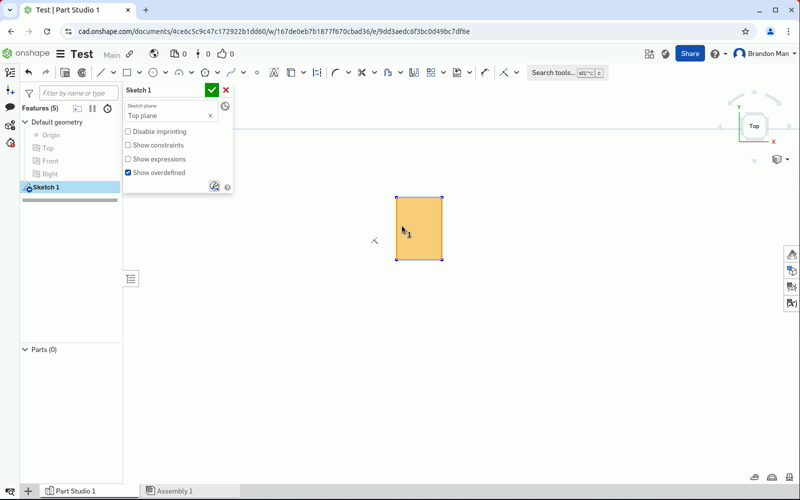
scroll(-6)
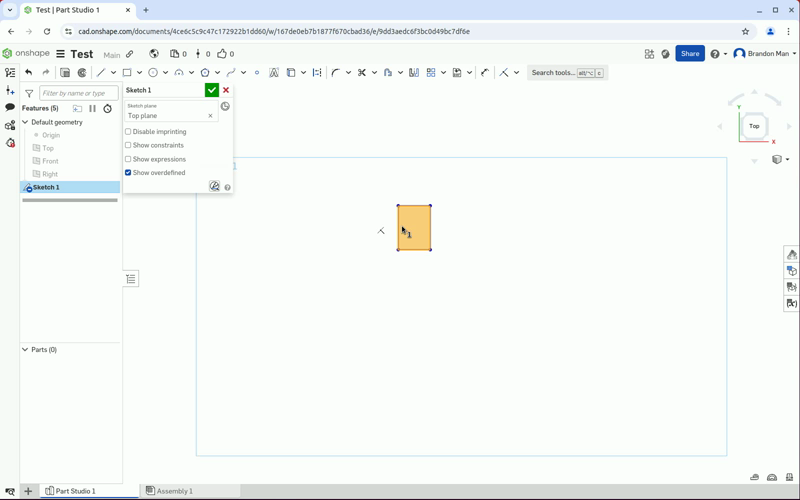
scroll(-6)
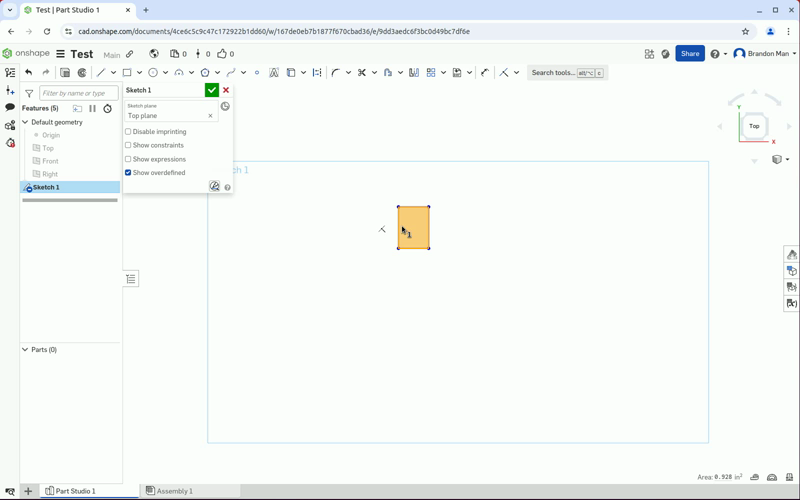
scroll(-6)
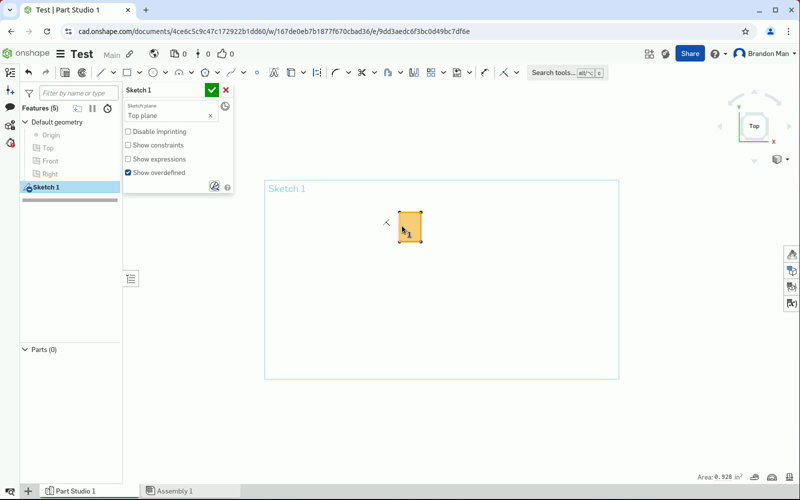
scroll(-6)
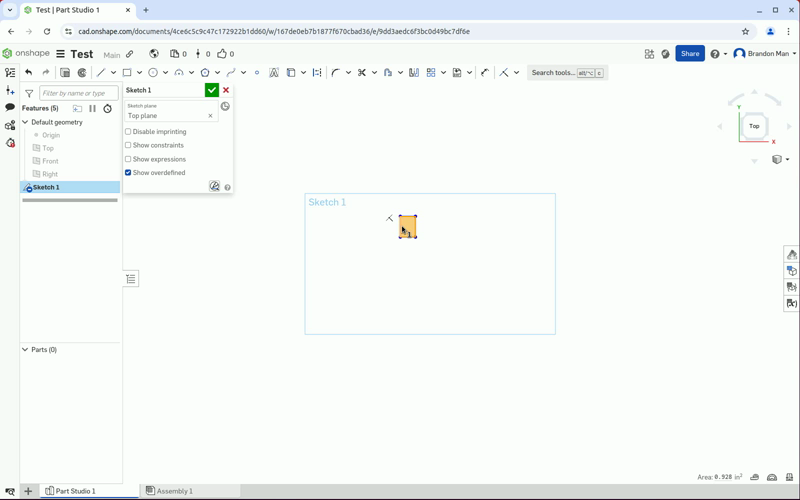
scroll(-6)
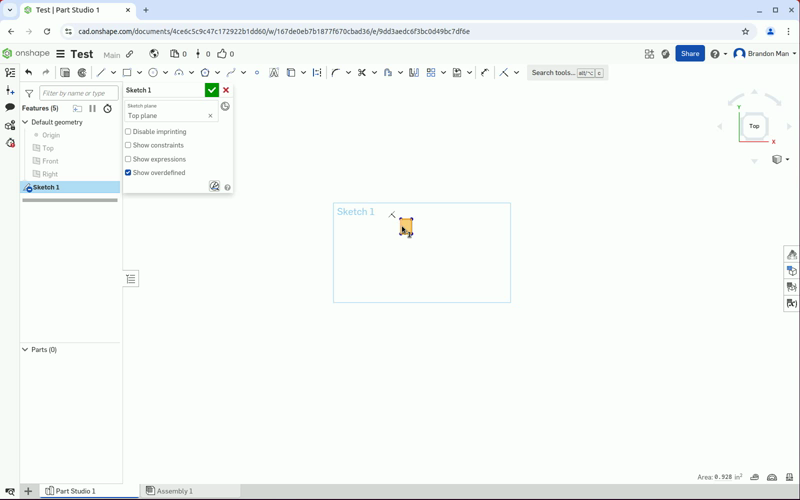
scroll(-6)
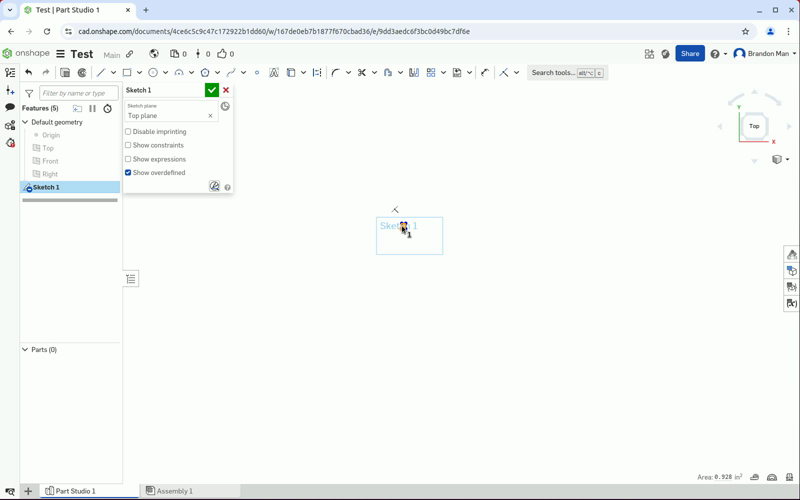
mouse_move(73, 352)
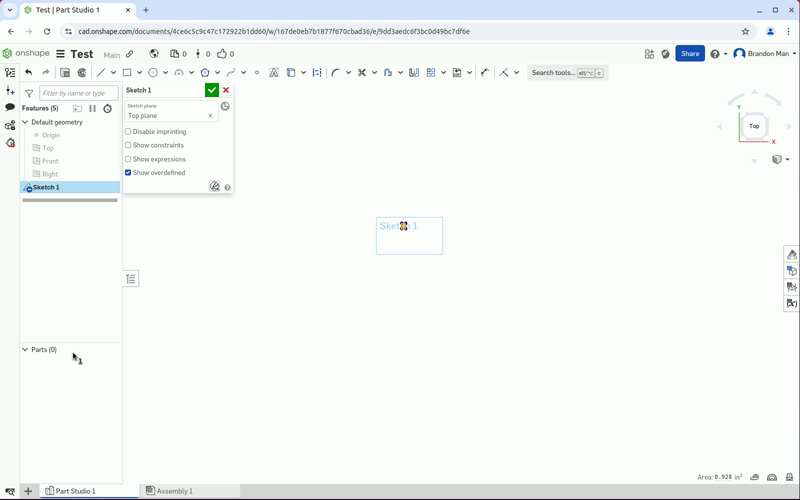
key(shift+y)
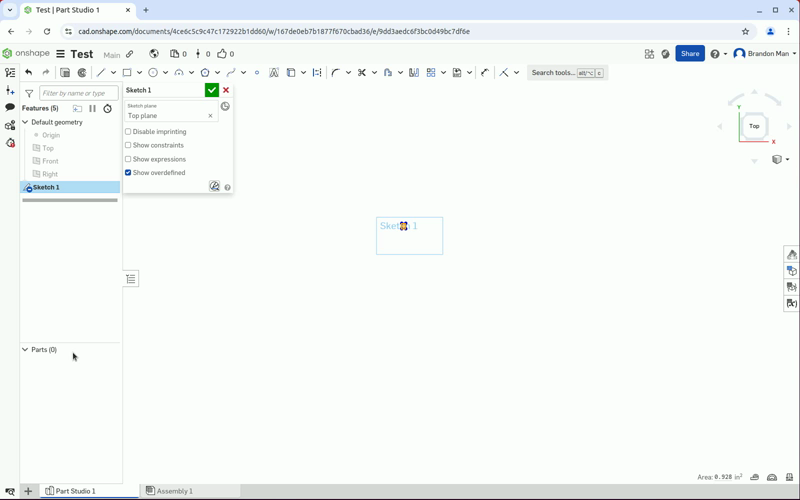
key(shift+e)
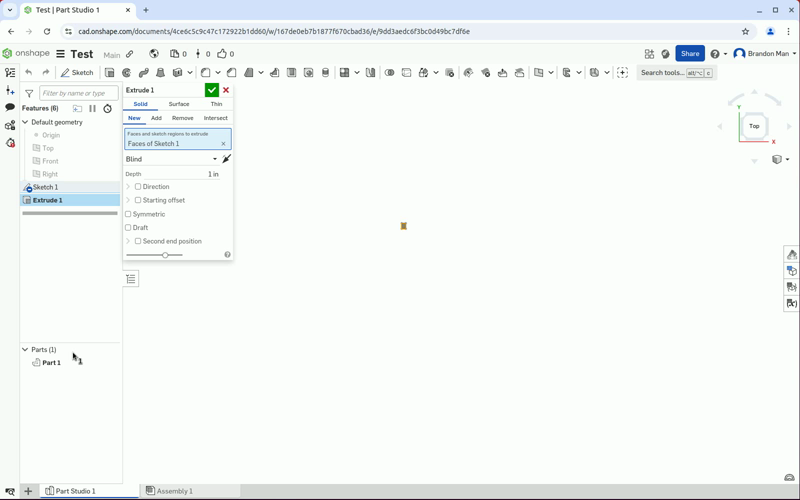
mouse_move(143, 106)
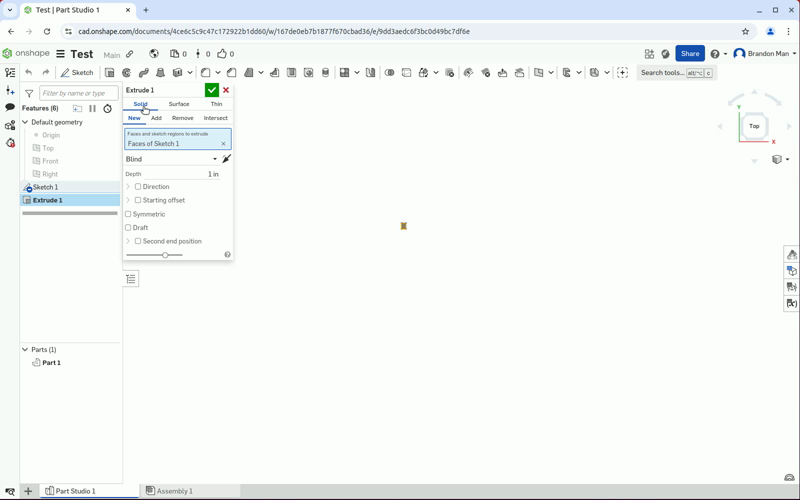
click(143, 106)
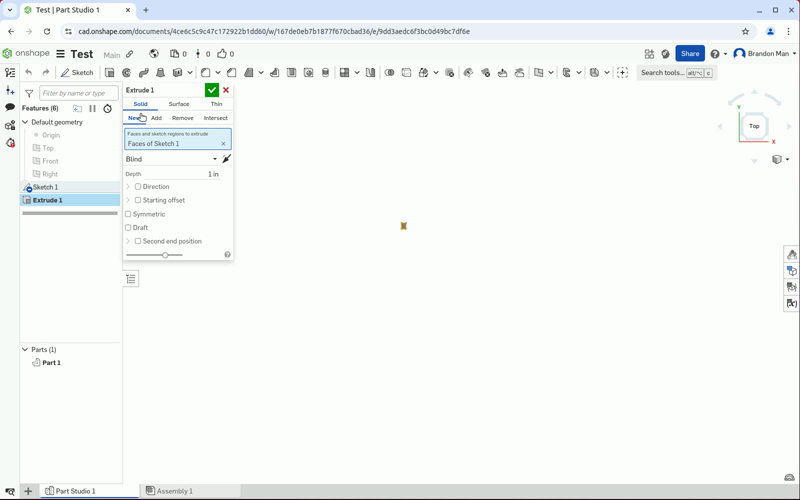
mouse_move(137, 120)
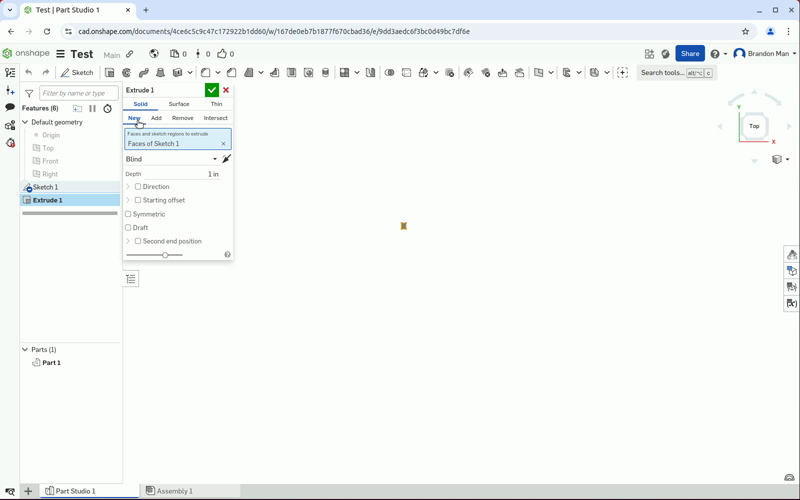
click(137, 120)
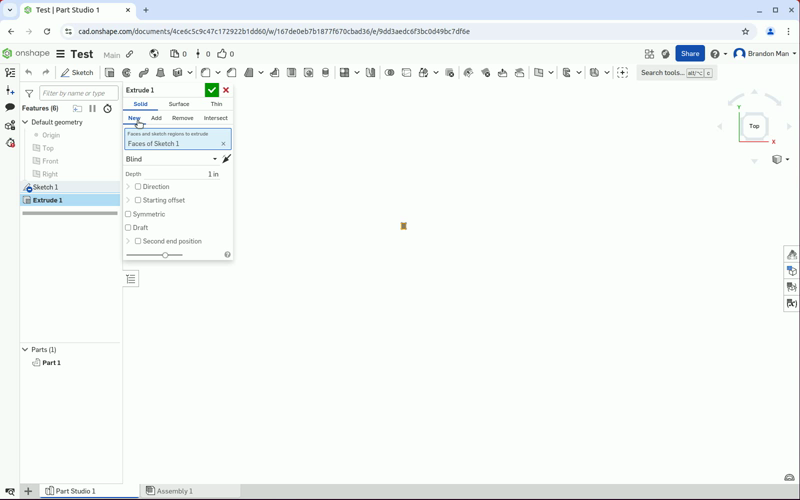
key(tab, 4)
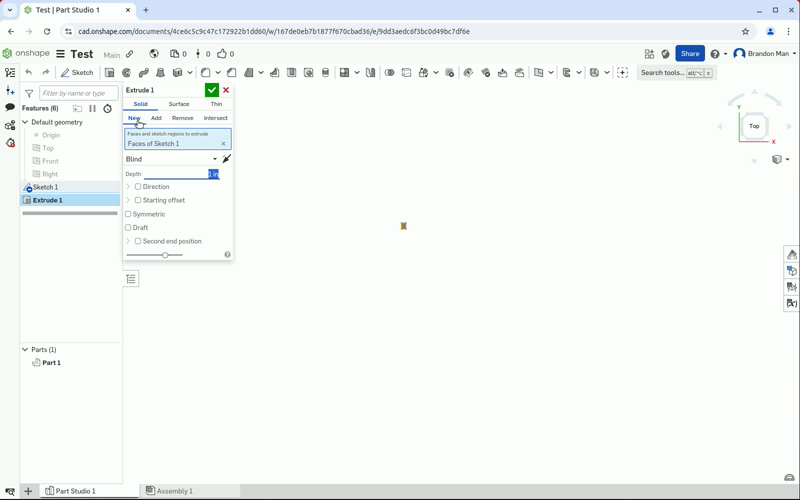
text(0.722)
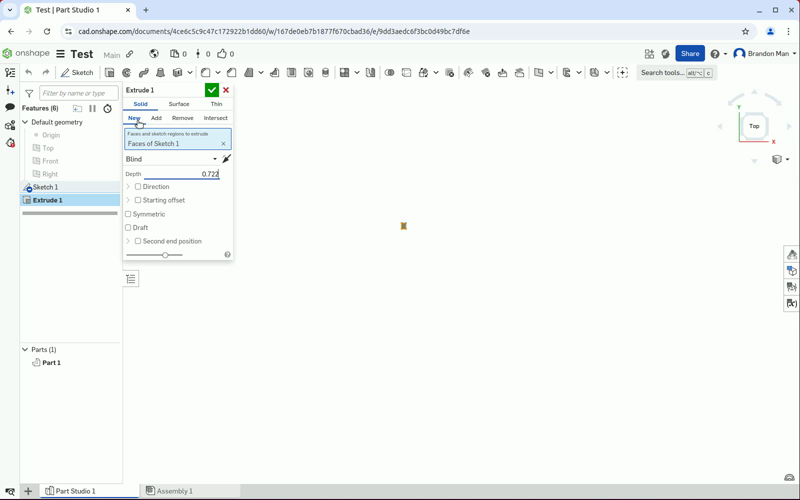
key(enter)
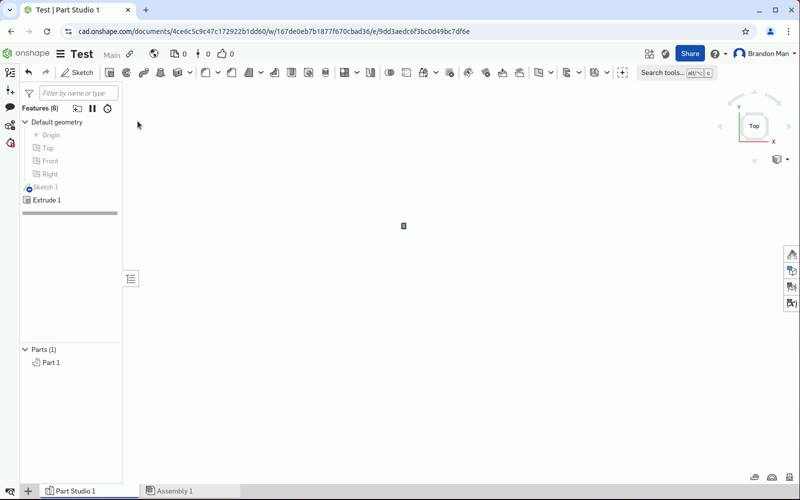
key(shift+h)
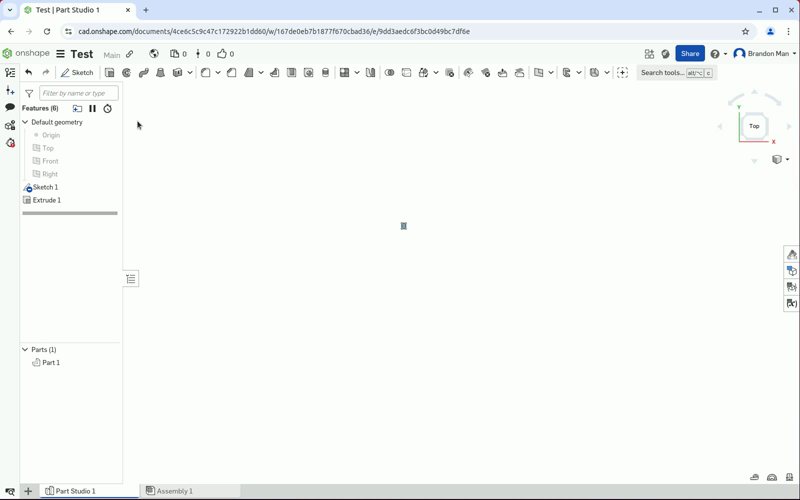
key(shift+h)
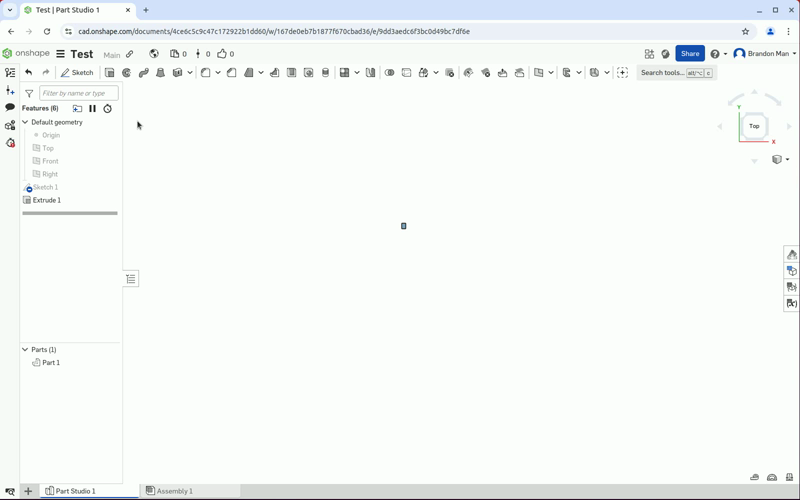
mouse_move(73, 189)
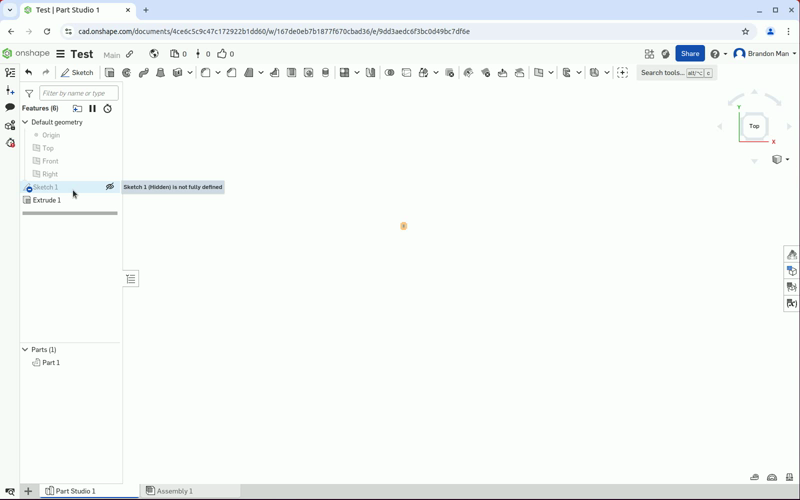
click(73, 189)
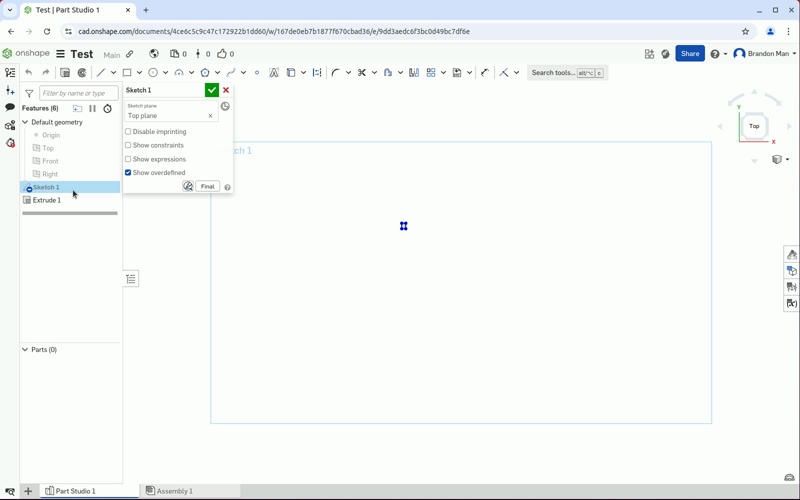
mouse_move(229, 92)
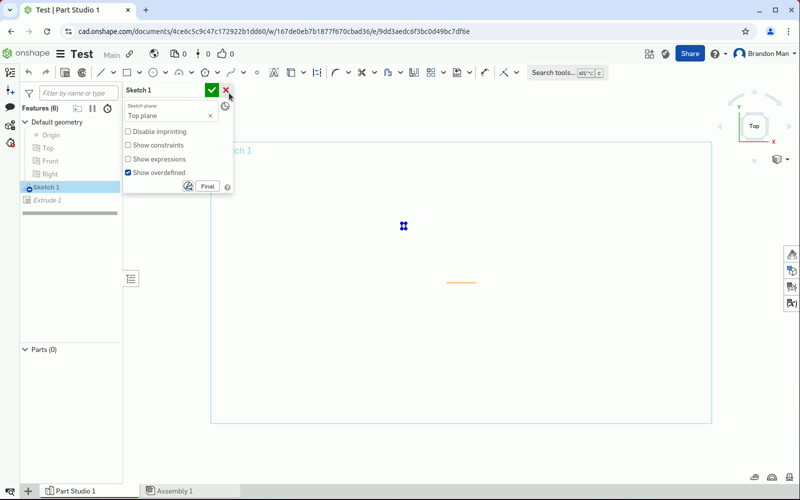
click(229, 92)
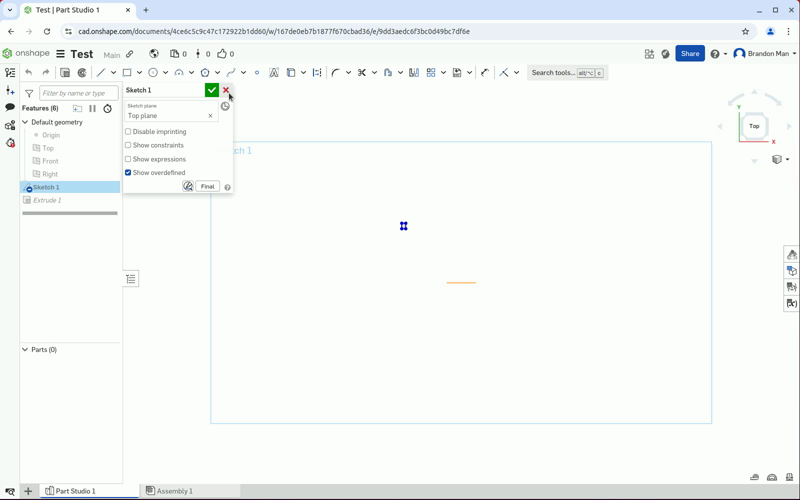
key(shift+s)
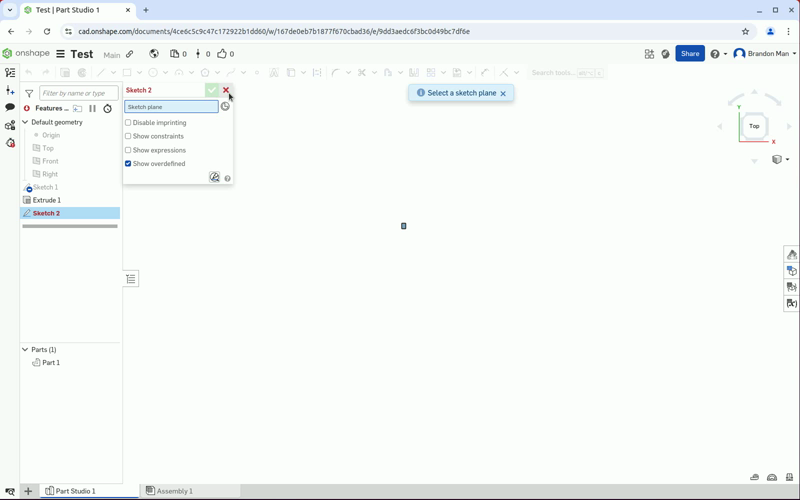
mouse_move(73, 150)
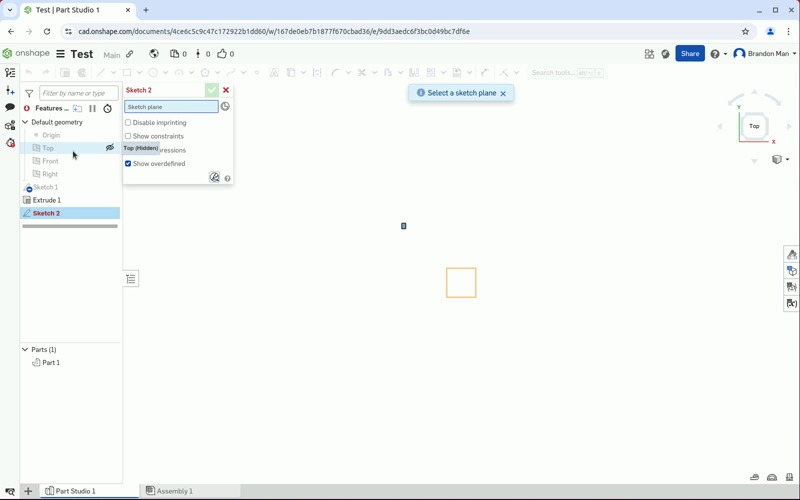
click(73, 150)
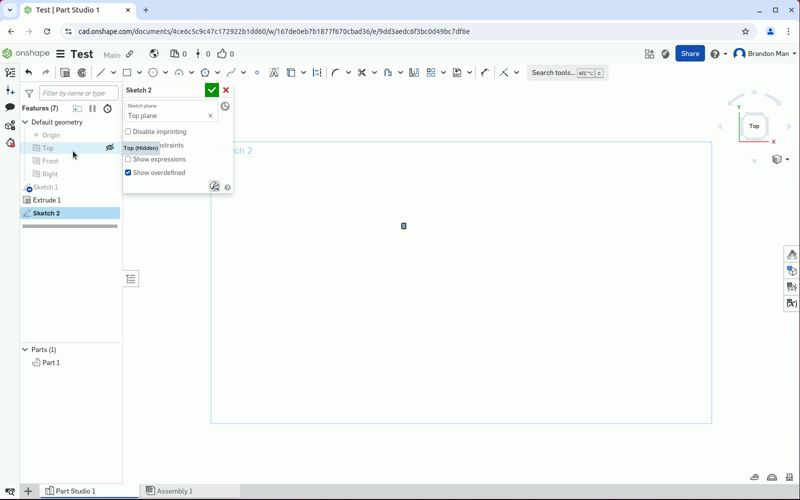
mouse_move(73, 352)
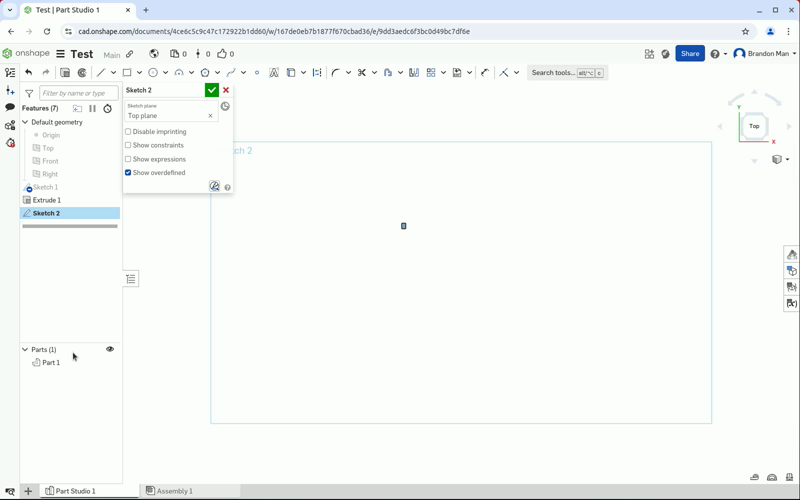
key(y)
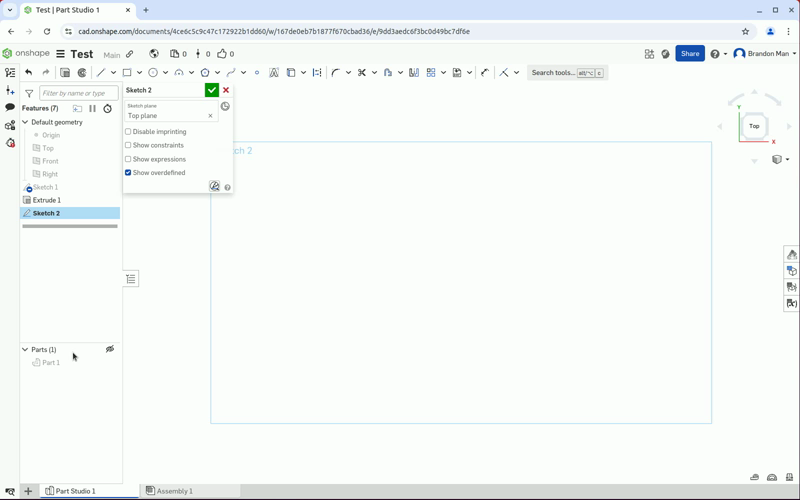
key(l)
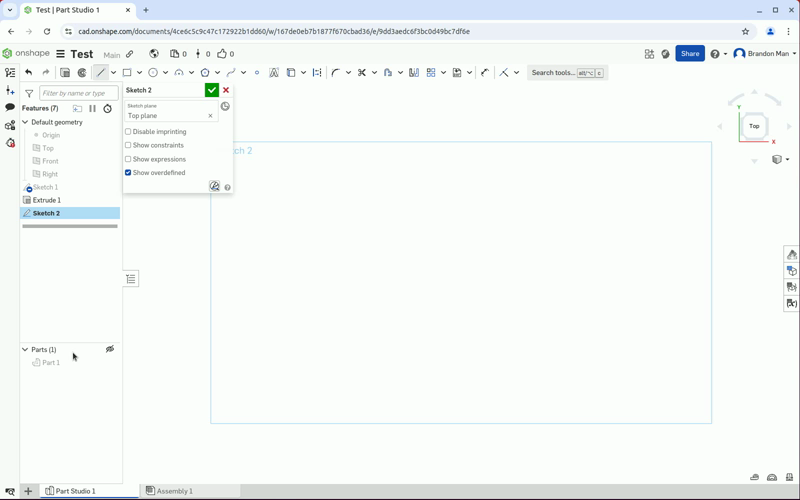
key_down(shift)
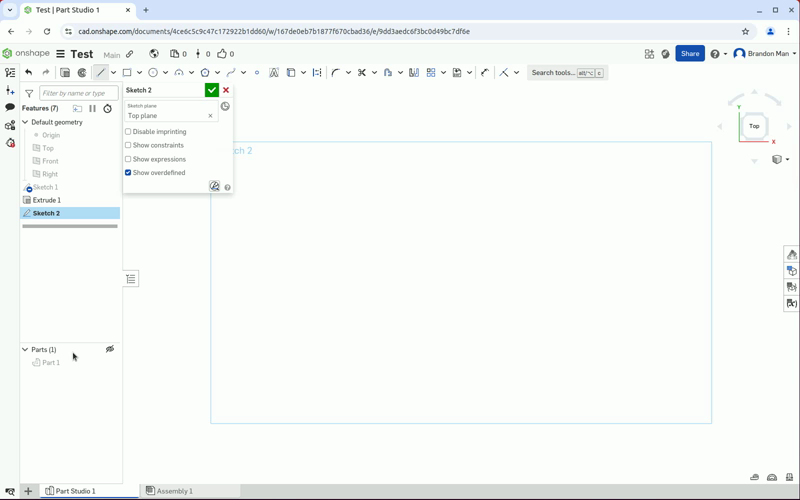
mouse_move(569, 228)
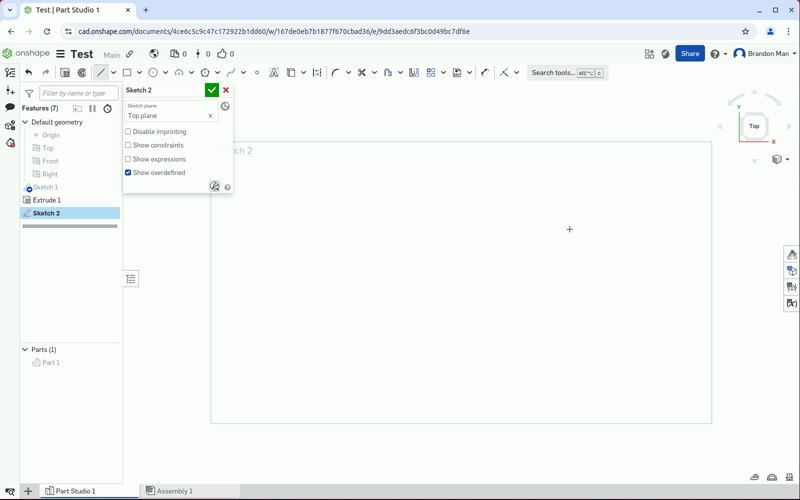
click(569, 228)
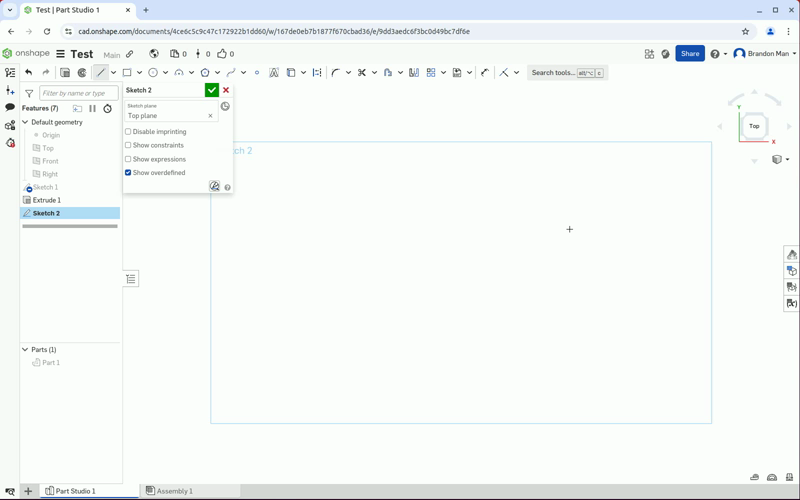
key_up(shift)
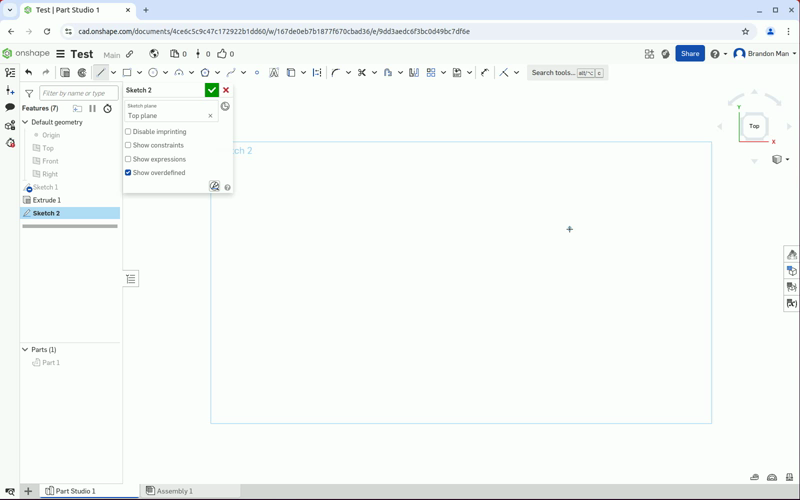
key_down(shift)
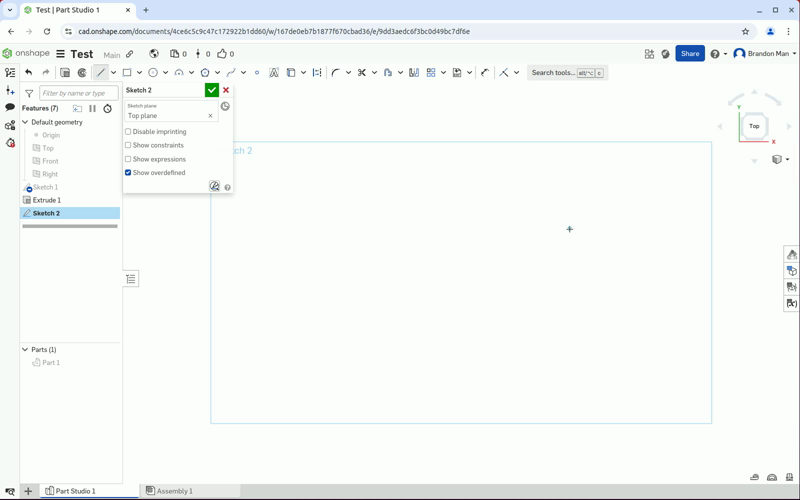
mouse_move(589, 228)
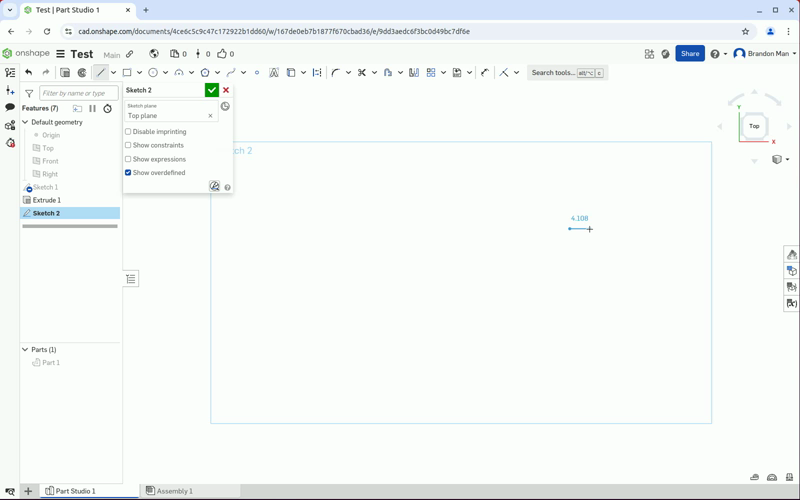
mouse_move(573, 228)
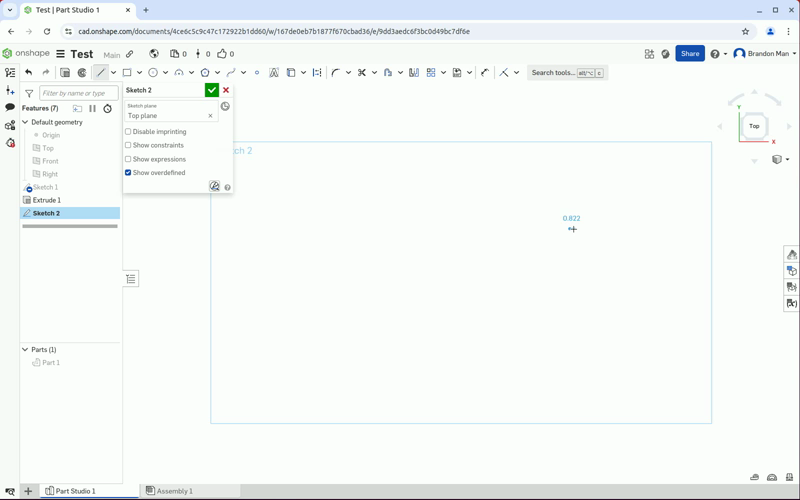
scroll(6)
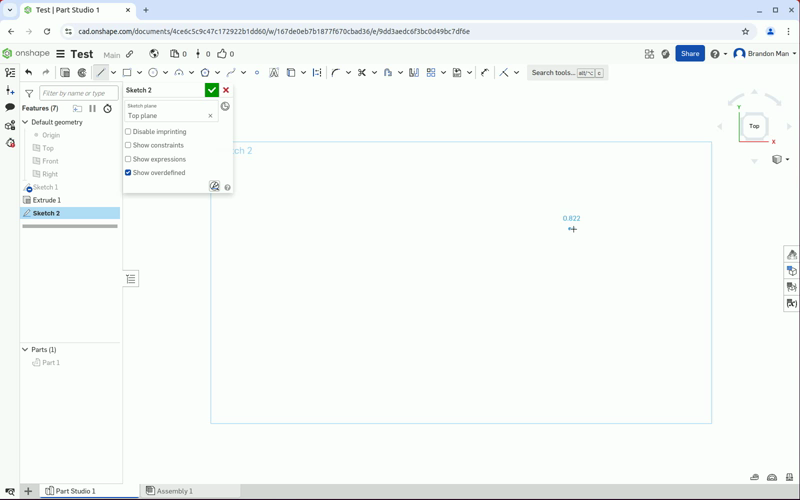
scroll(6)
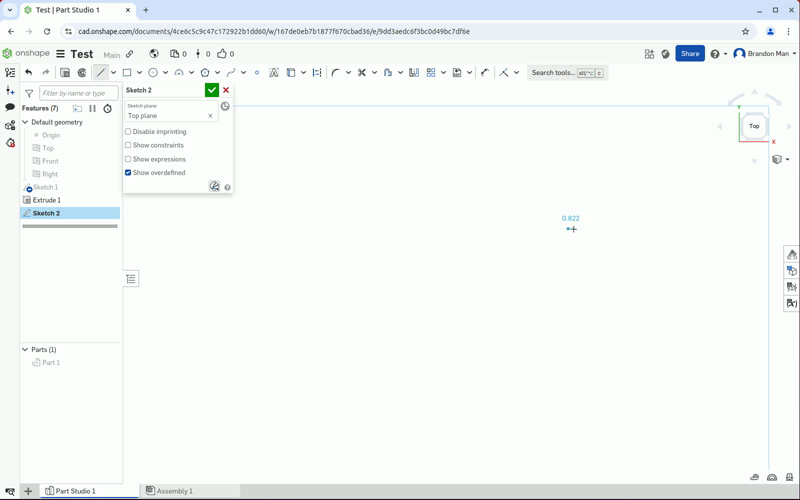
scroll(6)
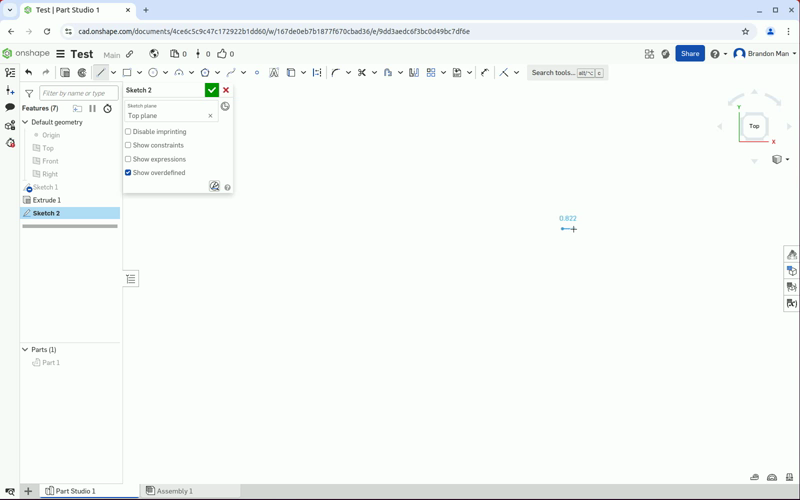
scroll(6)
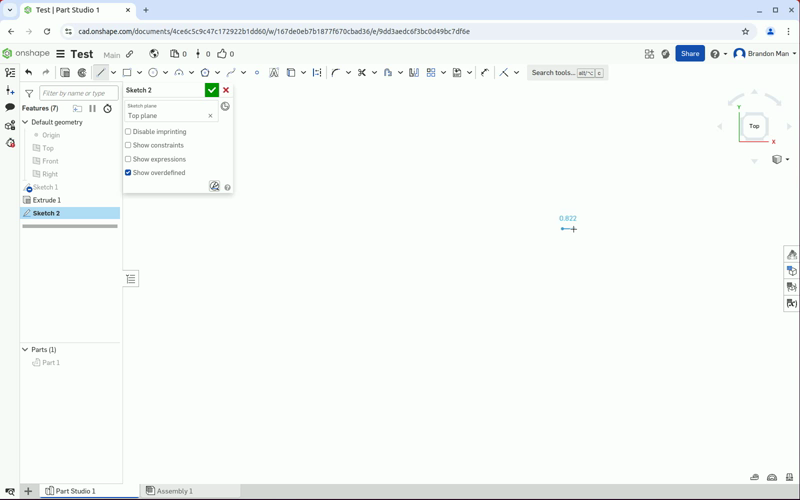
scroll(6)
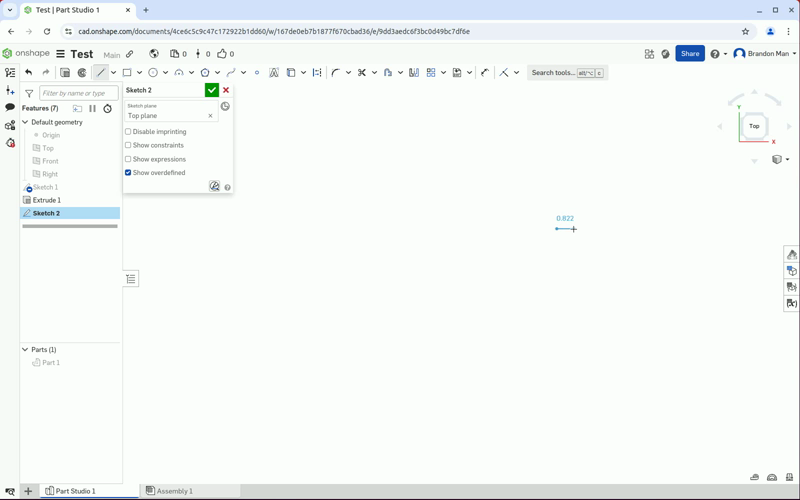
scroll(6)
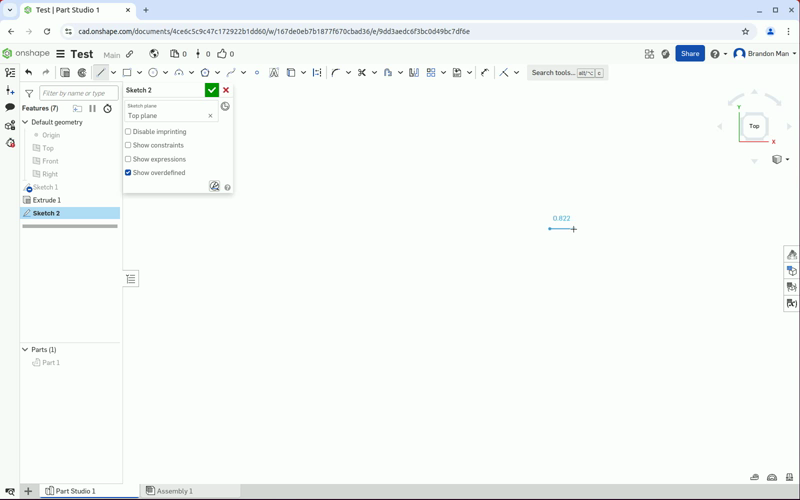
scroll(6)
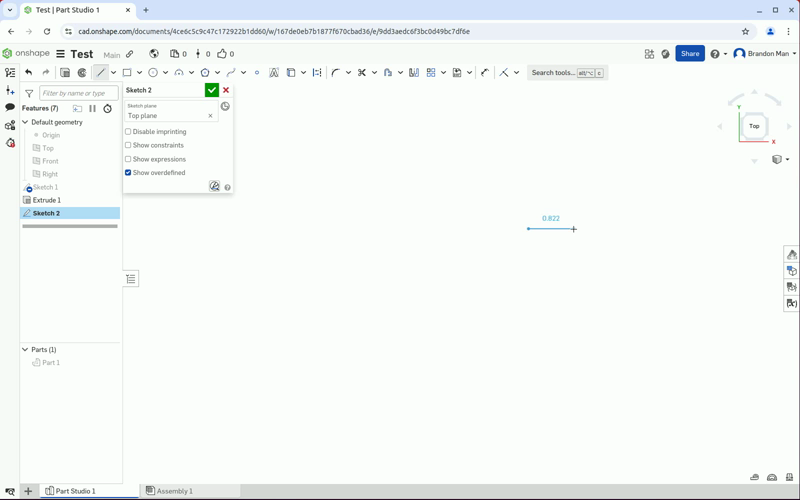
click(573, 228)
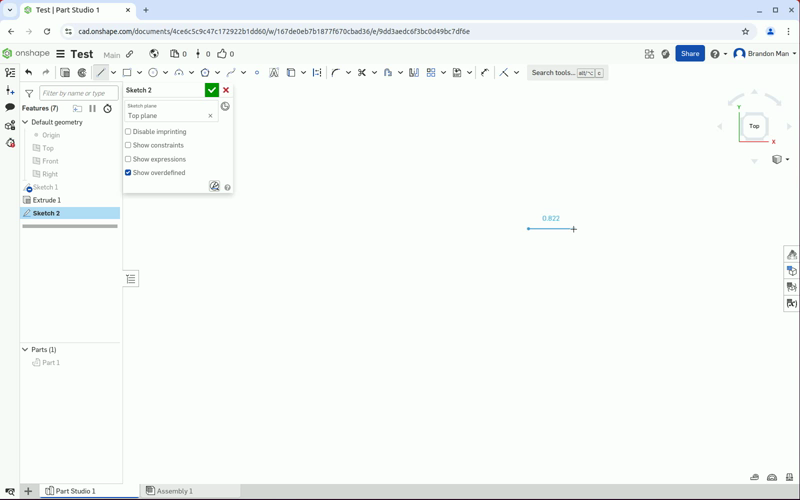
scroll(-6)
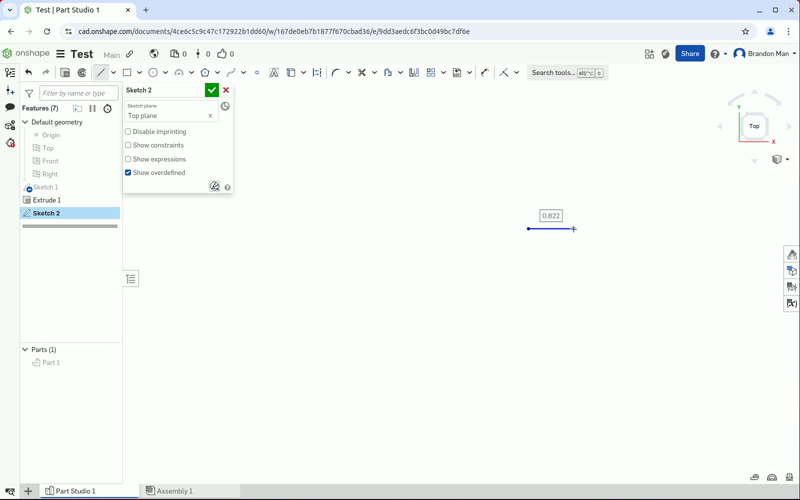
scroll(-6)
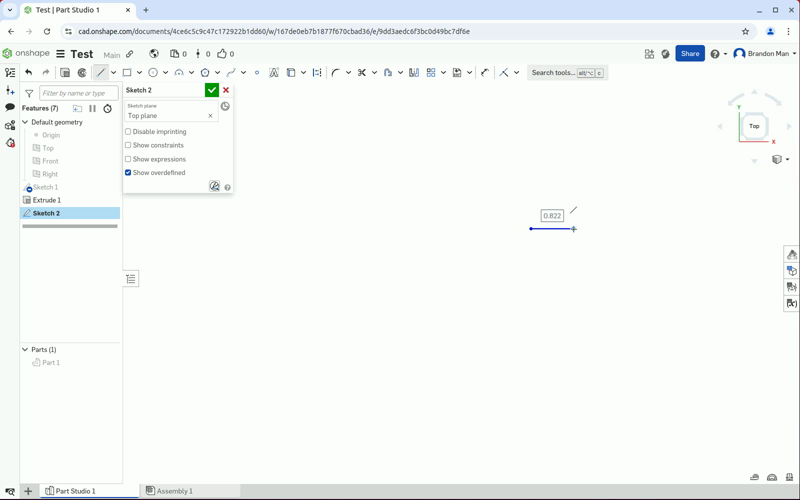
scroll(-6)
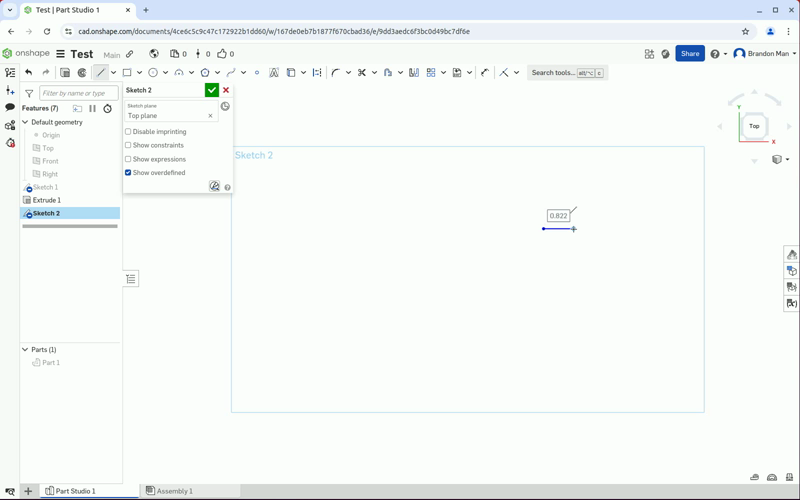
scroll(-6)
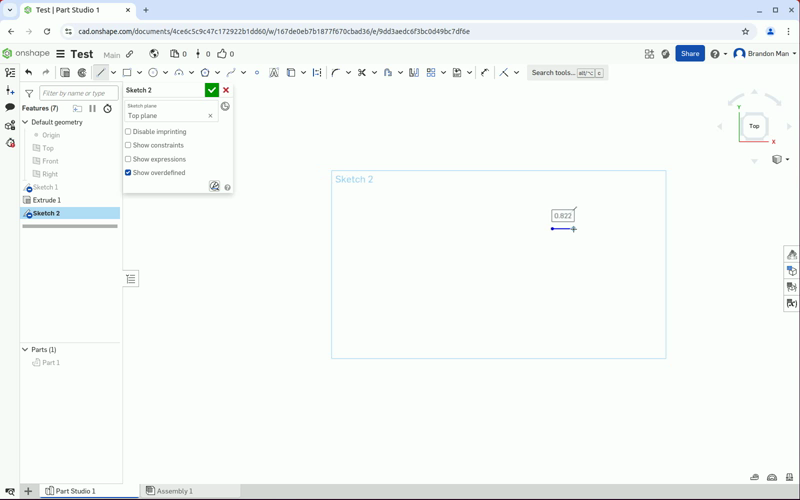
scroll(-6)
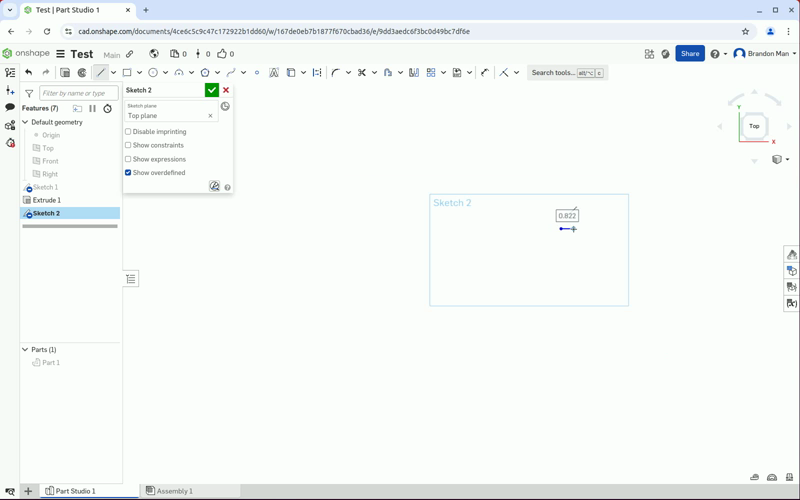
scroll(-6)
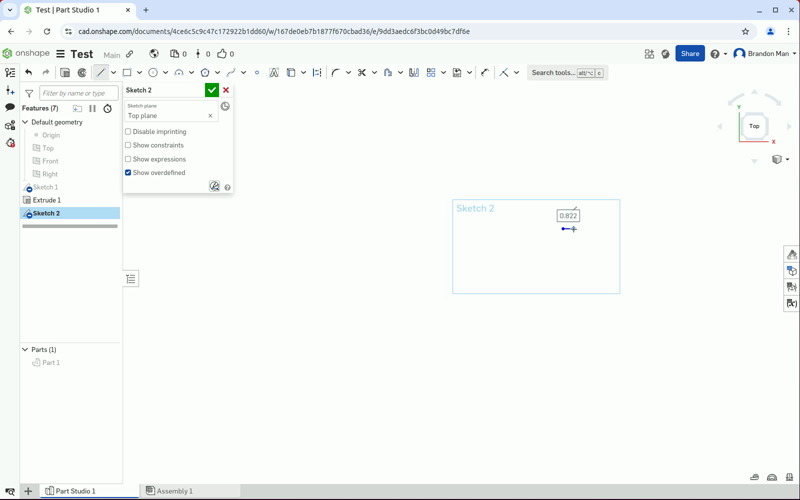
scroll(-6)
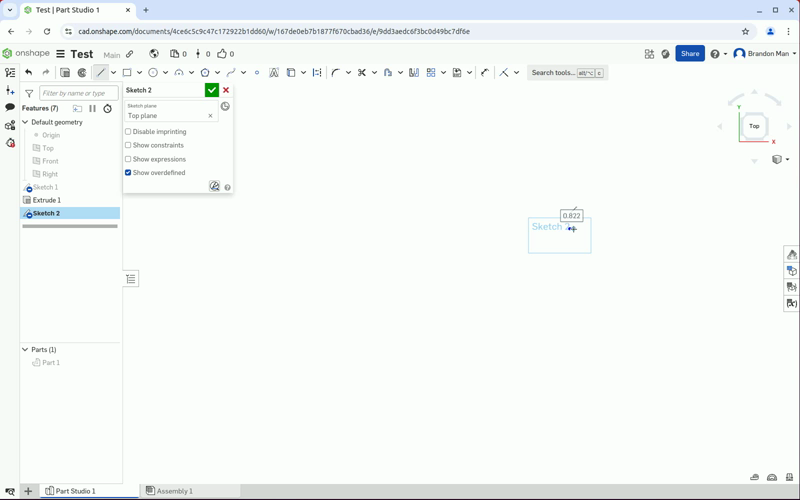
key_up(shift)
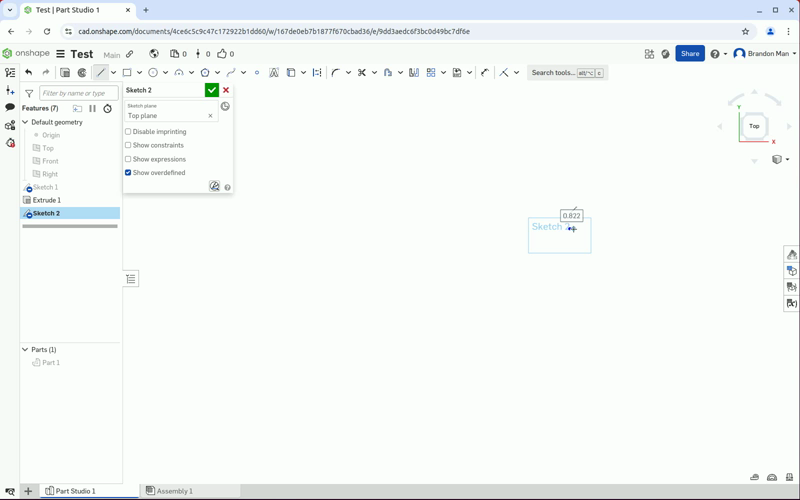
key_down(shift)
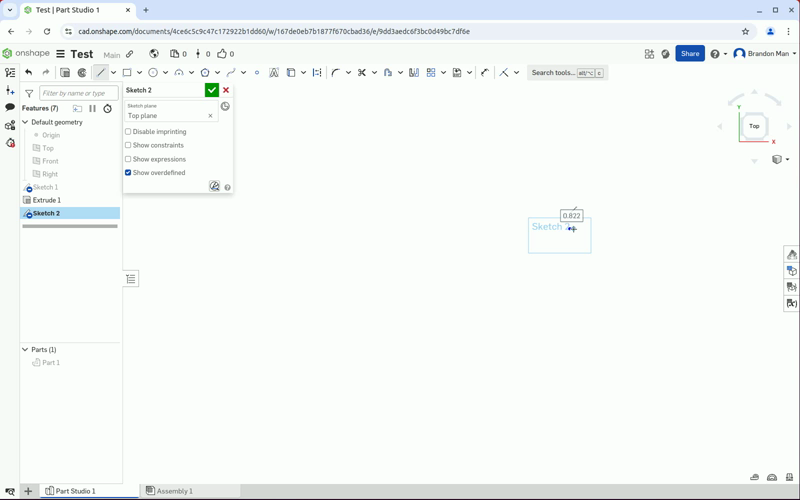
mouse_move(589, 228)
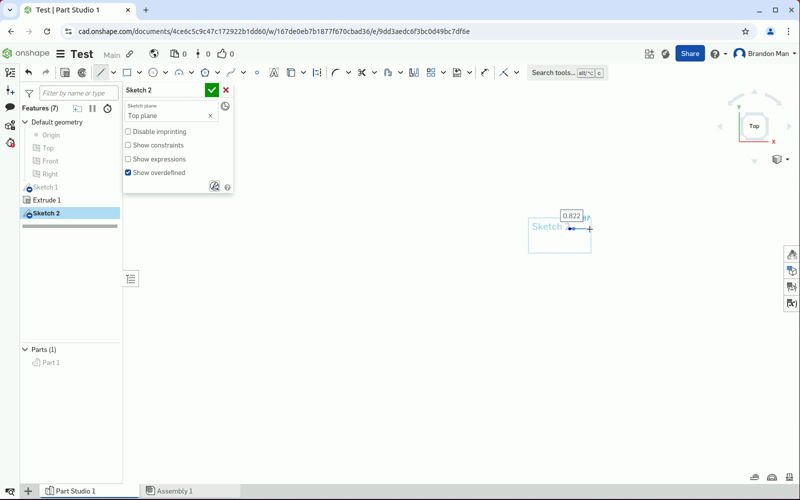
mouse_move(573, 223)
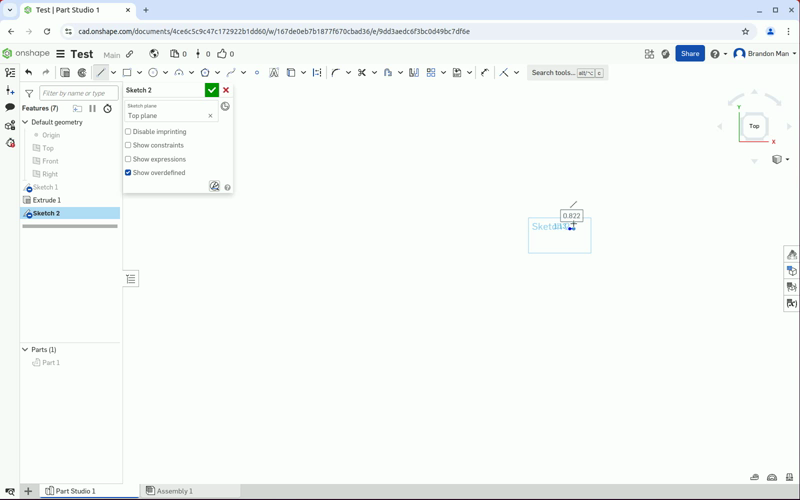
scroll(6)
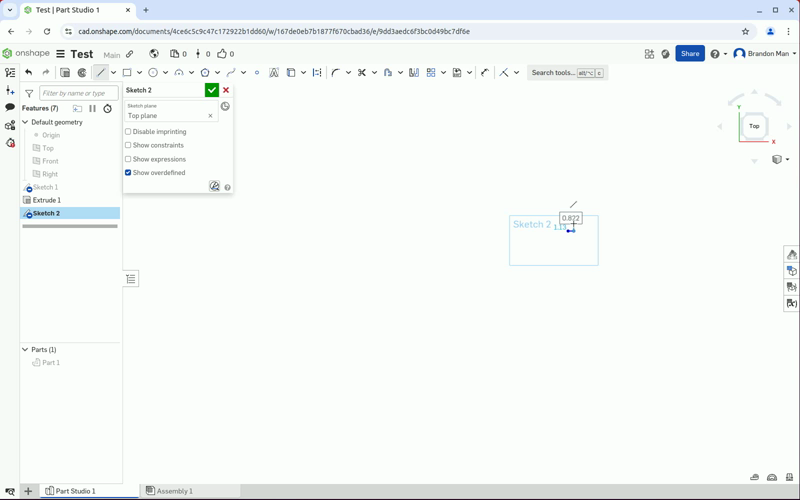
scroll(6)
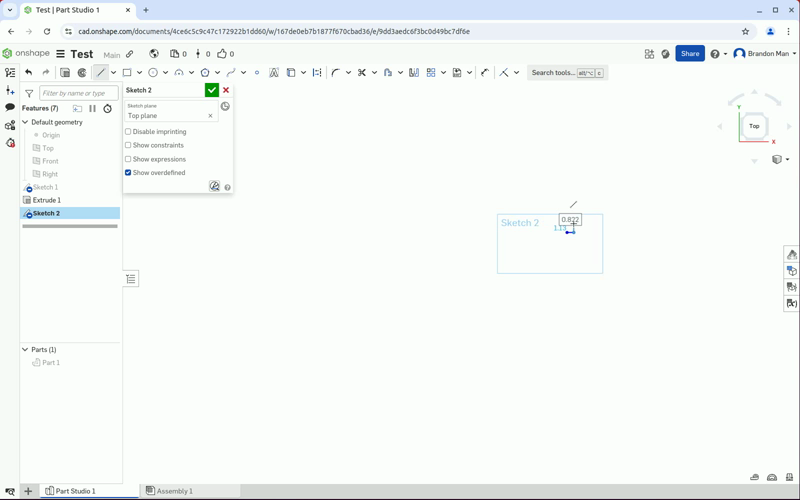
scroll(6)
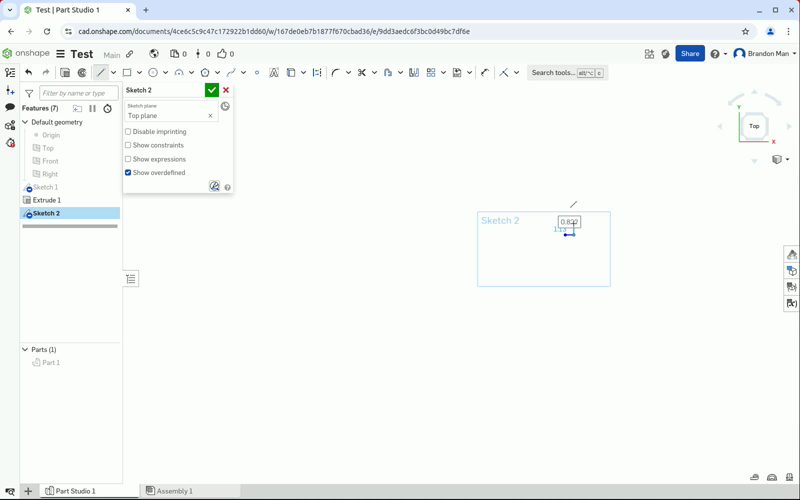
scroll(6)
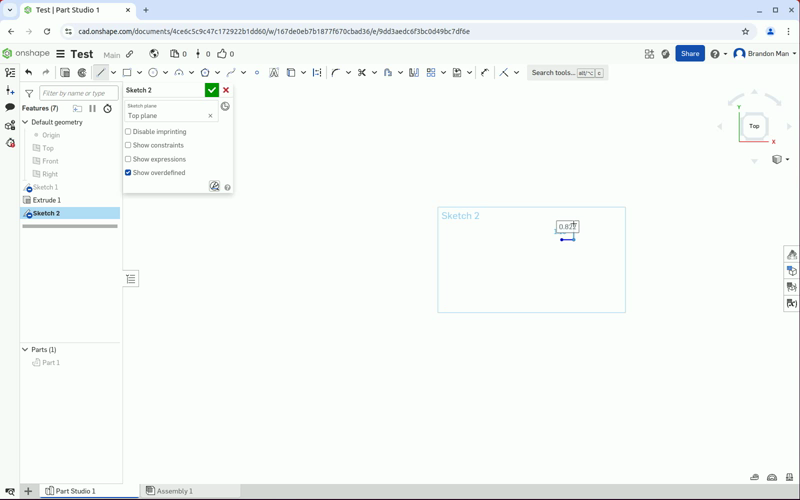
scroll(6)
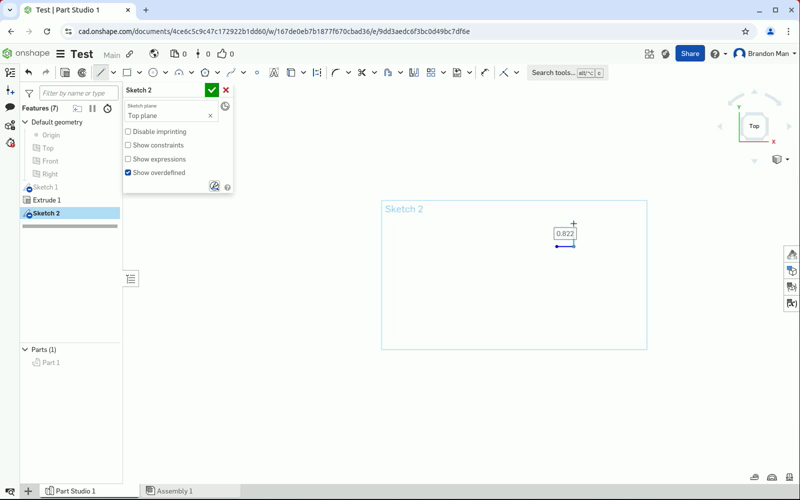
scroll(6)
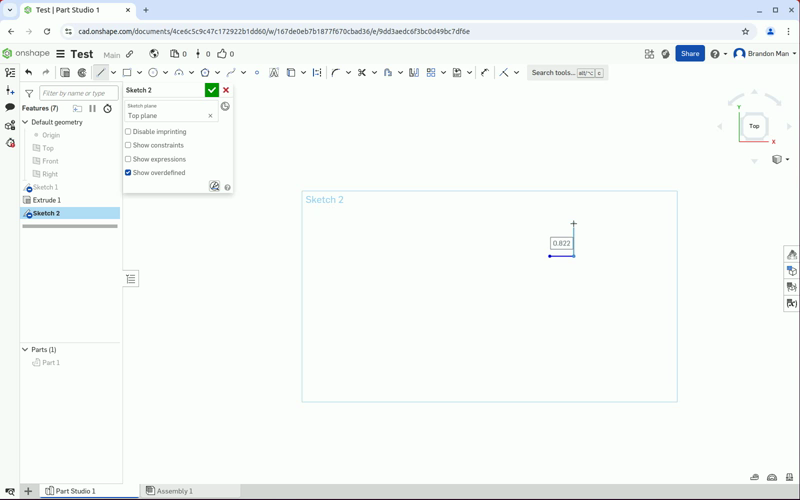
scroll(6)
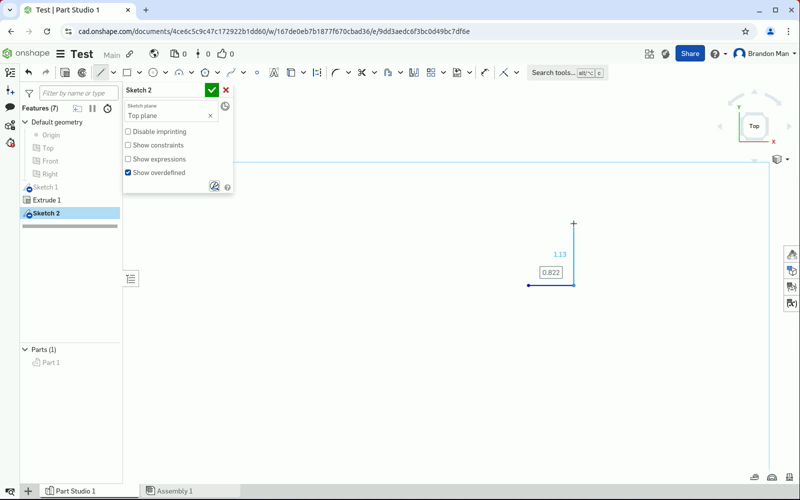
click(573, 223)
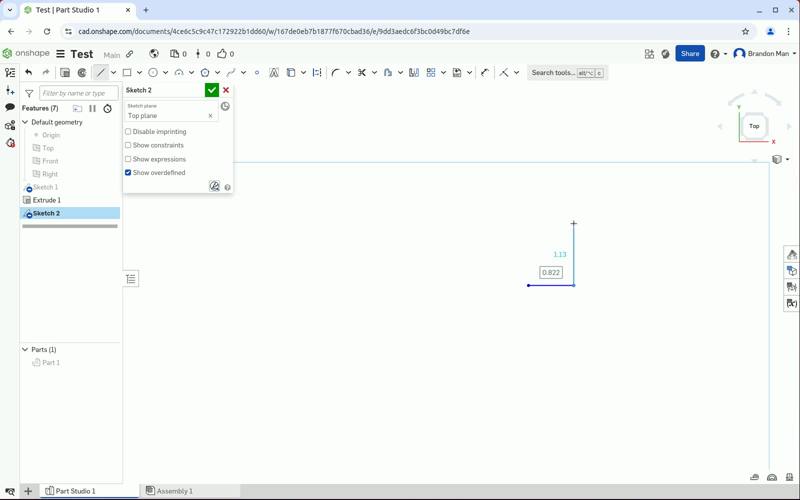
scroll(-6)
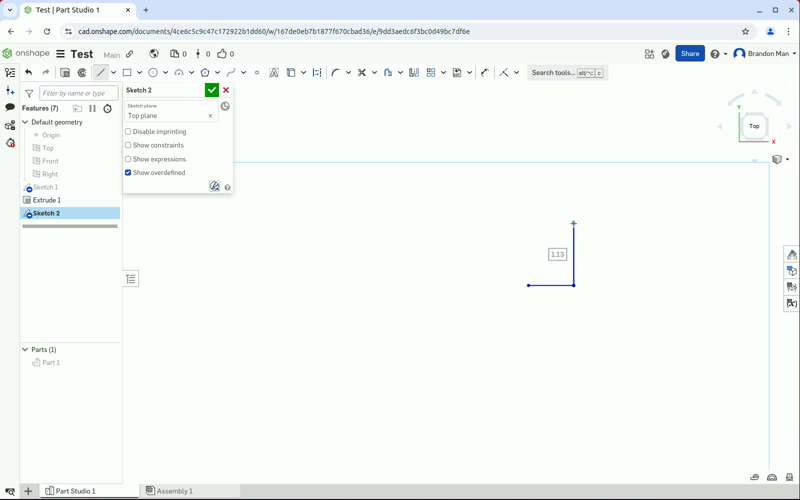
scroll(-6)
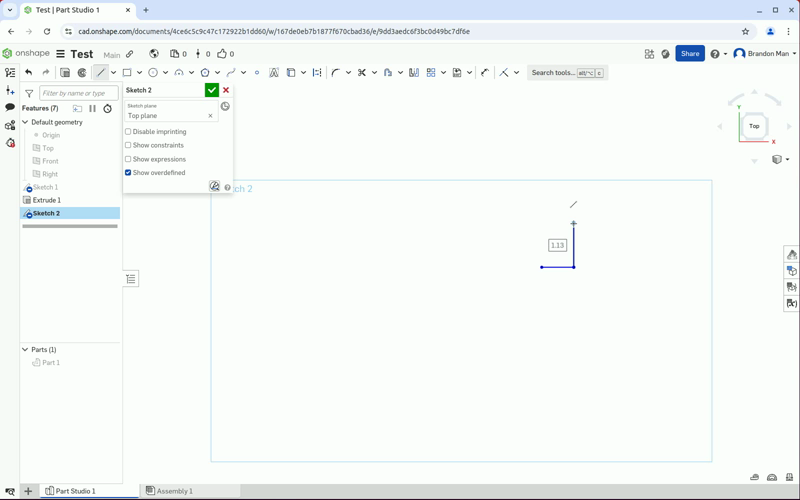
scroll(-6)
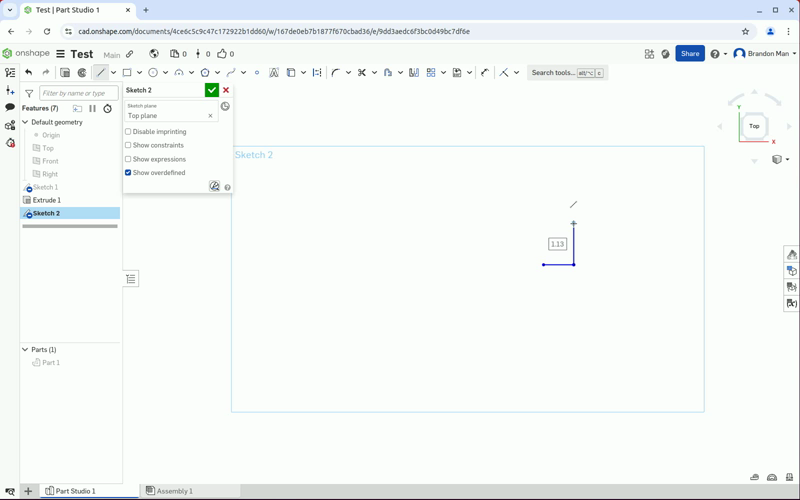
scroll(-6)
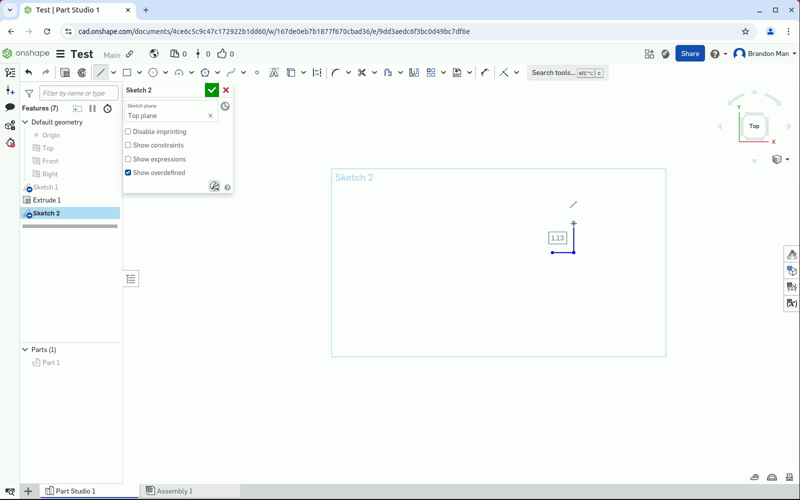
scroll(-6)
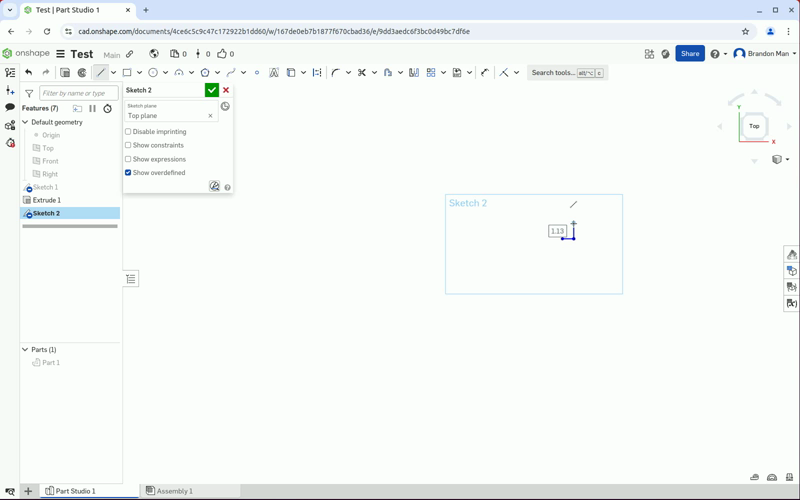
scroll(-6)
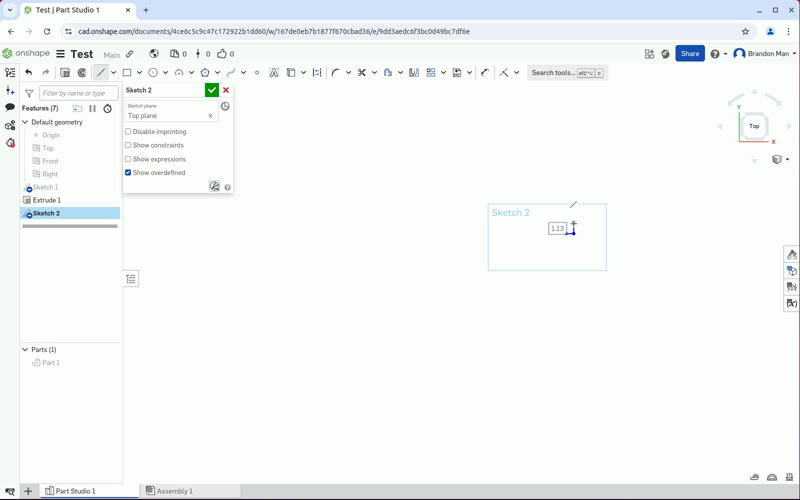
scroll(-6)
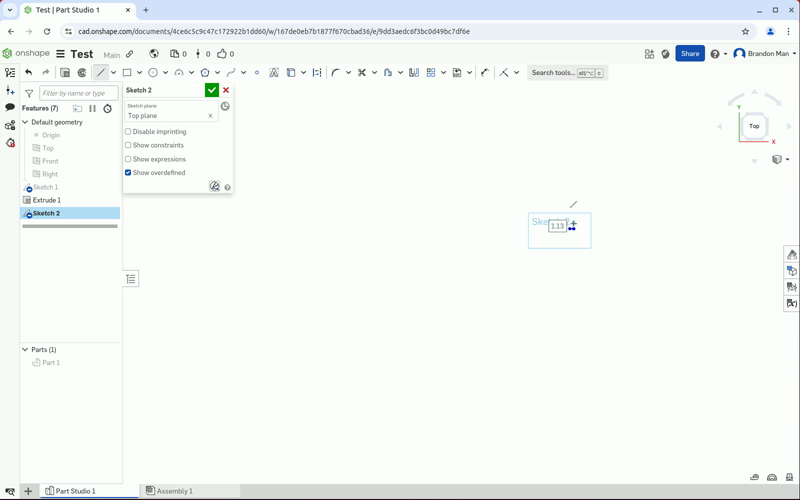
key_up(shift)
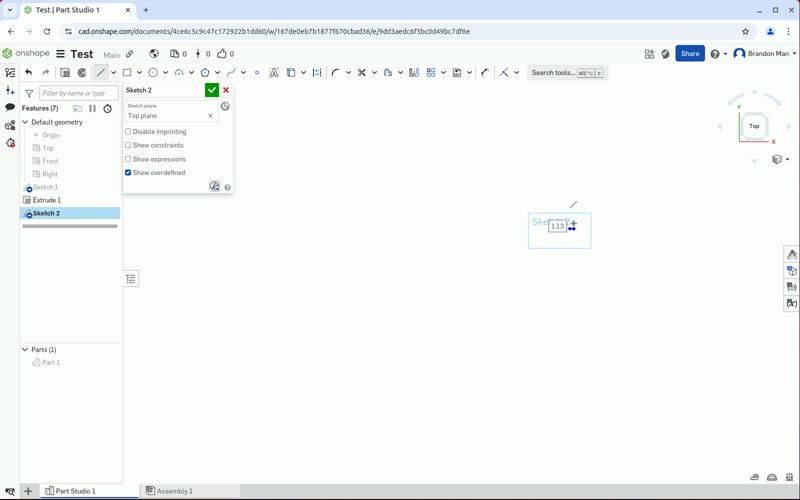
key_down(shift)
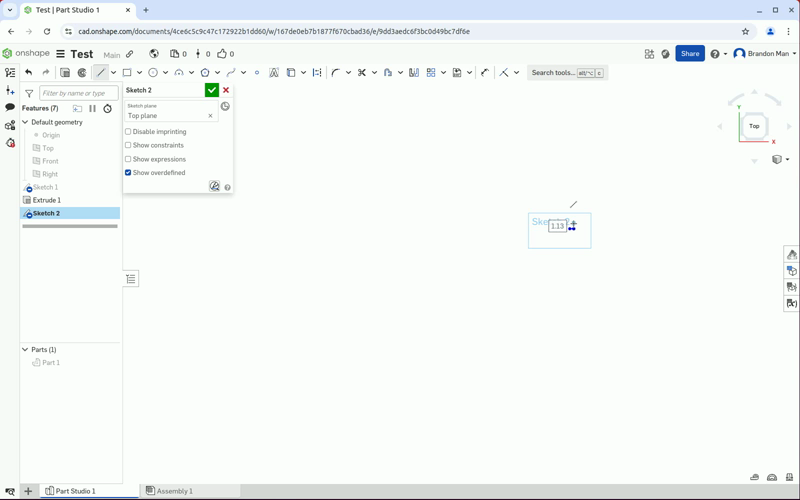
mouse_move(589, 223)
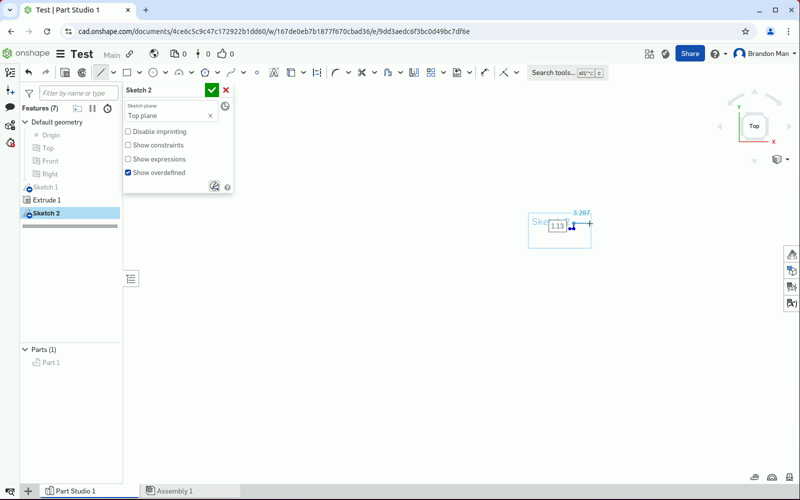
mouse_move(569, 223)
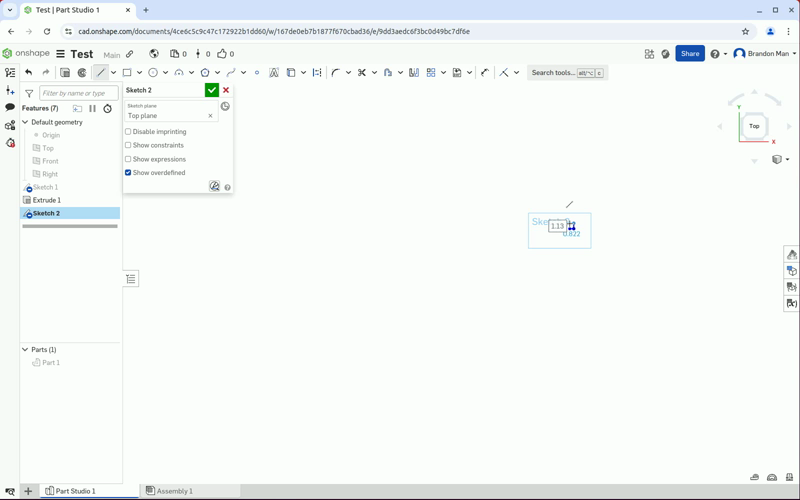
scroll(6)
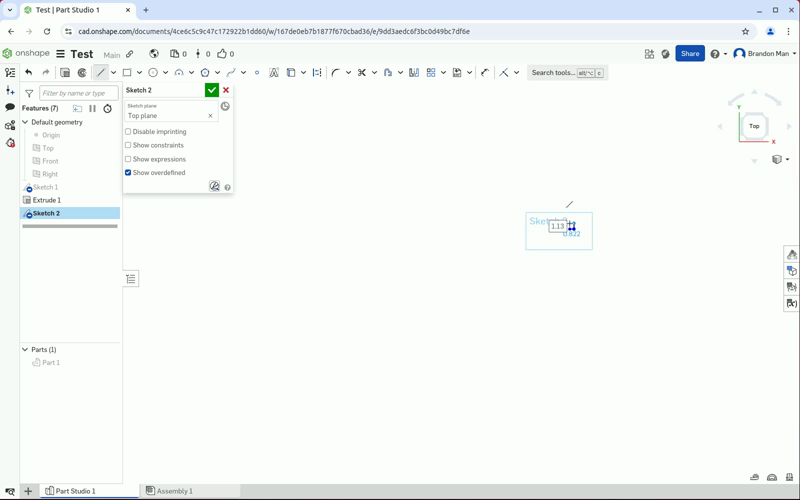
scroll(6)
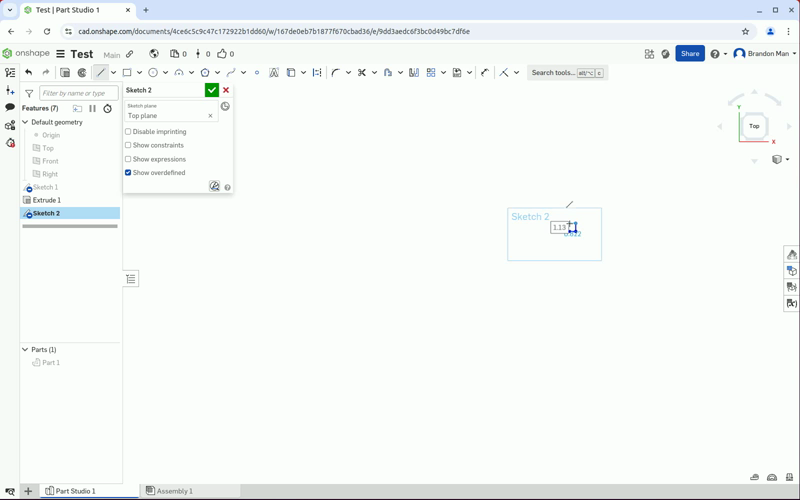
scroll(6)
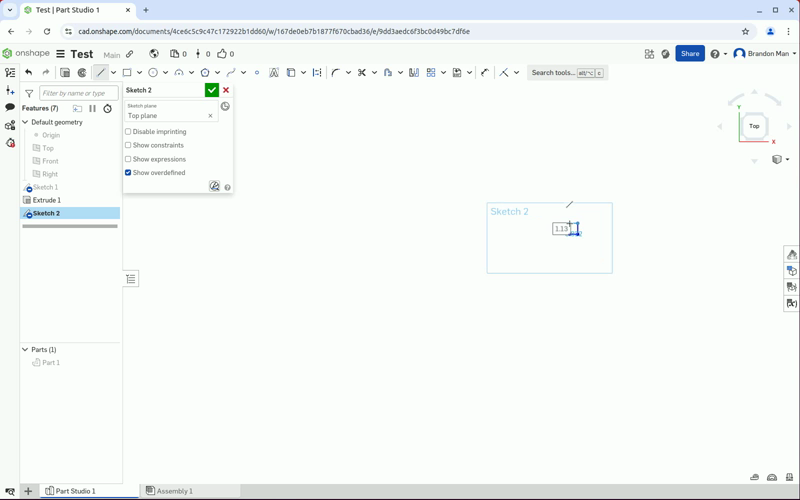
scroll(6)
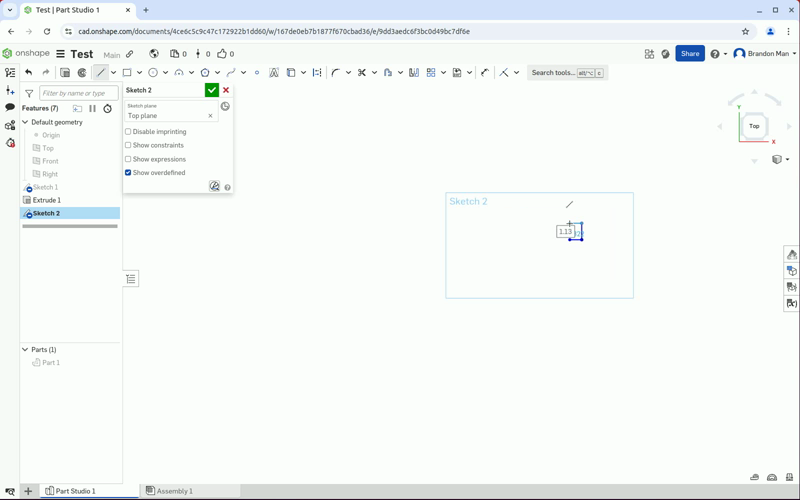
scroll(6)
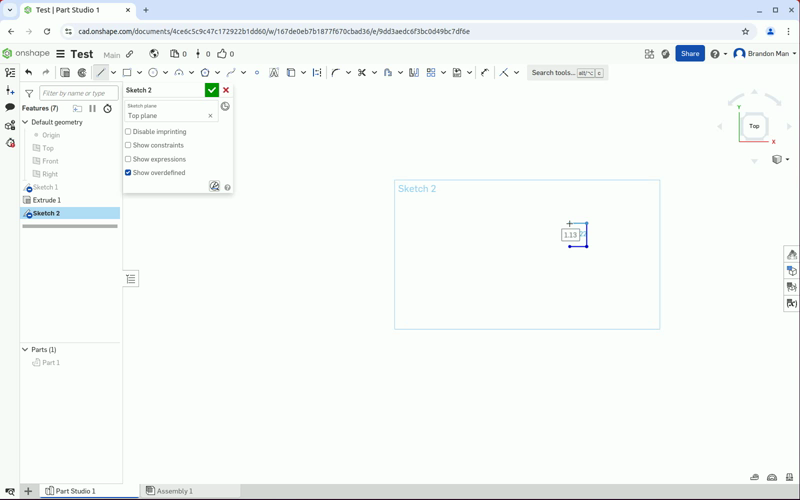
scroll(6)
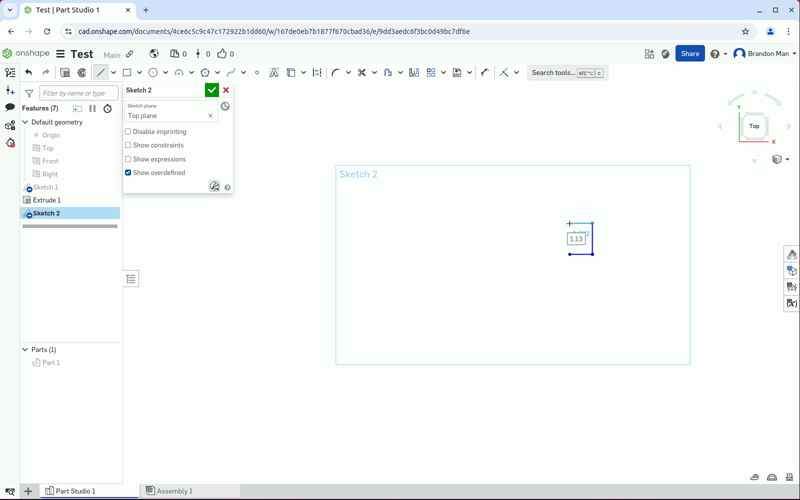
scroll(6)
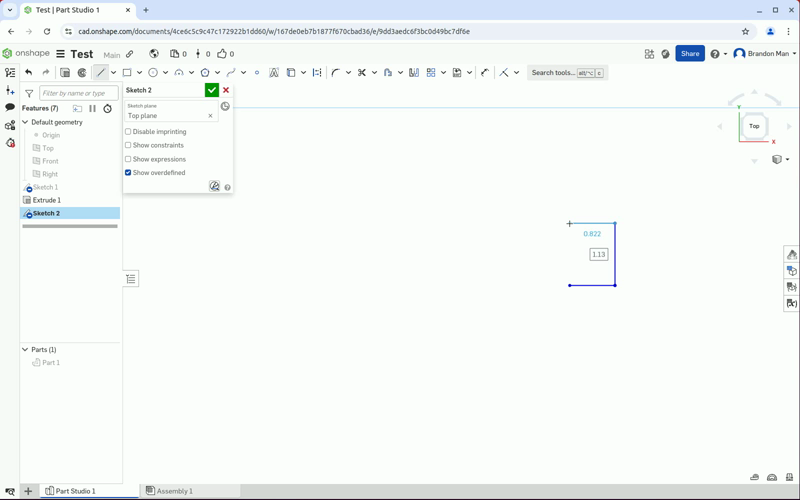
click(569, 223)
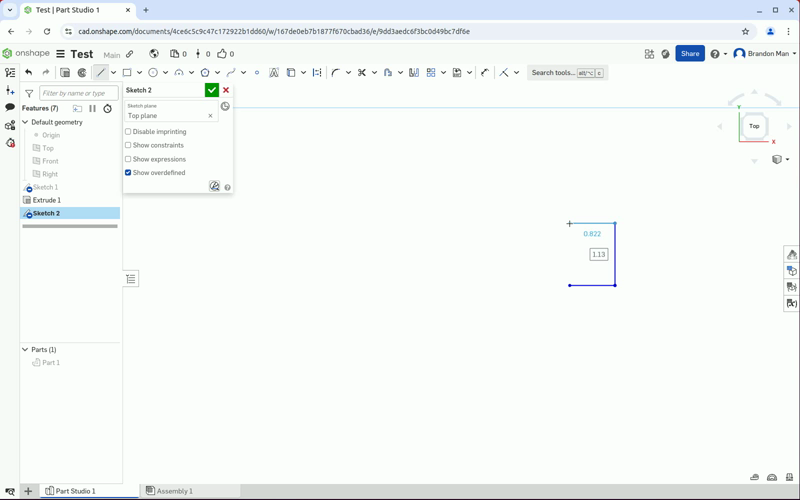
scroll(-6)
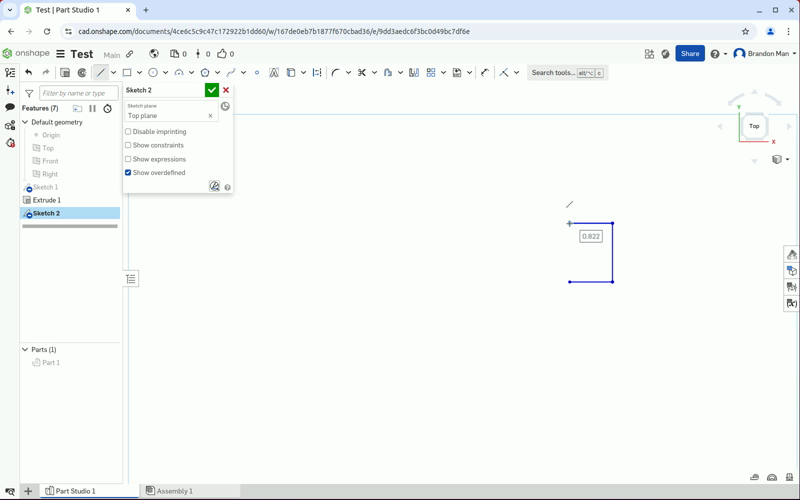
scroll(-6)
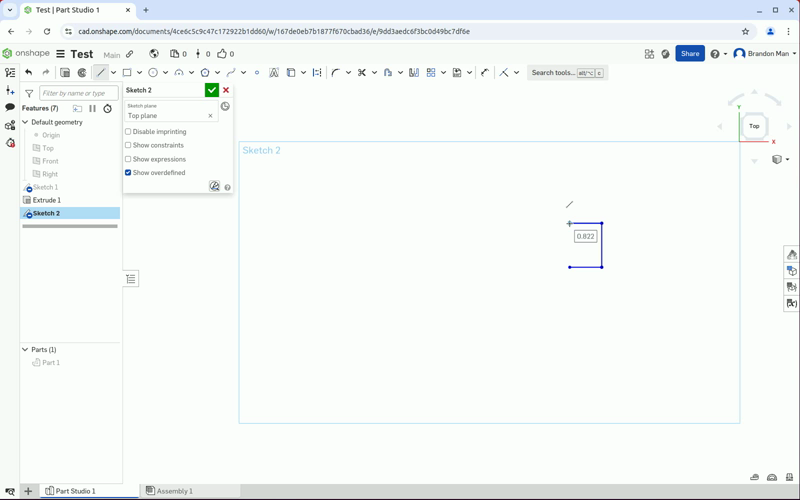
scroll(-6)
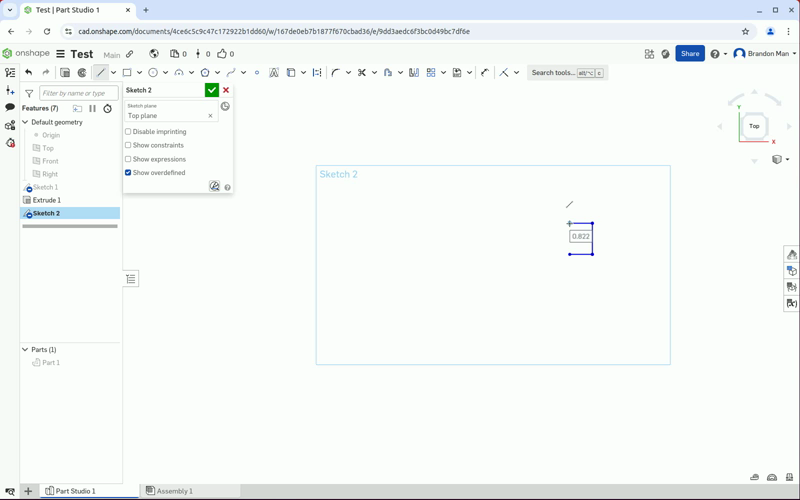
scroll(-6)
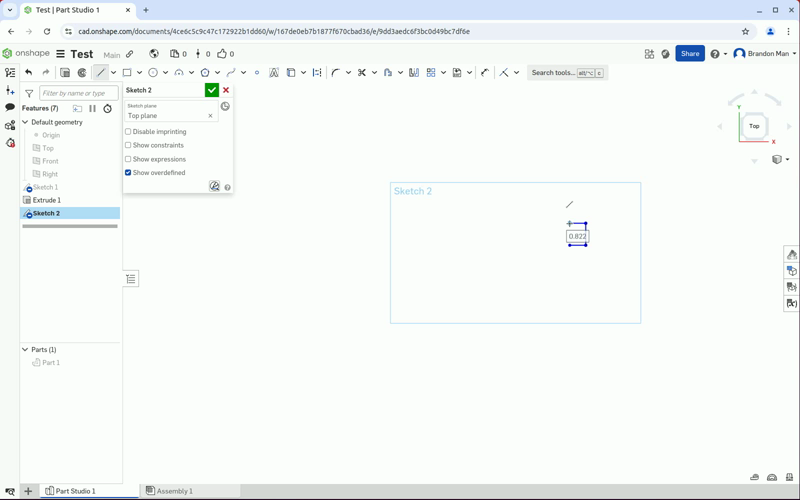
scroll(-6)
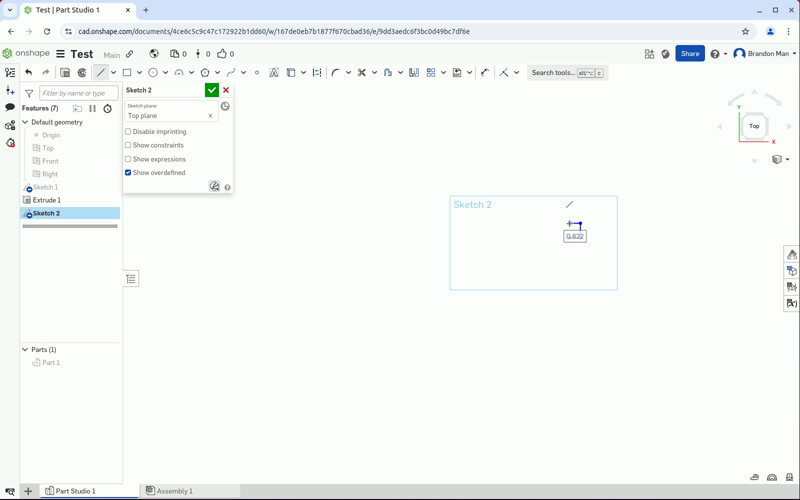
scroll(-6)
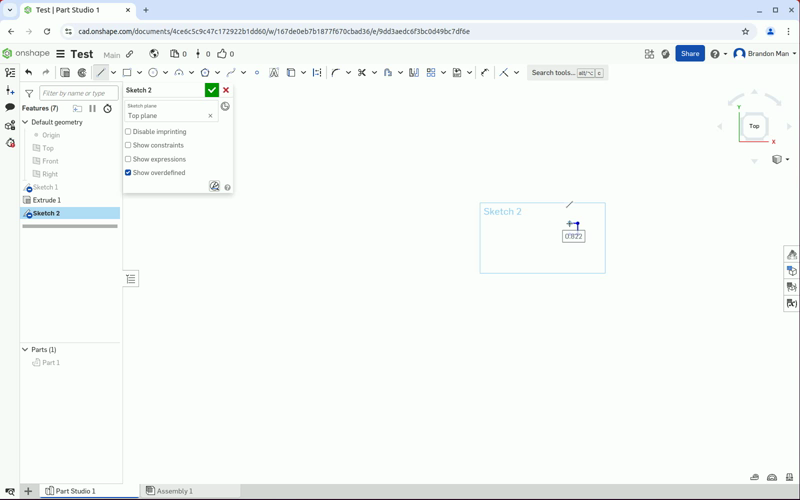
scroll(-6)
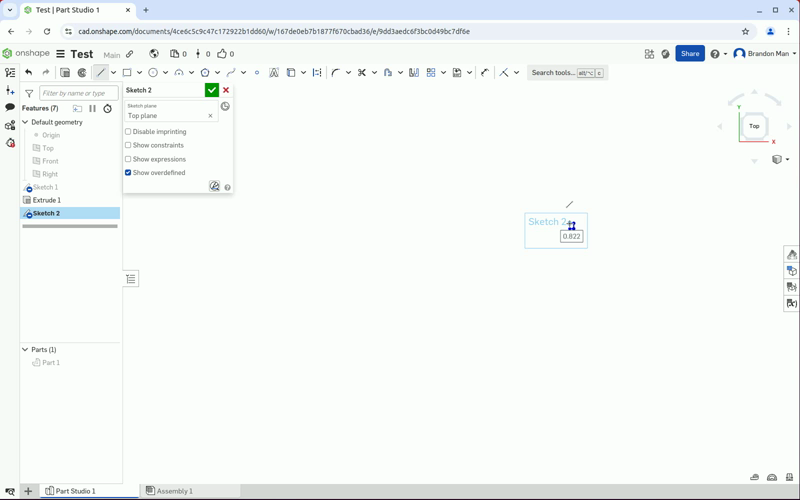
key_up(shift)
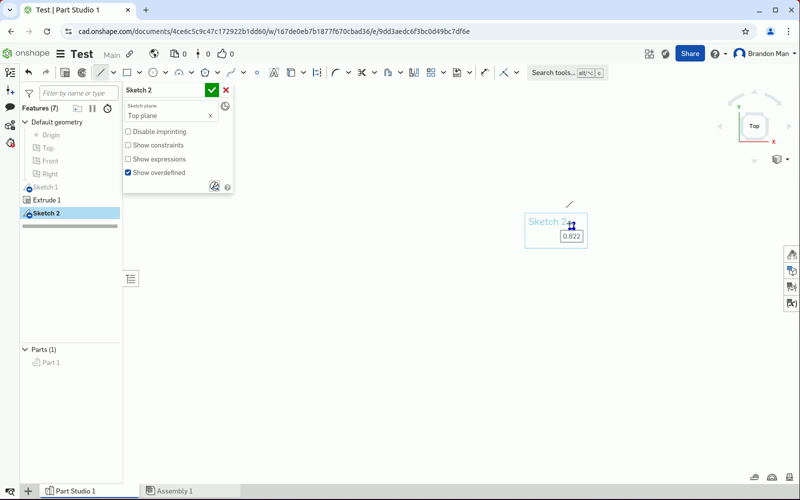
mouse_move(589, 223)
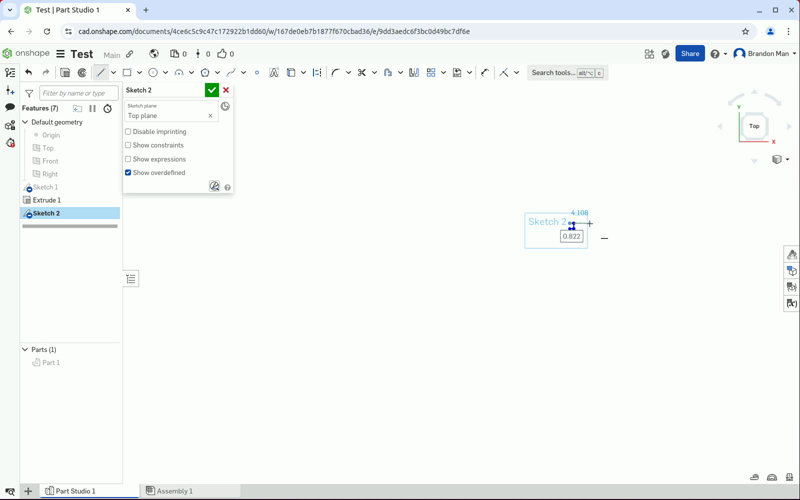
key_down(shift)
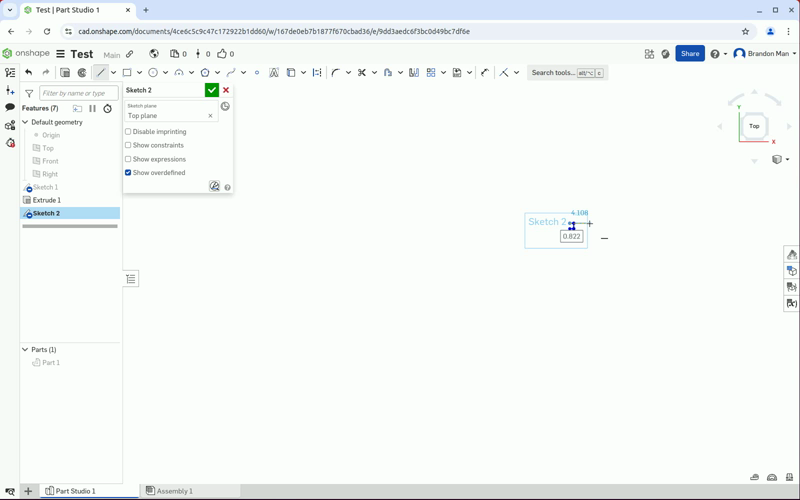
mouse_move(569, 228)
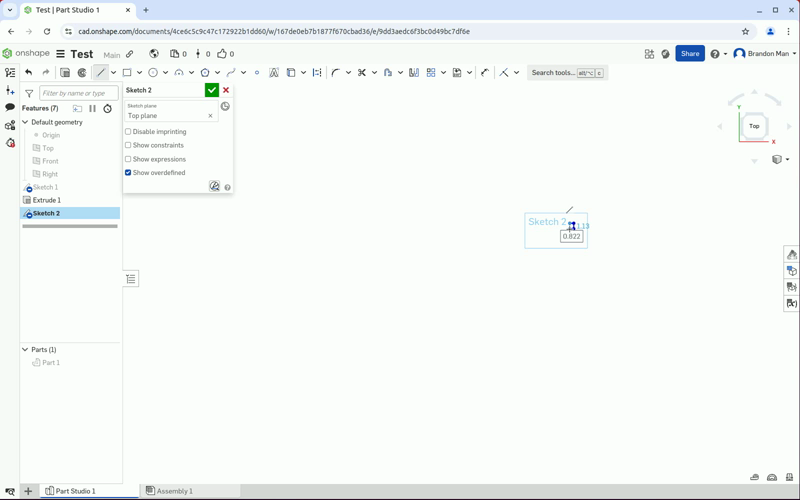
scroll(6)
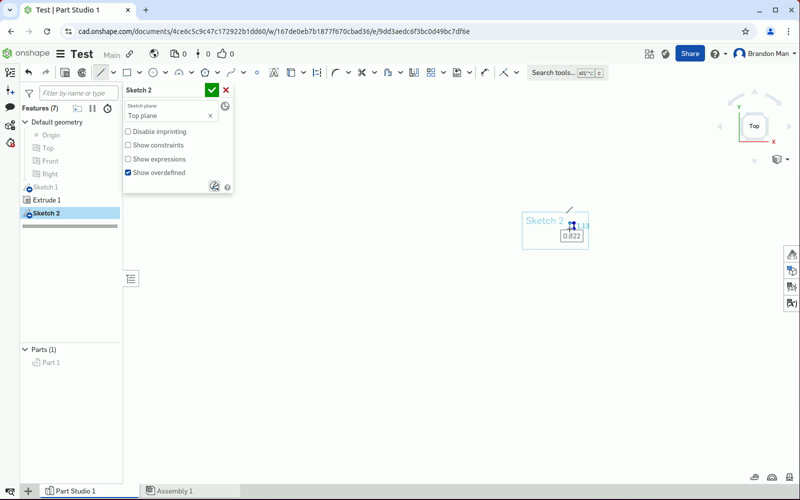
scroll(6)
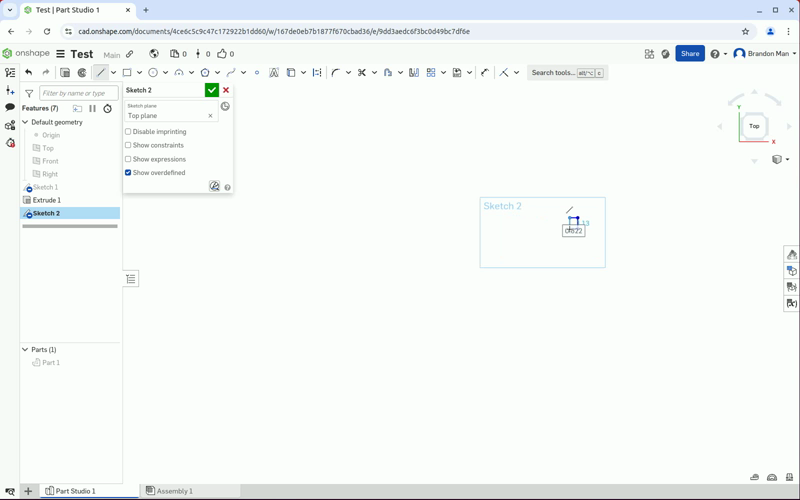
scroll(6)
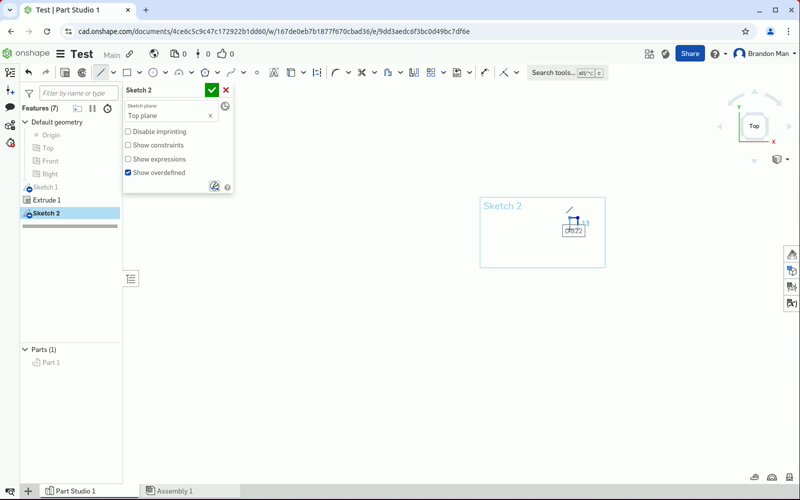
scroll(6)
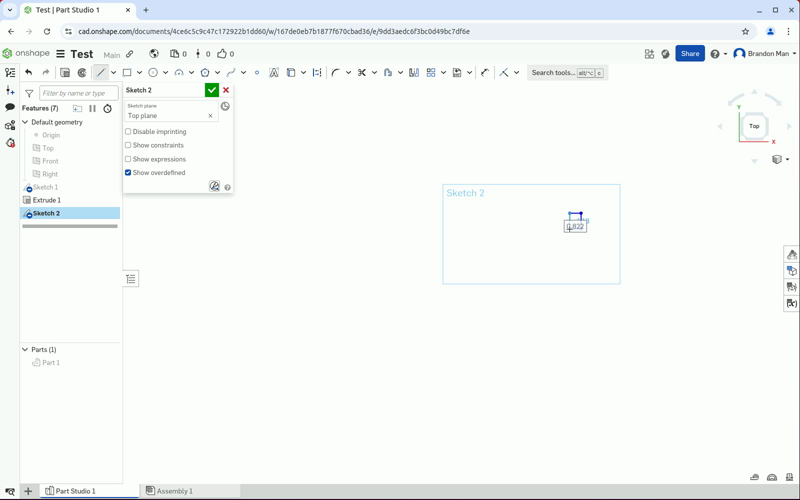
scroll(6)
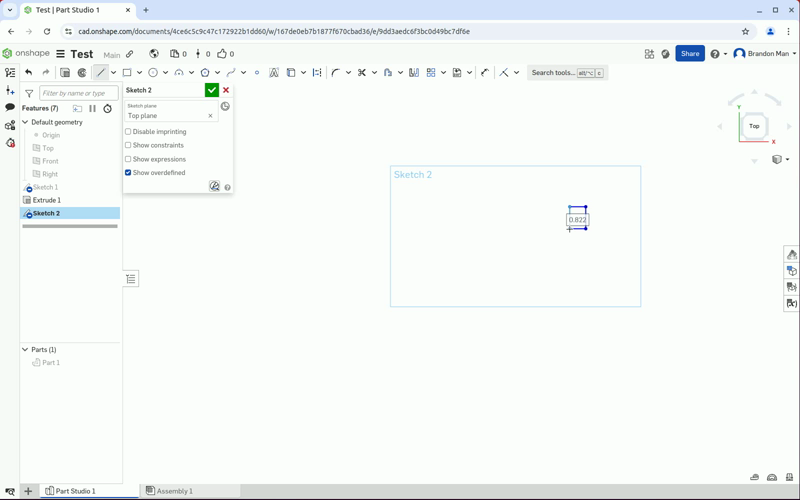
scroll(6)
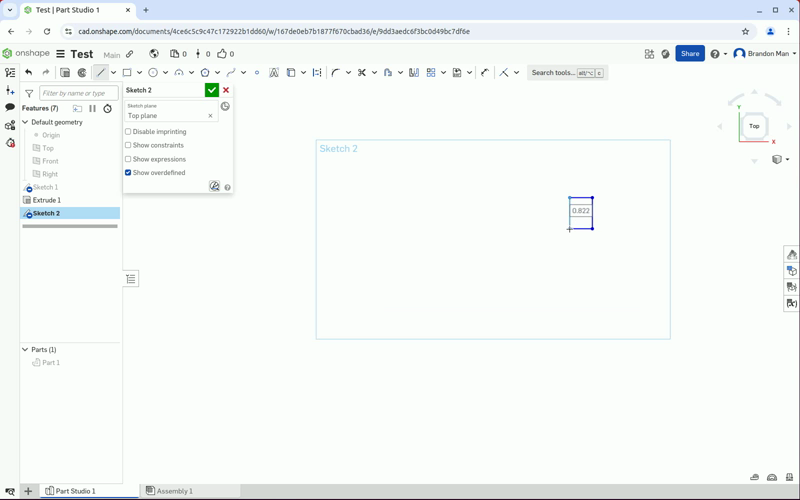
scroll(6)
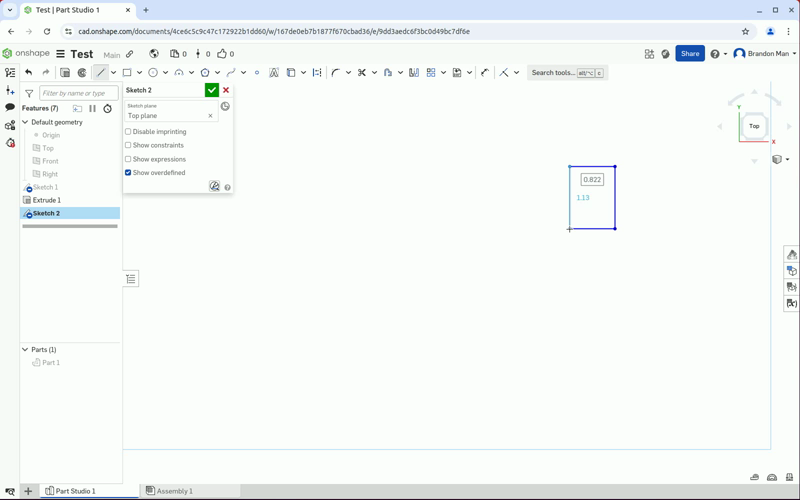
key_up(shift)
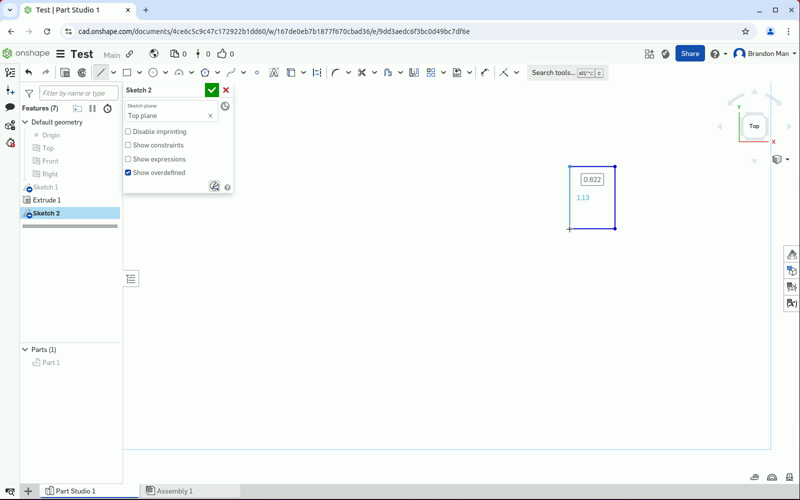
click(569, 228)
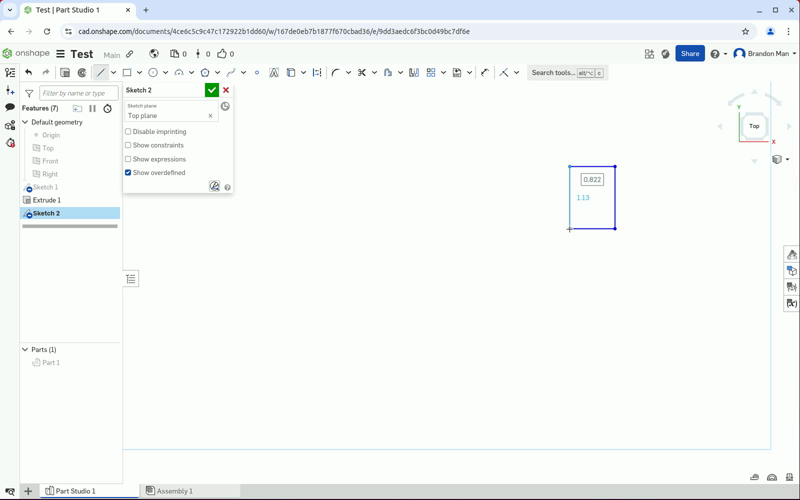
scroll(-6)
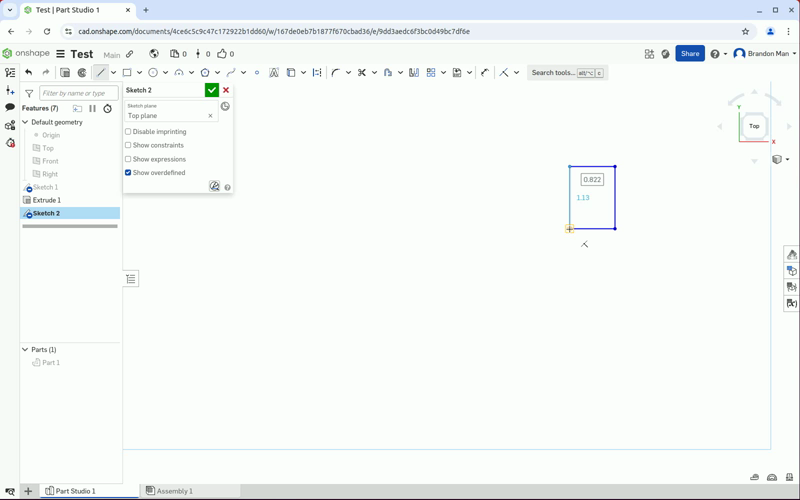
scroll(-6)
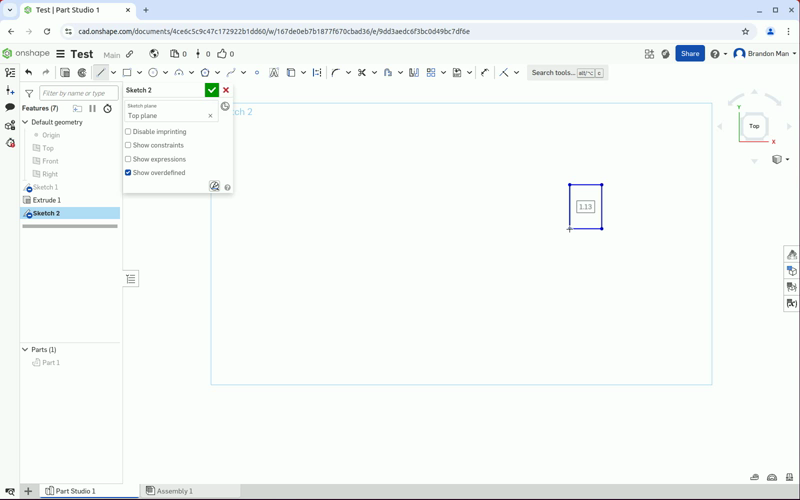
scroll(-6)
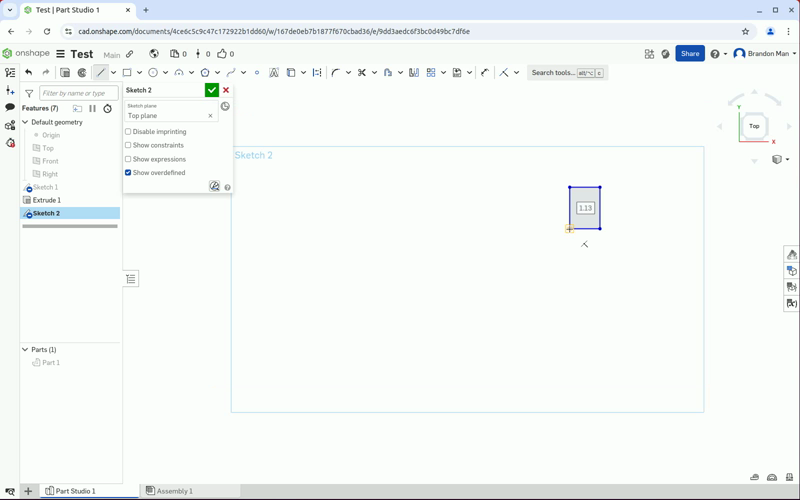
scroll(-6)
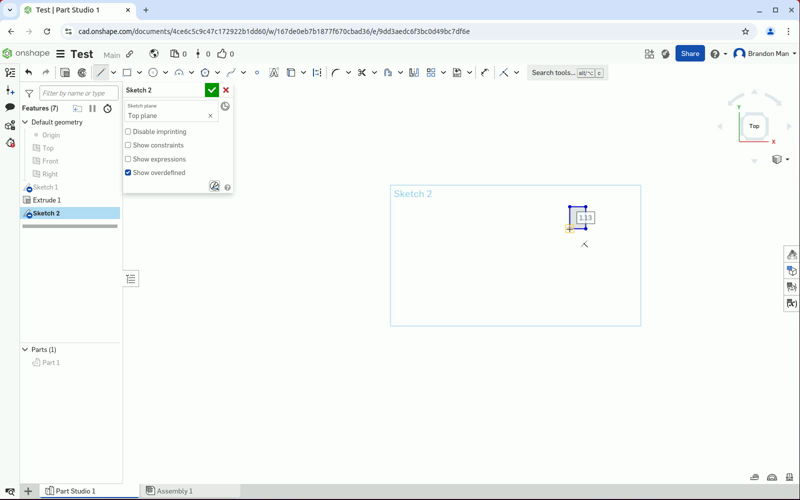
scroll(-6)
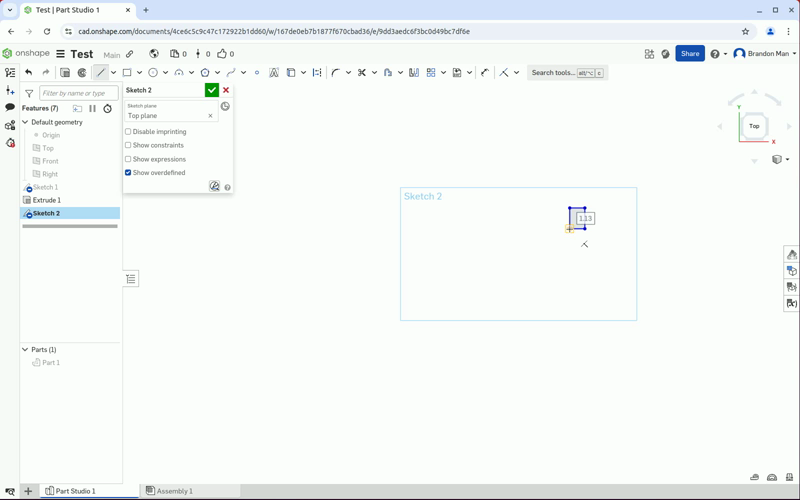
scroll(-6)
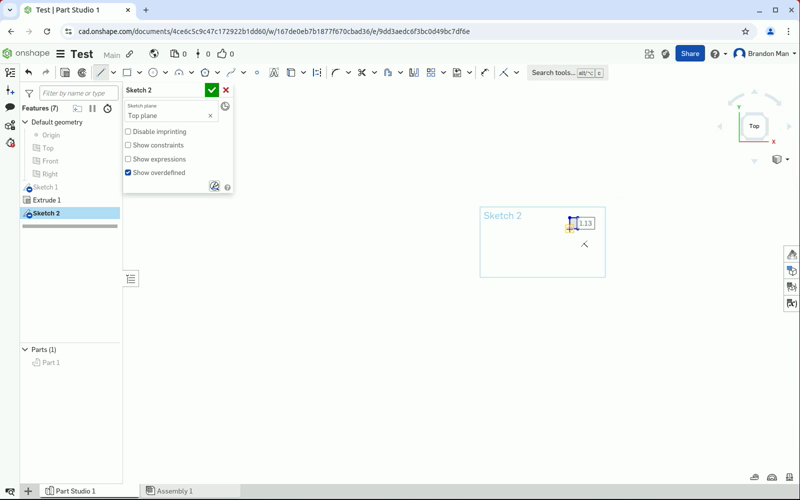
scroll(-6)
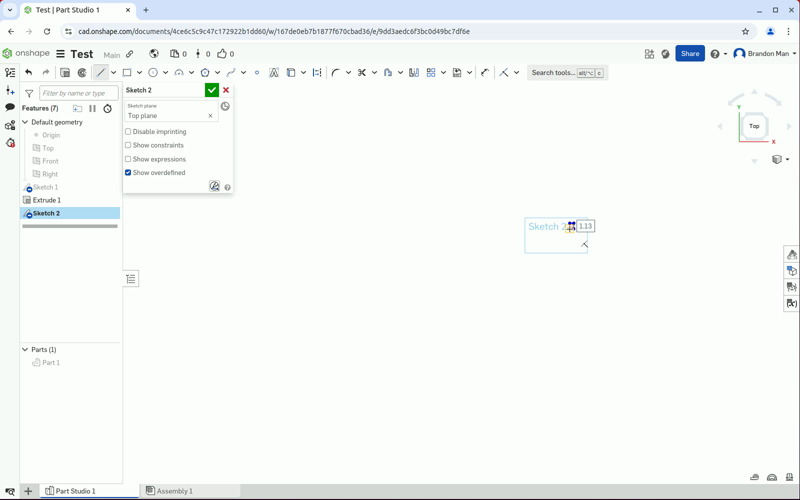
key(esc)
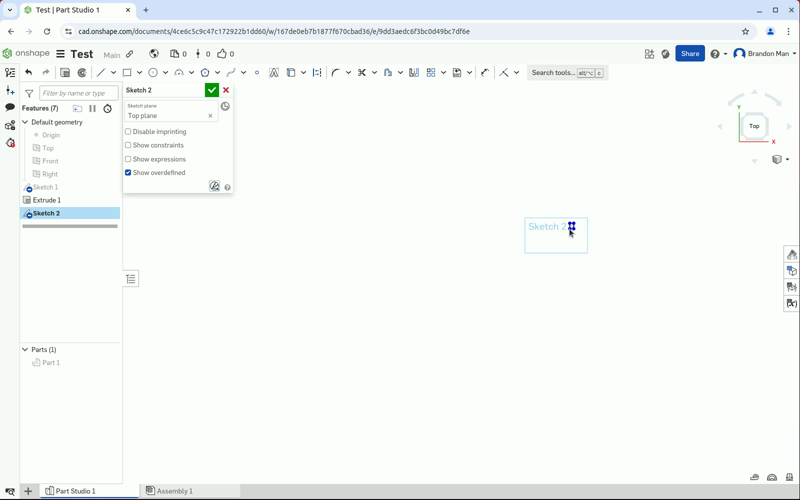
mouse_move(573, 226)
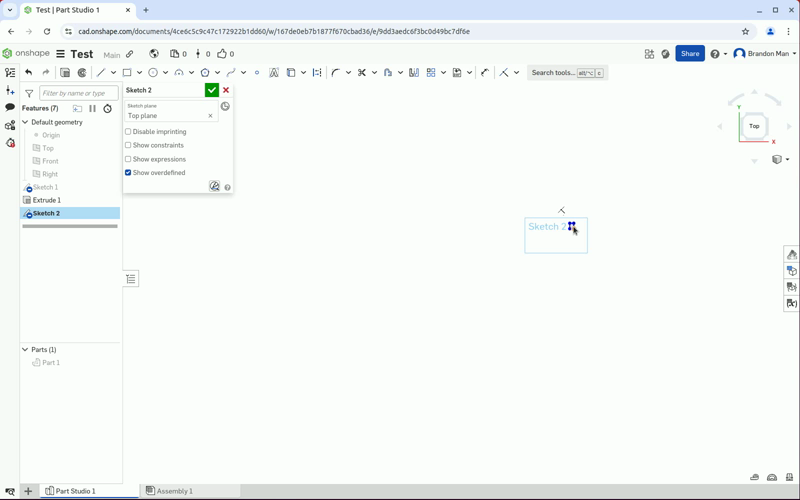
scroll(6)
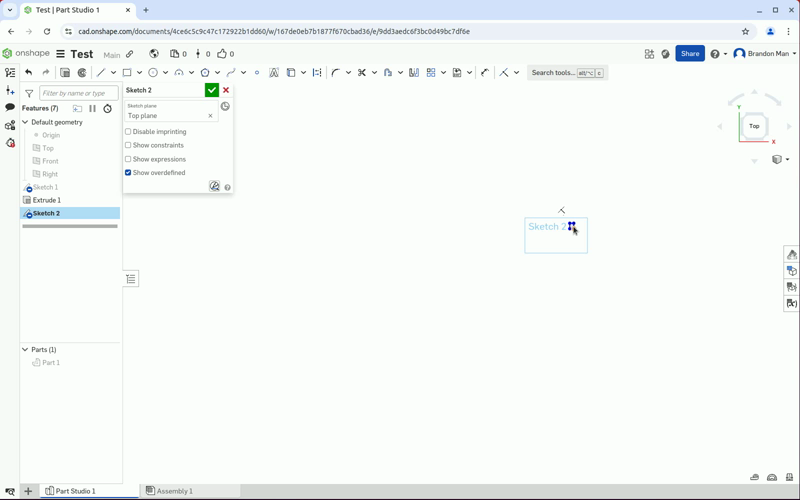
scroll(6)
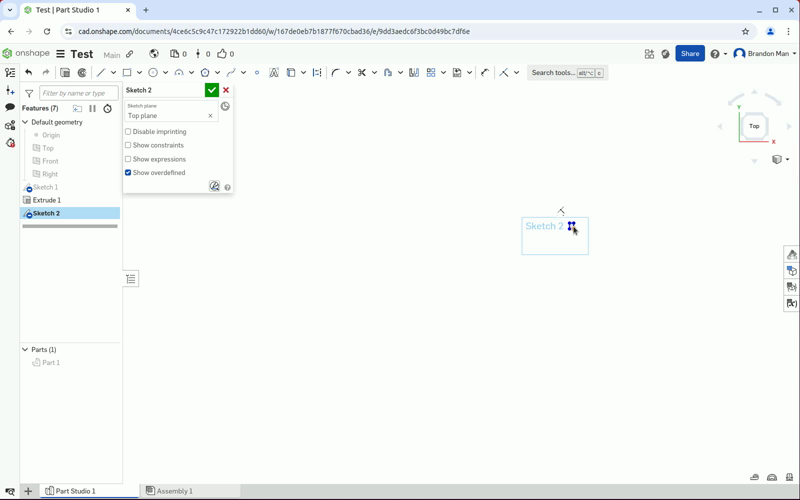
scroll(6)
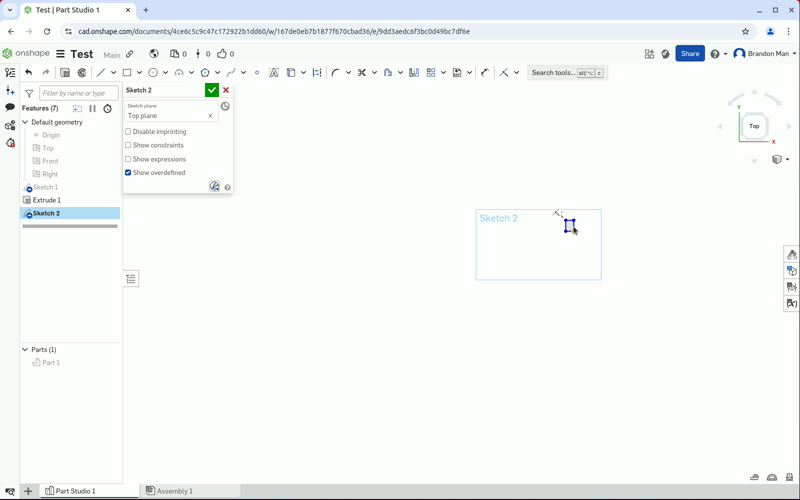
scroll(6)
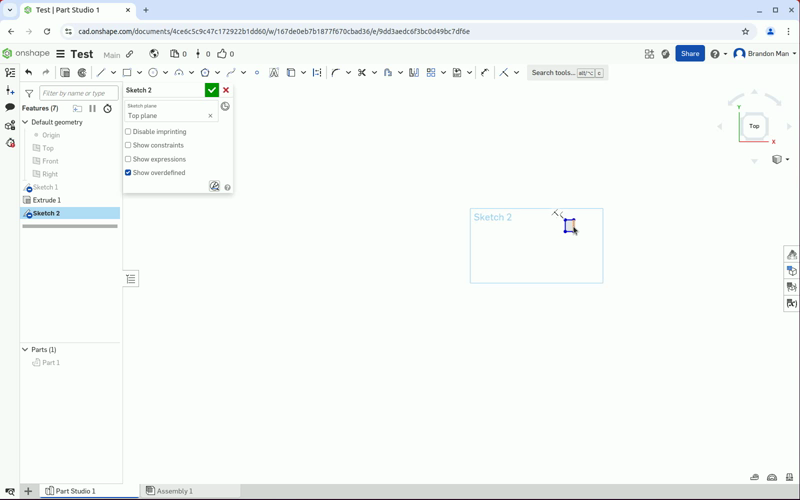
scroll(6)
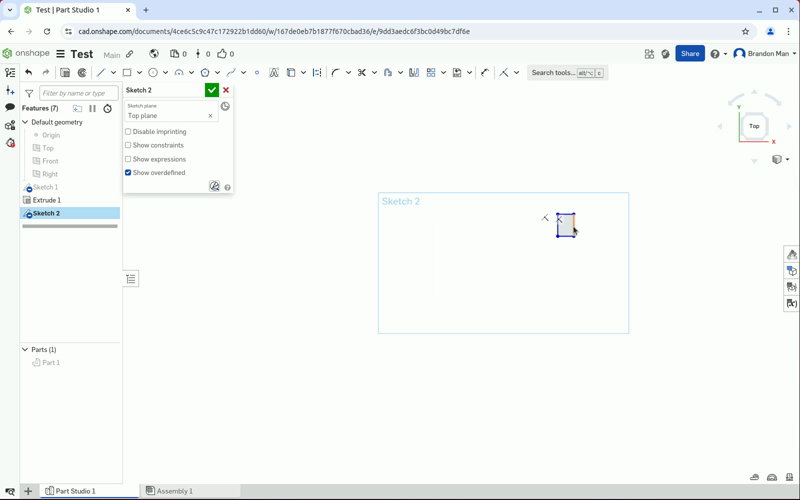
scroll(6)
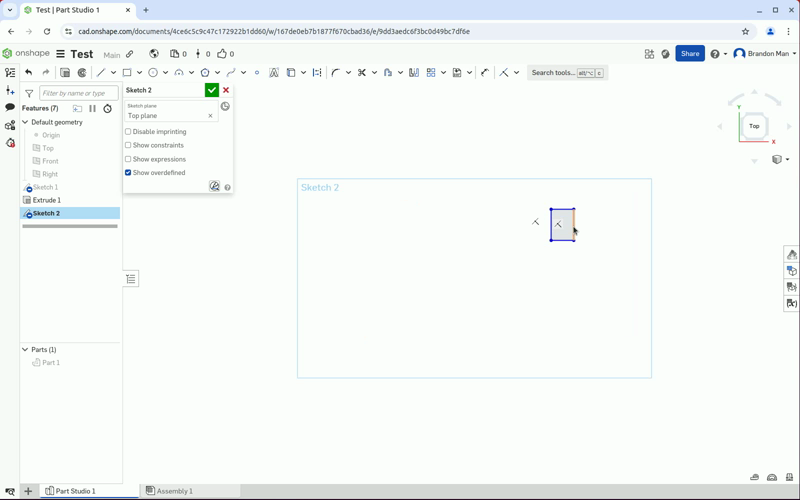
scroll(6)
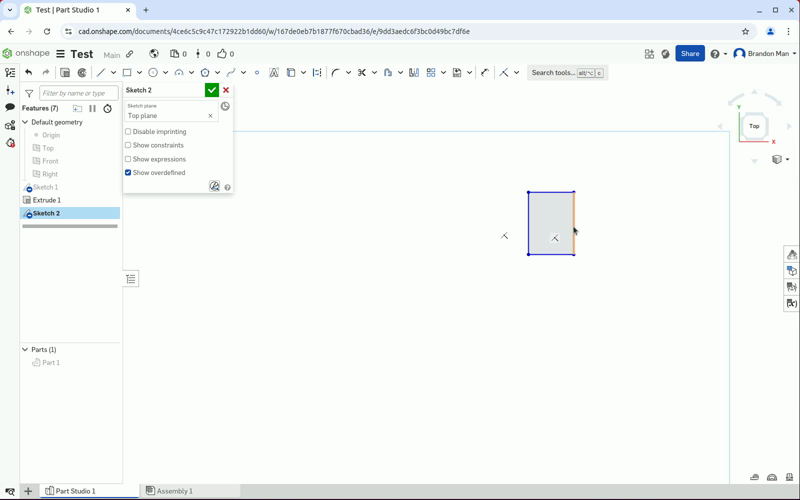
click(573, 226)
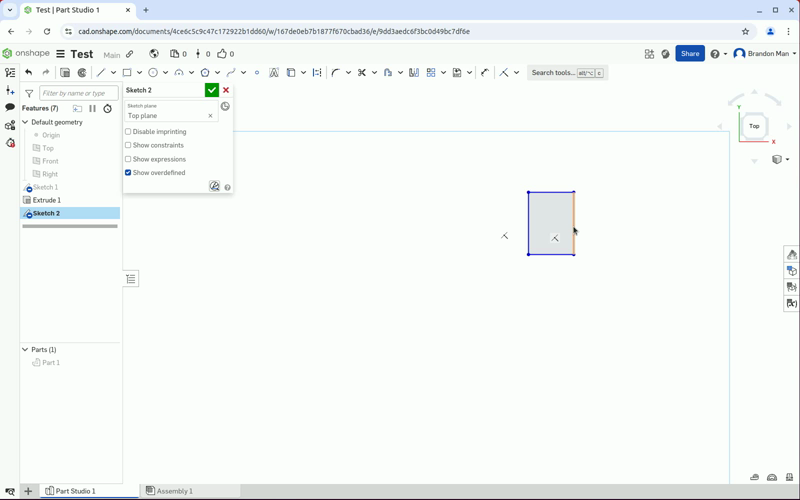
scroll(-6)
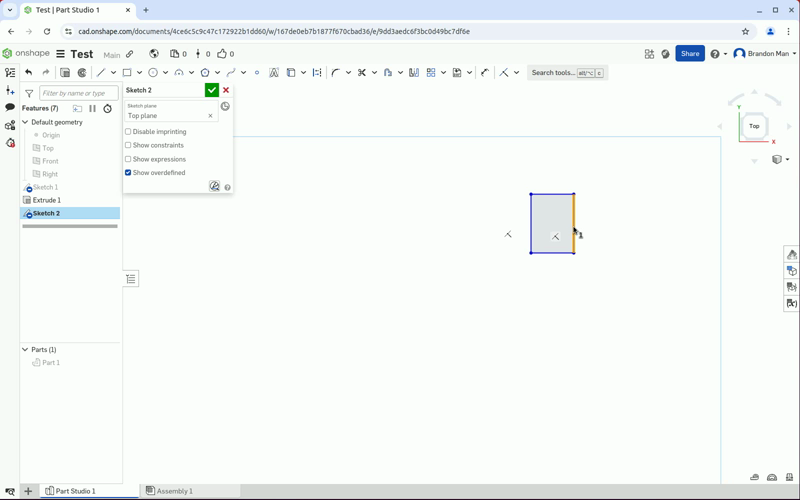
scroll(-6)
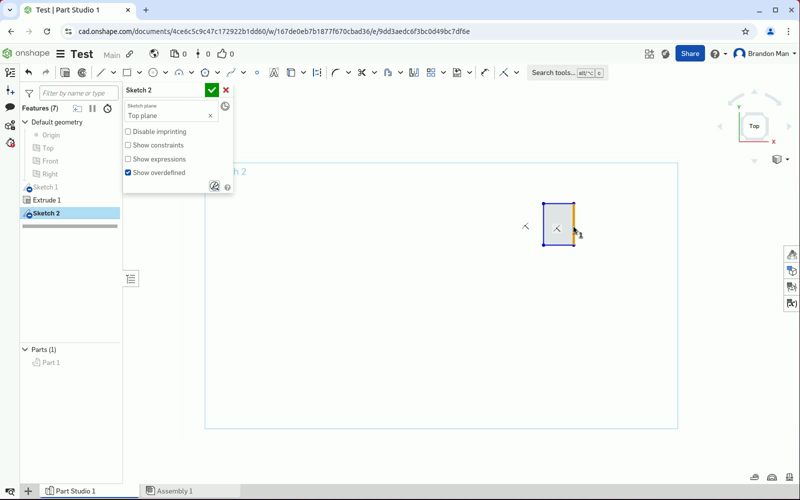
scroll(-6)
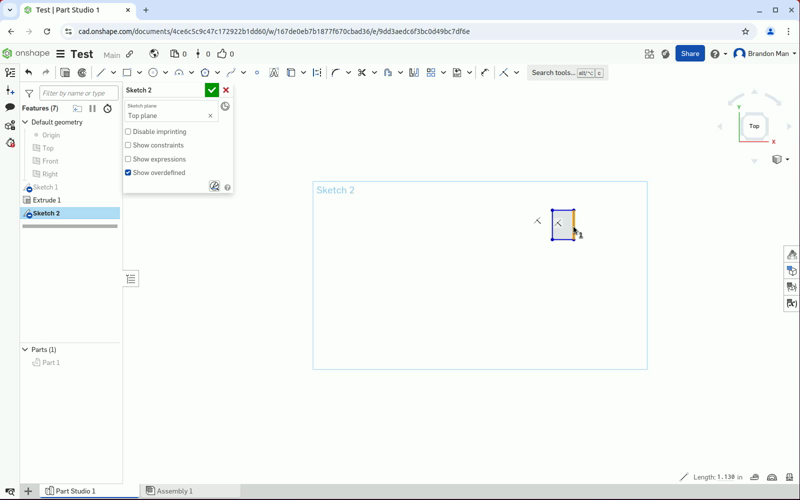
scroll(-6)
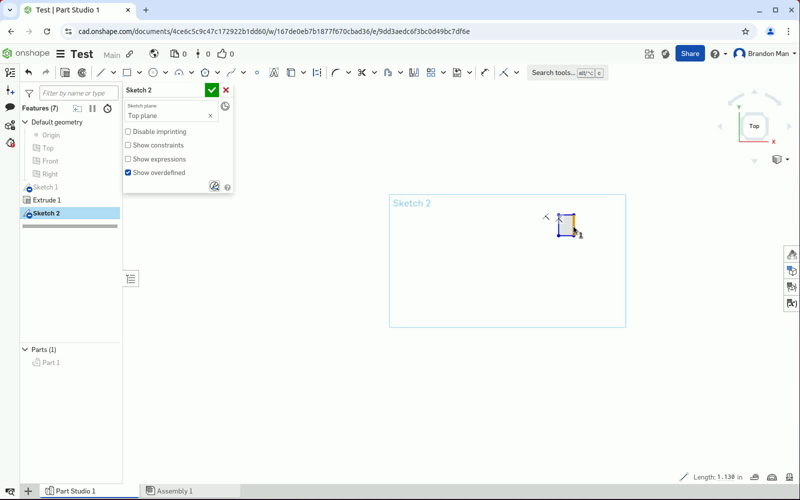
scroll(-6)
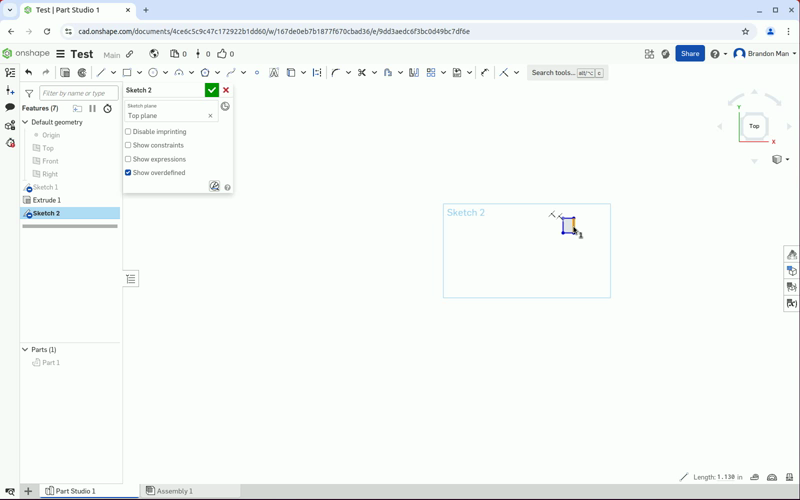
scroll(-6)
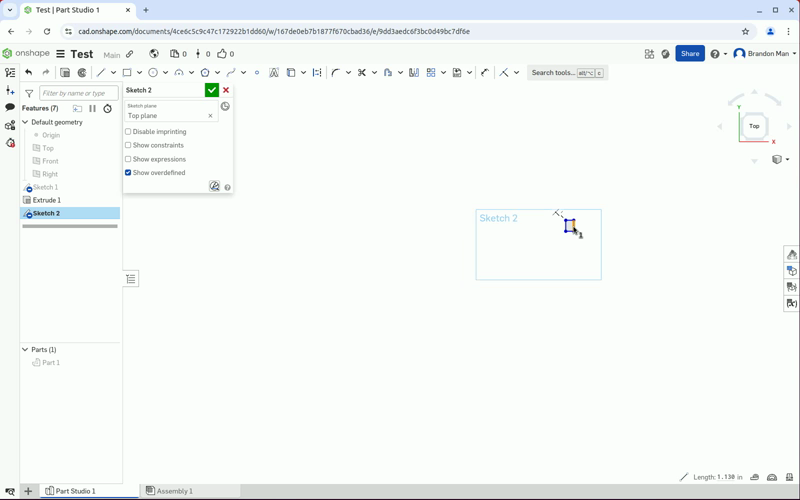
scroll(-6)
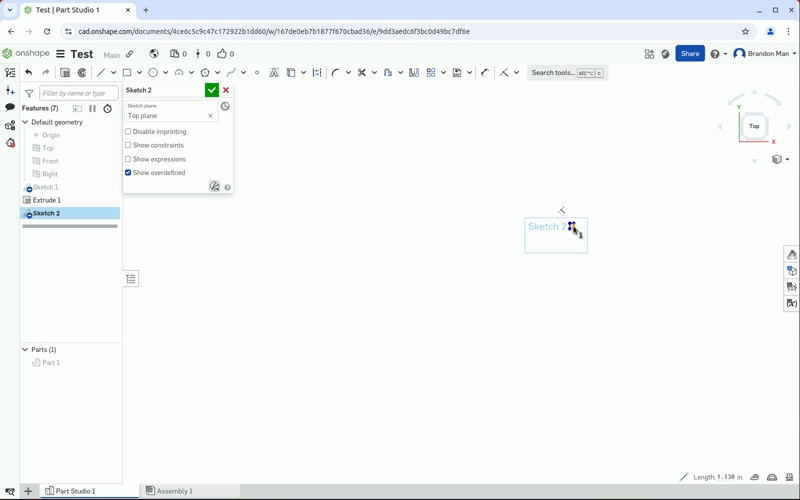
mouse_move(73, 352)
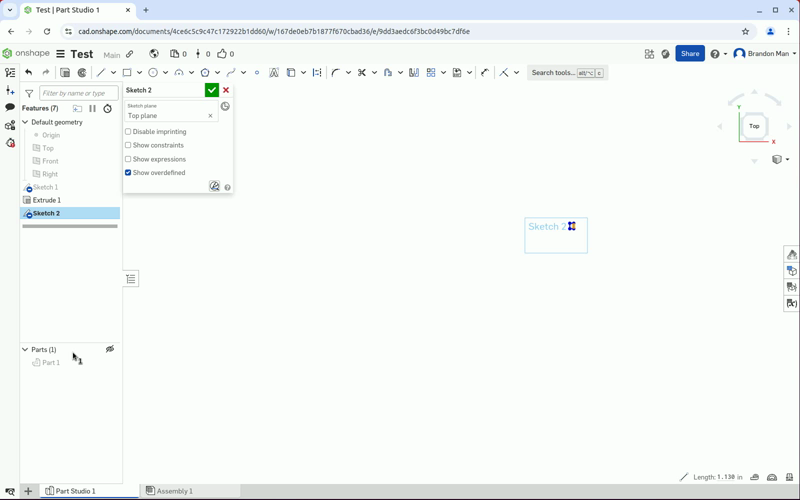
key(shift+y)
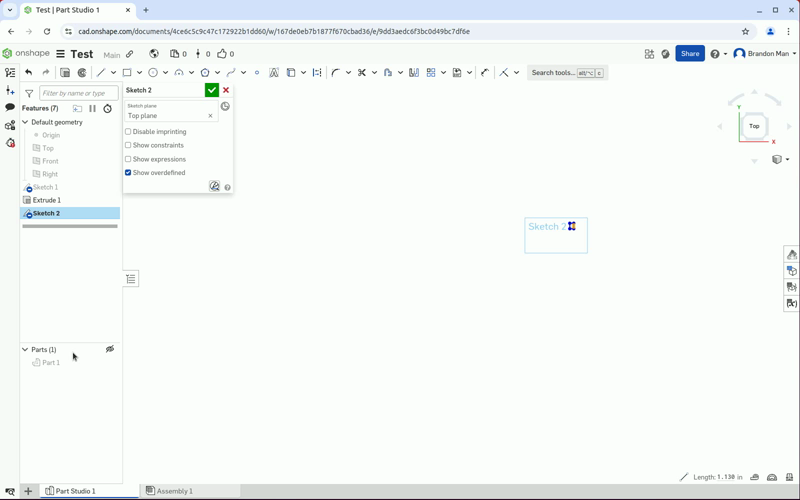
key(shift+e)
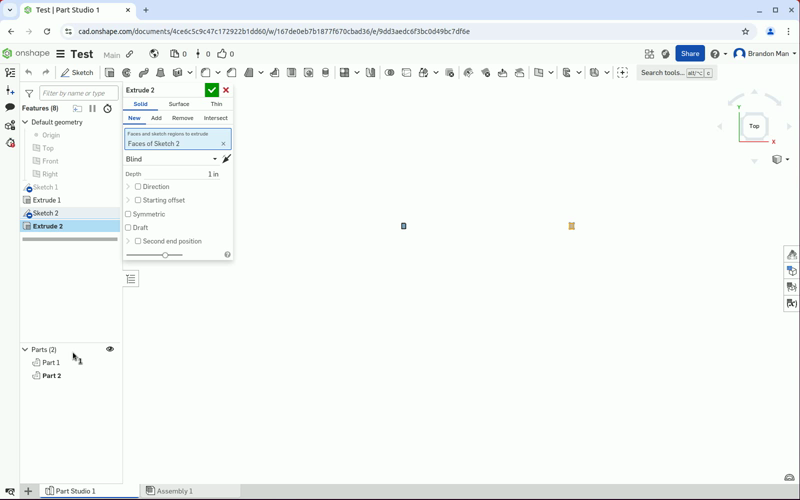
mouse_move(143, 106)
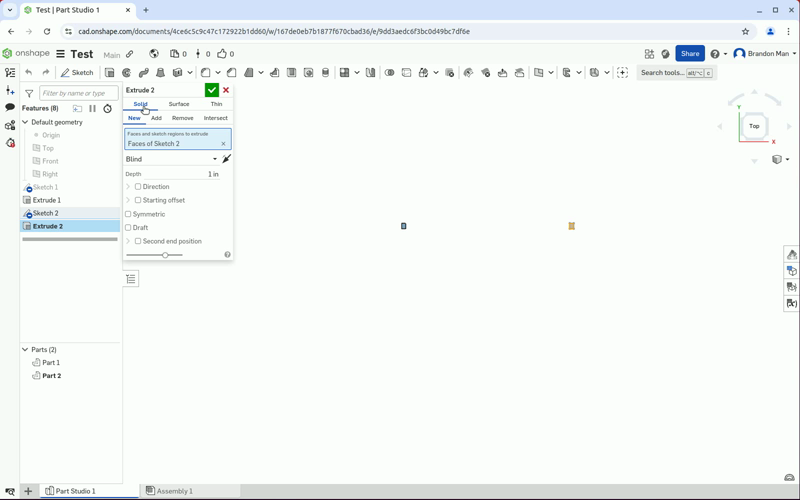
click(143, 106)
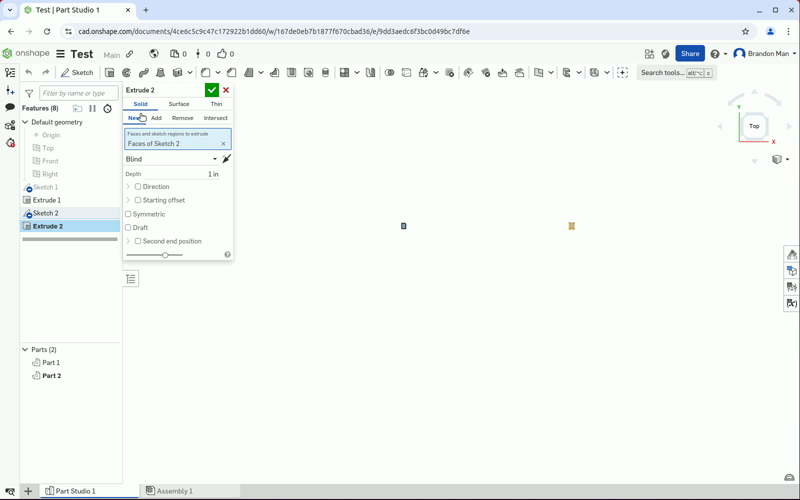
mouse_move(137, 120)
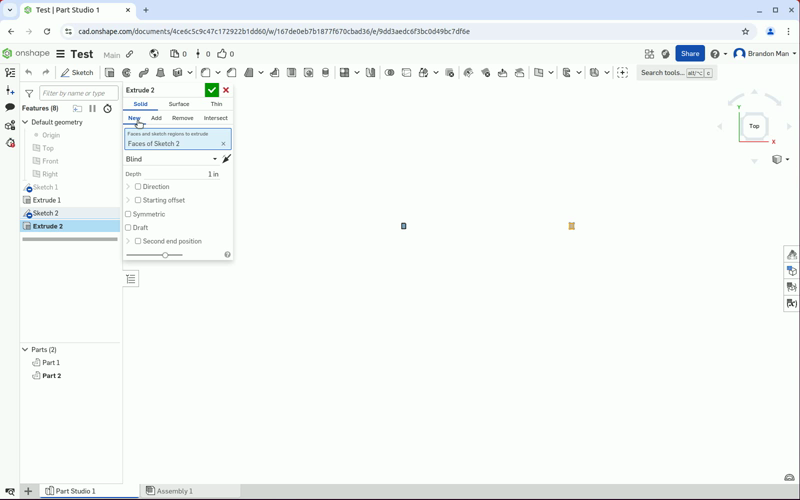
click(137, 120)
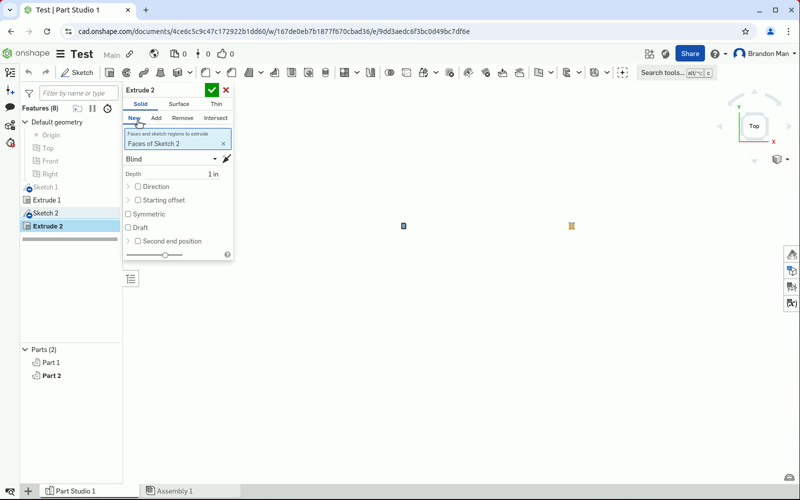
key(tab, 4)
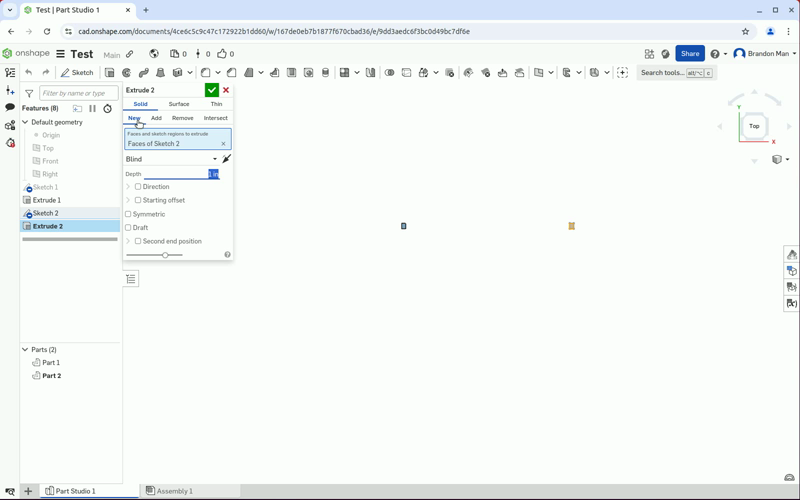
text(0.722)
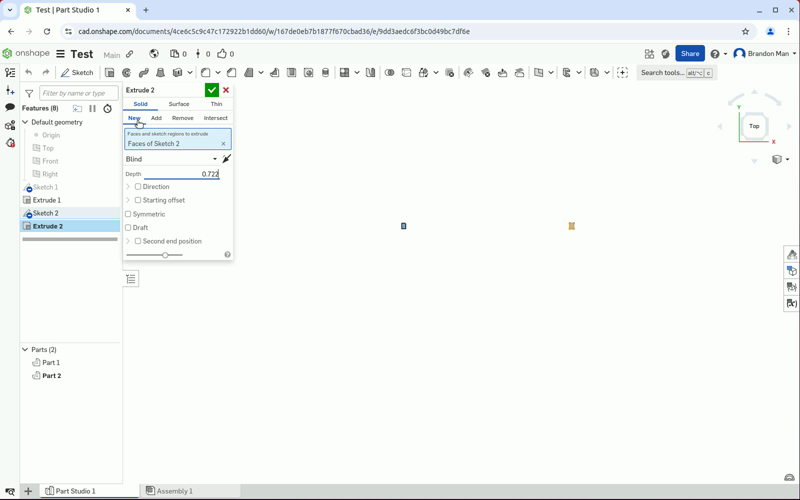
key(enter)
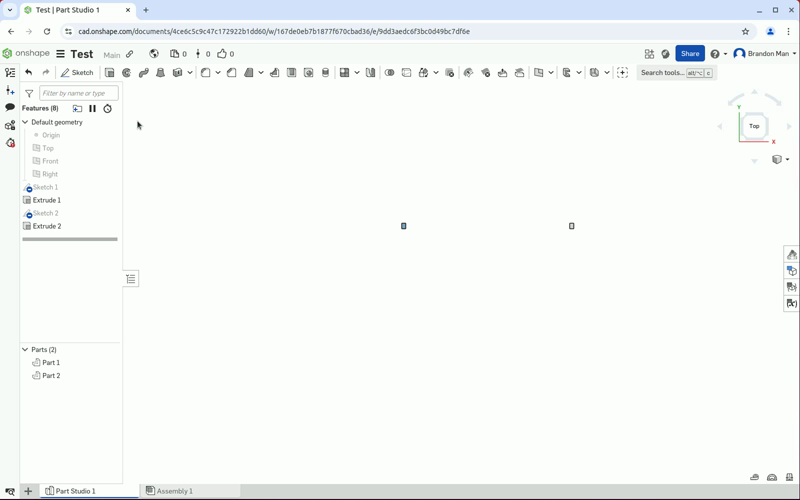
key(shift+h)
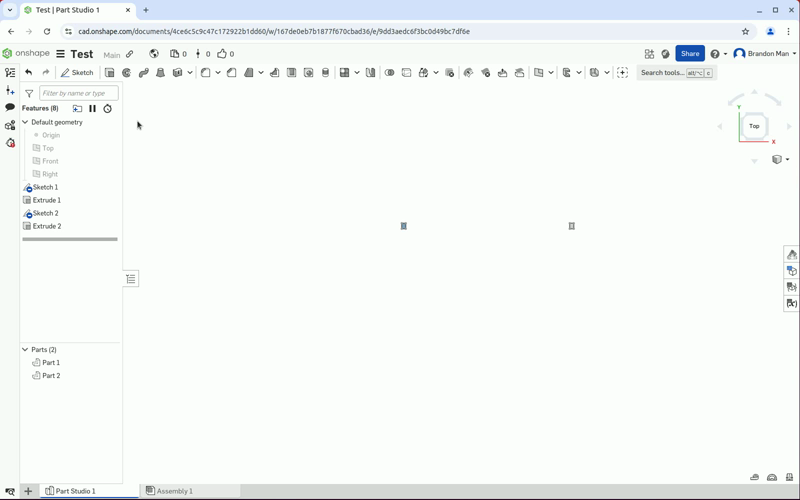
key(shift+h)
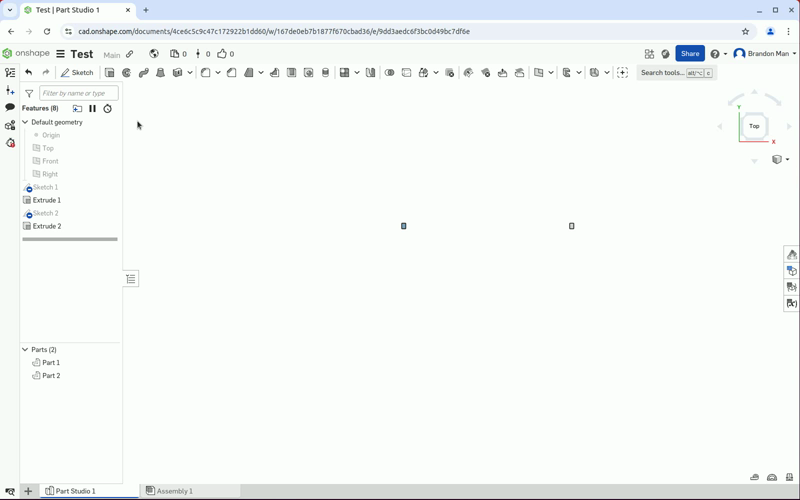
mouse_move(73, 189)
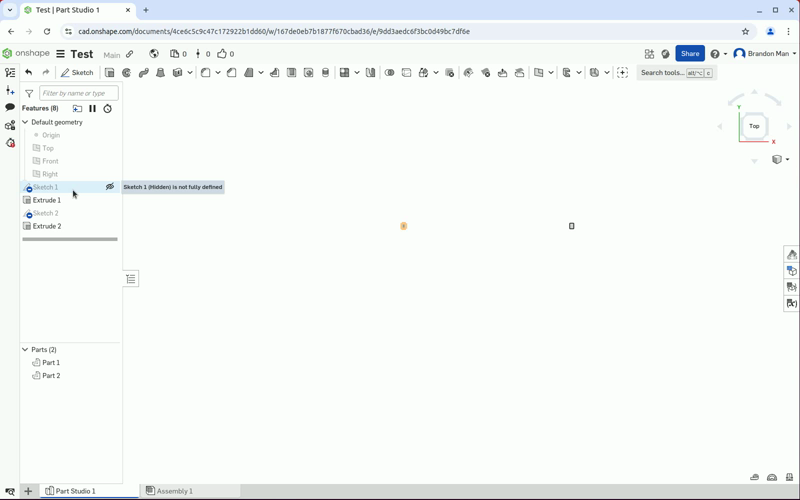
click(73, 189)
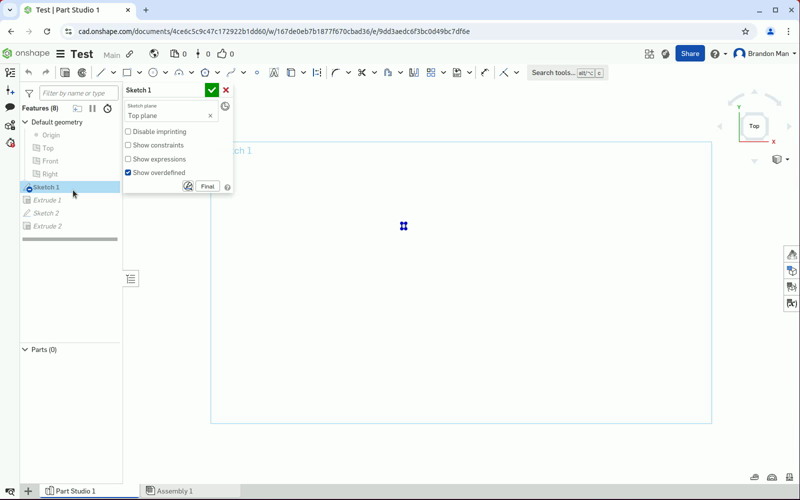
mouse_move(229, 92)
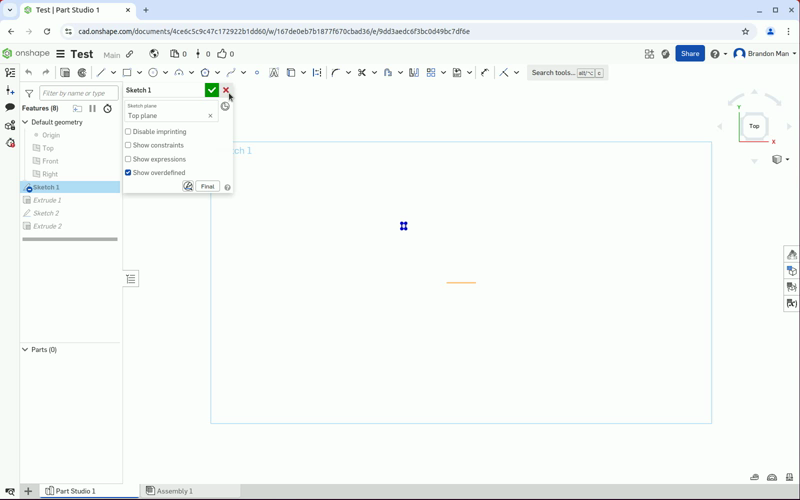
click(229, 92)
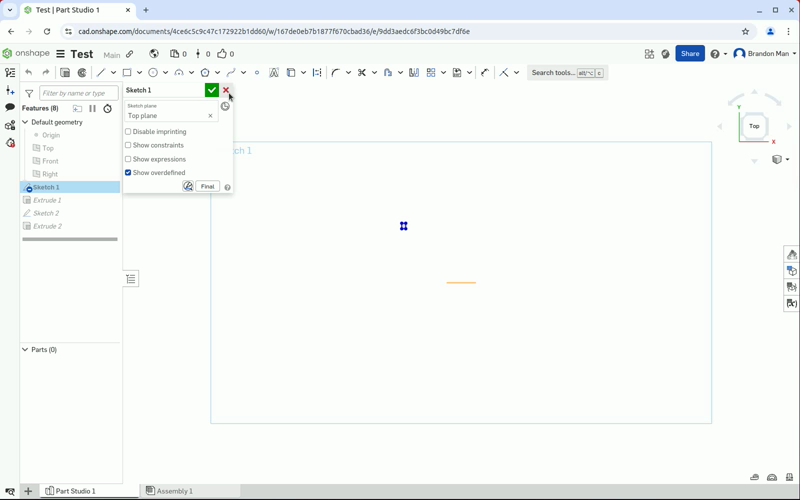
key(shift+s)
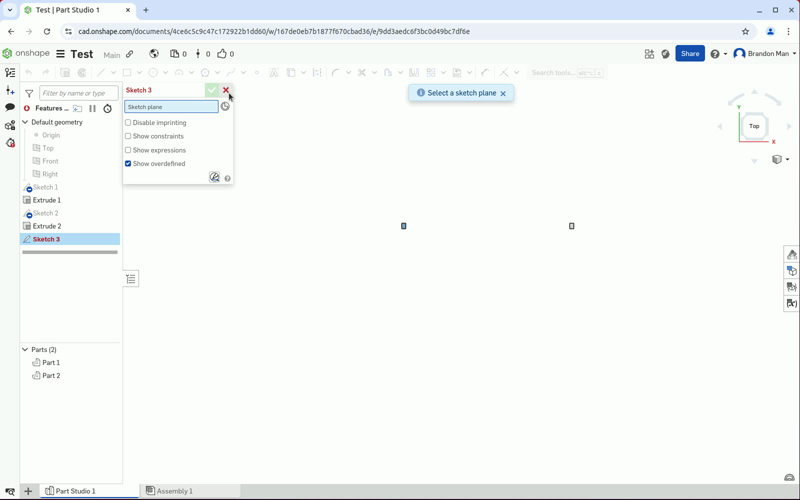
mouse_move(73, 150)
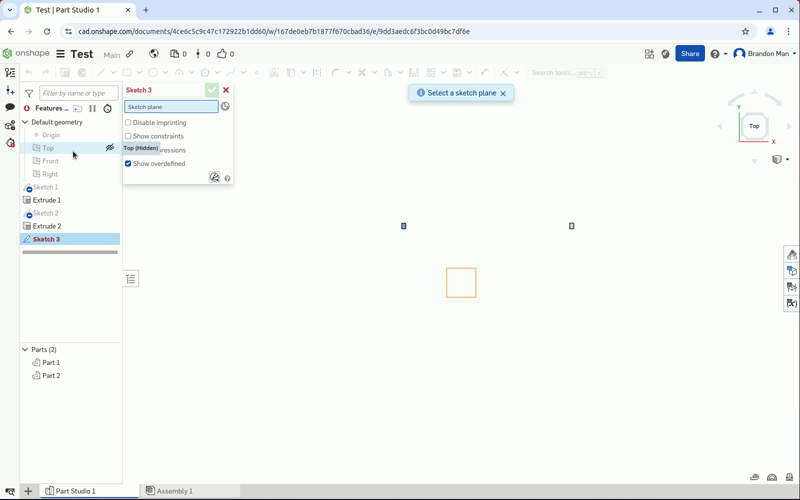
click(73, 150)
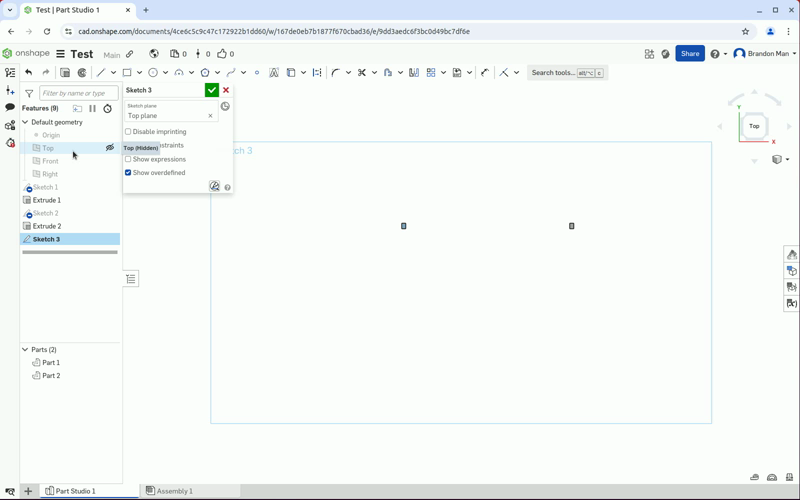
mouse_move(73, 352)
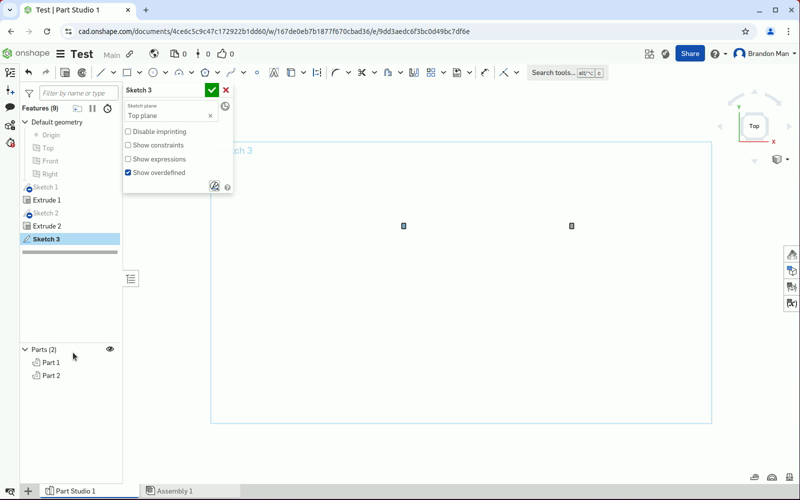
key(y)
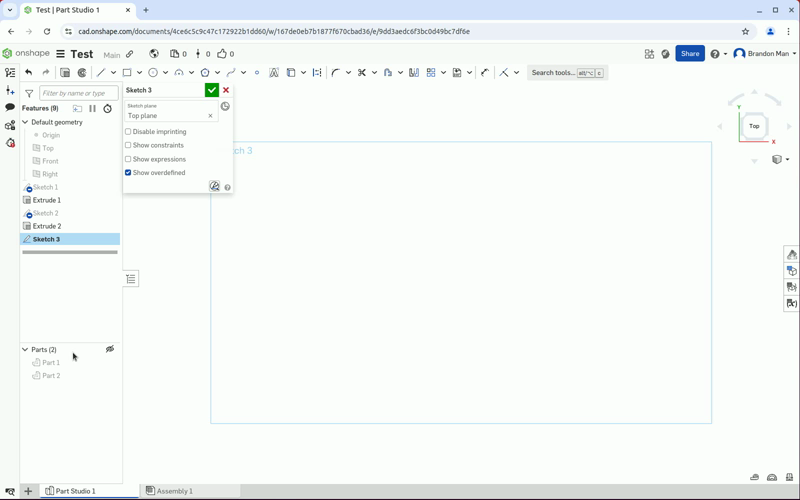
key(l)
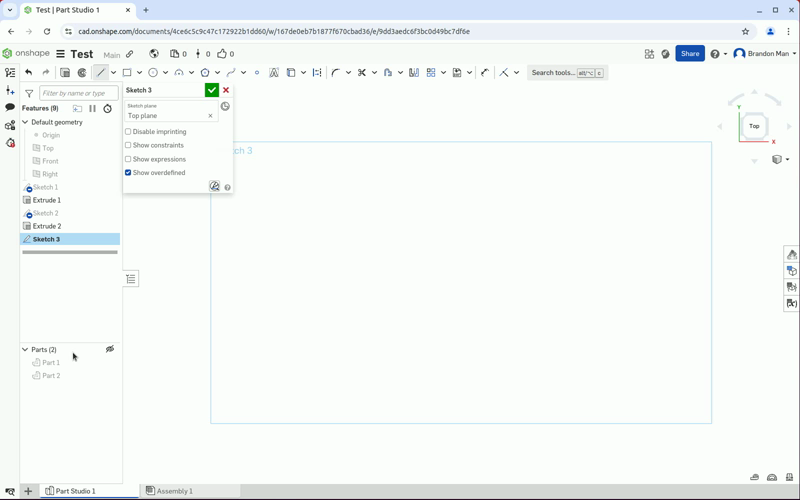
key_down(shift)
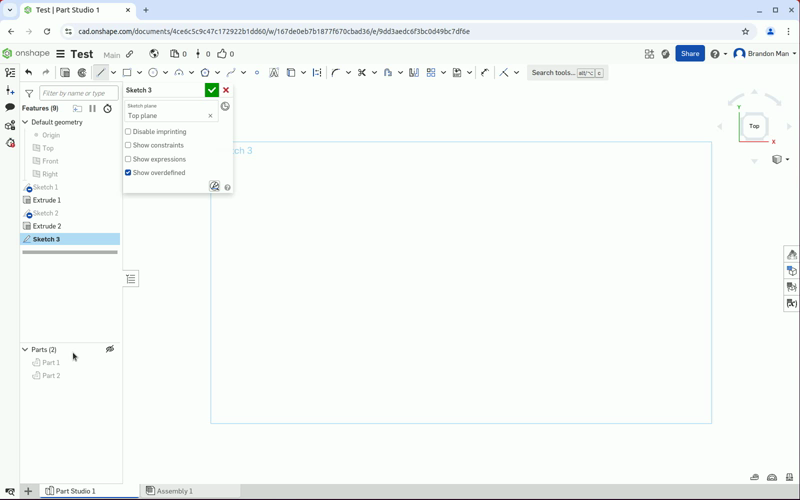
mouse_move(401, 250)
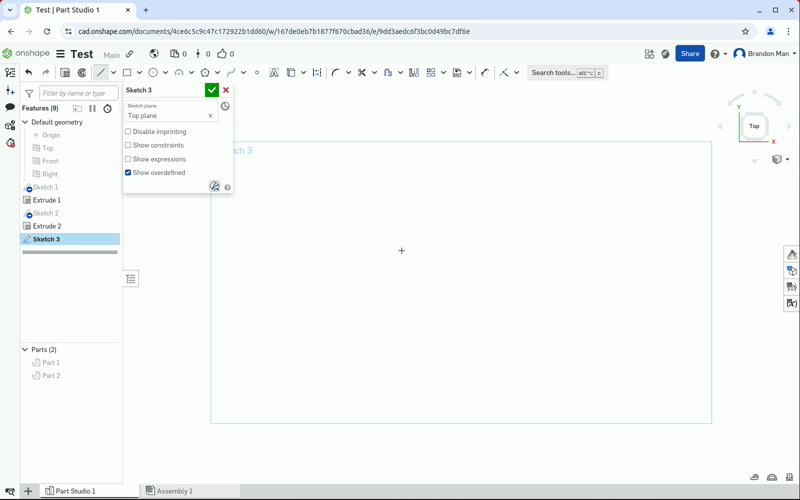
click(401, 250)
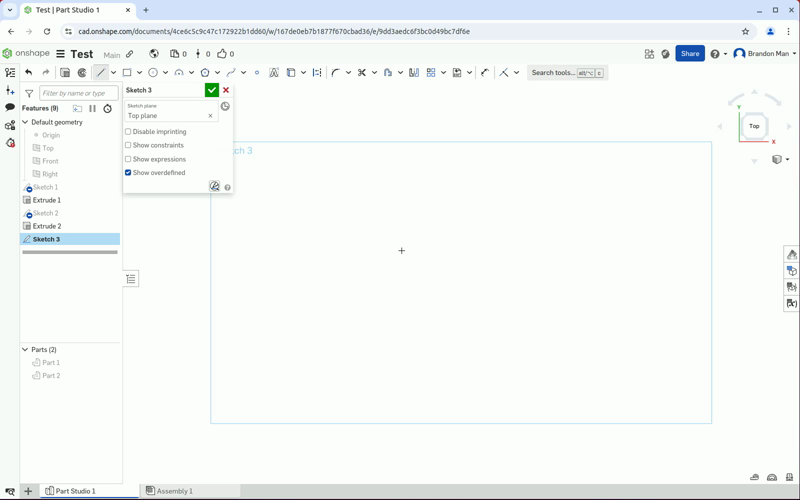
key_up(shift)
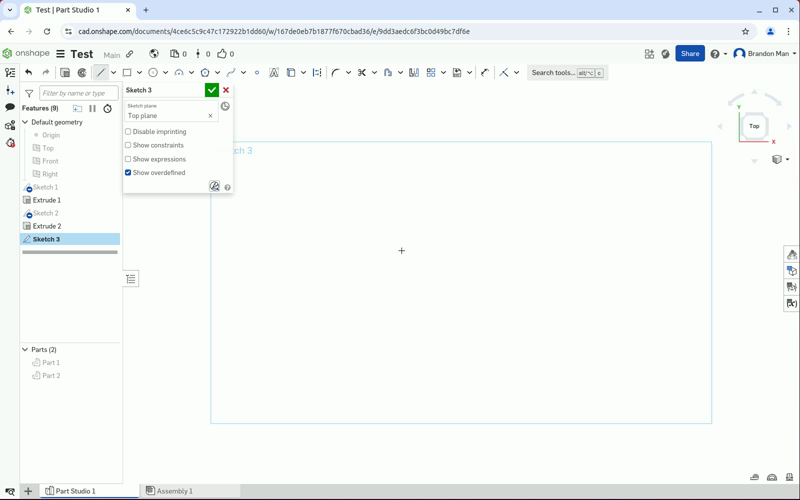
key_down(shift)
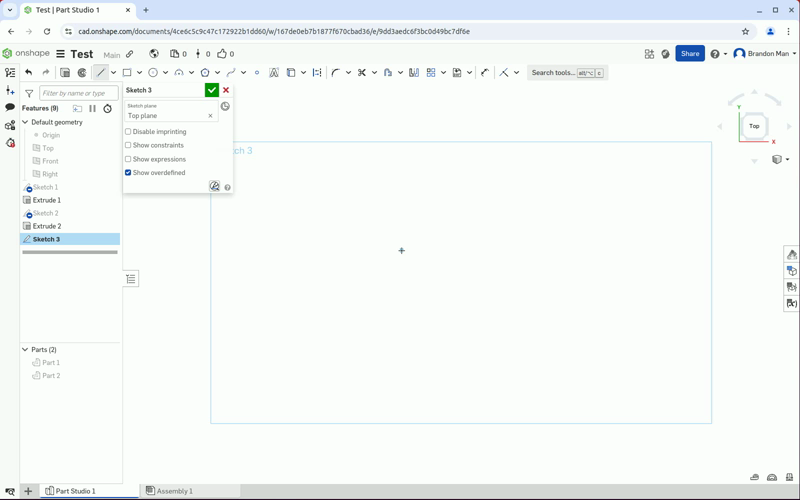
mouse_move(431, 250)
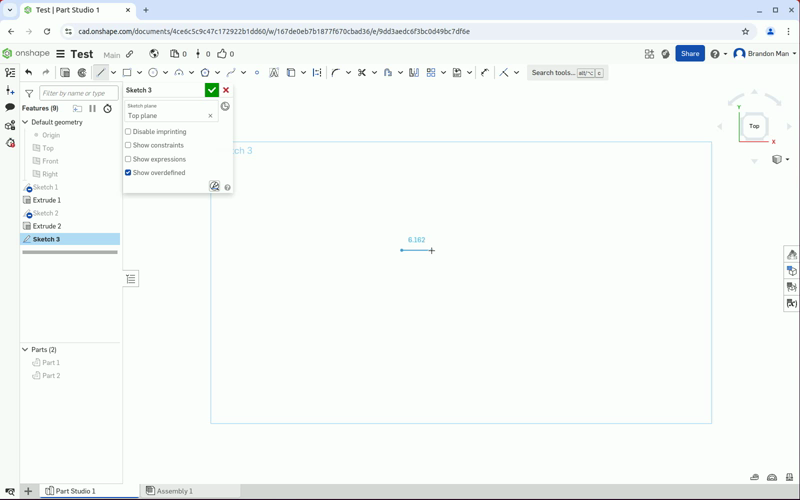
mouse_move(405, 250)
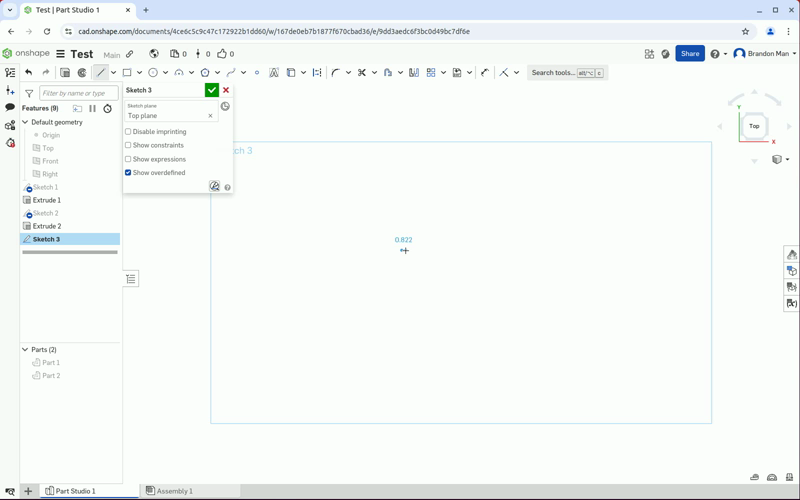
scroll(6)
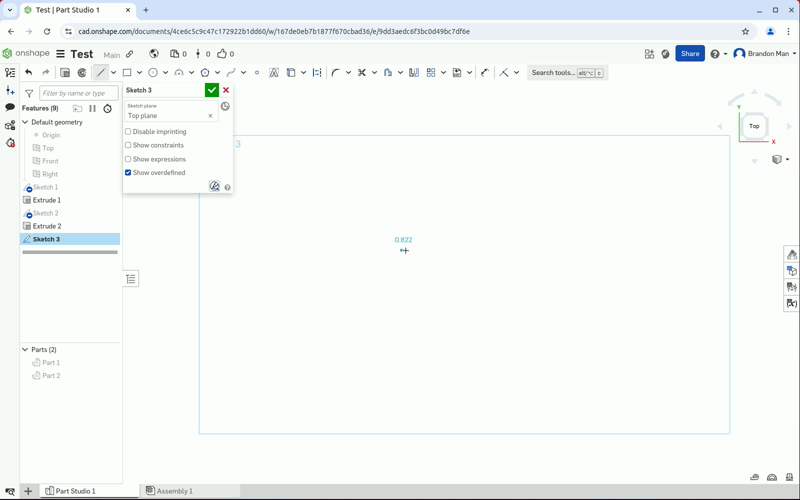
scroll(6)
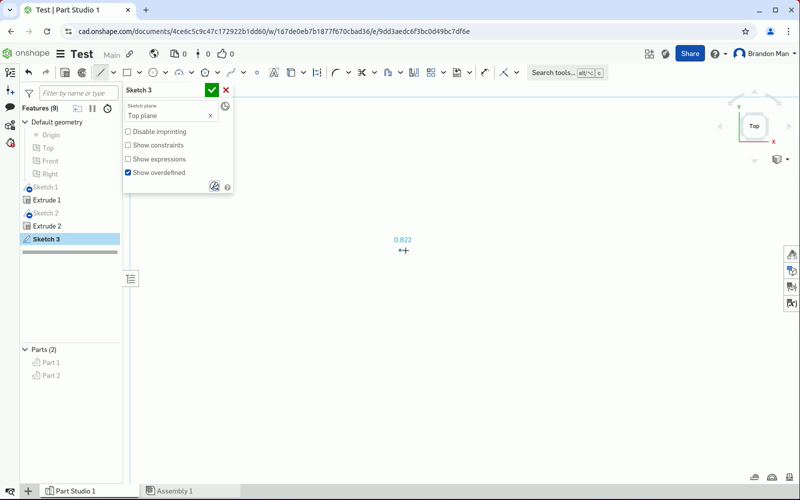
scroll(6)
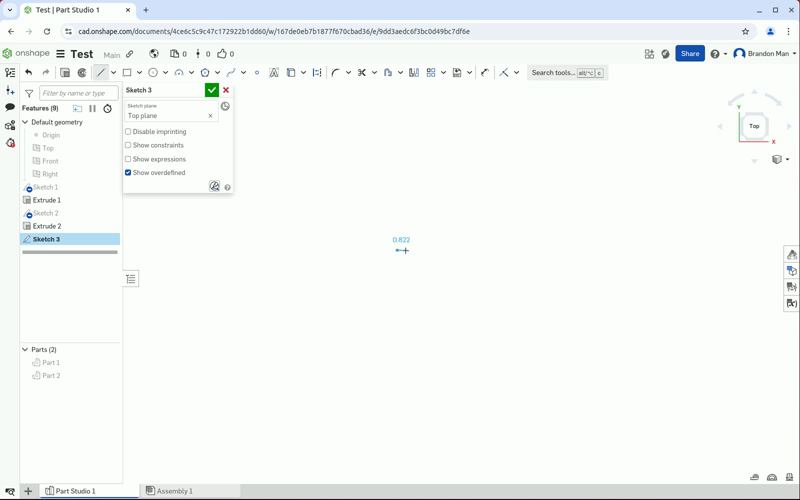
scroll(6)
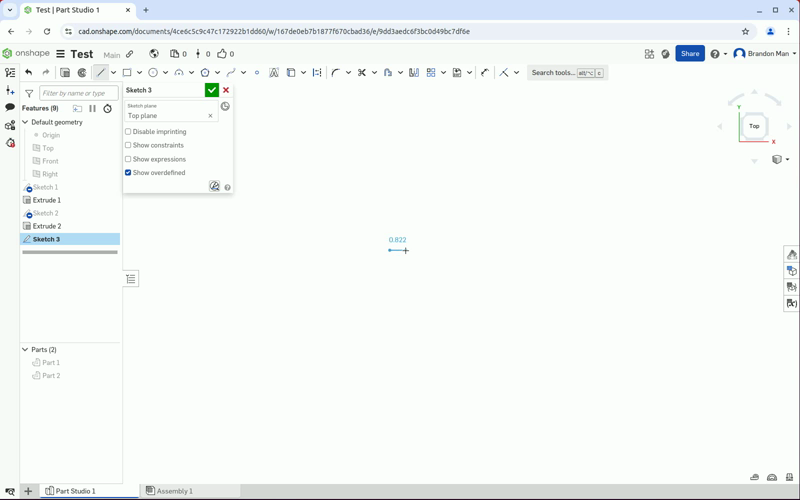
scroll(6)
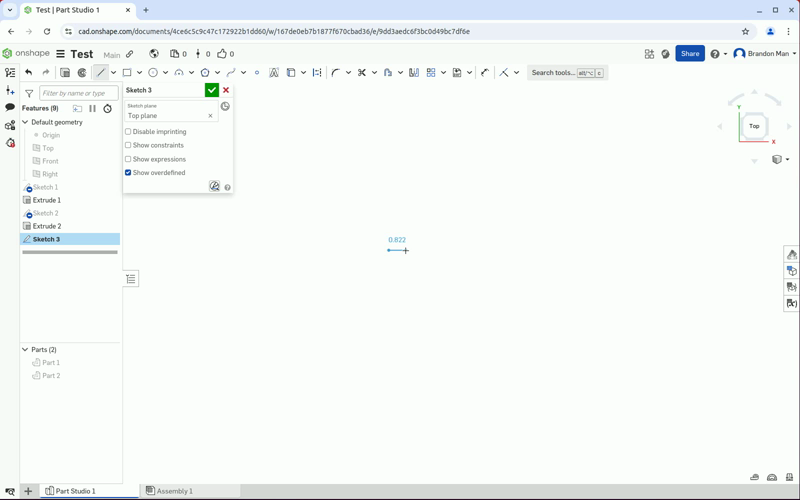
scroll(6)
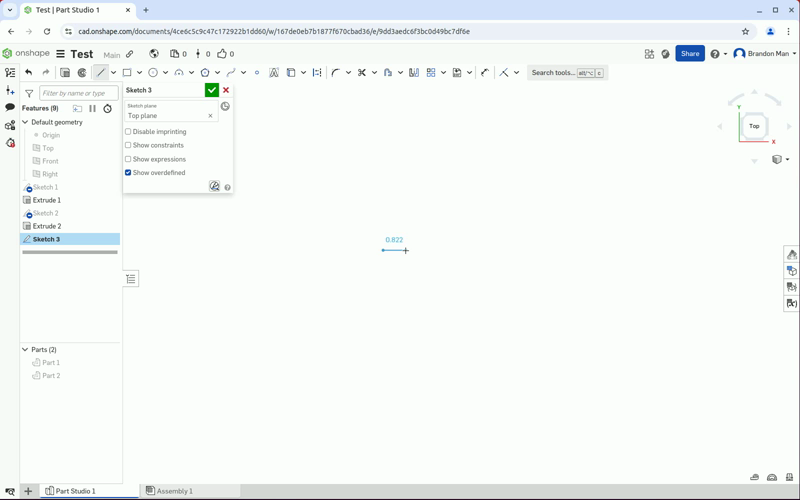
scroll(6)
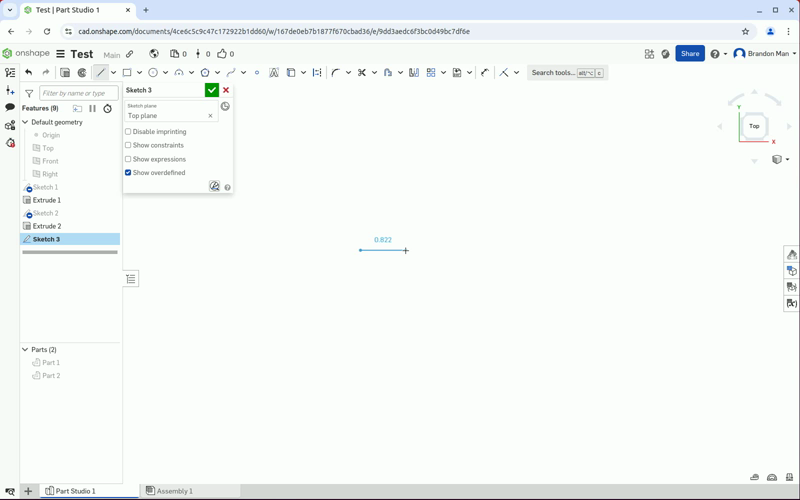
click(405, 250)
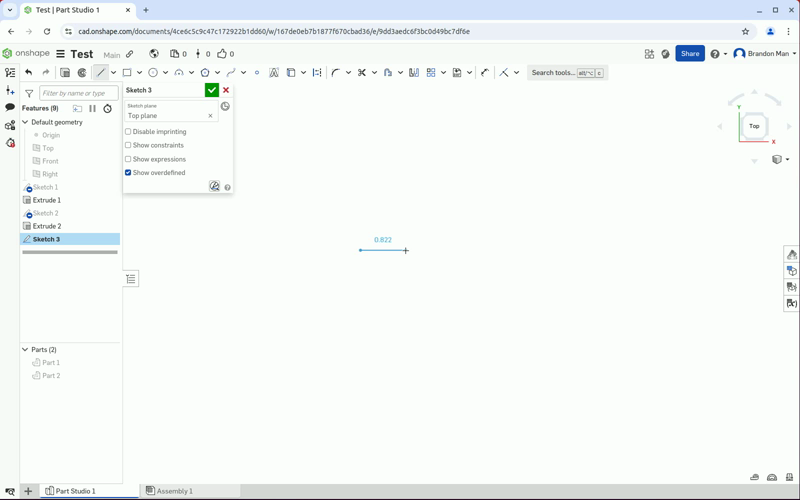
scroll(-6)
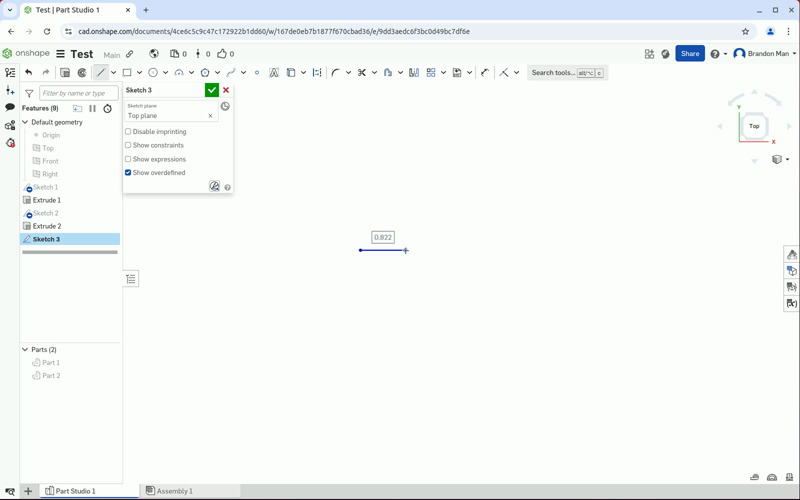
scroll(-6)
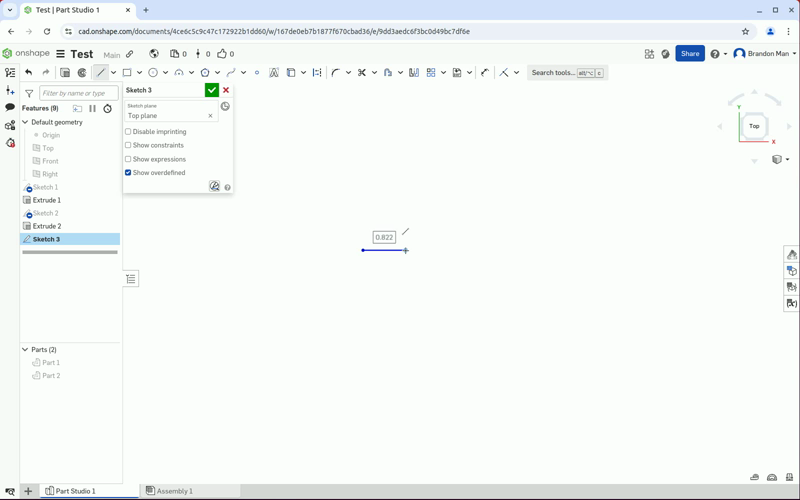
scroll(-6)
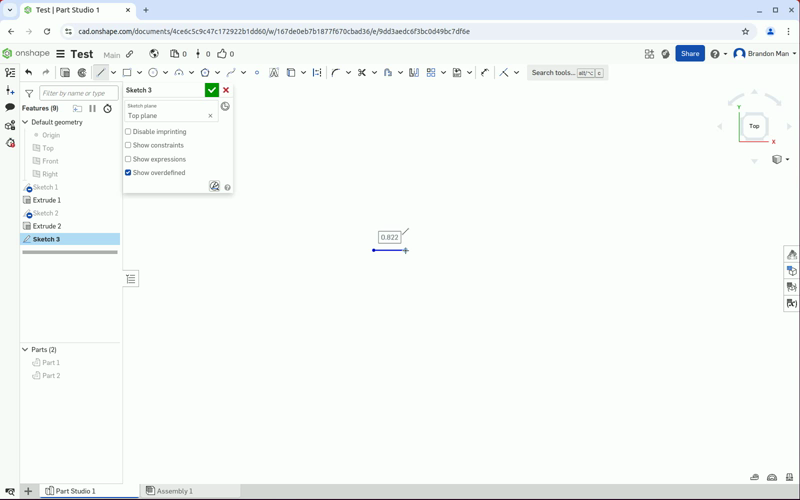
scroll(-6)
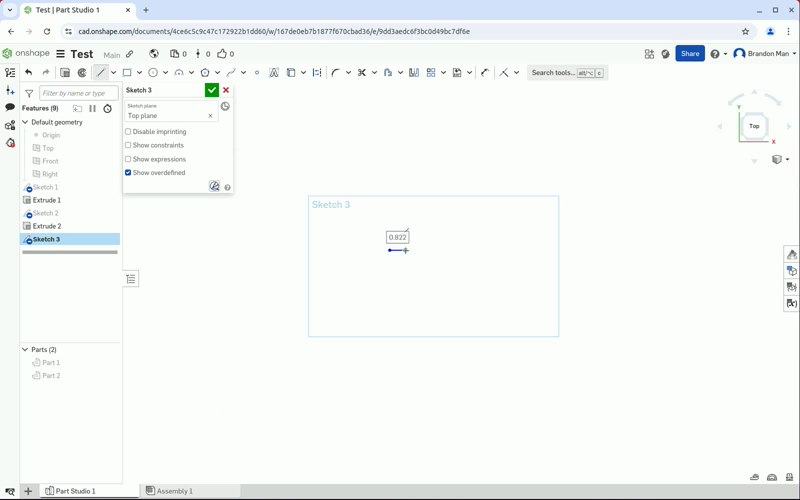
scroll(-6)
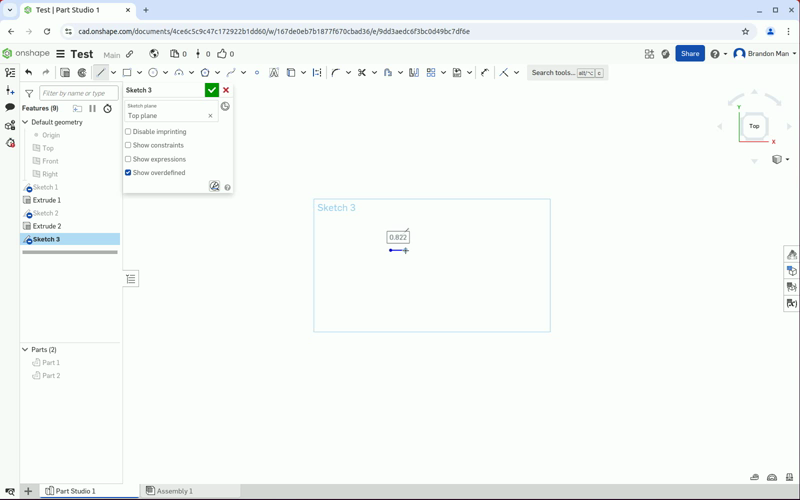
scroll(-6)
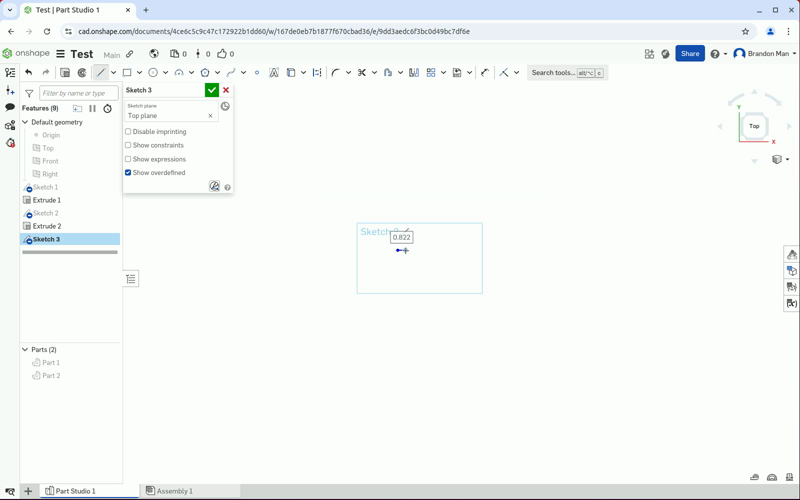
scroll(-6)
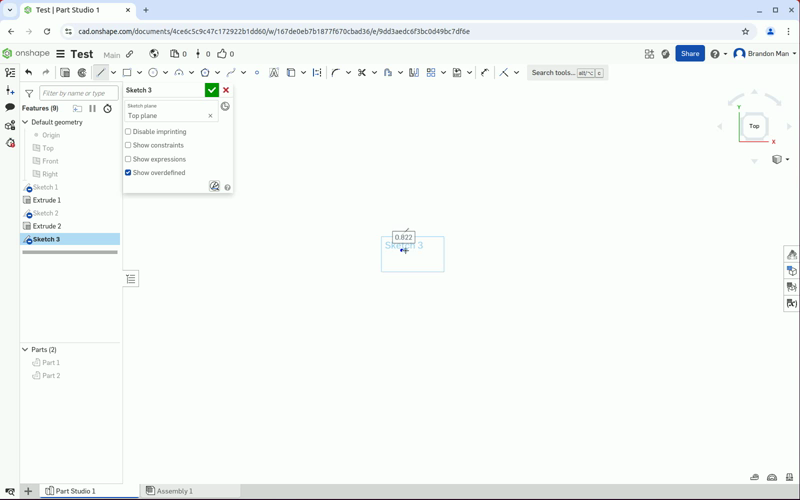
key_up(shift)
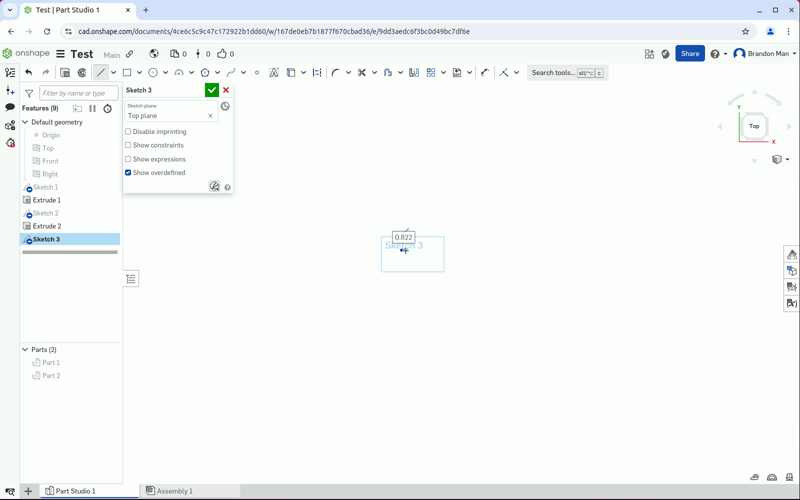
key_down(shift)
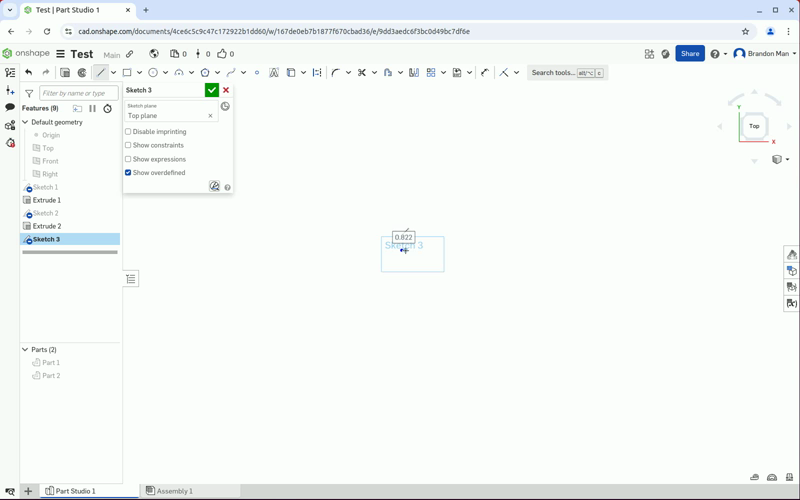
mouse_move(435, 250)
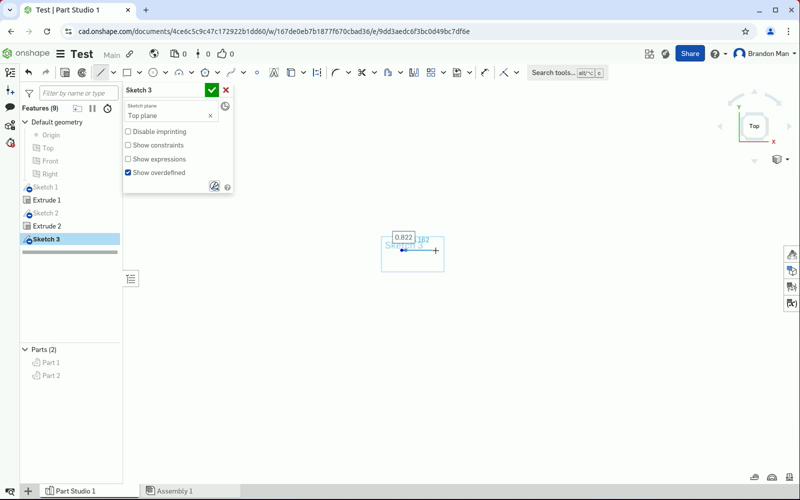
mouse_move(405, 231)
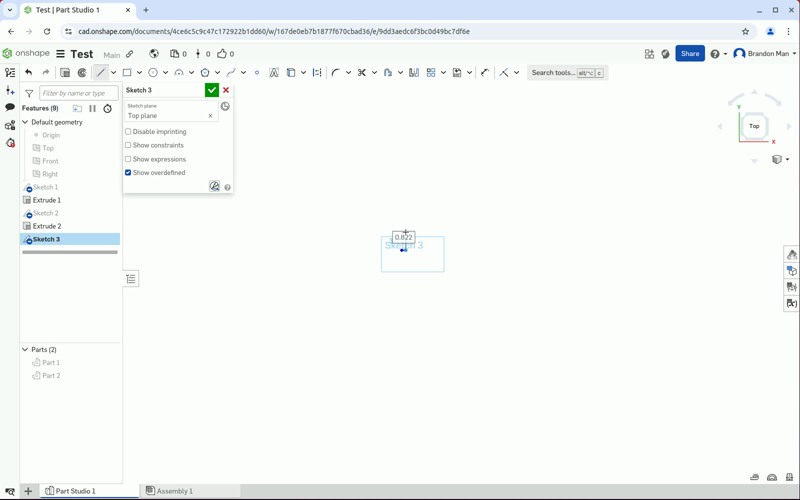
click(405, 231)
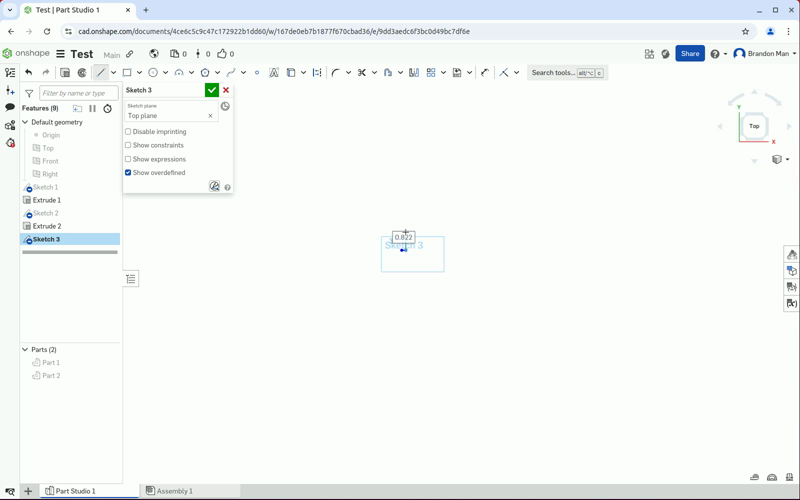
key_up(shift)
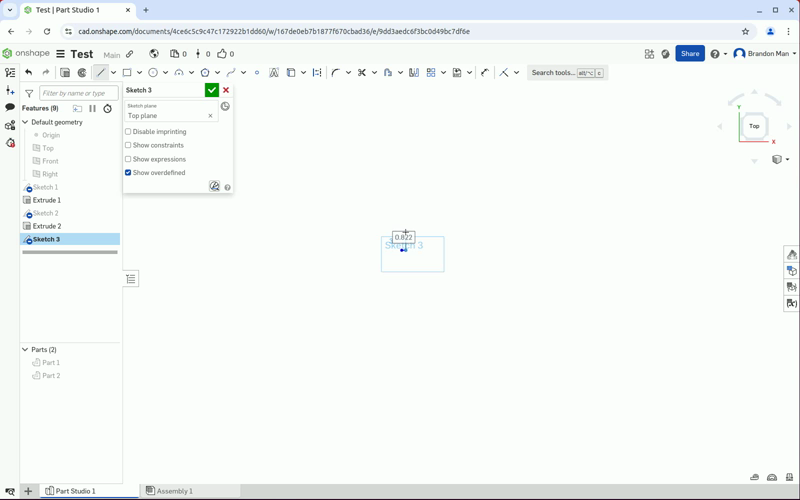
key_down(shift)
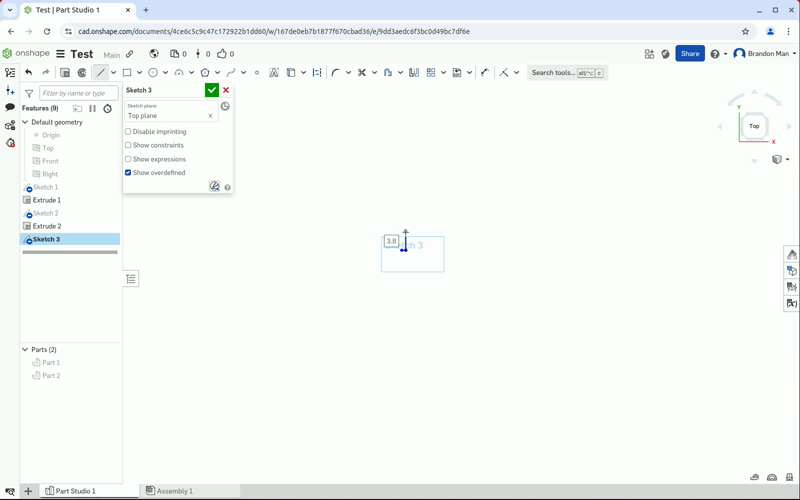
mouse_move(435, 231)
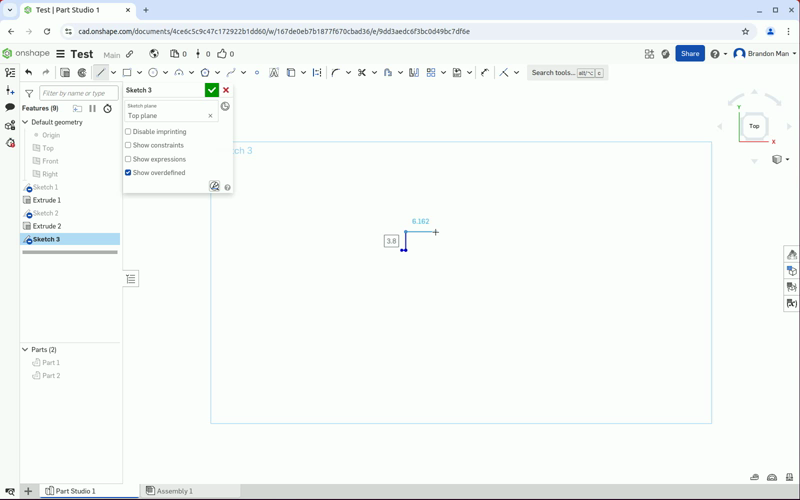
mouse_move(401, 231)
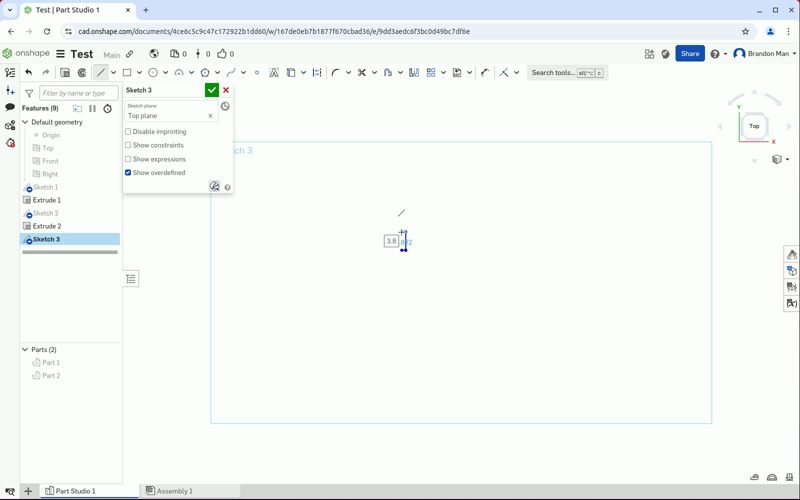
scroll(6)
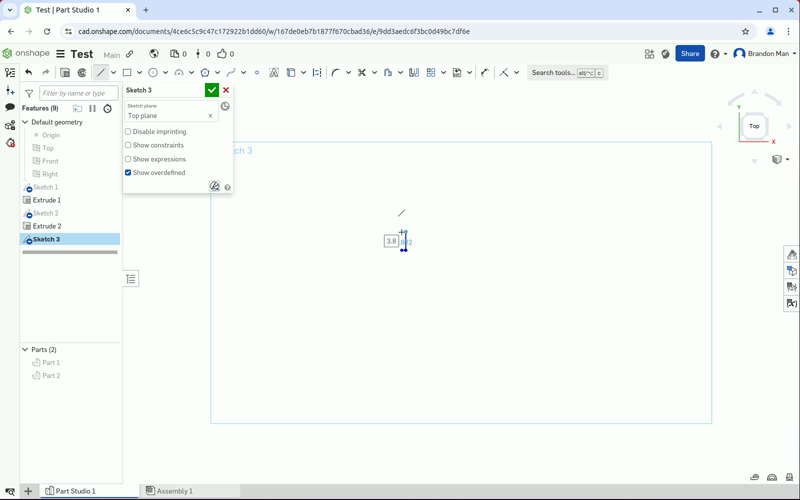
scroll(6)
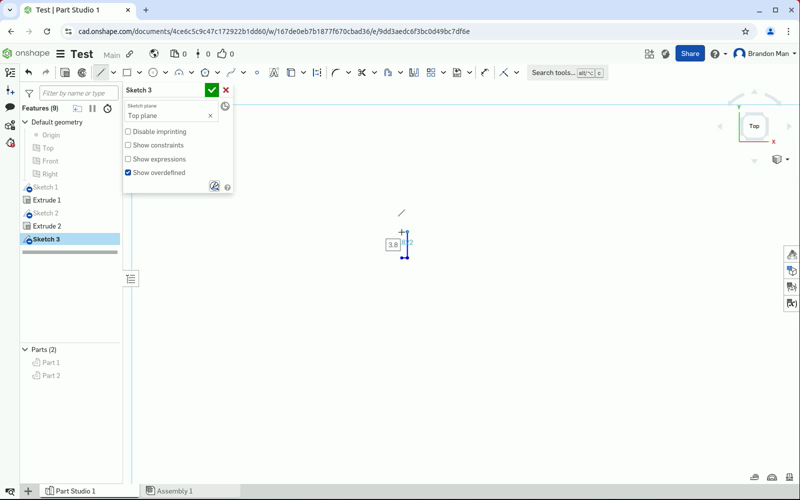
scroll(6)
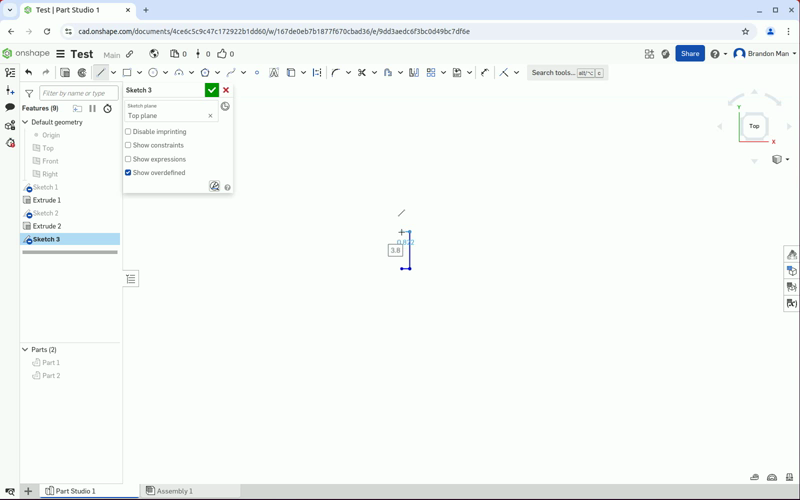
scroll(6)
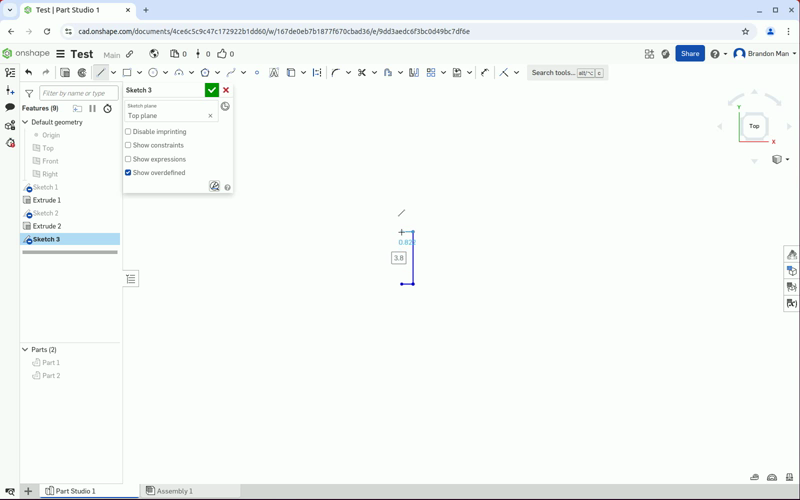
scroll(6)
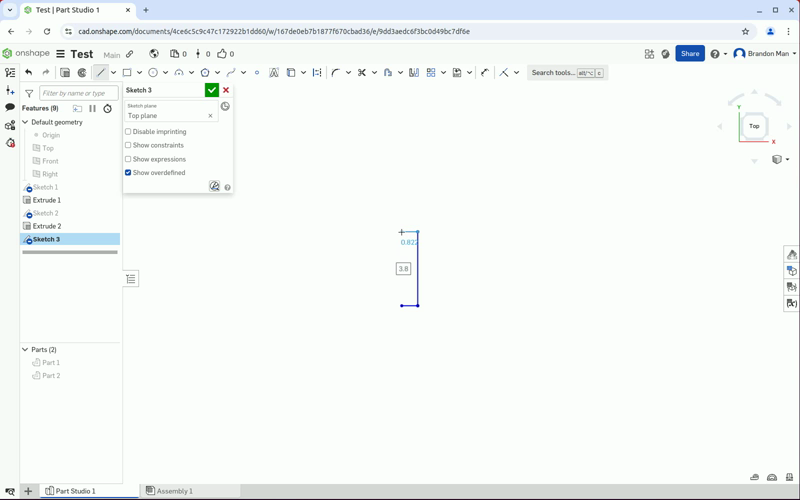
scroll(6)
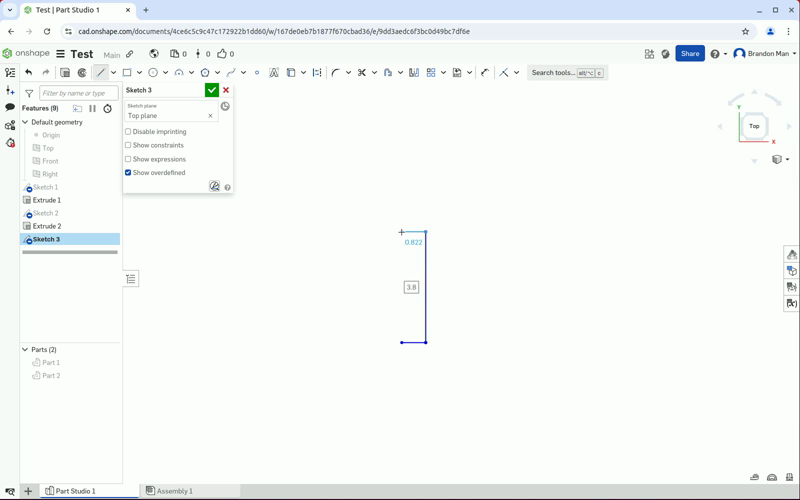
scroll(6)
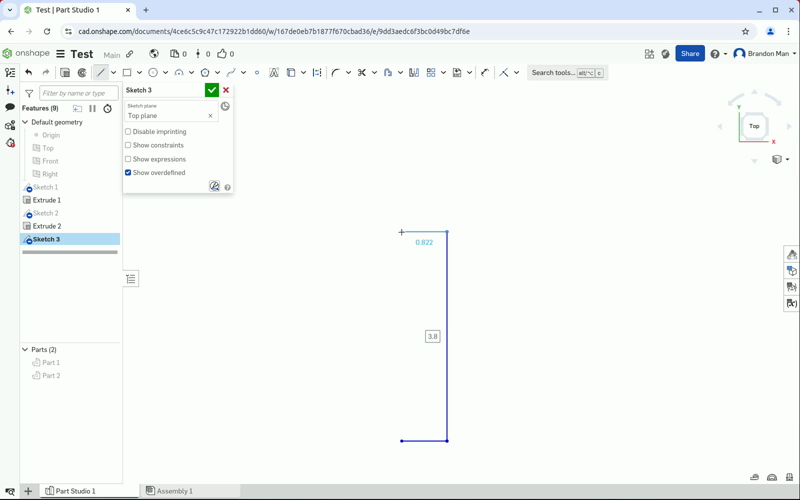
click(401, 231)
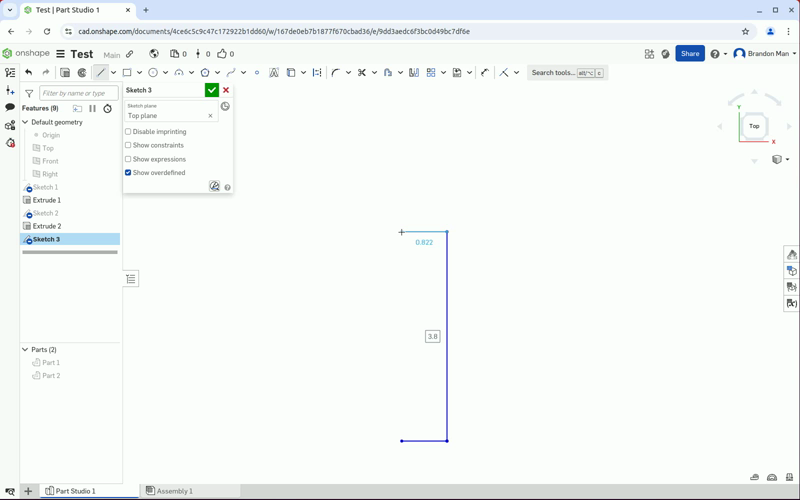
scroll(-6)
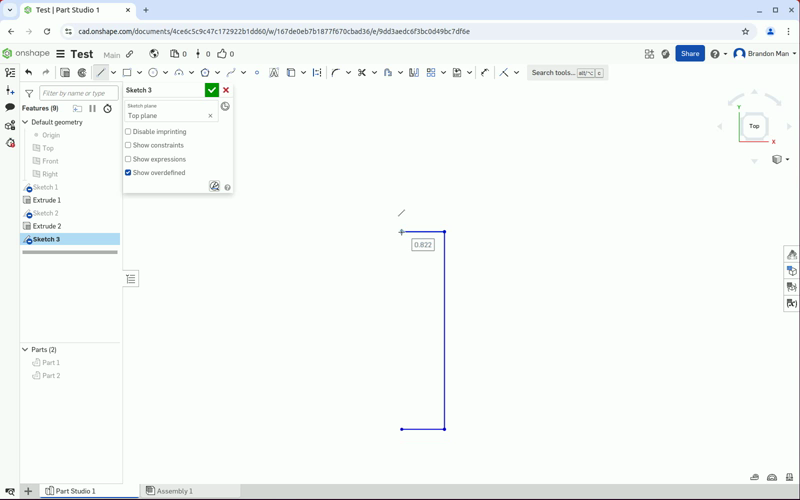
scroll(-6)
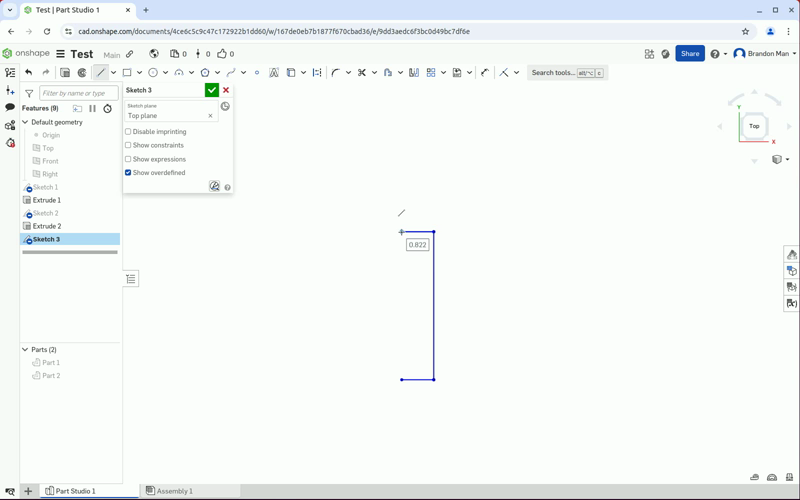
scroll(-6)
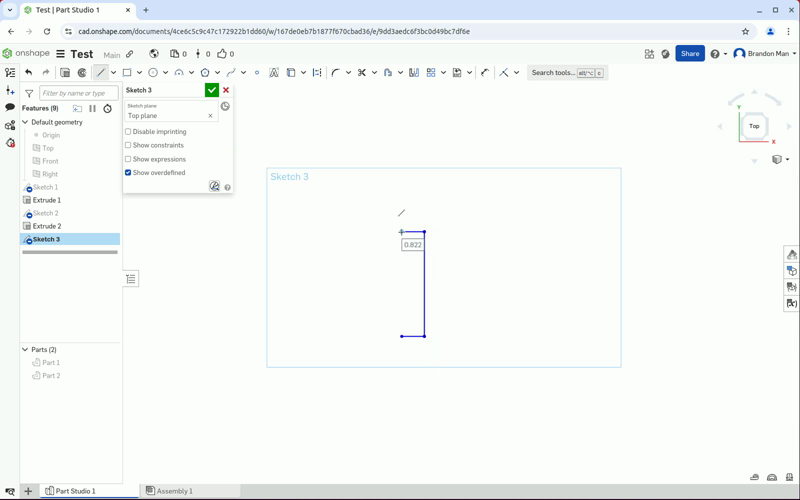
scroll(-6)
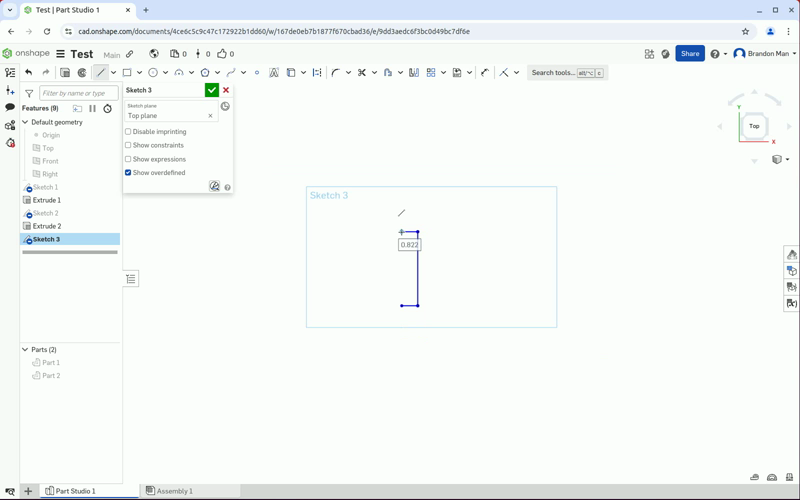
scroll(-6)
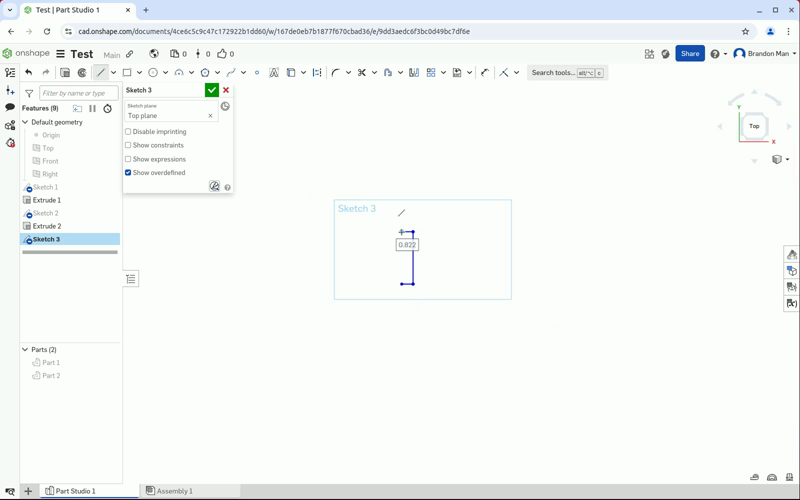
scroll(-6)
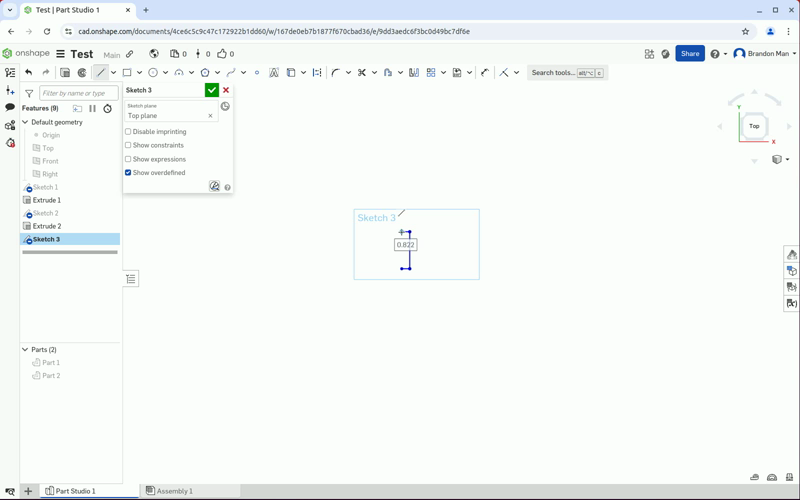
scroll(-6)
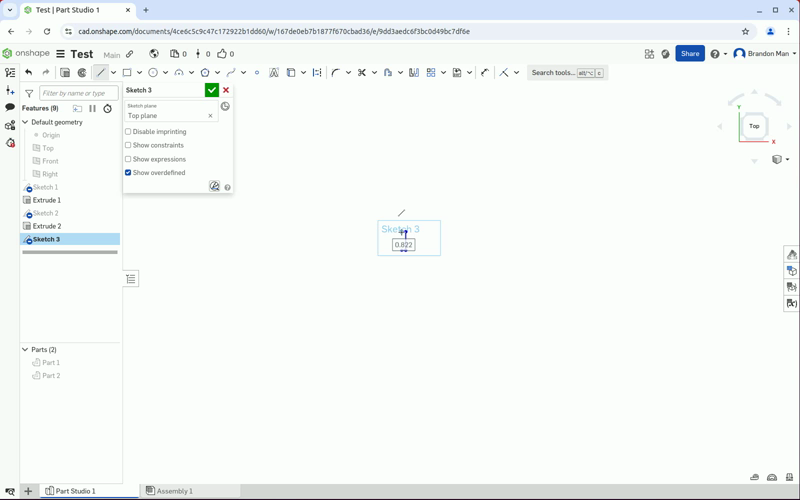
key_up(shift)
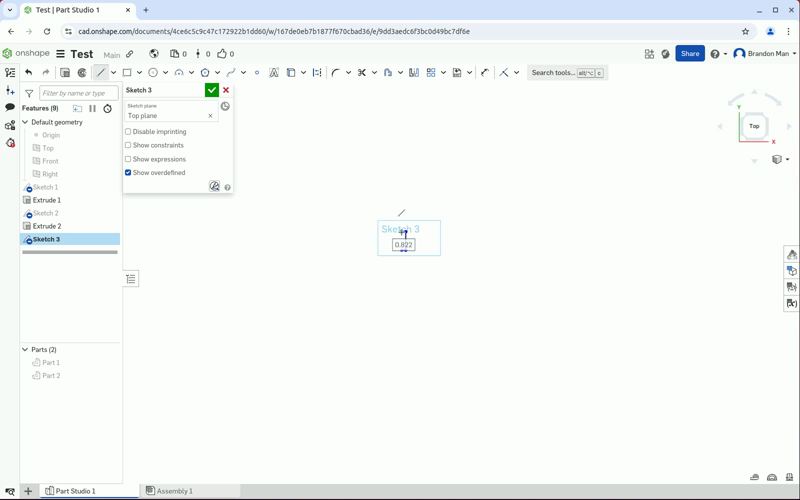
mouse_move(431, 231)
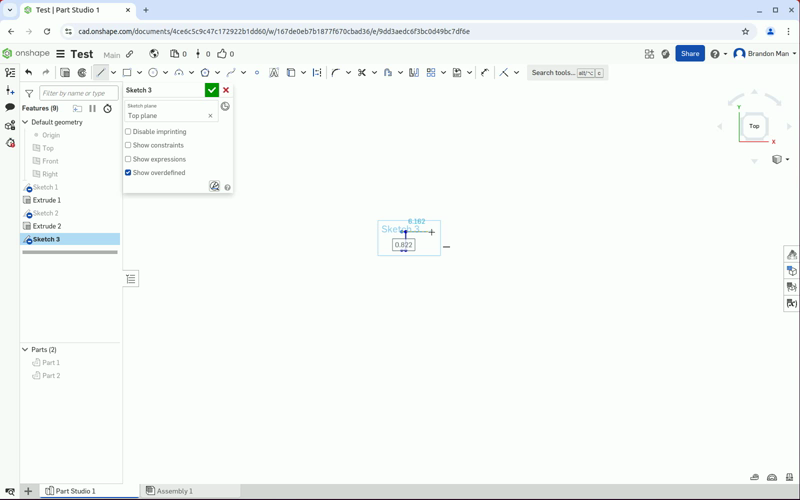
key_down(shift)
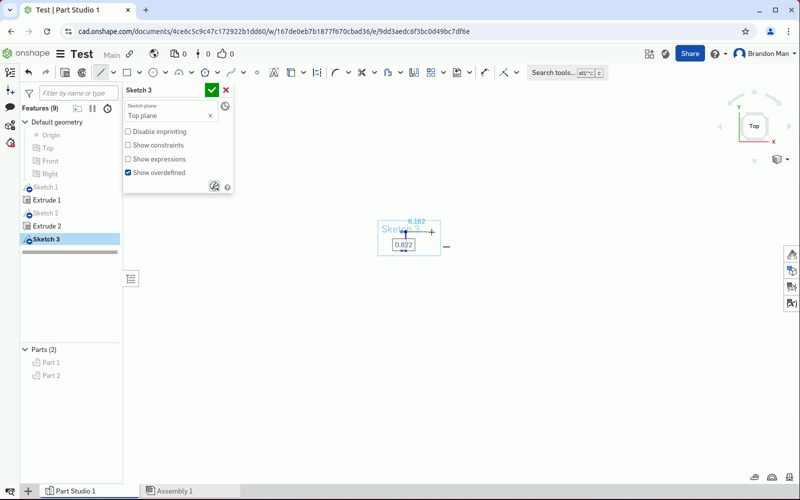
mouse_move(401, 250)
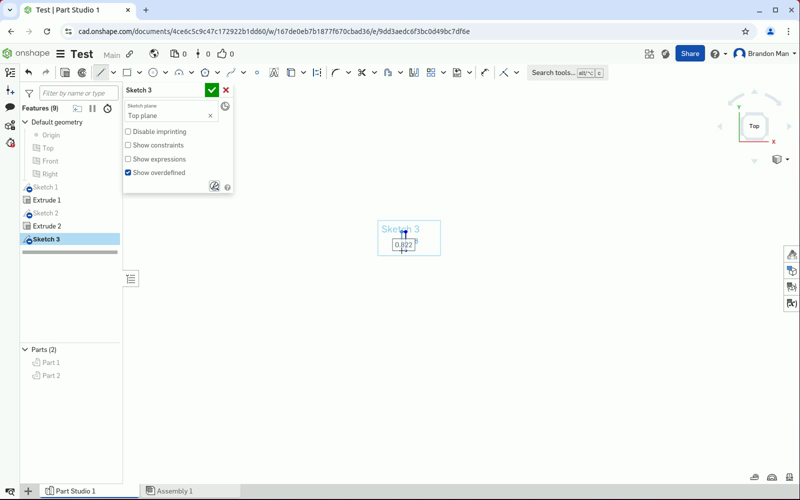
scroll(6)
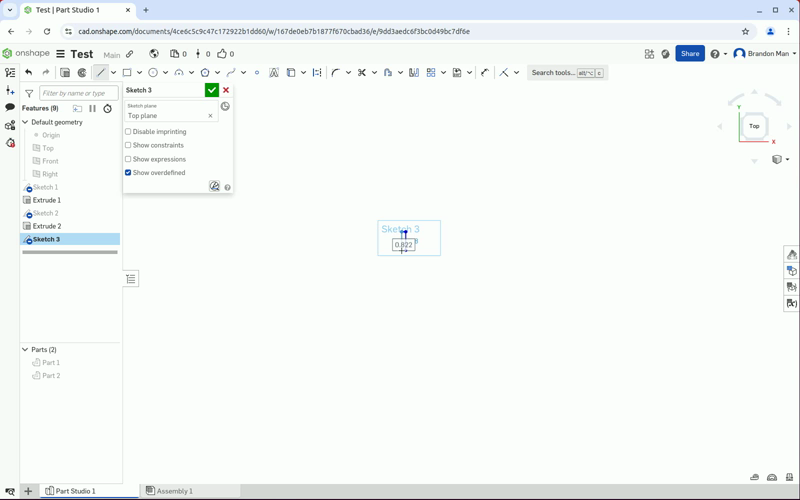
scroll(6)
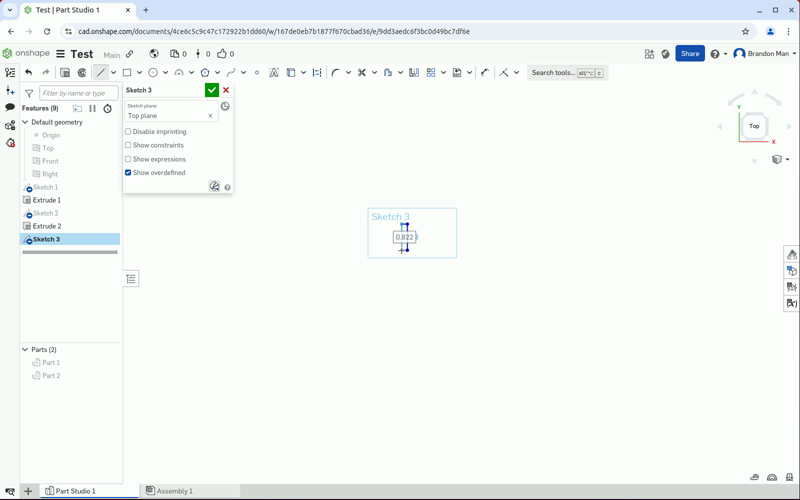
scroll(6)
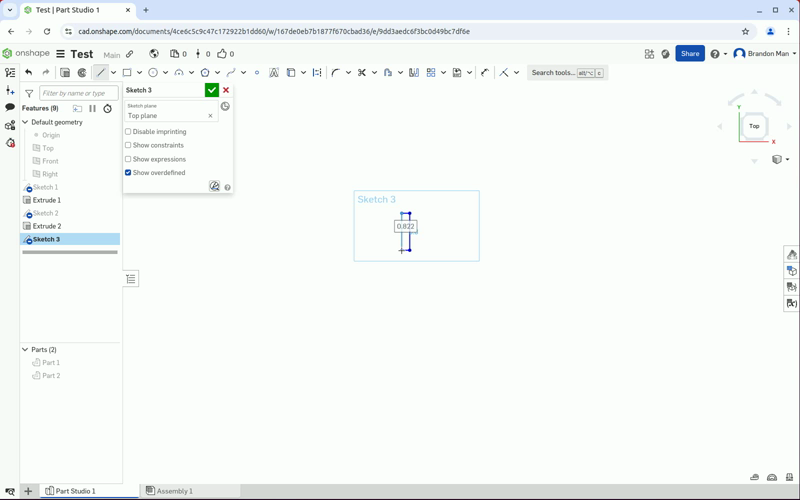
scroll(6)
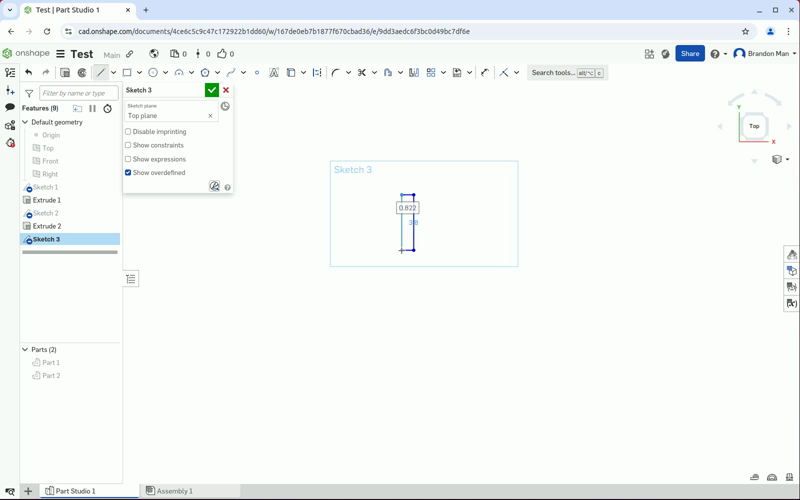
scroll(6)
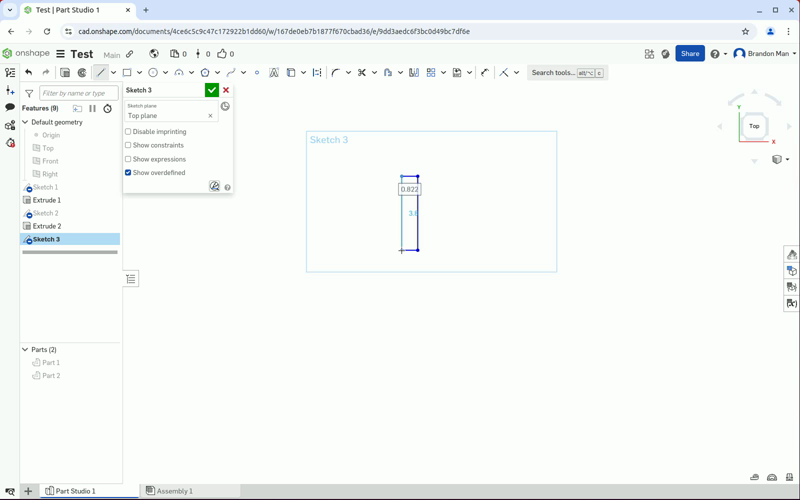
scroll(6)
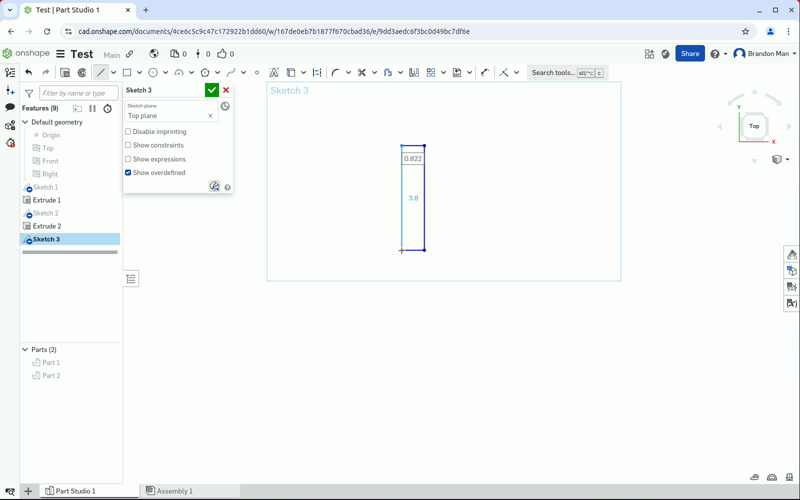
scroll(6)
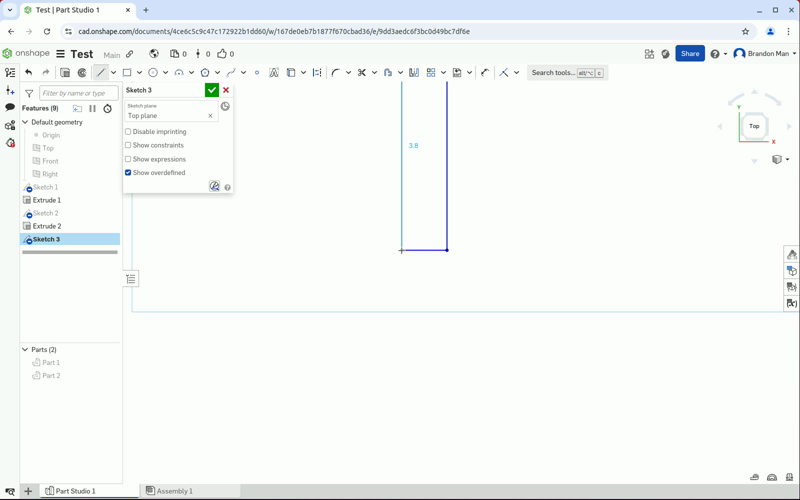
key_up(shift)
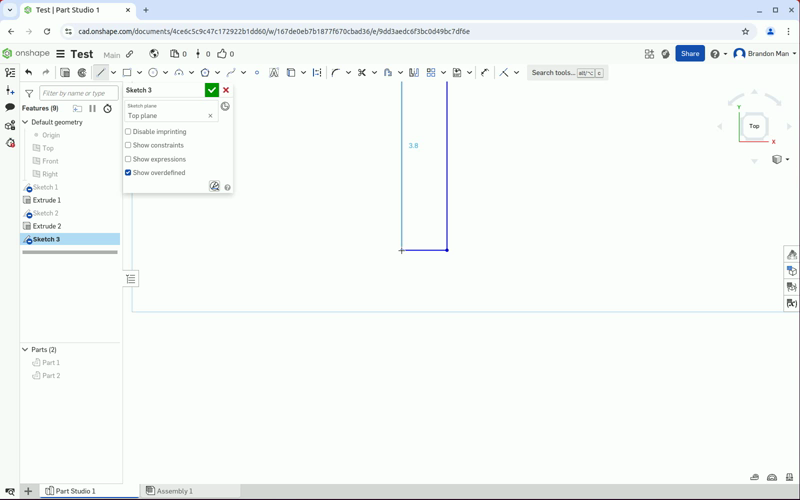
click(401, 250)
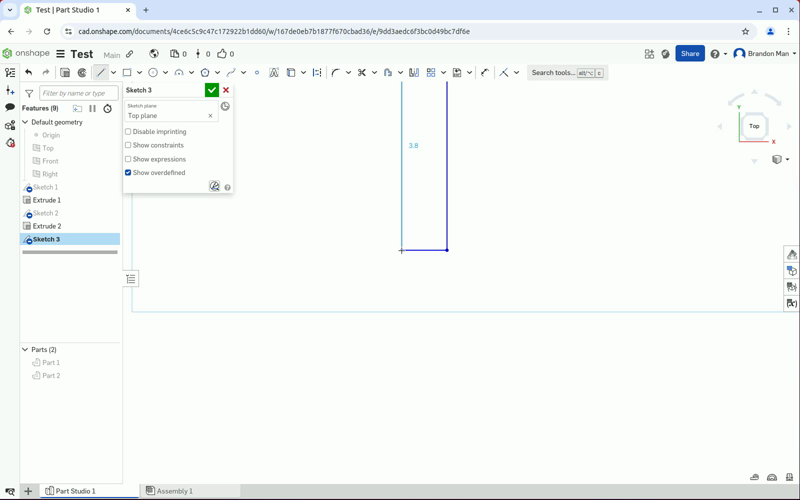
scroll(-6)
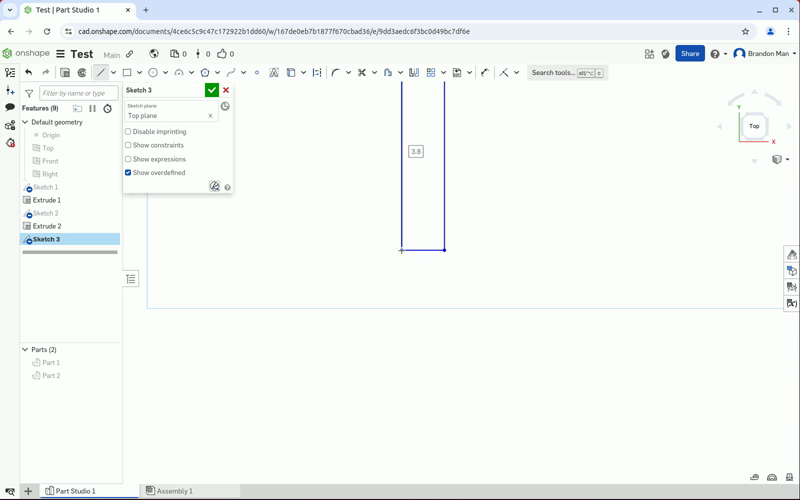
scroll(-6)
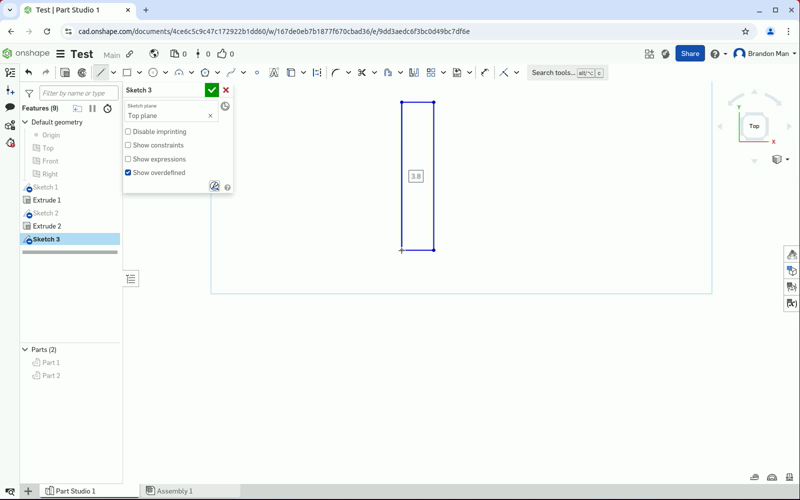
scroll(-6)
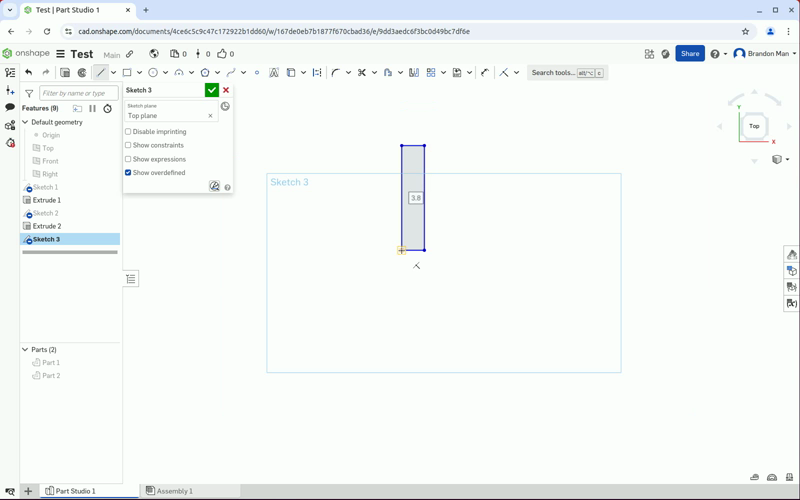
scroll(-6)
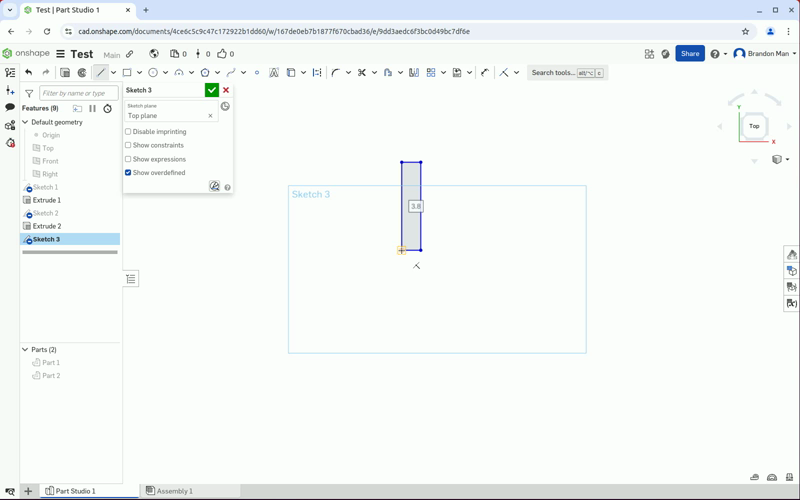
scroll(-6)
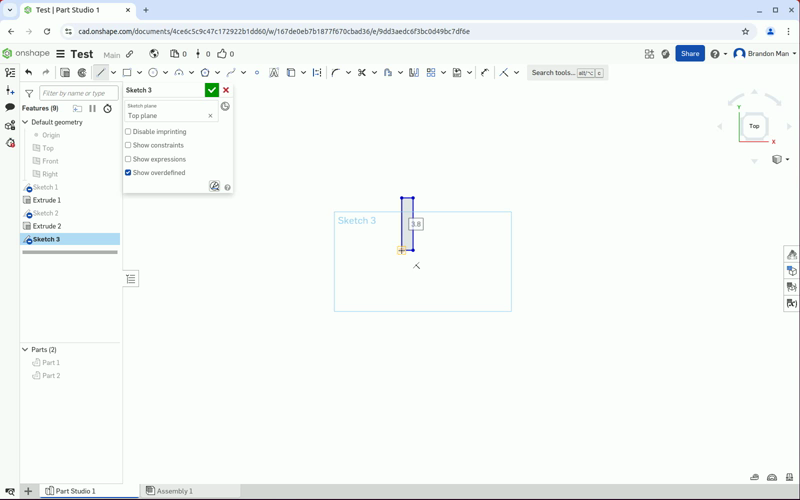
scroll(-6)
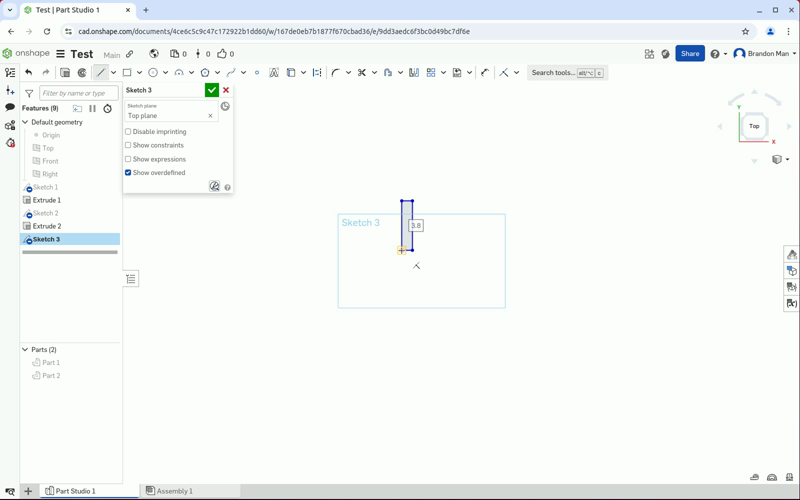
scroll(-6)
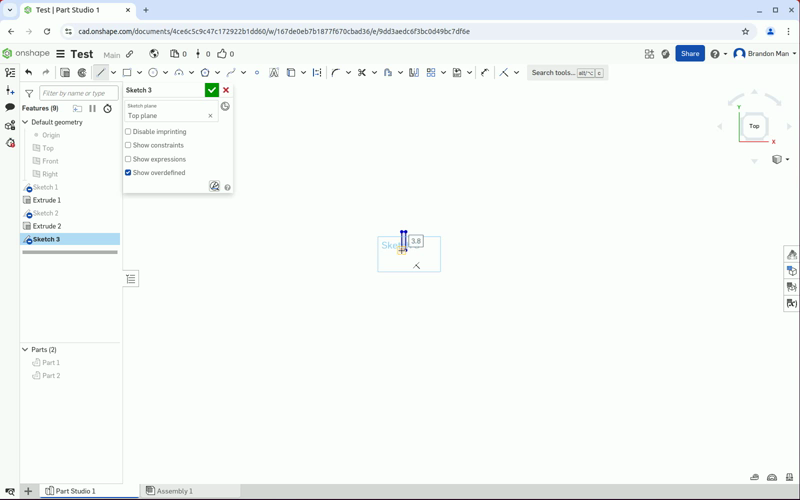
key(esc)
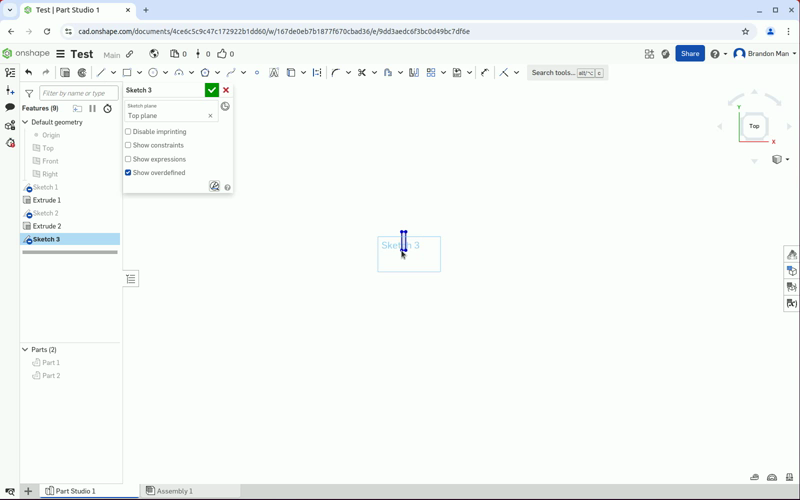
mouse_move(404, 242)
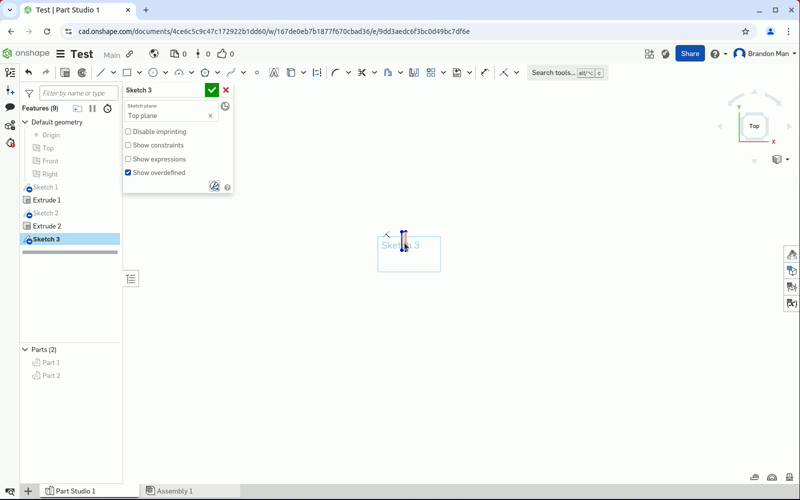
scroll(6)
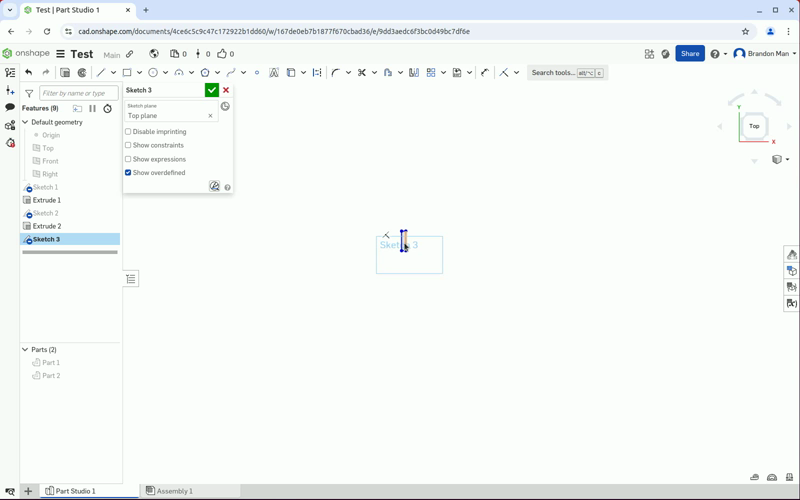
scroll(6)
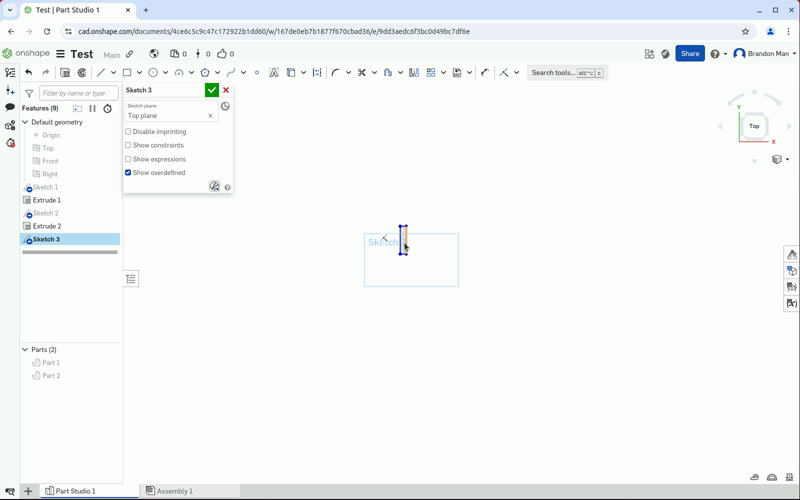
scroll(6)
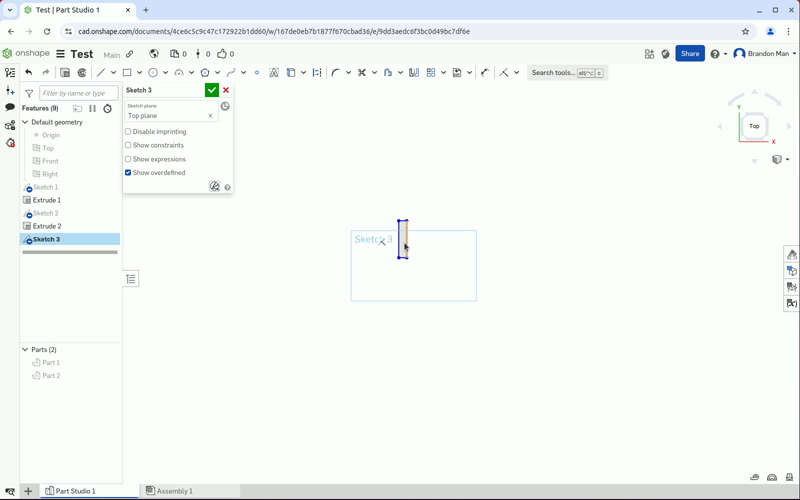
scroll(6)
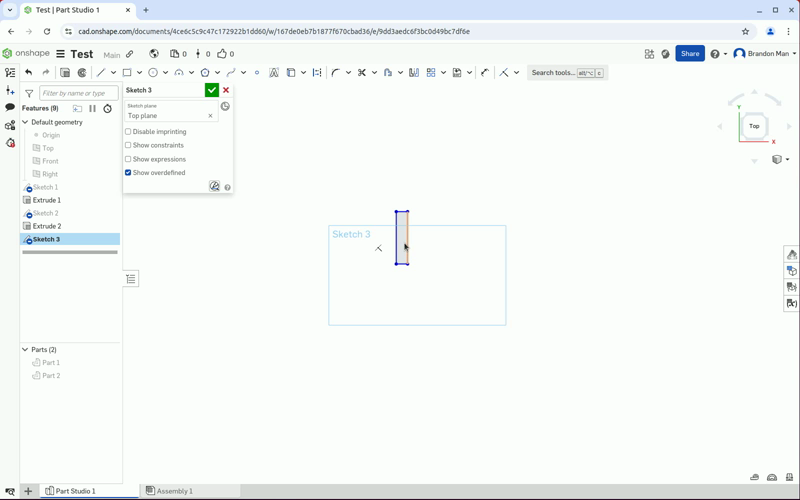
scroll(6)
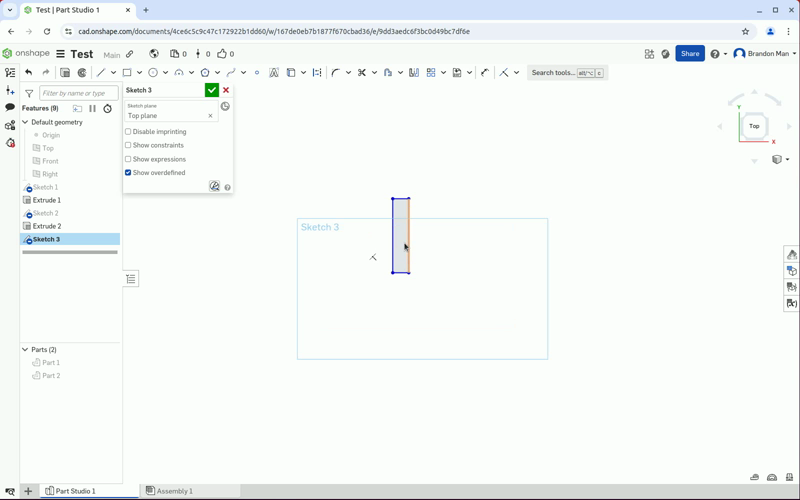
scroll(6)
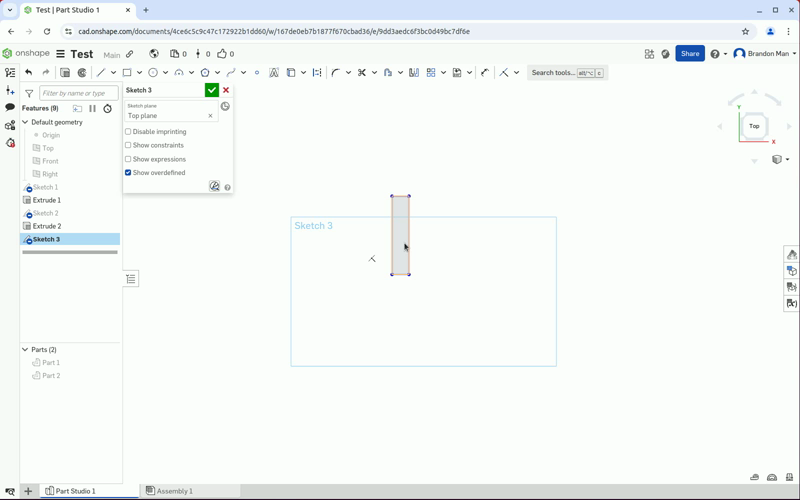
scroll(6)
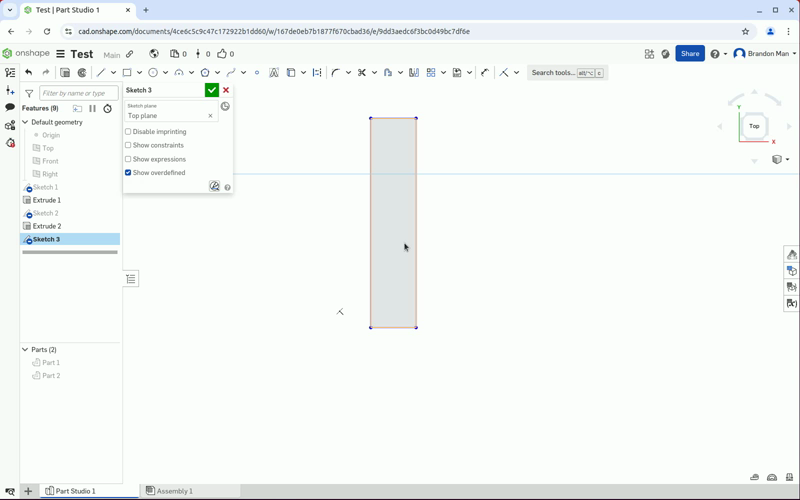
click(404, 242)
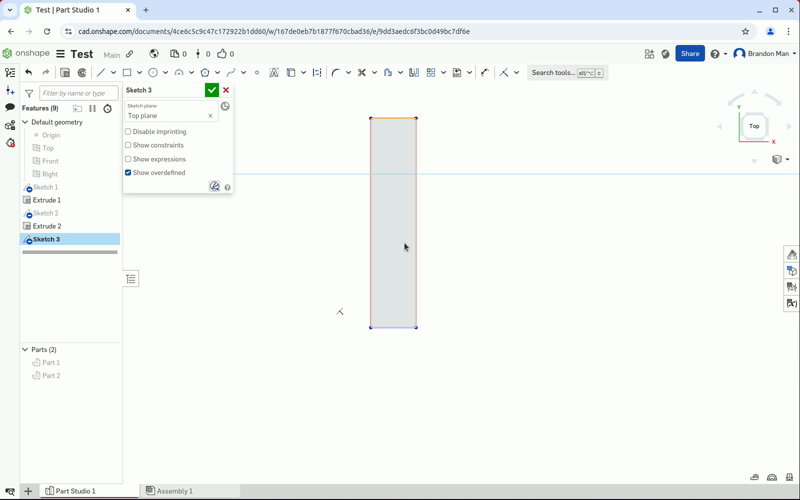
scroll(-6)
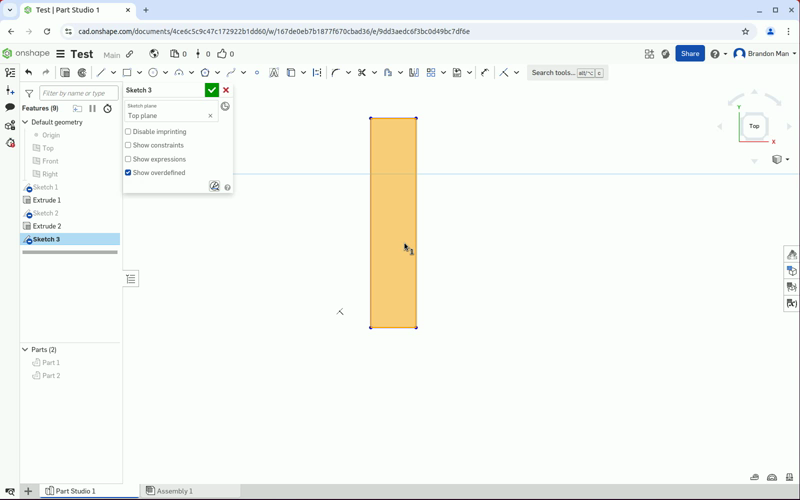
scroll(-6)
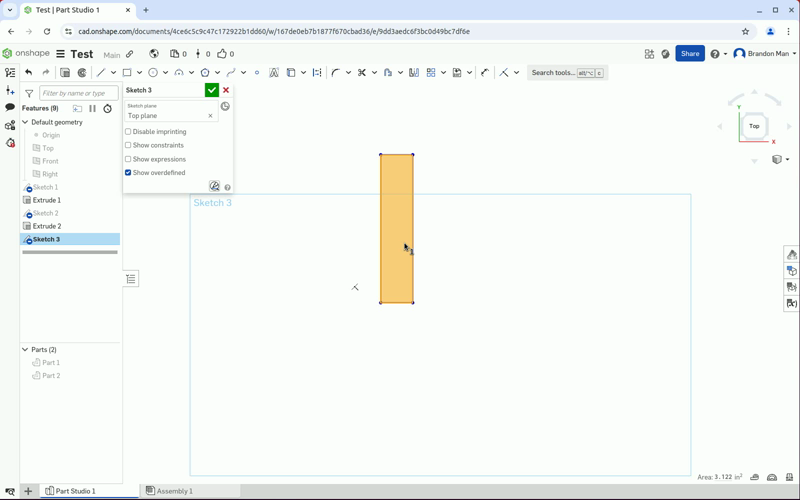
scroll(-6)
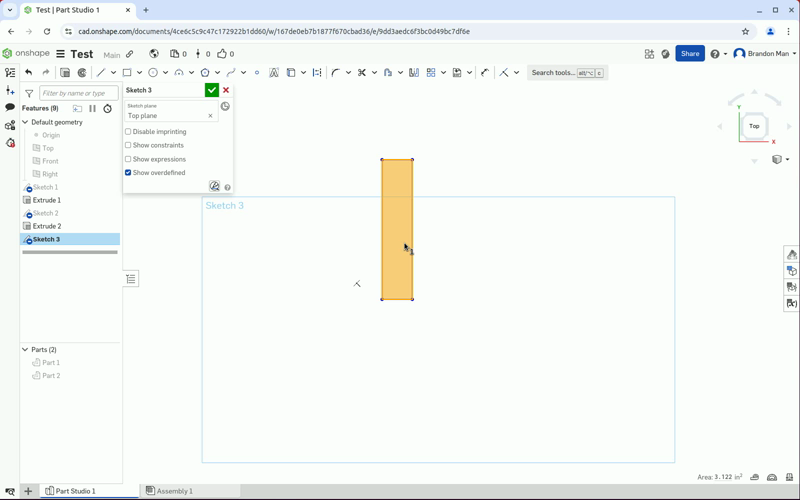
scroll(-6)
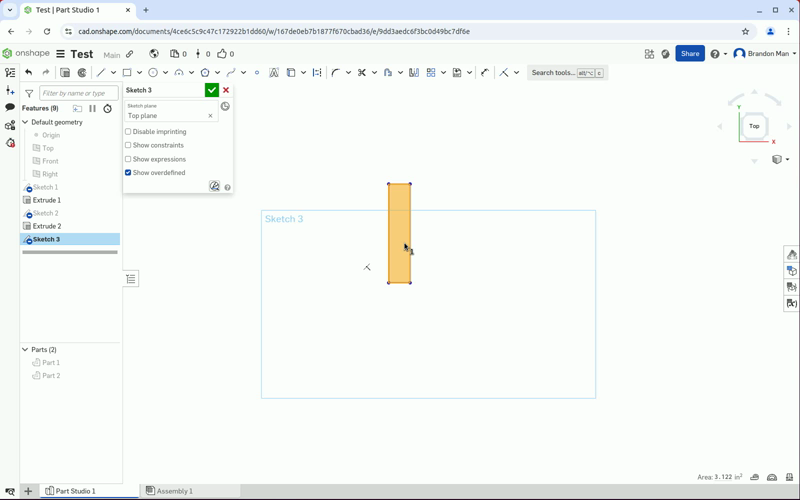
scroll(-6)
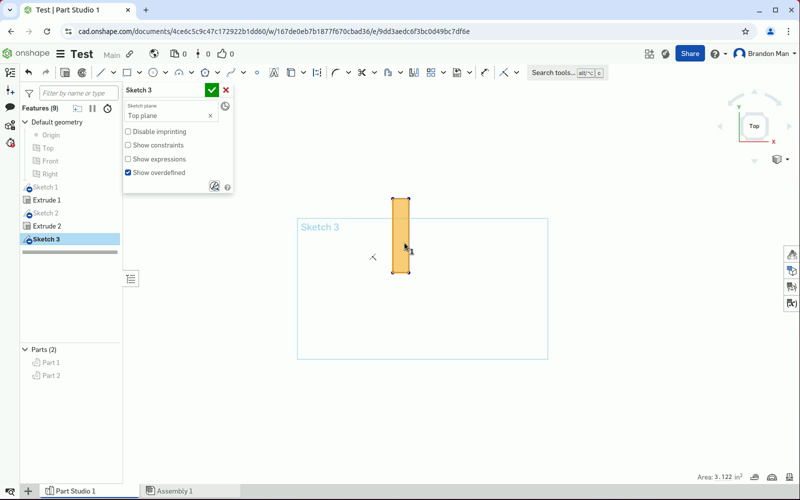
scroll(-6)
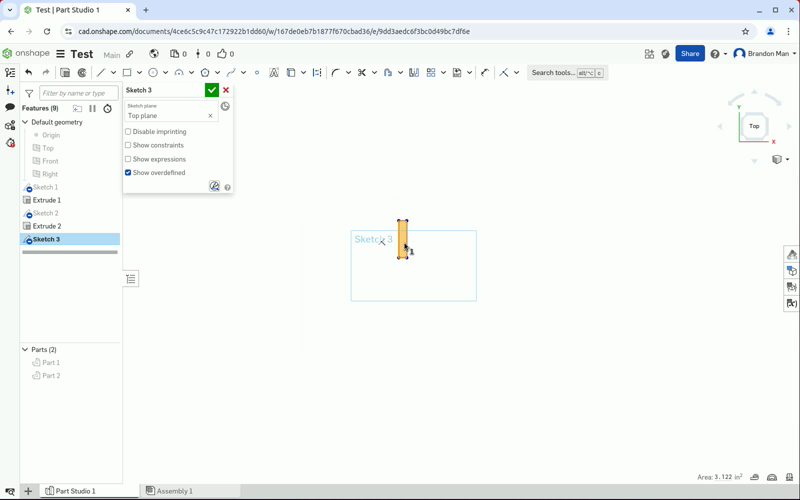
scroll(-6)
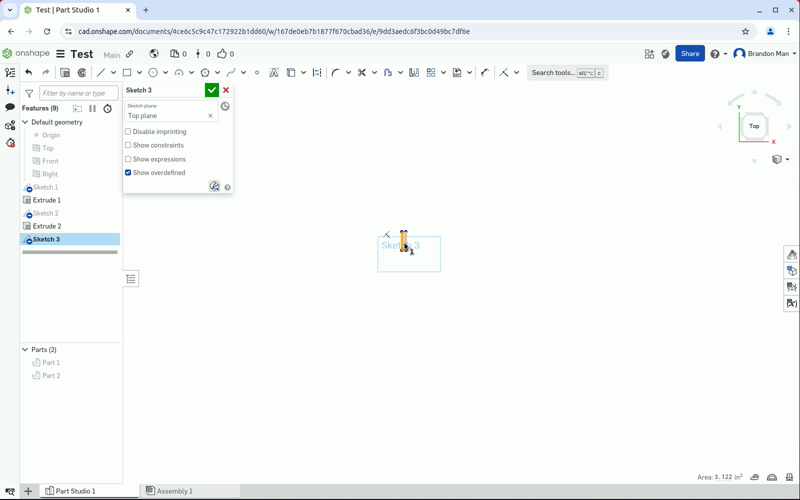
mouse_move(73, 352)
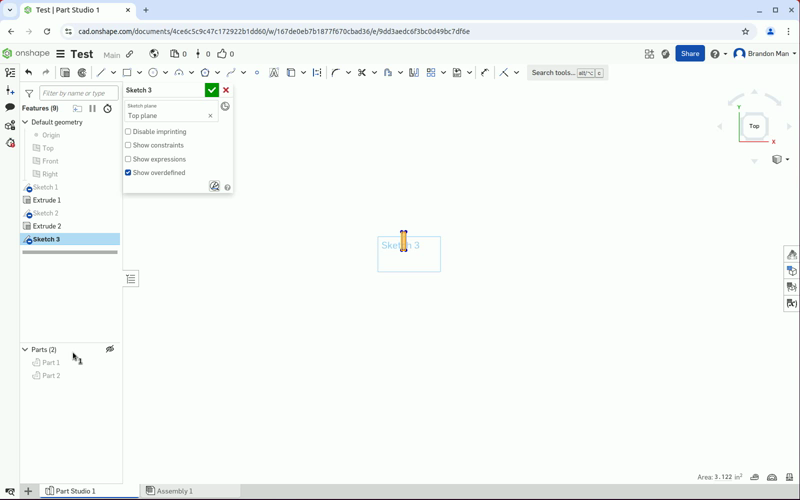
key(shift+y)
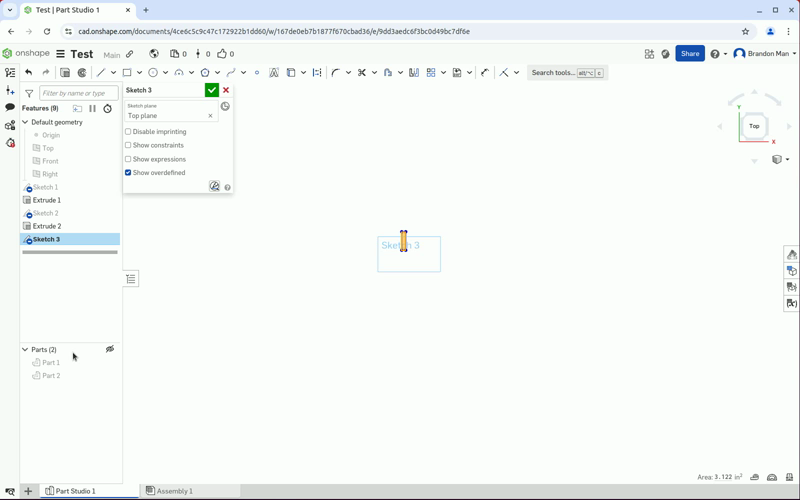
key(shift+e)
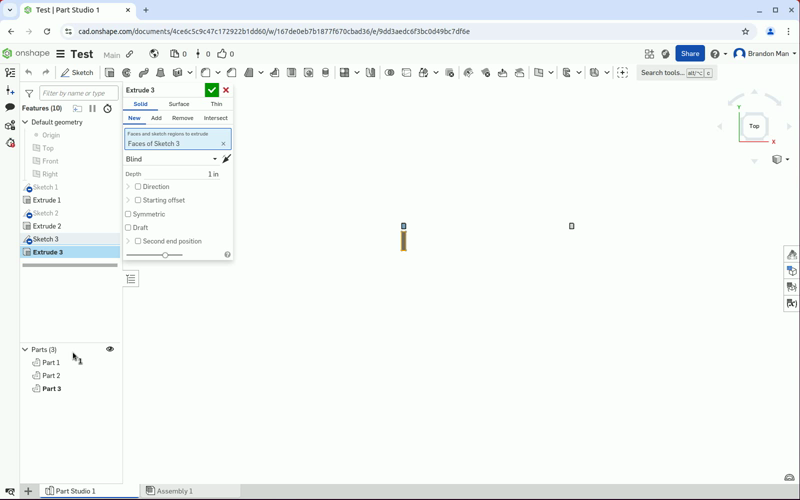
mouse_move(143, 106)
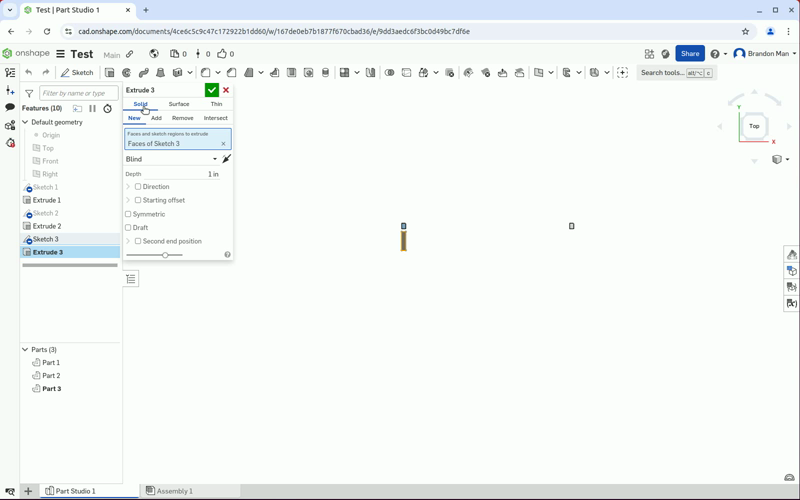
click(143, 106)
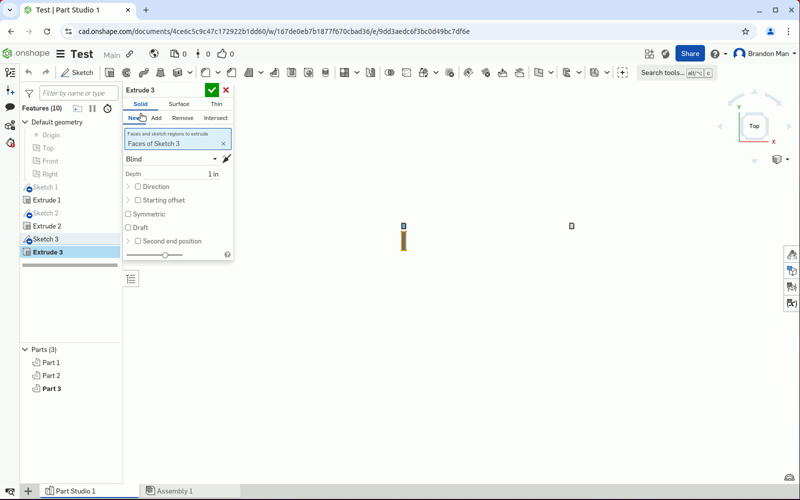
mouse_move(137, 120)
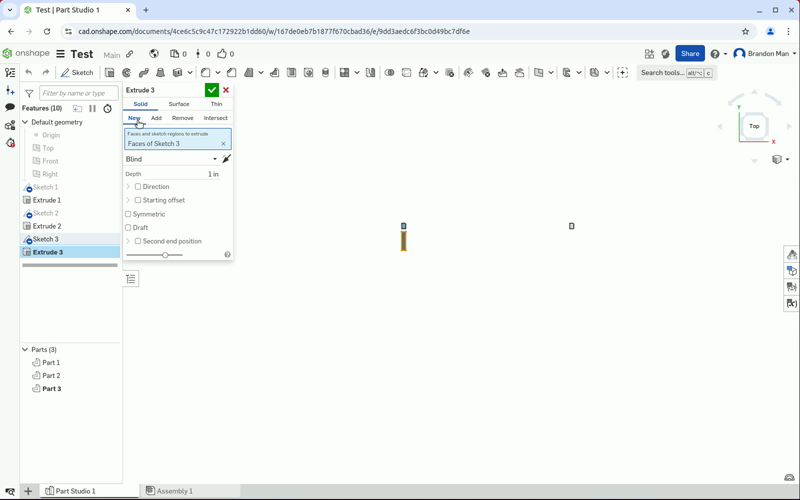
click(137, 120)
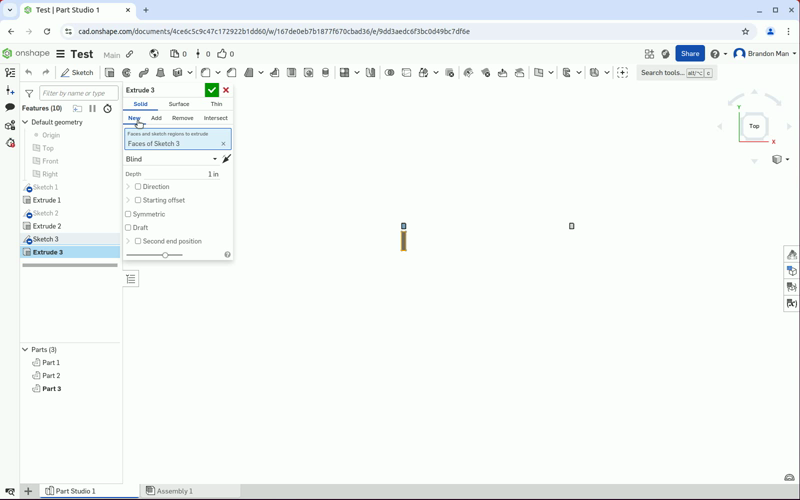
key(tab, 4)
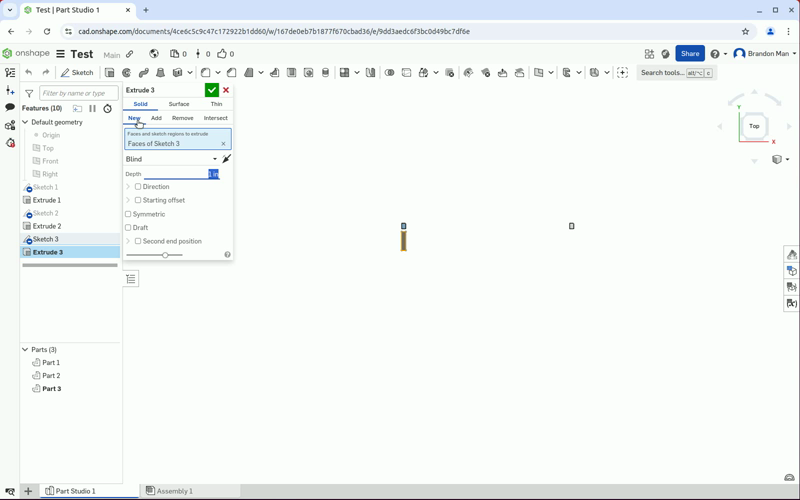
text(0.722)
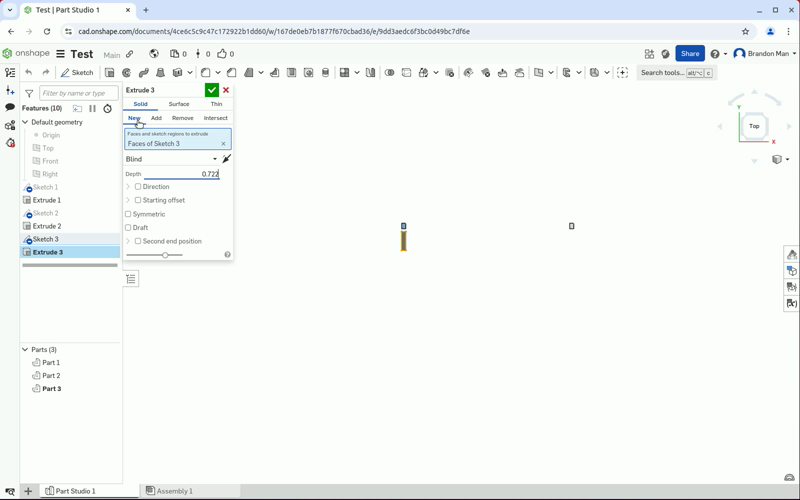
key(enter)
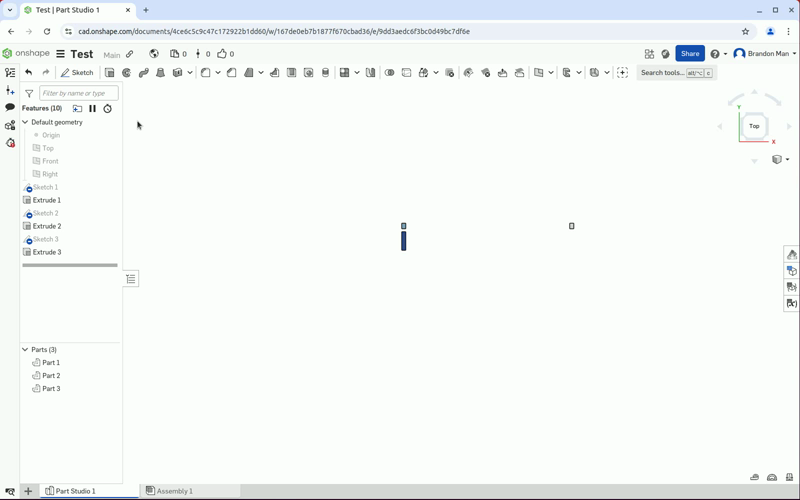
key(shift+h)
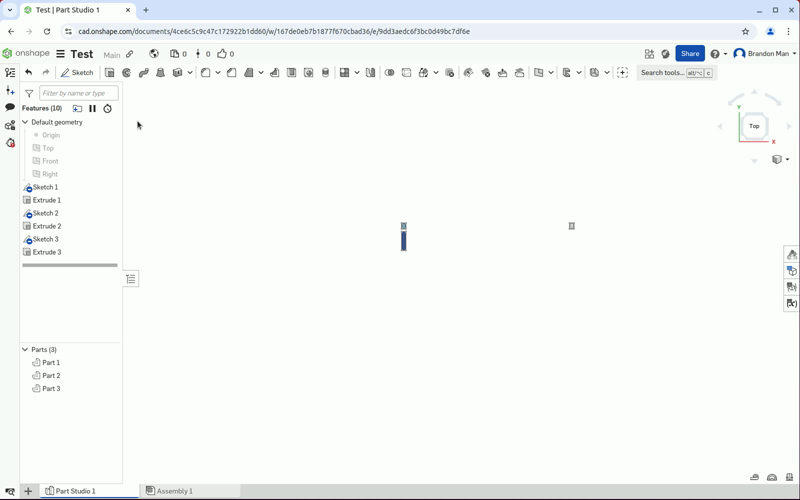
key(shift+h)
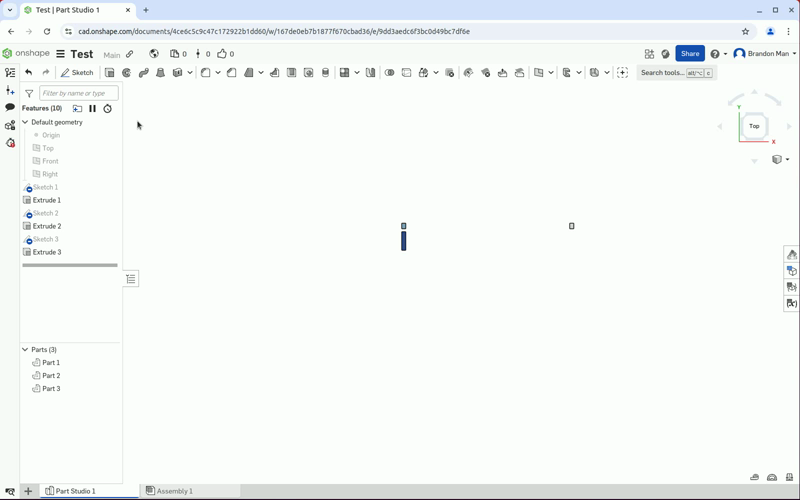
mouse_move(73, 189)
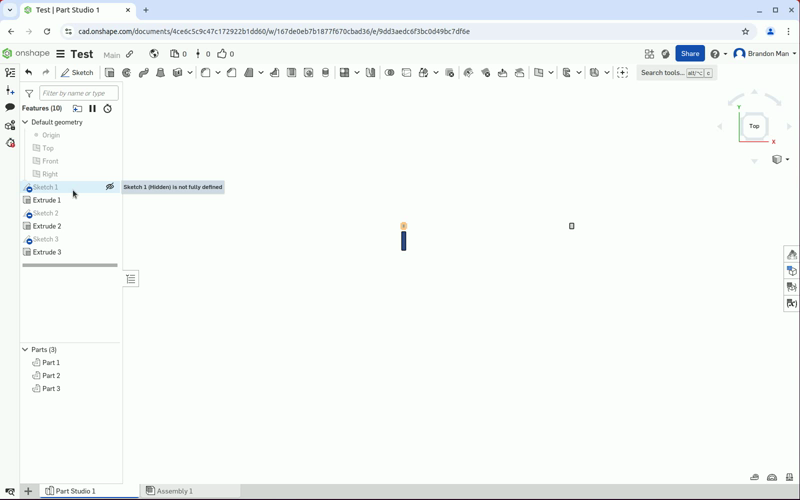
click(73, 189)
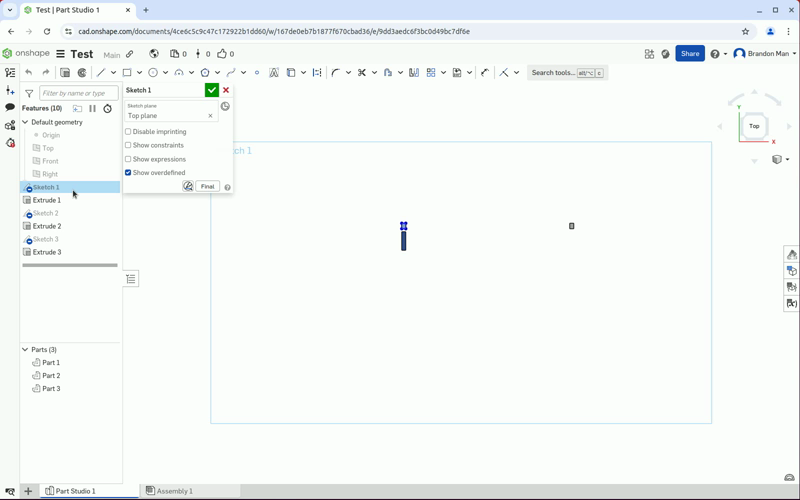
mouse_move(229, 92)
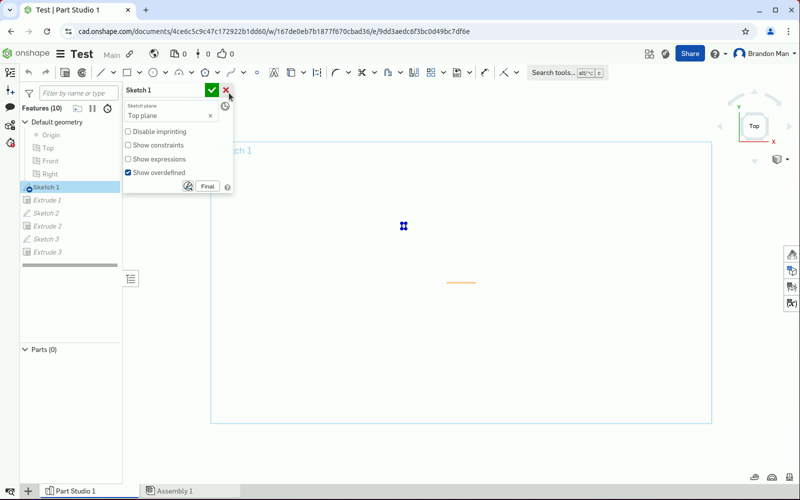
click(229, 92)
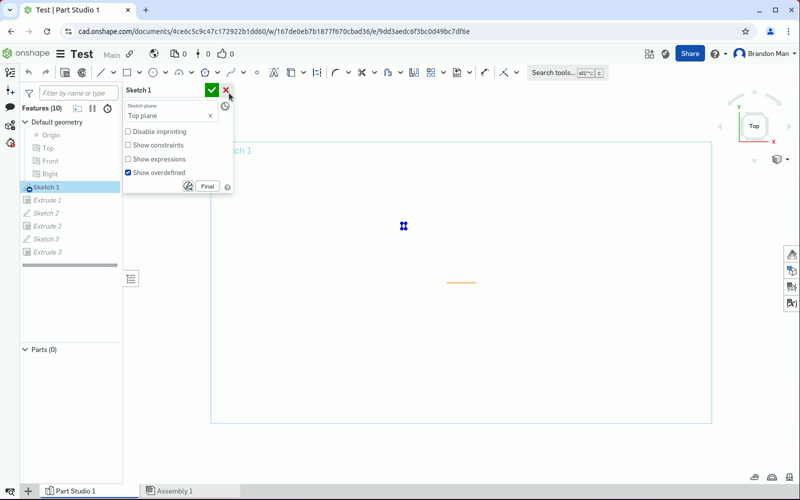
key(shift+s)
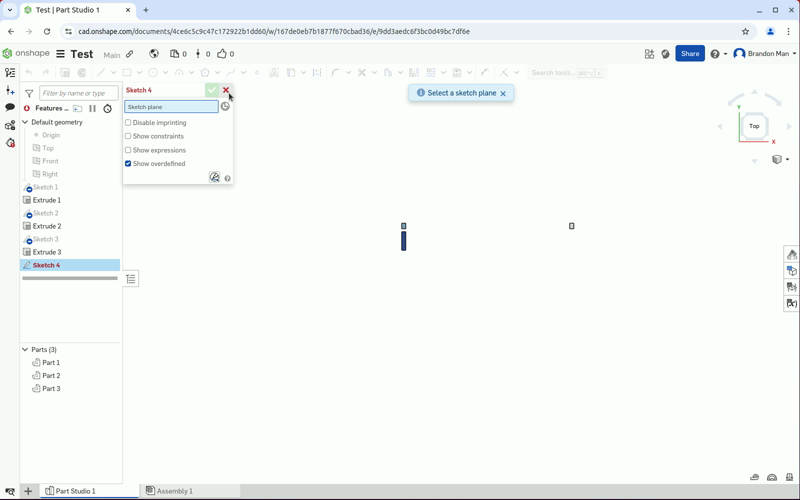
mouse_move(73, 150)
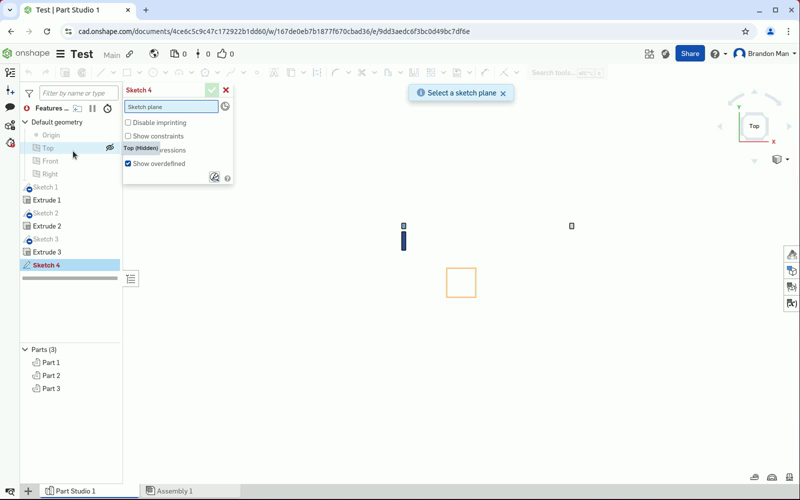
click(73, 150)
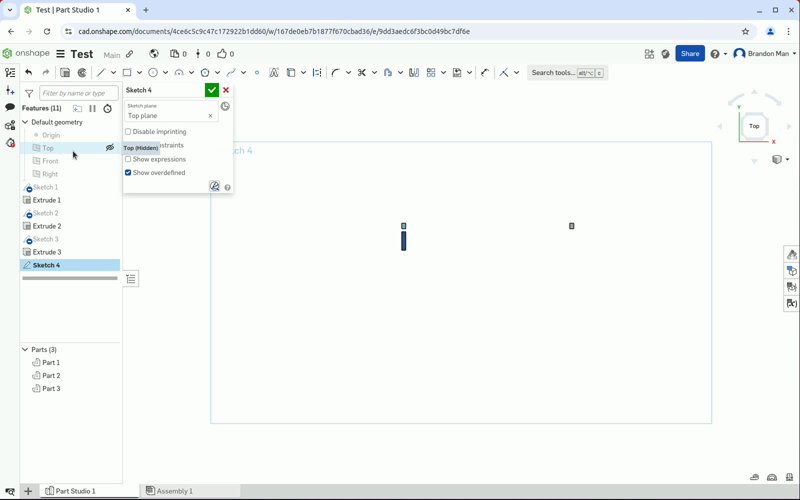
mouse_move(73, 352)
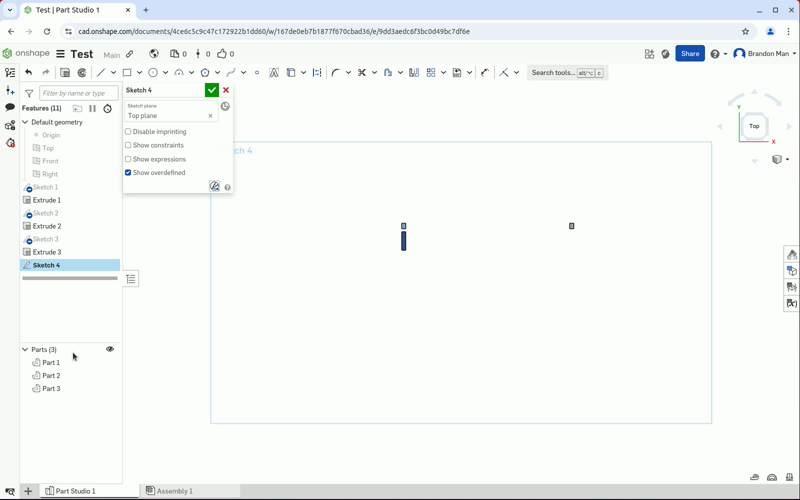
key(y)
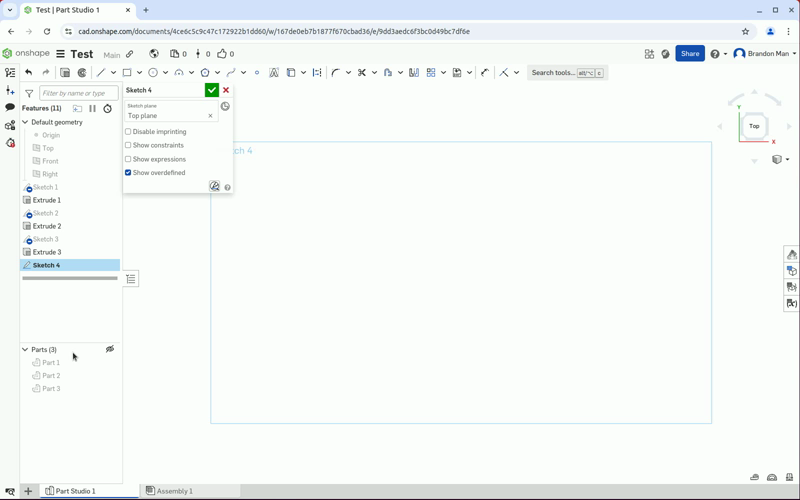
key(l)
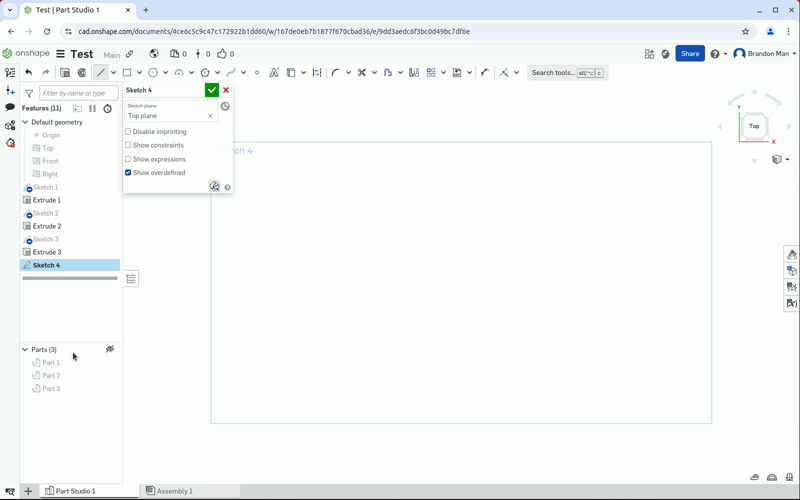
key_down(shift)
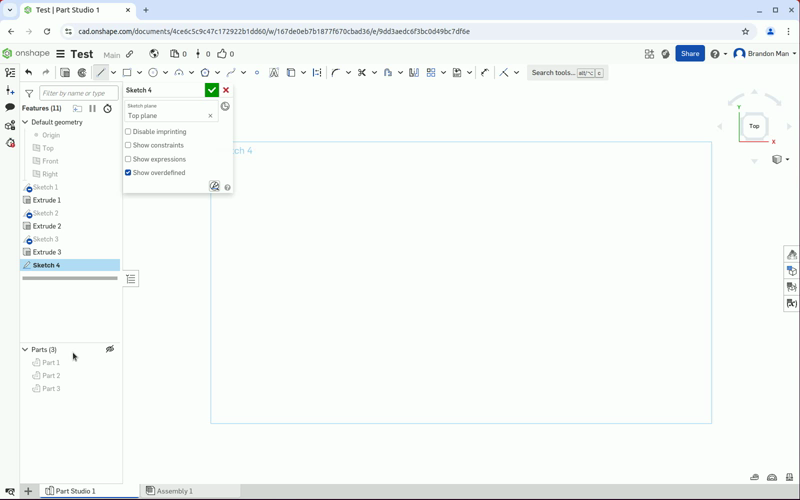
mouse_move(569, 250)
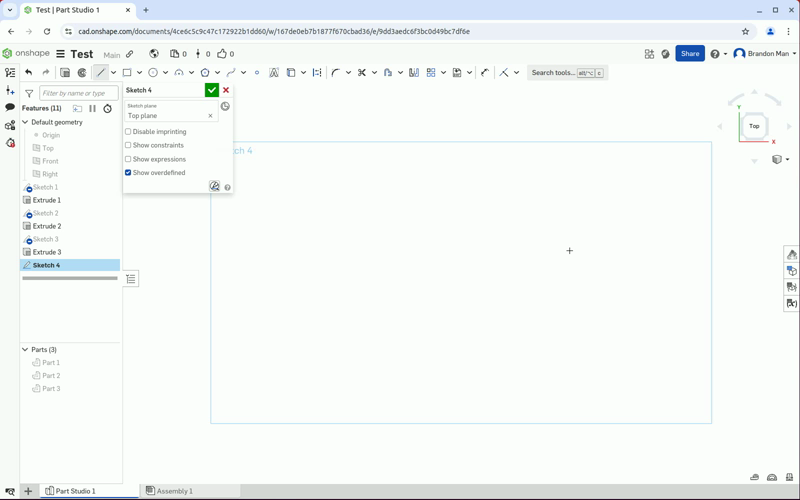
click(569, 250)
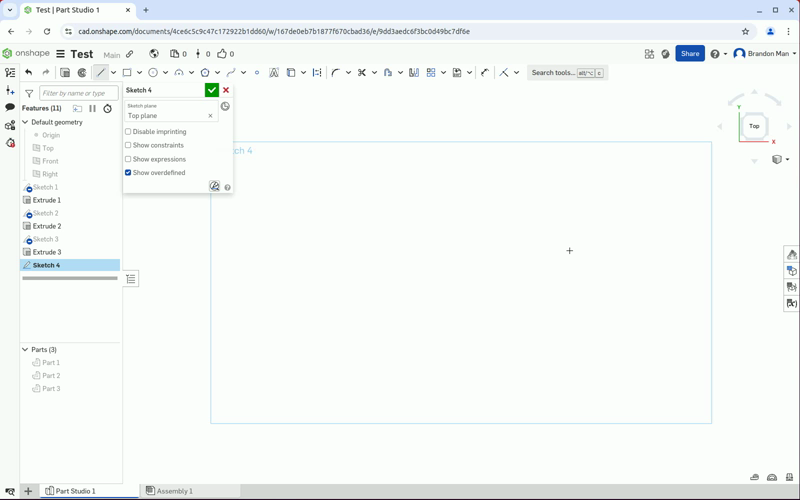
key_up(shift)
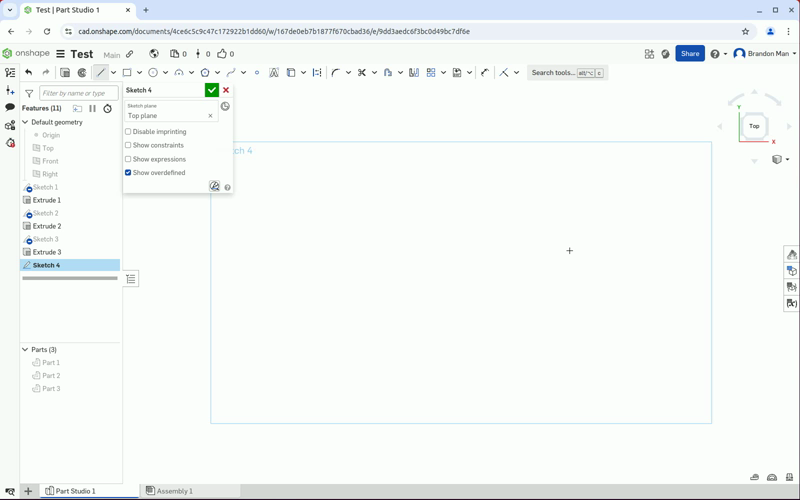
key_down(shift)
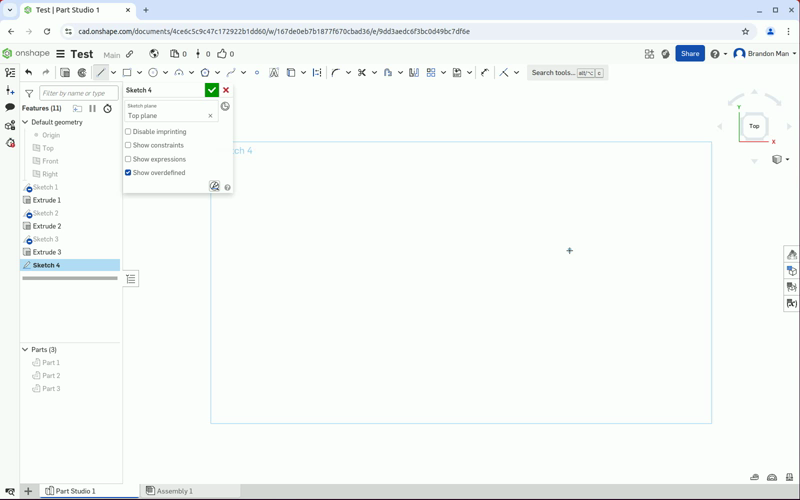
mouse_move(589, 250)
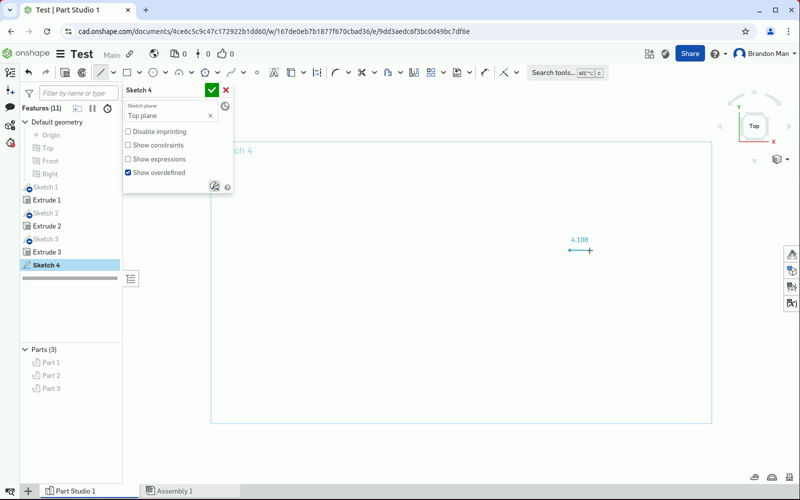
mouse_move(573, 250)
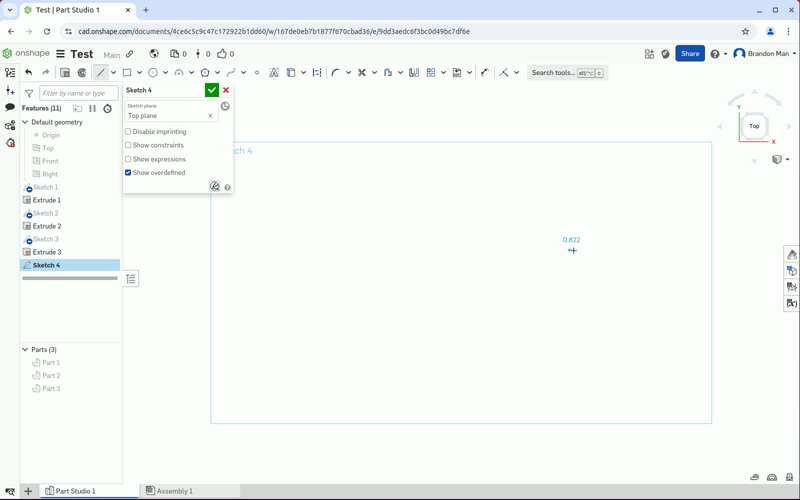
scroll(6)
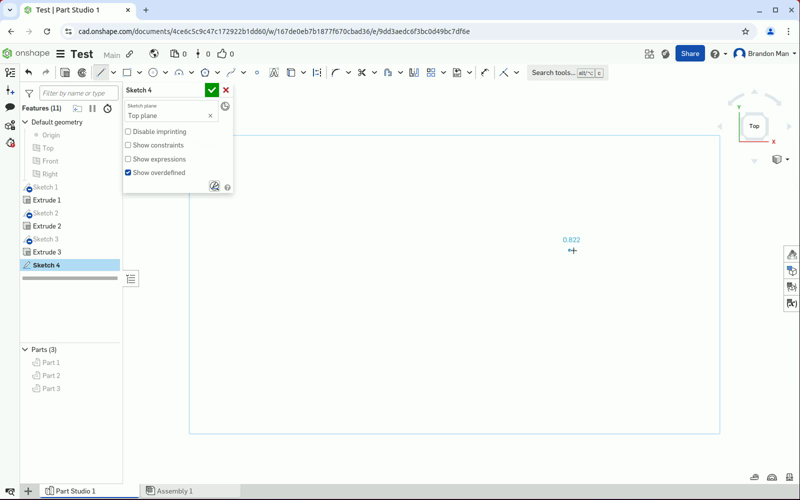
scroll(6)
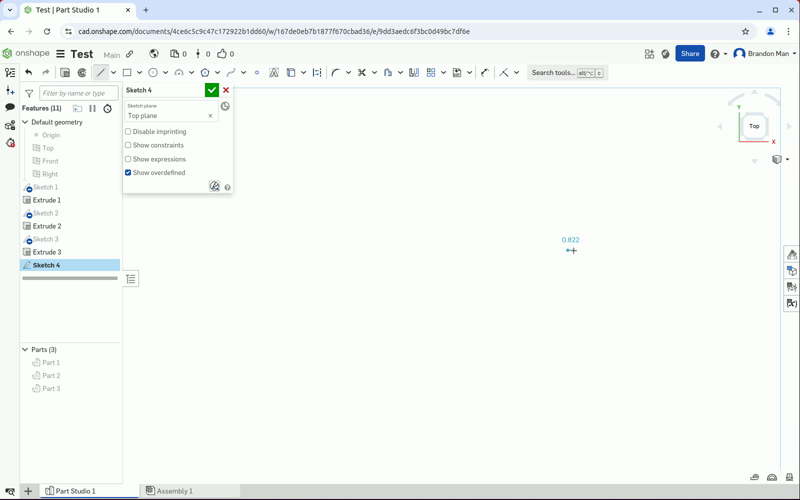
scroll(6)
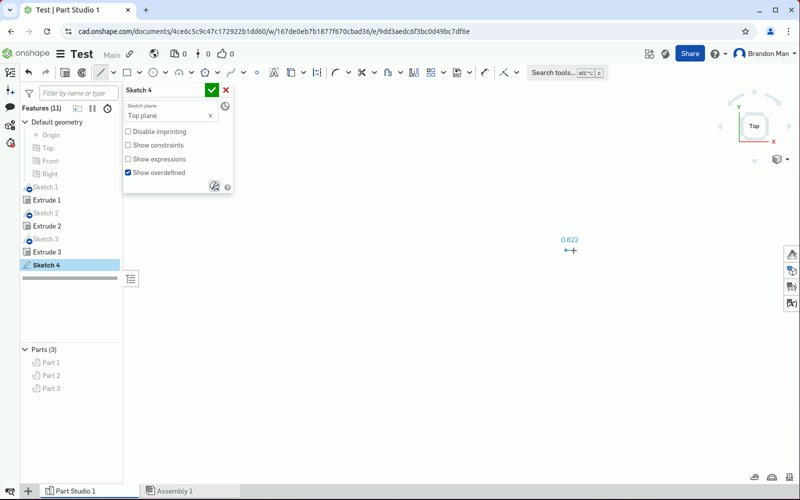
scroll(6)
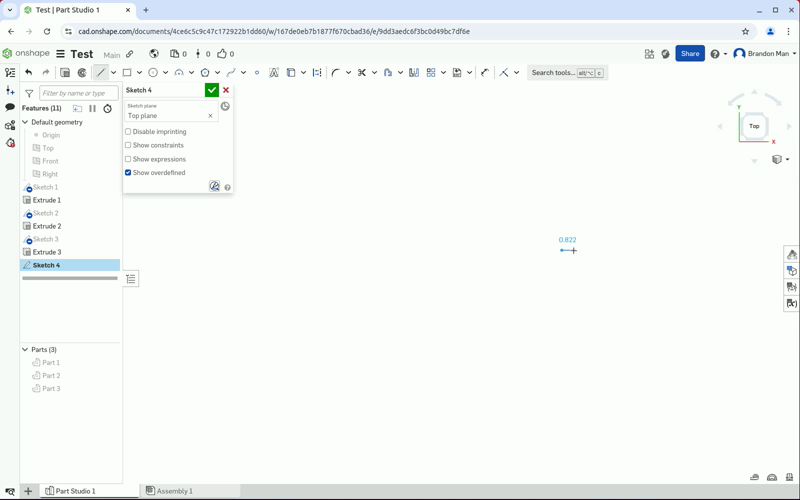
scroll(6)
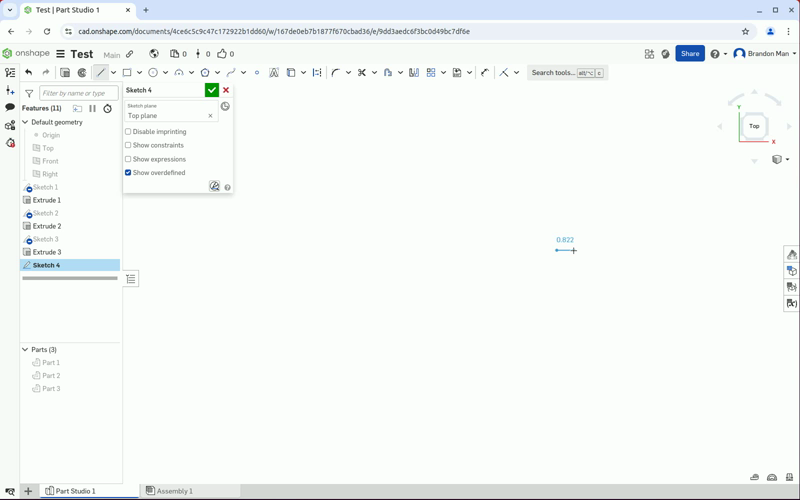
scroll(6)
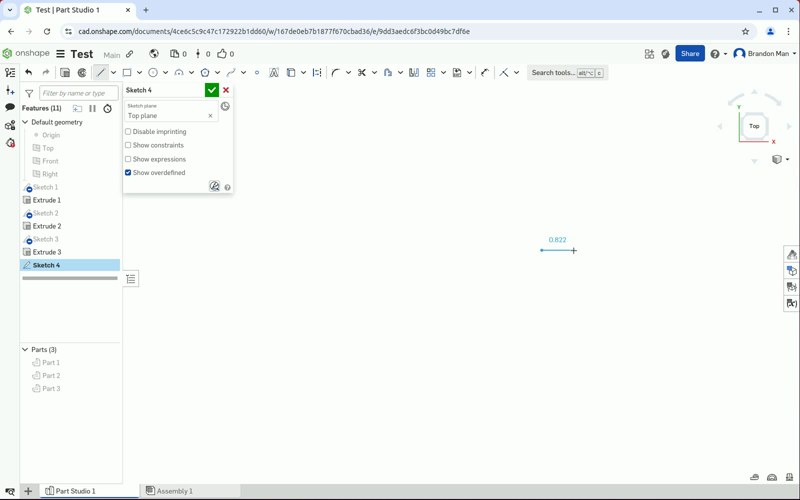
scroll(6)
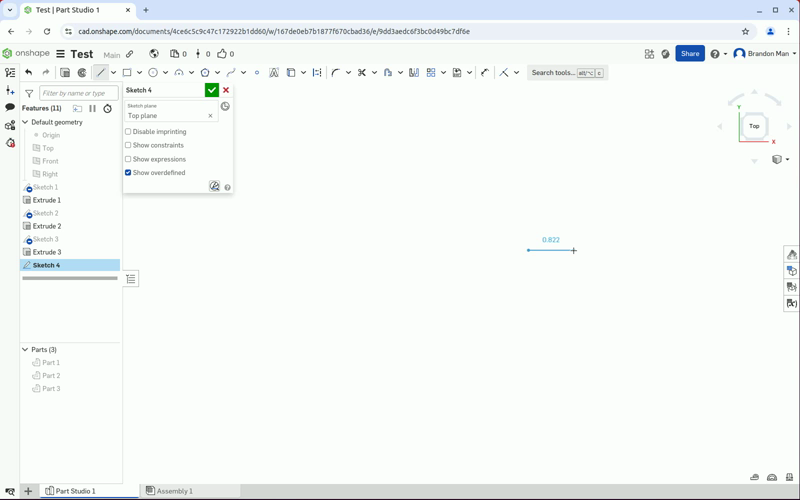
click(573, 250)
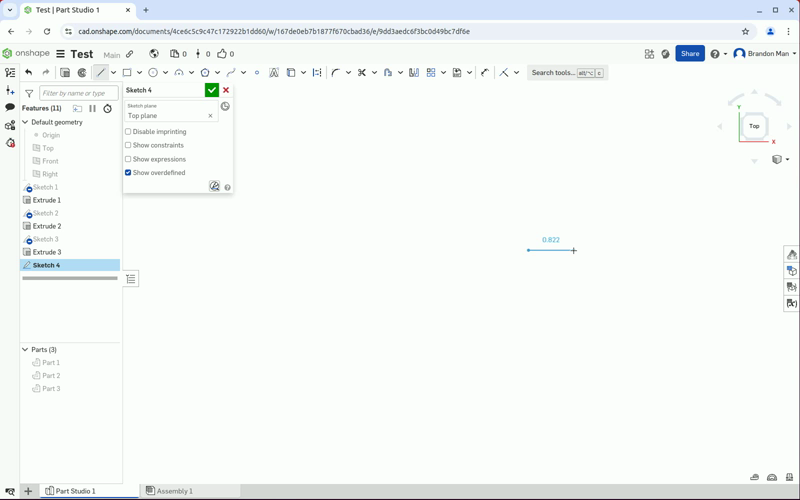
scroll(-6)
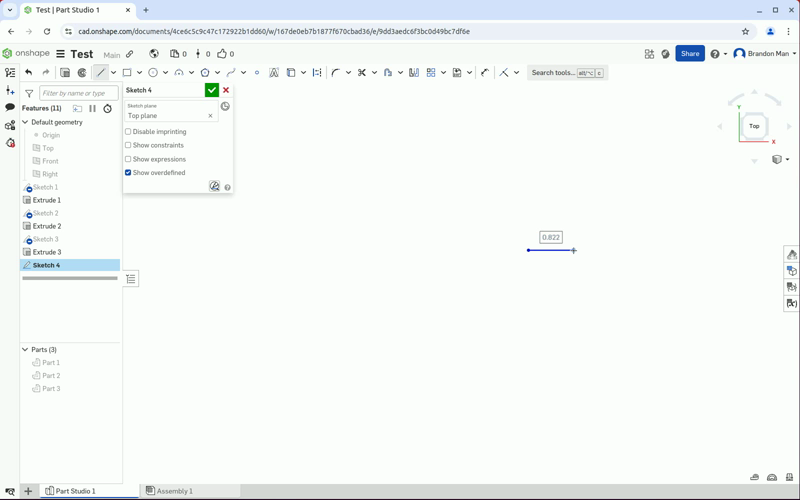
scroll(-6)
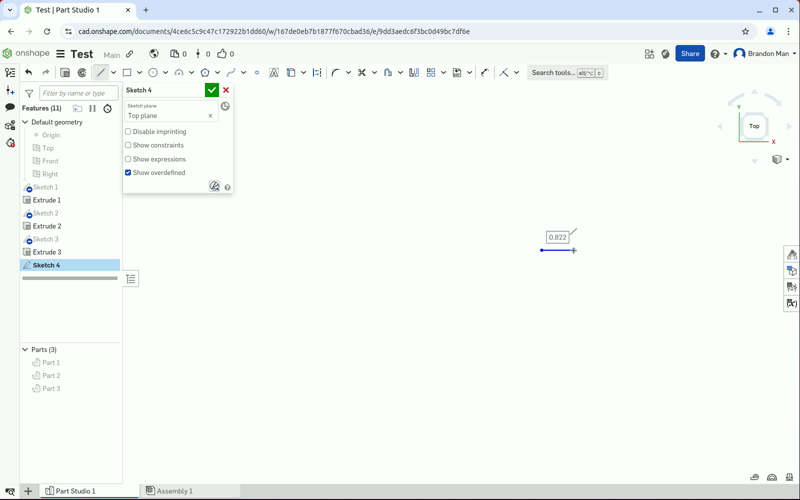
scroll(-6)
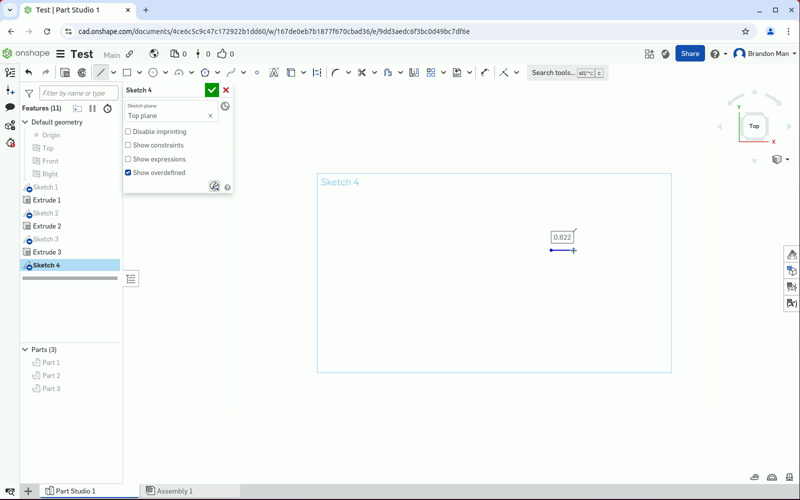
scroll(-6)
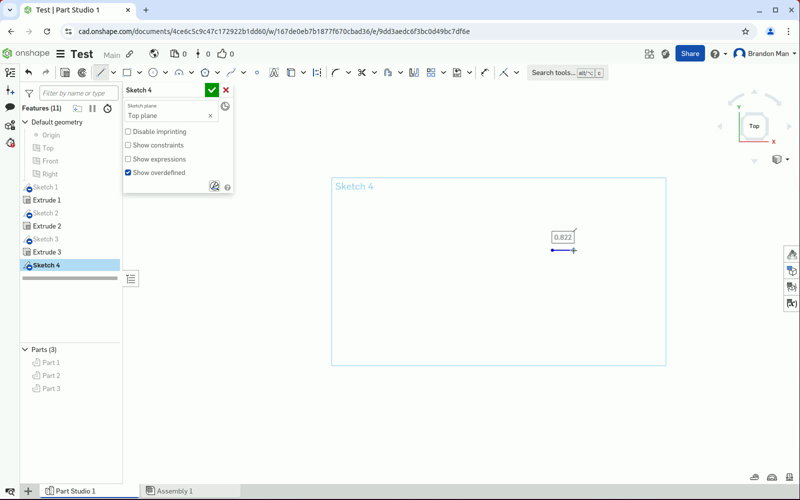
scroll(-6)
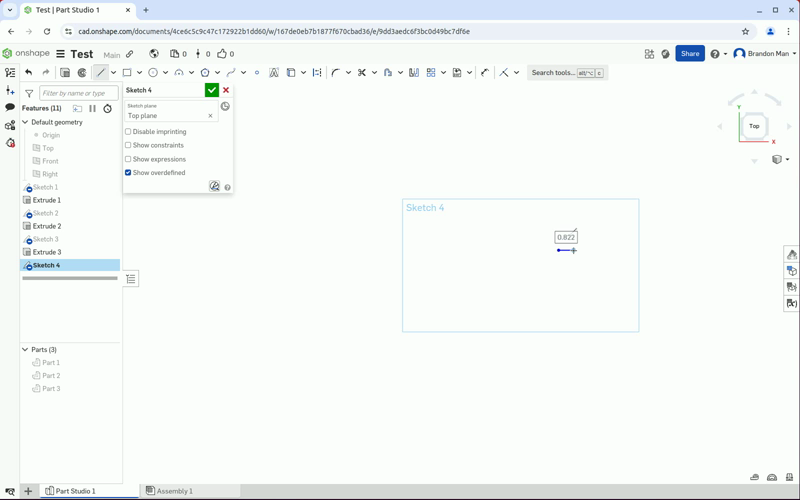
scroll(-6)
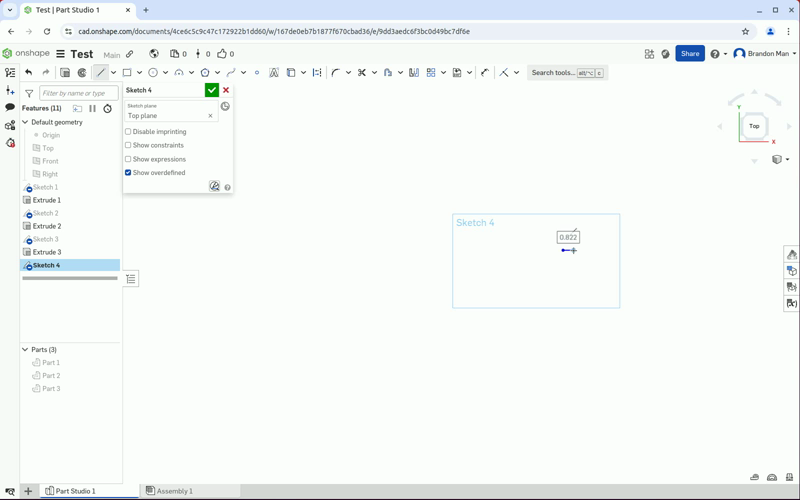
scroll(-6)
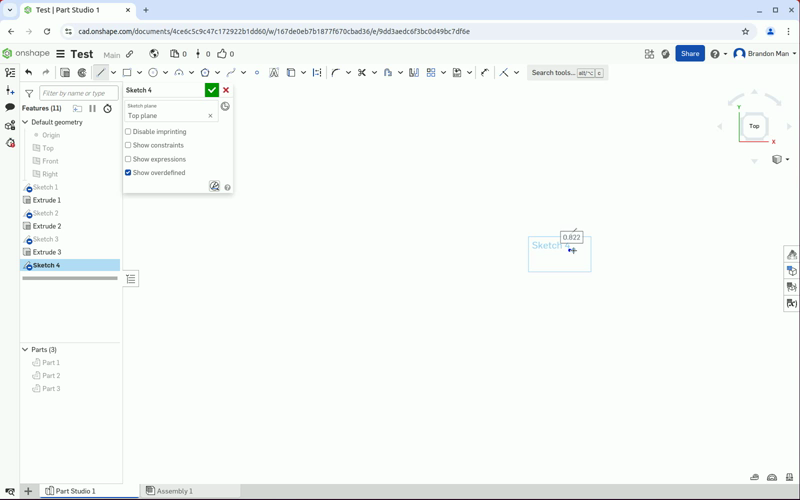
key_up(shift)
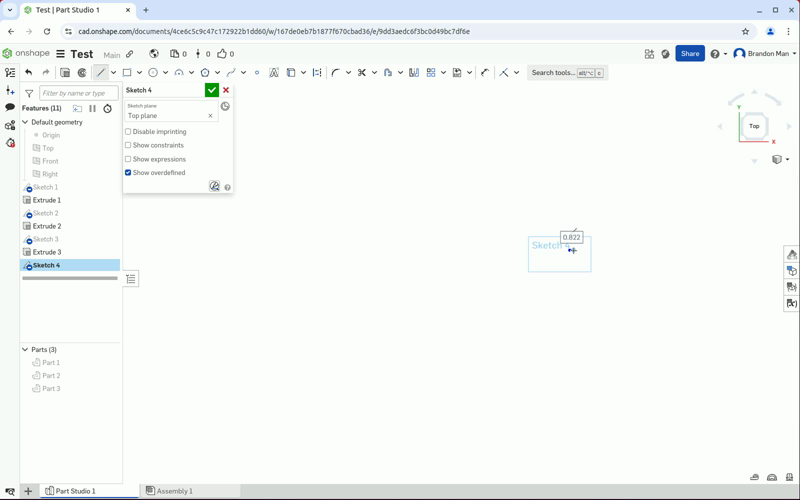
key_down(shift)
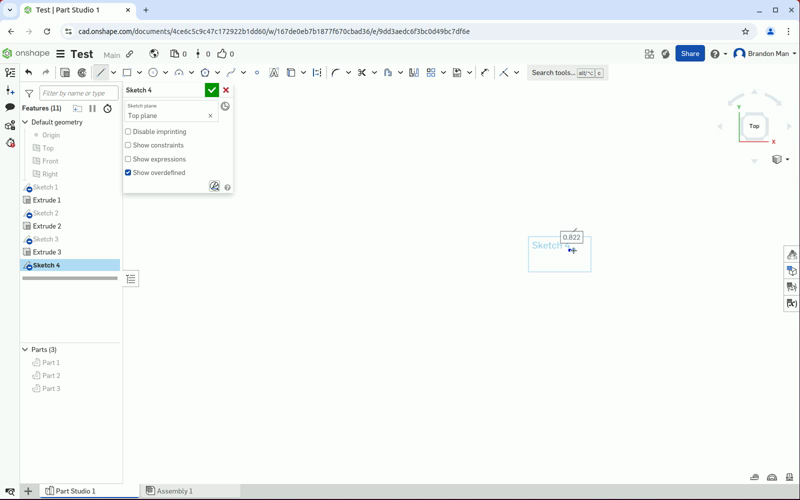
mouse_move(589, 250)
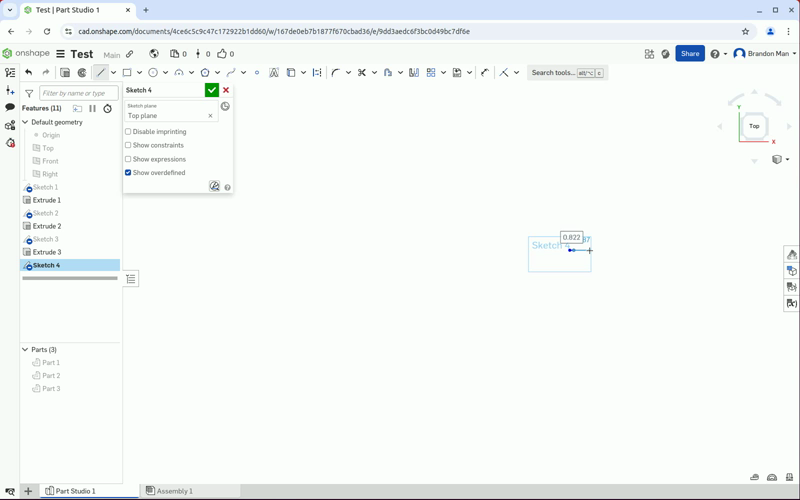
mouse_move(573, 231)
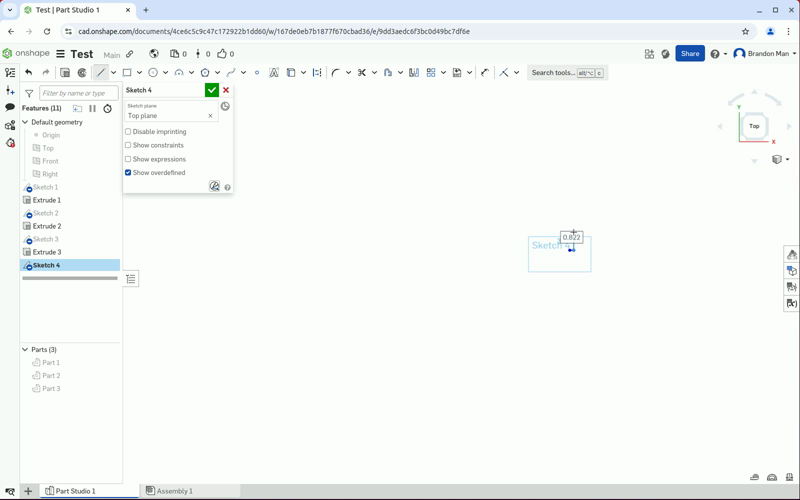
click(573, 231)
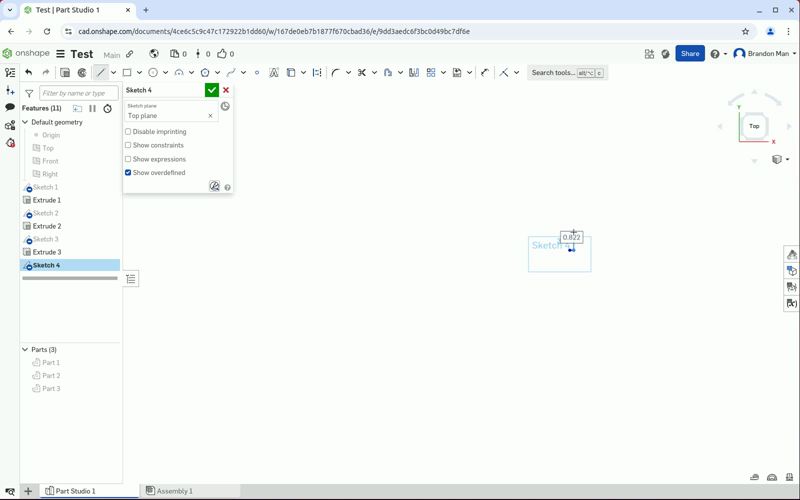
key_up(shift)
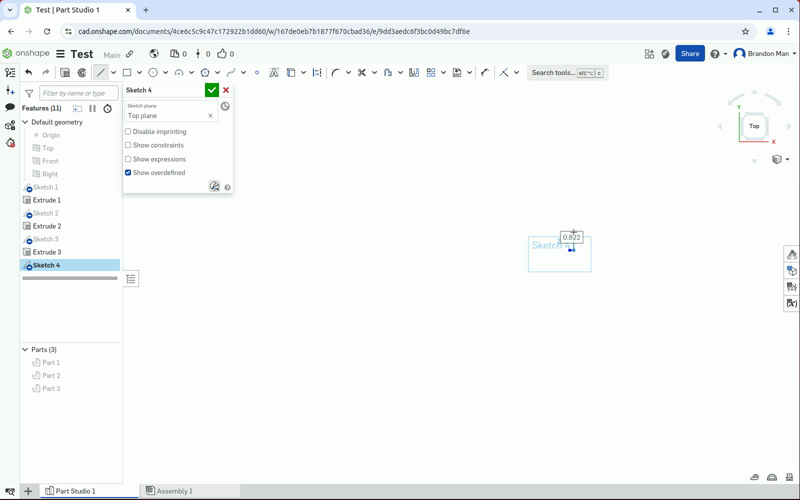
key_down(shift)
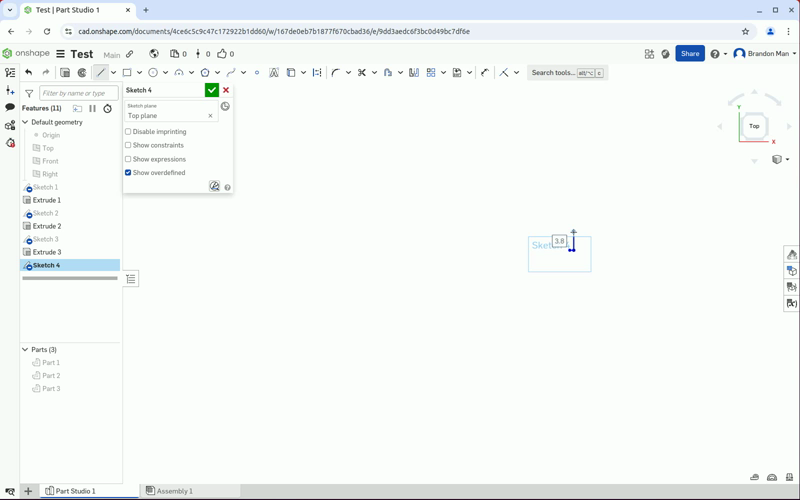
mouse_move(589, 231)
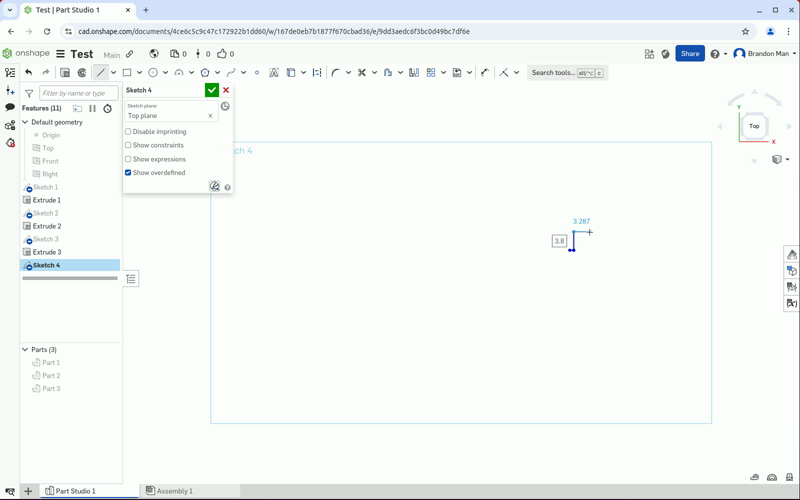
mouse_move(569, 231)
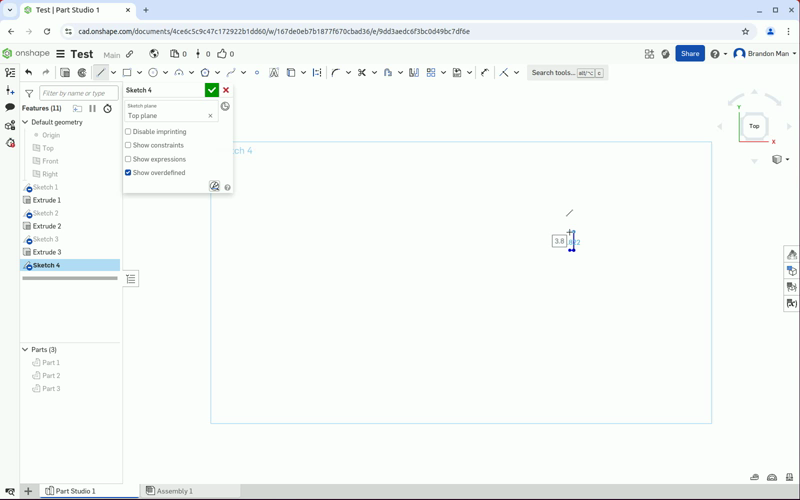
scroll(6)
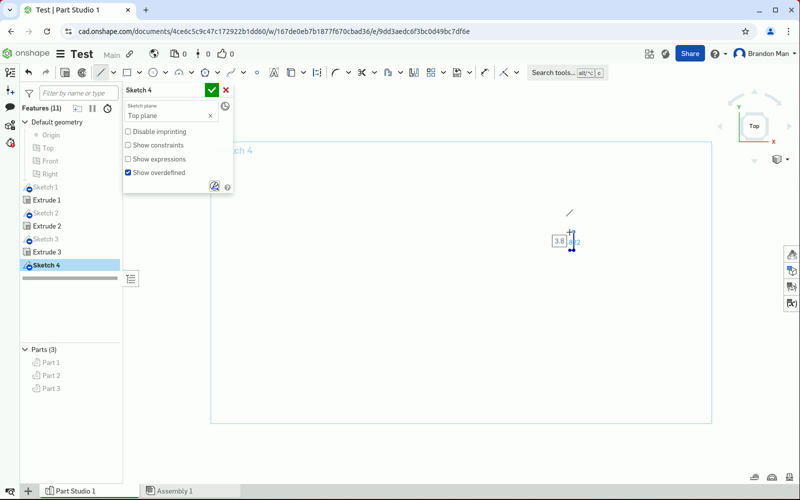
scroll(6)
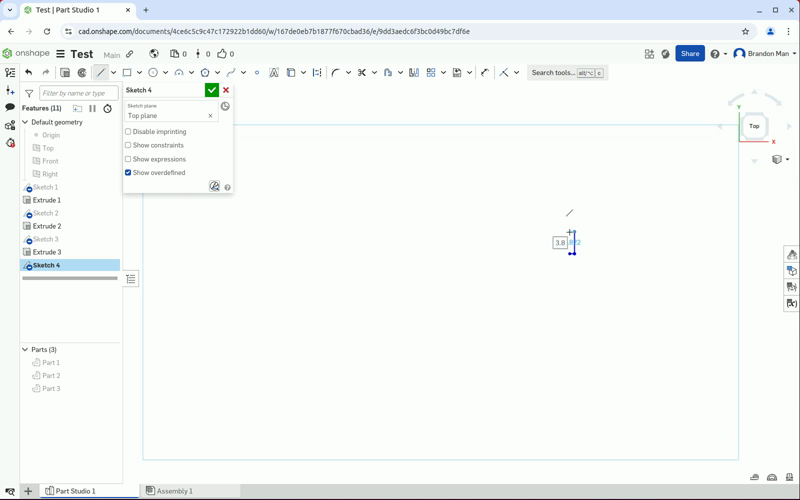
scroll(6)
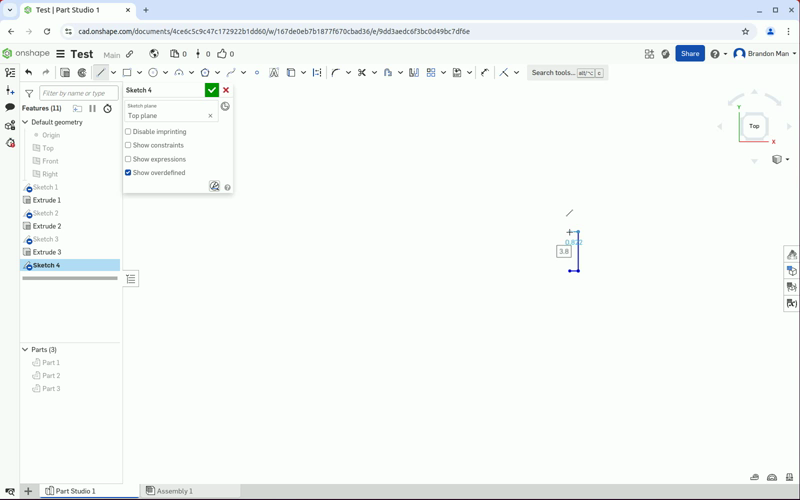
scroll(6)
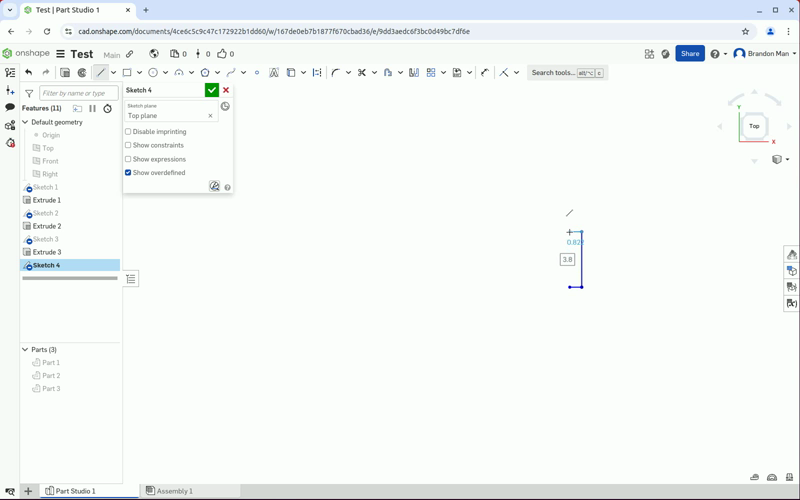
scroll(6)
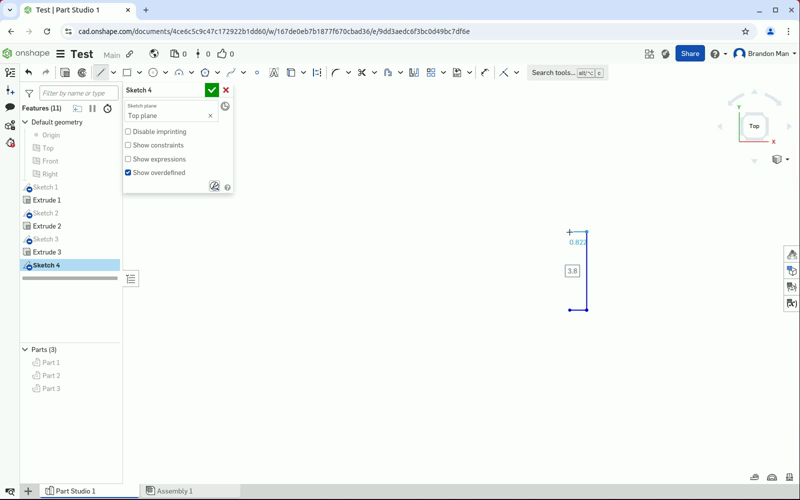
scroll(6)
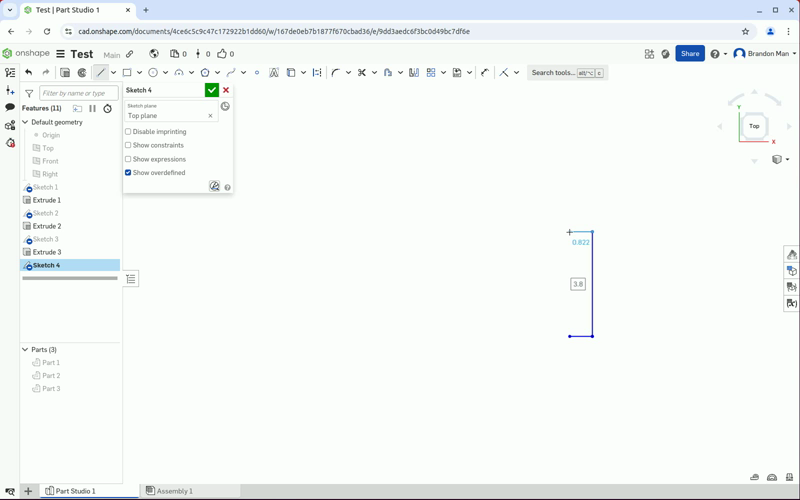
scroll(6)
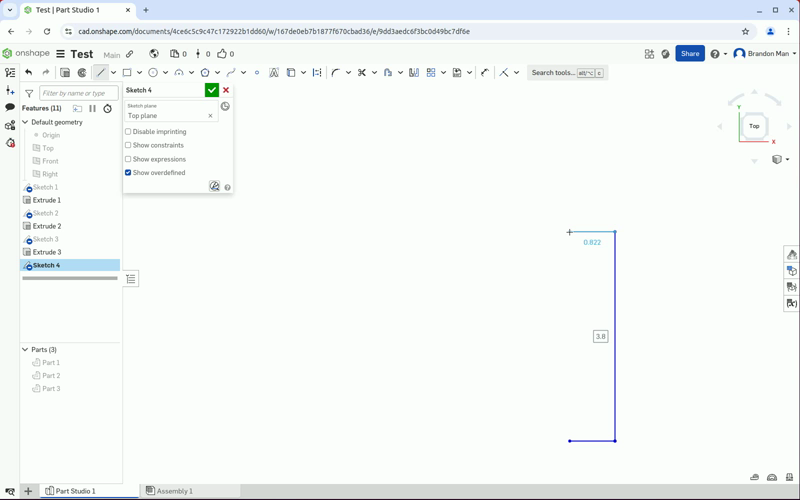
click(569, 231)
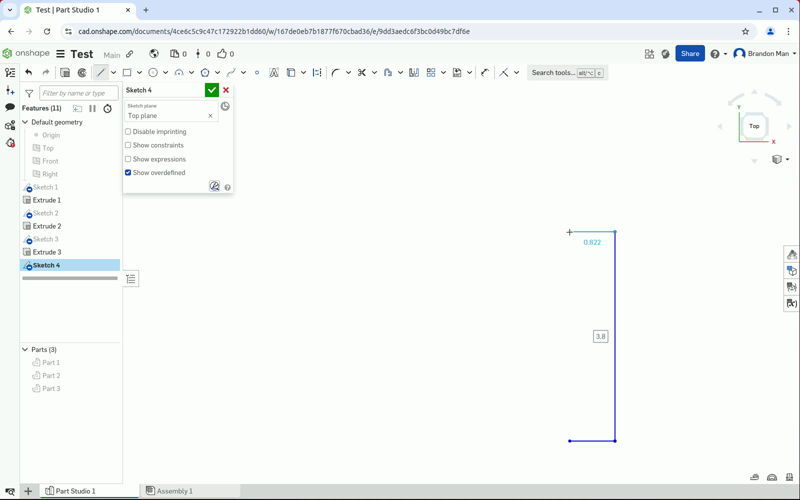
scroll(-6)
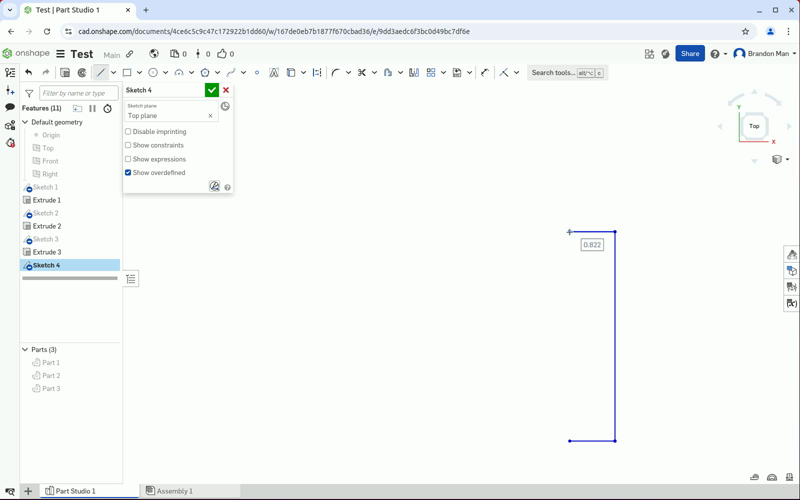
scroll(-6)
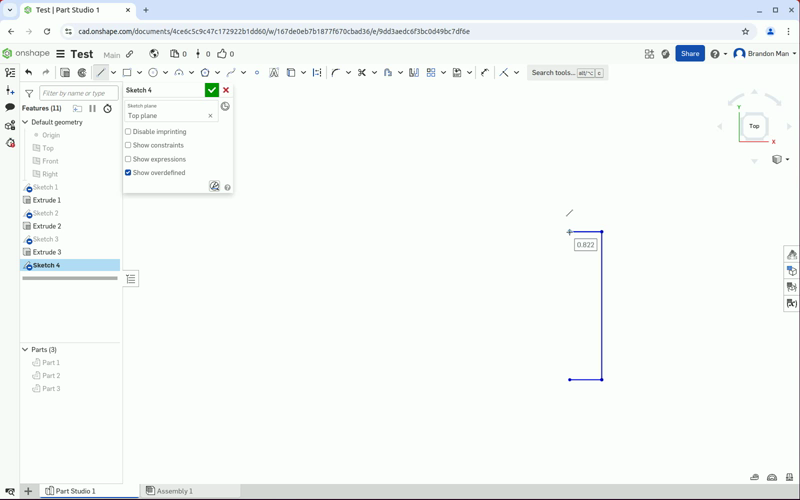
scroll(-6)
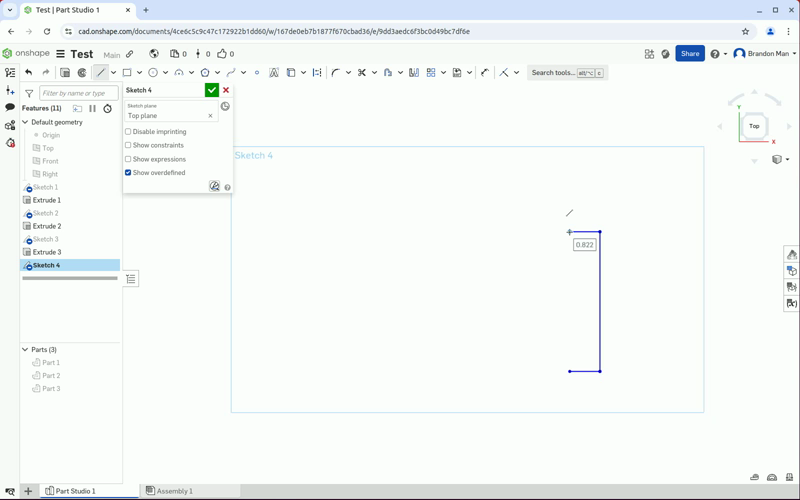
scroll(-6)
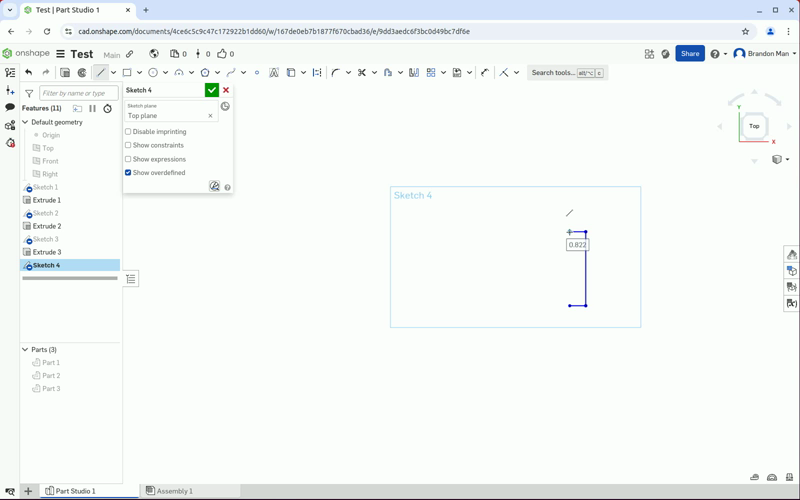
scroll(-6)
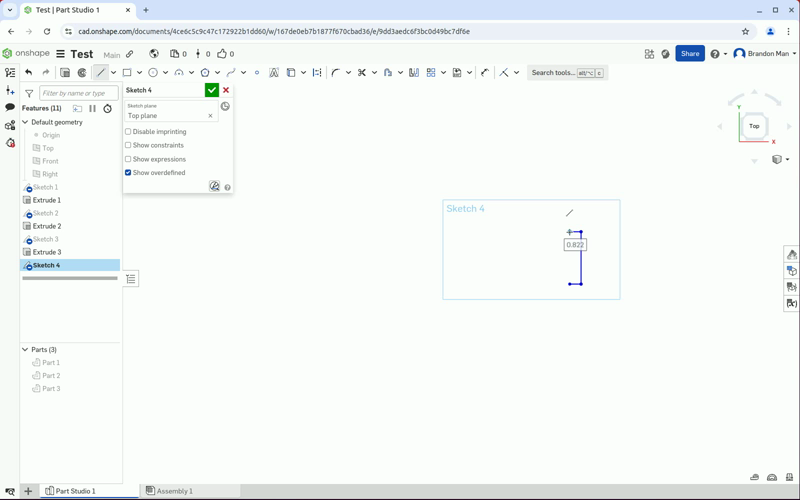
scroll(-6)
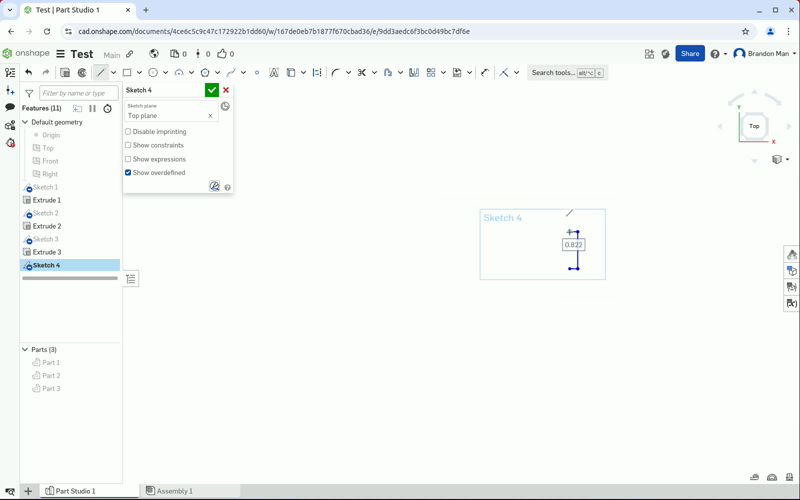
scroll(-6)
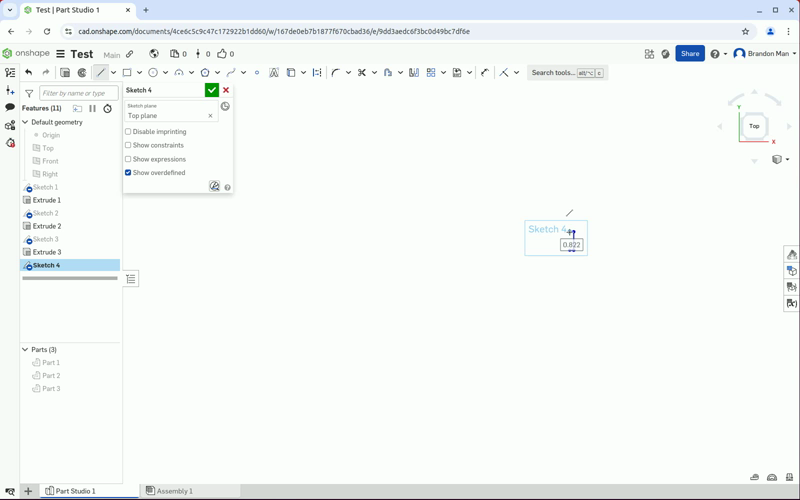
key_up(shift)
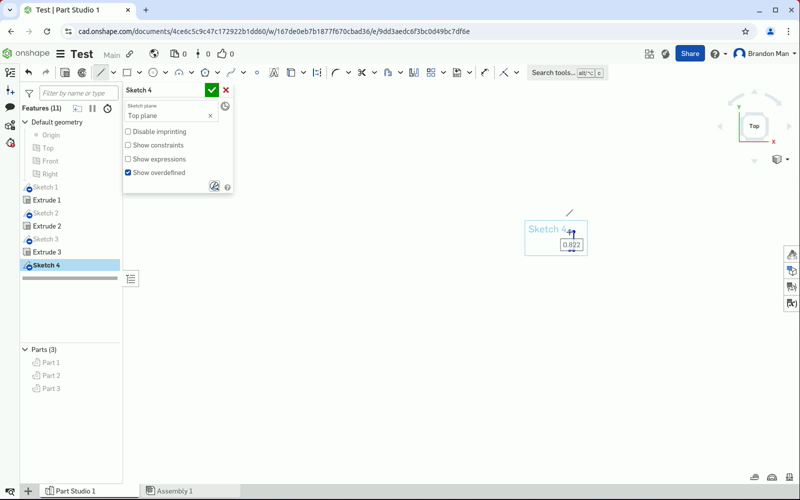
mouse_move(589, 231)
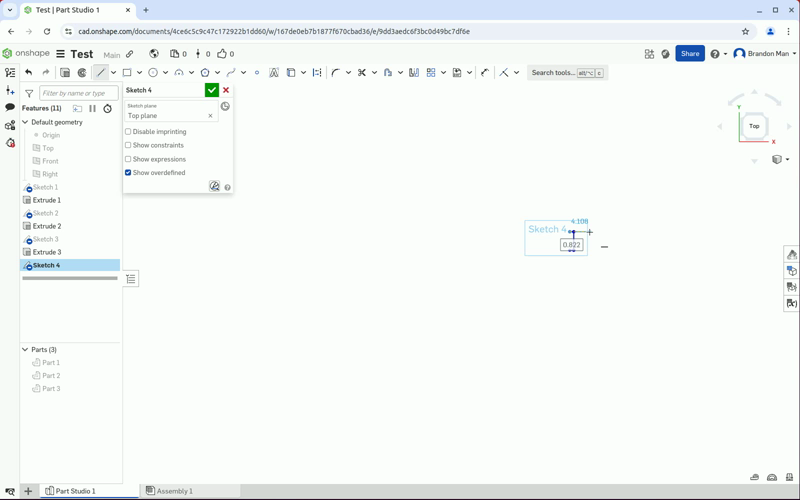
key_down(shift)
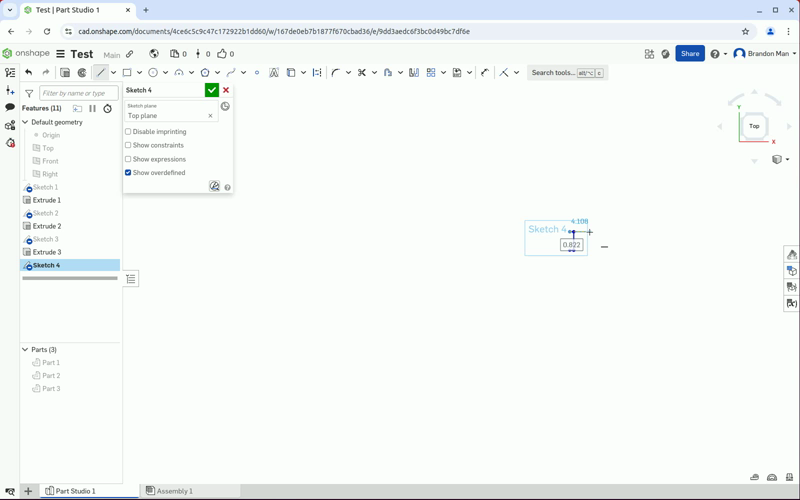
mouse_move(569, 250)
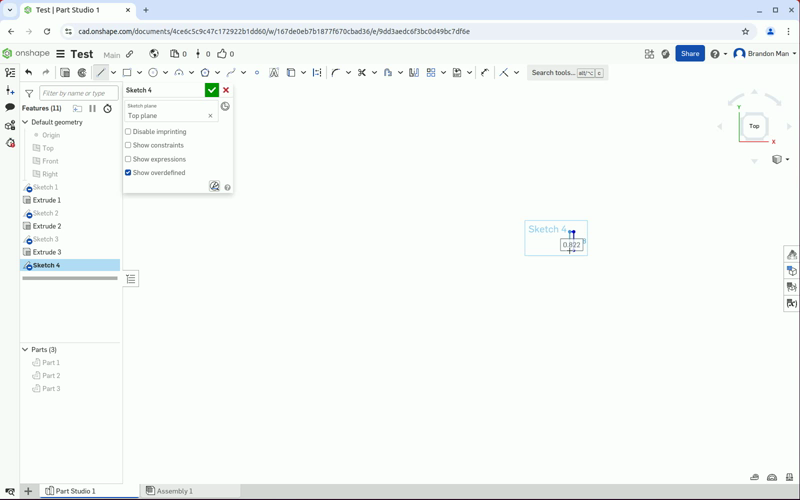
scroll(6)
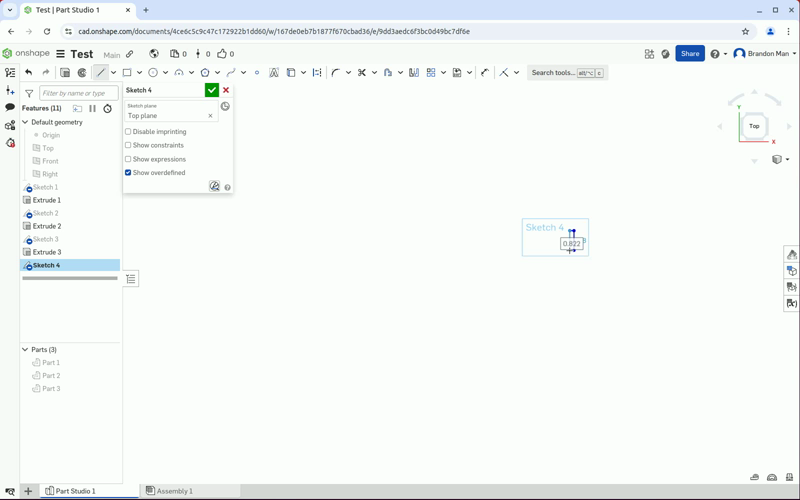
scroll(6)
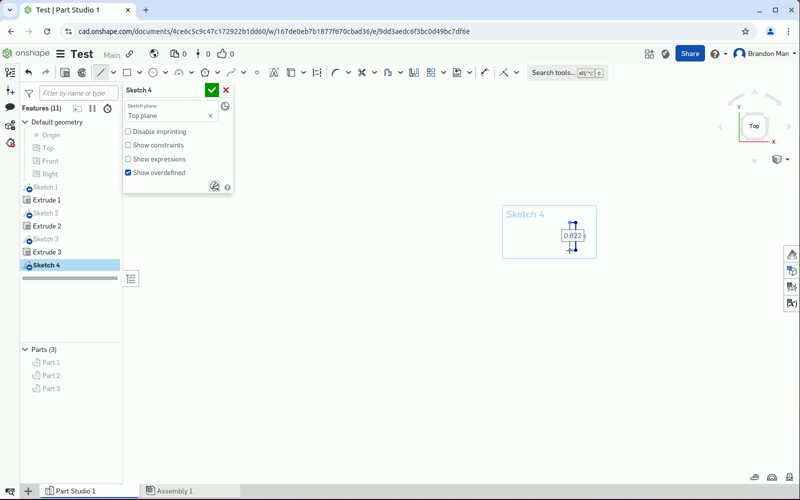
scroll(6)
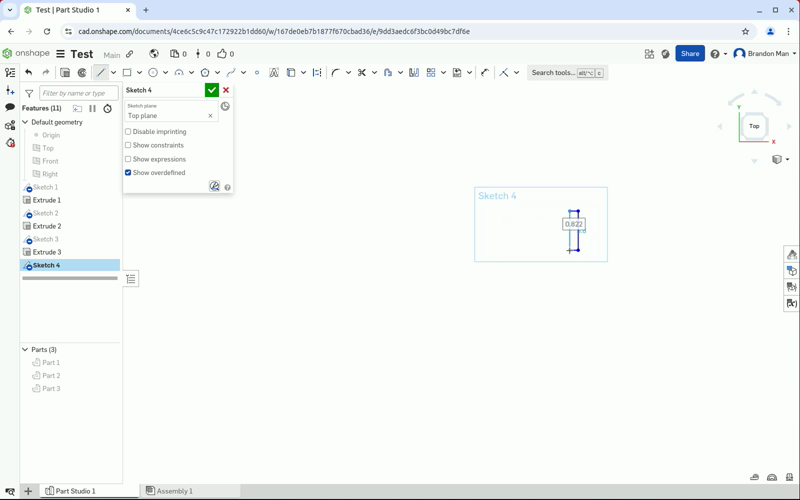
scroll(6)
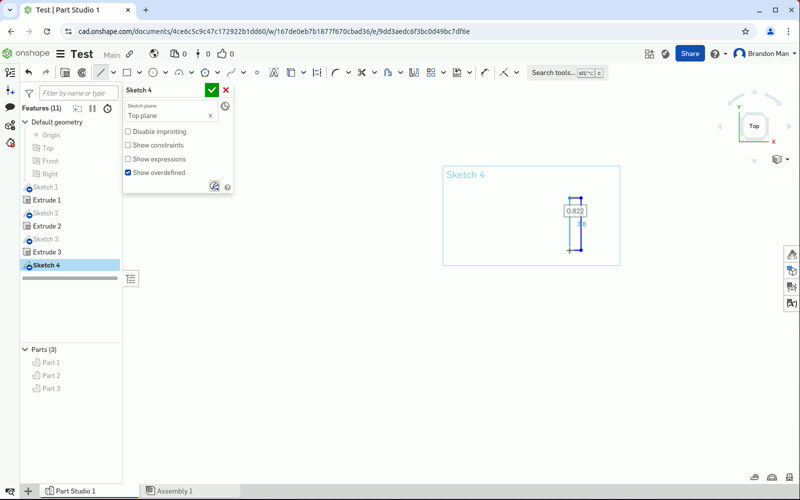
scroll(6)
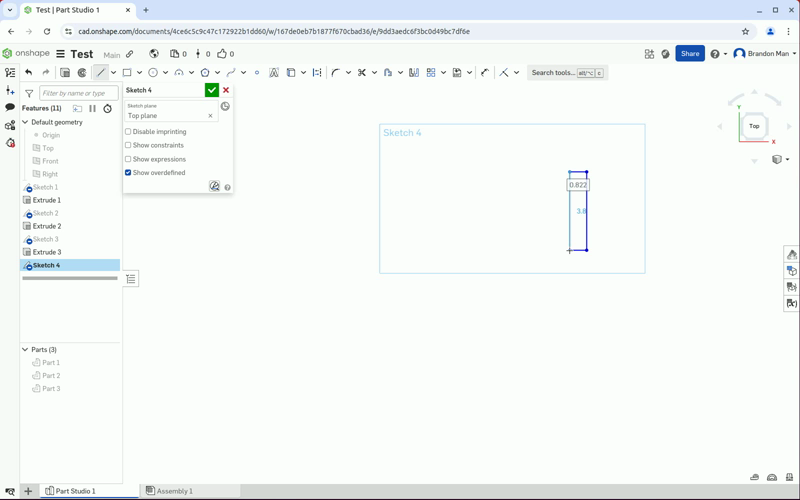
scroll(6)
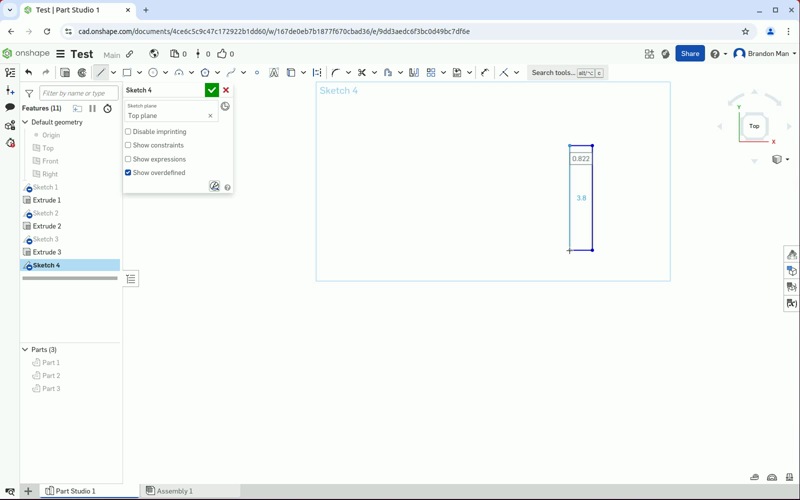
scroll(6)
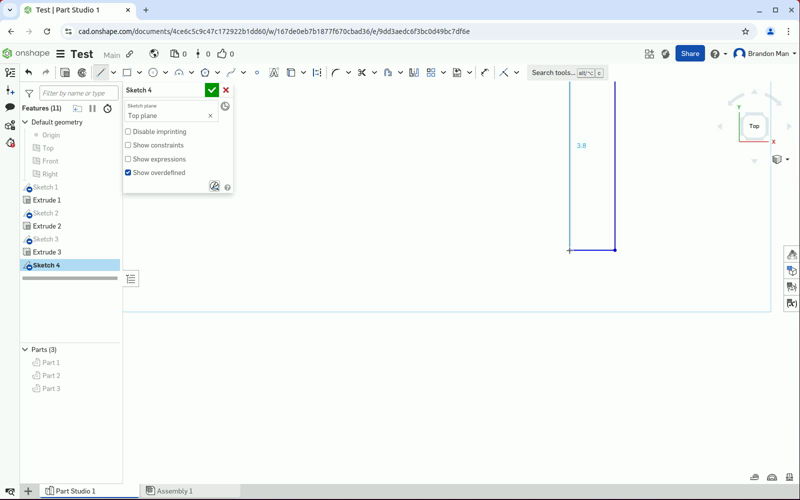
key_up(shift)
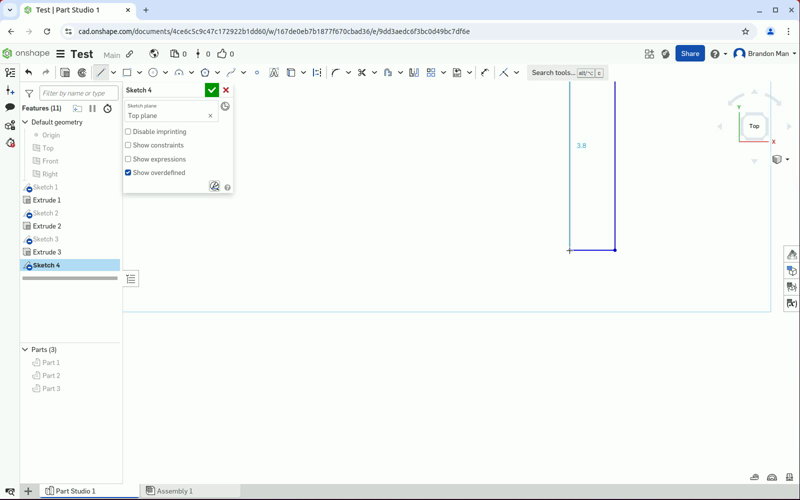
click(569, 250)
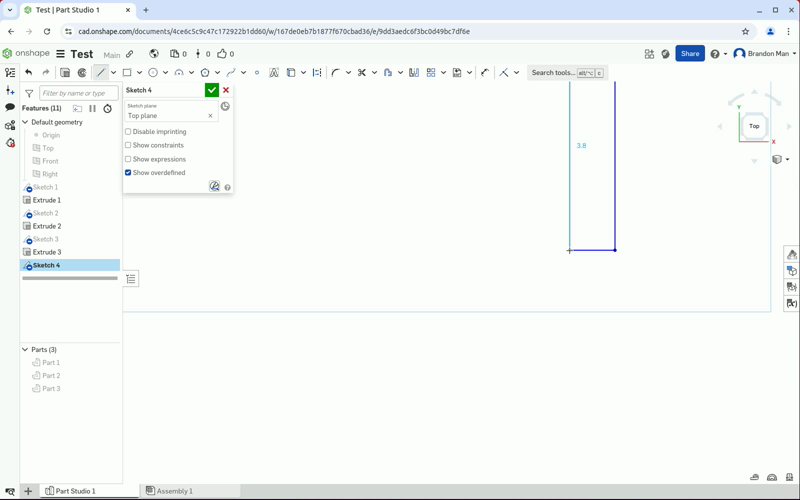
scroll(-6)
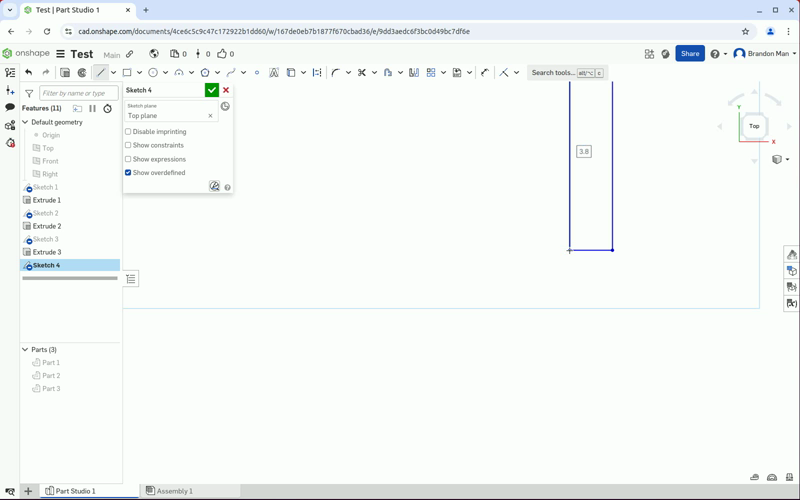
scroll(-6)
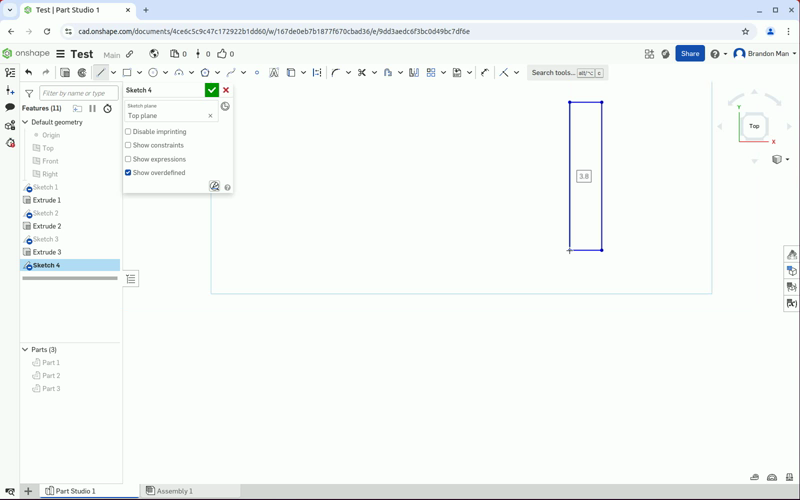
scroll(-6)
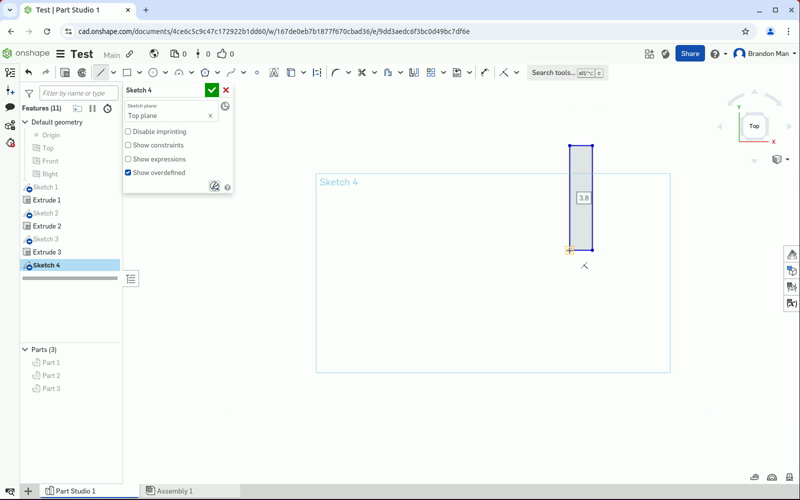
scroll(-6)
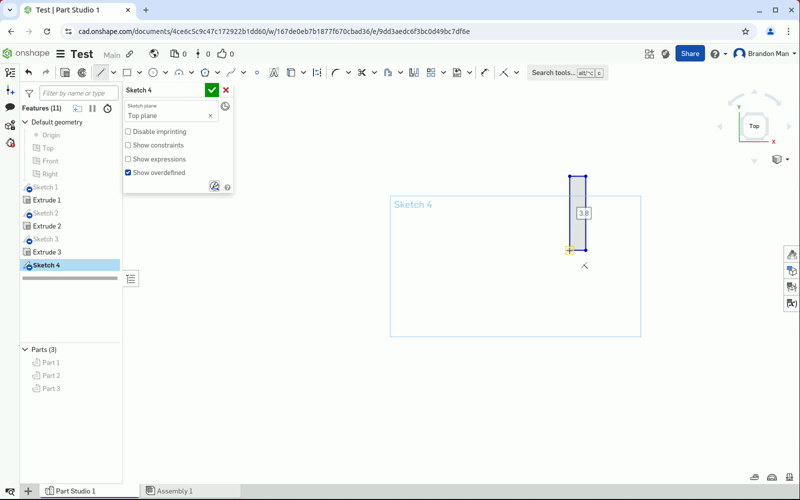
scroll(-6)
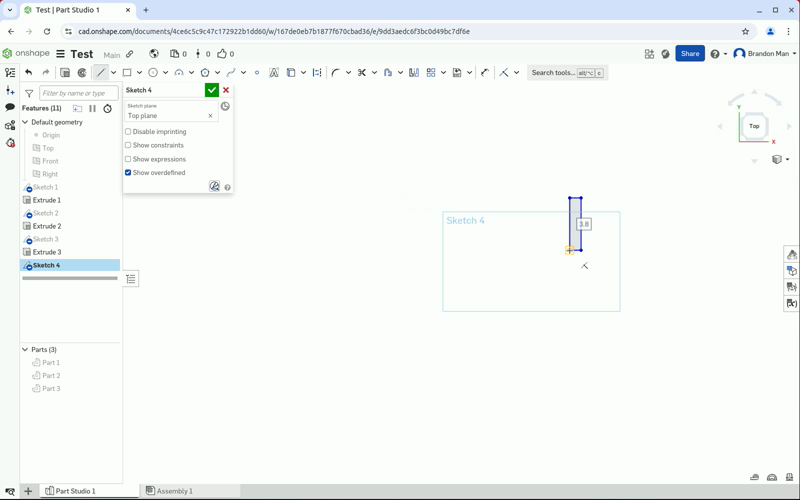
scroll(-6)
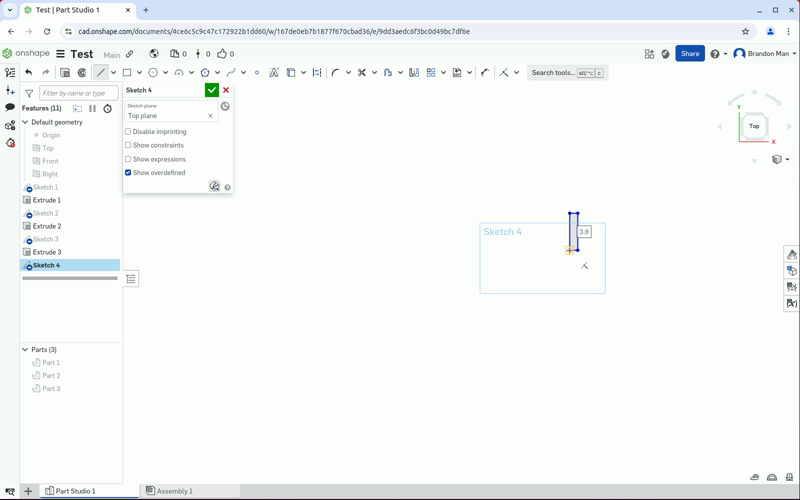
scroll(-6)
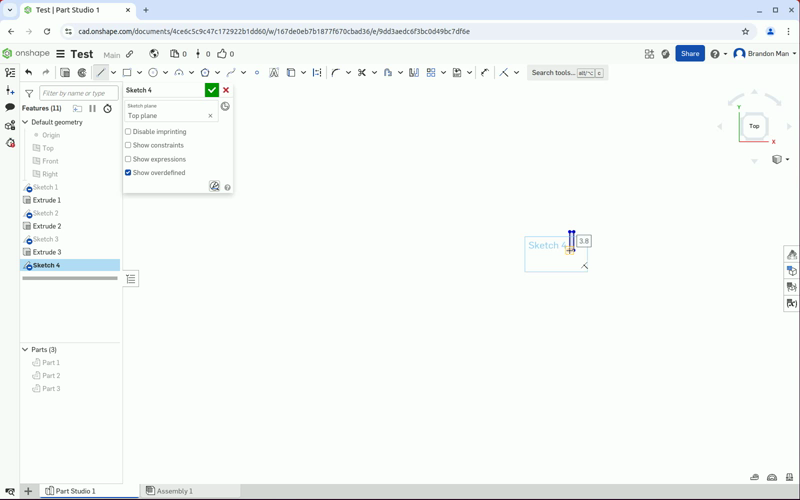
key(esc)
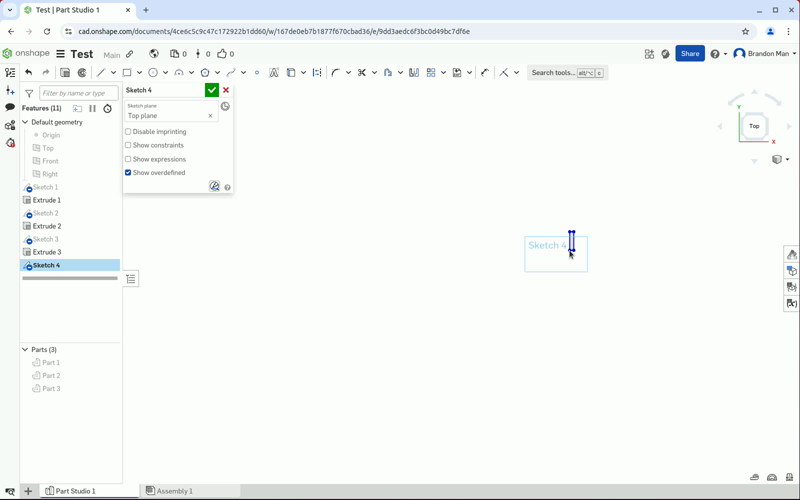
mouse_move(572, 247)
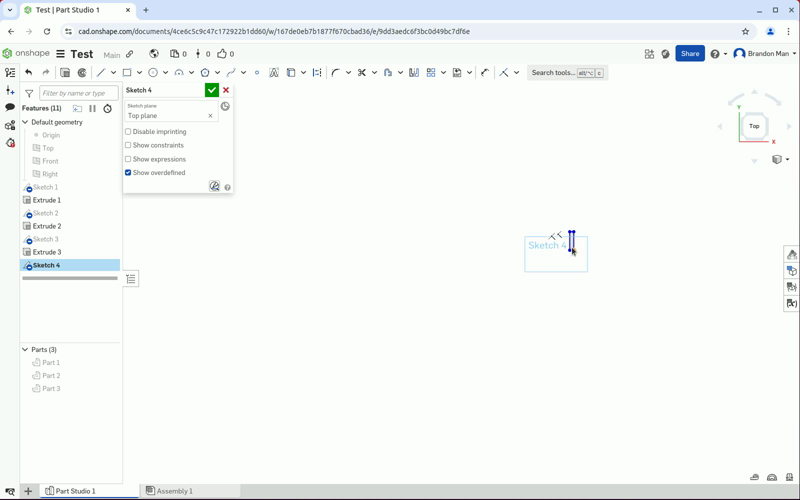
scroll(6)
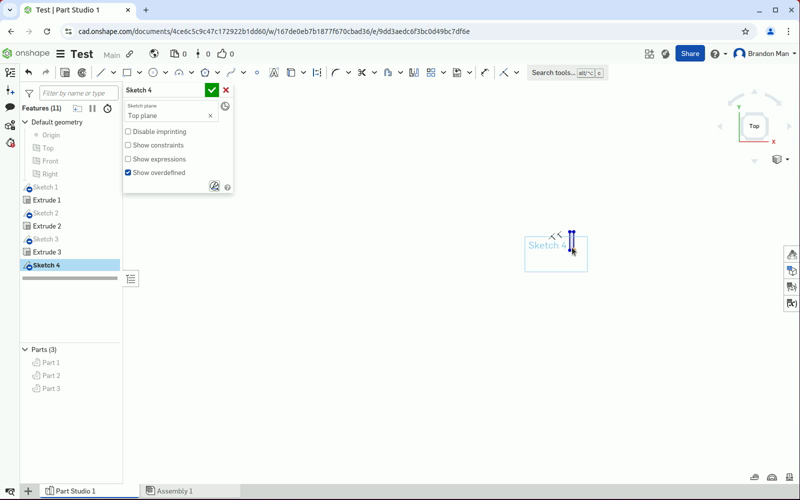
scroll(6)
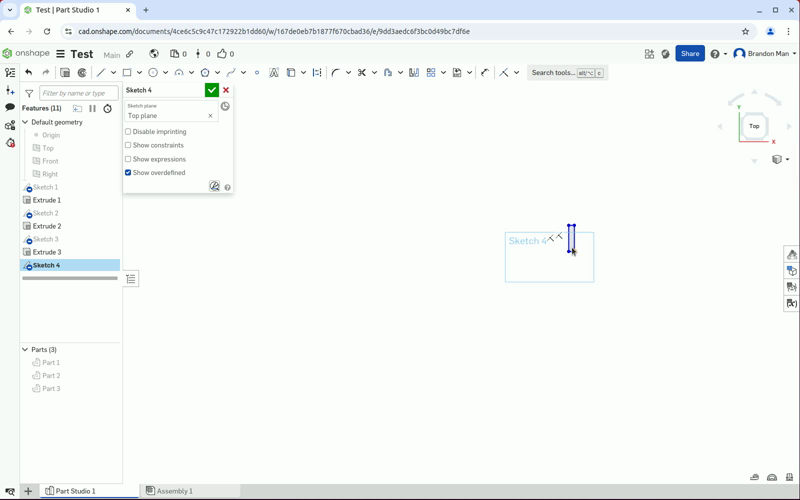
scroll(6)
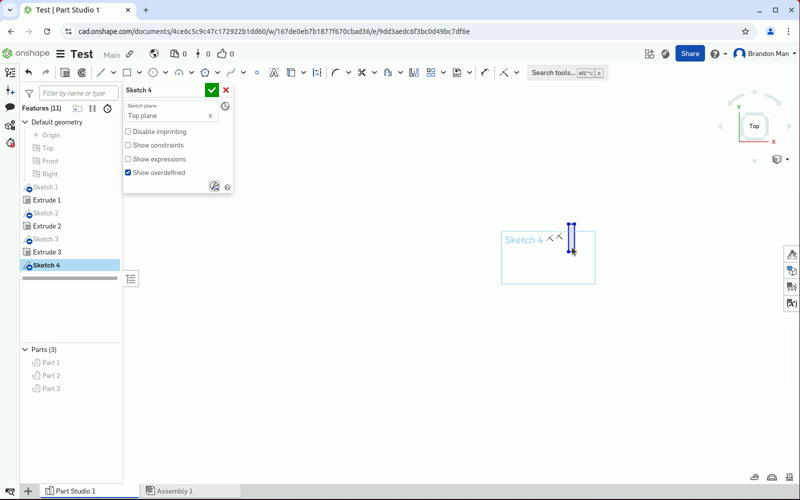
scroll(6)
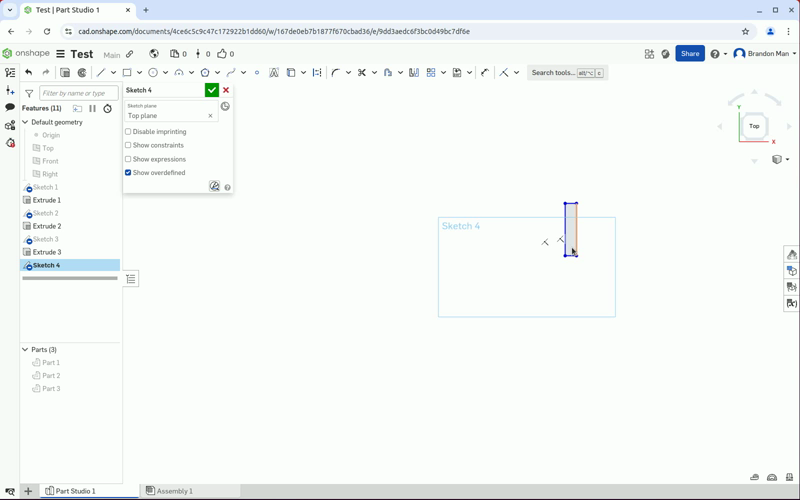
scroll(6)
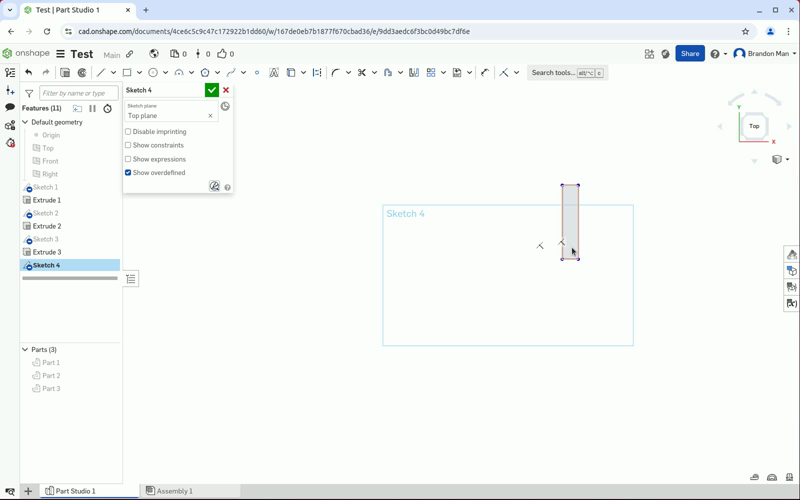
scroll(6)
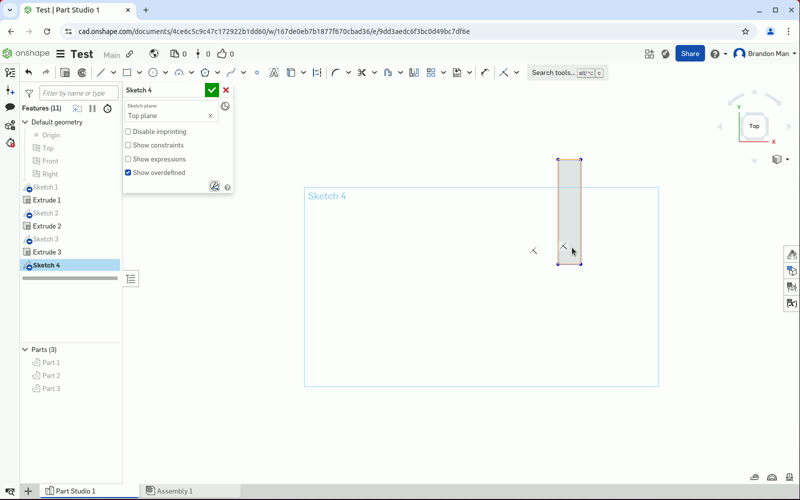
scroll(6)
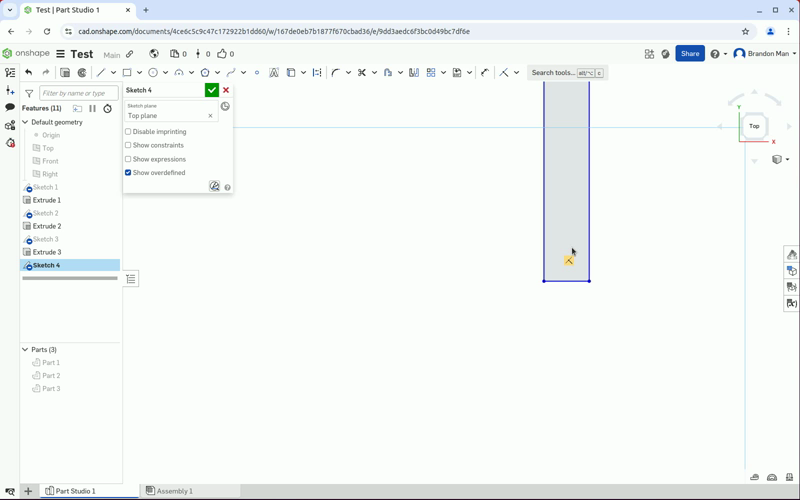
click(572, 247)
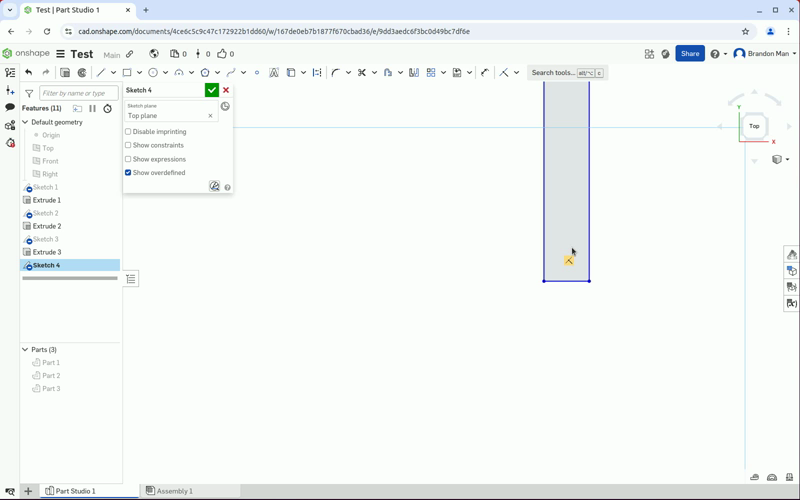
scroll(-6)
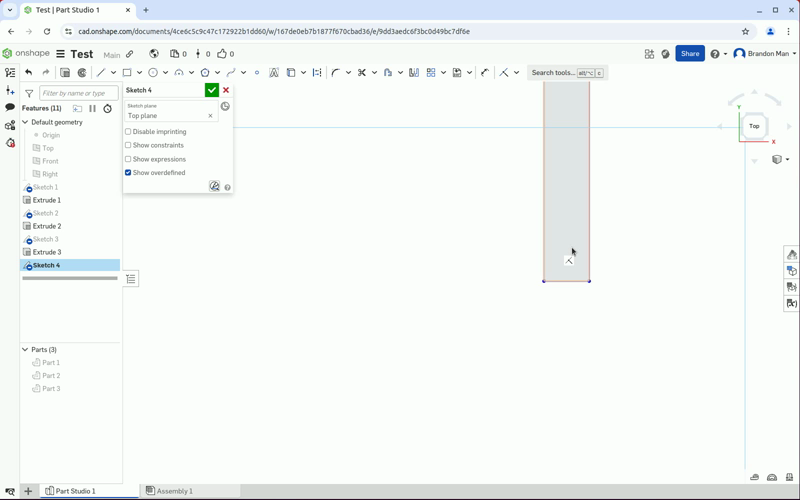
scroll(-6)
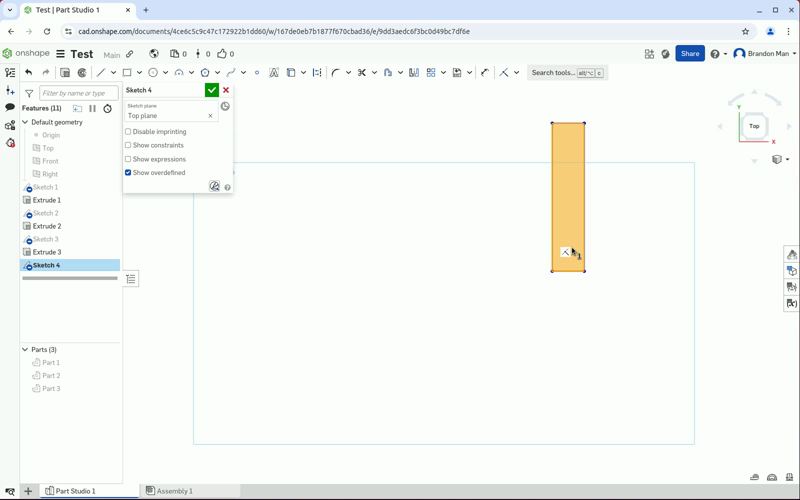
scroll(-6)
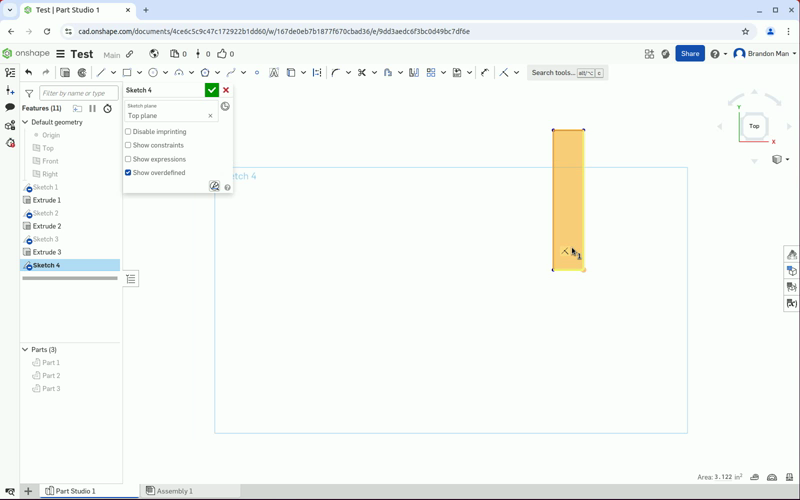
scroll(-6)
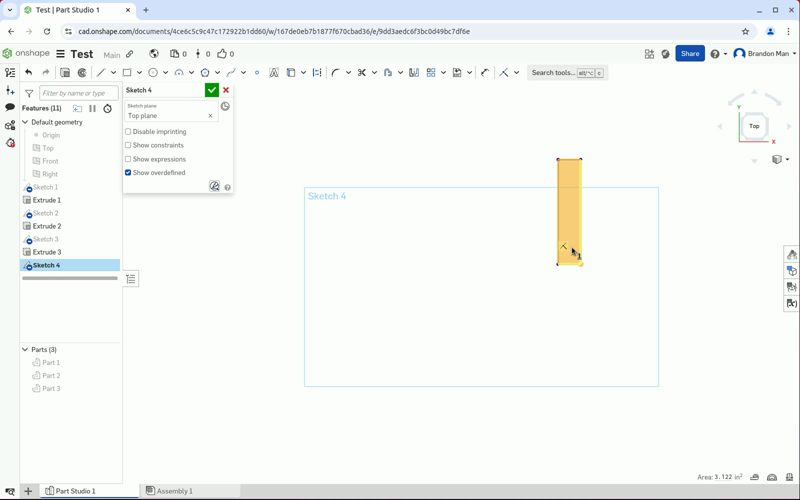
scroll(-6)
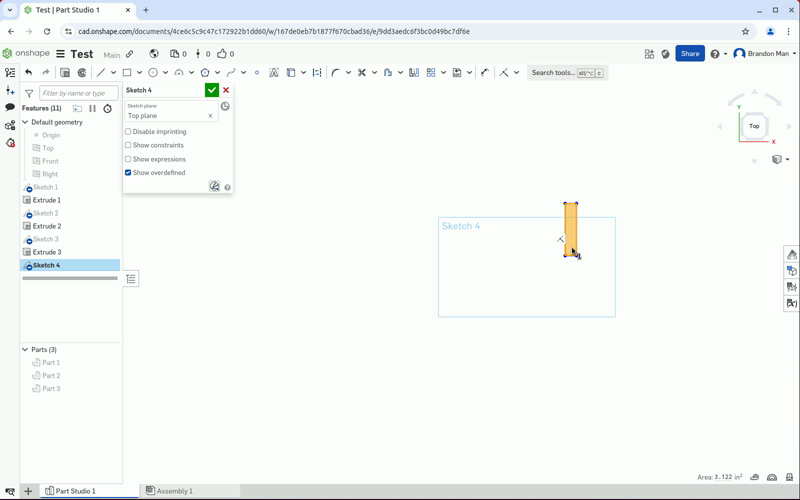
scroll(-6)
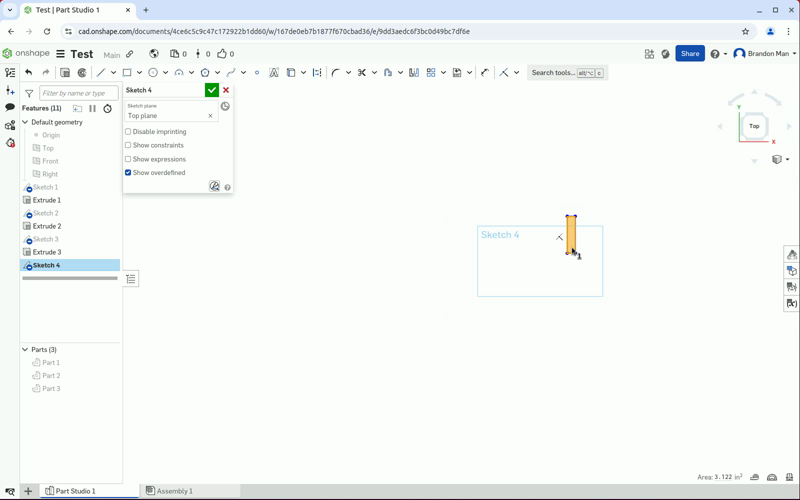
scroll(-6)
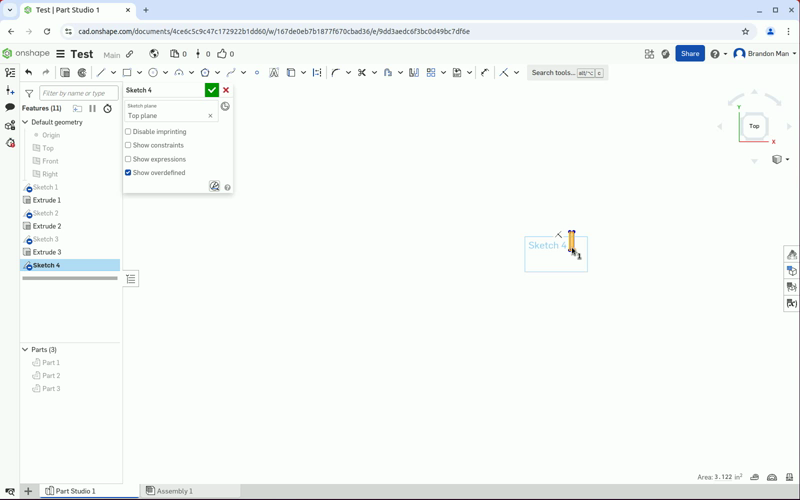
mouse_move(73, 352)
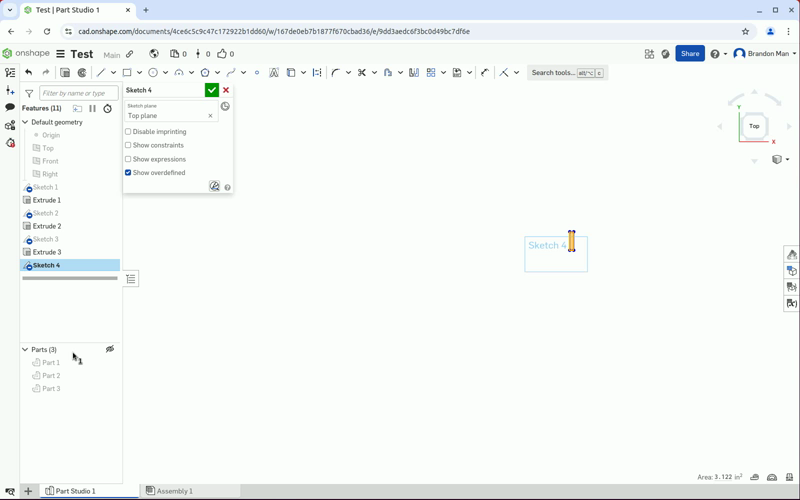
key(shift+y)
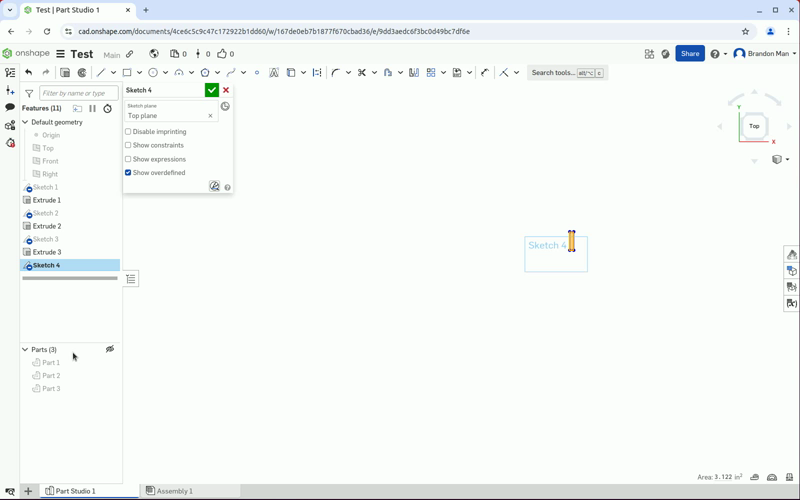
key(shift+e)
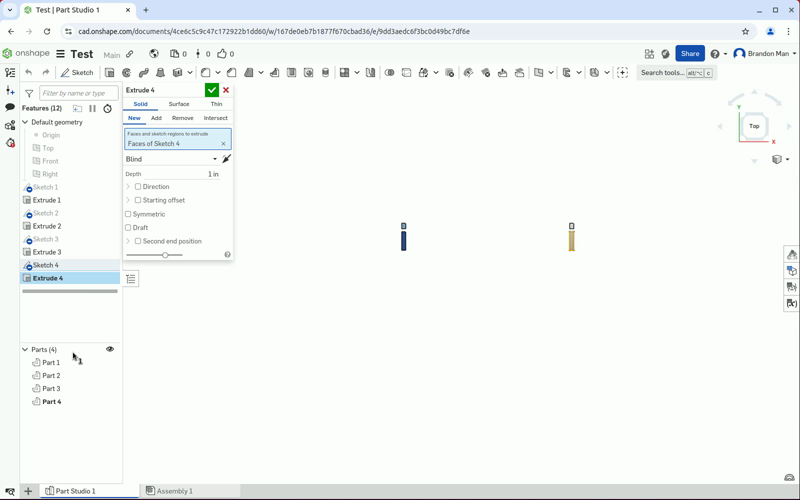
mouse_move(143, 106)
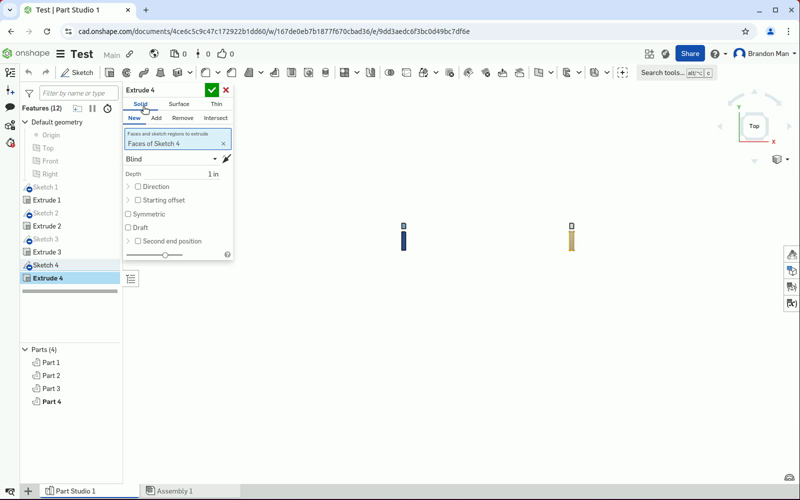
click(143, 106)
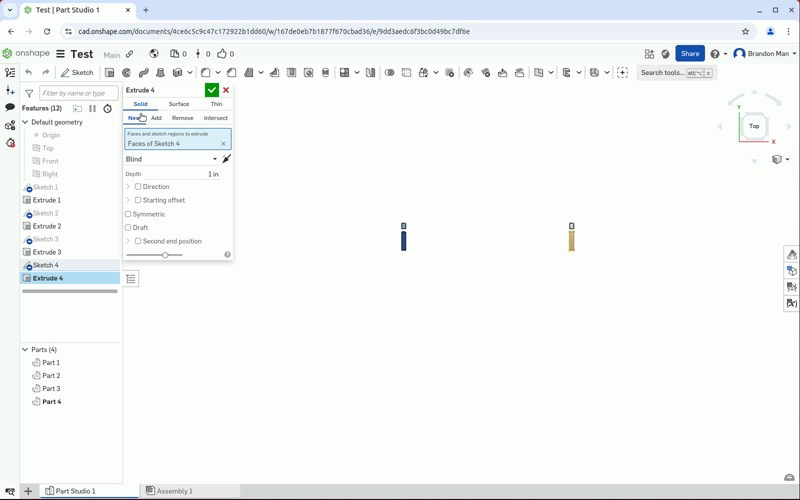
mouse_move(137, 120)
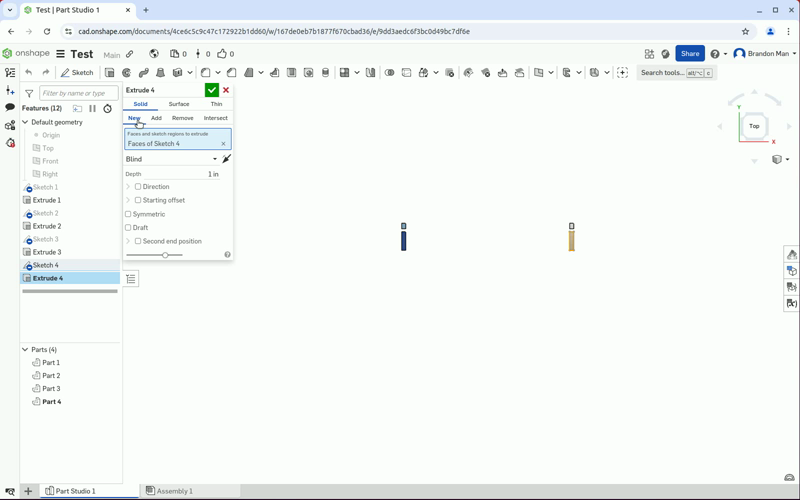
click(137, 120)
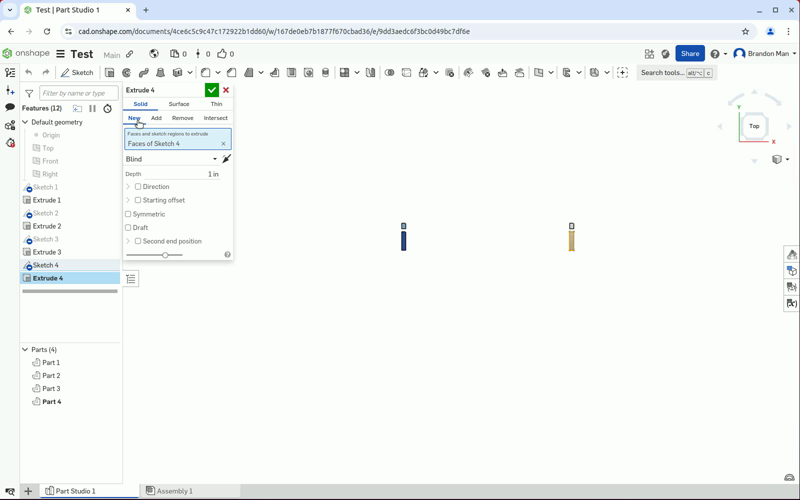
key(tab, 4)
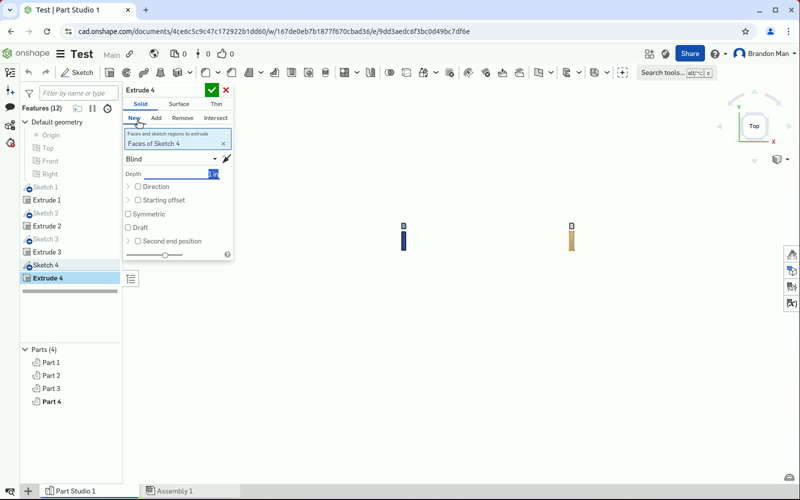
text(0.722)
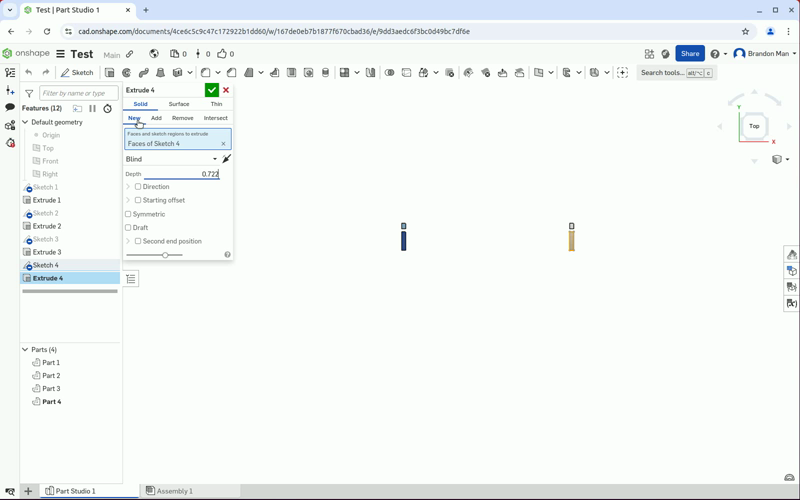
key(enter)
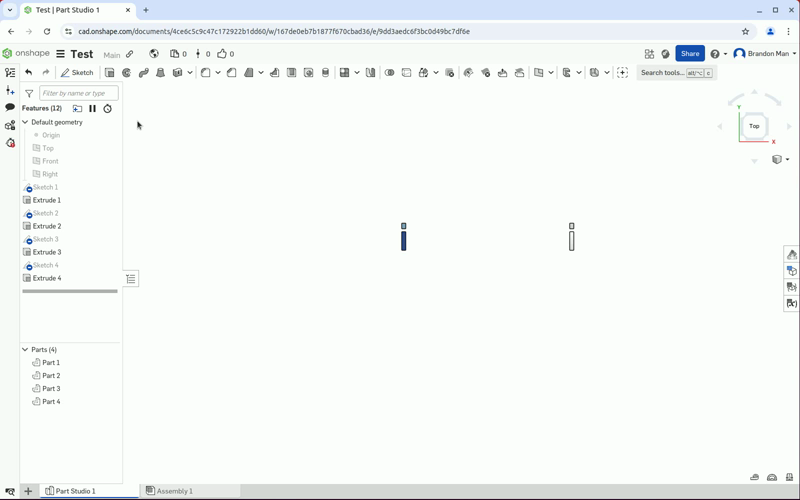
key(shift+h)
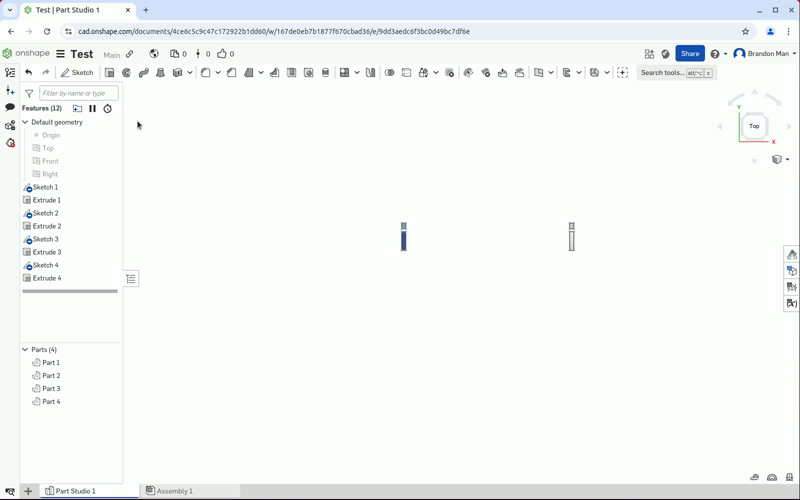
key(shift+h)
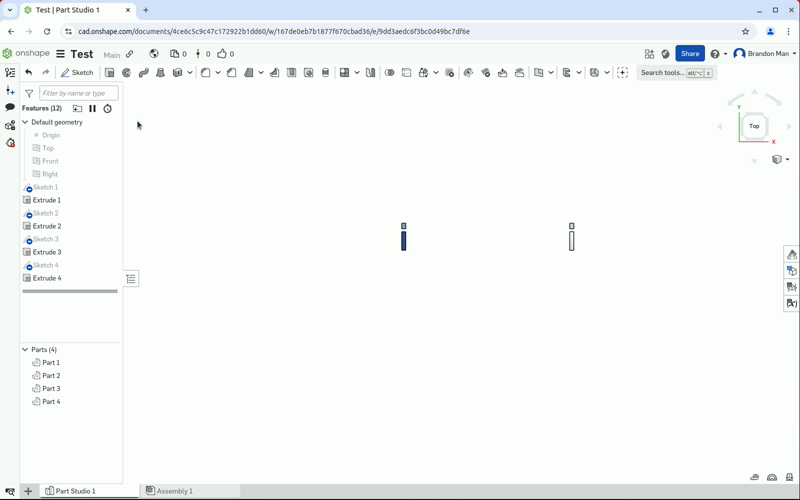
mouse_move(73, 189)
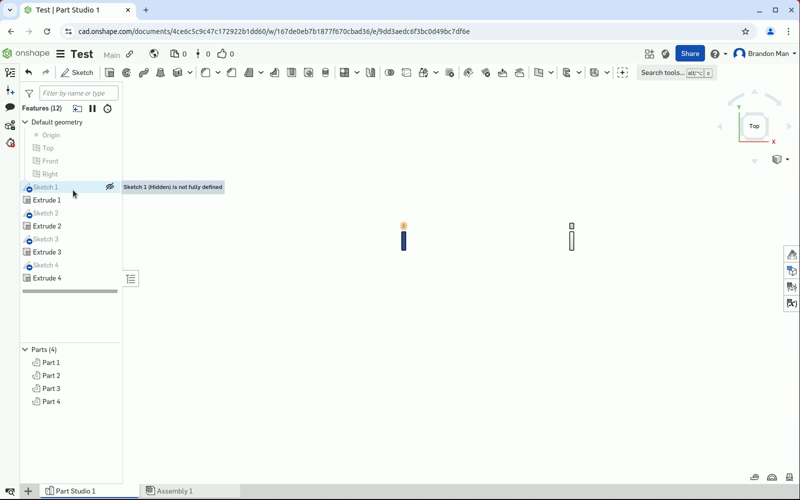
click(73, 189)
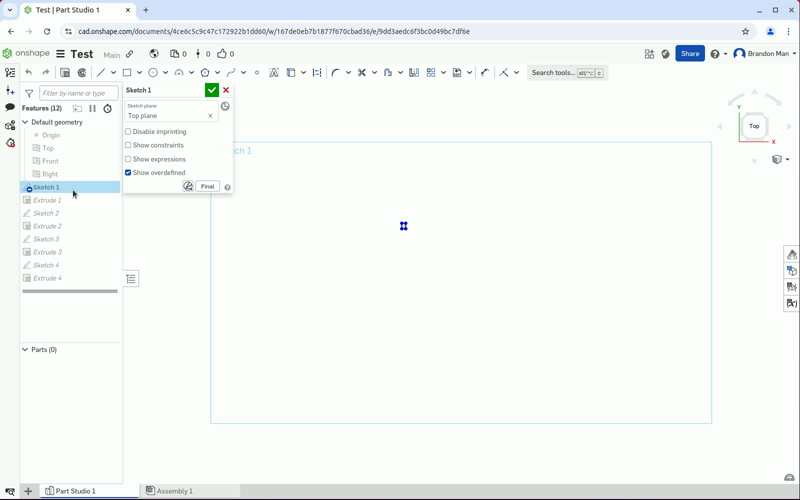
mouse_move(229, 92)
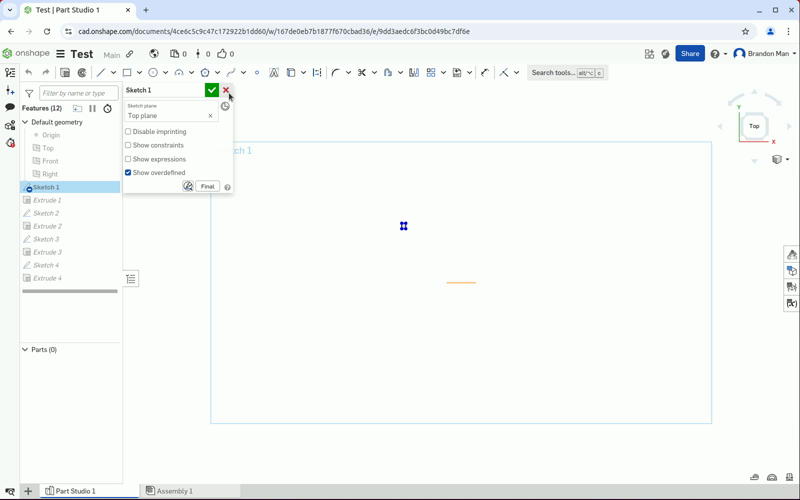
click(229, 92)
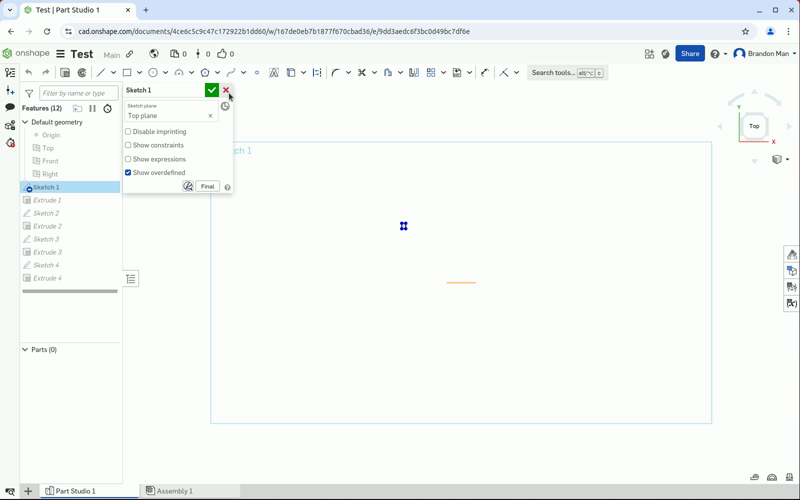
key(shift+s)
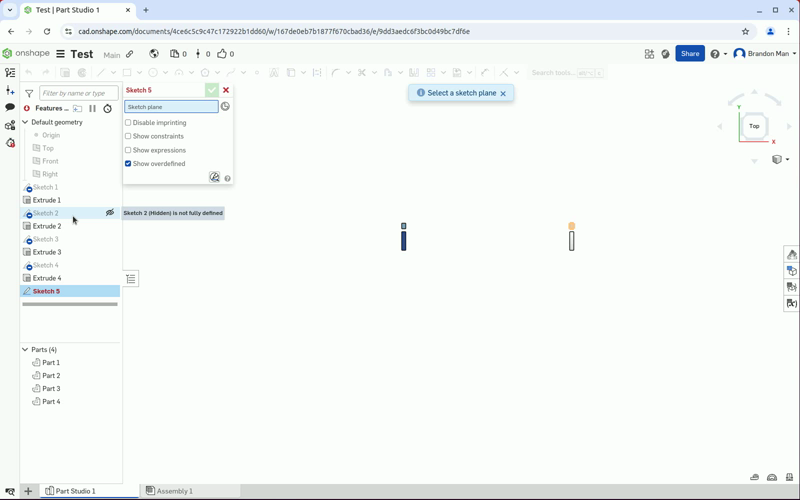
scroll(3)
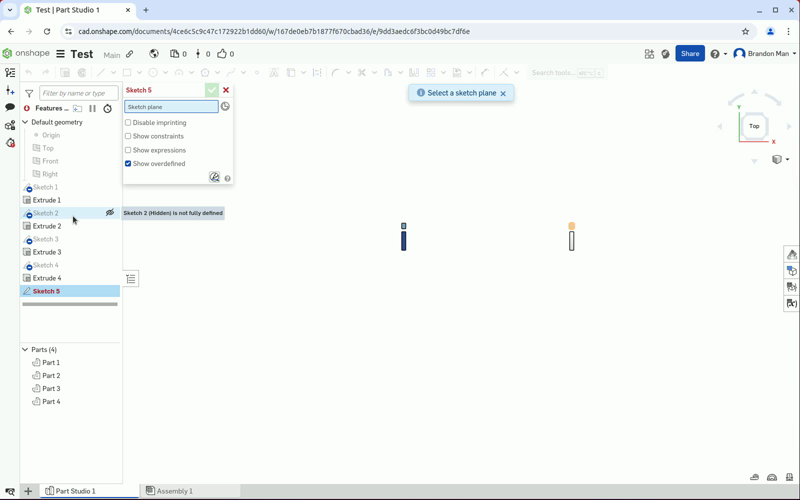
mouse_move(73, 150)
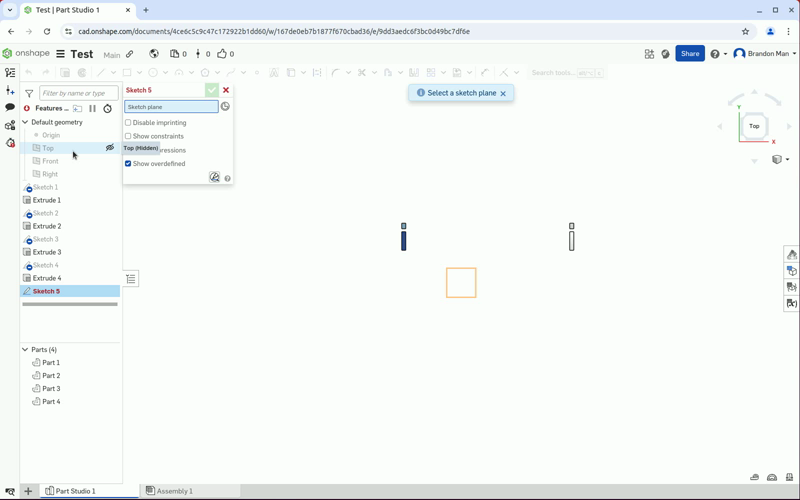
click(73, 150)
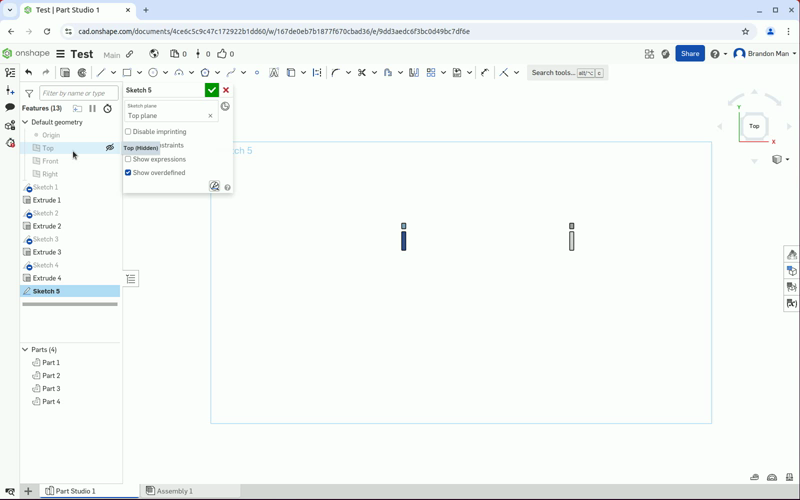
mouse_move(73, 352)
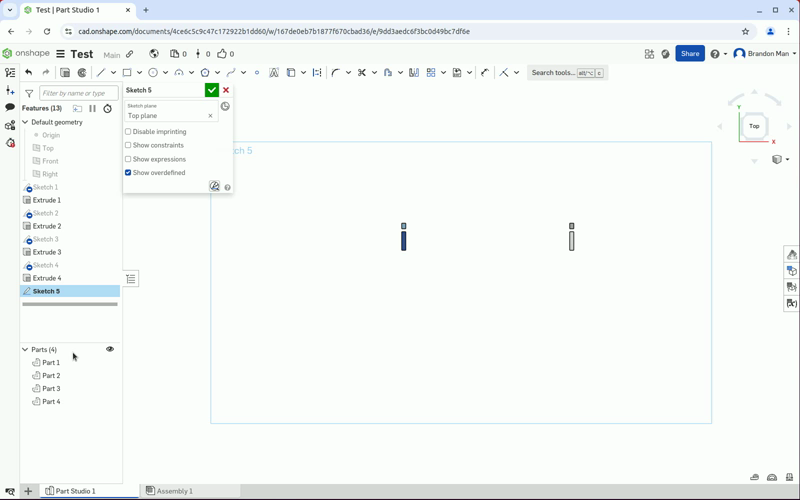
key(y)
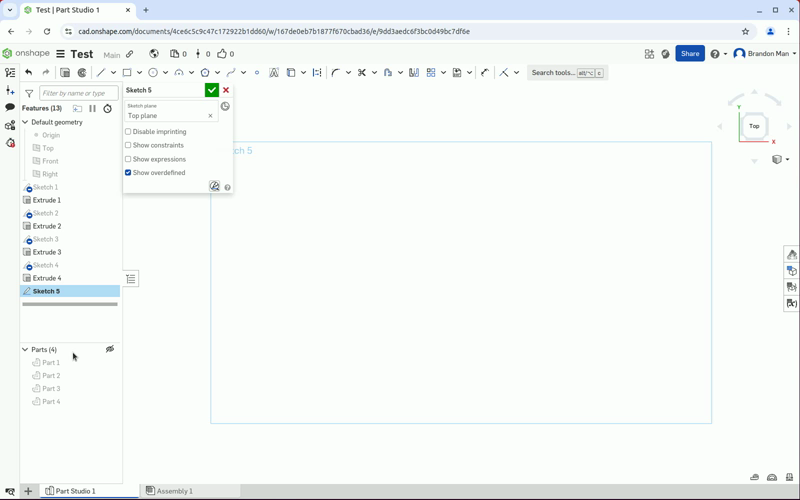
key(l)
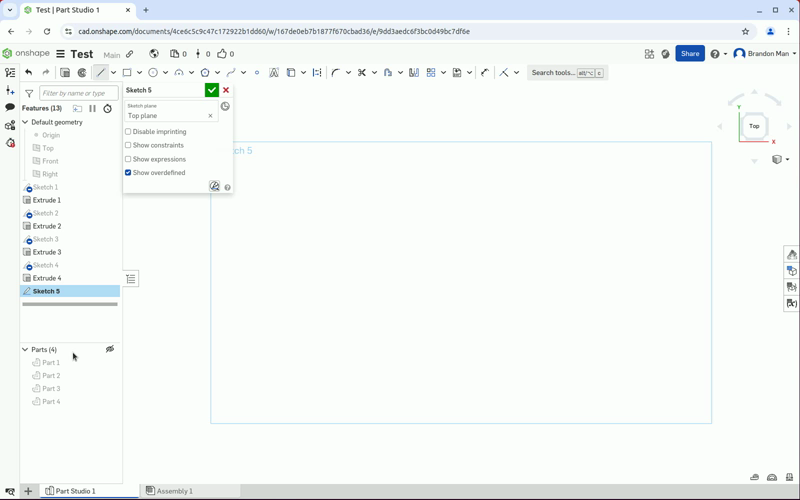
key_down(shift)
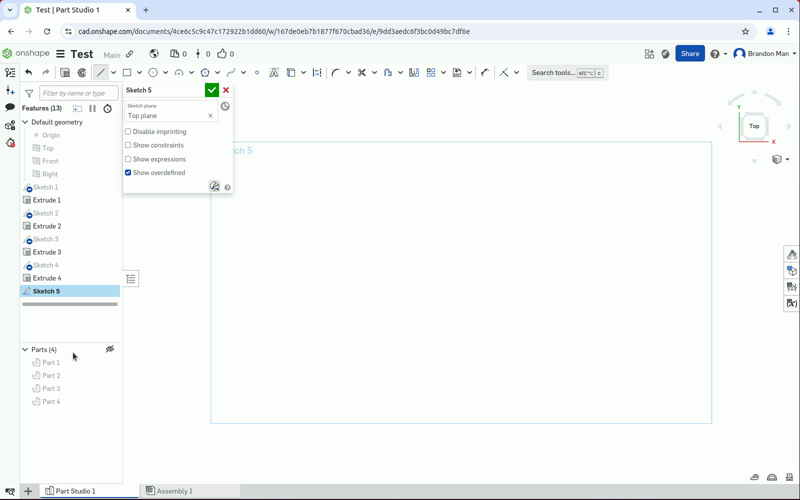
mouse_move(405, 232)
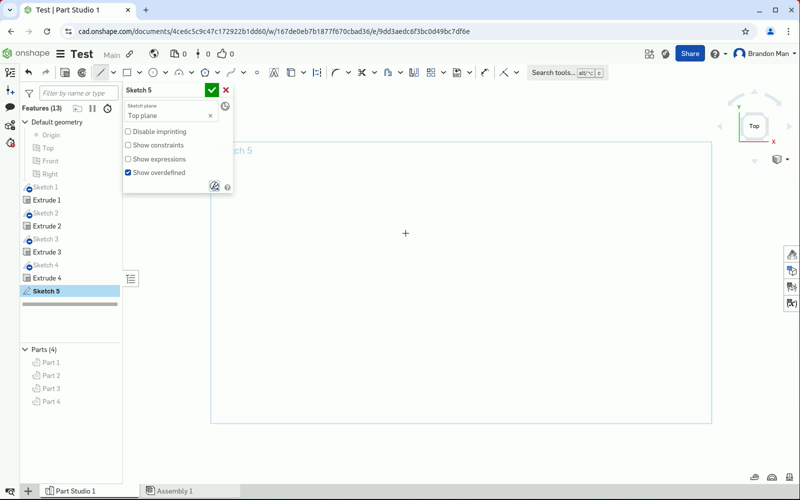
click(405, 232)
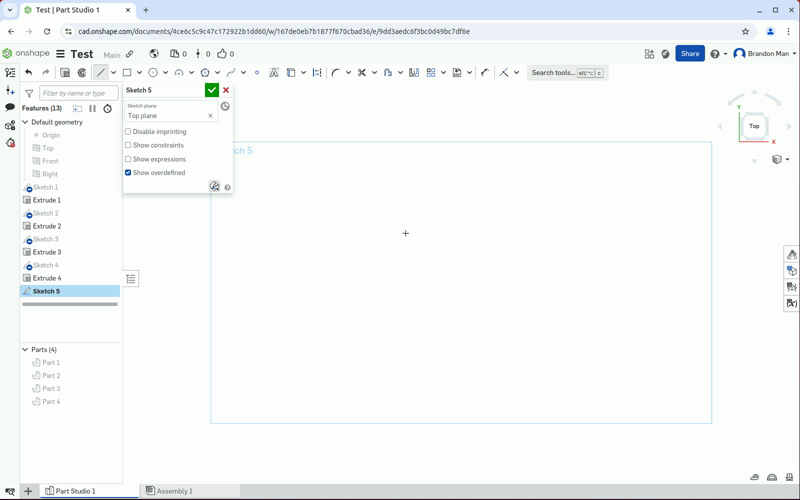
key_up(shift)
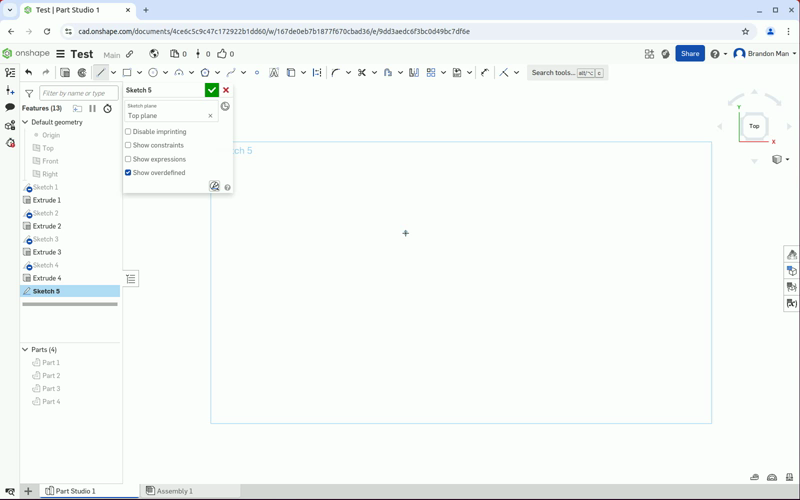
key_down(shift)
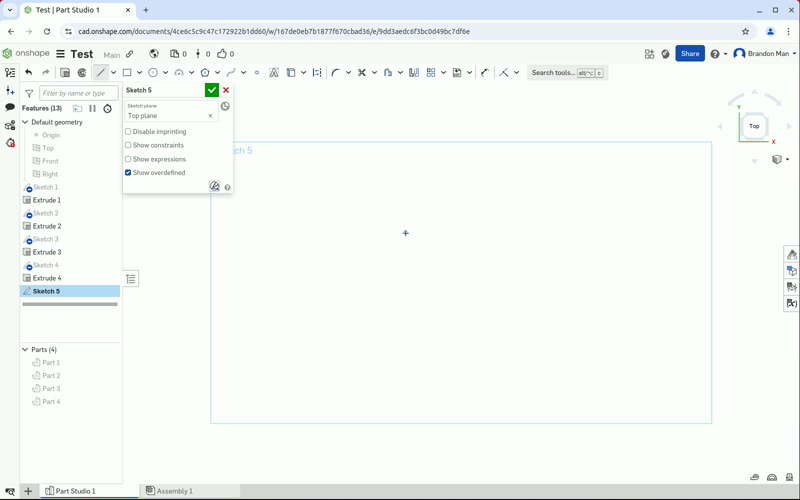
mouse_move(569, 232)
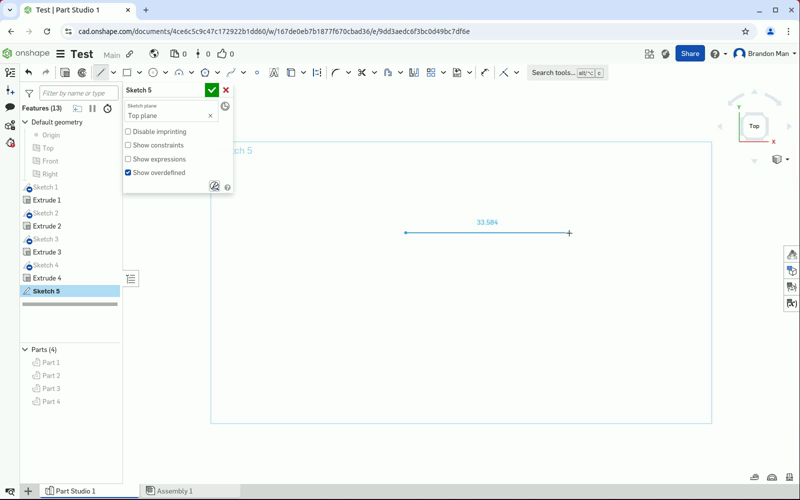
click(569, 232)
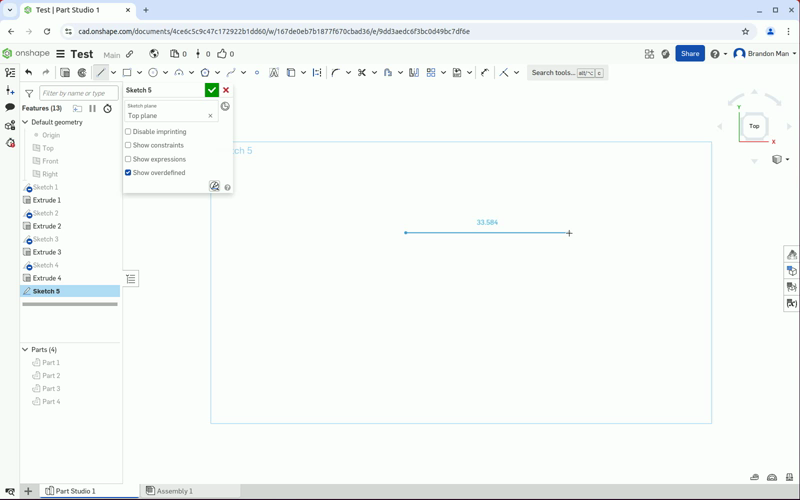
key_up(shift)
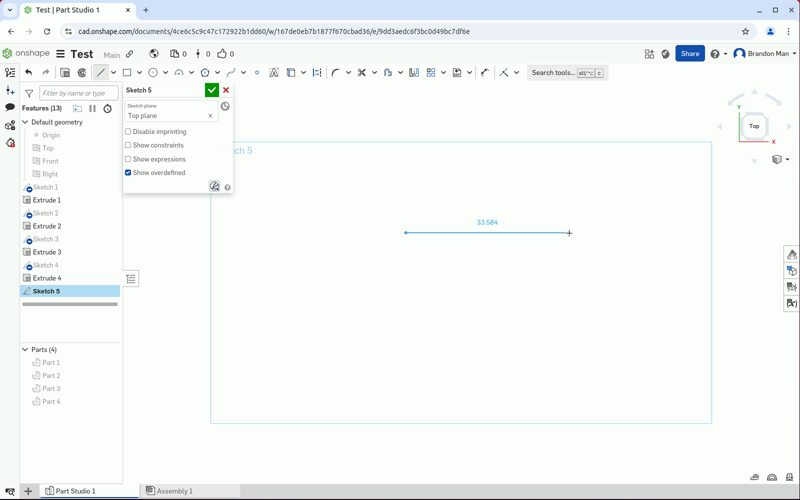
key_down(shift)
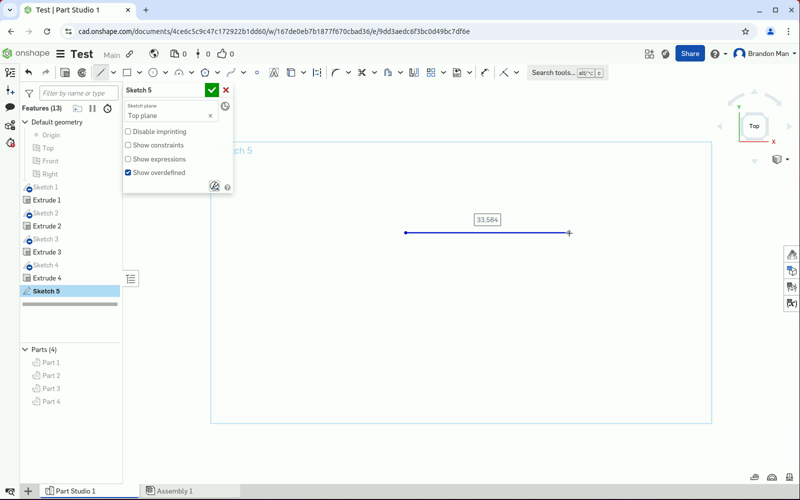
mouse_move(589, 232)
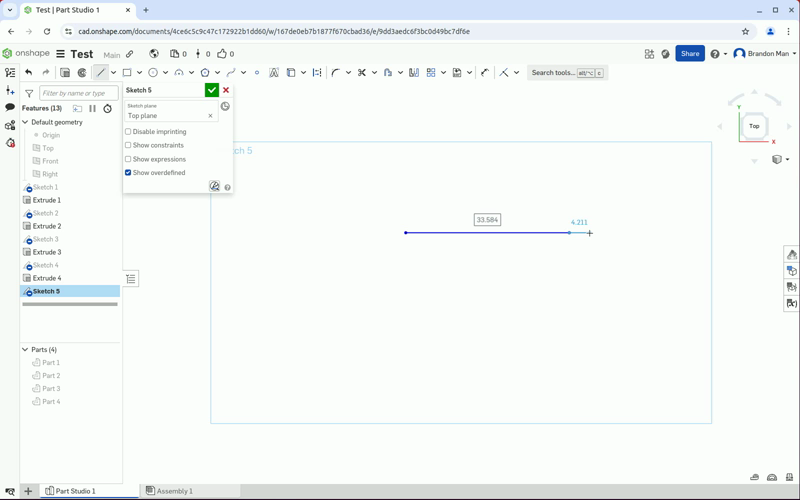
mouse_move(569, 229)
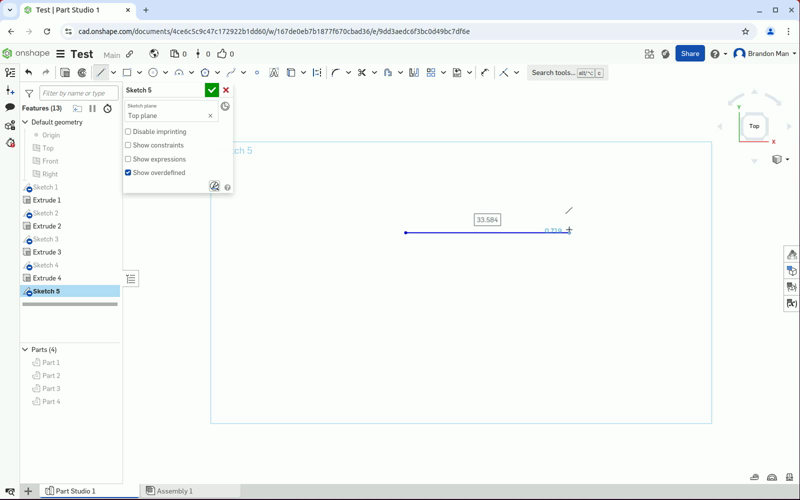
scroll(6)
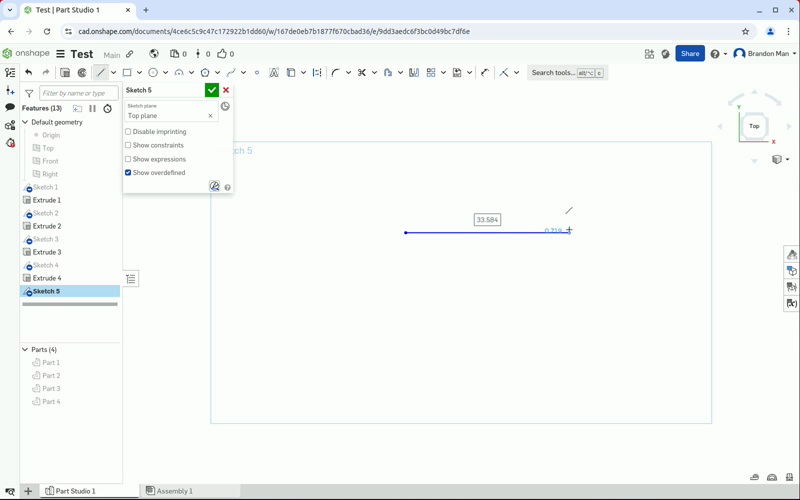
scroll(6)
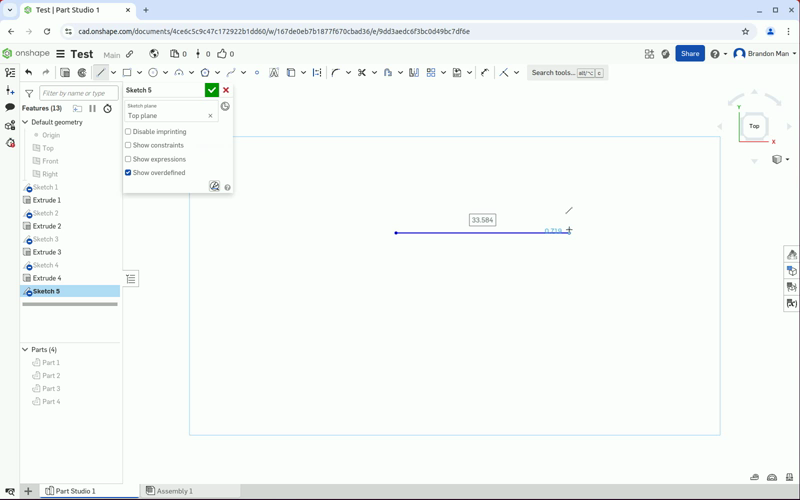
scroll(6)
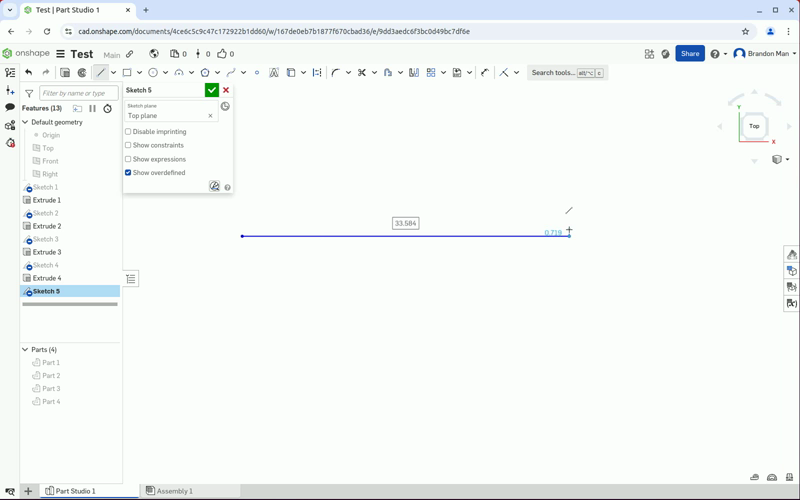
scroll(6)
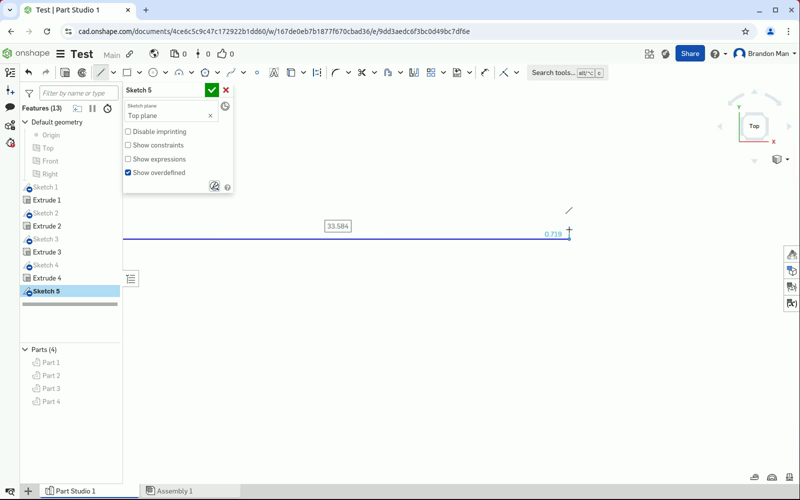
scroll(6)
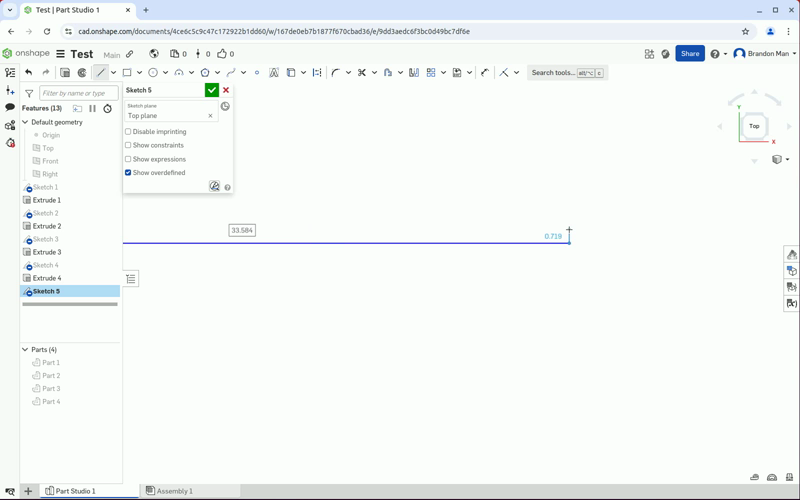
scroll(6)
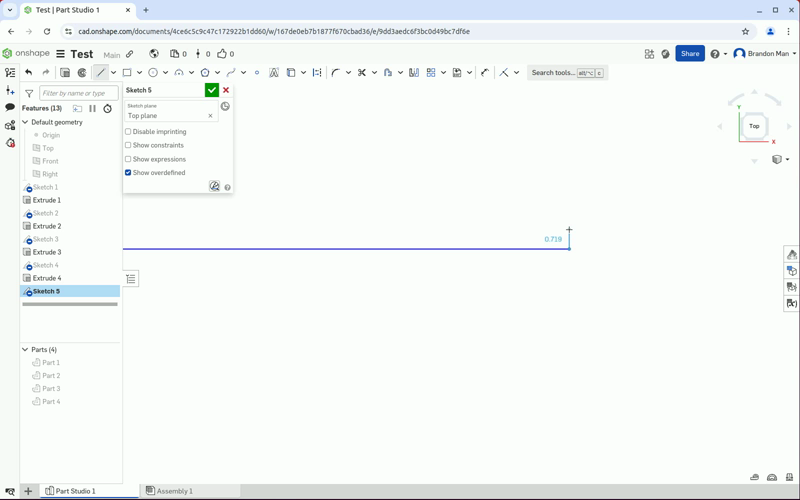
scroll(6)
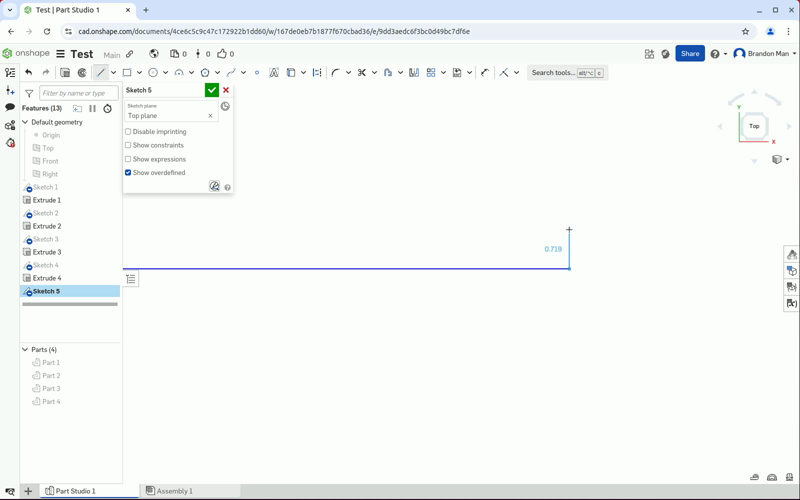
click(569, 229)
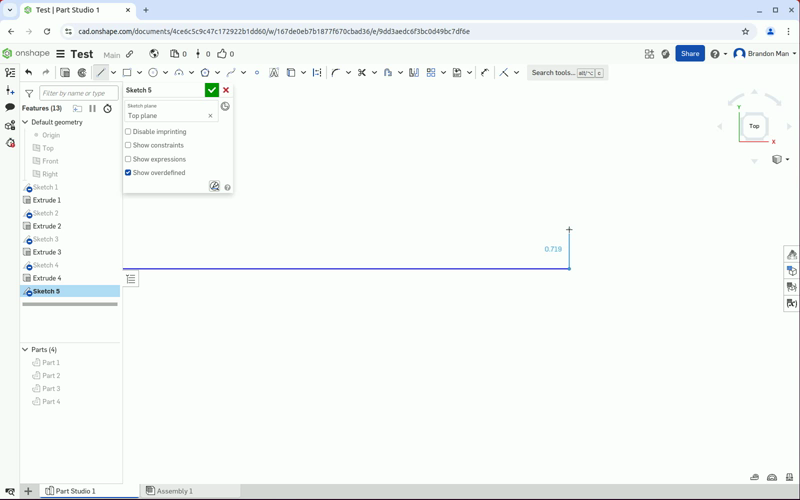
scroll(-6)
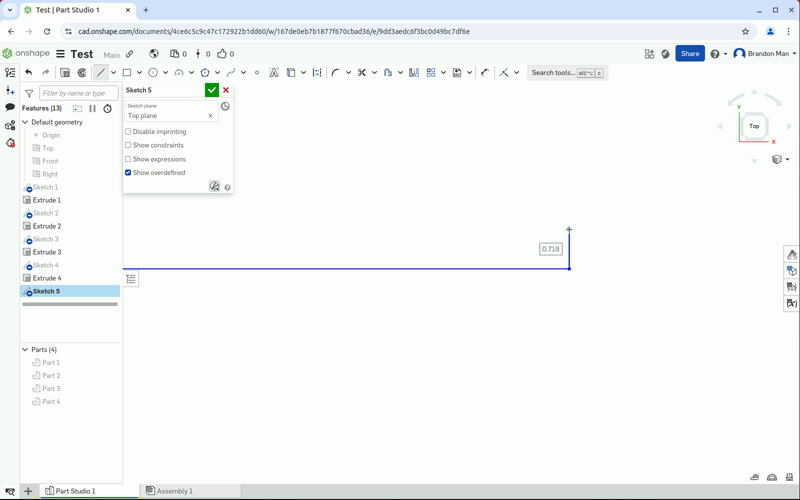
scroll(-6)
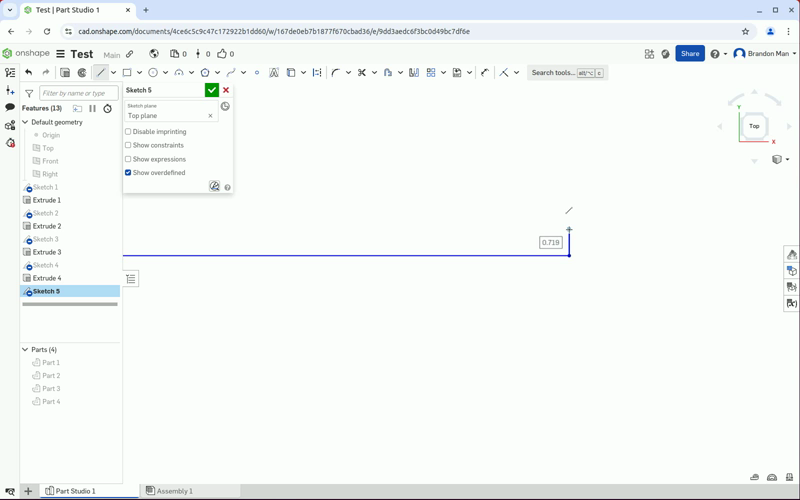
scroll(-6)
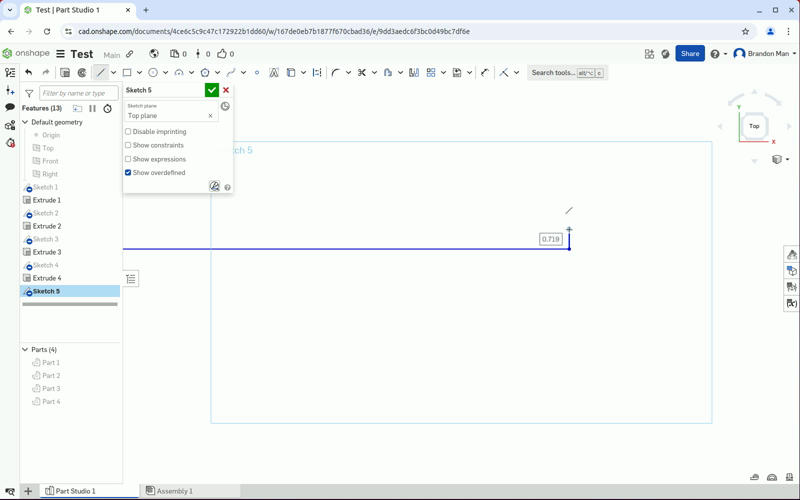
scroll(-6)
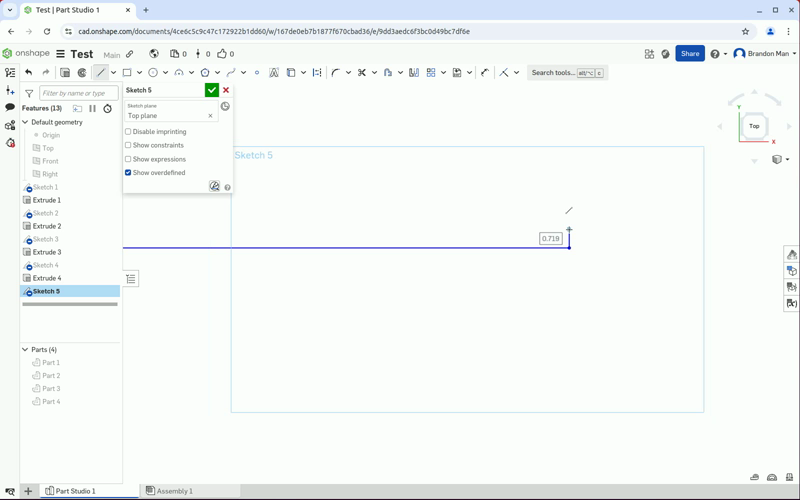
scroll(-6)
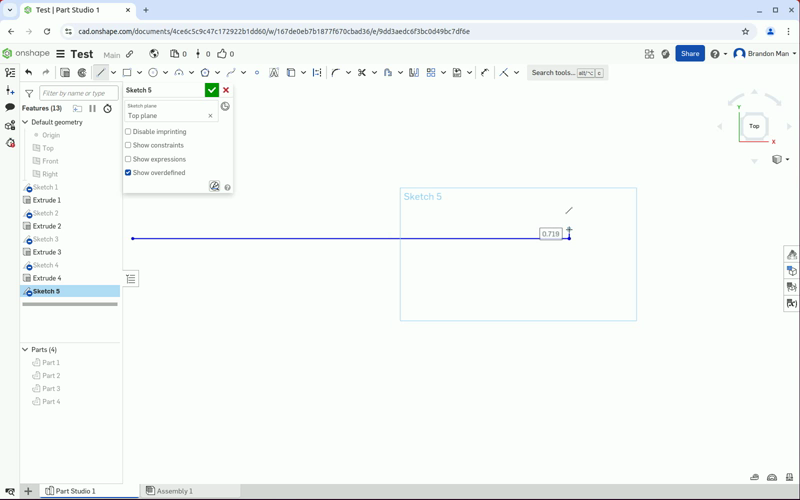
scroll(-6)
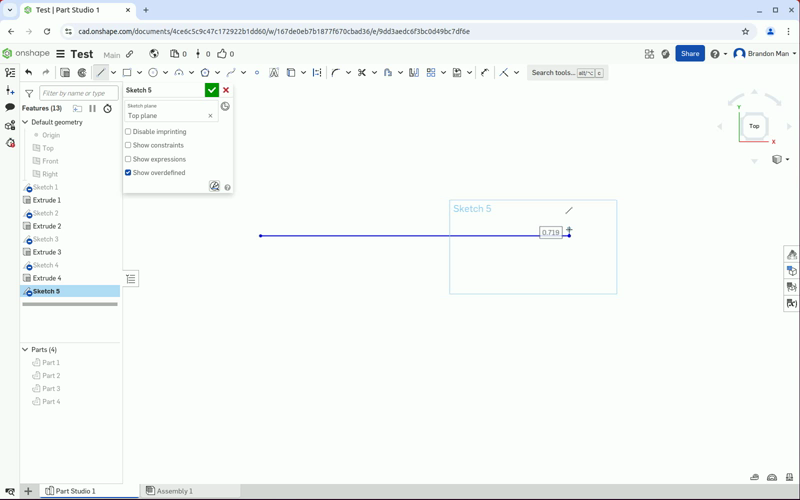
scroll(-6)
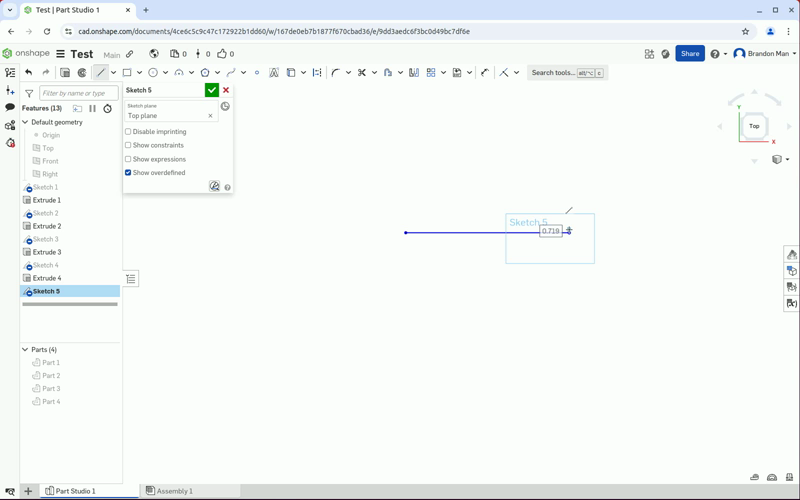
key_up(shift)
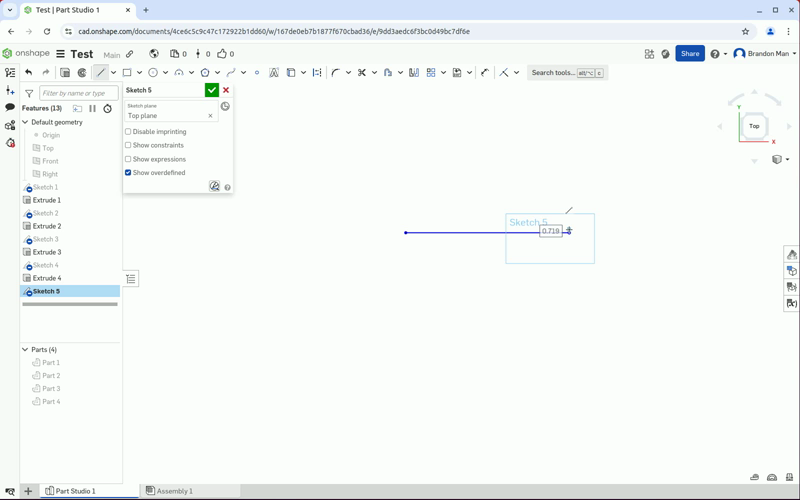
key_down(shift)
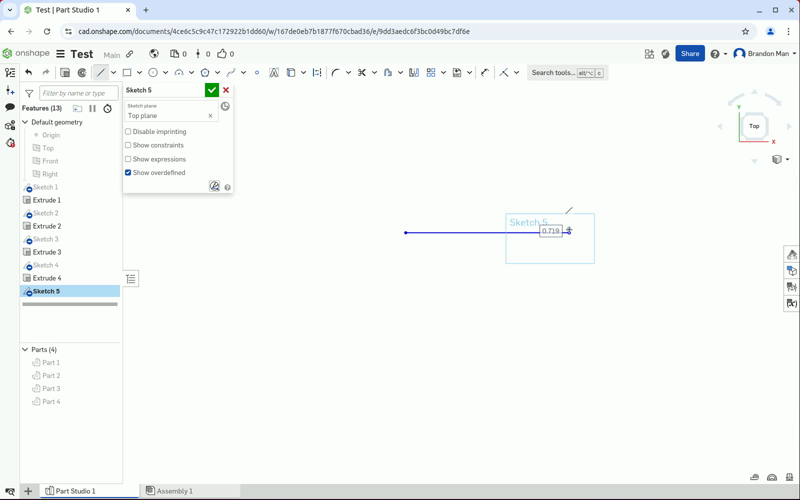
mouse_move(405, 229)
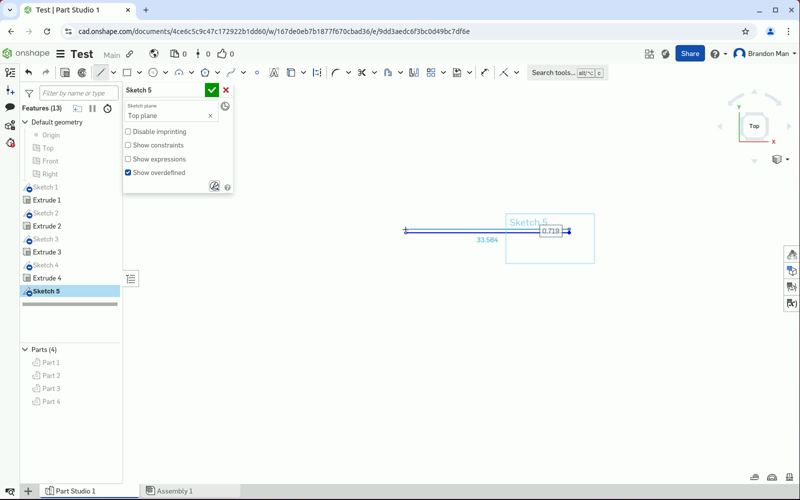
scroll(6)
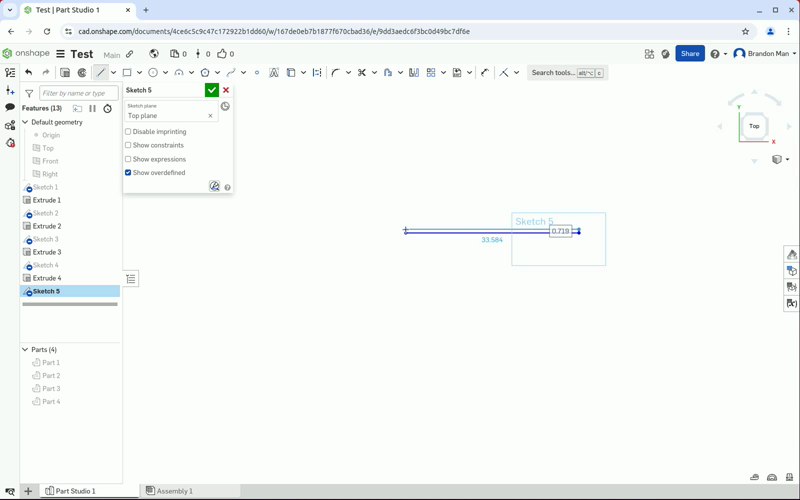
scroll(6)
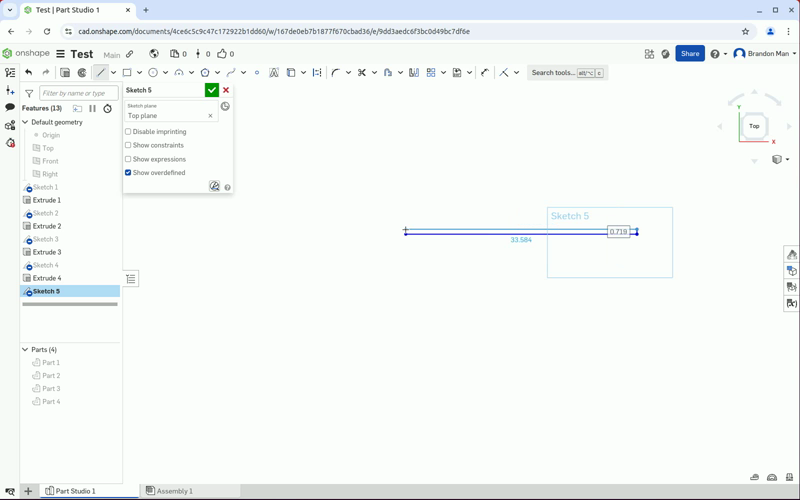
scroll(6)
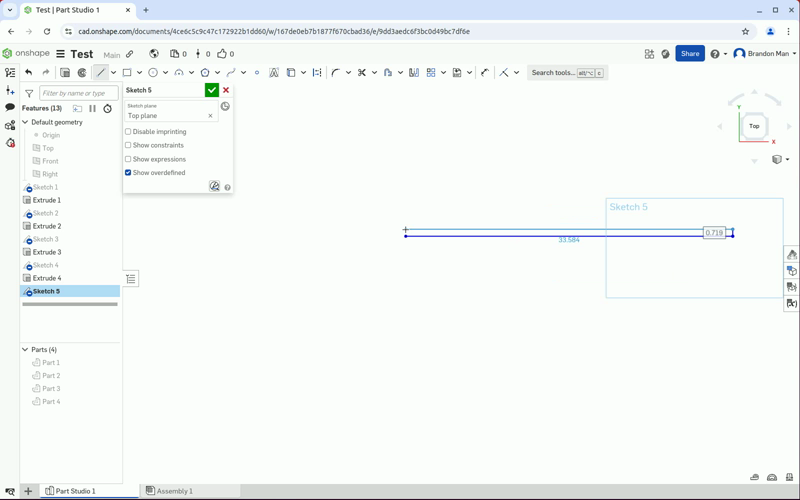
scroll(6)
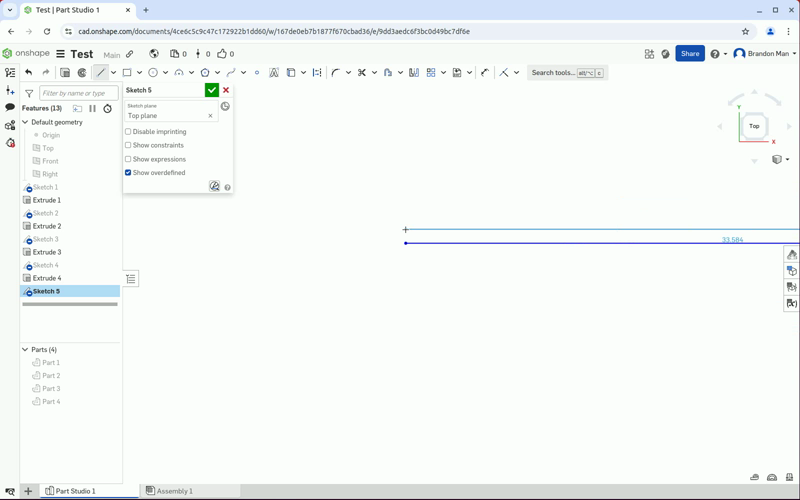
scroll(6)
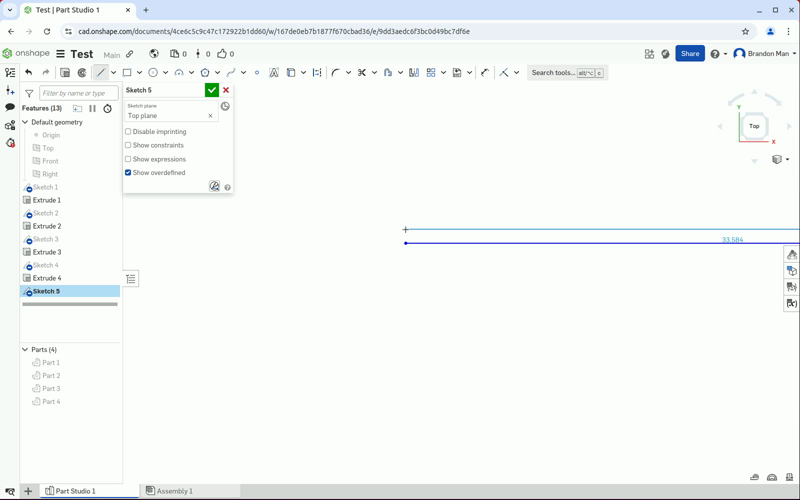
scroll(6)
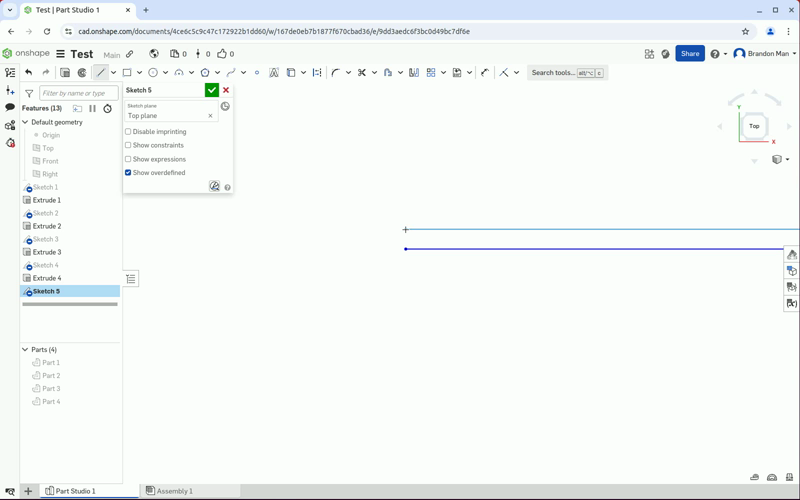
scroll(6)
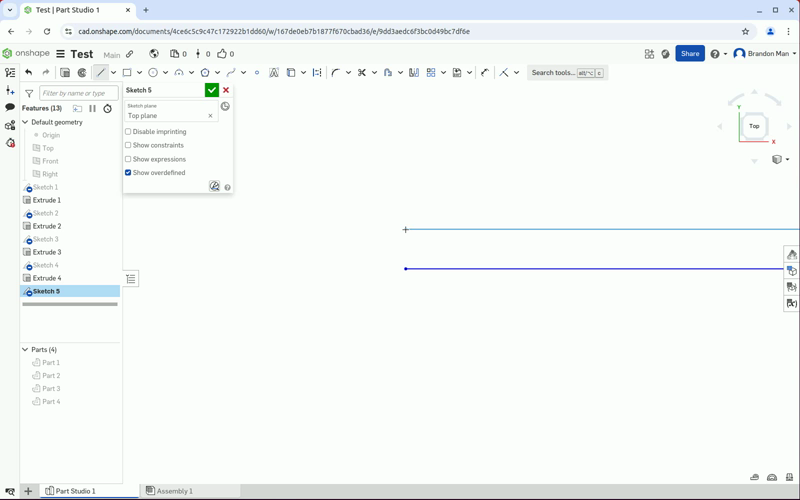
click(405, 229)
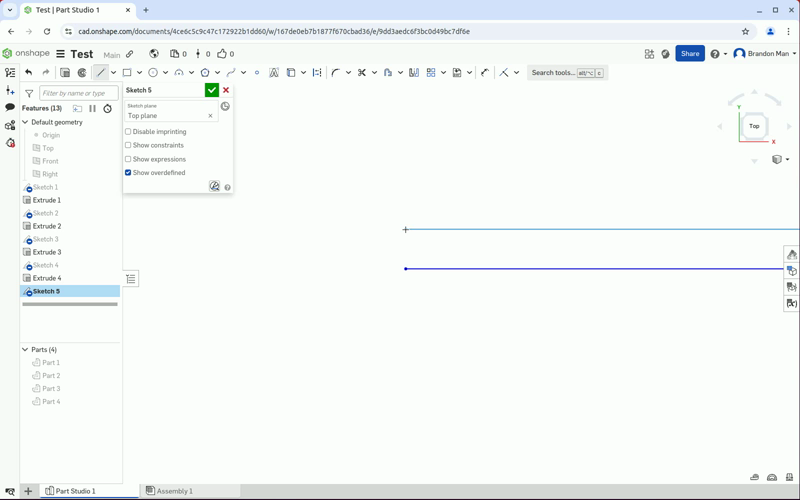
scroll(-6)
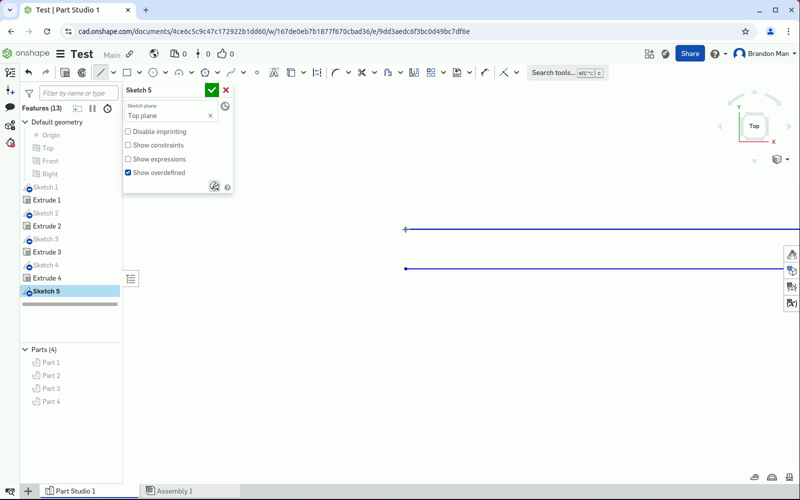
scroll(-6)
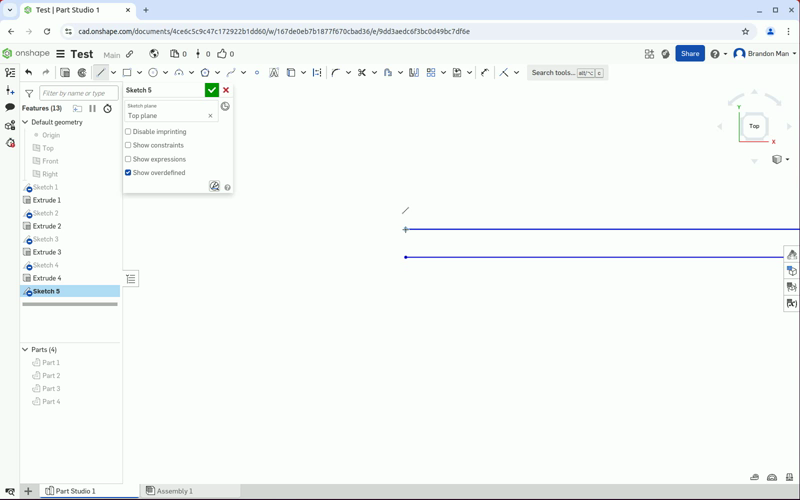
scroll(-6)
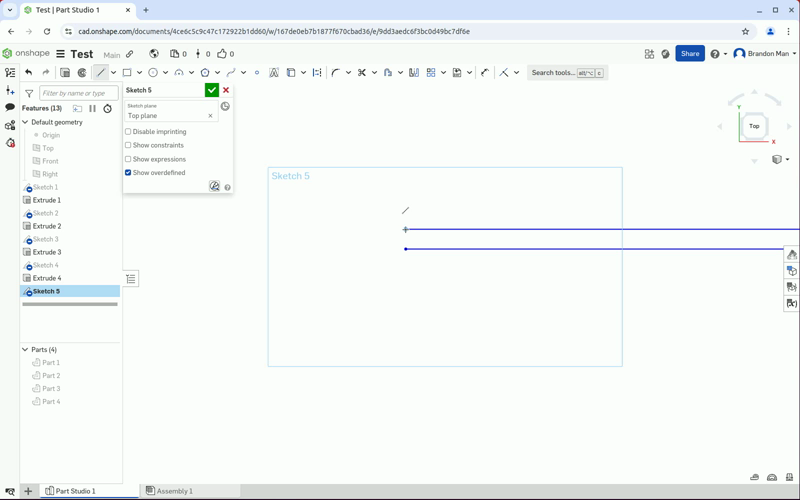
scroll(-6)
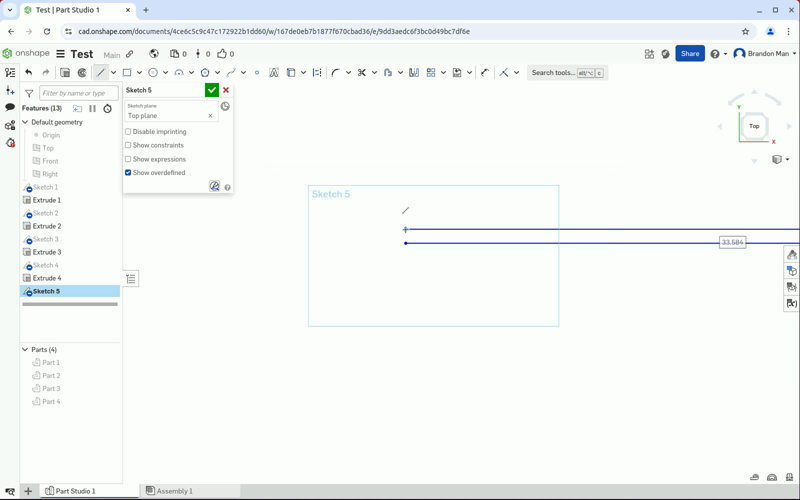
scroll(-6)
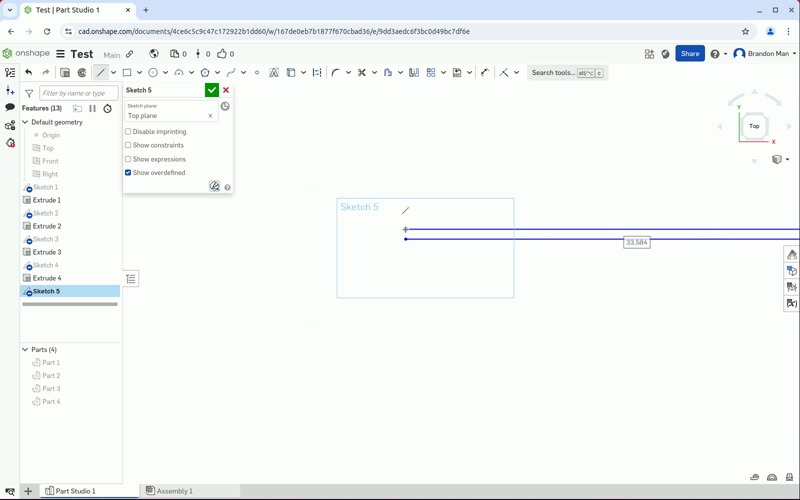
scroll(-6)
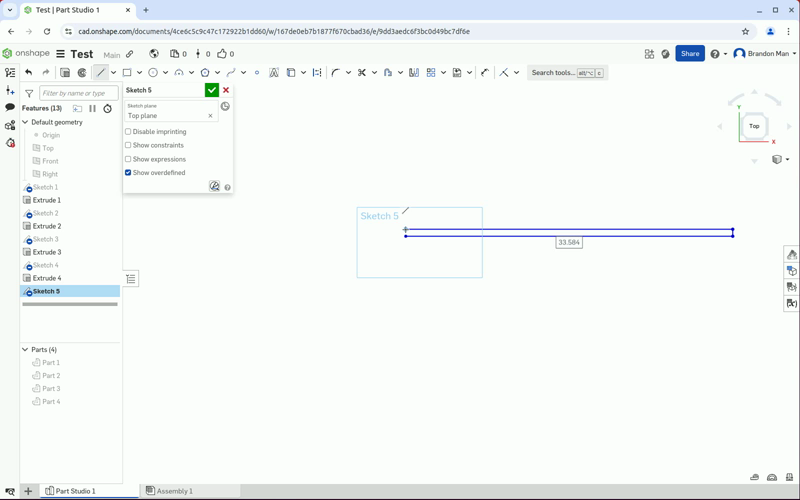
scroll(-6)
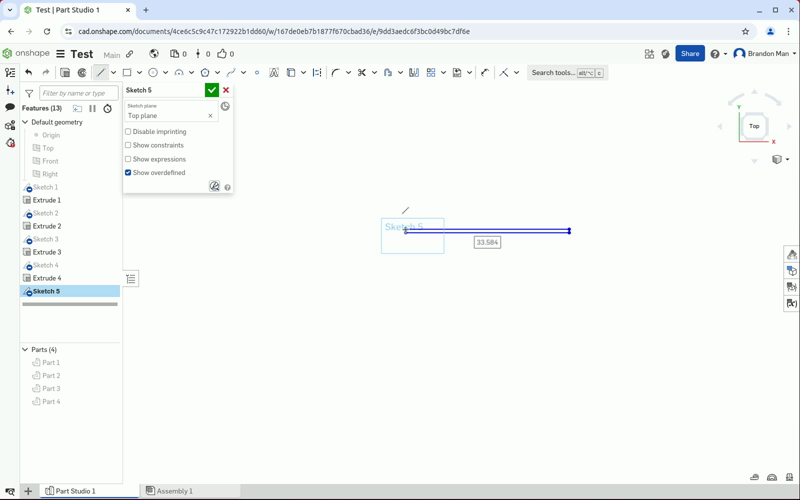
key_up(shift)
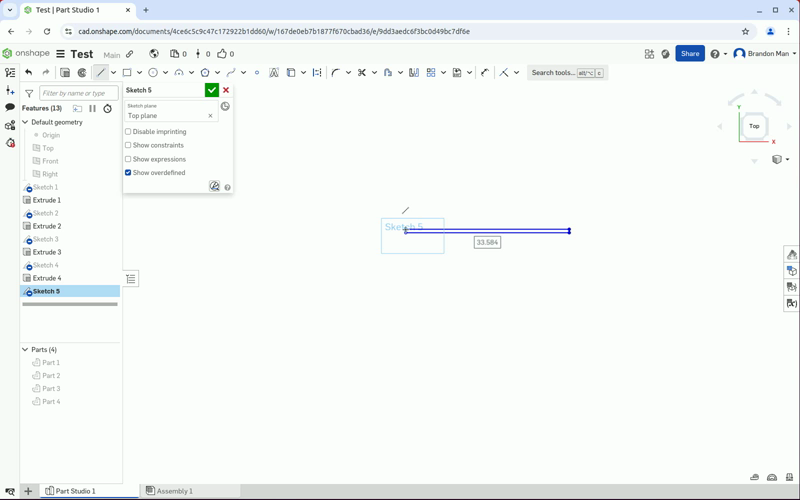
mouse_move(435, 229)
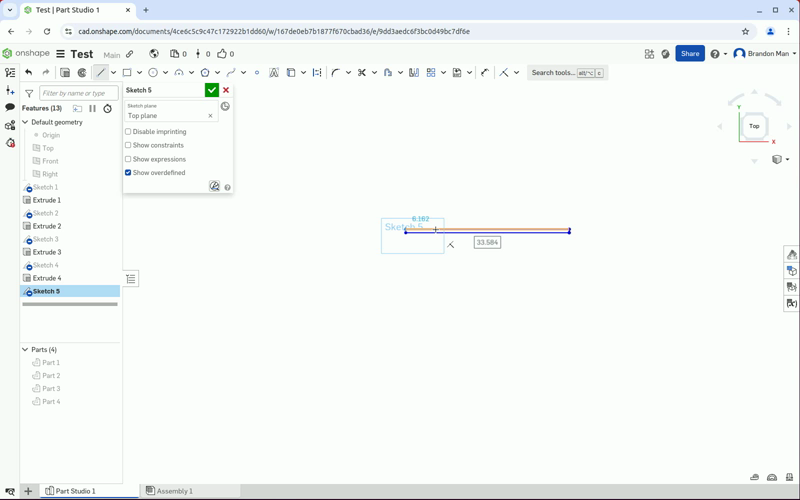
key_down(shift)
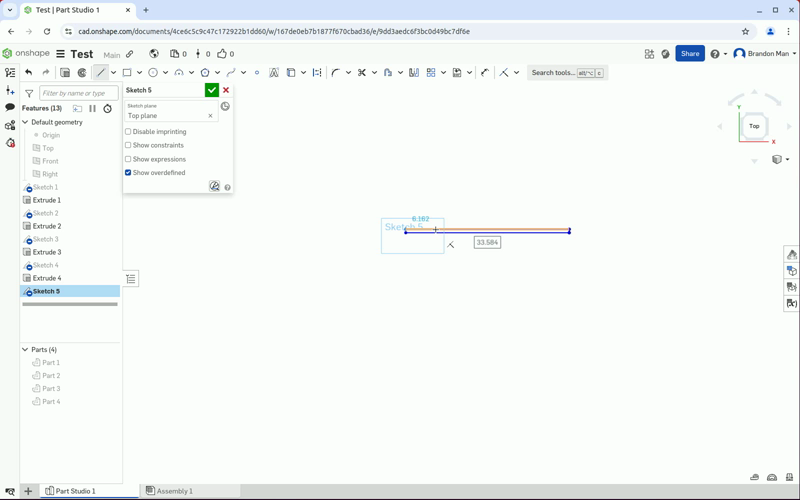
mouse_move(405, 232)
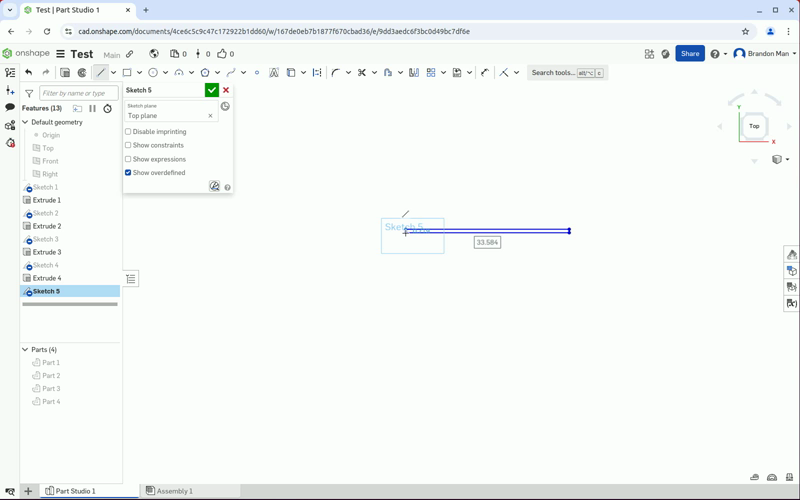
scroll(6)
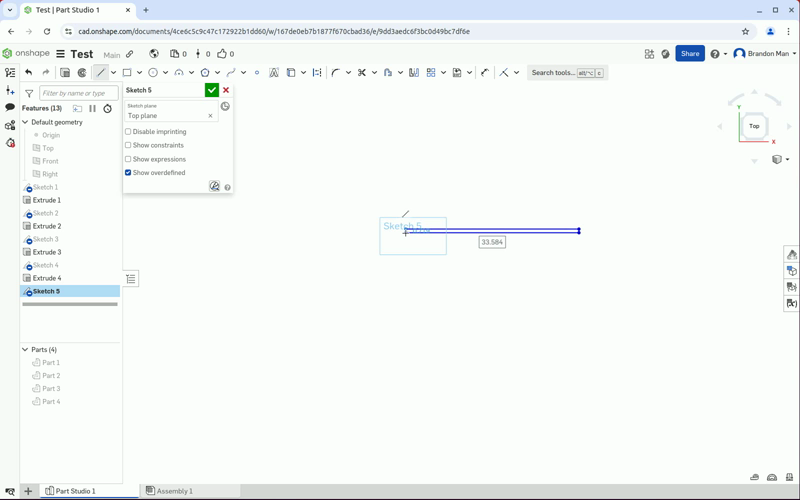
scroll(6)
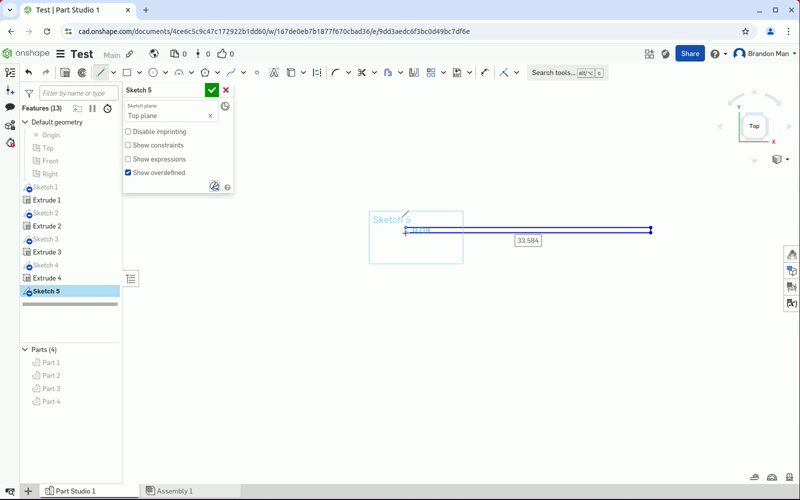
scroll(6)
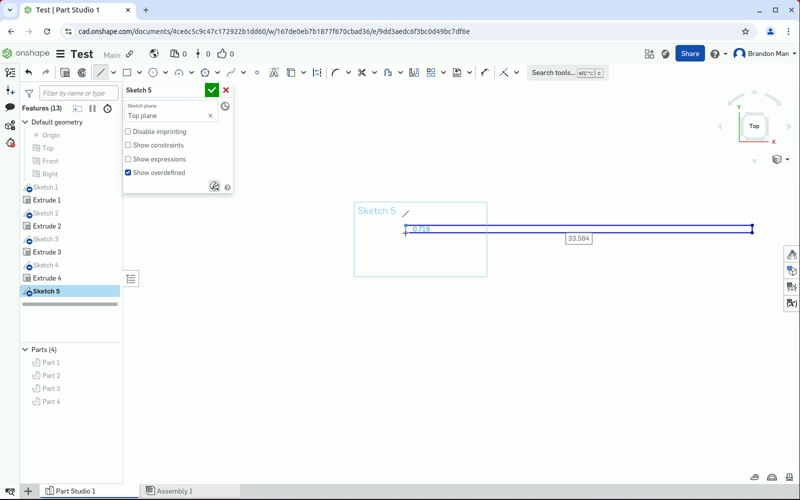
scroll(6)
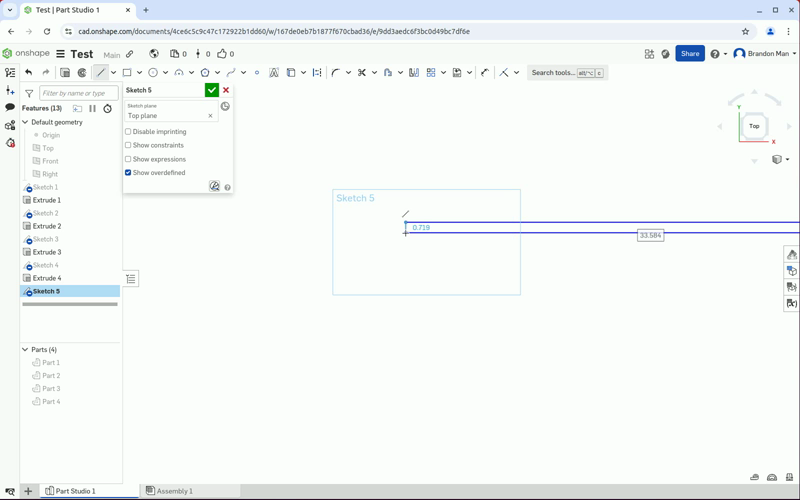
scroll(6)
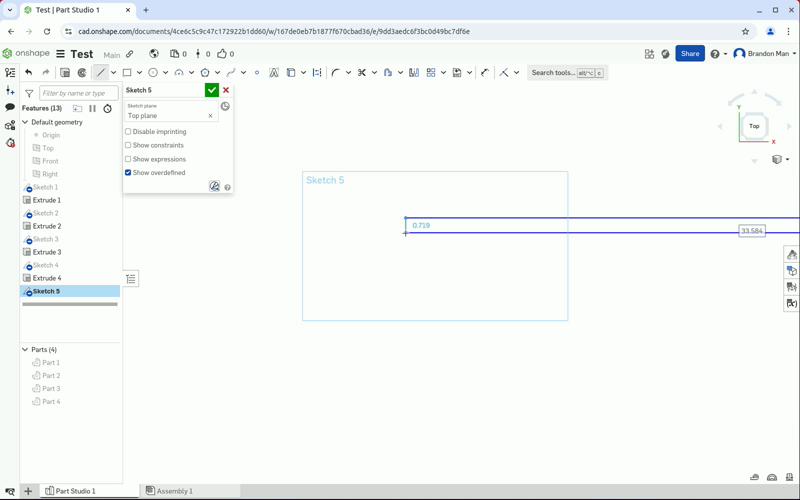
scroll(6)
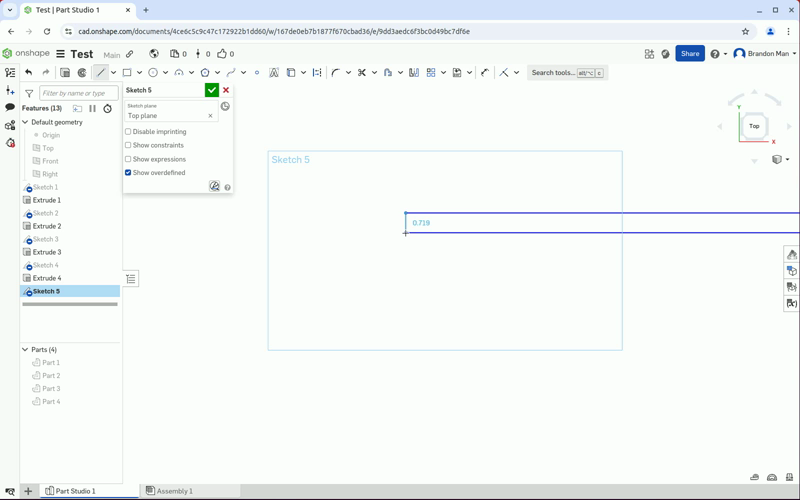
scroll(6)
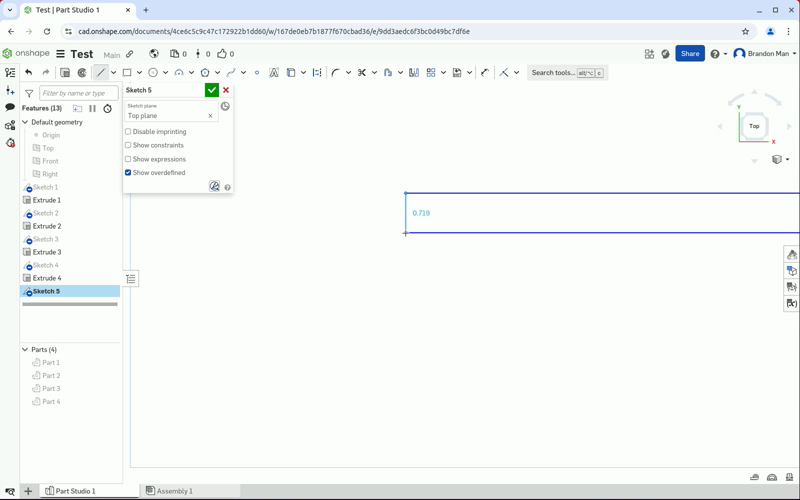
key_up(shift)
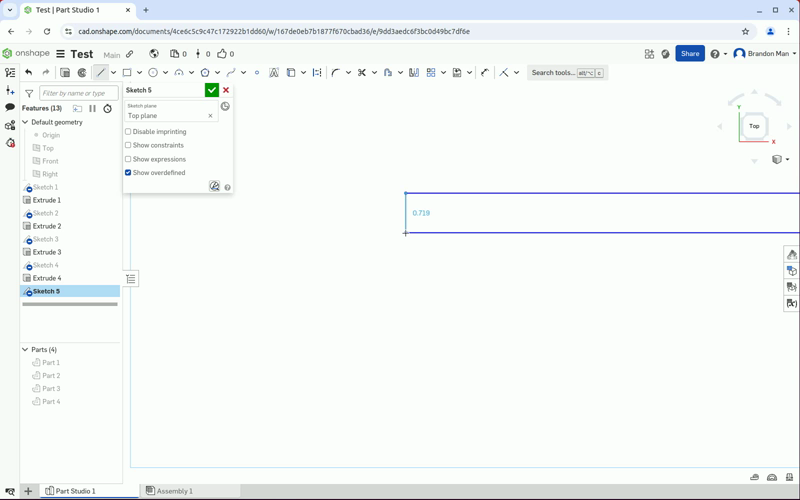
click(405, 232)
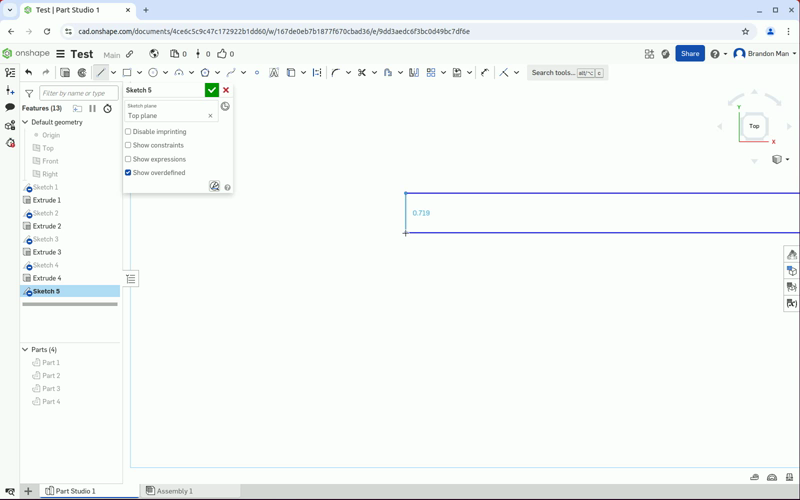
scroll(-6)
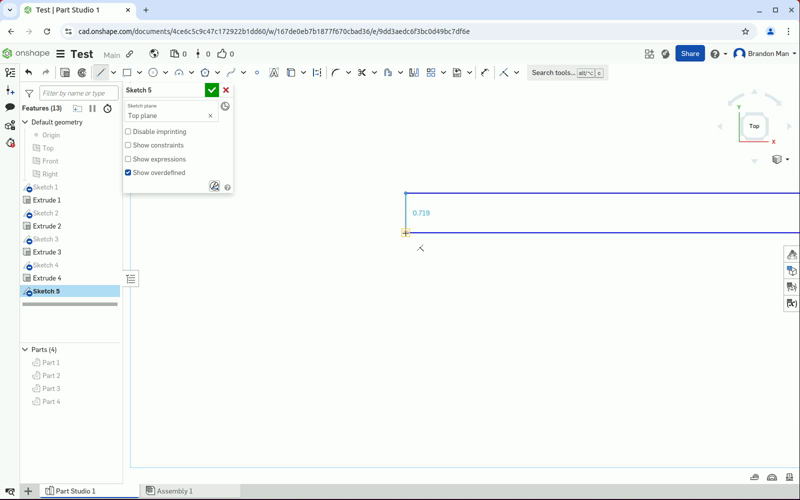
scroll(-6)
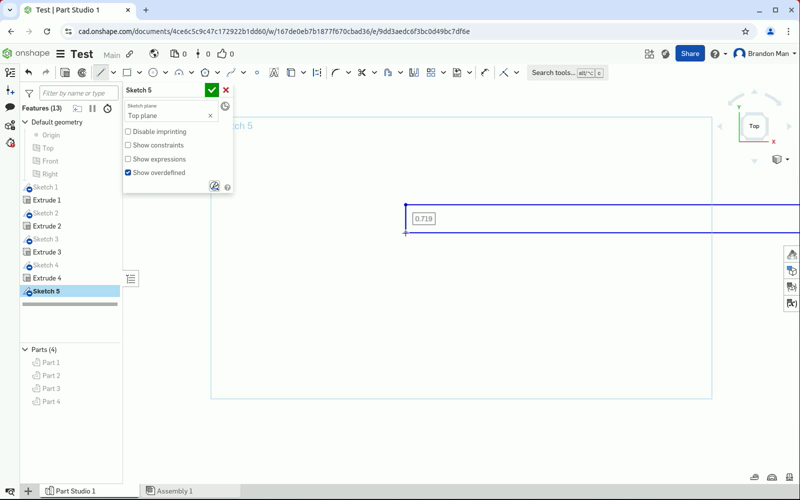
scroll(-6)
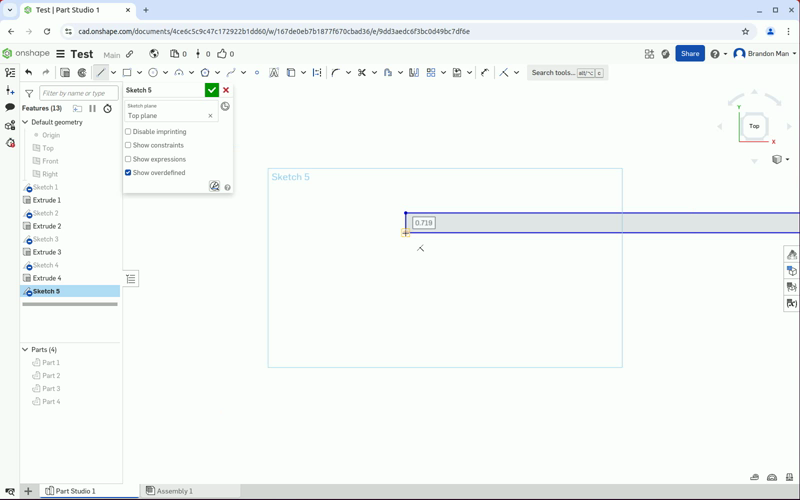
scroll(-6)
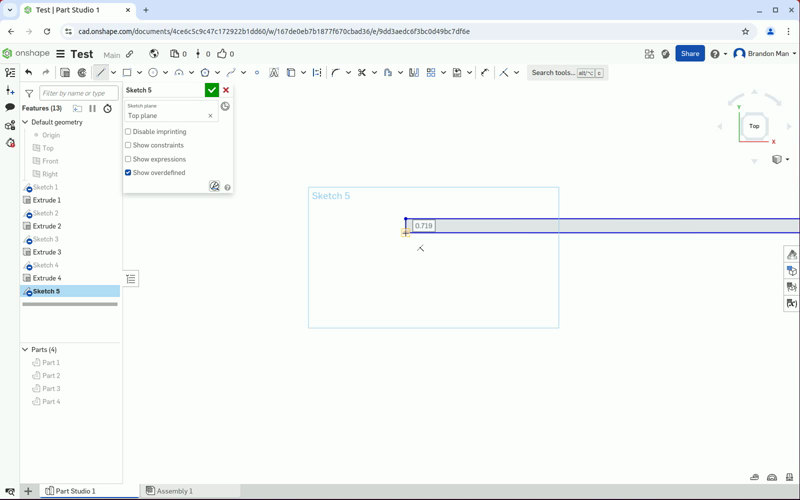
scroll(-6)
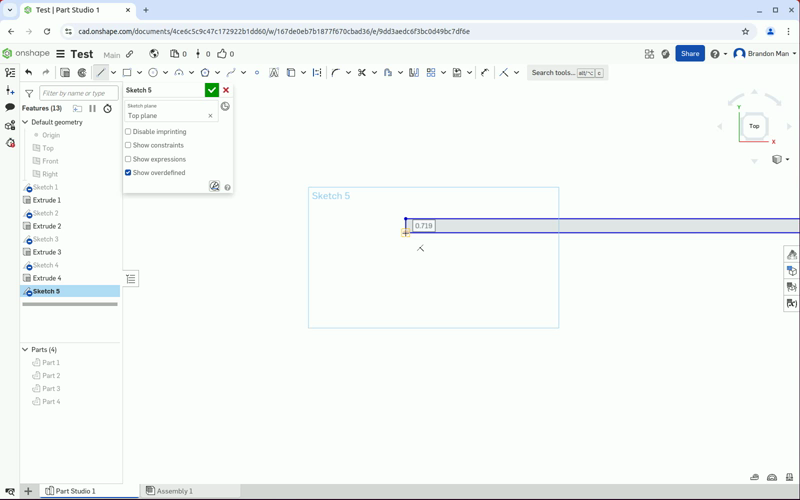
scroll(-6)
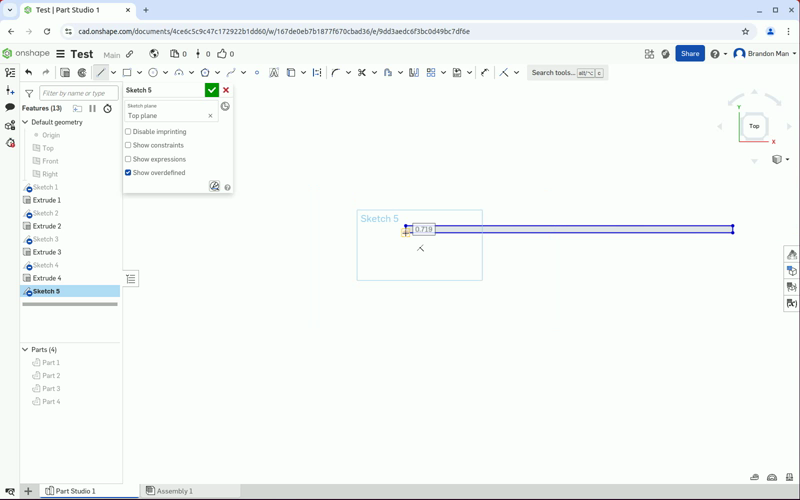
scroll(-6)
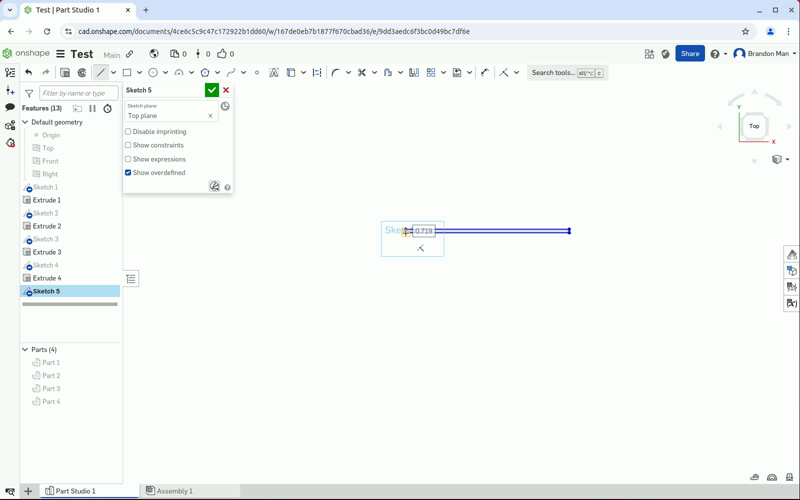
key(esc)
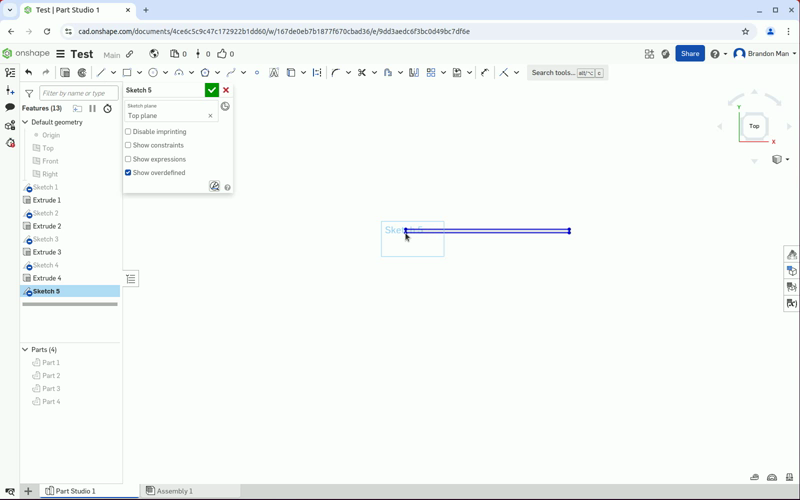
mouse_move(545, 231)
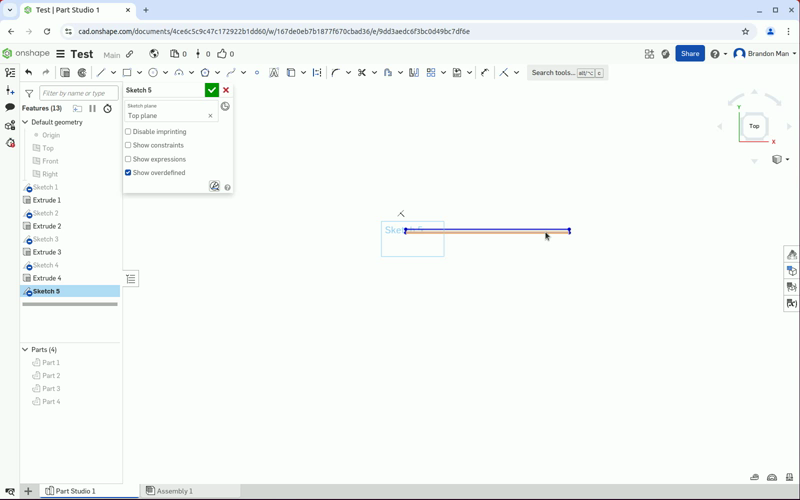
scroll(6)
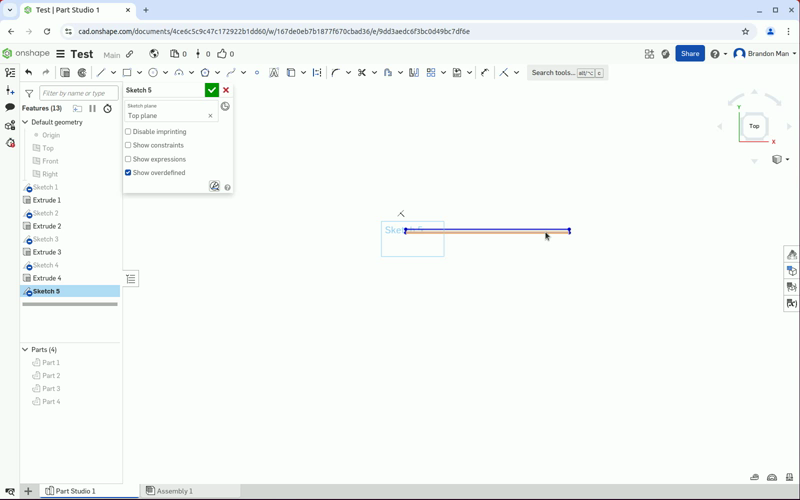
scroll(6)
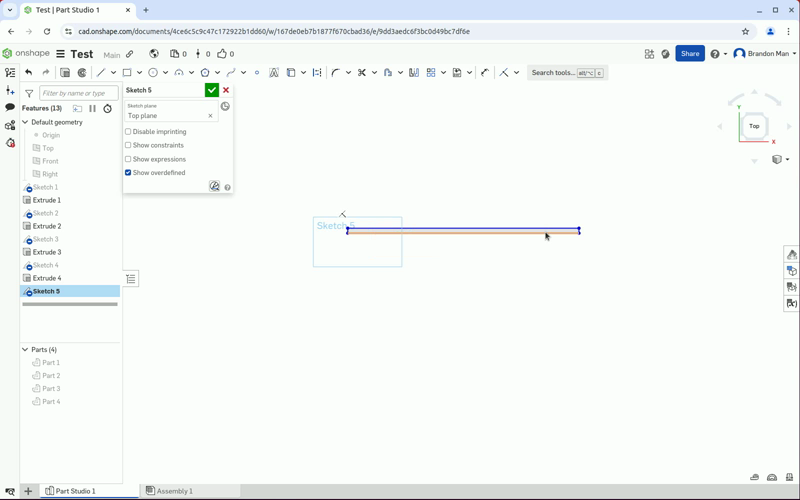
scroll(6)
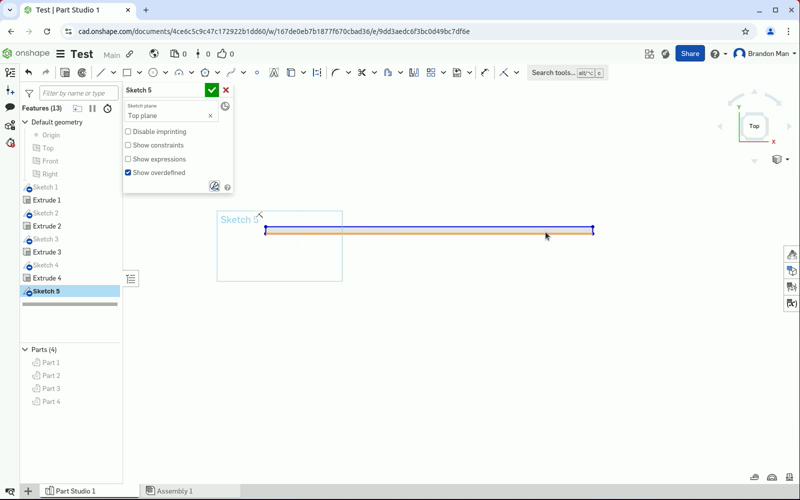
scroll(6)
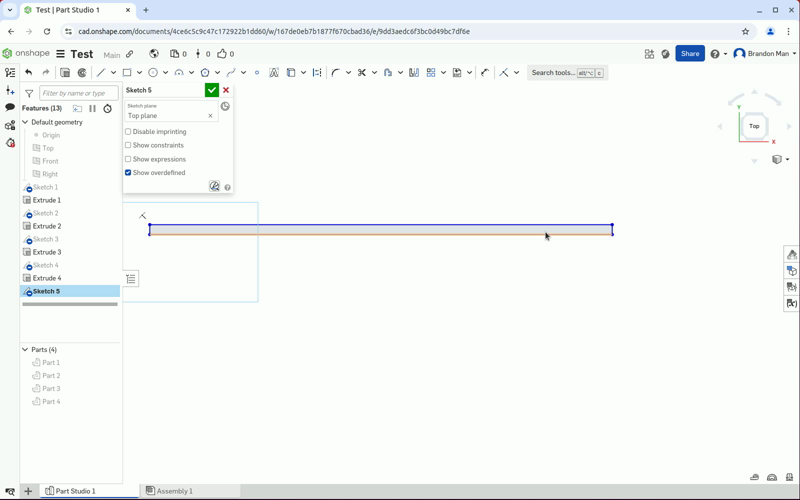
scroll(6)
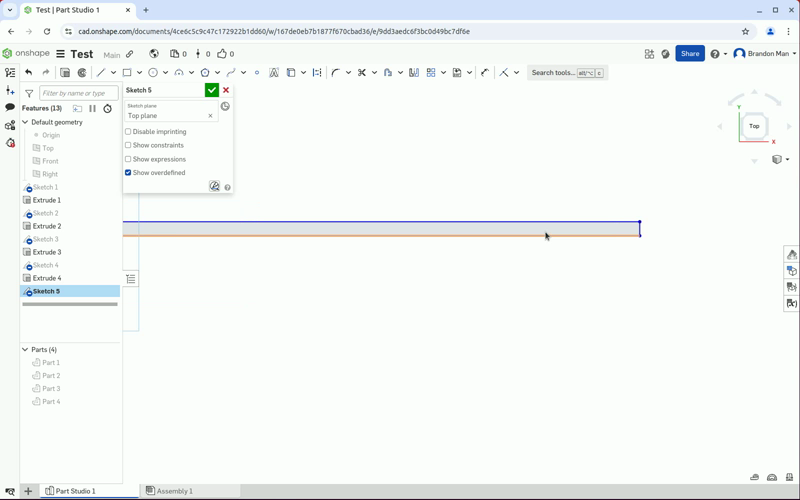
scroll(6)
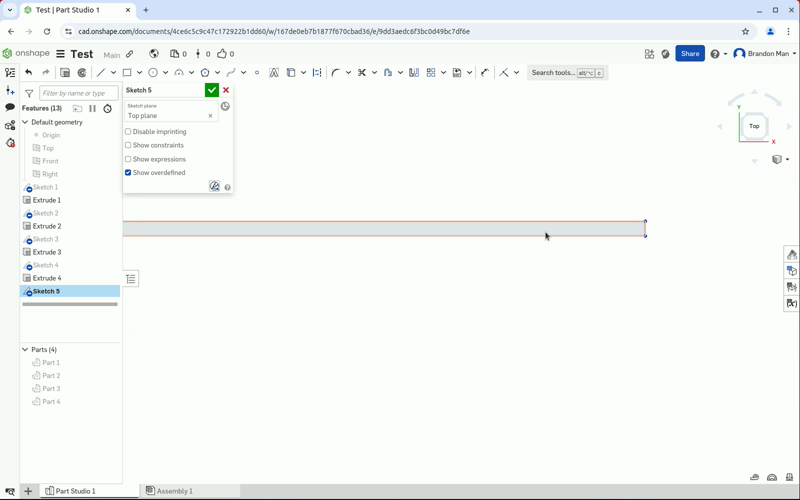
scroll(6)
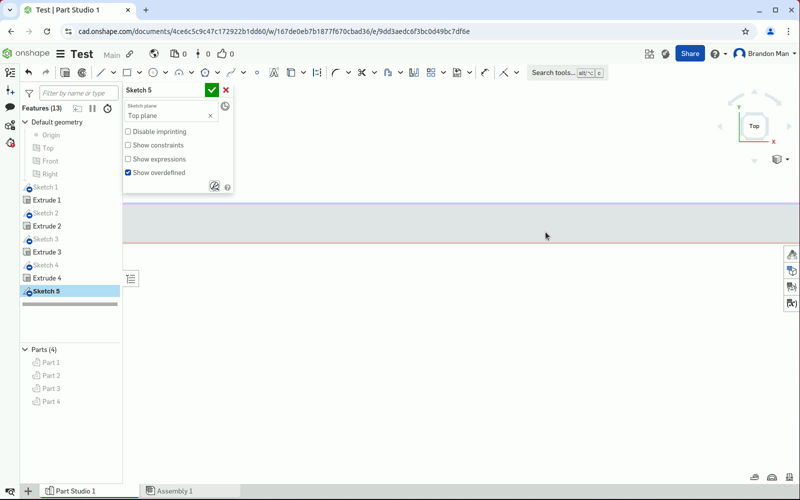
click(545, 231)
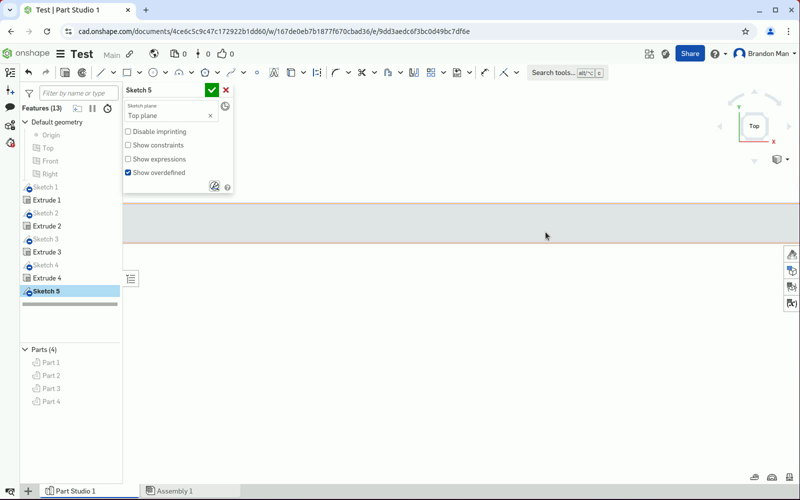
scroll(-6)
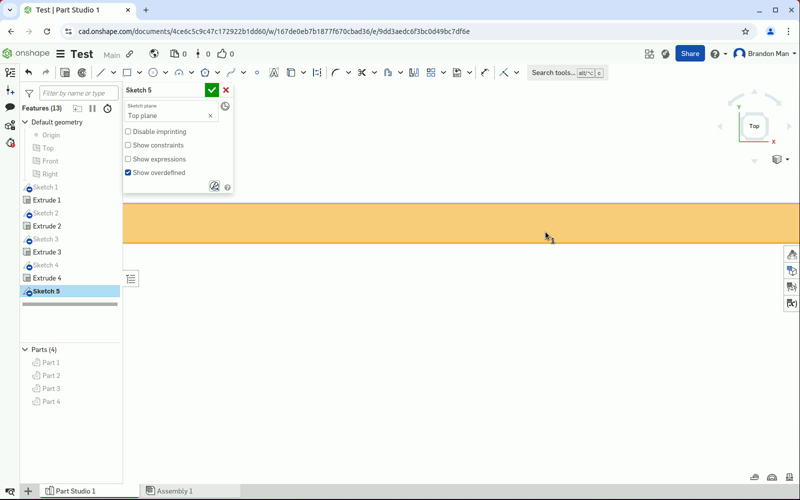
scroll(-6)
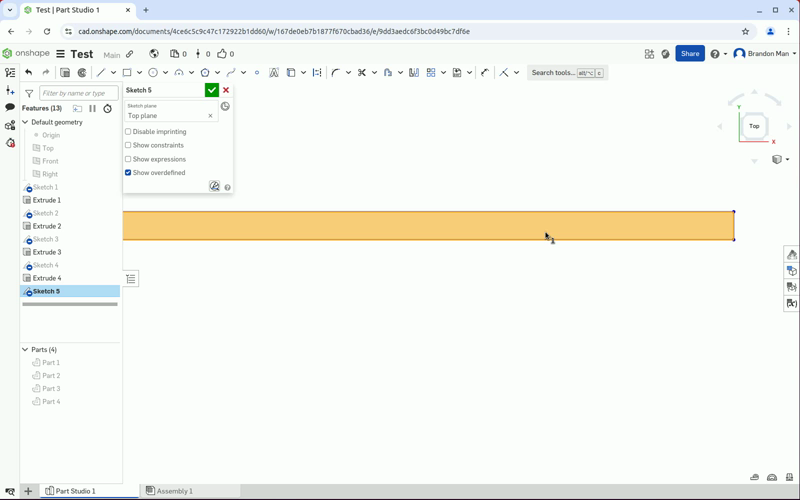
scroll(-6)
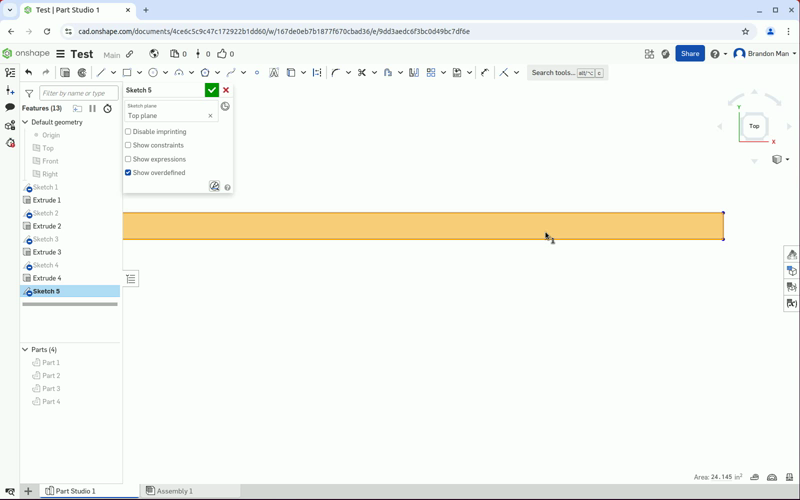
scroll(-6)
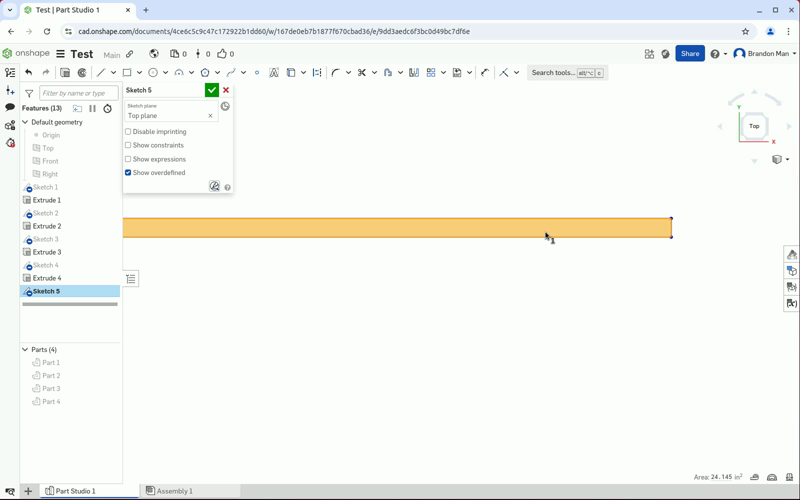
scroll(-6)
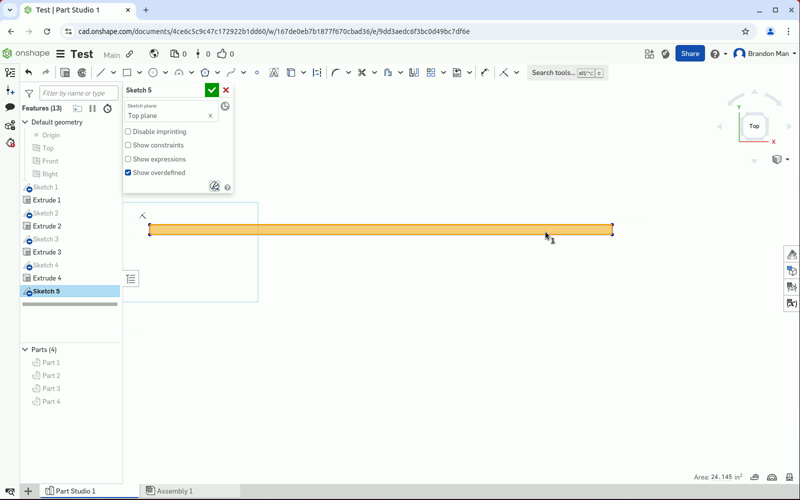
scroll(-6)
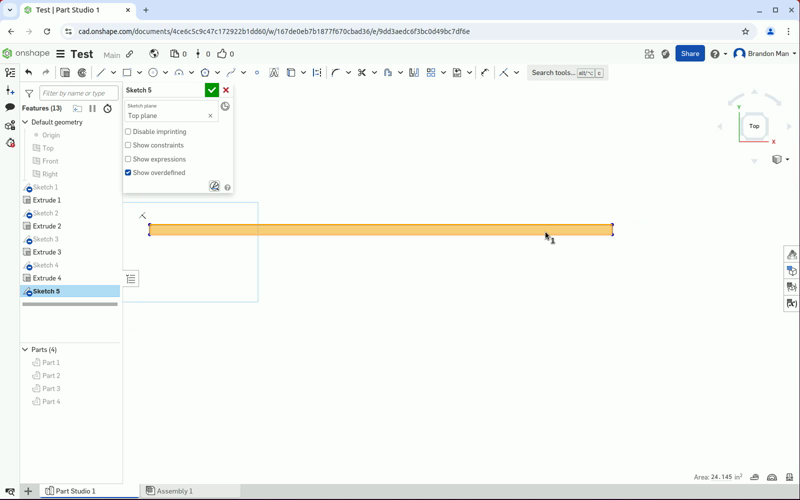
scroll(-6)
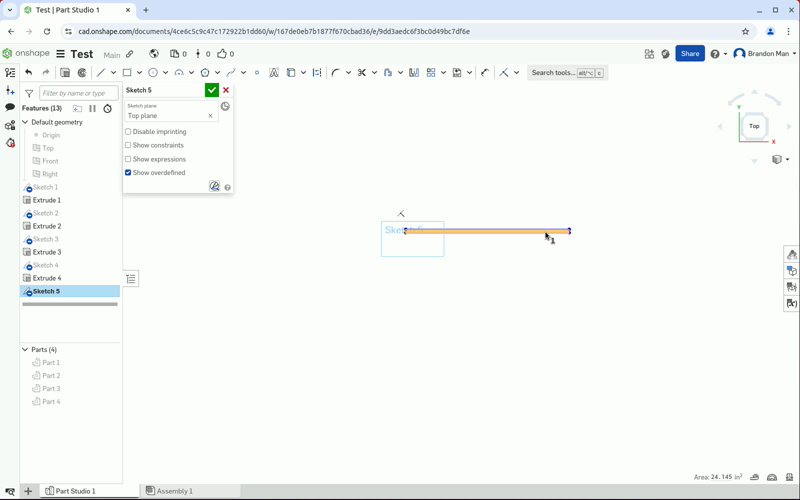
mouse_move(73, 352)
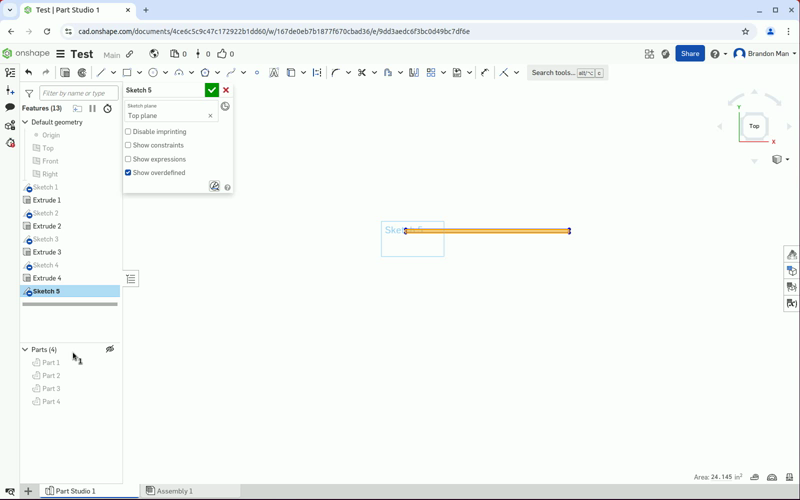
key(shift+y)
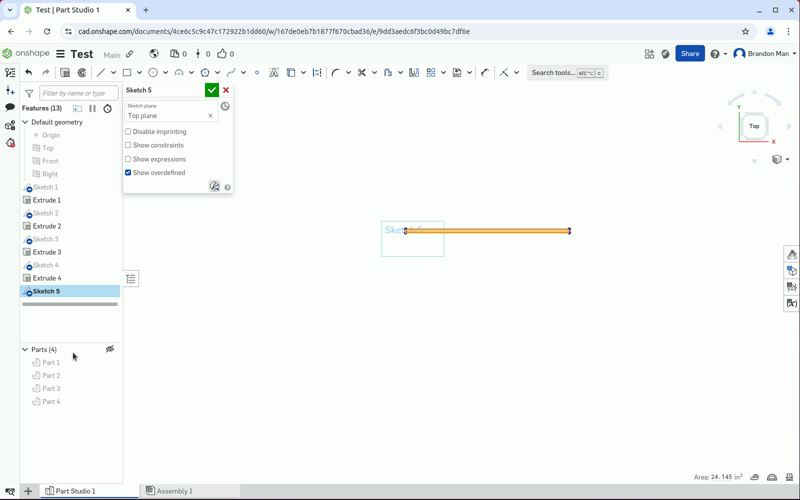
key(shift+e)
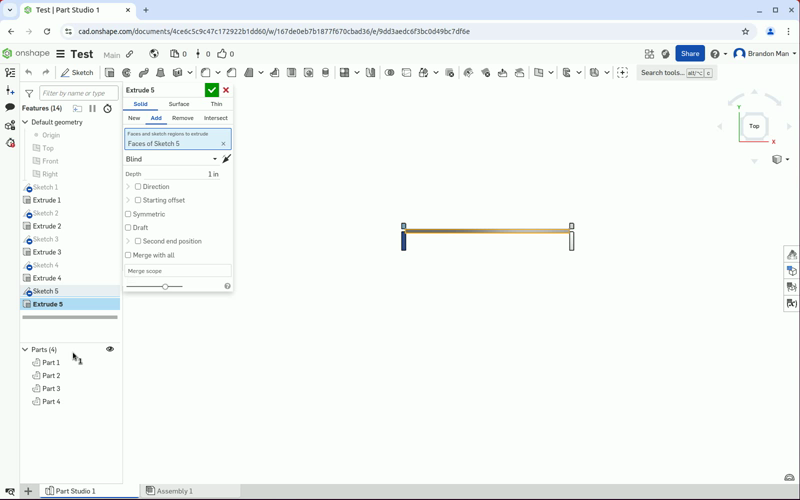
mouse_move(143, 106)
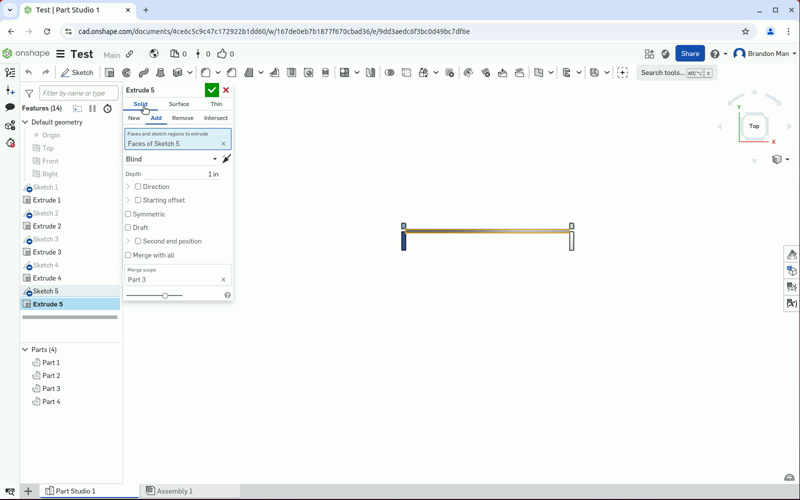
click(143, 106)
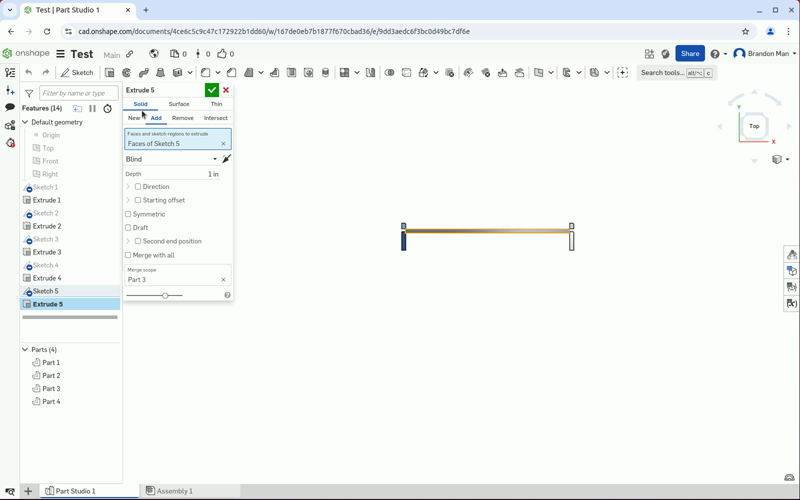
mouse_move(137, 120)
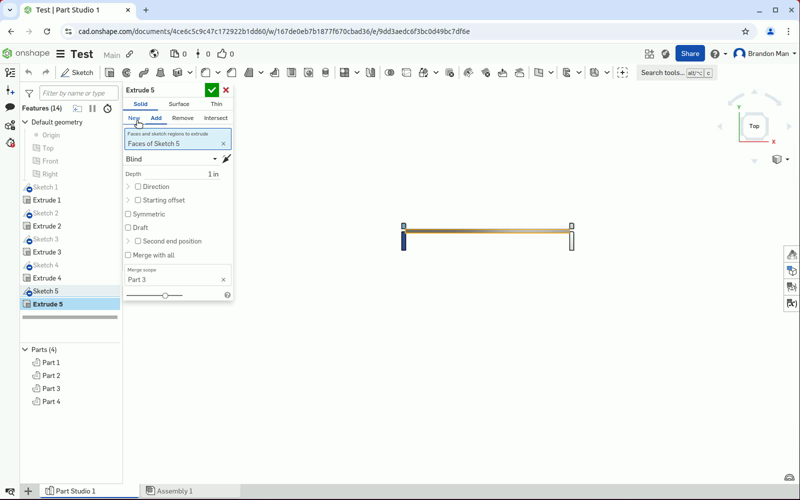
click(137, 120)
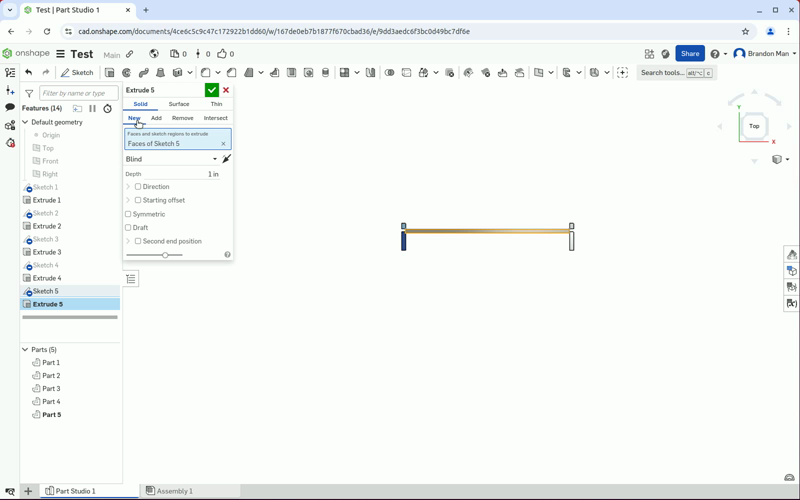
key(tab, 4)
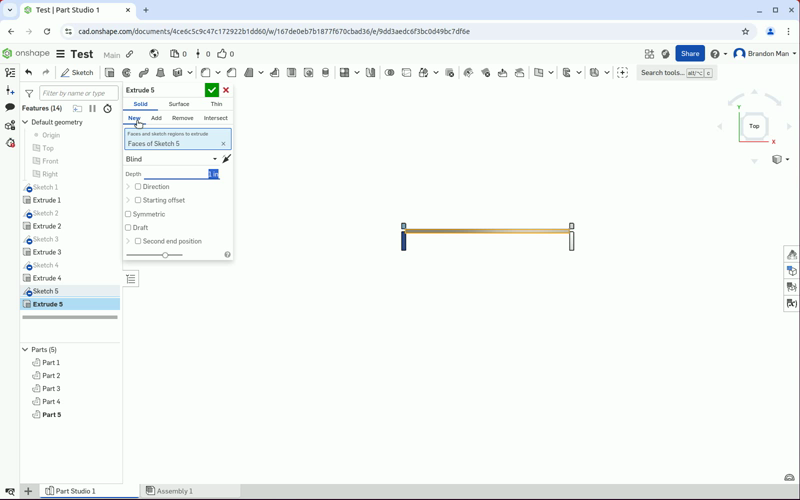
text(0.722)
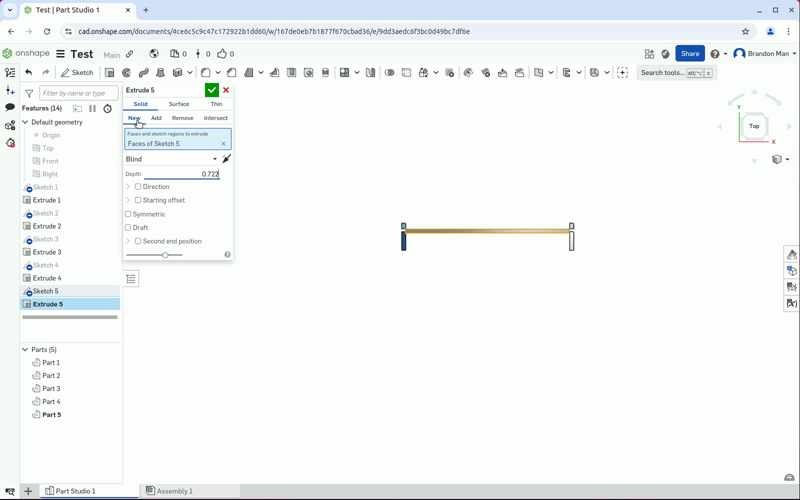
key(enter)
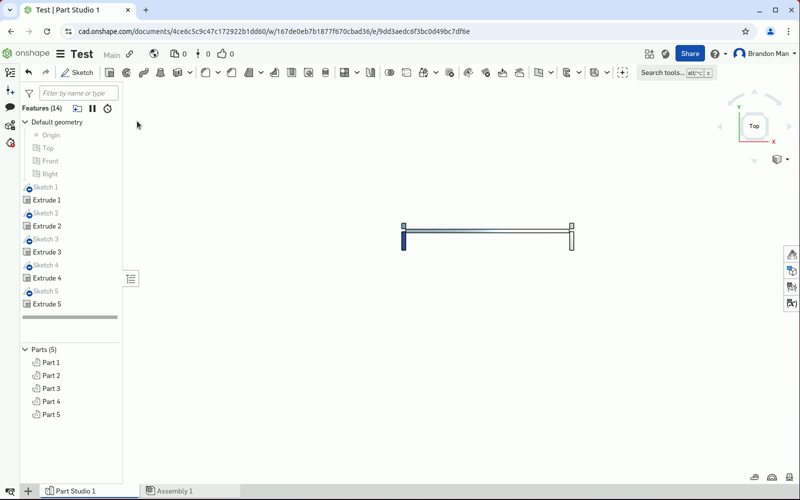
key(shift+h)
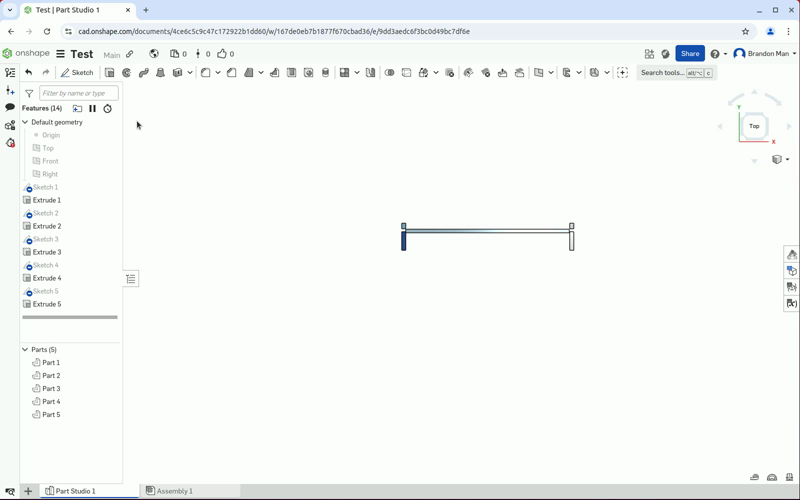
key(shift+h)
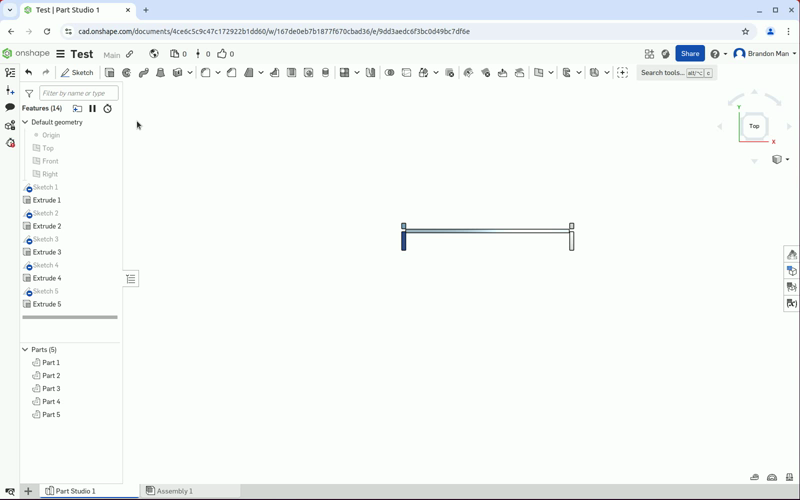
mouse_move(73, 189)
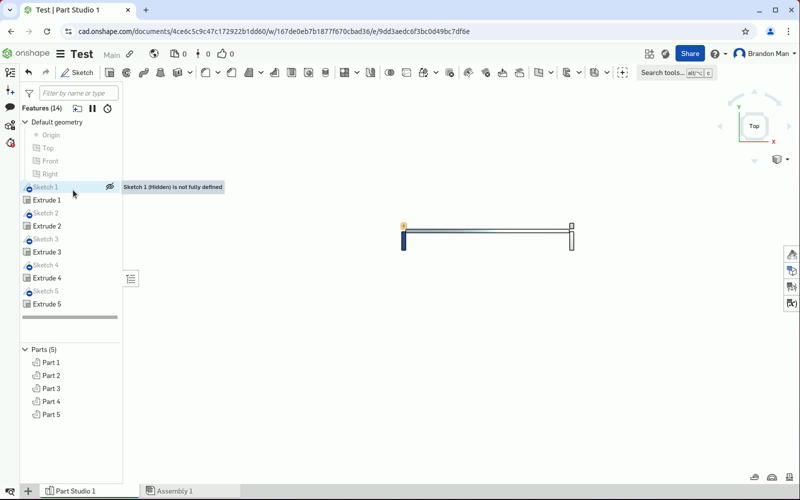
click(73, 189)
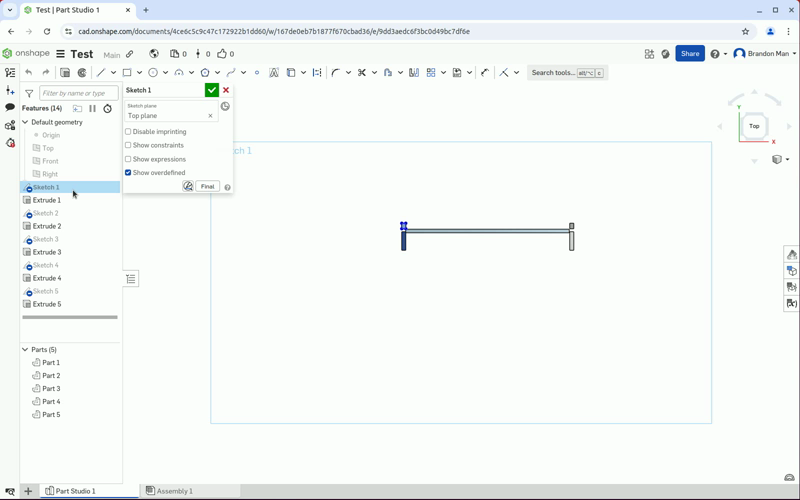
mouse_move(229, 92)
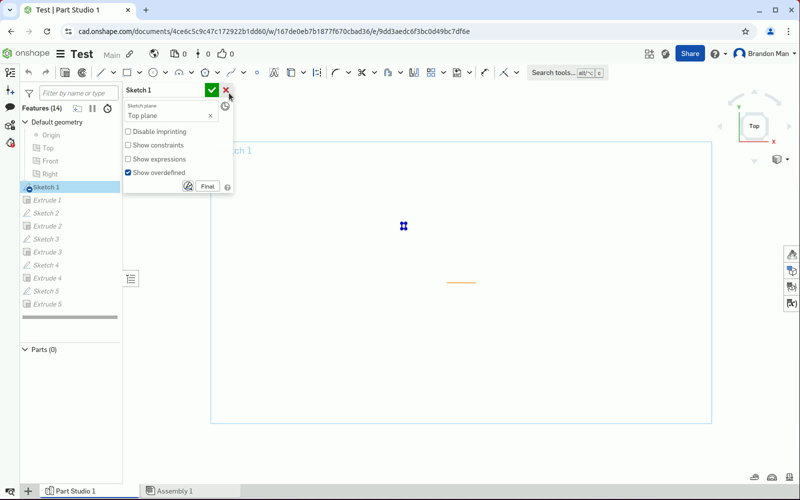
click(229, 92)
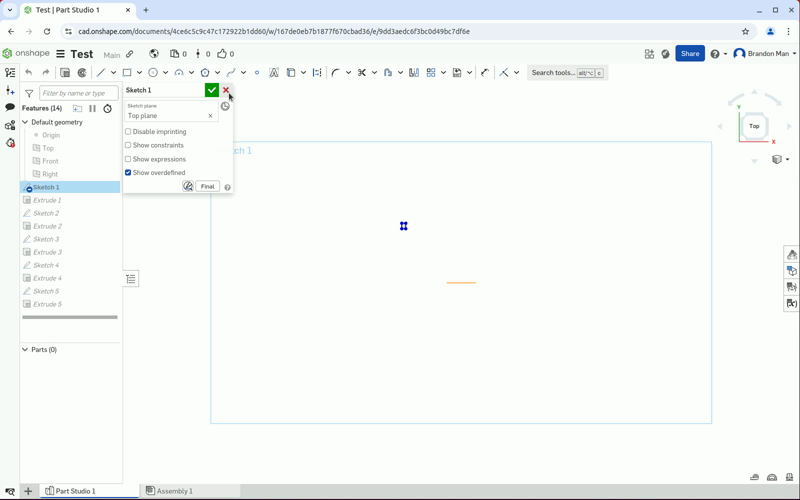
key(shift+s)
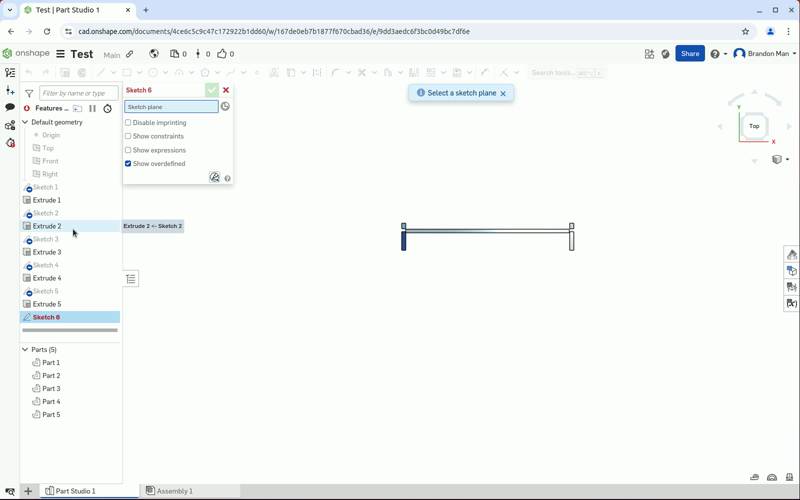
scroll(3)
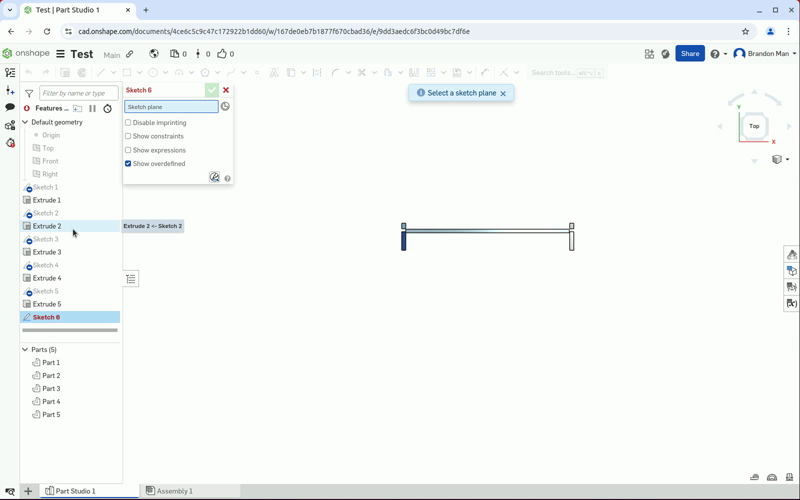
mouse_move(73, 150)
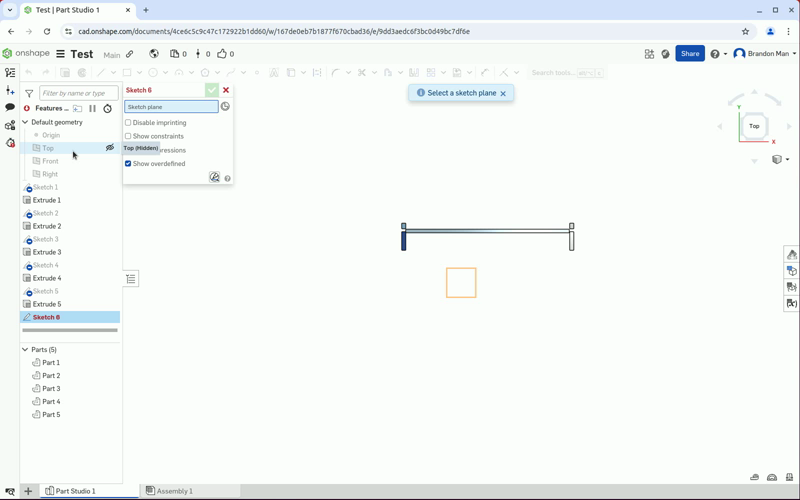
click(73, 150)
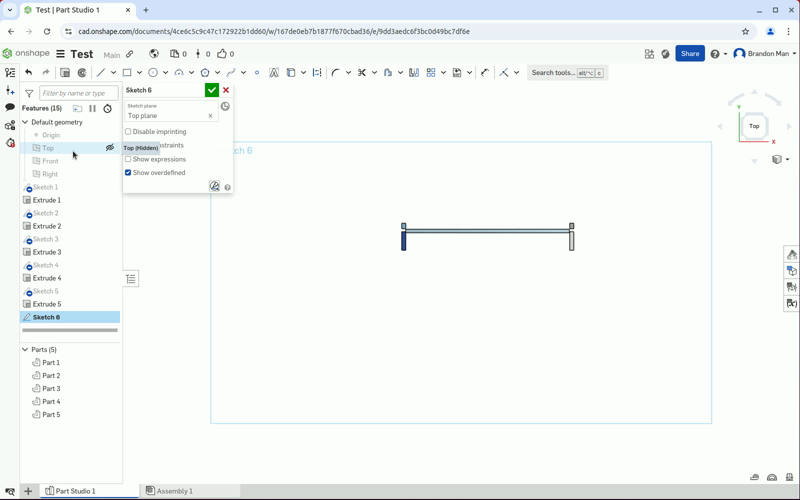
mouse_move(73, 352)
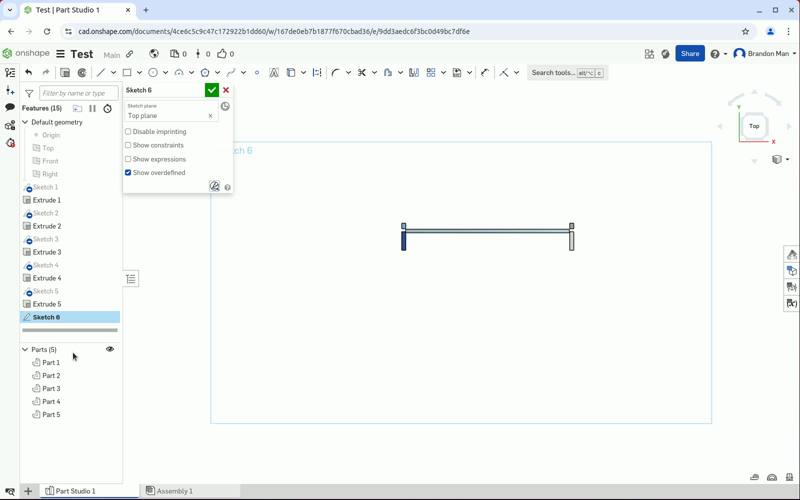
key(y)
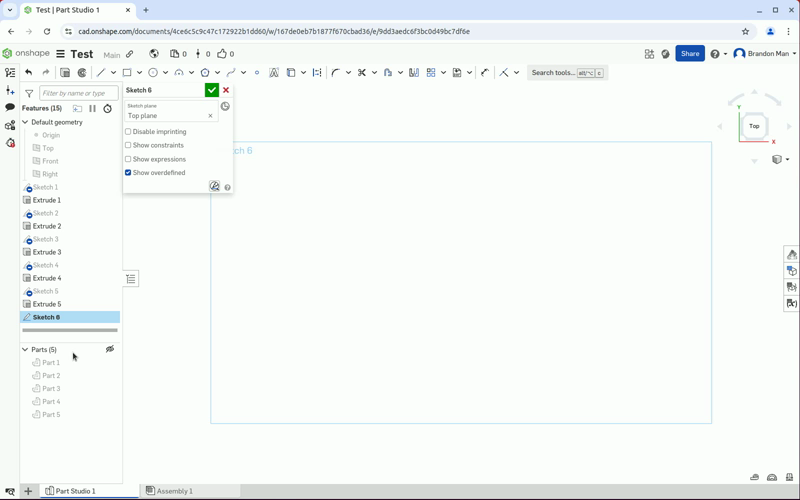
key(l)
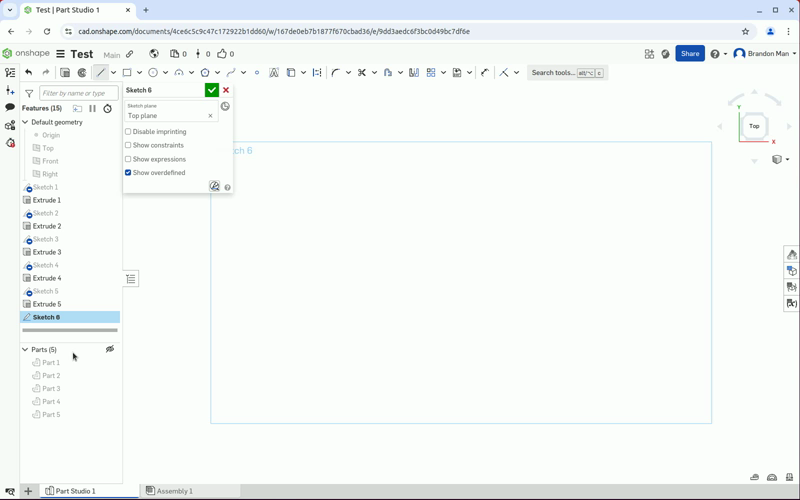
key_down(shift)
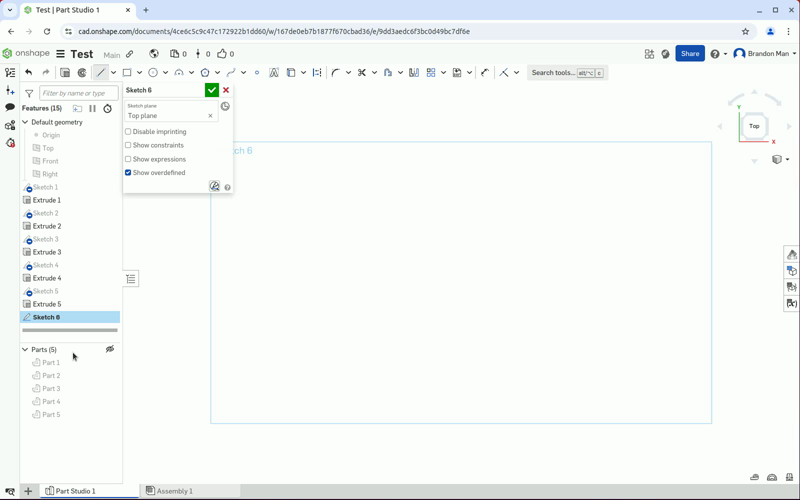
mouse_move(401, 232)
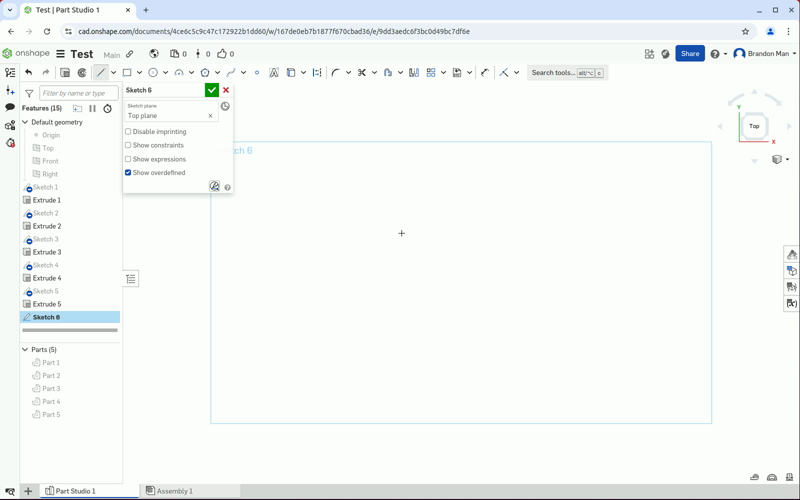
click(401, 232)
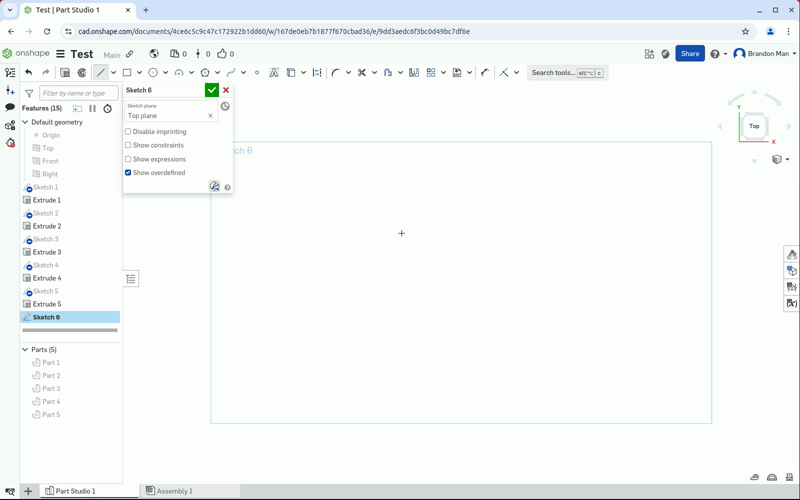
key_up(shift)
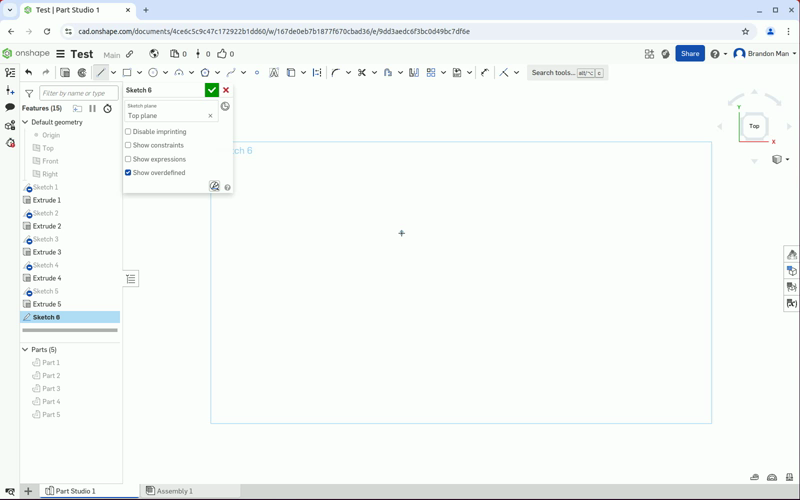
key_down(shift)
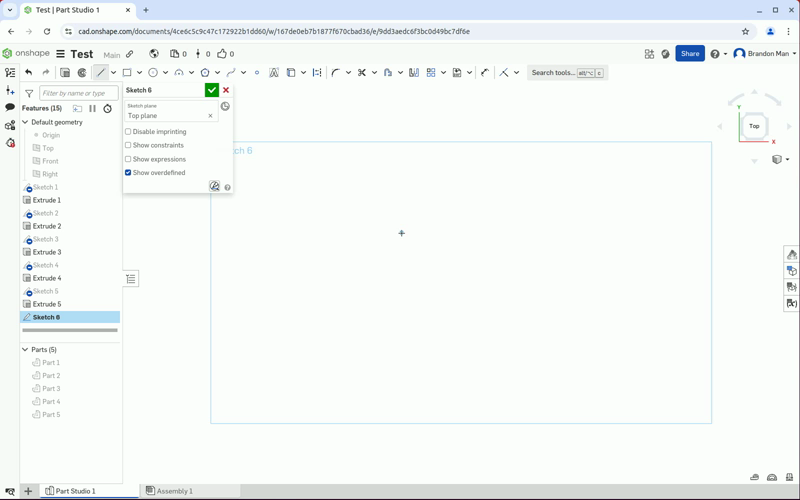
mouse_move(431, 232)
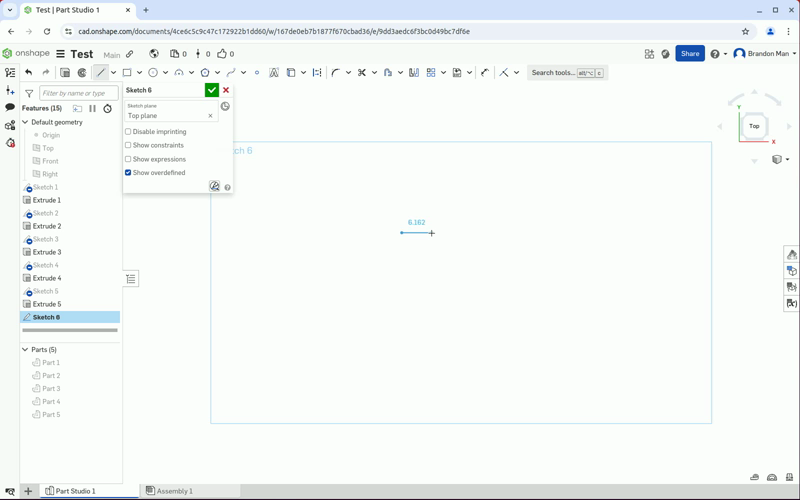
mouse_move(406, 232)
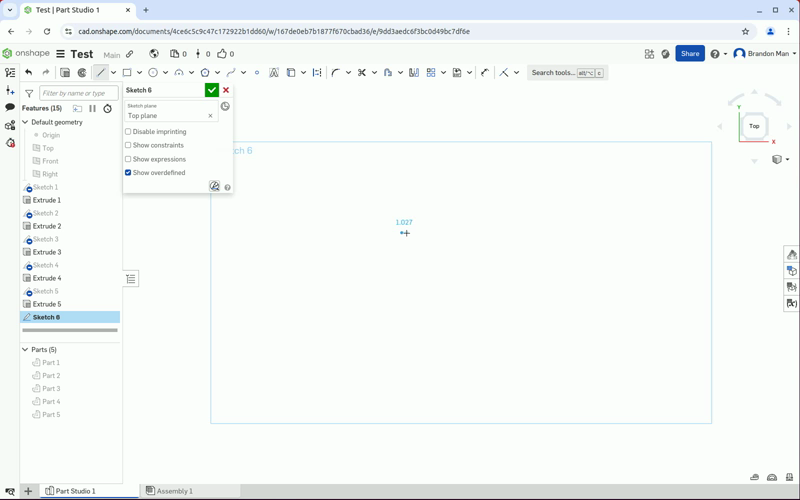
scroll(6)
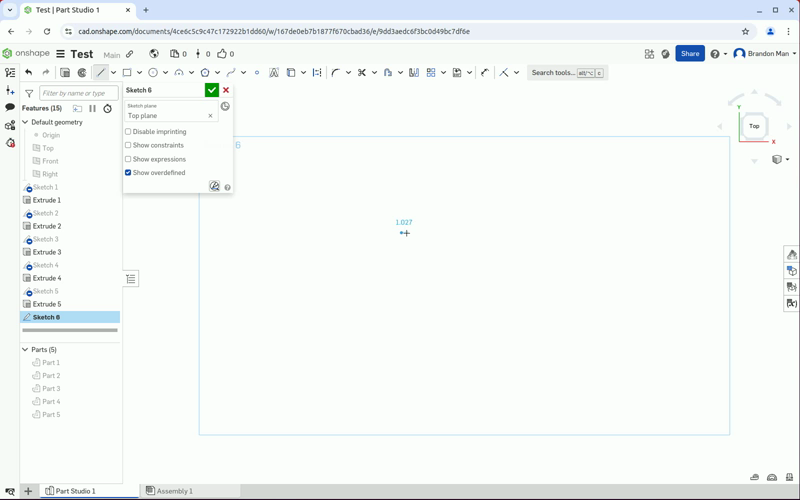
scroll(6)
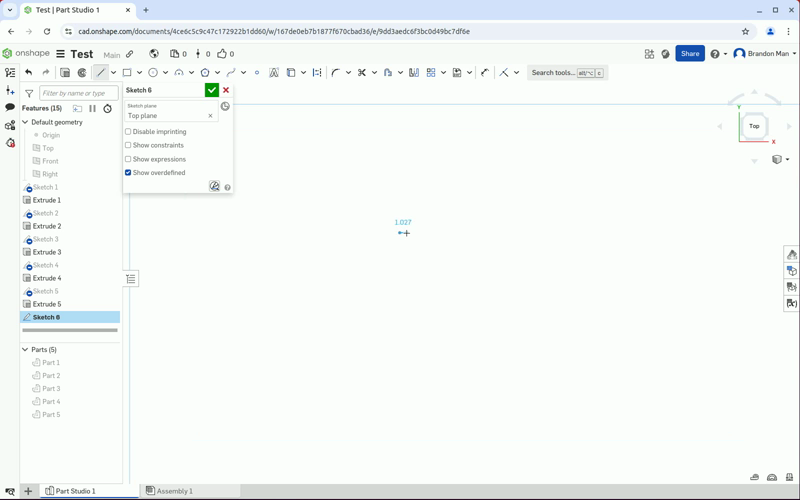
scroll(6)
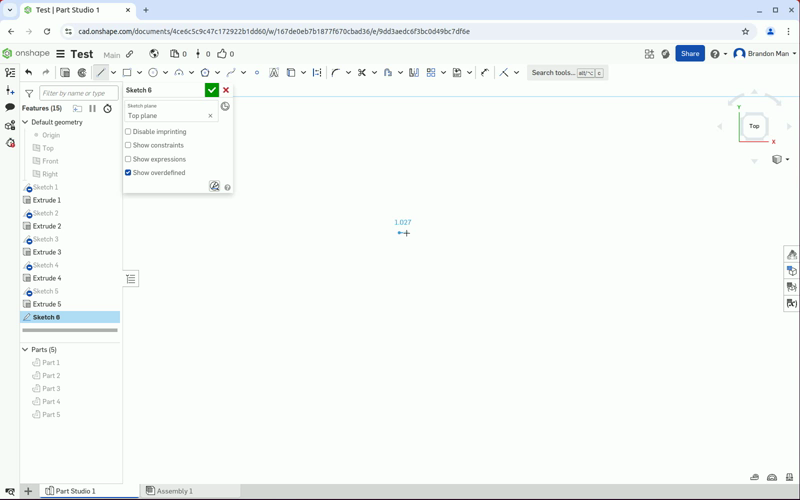
scroll(6)
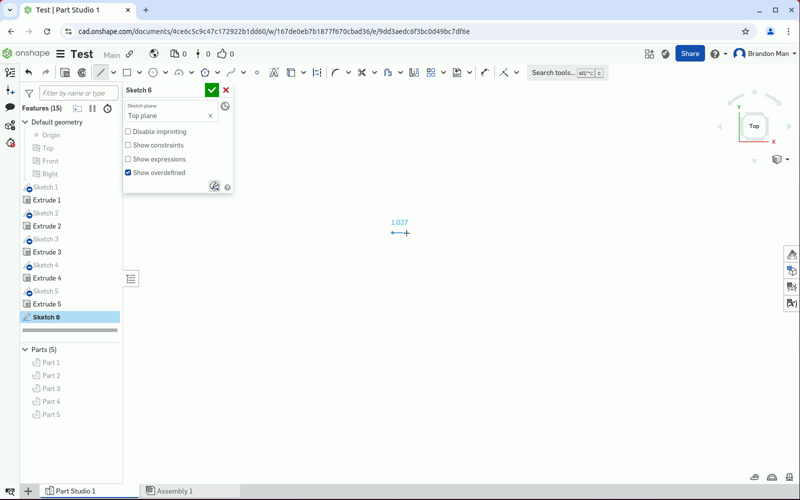
scroll(6)
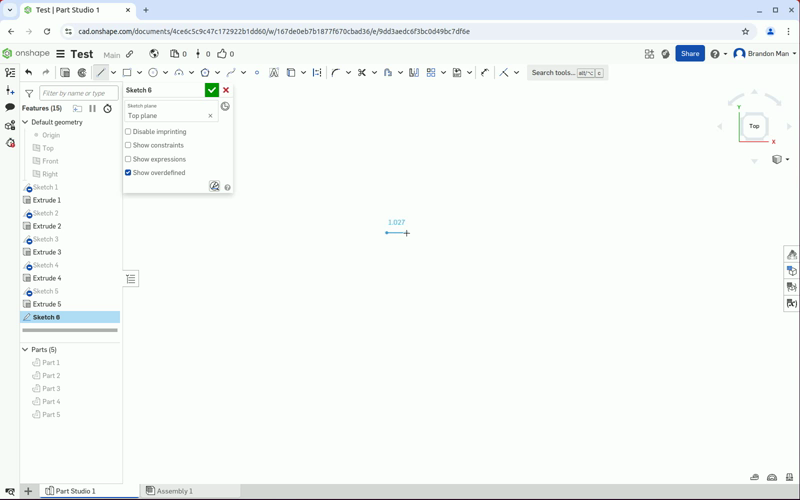
scroll(6)
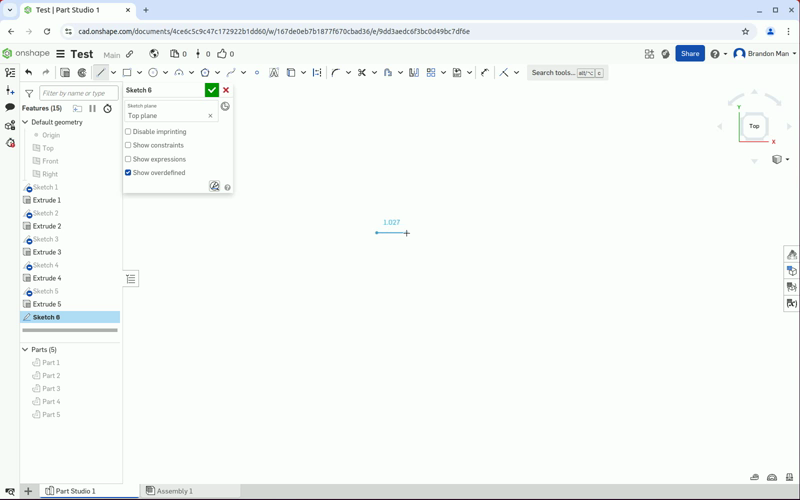
scroll(6)
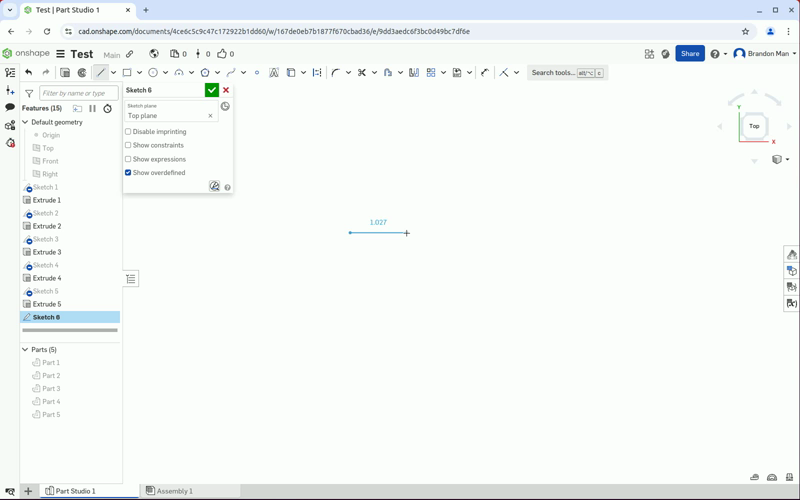
click(406, 232)
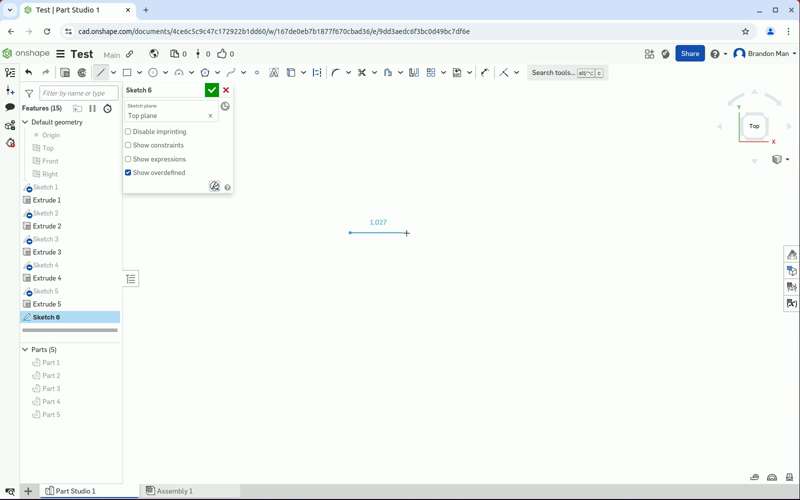
scroll(-6)
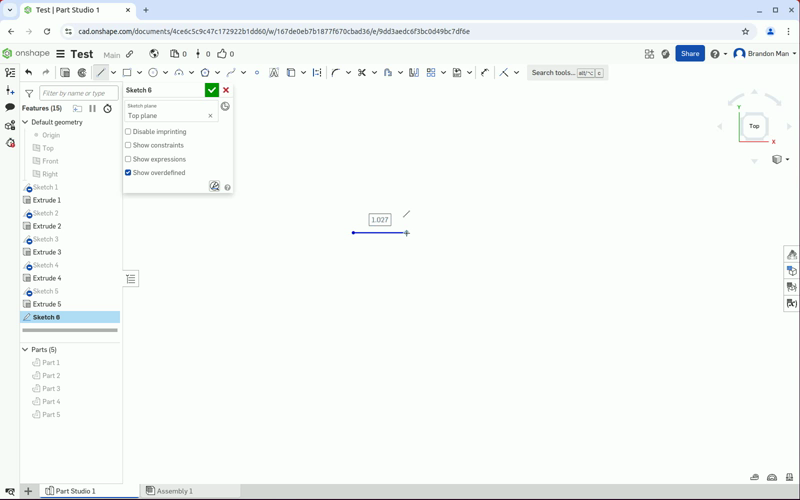
scroll(-6)
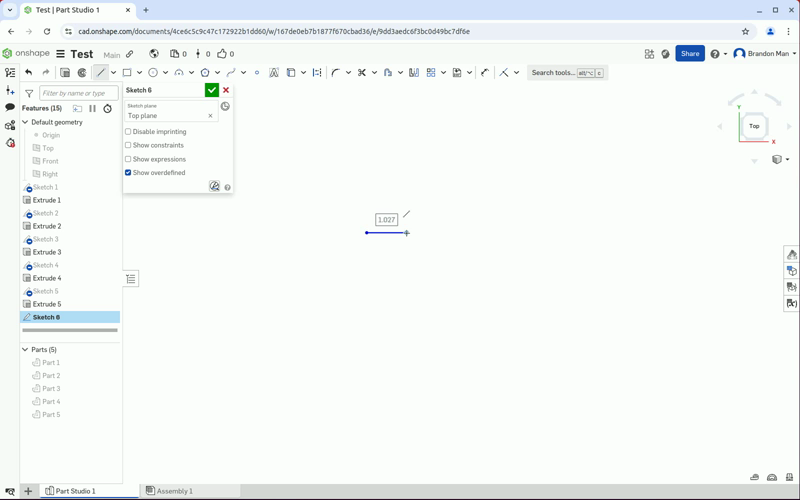
scroll(-6)
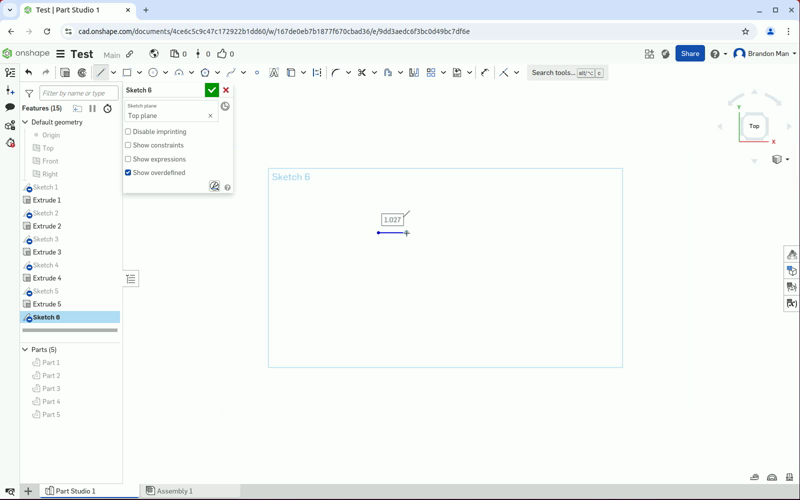
scroll(-6)
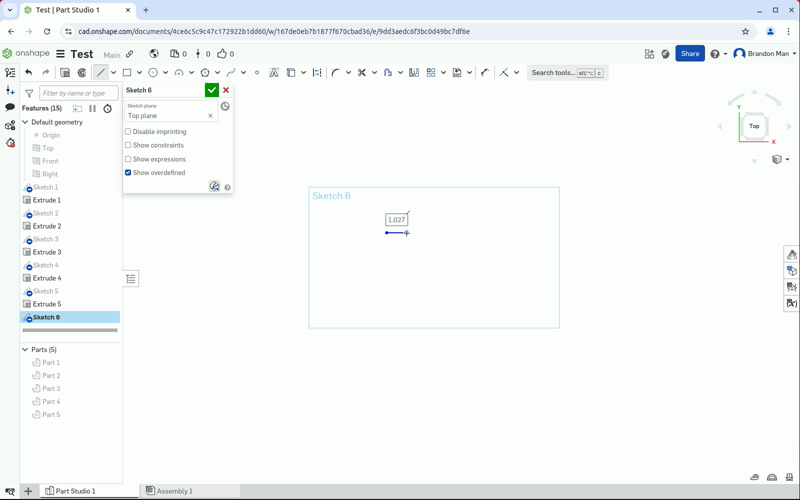
scroll(-6)
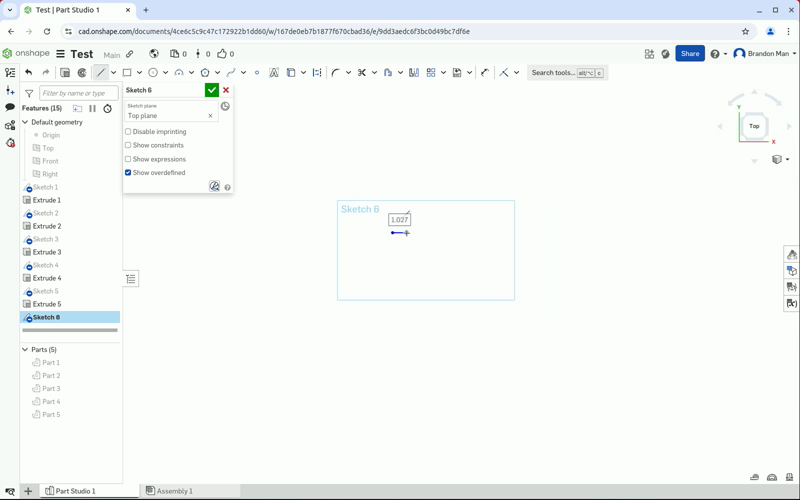
scroll(-6)
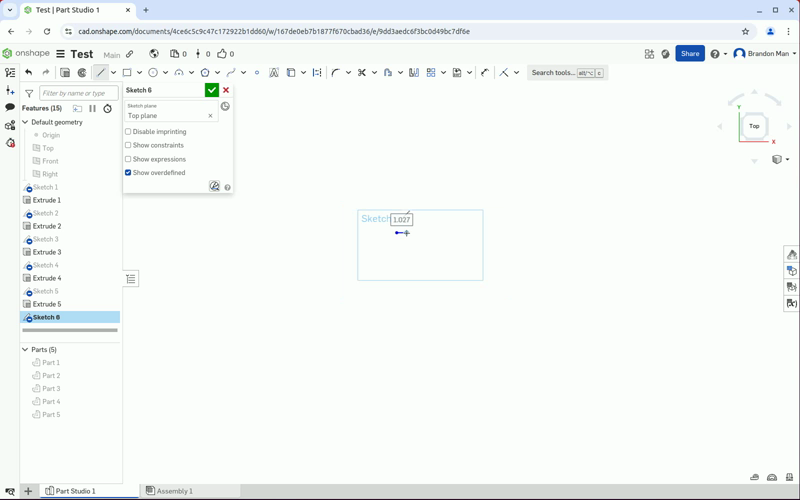
scroll(-6)
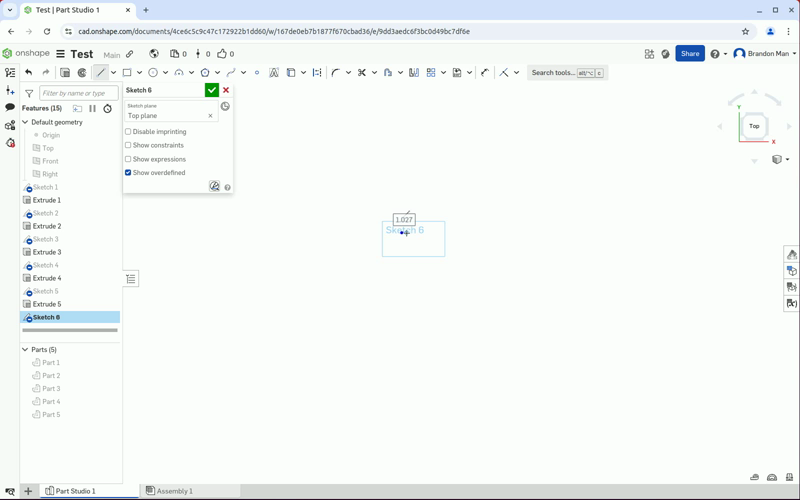
key_up(shift)
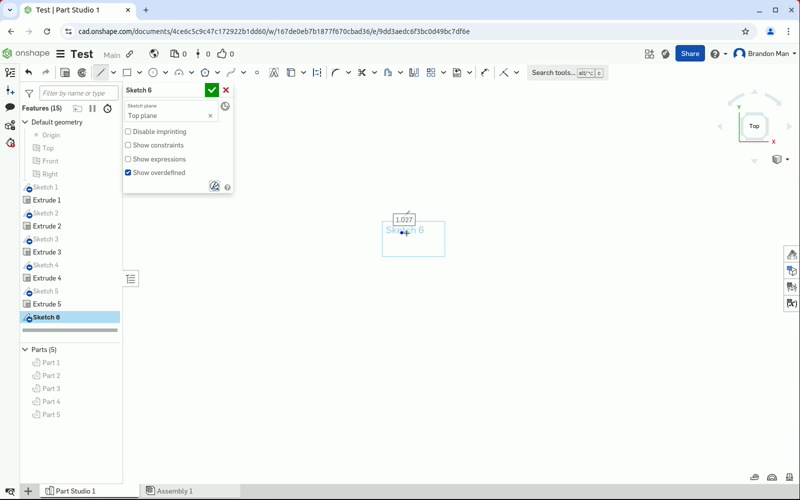
key_down(shift)
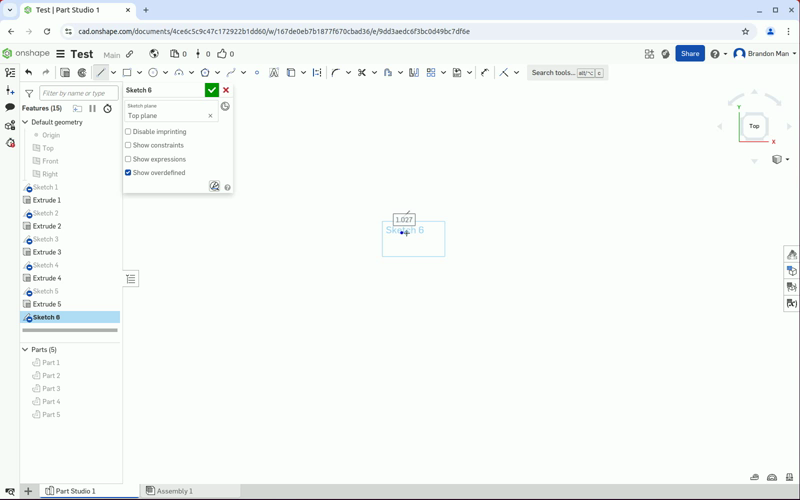
mouse_move(436, 232)
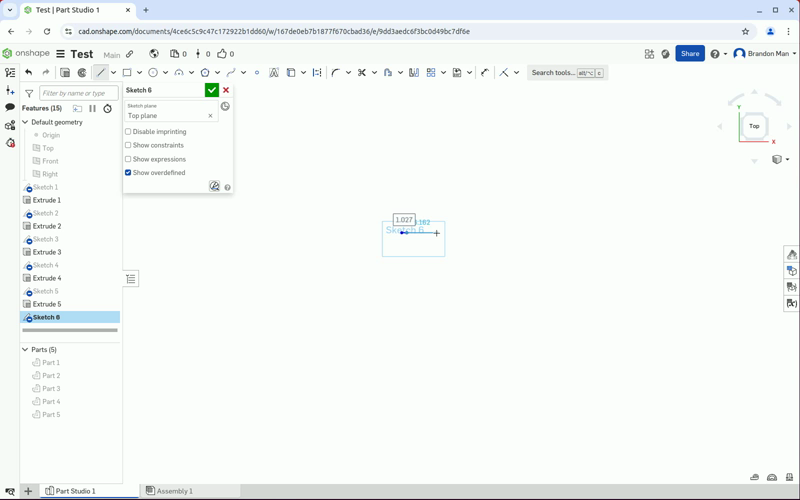
mouse_move(406, 228)
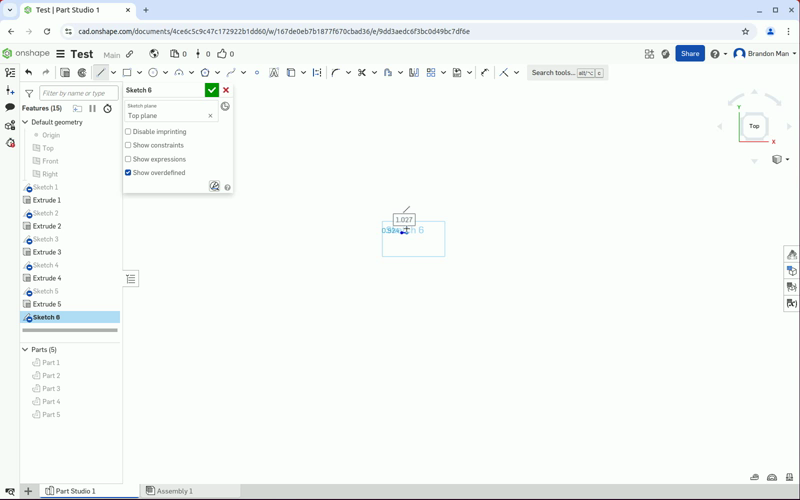
scroll(6)
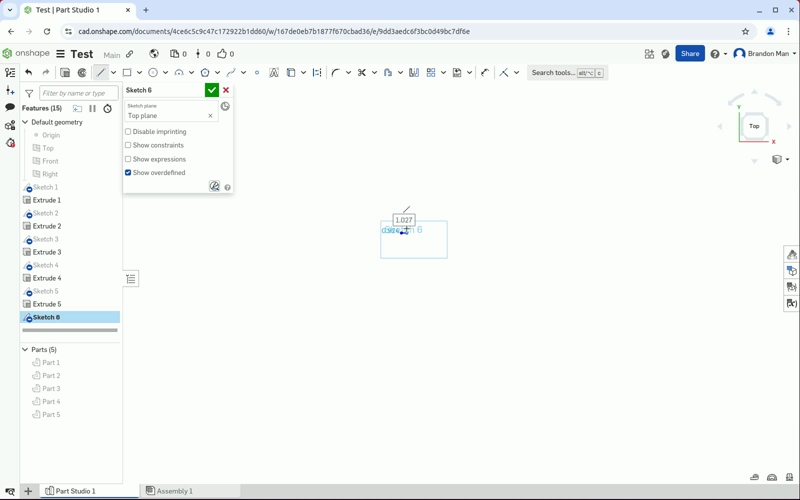
scroll(6)
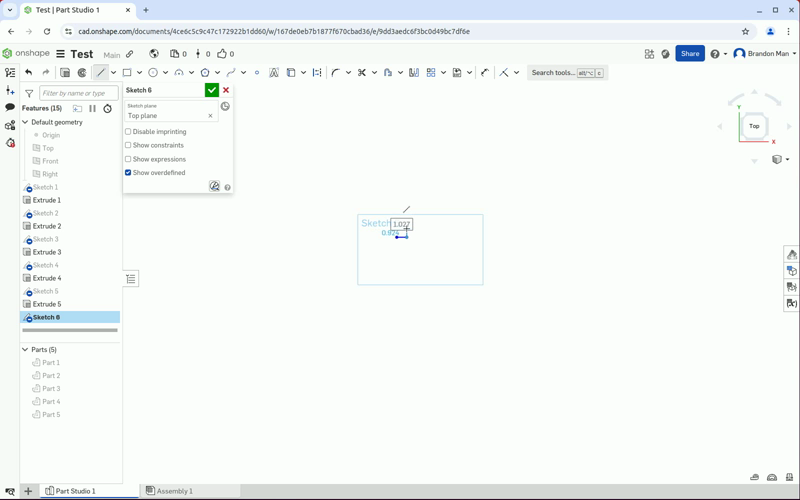
scroll(6)
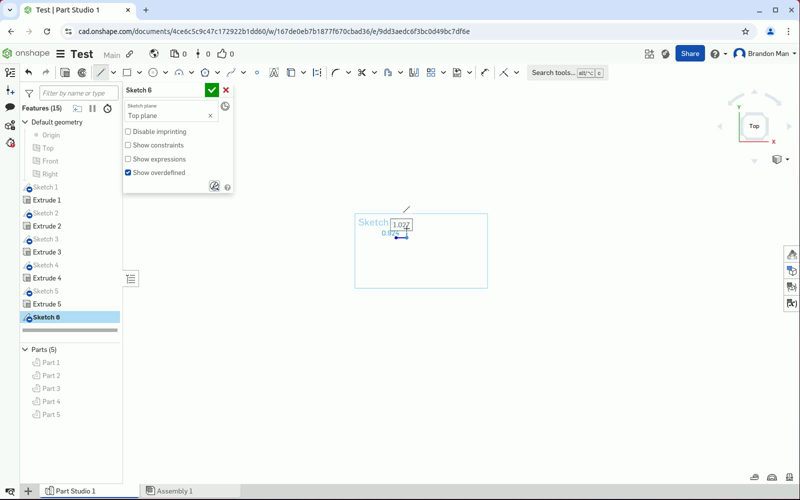
scroll(6)
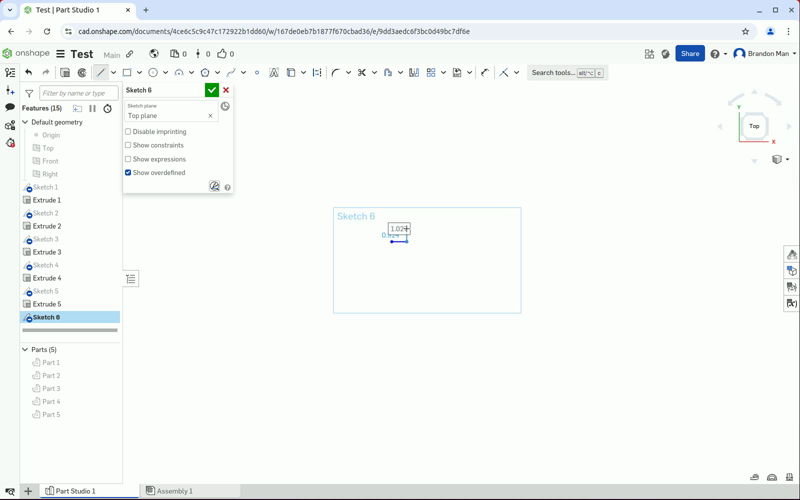
scroll(6)
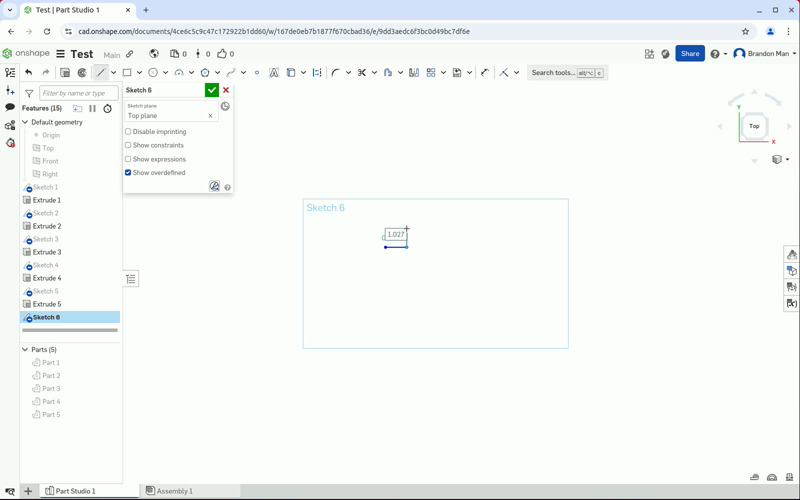
scroll(6)
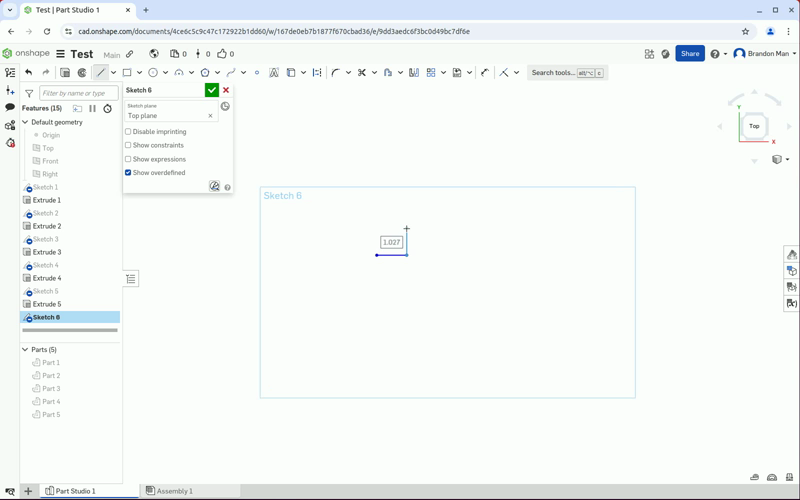
scroll(6)
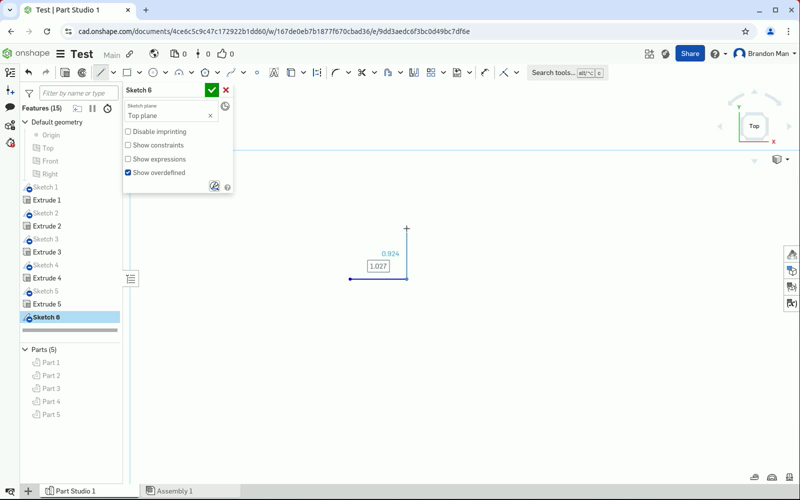
click(406, 228)
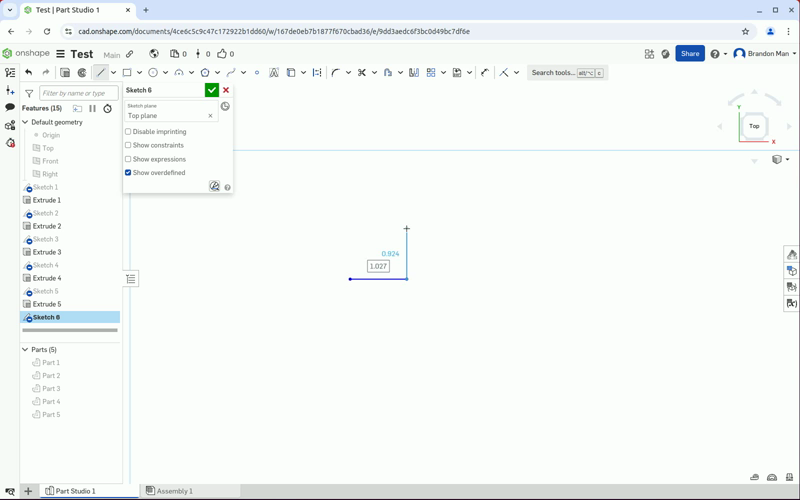
scroll(-6)
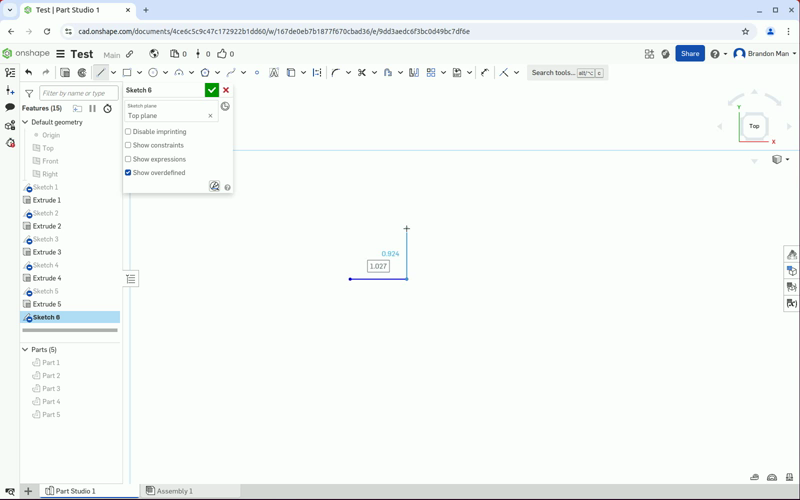
scroll(-6)
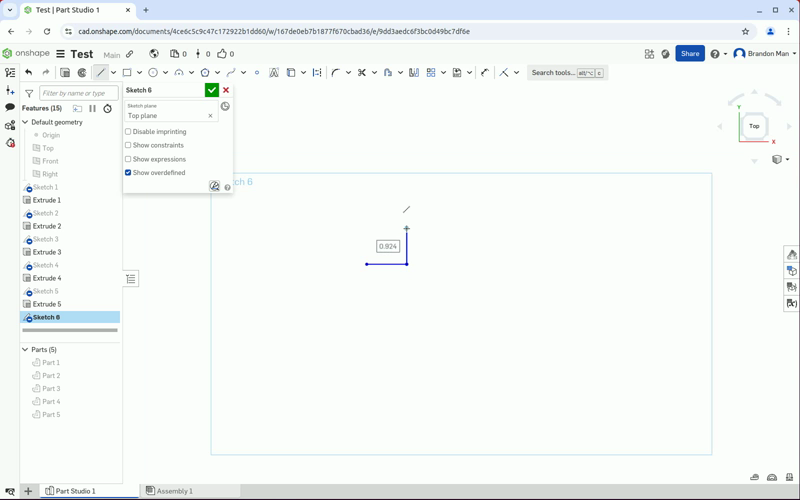
scroll(-6)
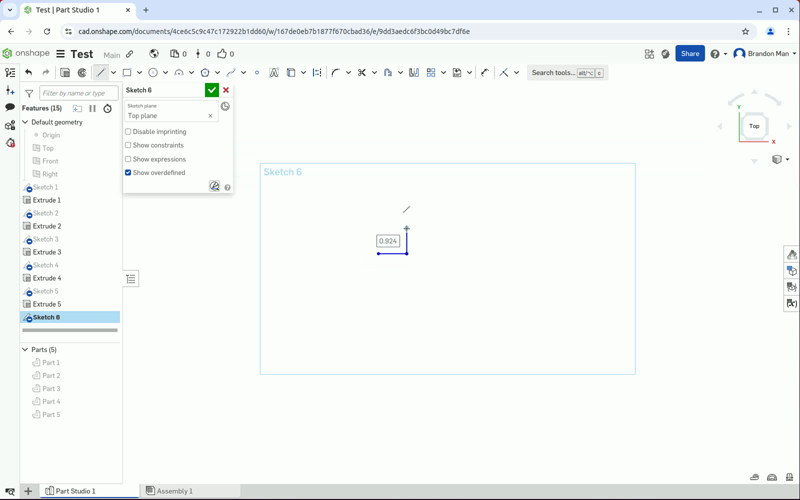
scroll(-6)
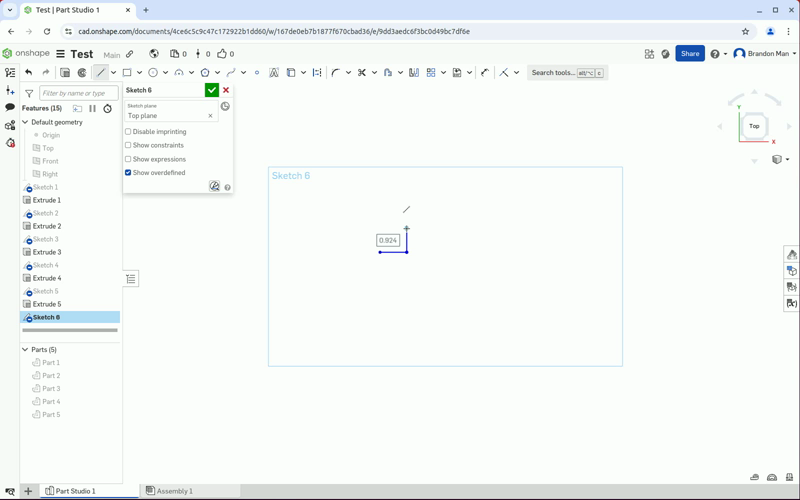
scroll(-6)
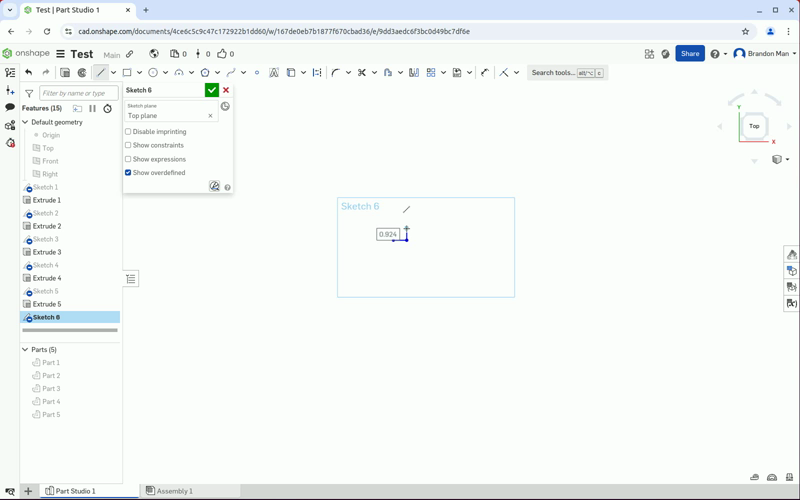
scroll(-6)
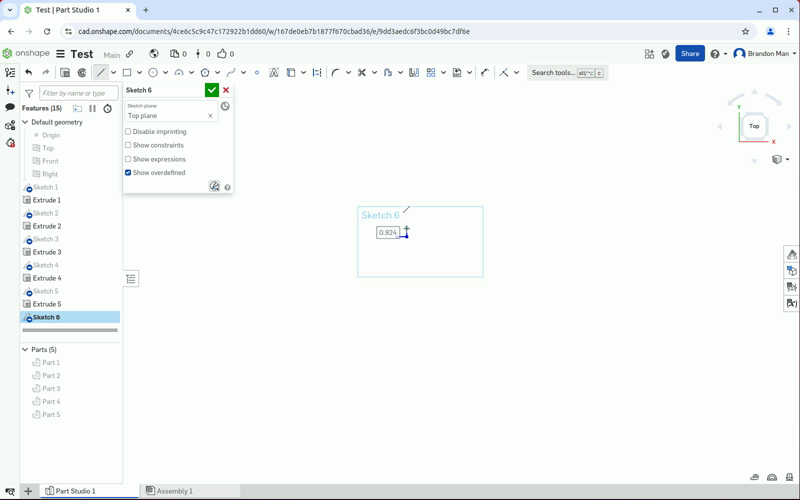
scroll(-6)
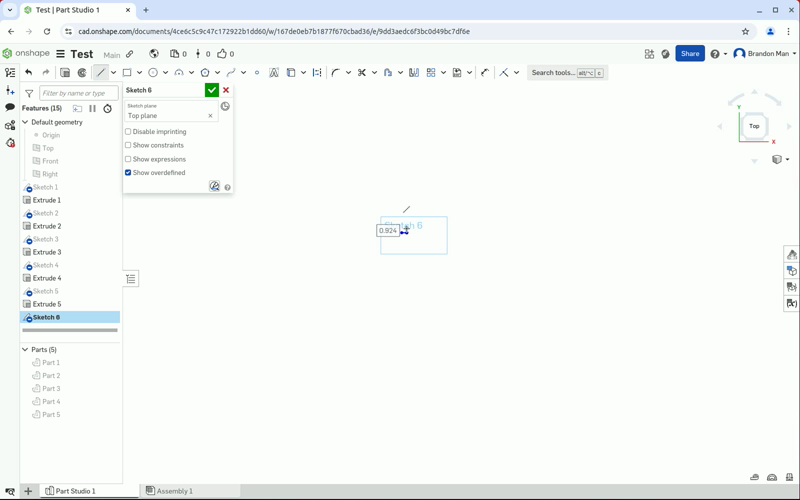
key_up(shift)
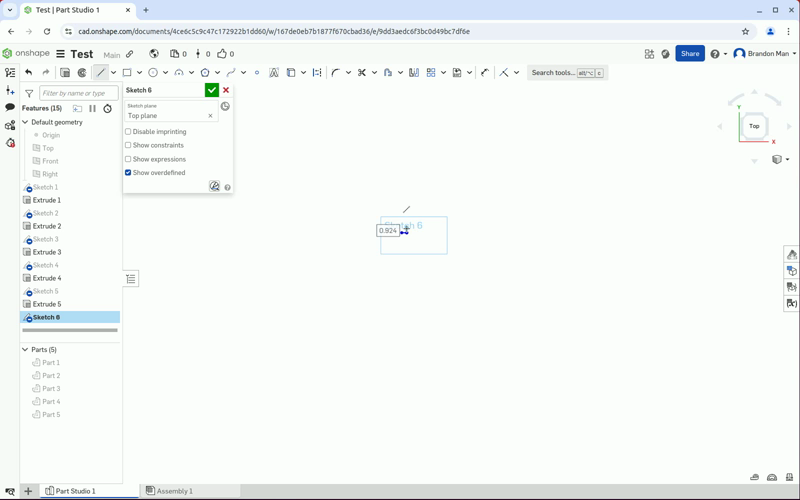
key_down(shift)
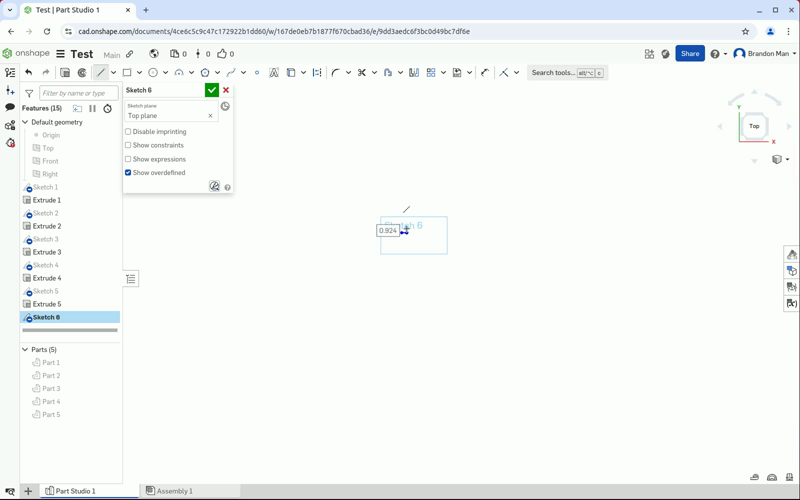
mouse_move(436, 228)
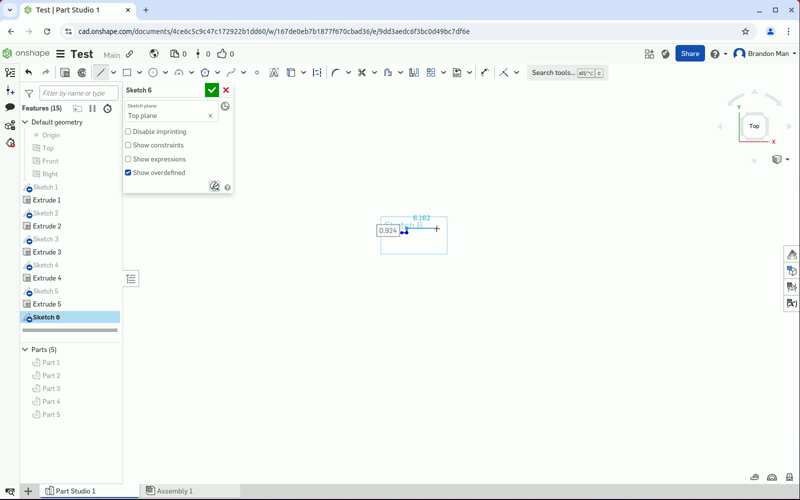
mouse_move(401, 228)
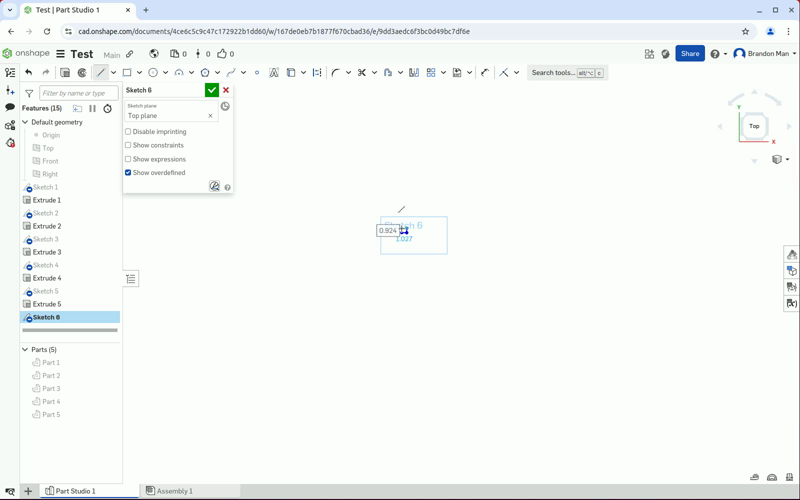
scroll(6)
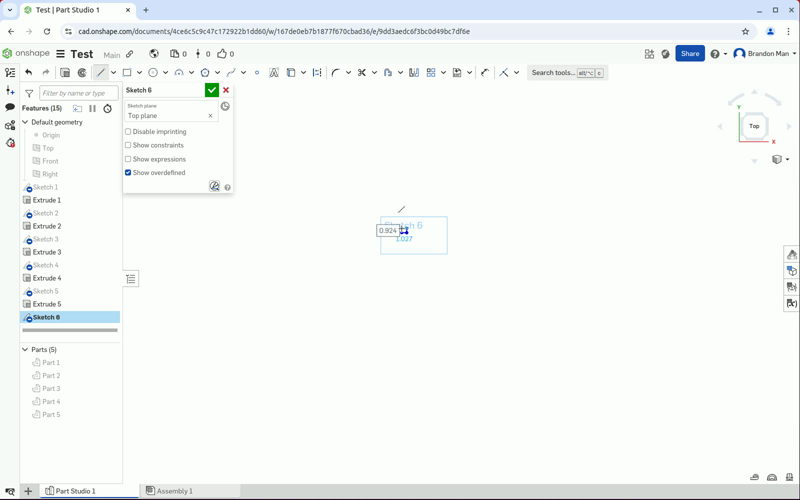
scroll(6)
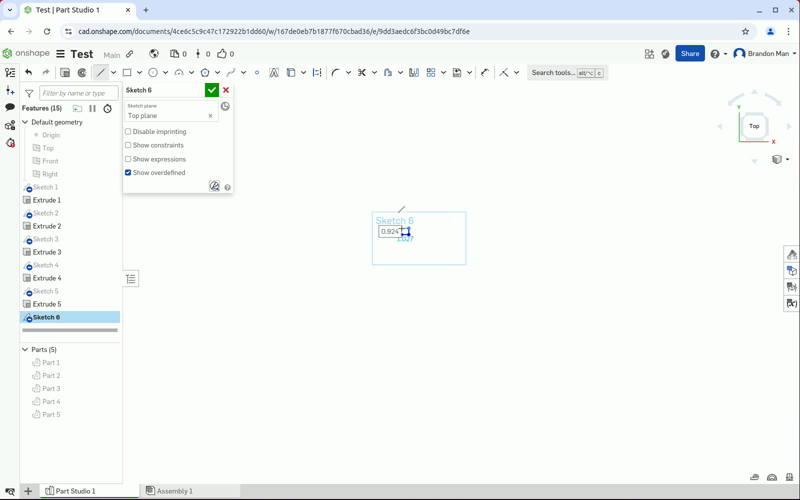
scroll(6)
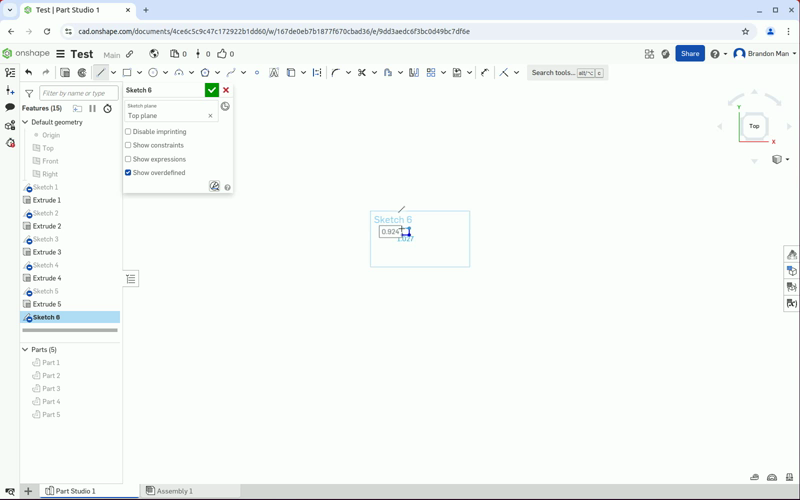
scroll(6)
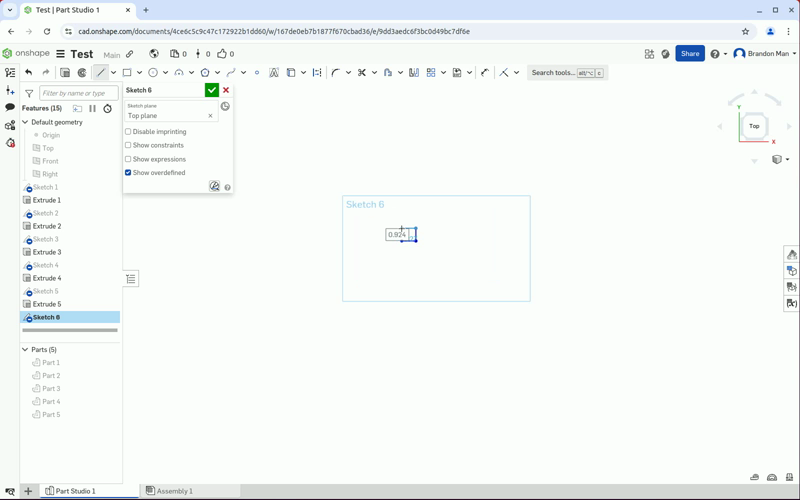
scroll(6)
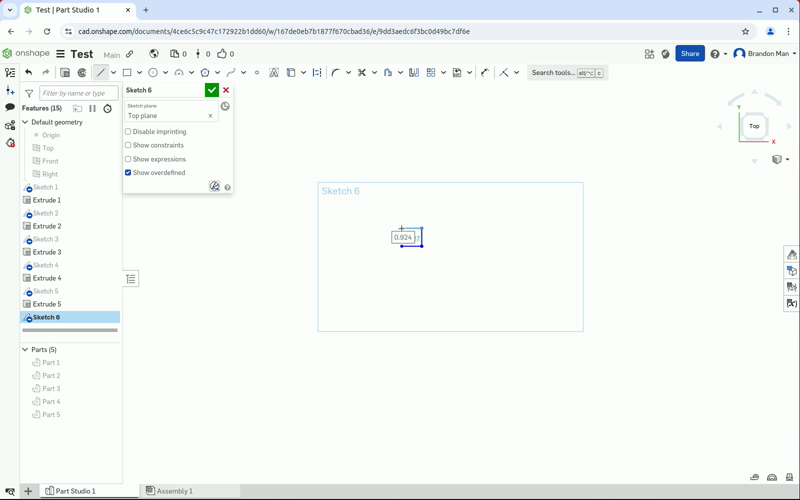
scroll(6)
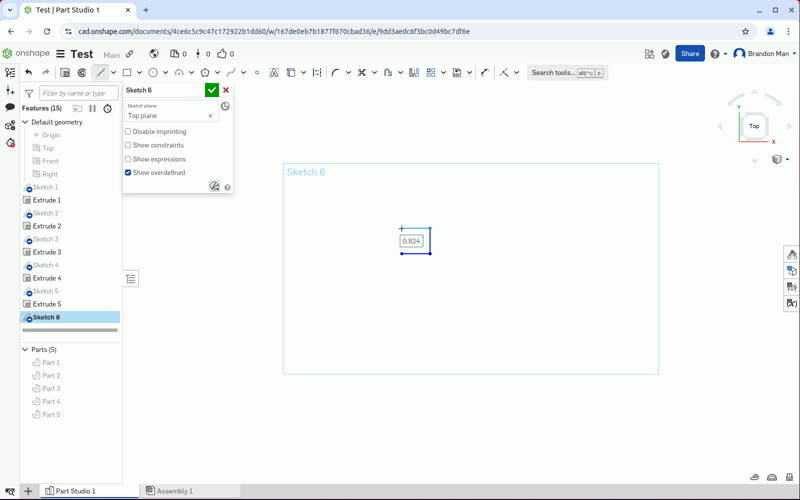
scroll(6)
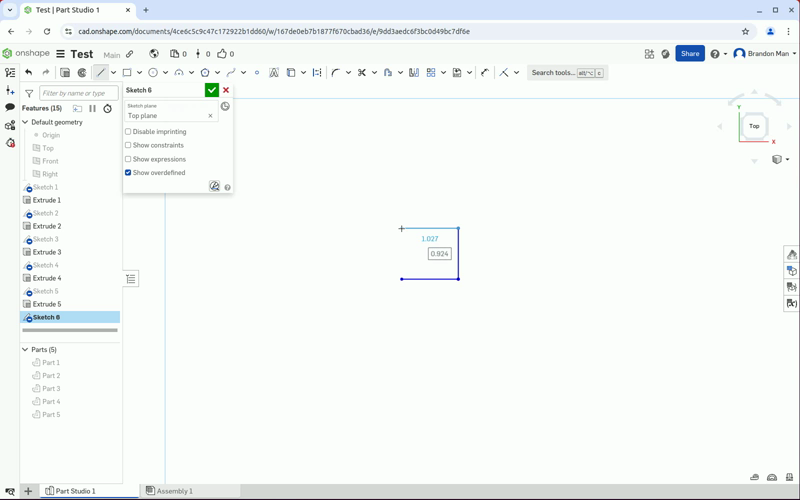
click(401, 228)
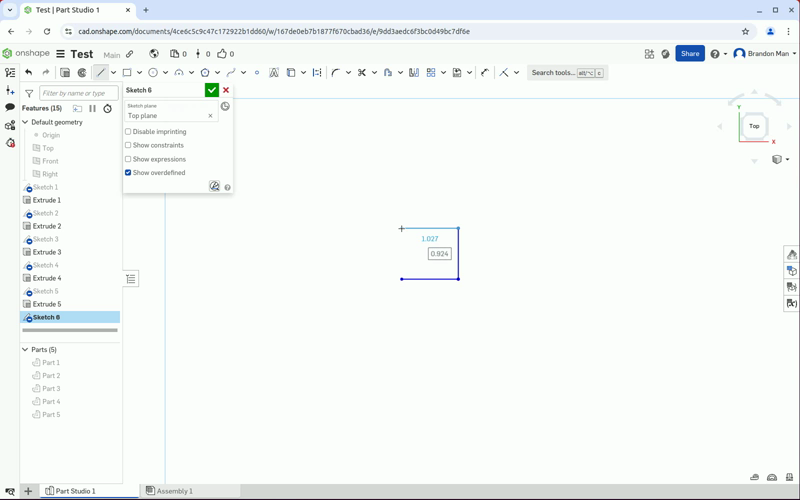
scroll(-6)
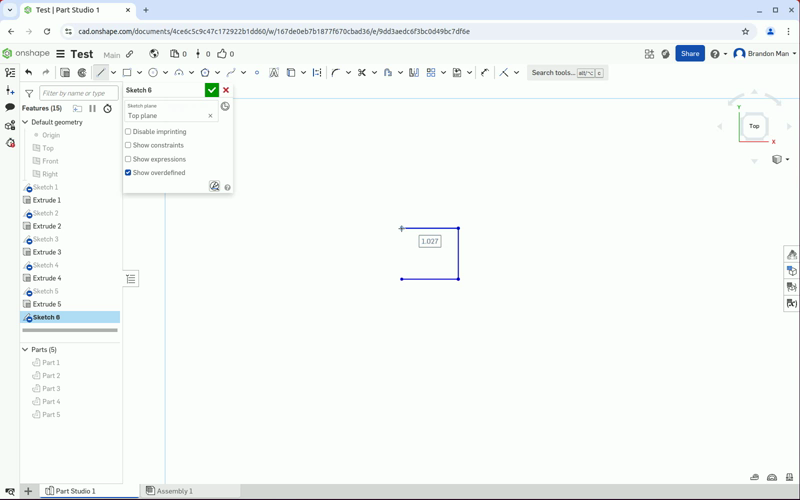
scroll(-6)
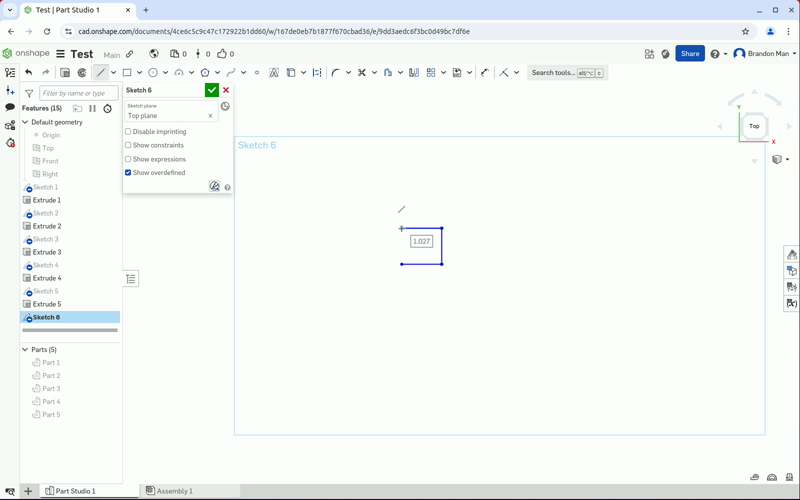
scroll(-6)
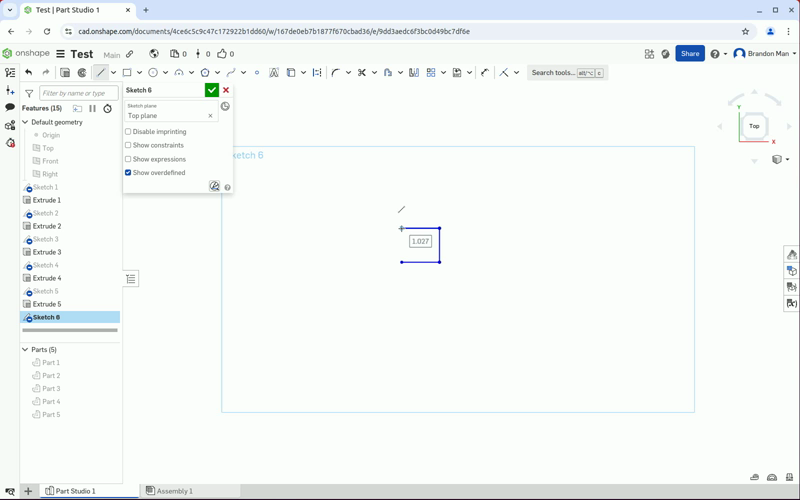
scroll(-6)
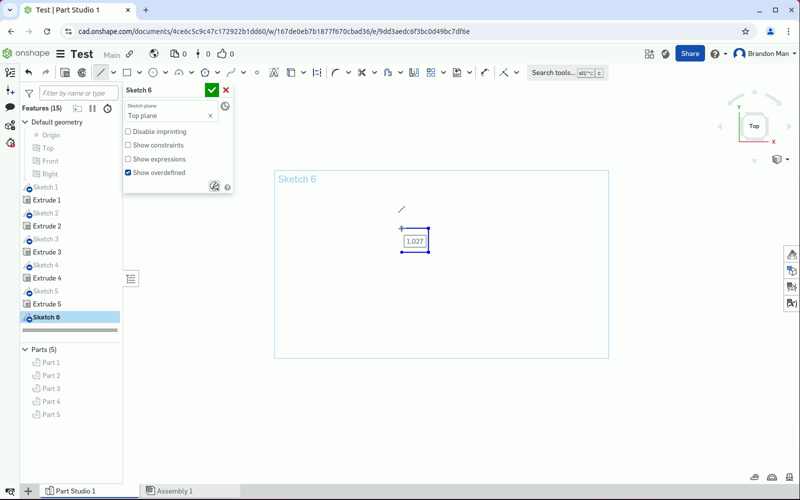
scroll(-6)
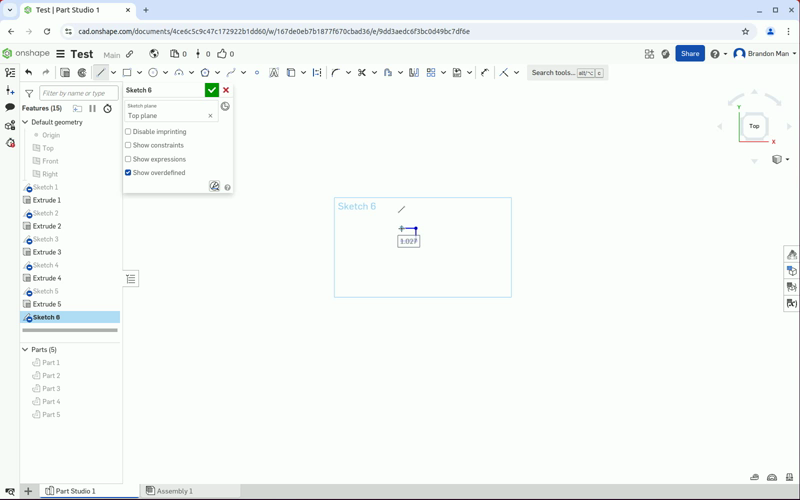
scroll(-6)
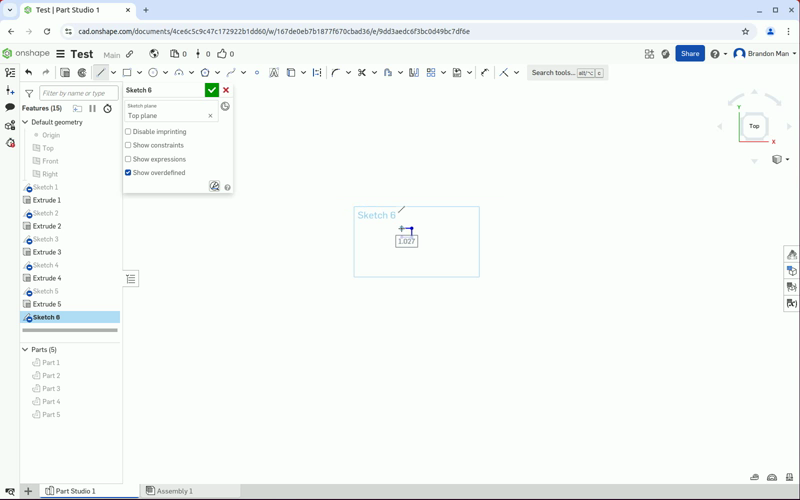
scroll(-6)
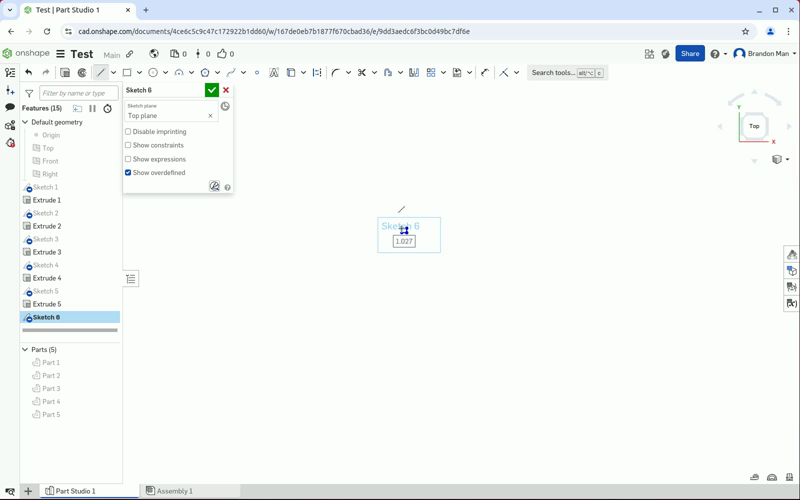
key_up(shift)
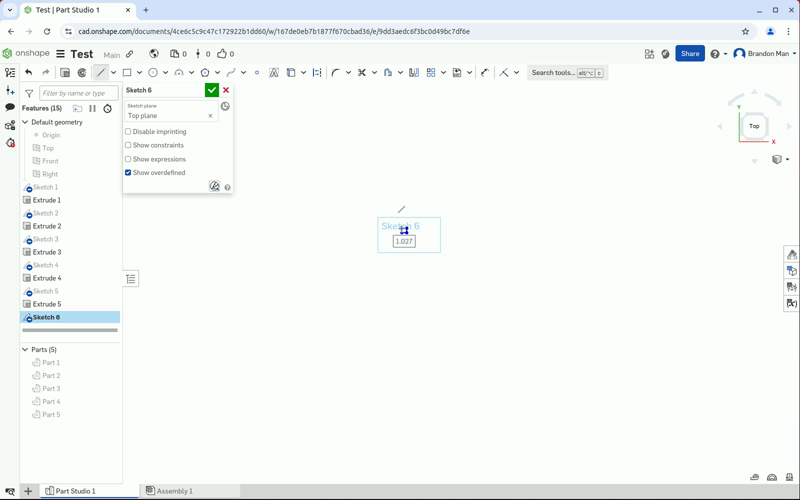
mouse_move(431, 228)
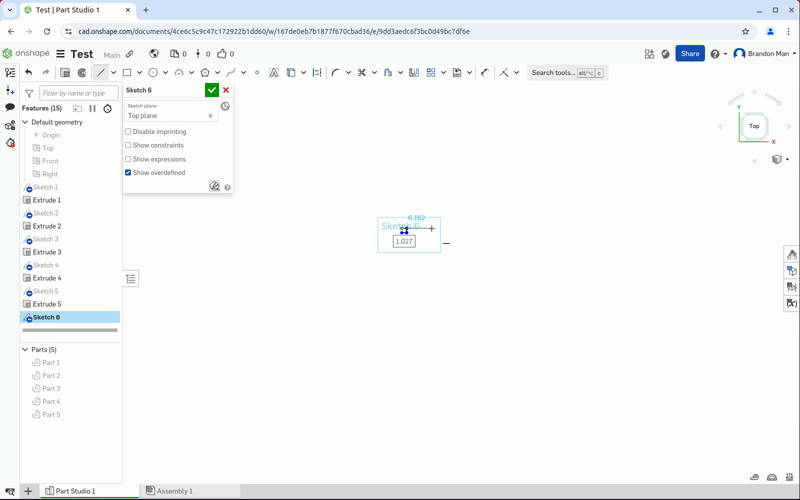
key_down(shift)
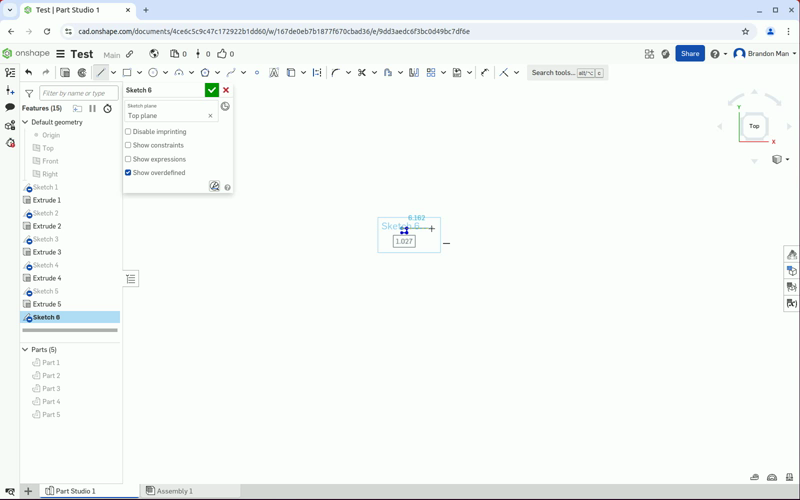
mouse_move(401, 232)
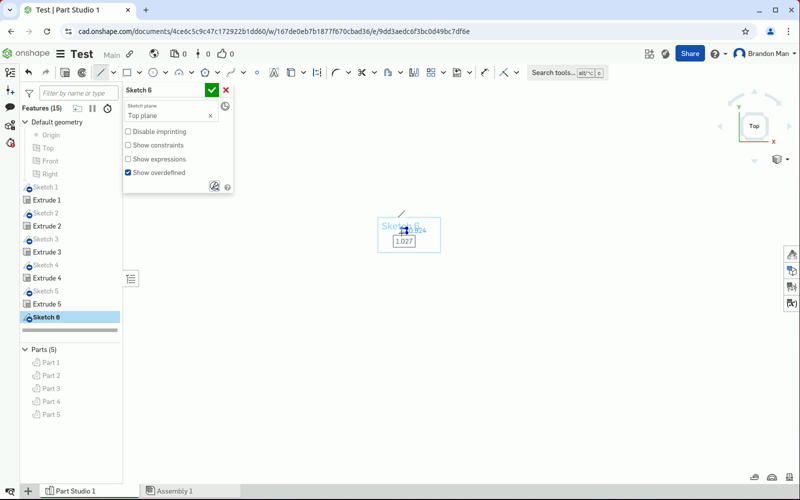
scroll(6)
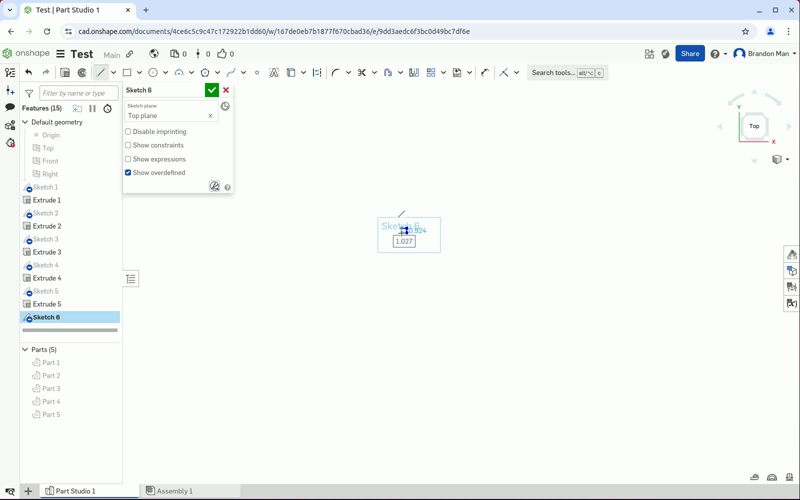
scroll(6)
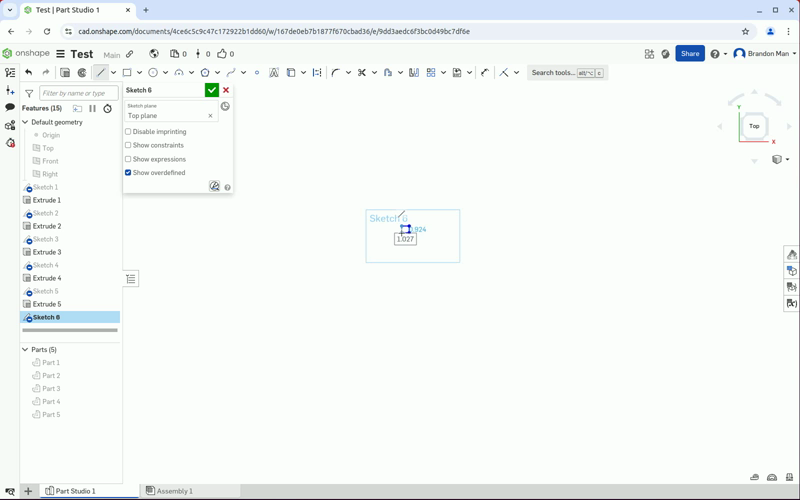
scroll(6)
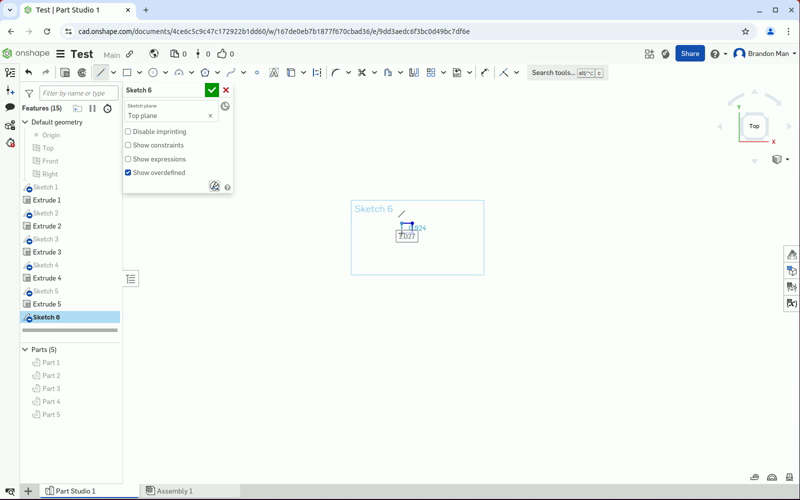
scroll(6)
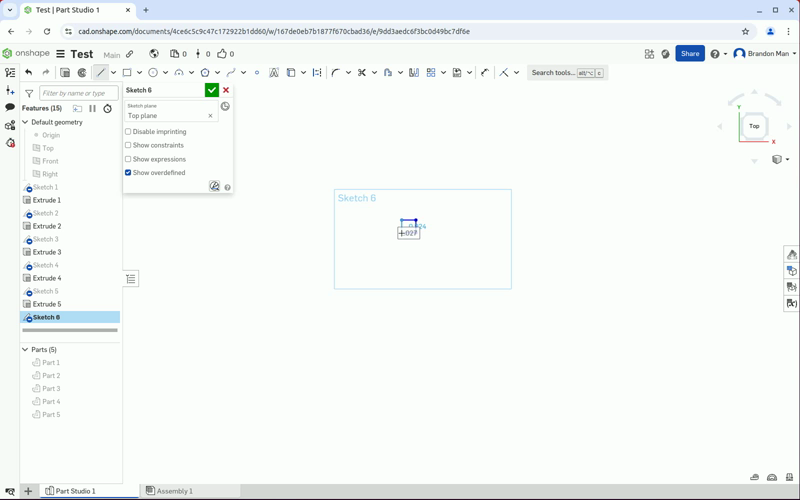
scroll(6)
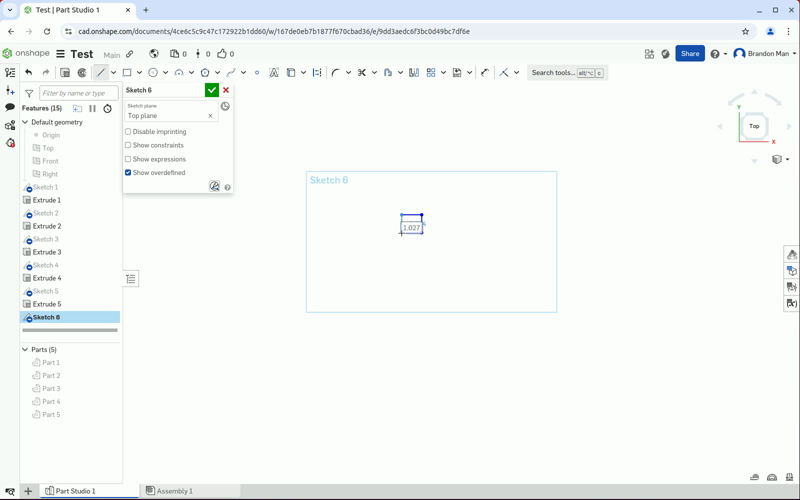
scroll(6)
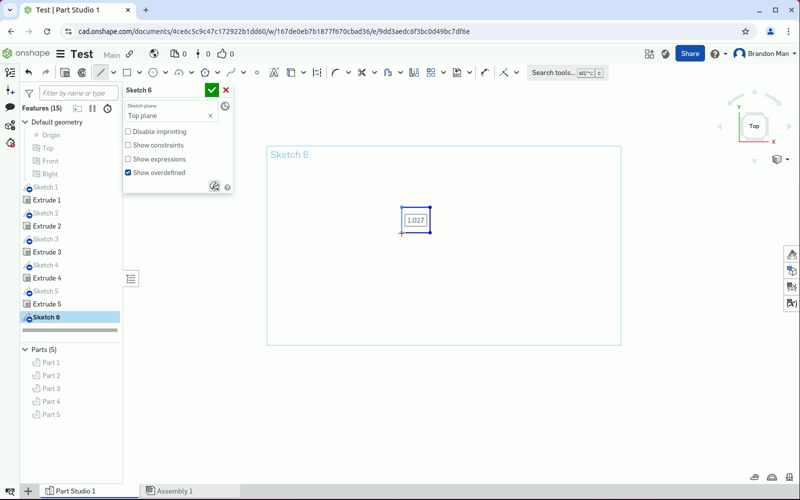
scroll(6)
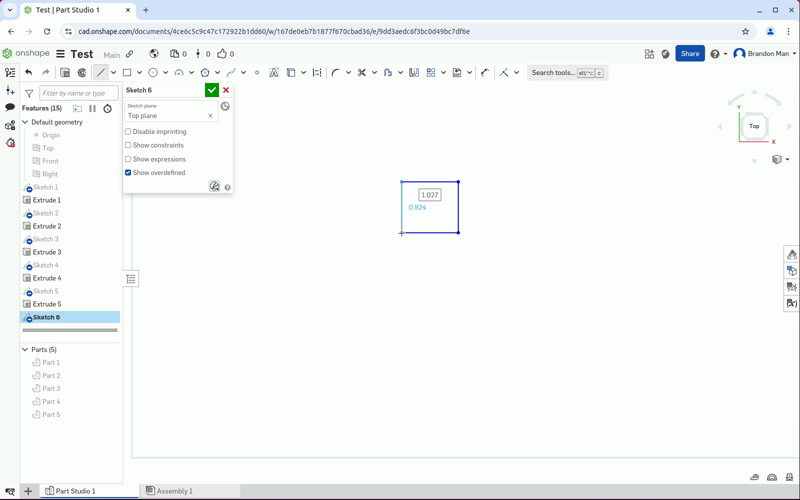
key_up(shift)
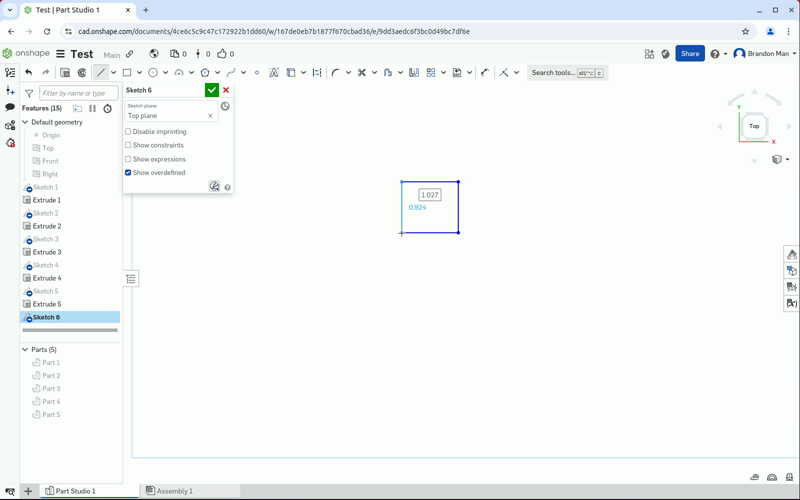
click(401, 232)
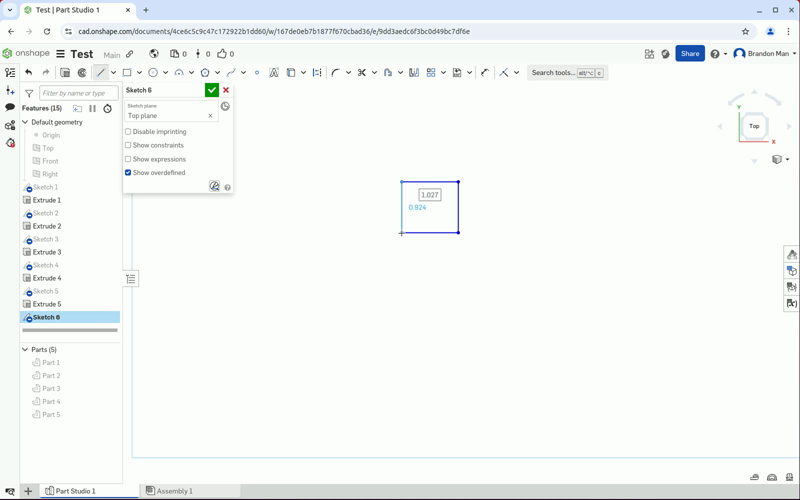
scroll(-6)
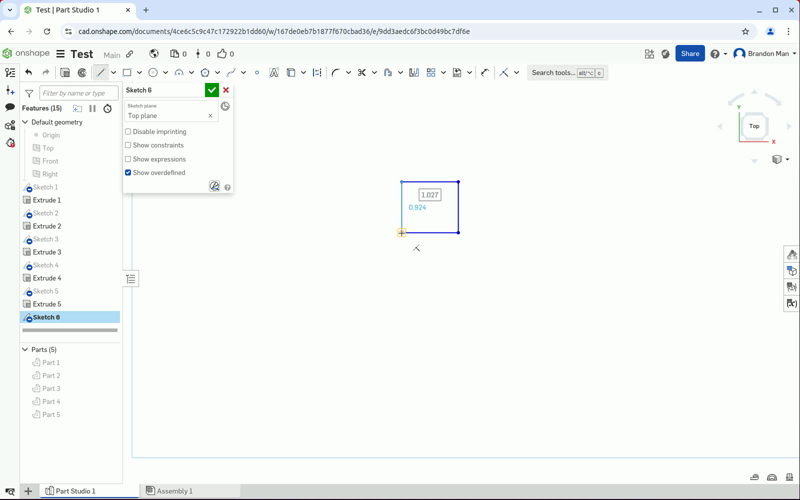
scroll(-6)
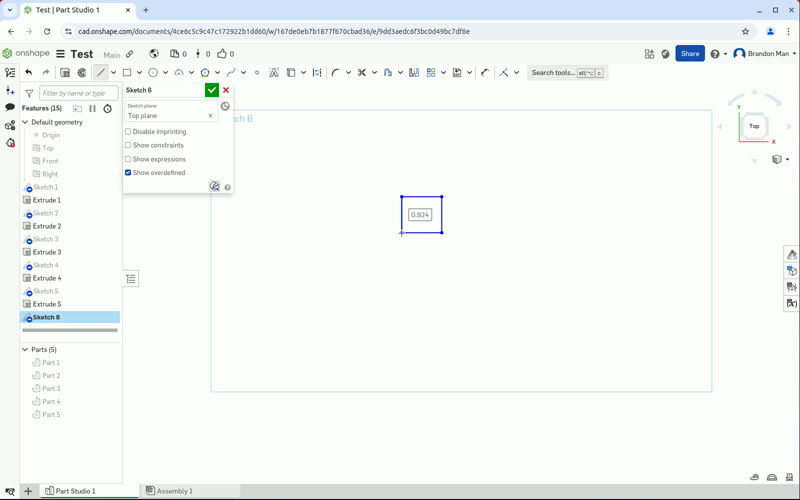
scroll(-6)
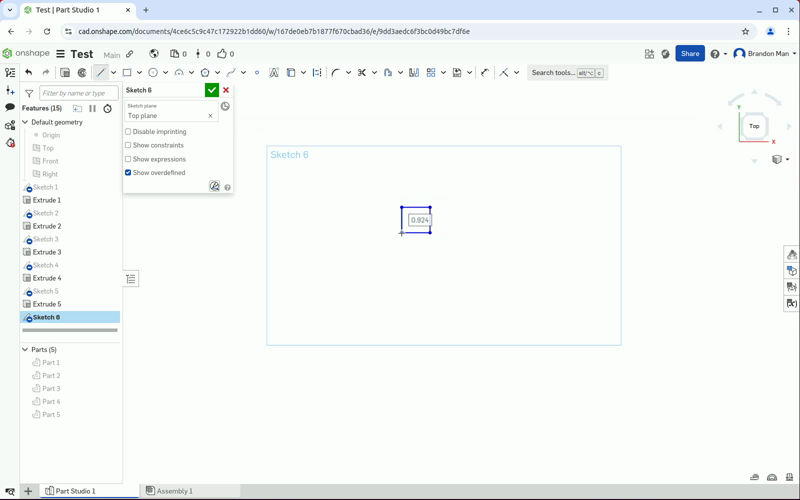
scroll(-6)
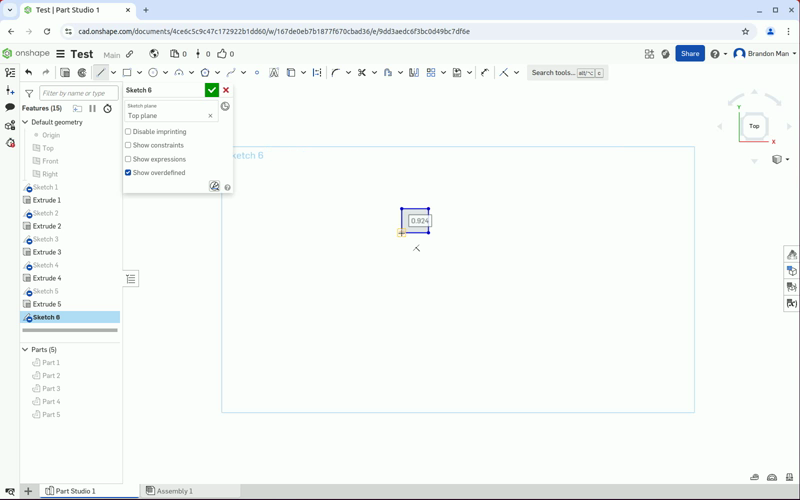
scroll(-6)
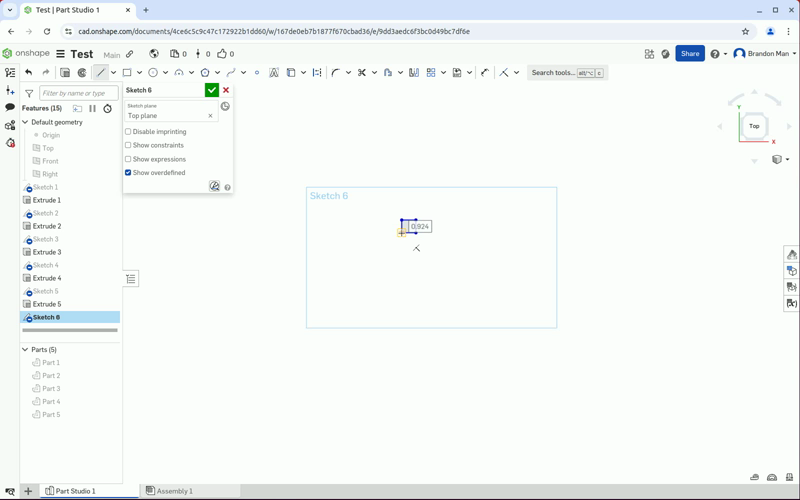
scroll(-6)
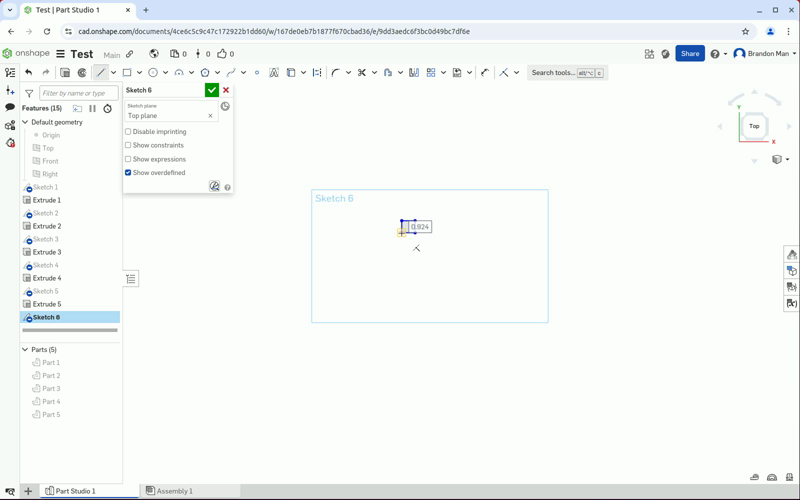
scroll(-6)
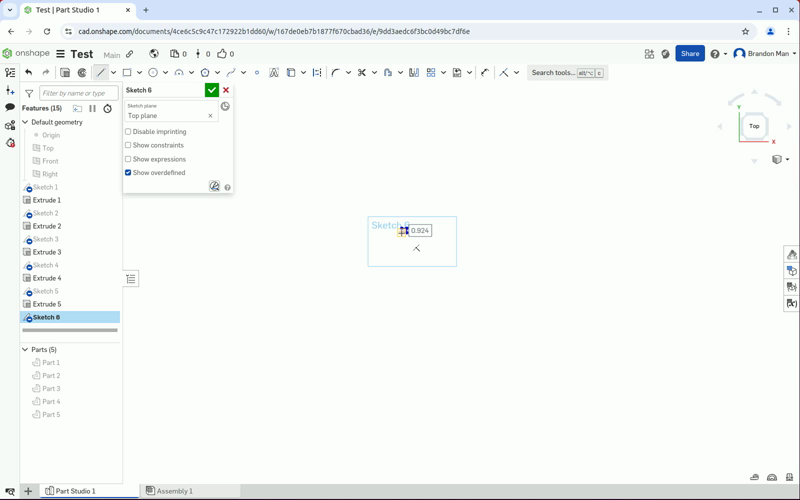
key(esc)
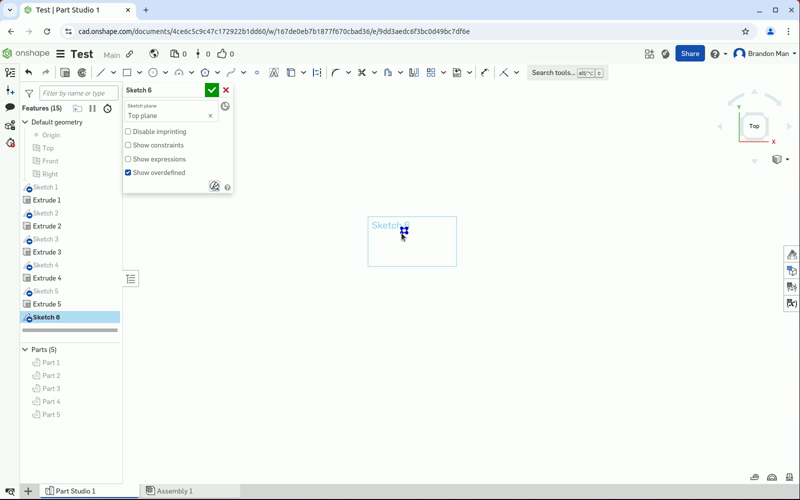
mouse_move(403, 232)
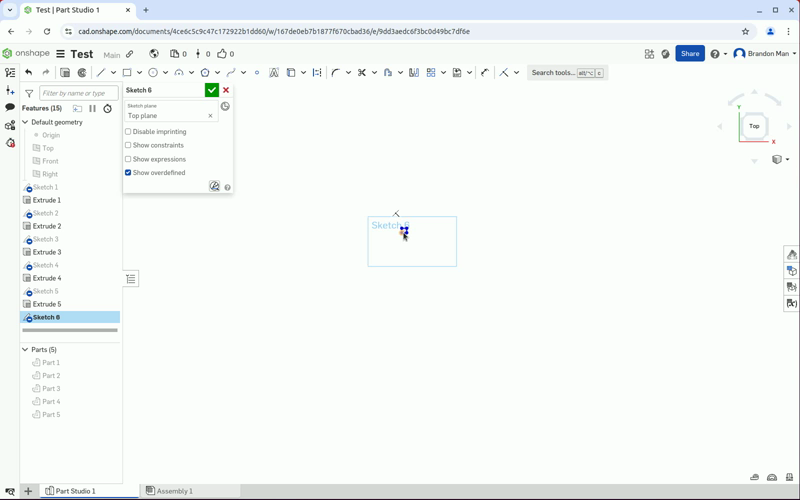
scroll(6)
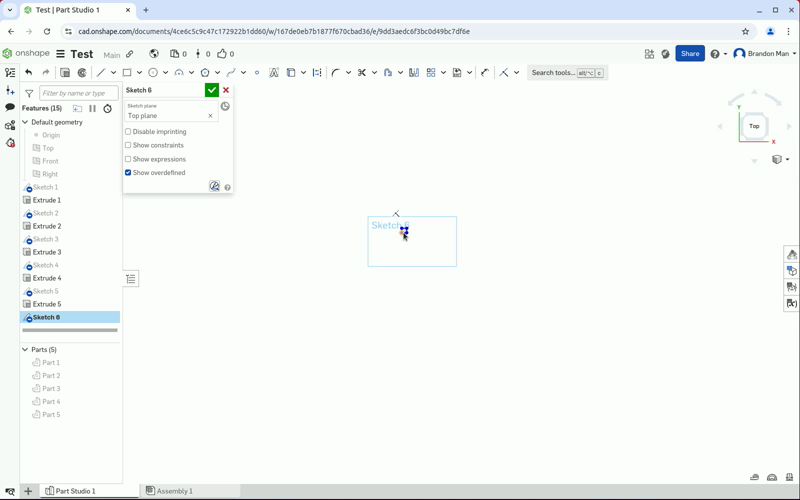
scroll(6)
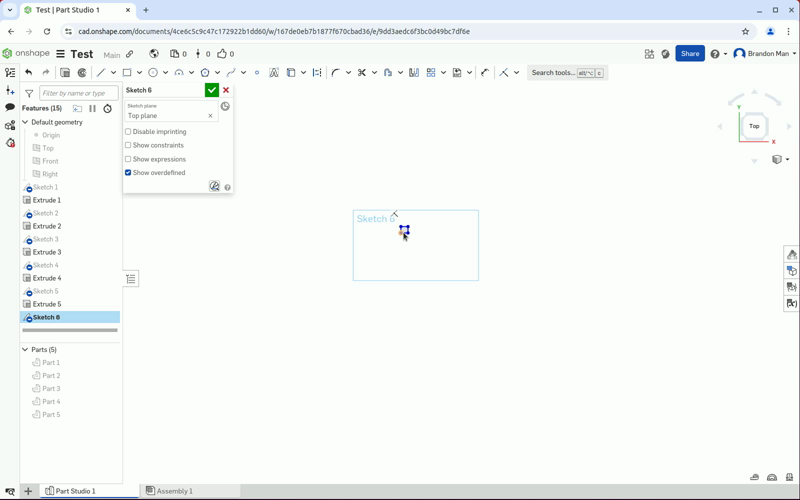
scroll(6)
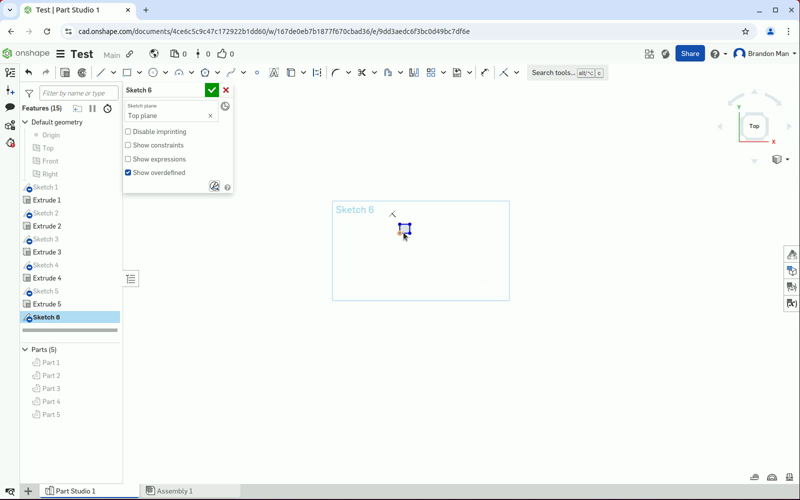
scroll(6)
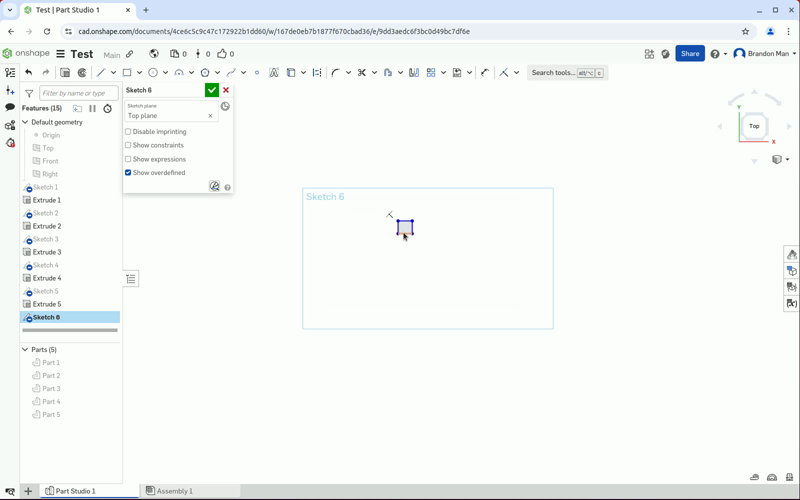
scroll(6)
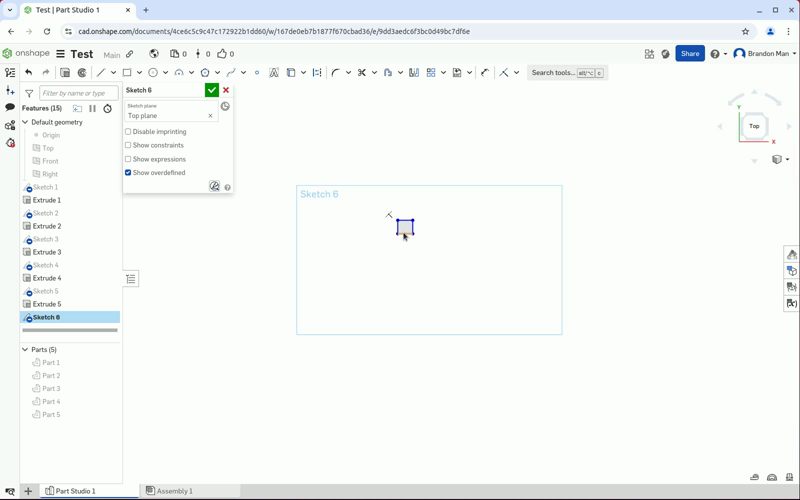
scroll(6)
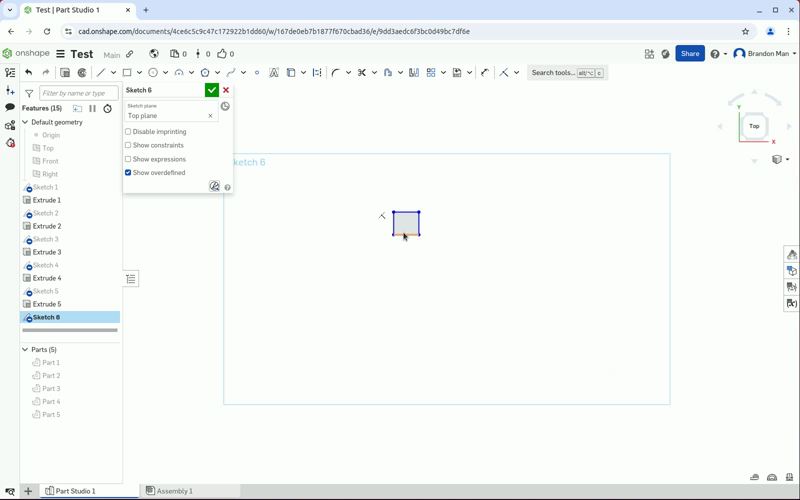
scroll(6)
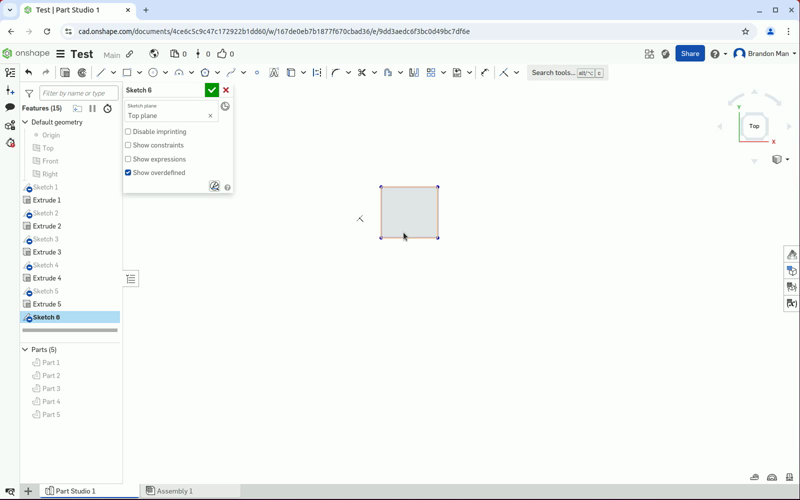
click(403, 232)
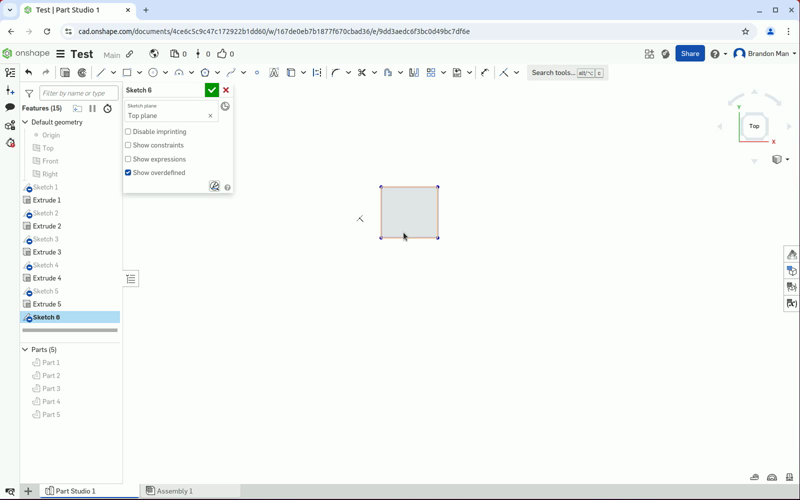
scroll(-6)
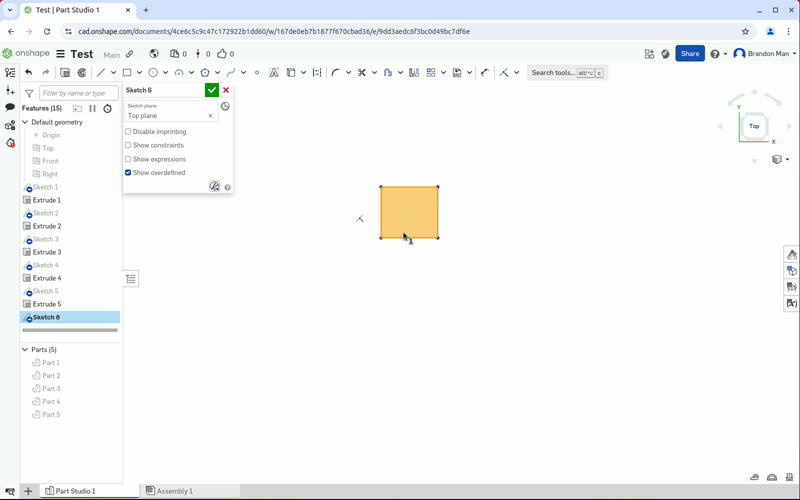
scroll(-6)
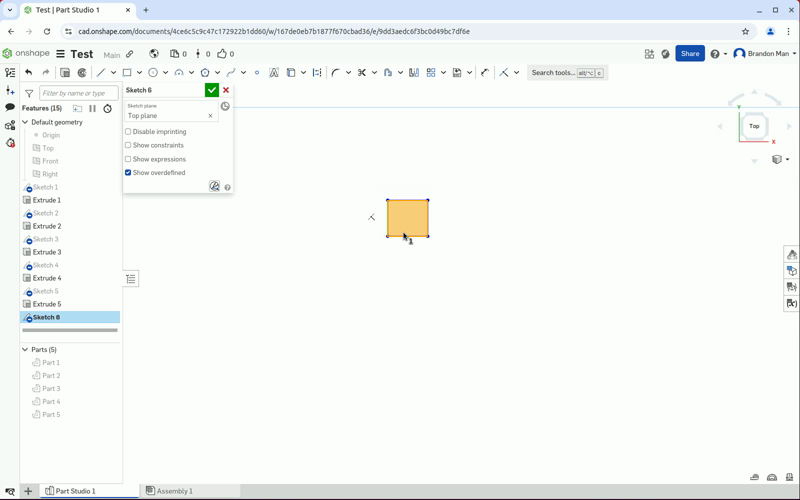
scroll(-6)
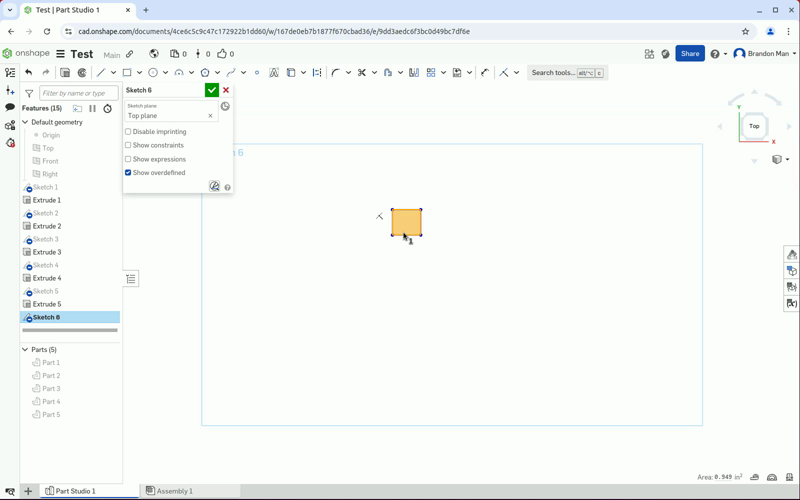
scroll(-6)
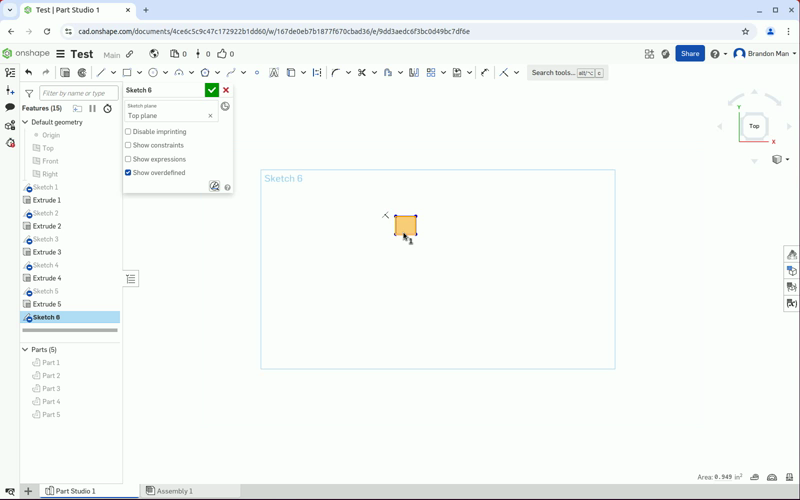
scroll(-6)
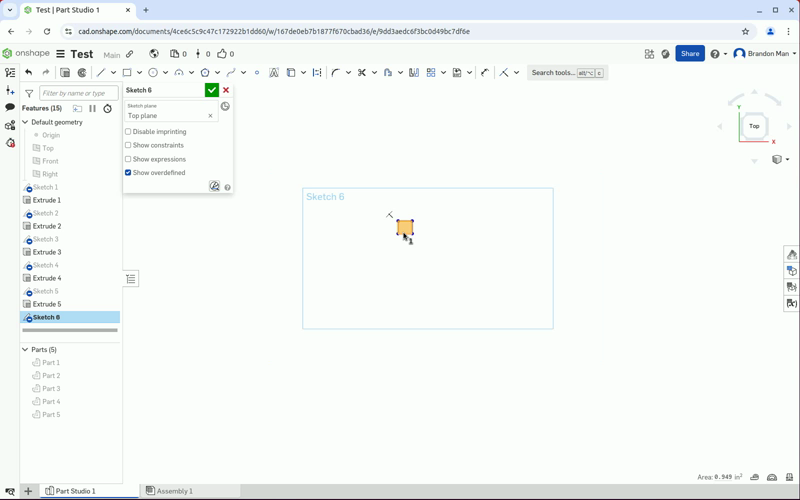
scroll(-6)
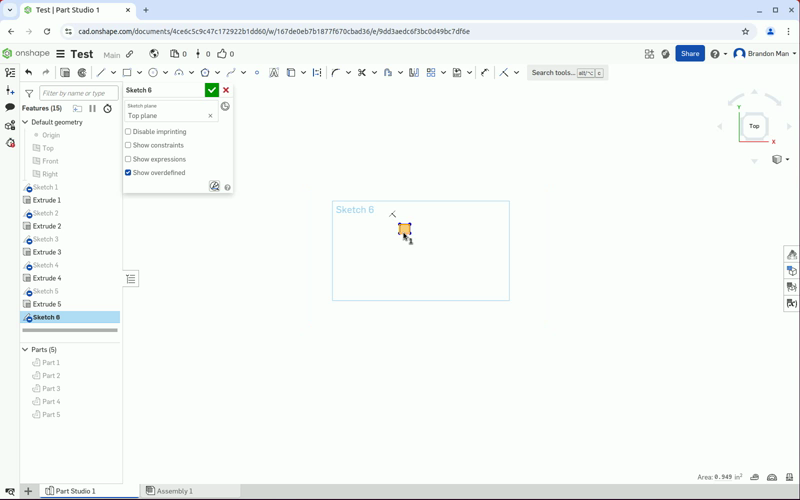
scroll(-6)
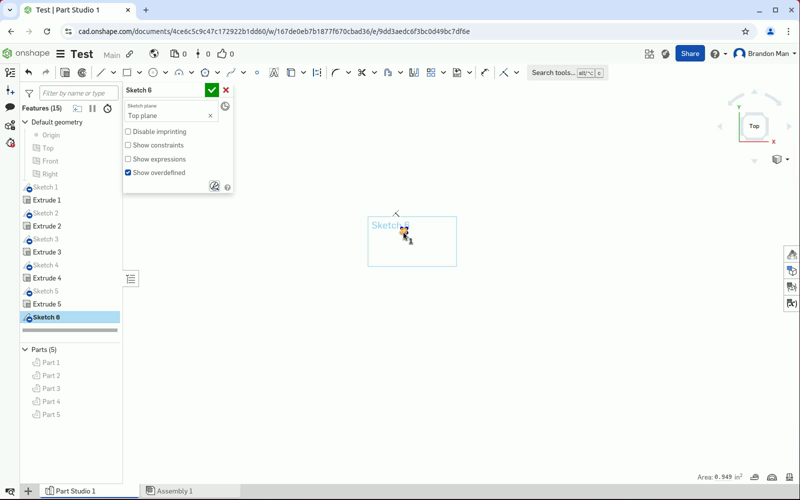
mouse_move(73, 352)
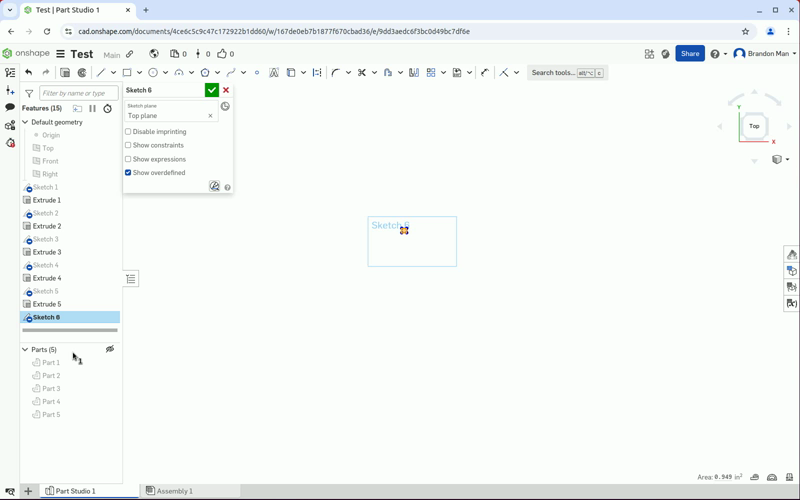
key(shift+y)
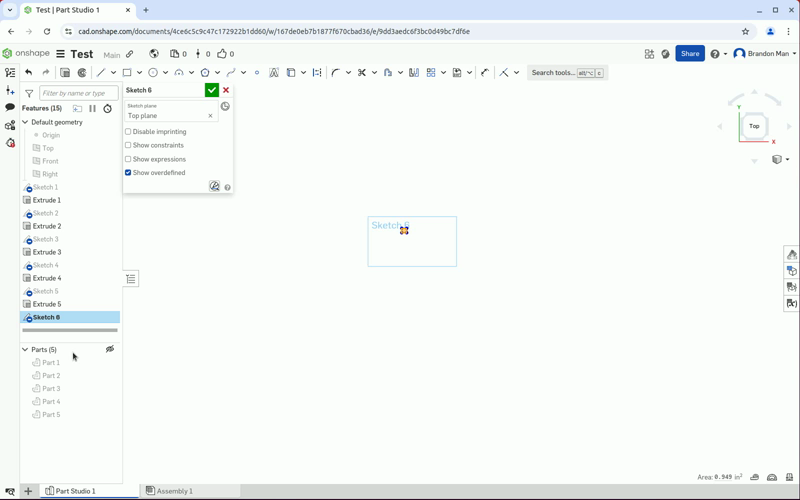
key(shift+e)
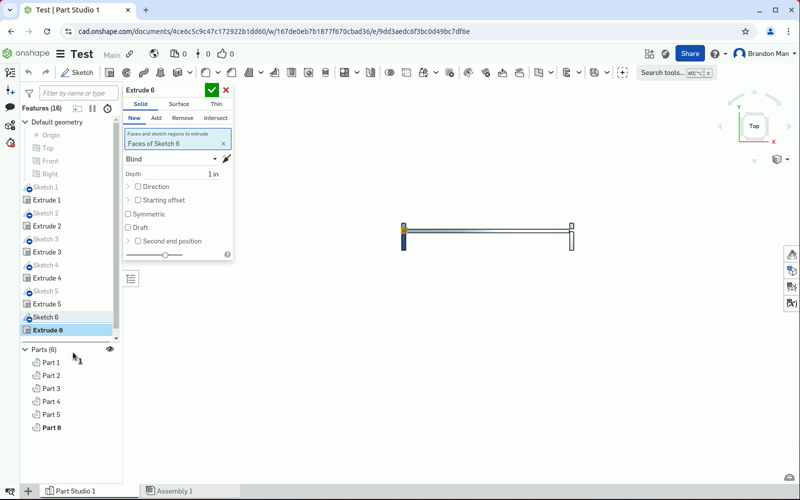
mouse_move(143, 106)
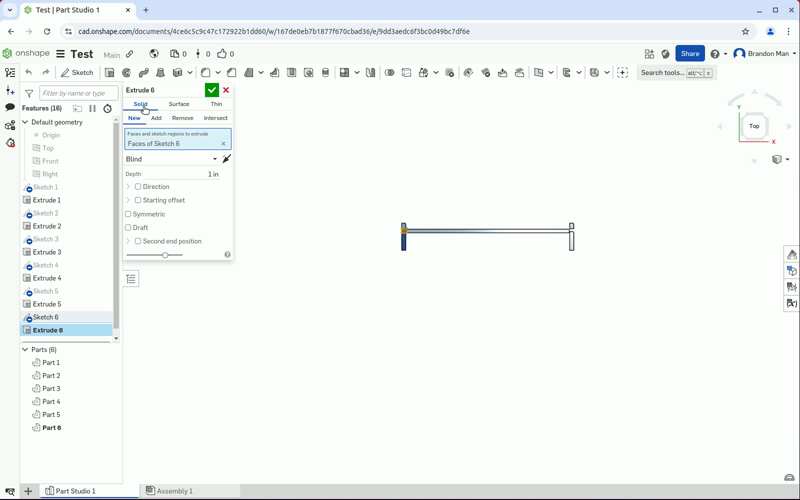
click(143, 106)
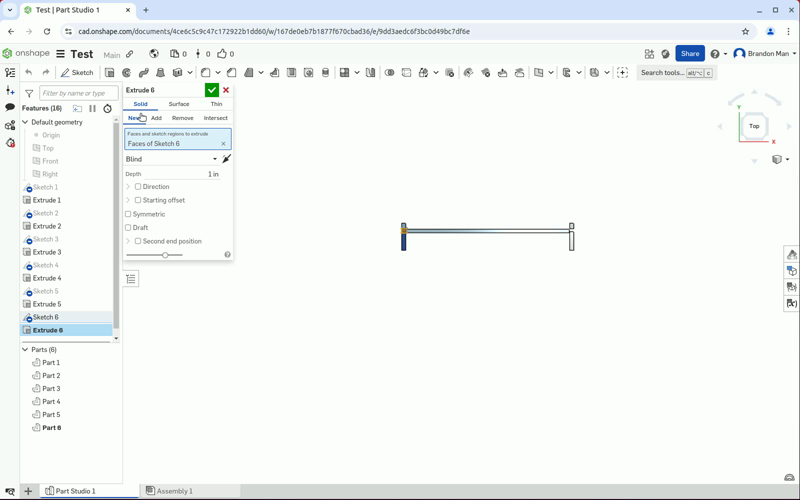
mouse_move(137, 120)
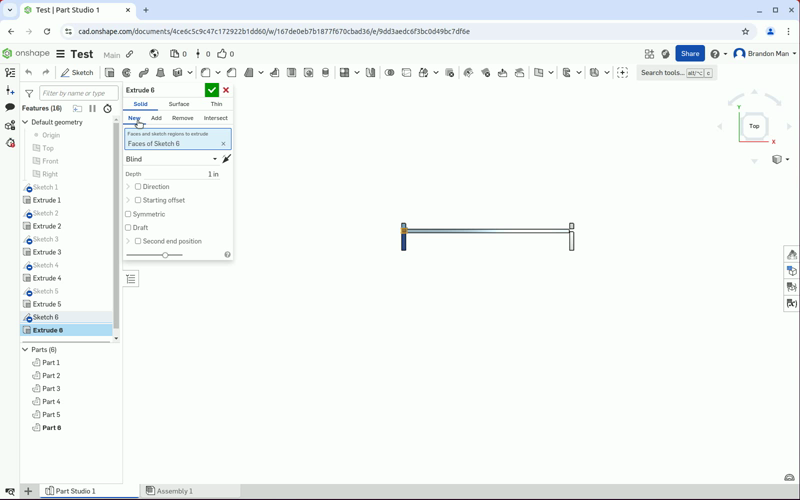
click(137, 120)
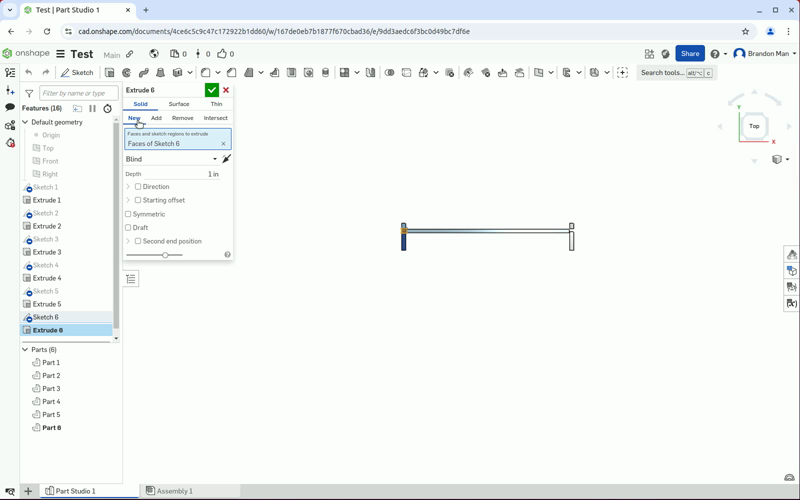
key(tab, 4)
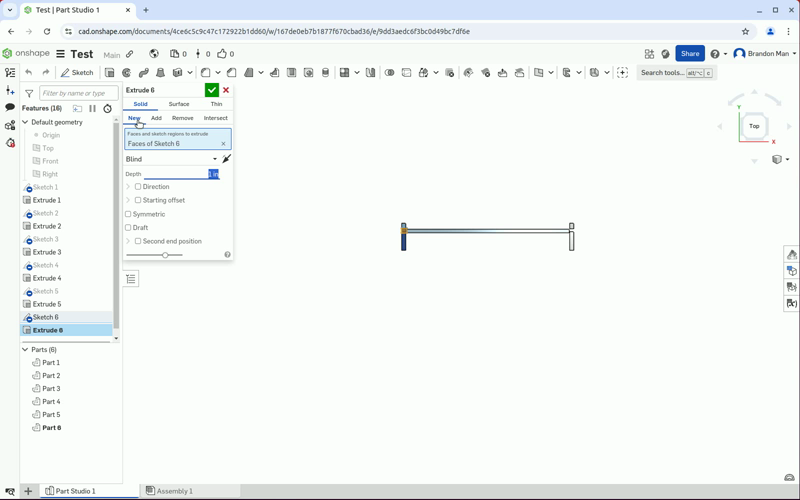
text(0.722)
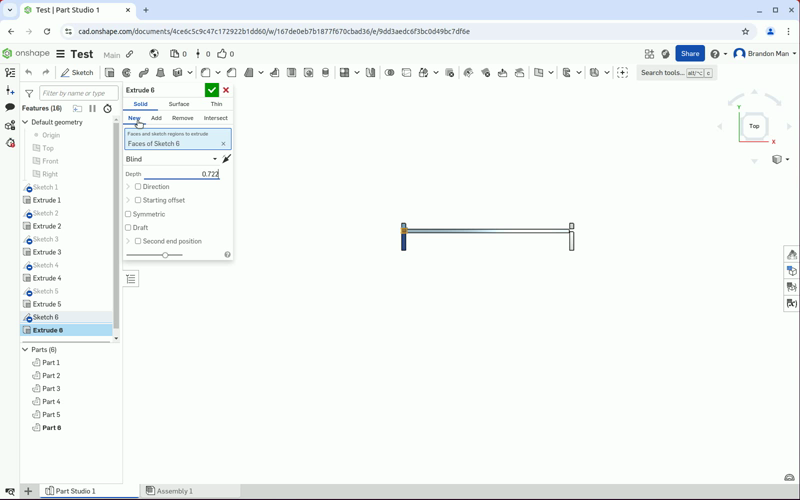
key(enter)
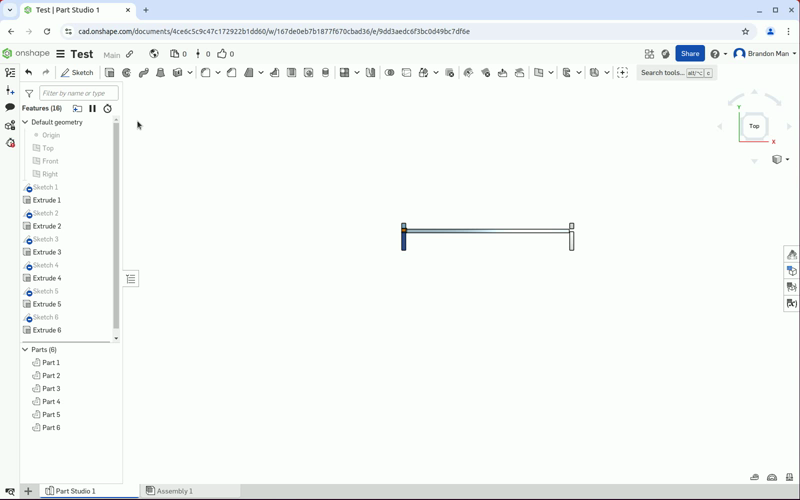
key(shift+h)
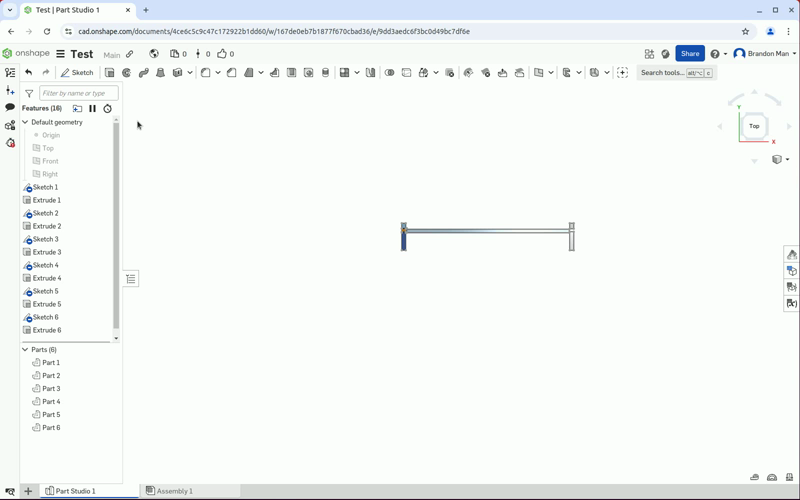
key(shift+h)
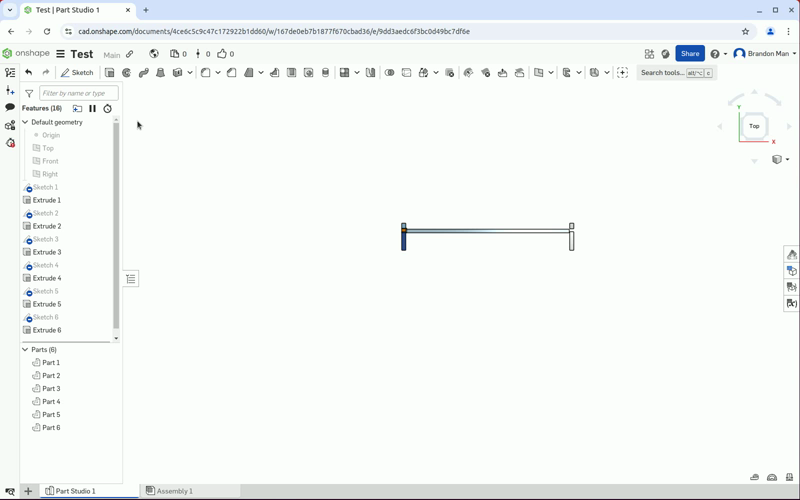
mouse_move(69, 189)
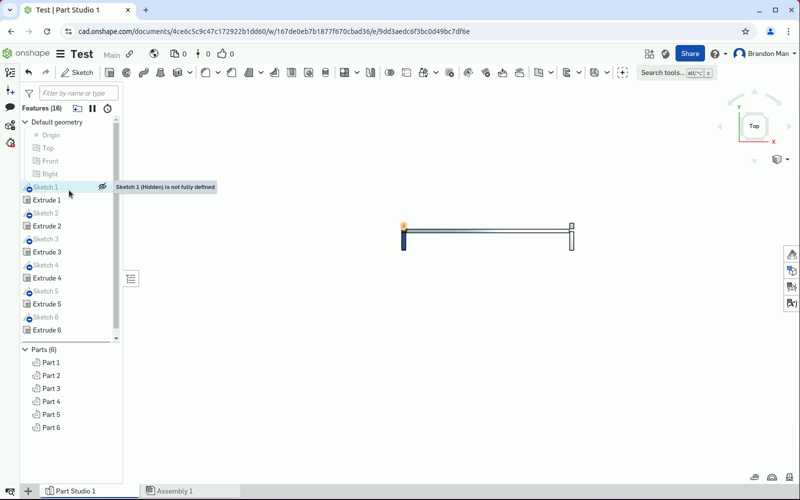
click(69, 189)
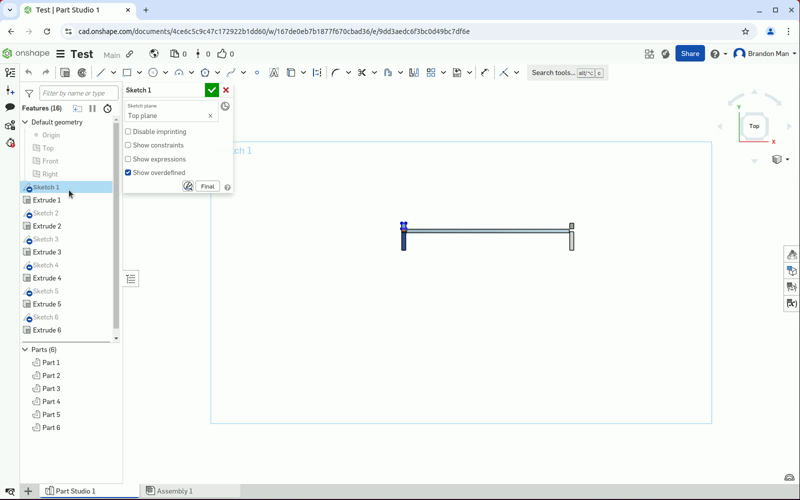
mouse_move(229, 92)
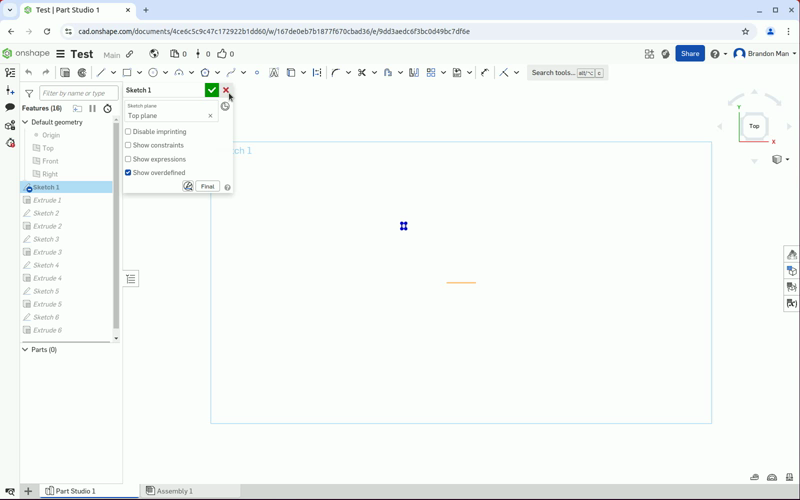
click(229, 92)
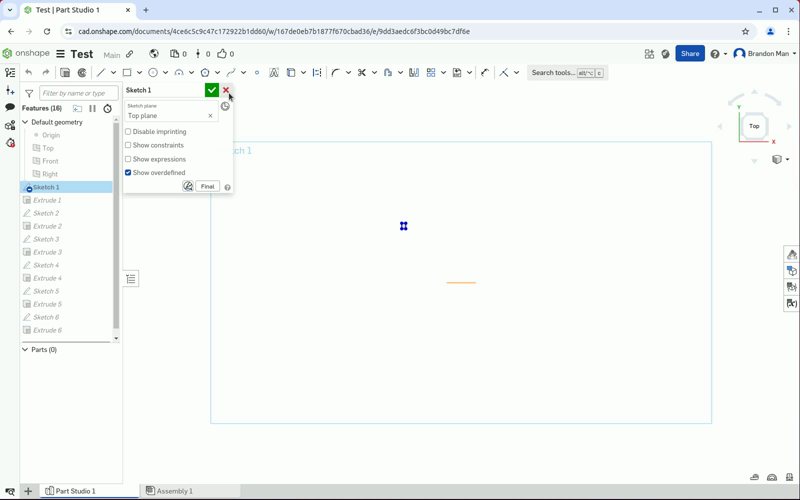
key(shift+s)
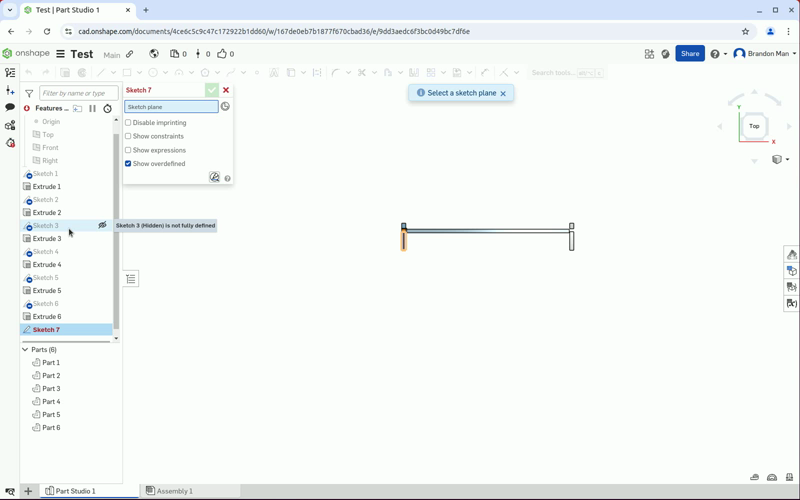
scroll(3)
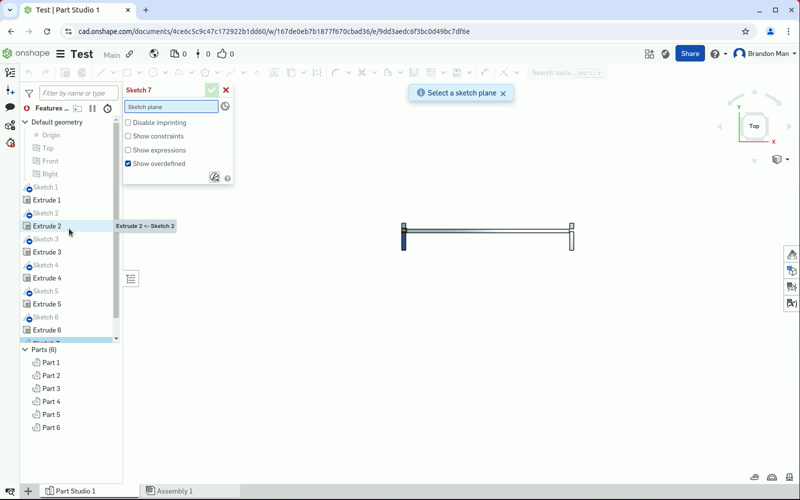
mouse_move(69, 150)
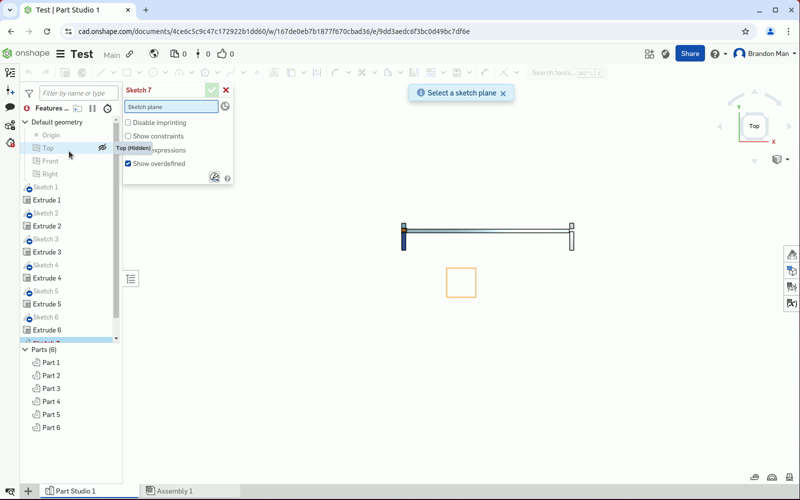
click(69, 150)
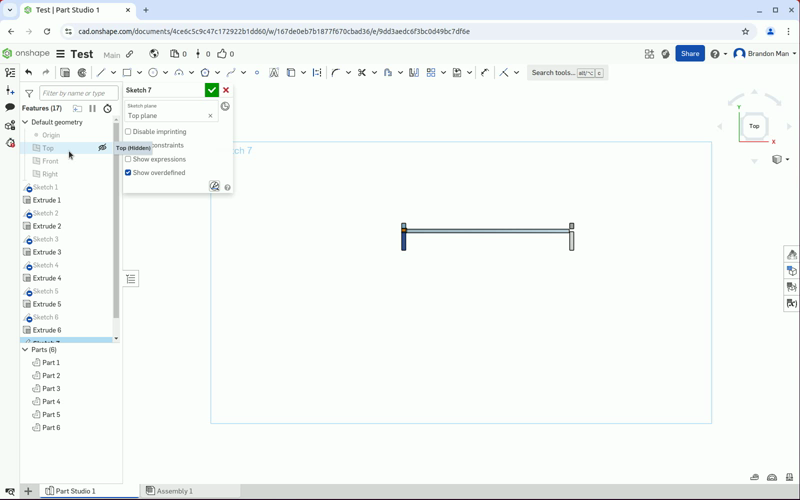
mouse_move(73, 352)
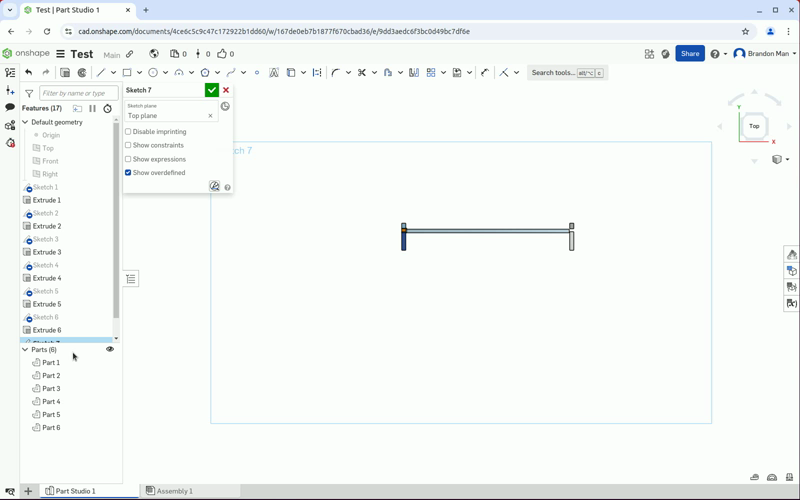
key(y)
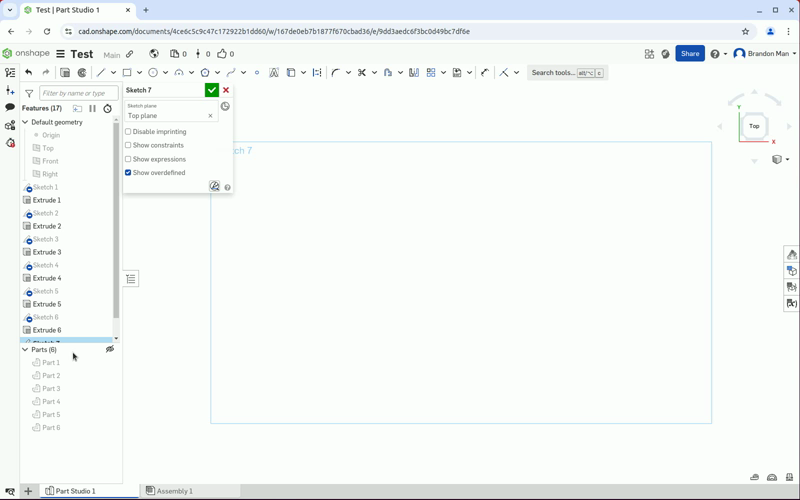
key(l)
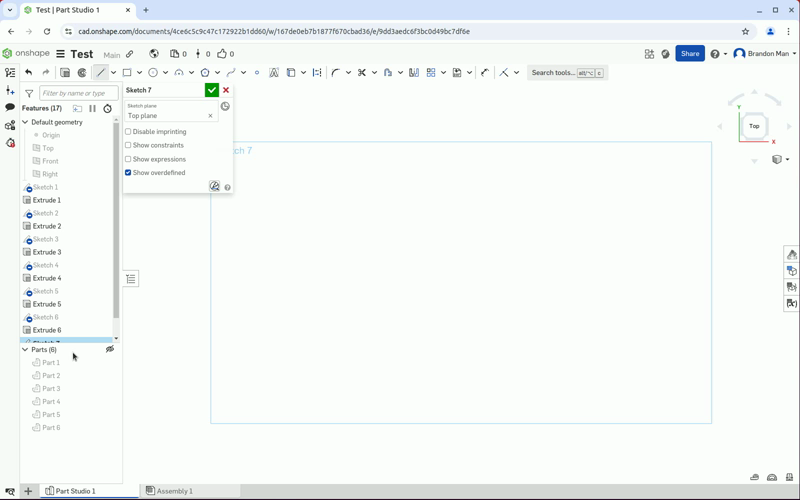
key_down(shift)
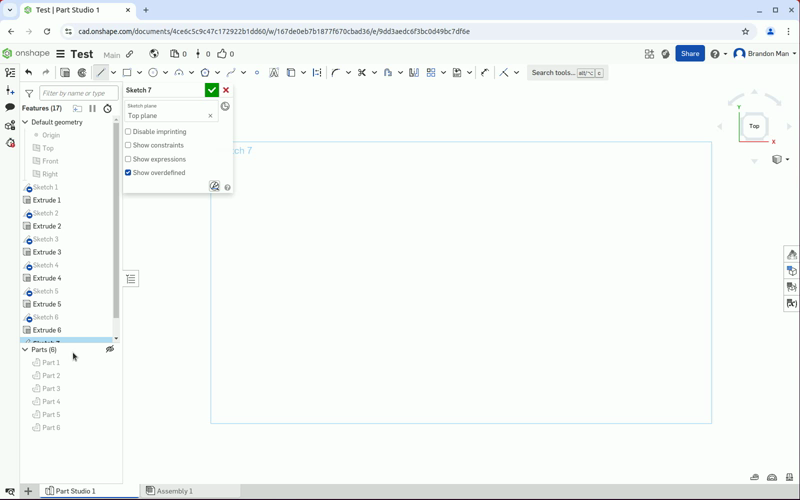
mouse_move(569, 232)
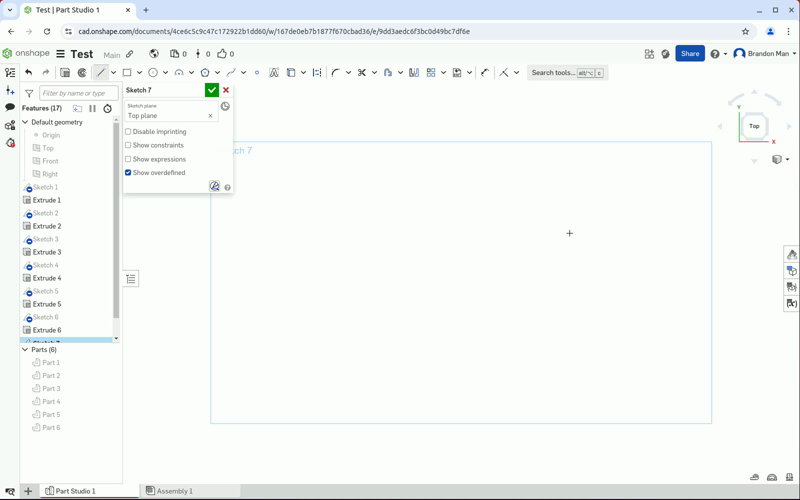
click(569, 232)
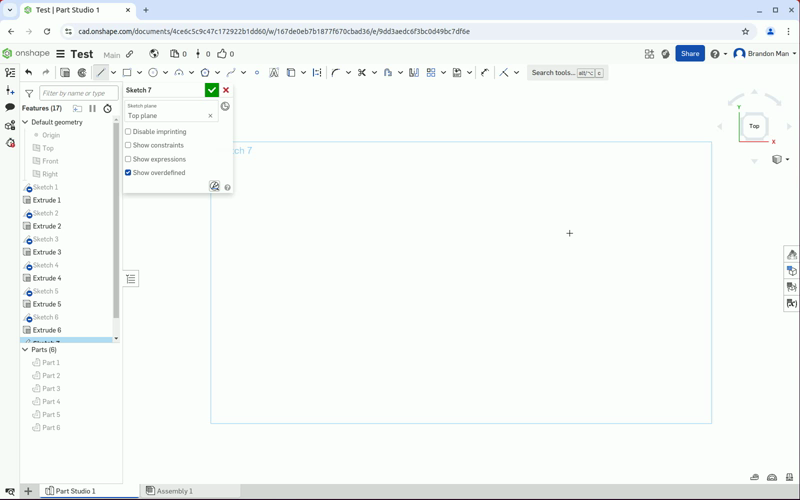
key_up(shift)
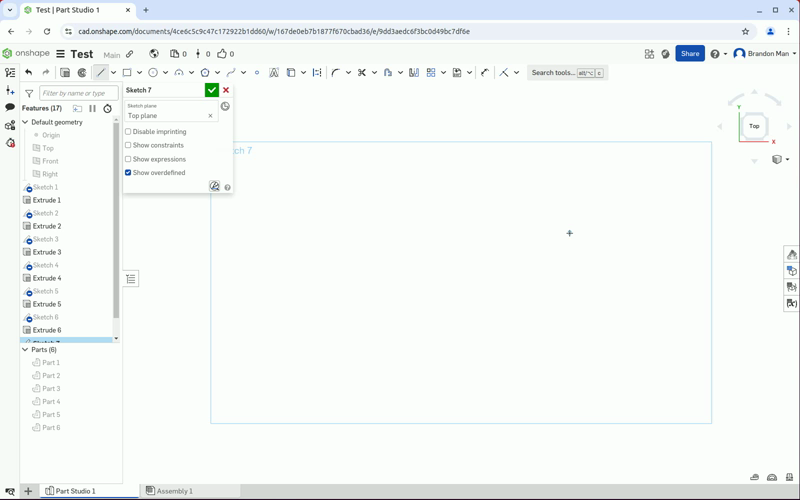
key_down(shift)
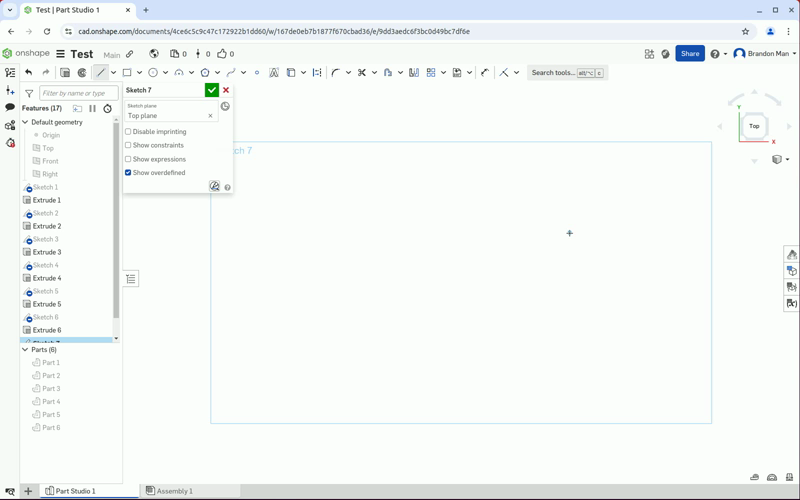
mouse_move(589, 232)
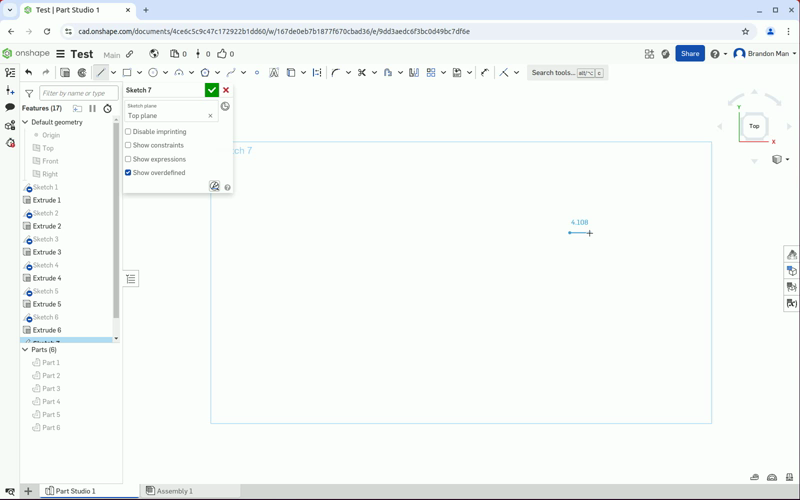
mouse_move(574, 232)
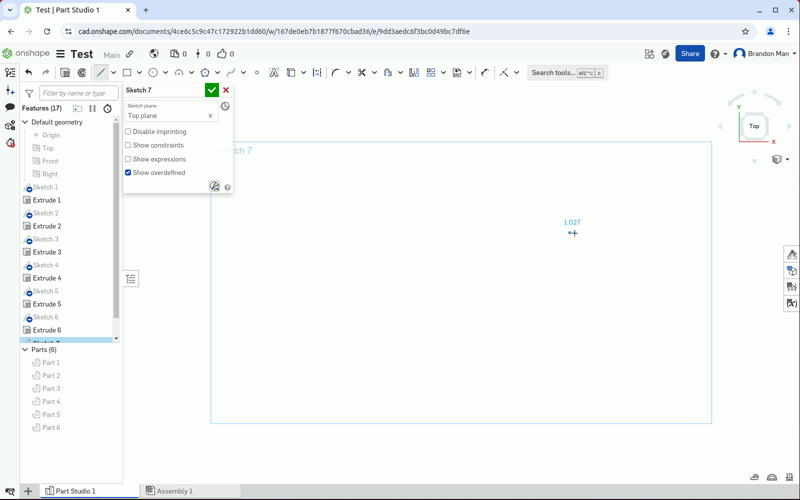
scroll(6)
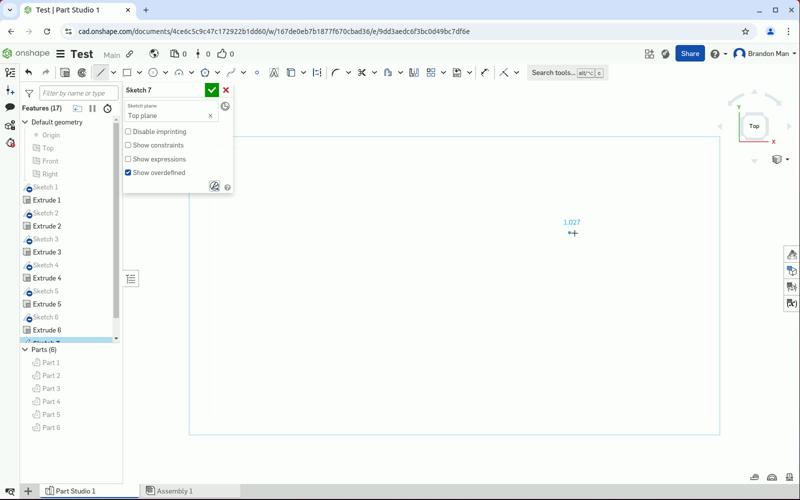
scroll(6)
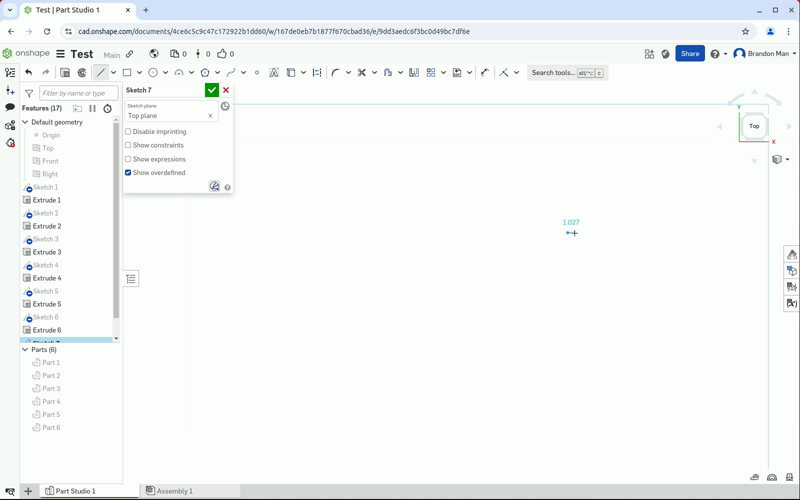
scroll(6)
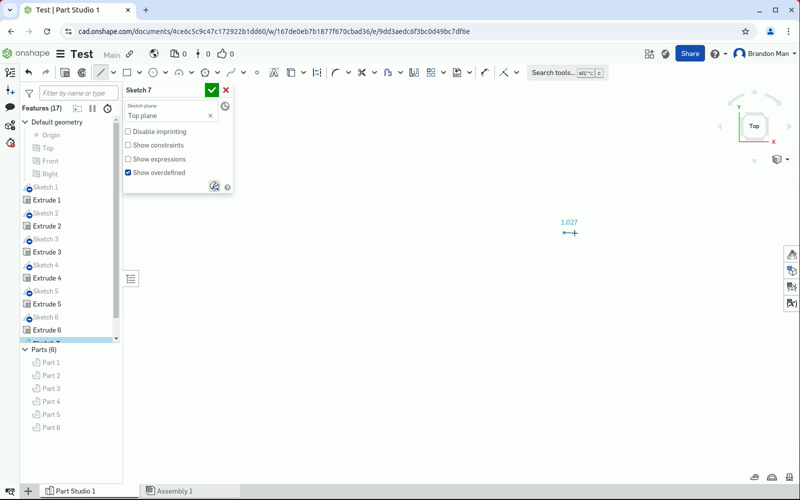
scroll(6)
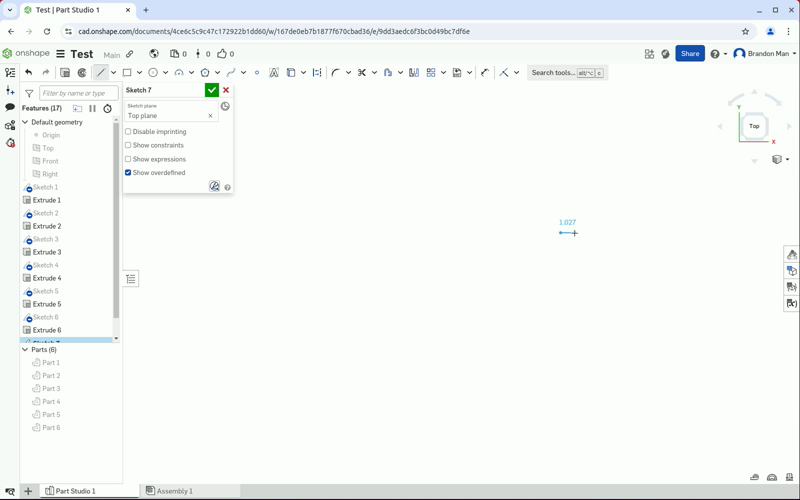
scroll(6)
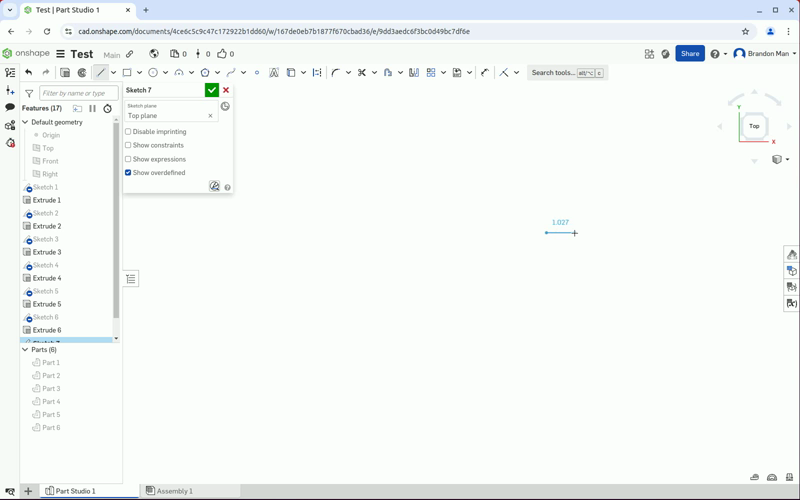
scroll(6)
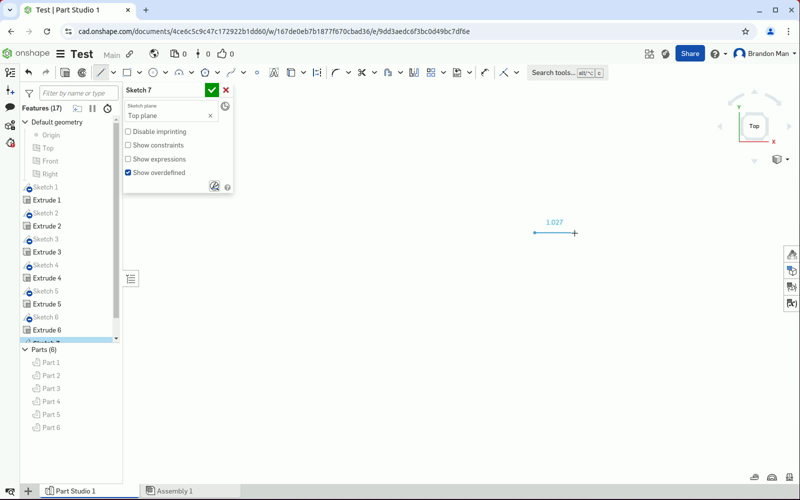
scroll(6)
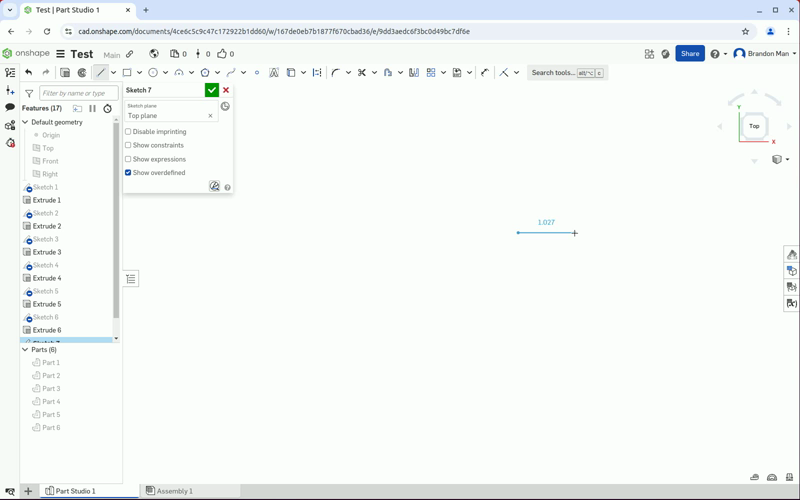
click(574, 232)
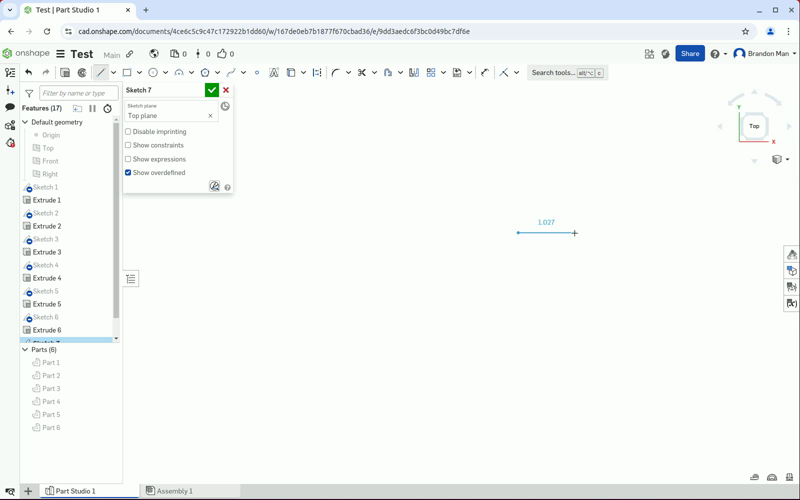
scroll(-6)
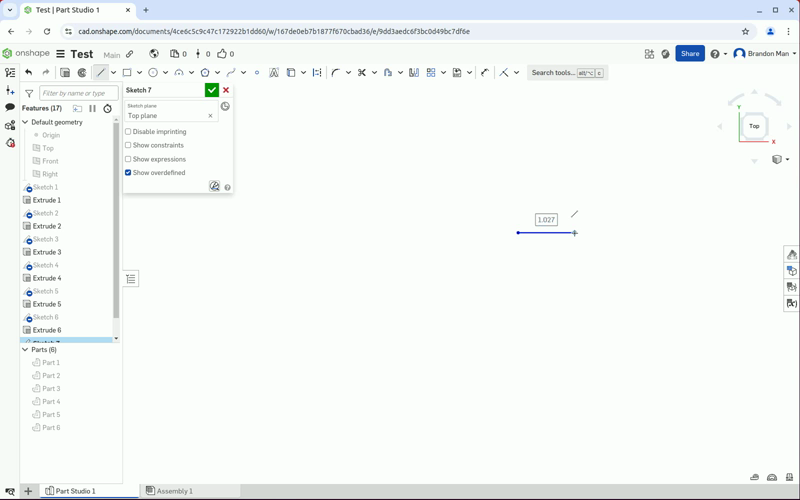
scroll(-6)
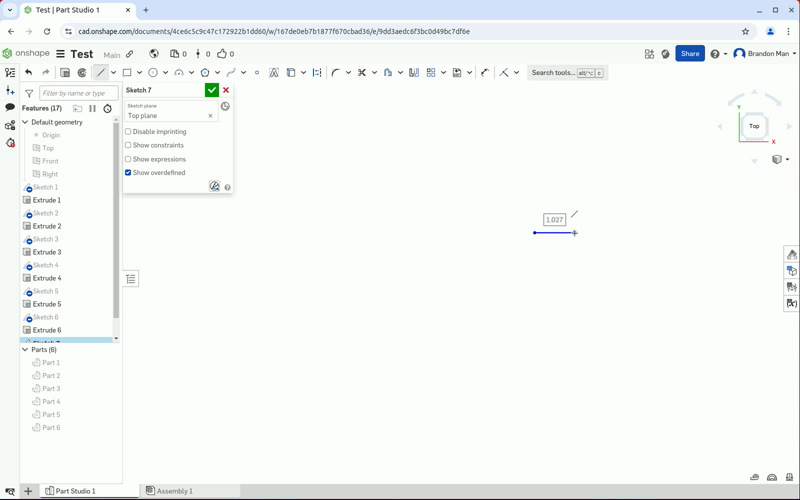
scroll(-6)
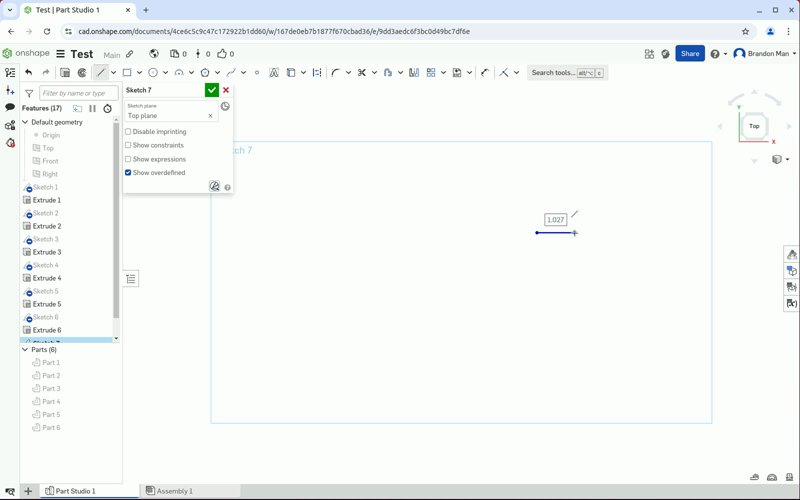
scroll(-6)
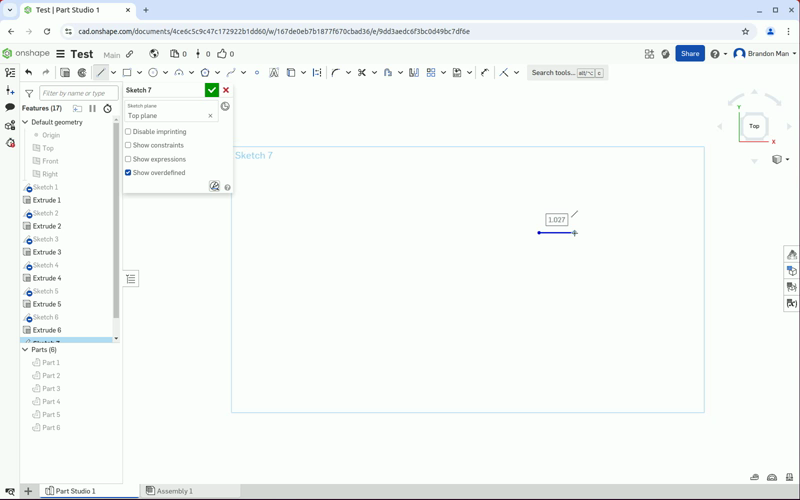
scroll(-6)
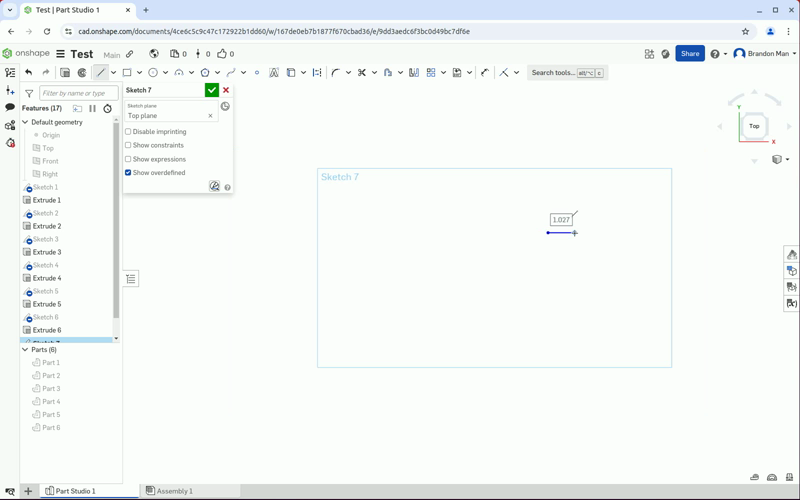
scroll(-6)
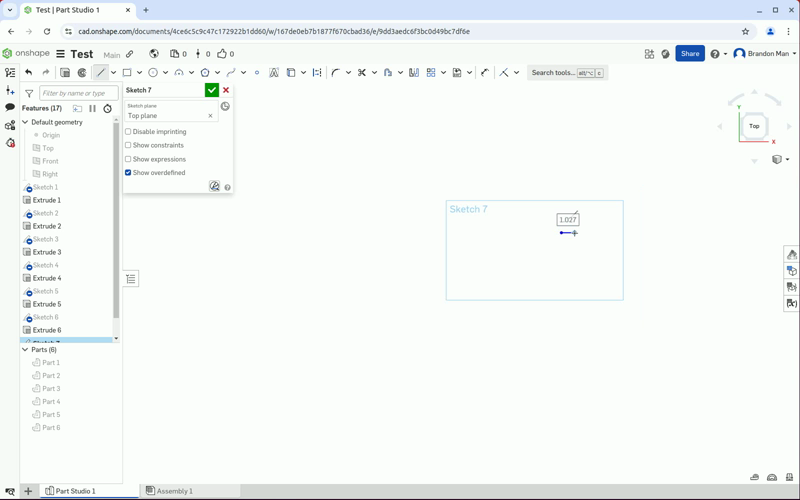
scroll(-6)
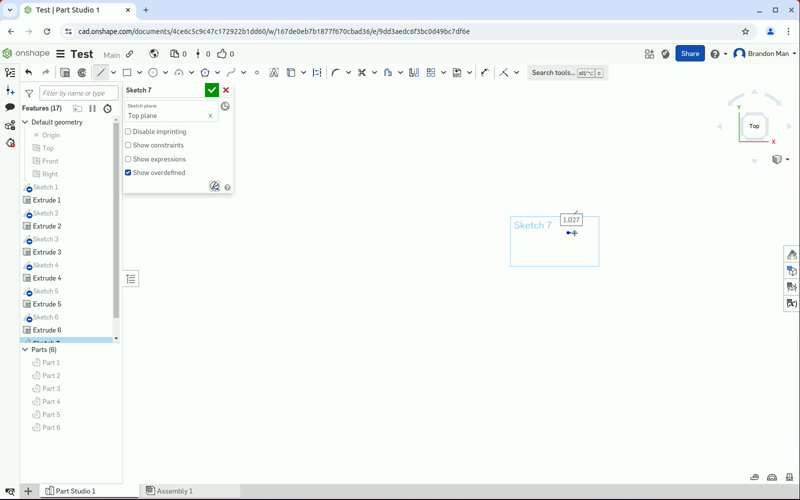
key_up(shift)
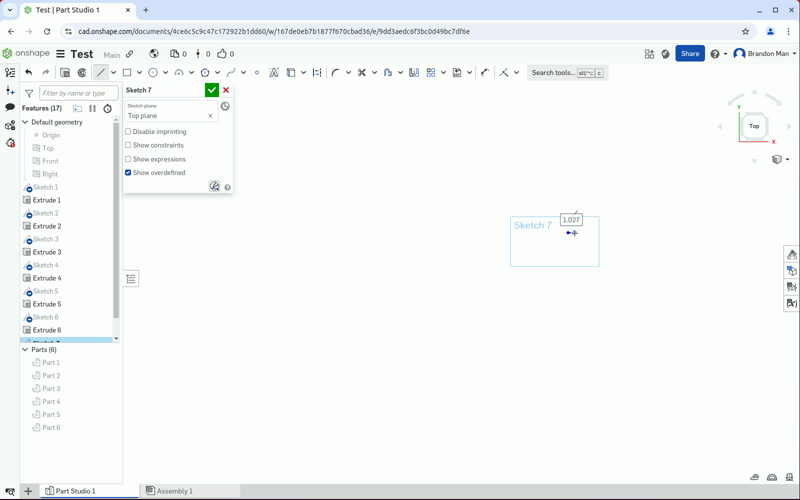
key_down(shift)
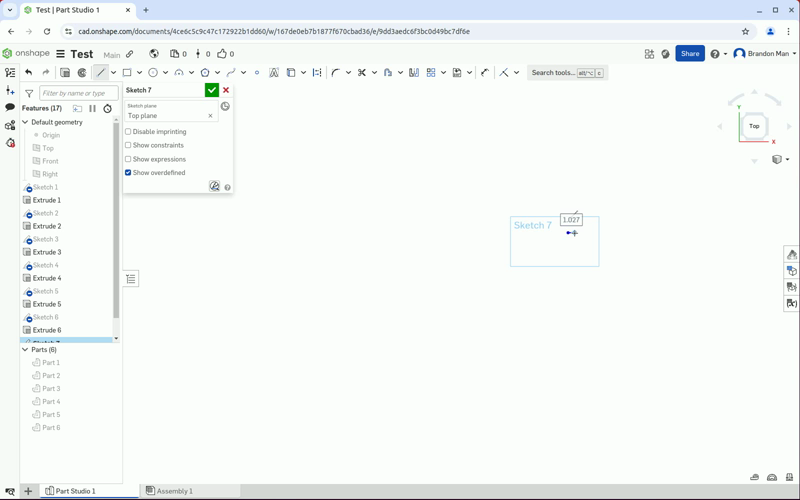
mouse_move(589, 232)
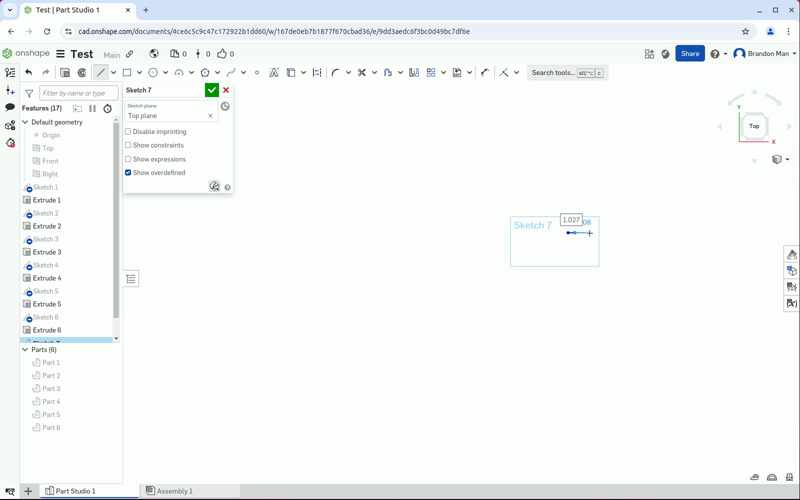
mouse_move(574, 228)
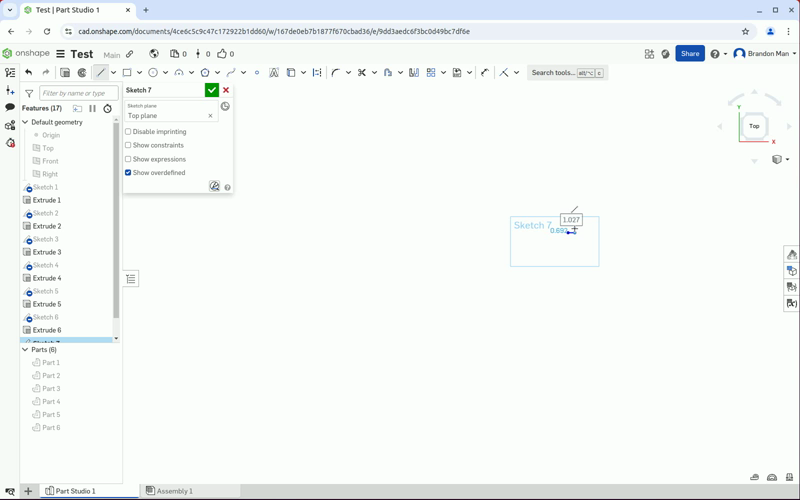
scroll(6)
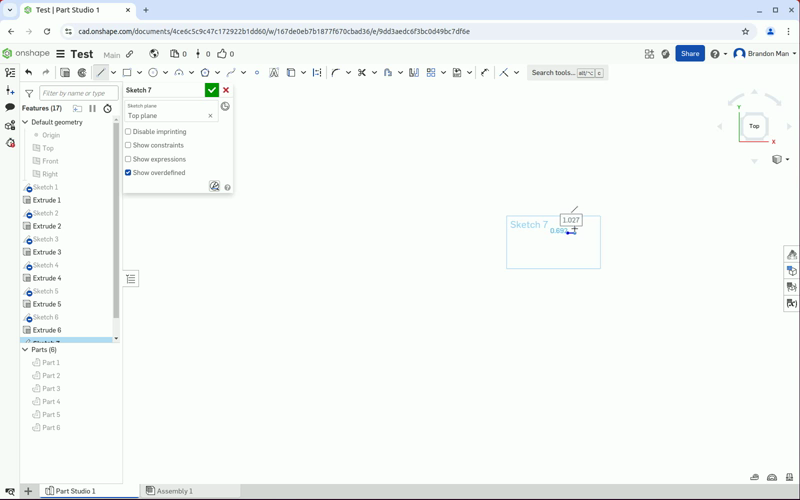
scroll(6)
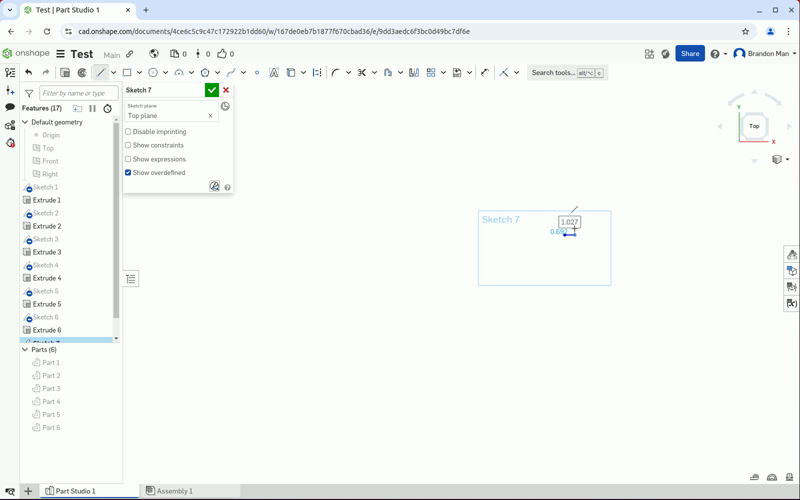
scroll(6)
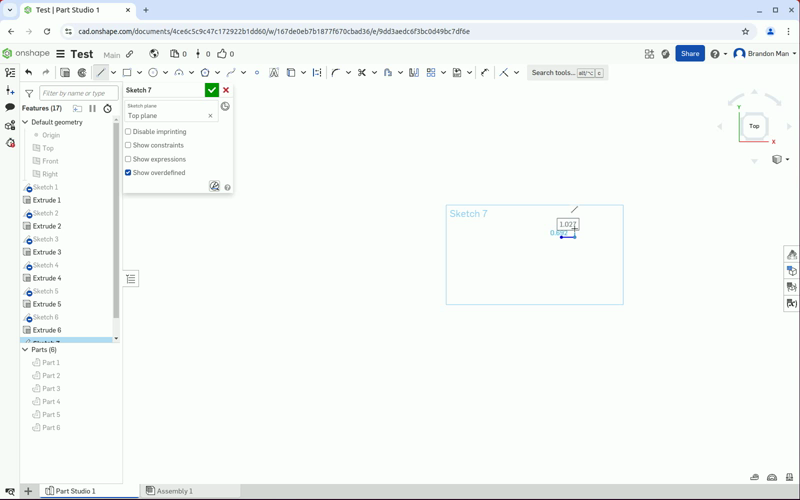
scroll(6)
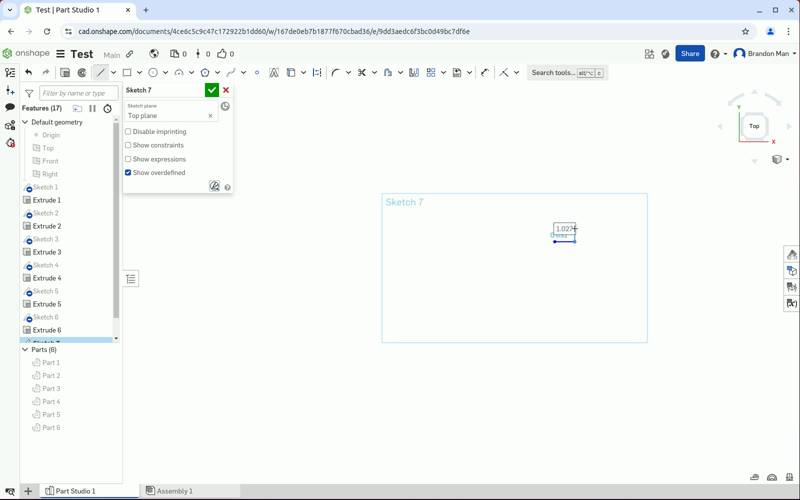
scroll(6)
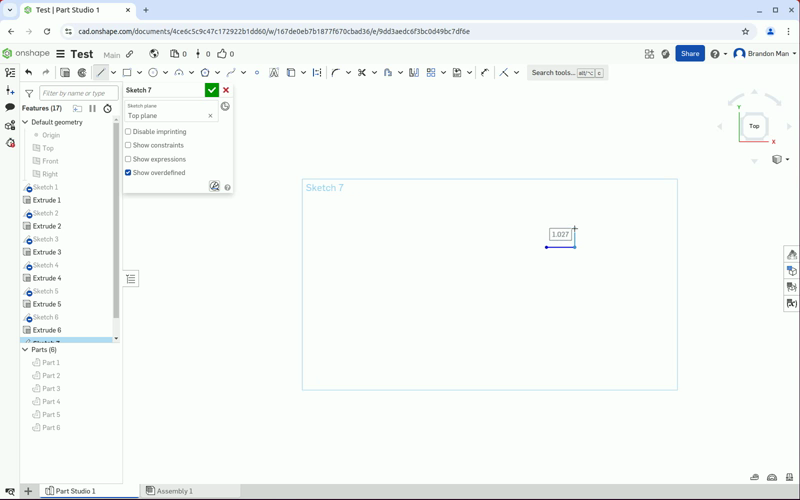
scroll(6)
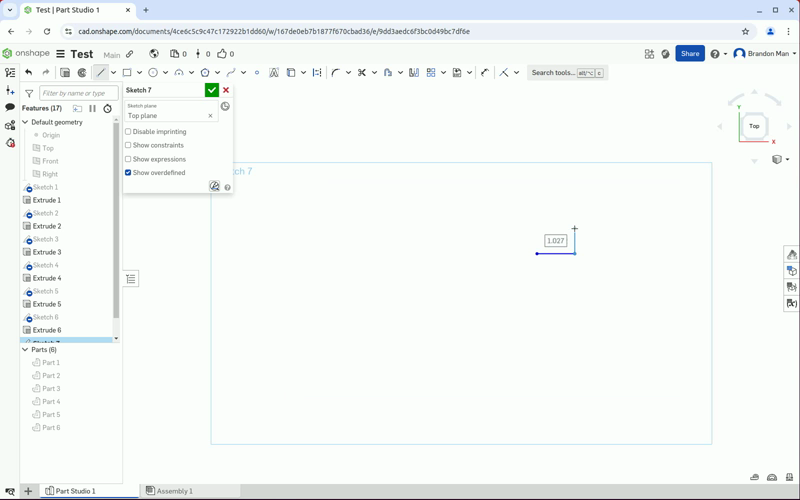
scroll(6)
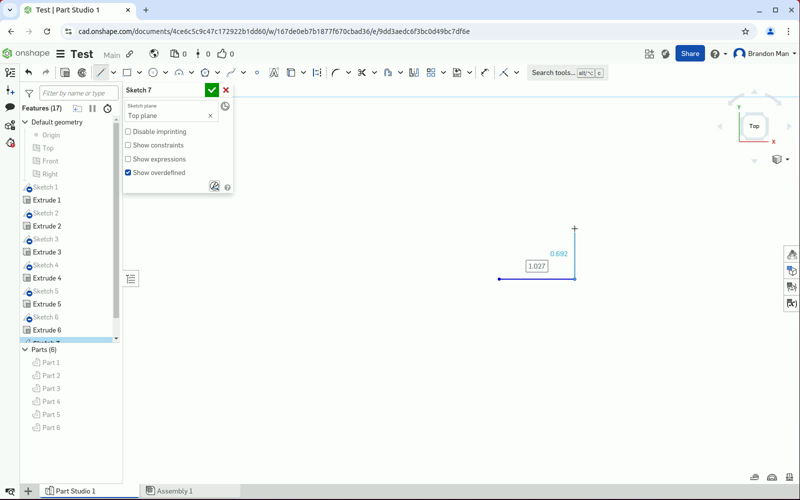
click(574, 228)
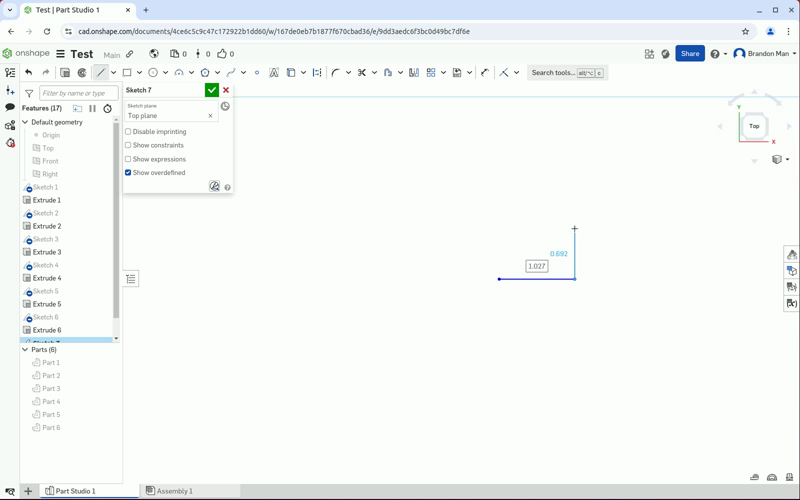
scroll(-6)
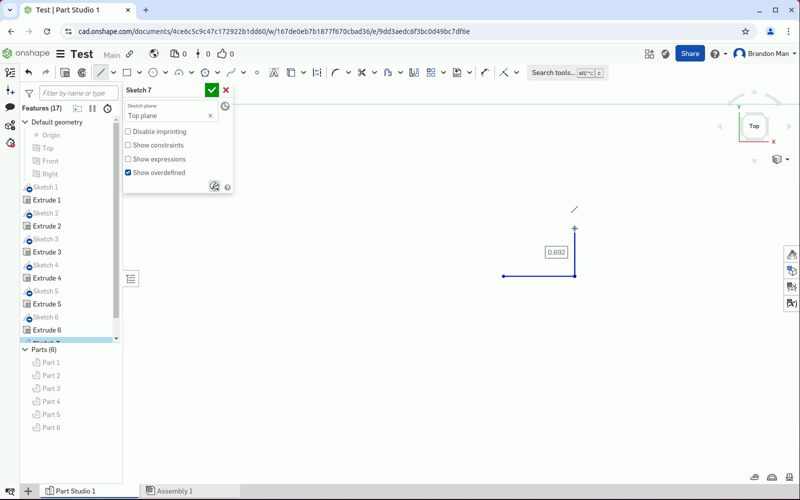
scroll(-6)
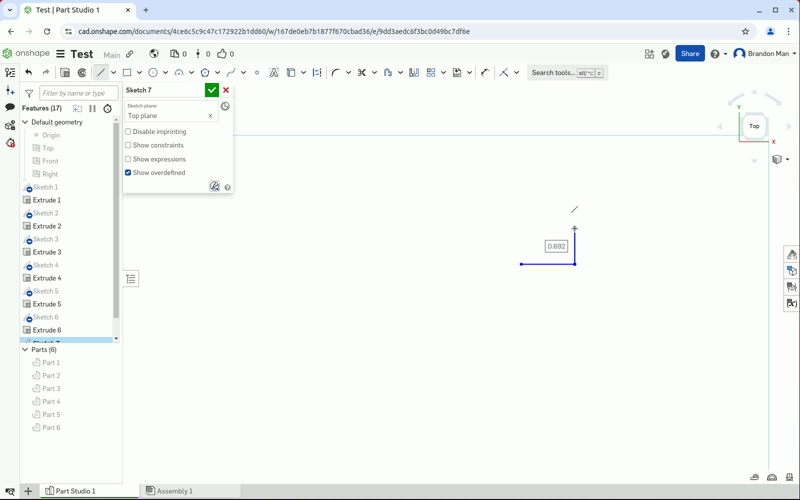
scroll(-6)
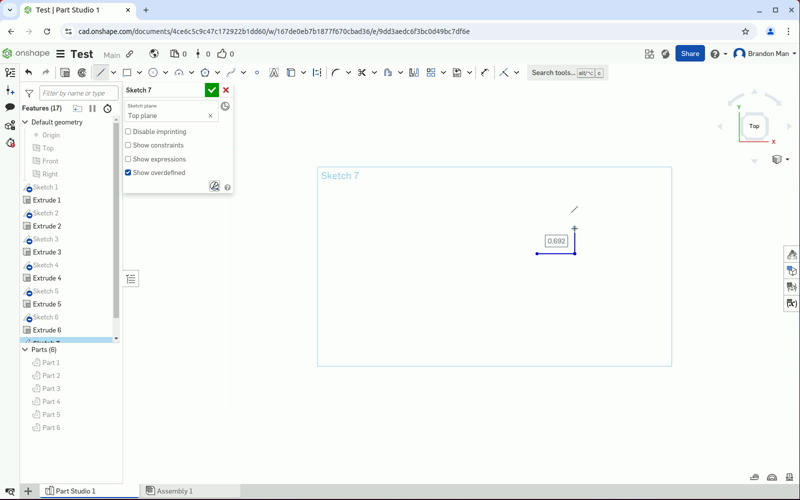
scroll(-6)
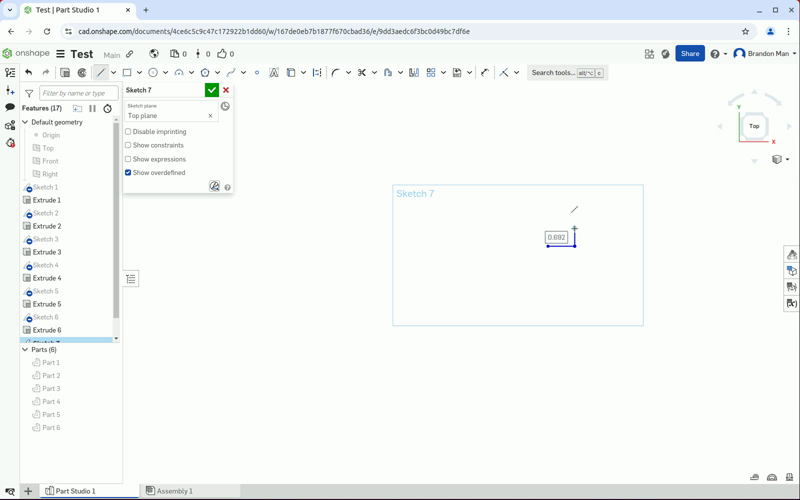
scroll(-6)
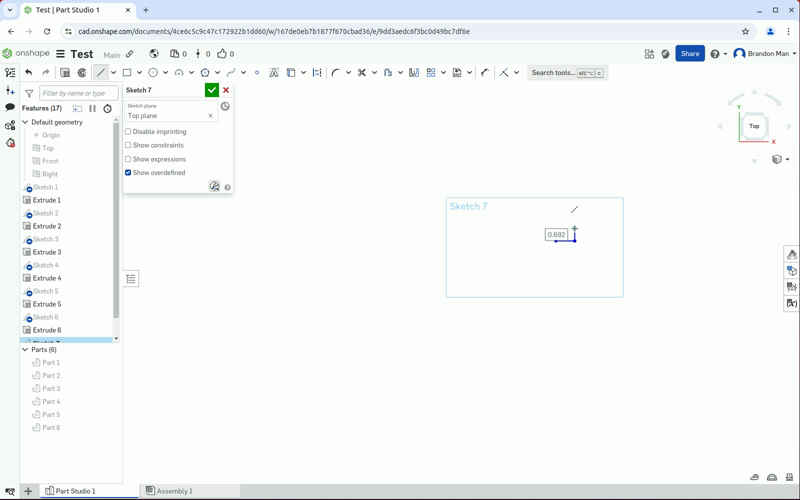
scroll(-6)
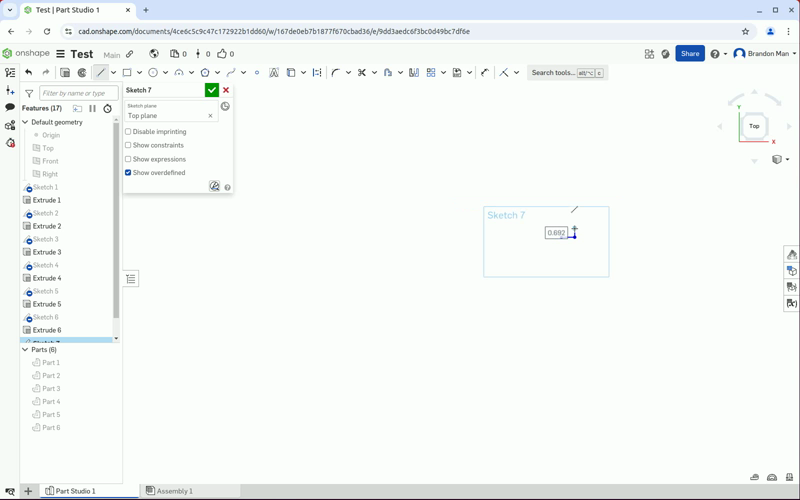
scroll(-6)
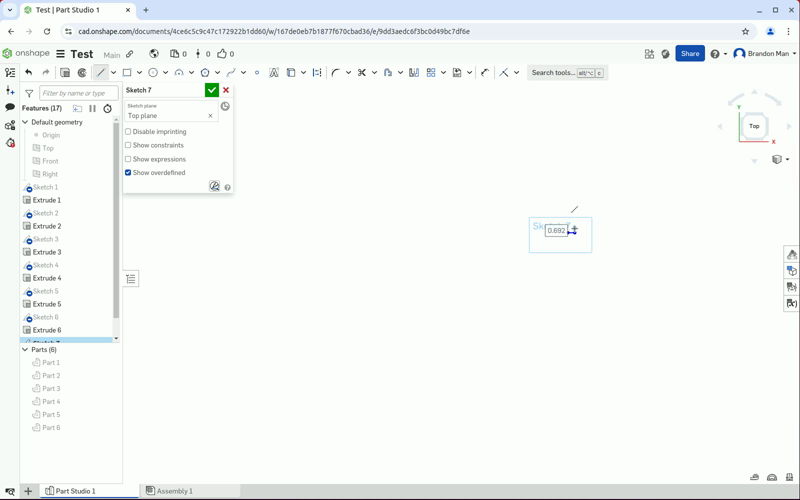
key_up(shift)
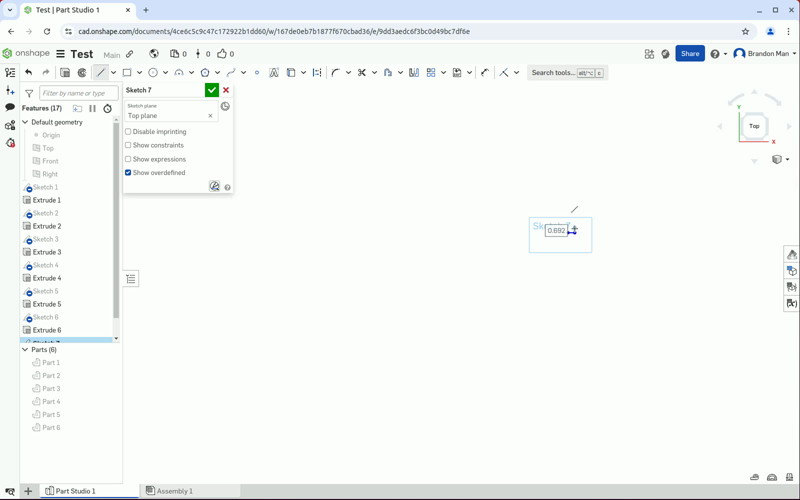
key_down(shift)
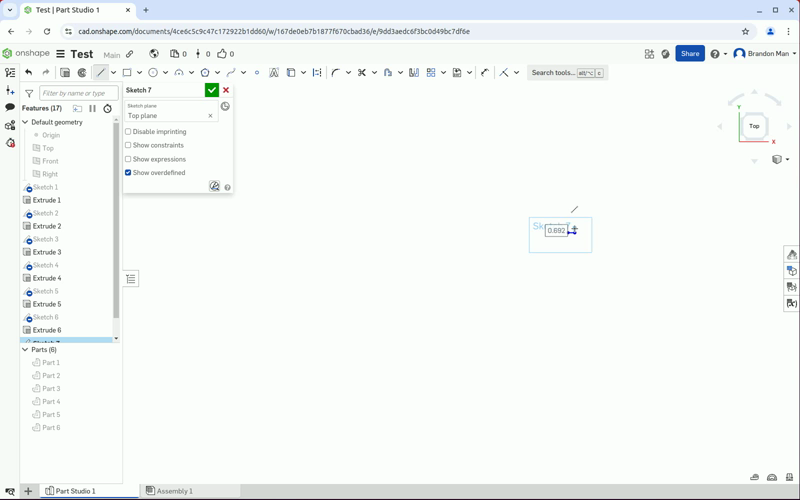
mouse_move(589, 228)
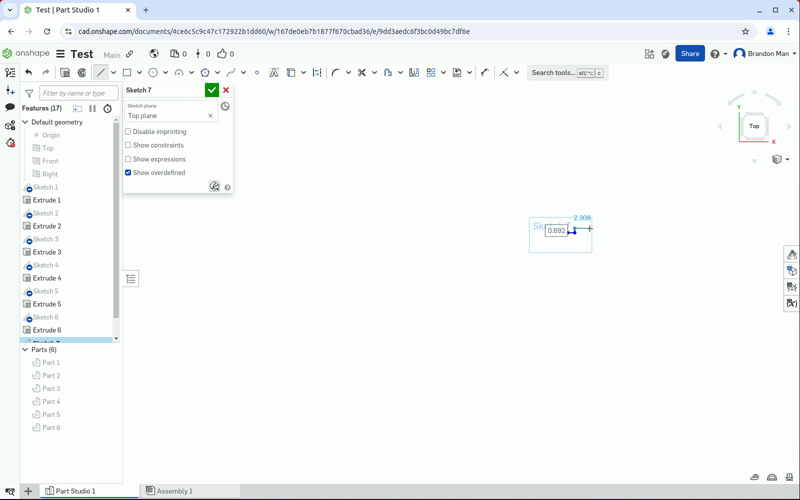
mouse_move(569, 228)
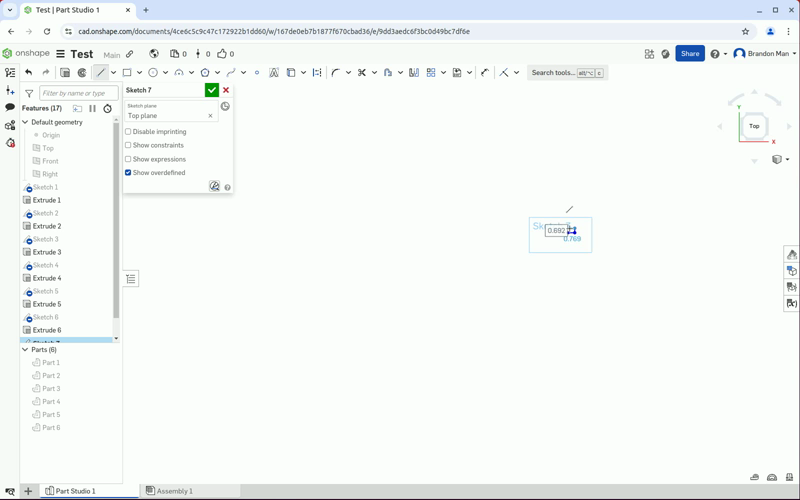
scroll(6)
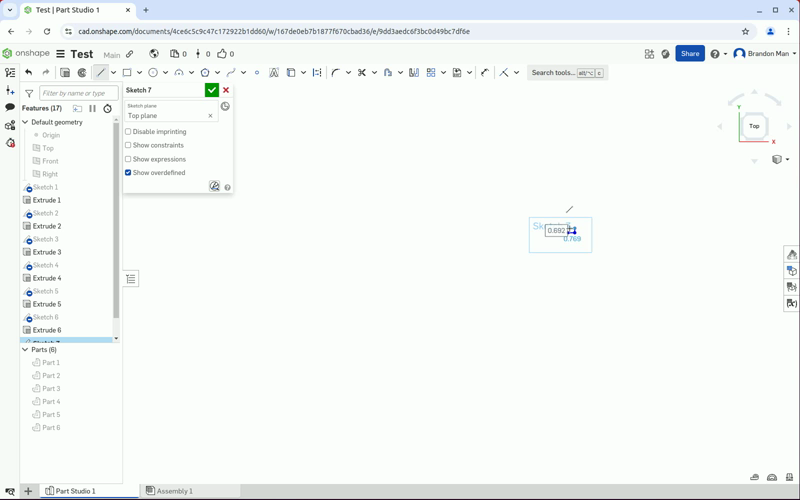
scroll(6)
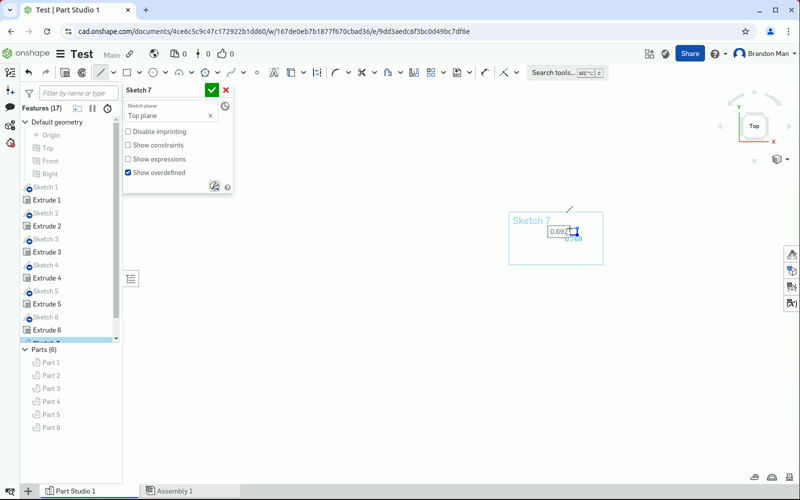
scroll(6)
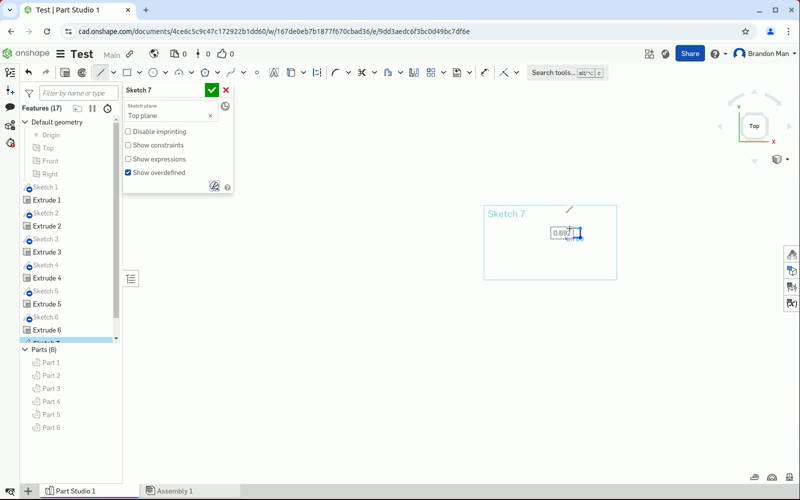
scroll(6)
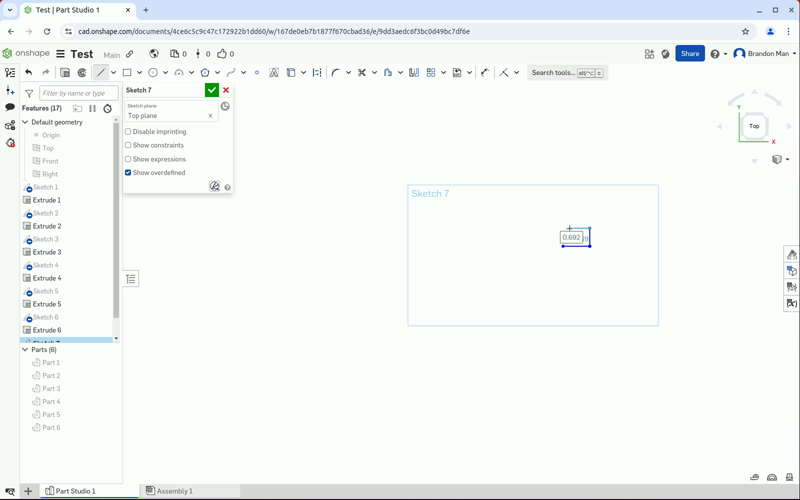
scroll(6)
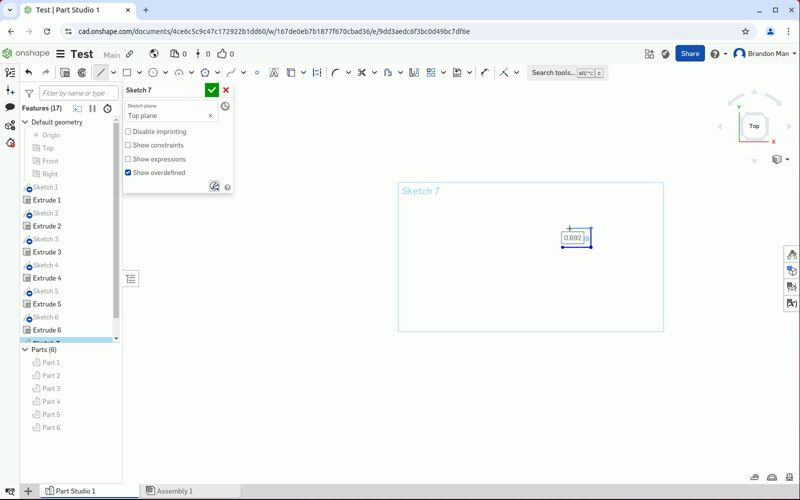
scroll(6)
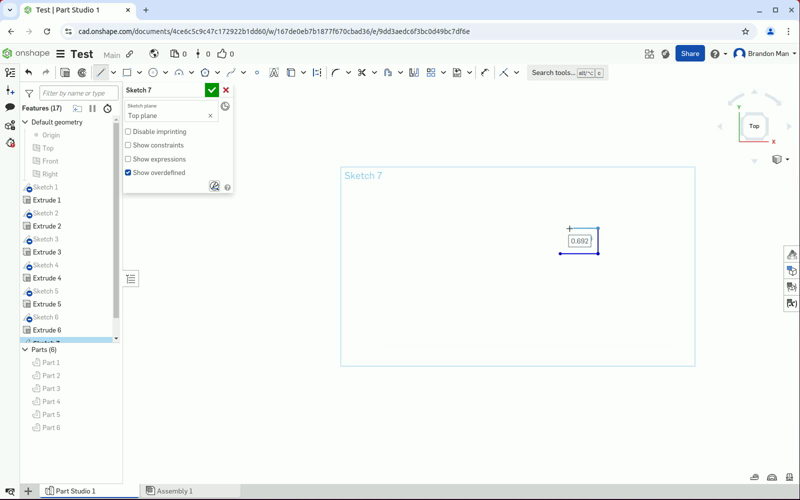
scroll(6)
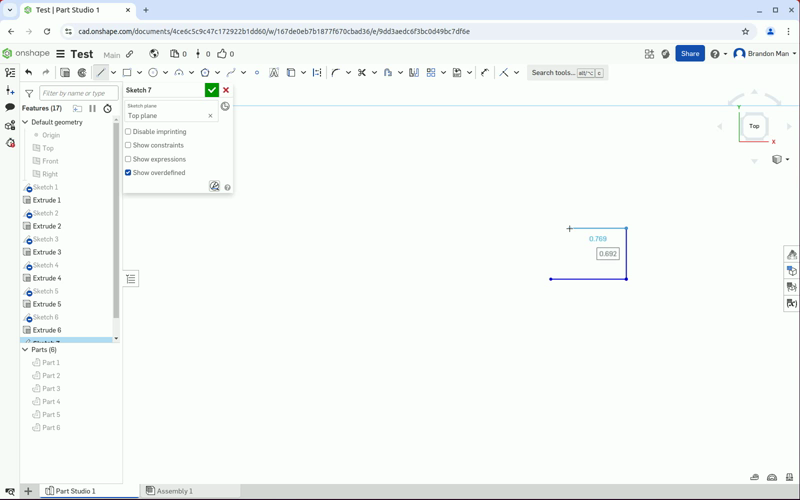
click(569, 228)
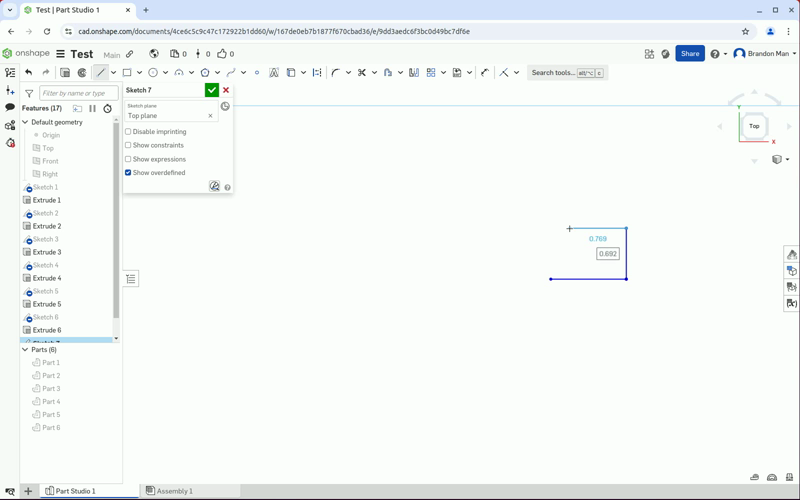
scroll(-6)
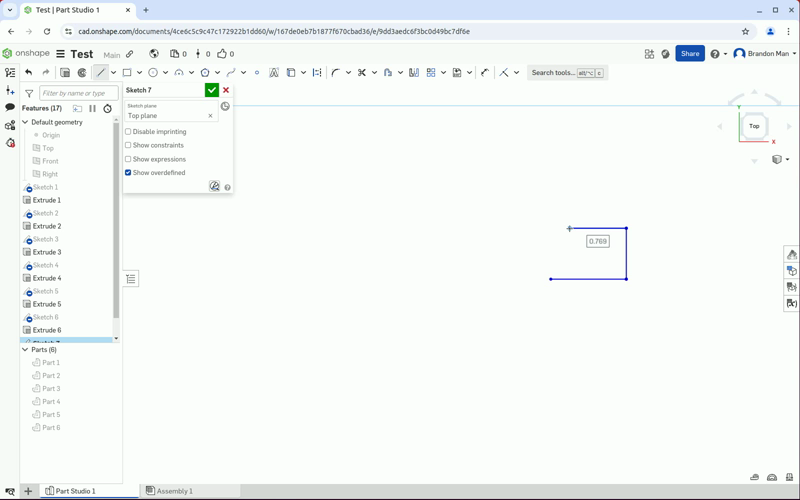
scroll(-6)
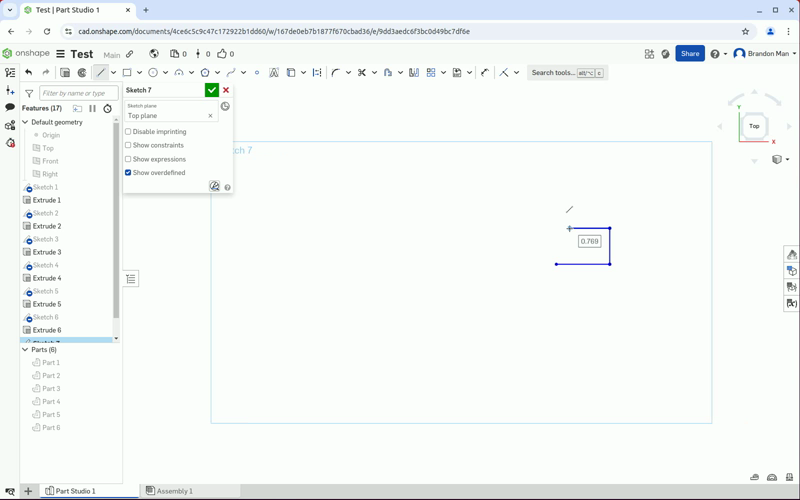
scroll(-6)
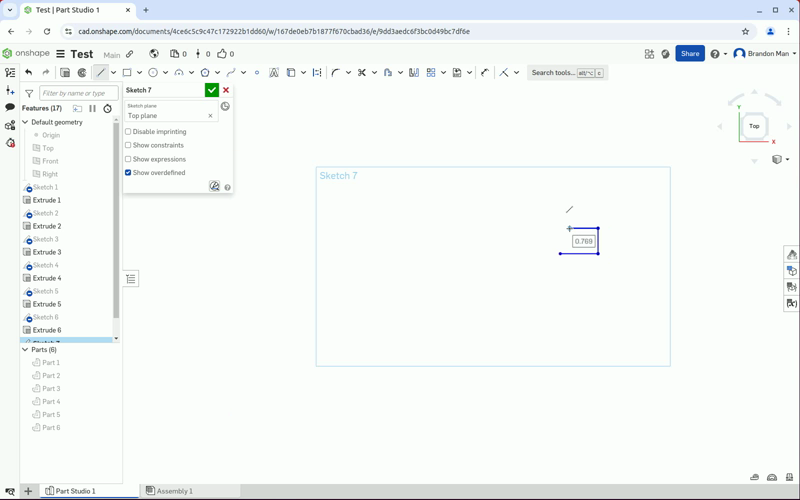
scroll(-6)
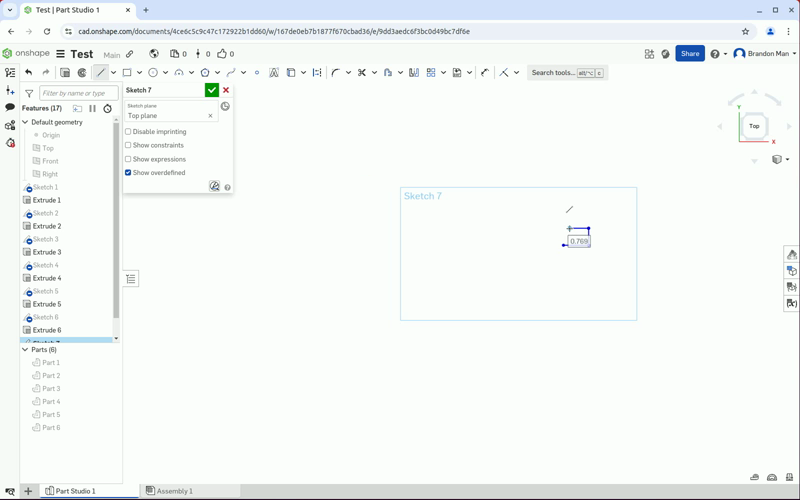
scroll(-6)
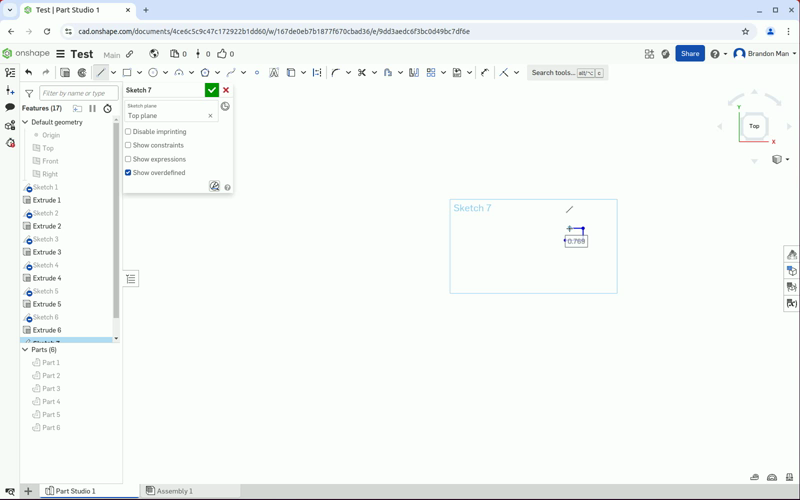
scroll(-6)
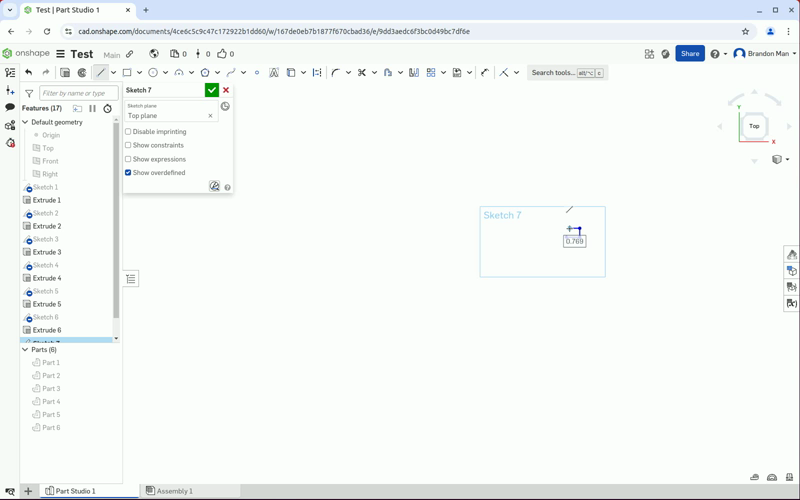
scroll(-6)
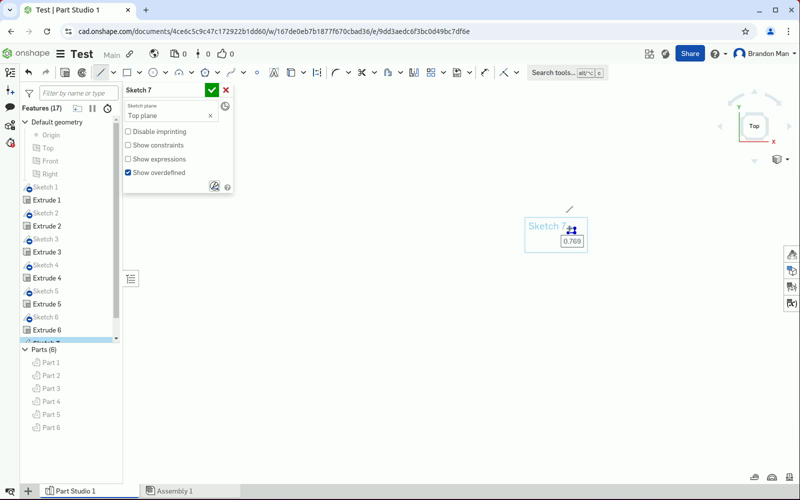
key_up(shift)
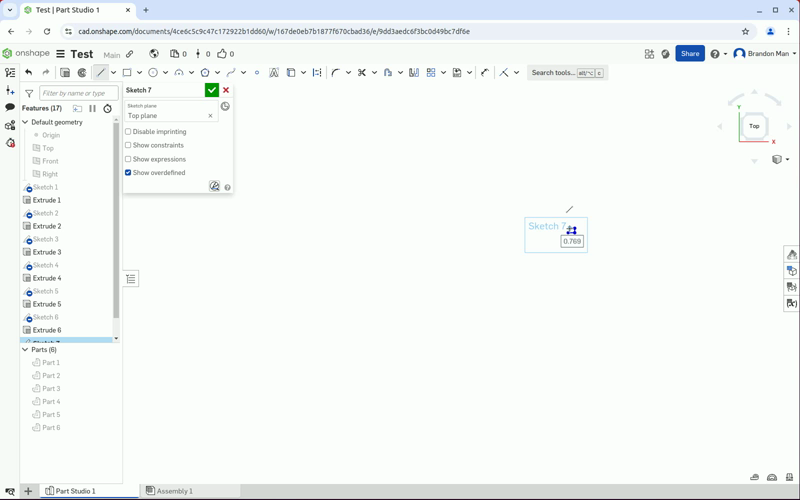
mouse_move(589, 228)
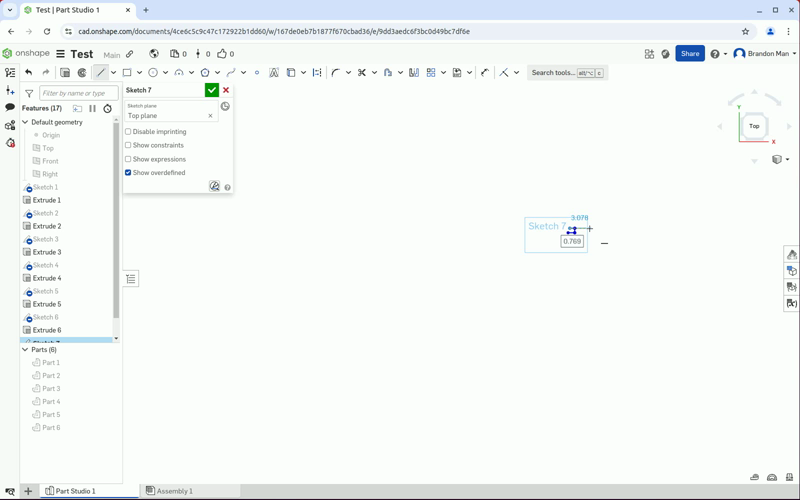
key_down(shift)
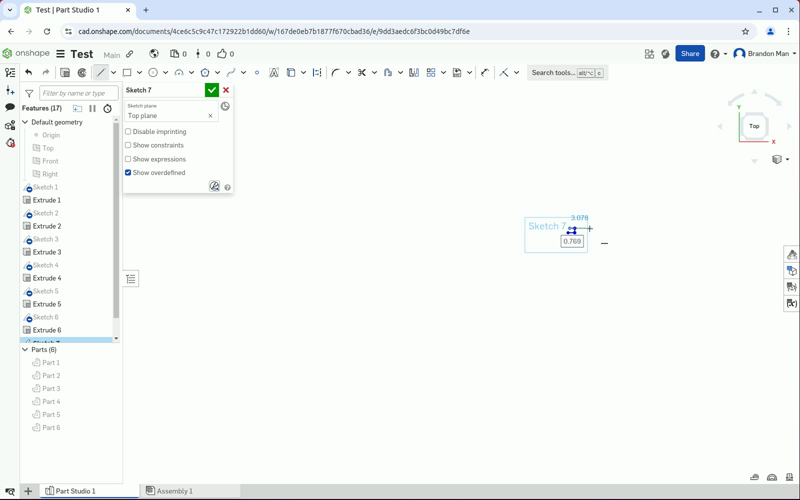
mouse_move(569, 232)
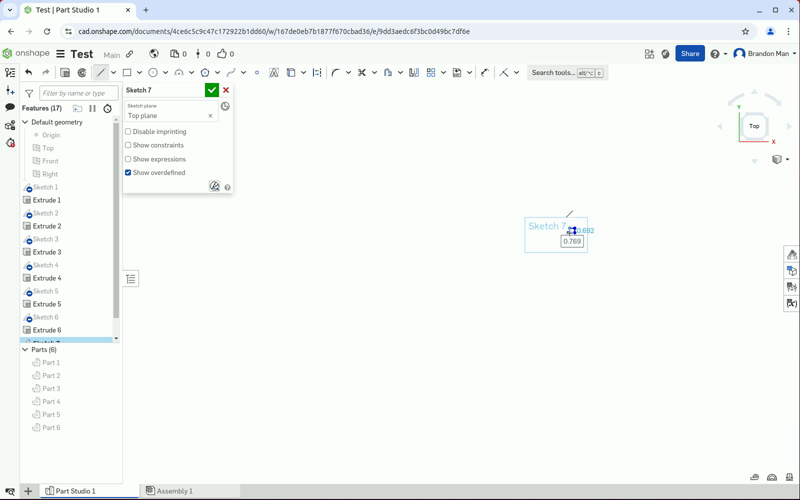
scroll(6)
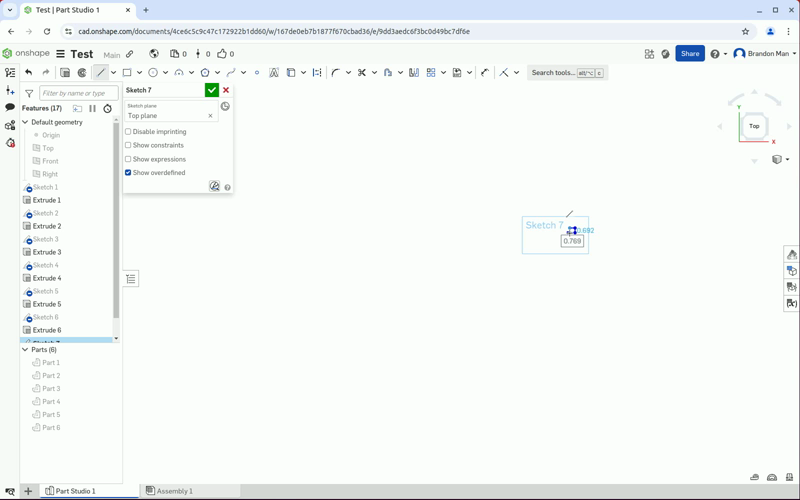
scroll(6)
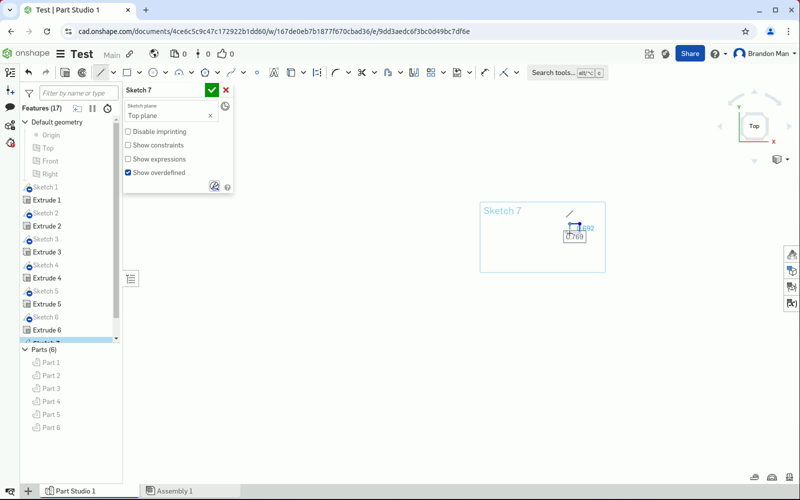
scroll(6)
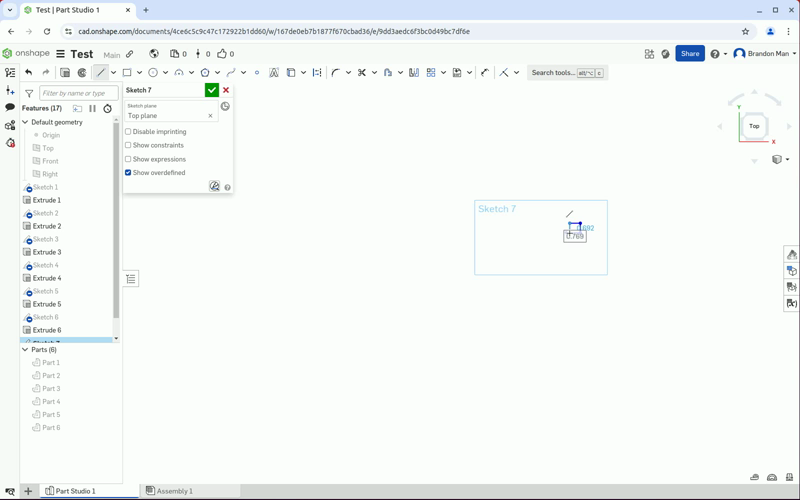
scroll(6)
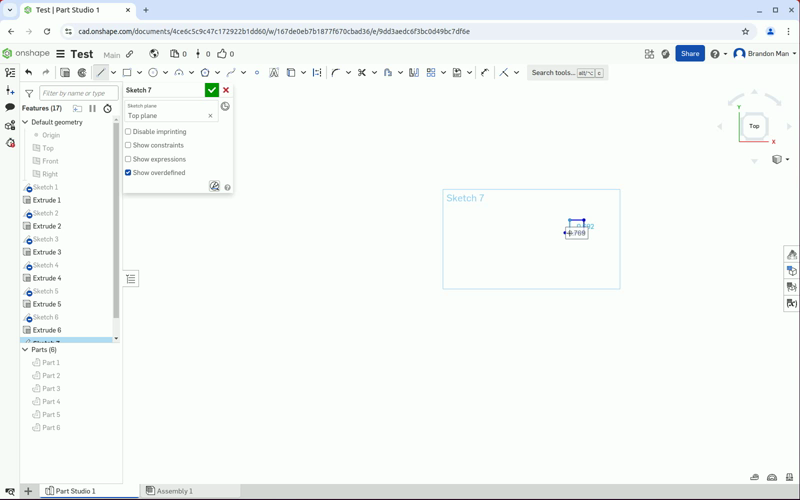
scroll(6)
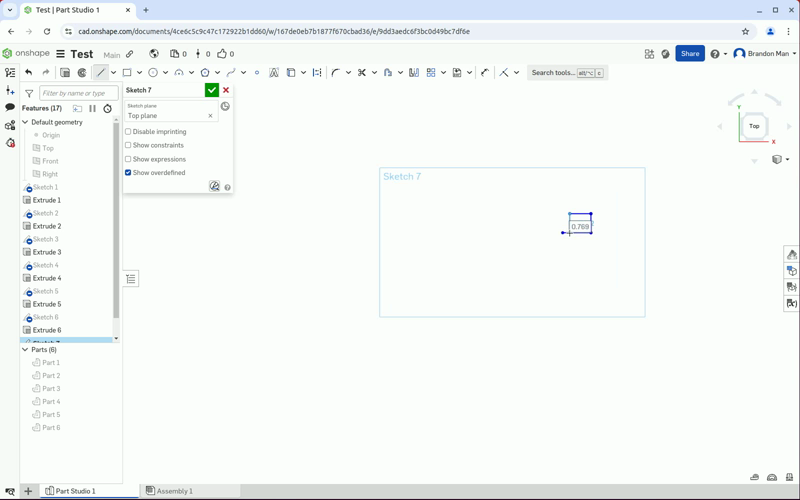
scroll(6)
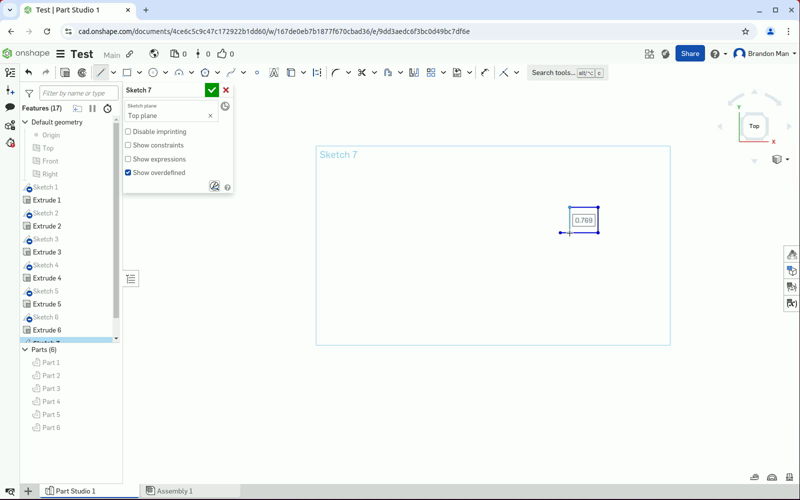
scroll(6)
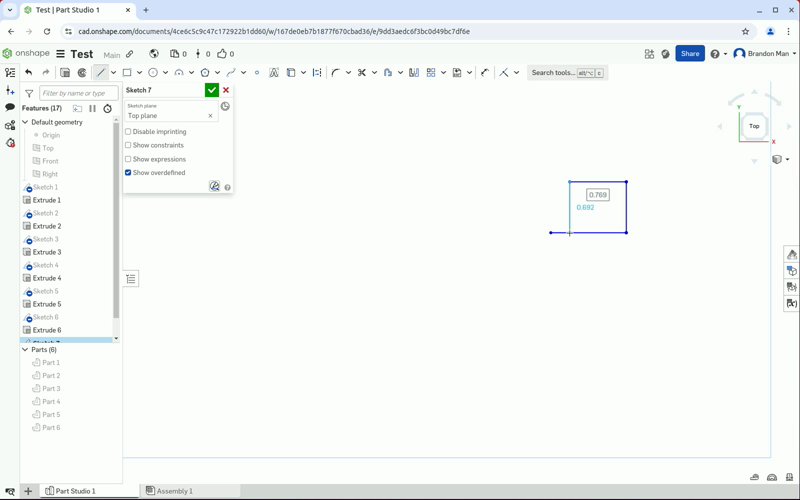
key_up(shift)
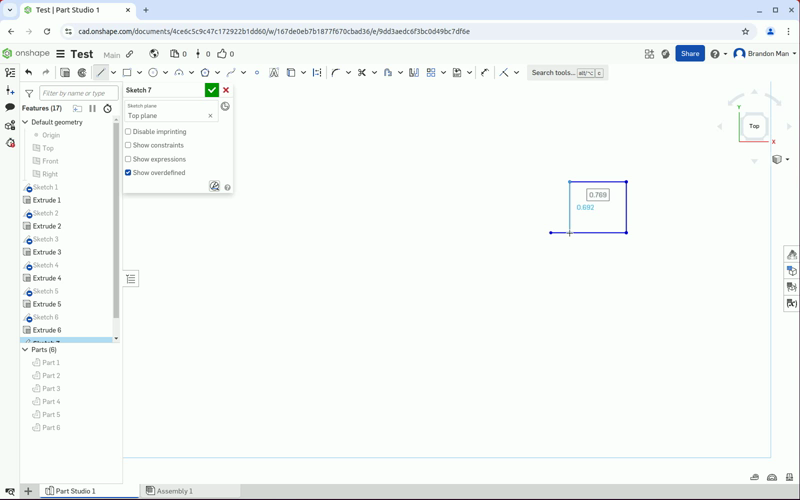
click(569, 232)
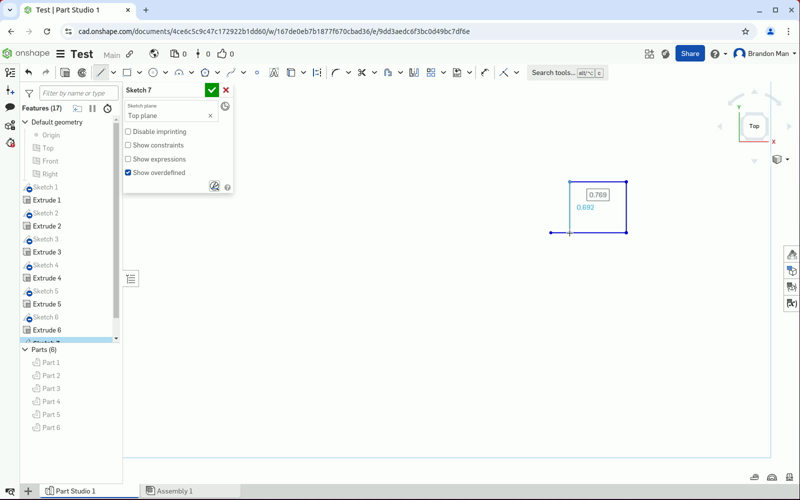
scroll(-6)
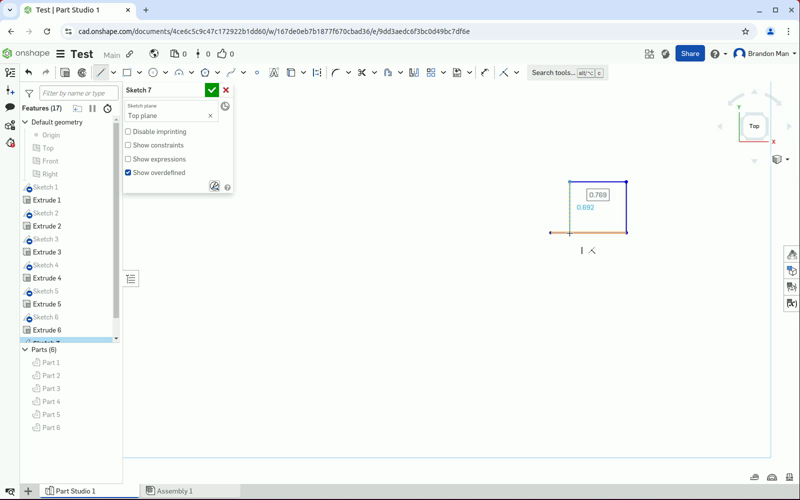
scroll(-6)
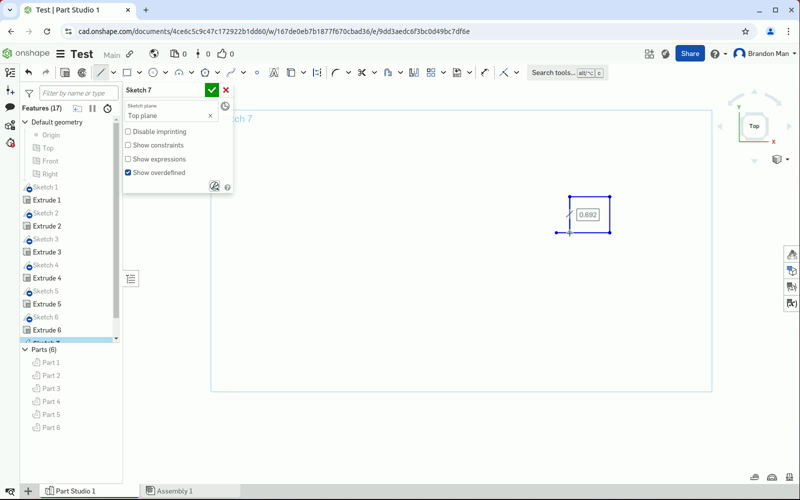
scroll(-6)
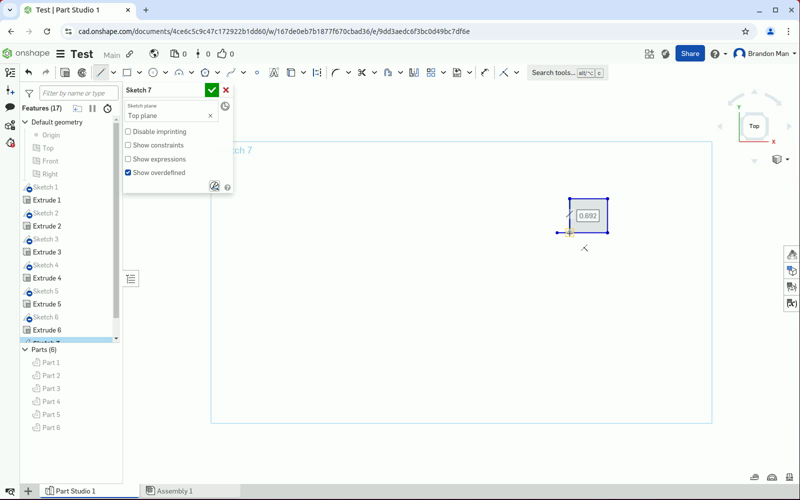
scroll(-6)
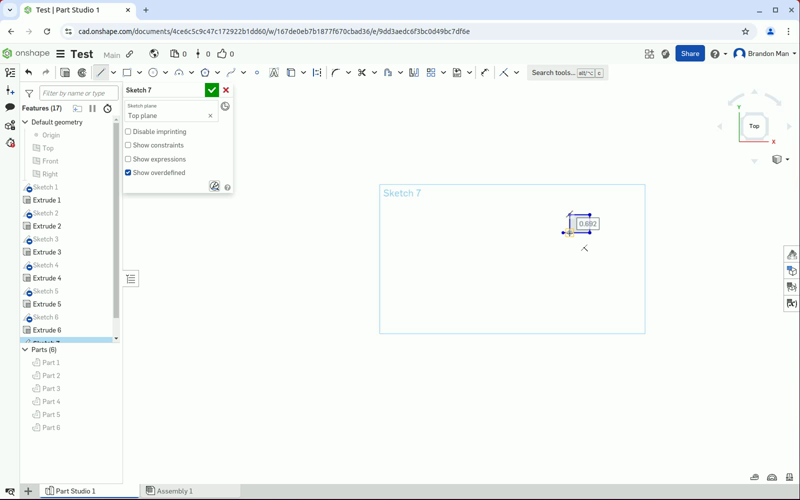
scroll(-6)
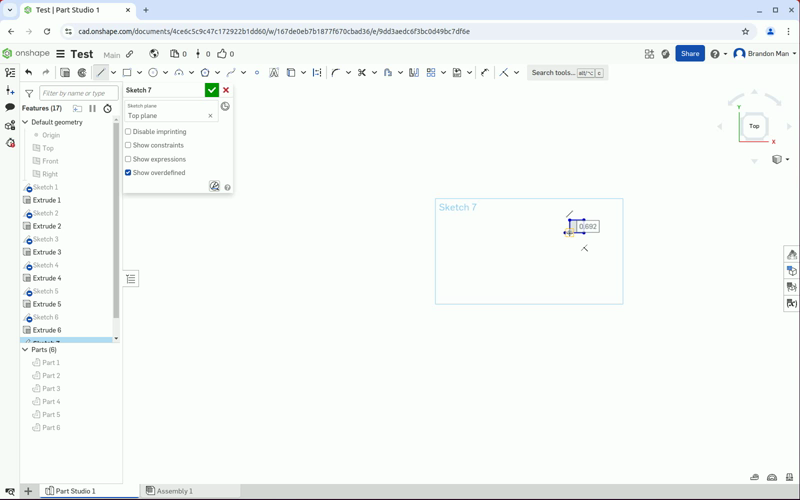
scroll(-6)
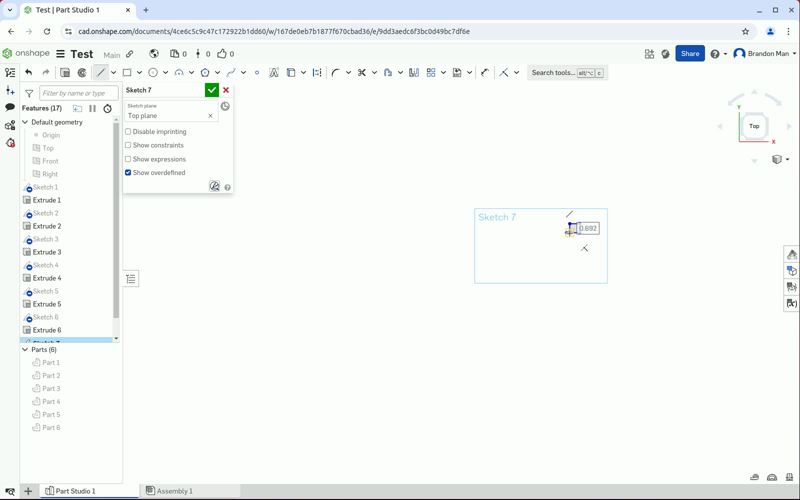
scroll(-6)
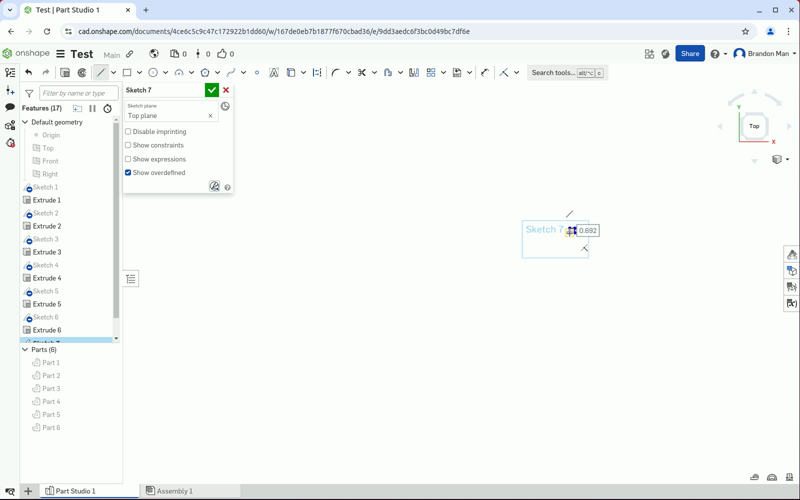
key(esc)
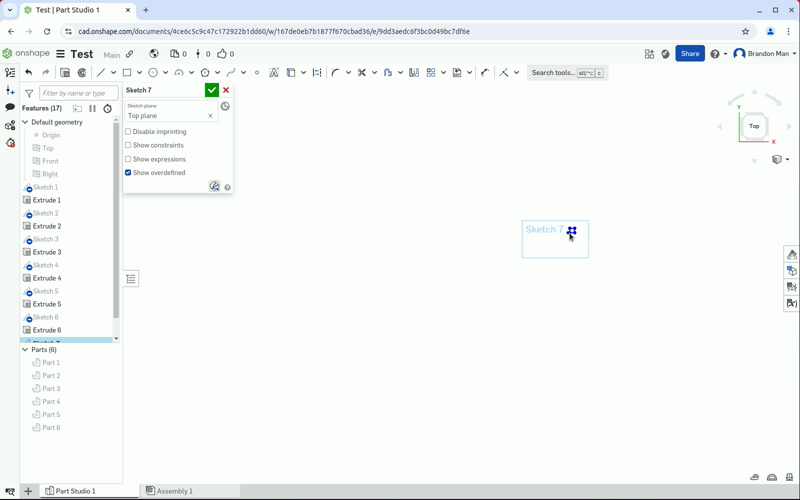
mouse_move(570, 229)
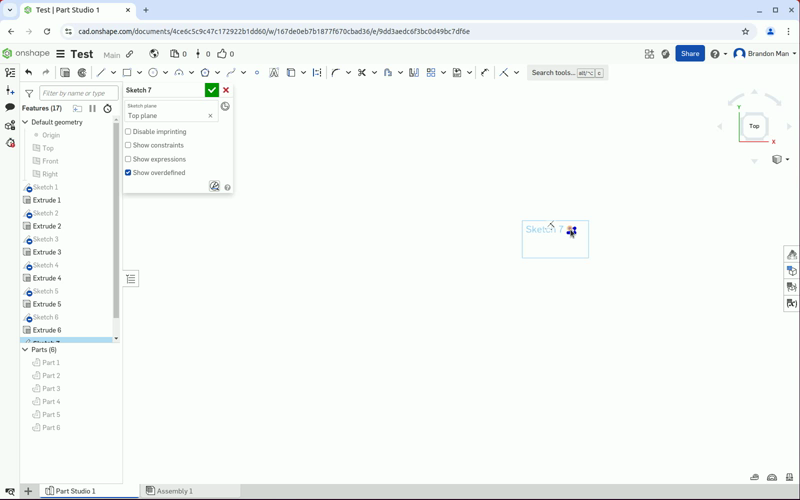
scroll(6)
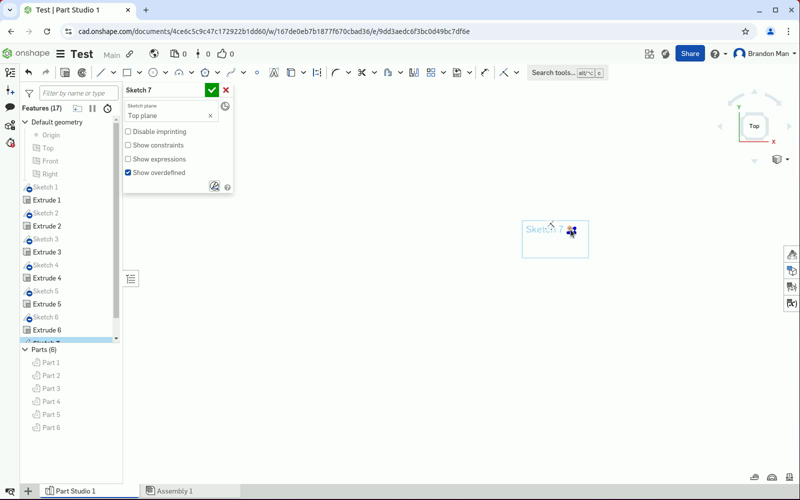
scroll(6)
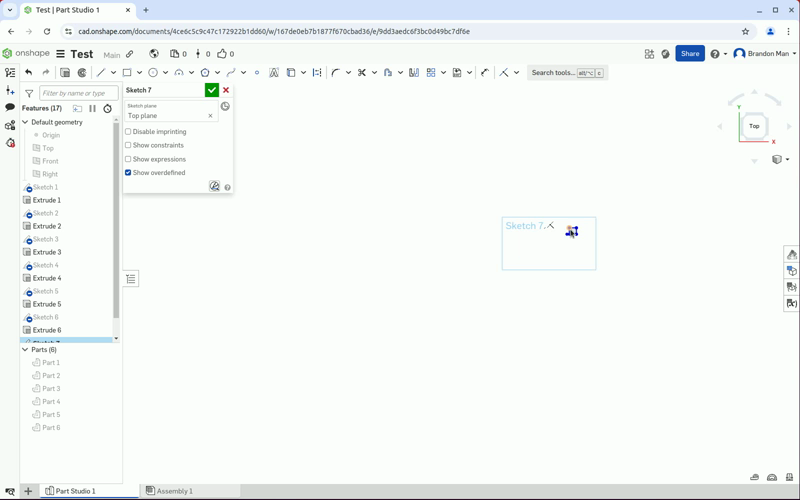
scroll(6)
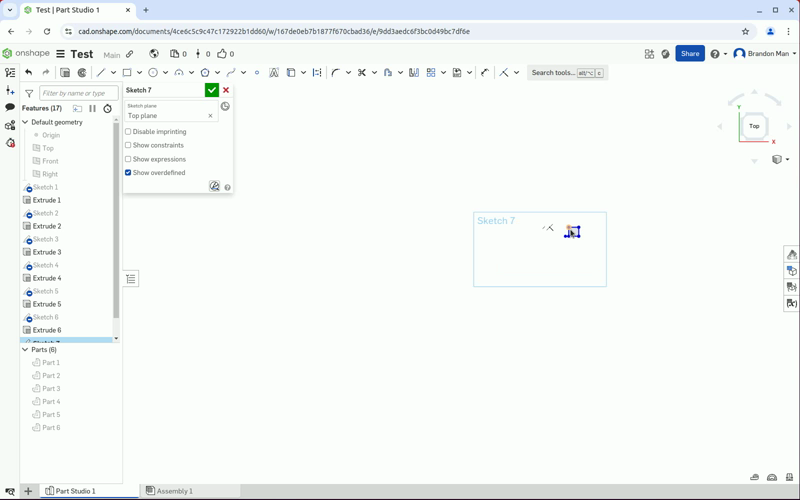
scroll(6)
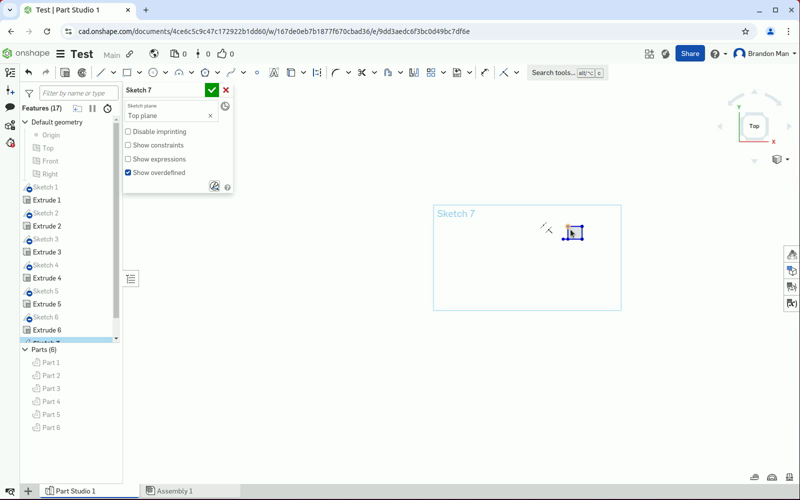
scroll(6)
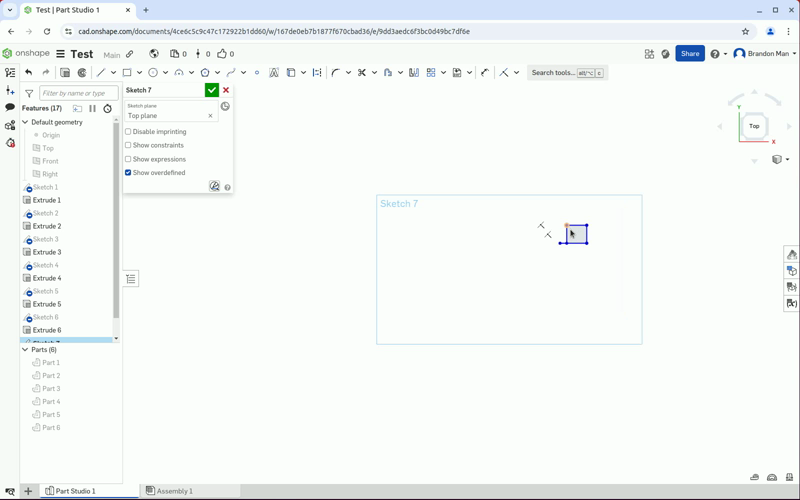
scroll(6)
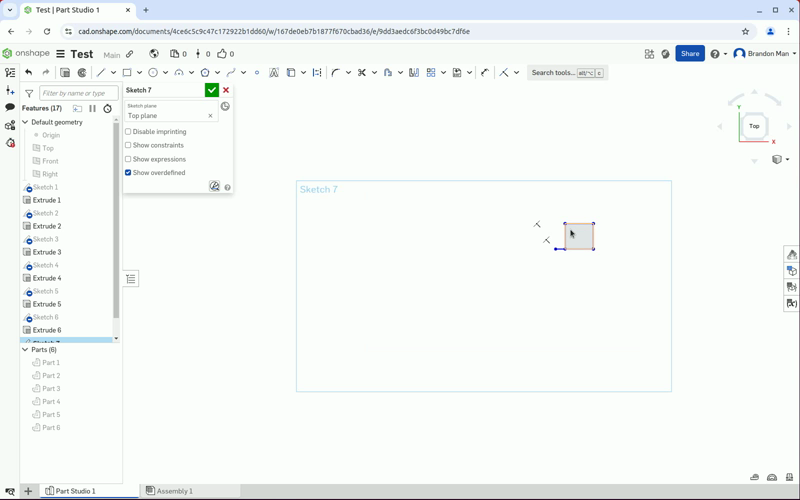
scroll(6)
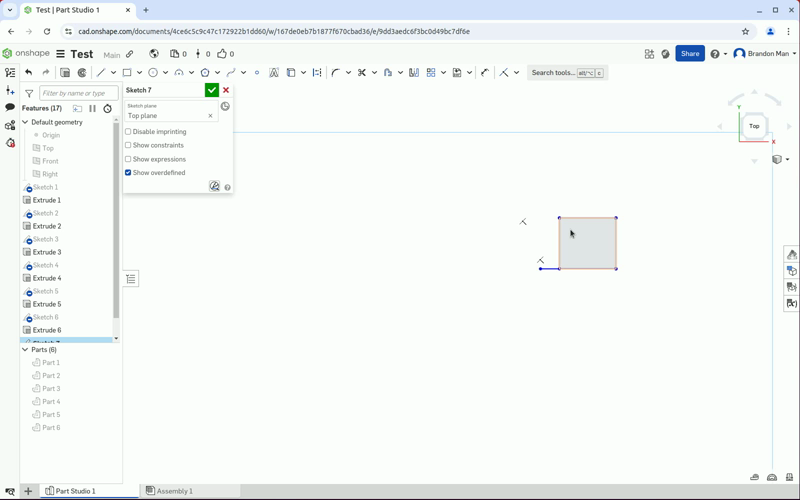
click(570, 229)
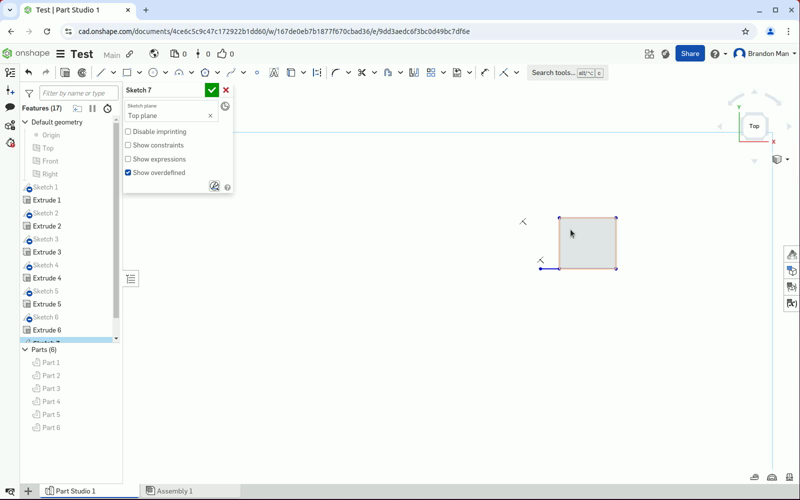
scroll(-6)
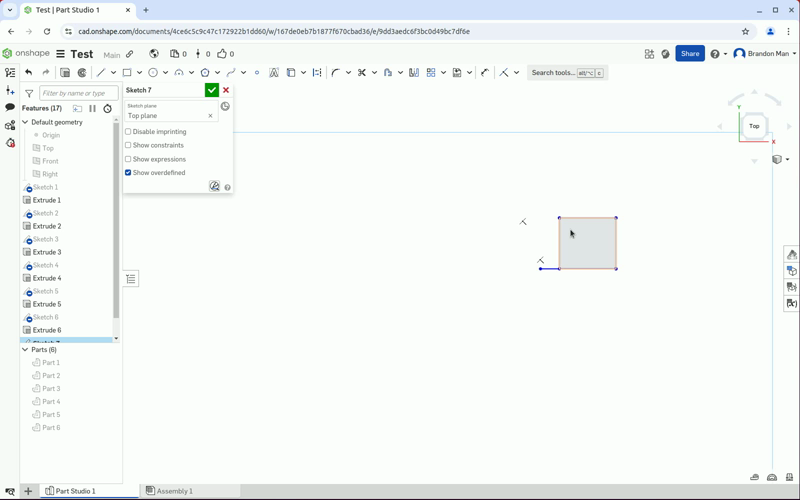
scroll(-6)
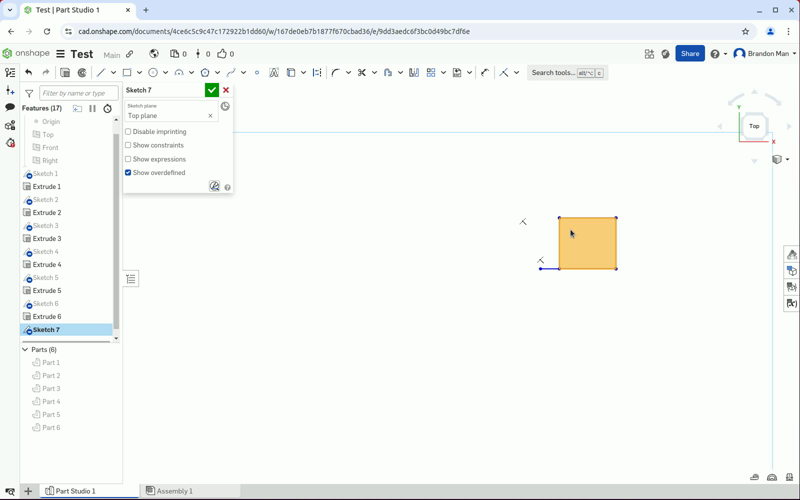
scroll(-6)
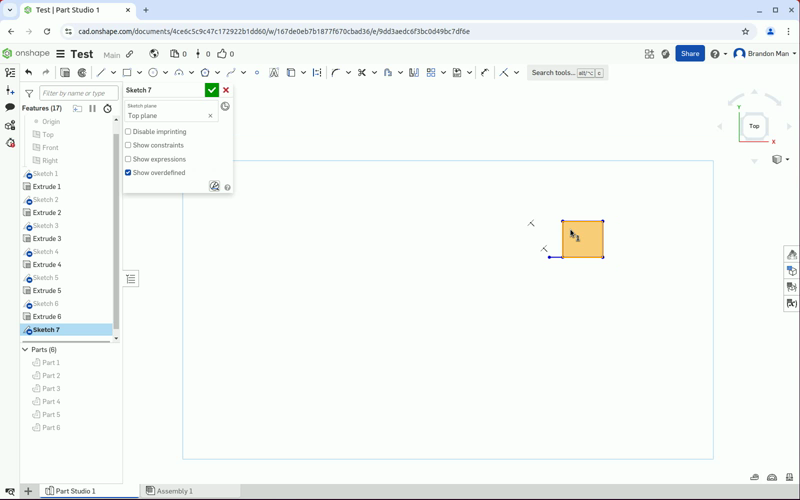
scroll(-6)
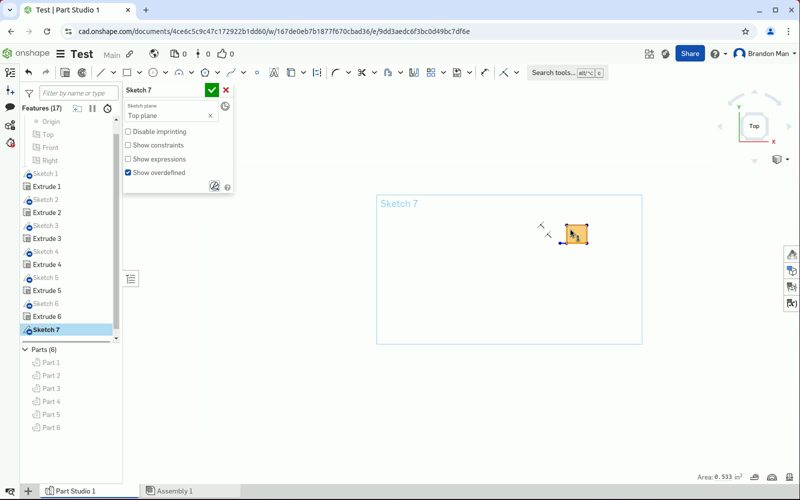
scroll(-6)
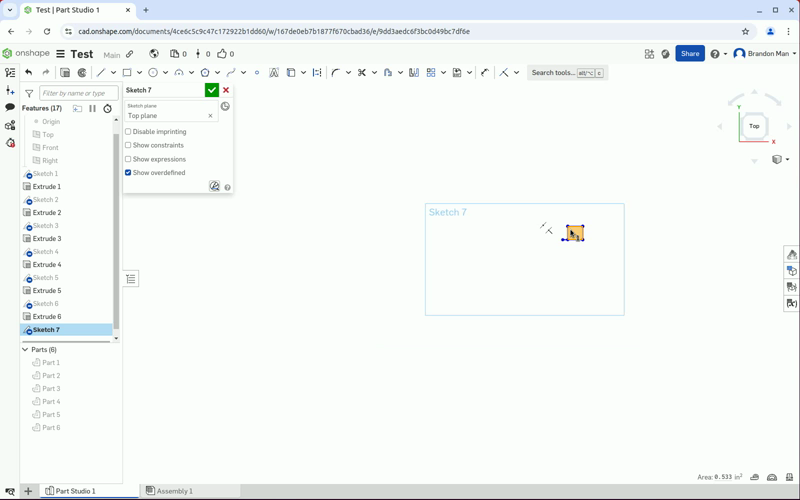
scroll(-6)
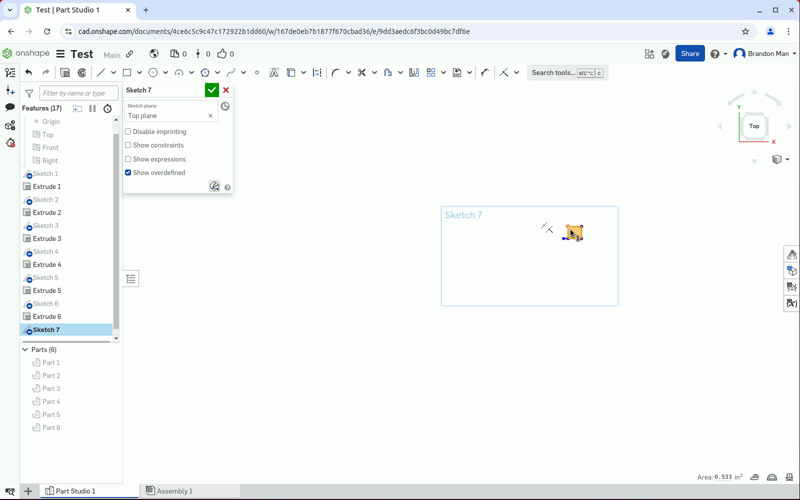
scroll(-6)
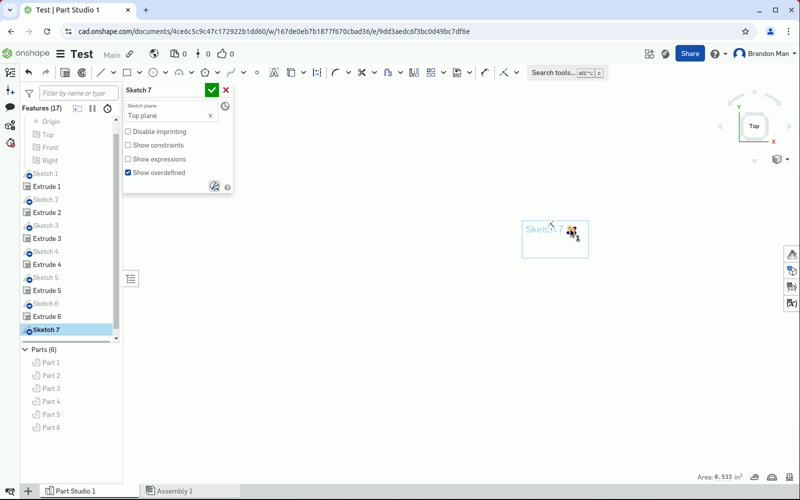
mouse_move(73, 352)
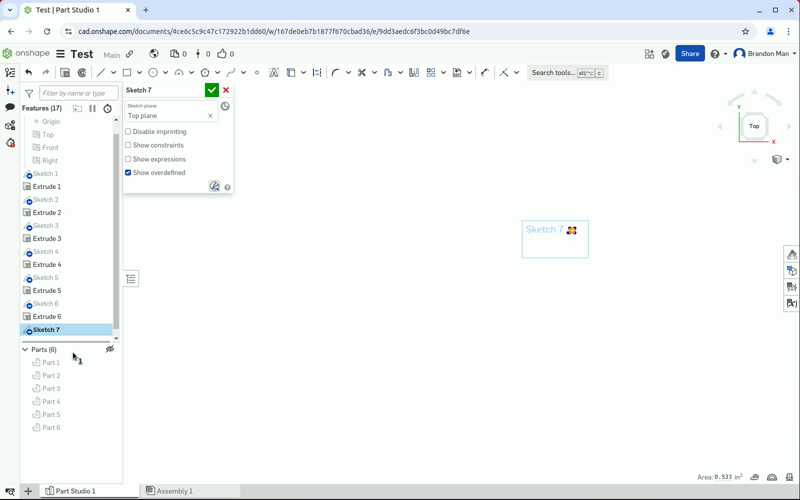
key(shift+y)
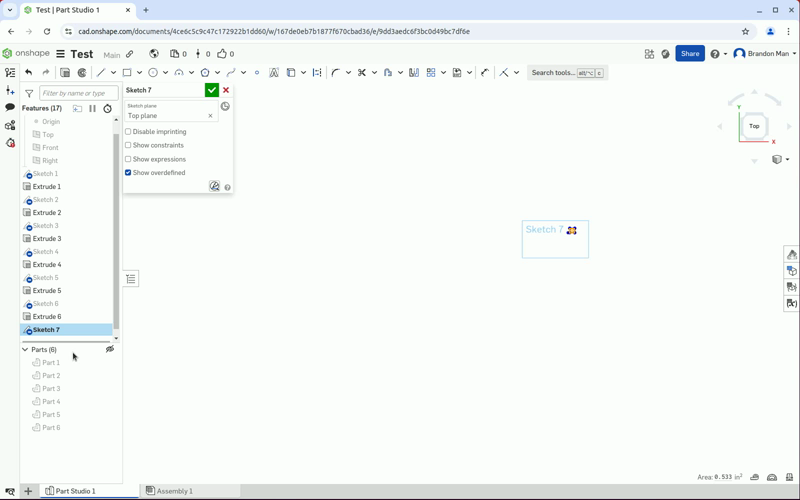
key(shift+e)
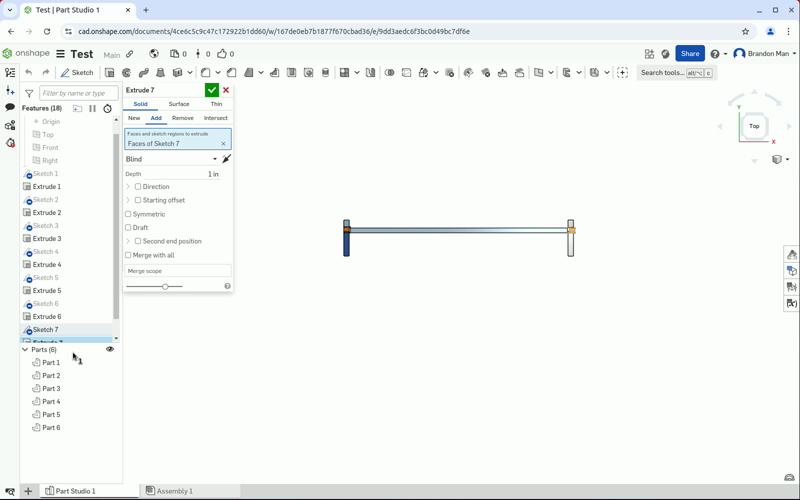
mouse_move(143, 106)
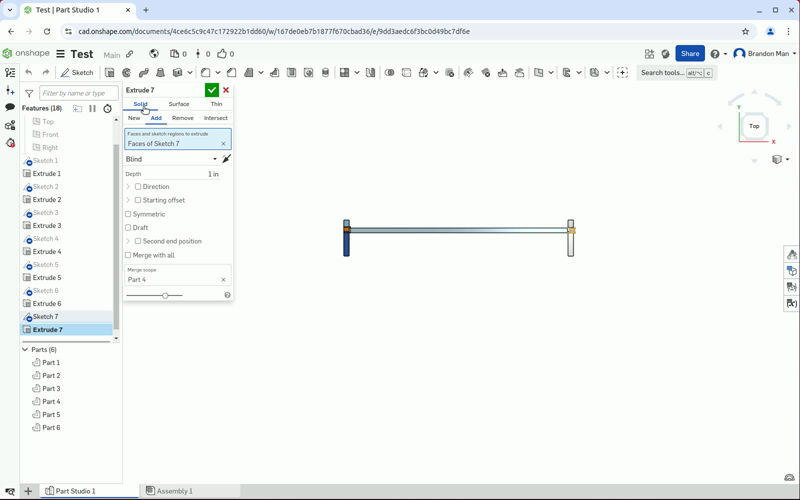
click(143, 106)
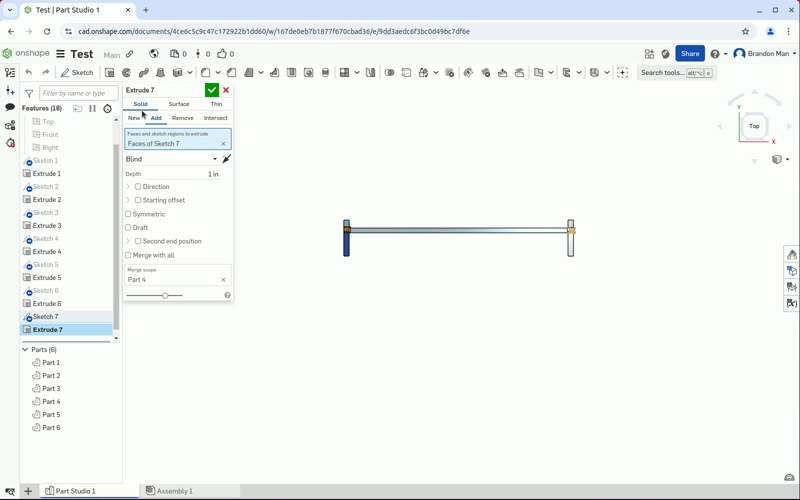
mouse_move(137, 120)
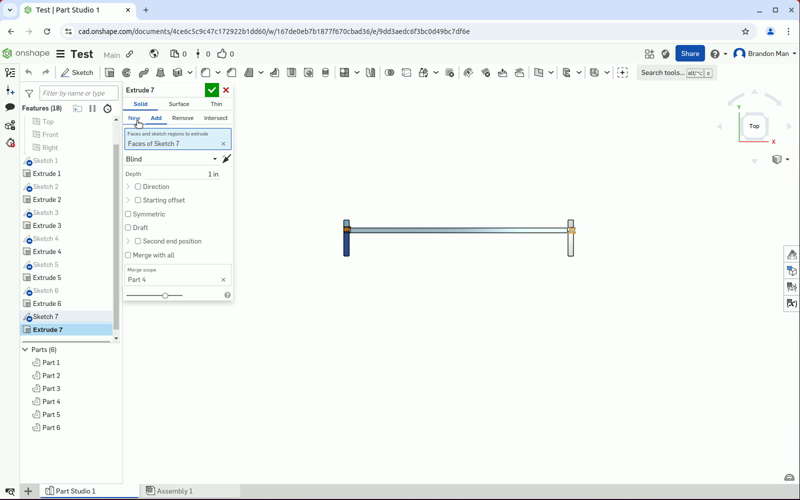
click(137, 120)
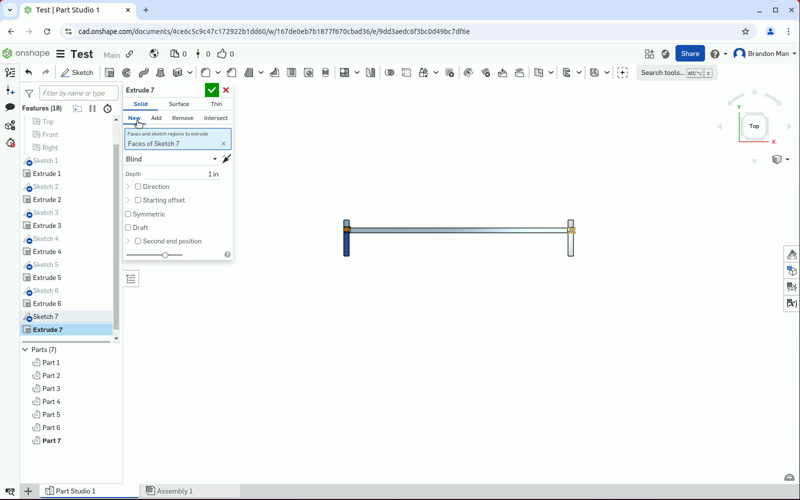
key(tab, 4)
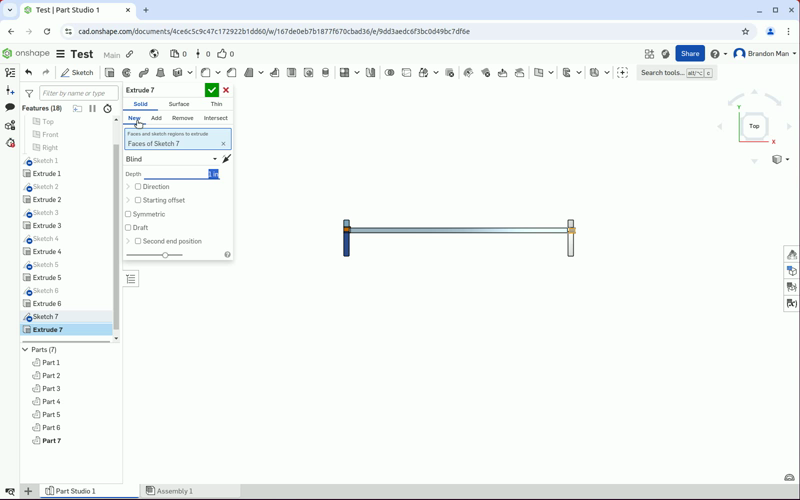
text(0.722)
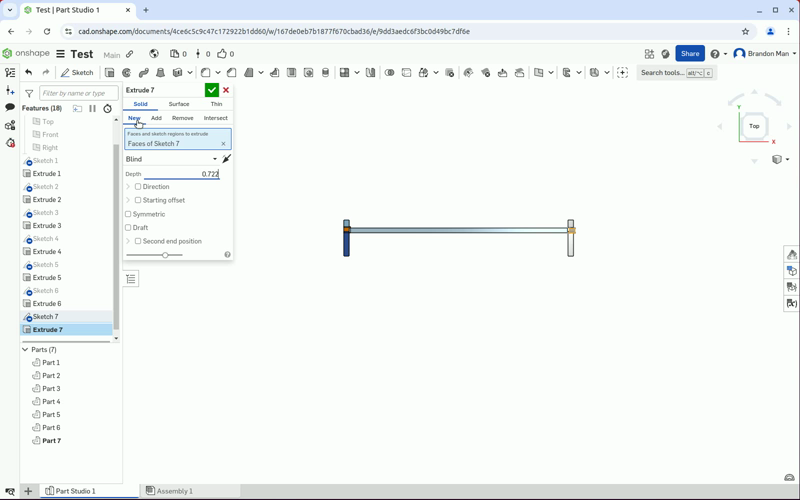
key(enter)
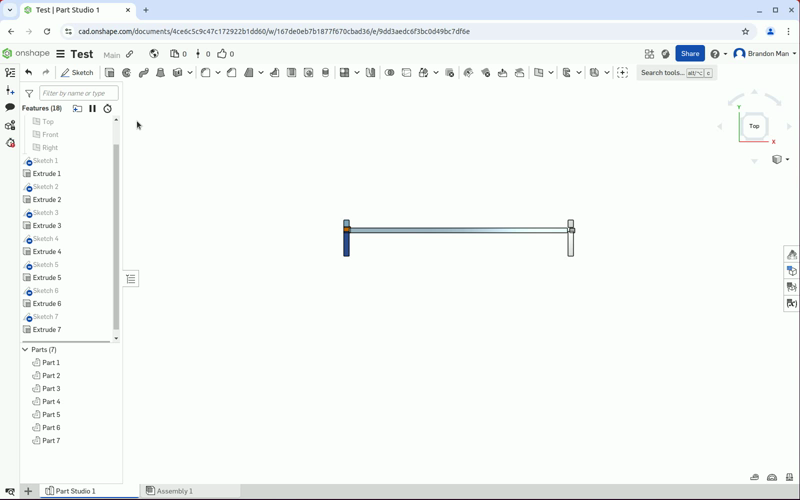
key(shift+h)
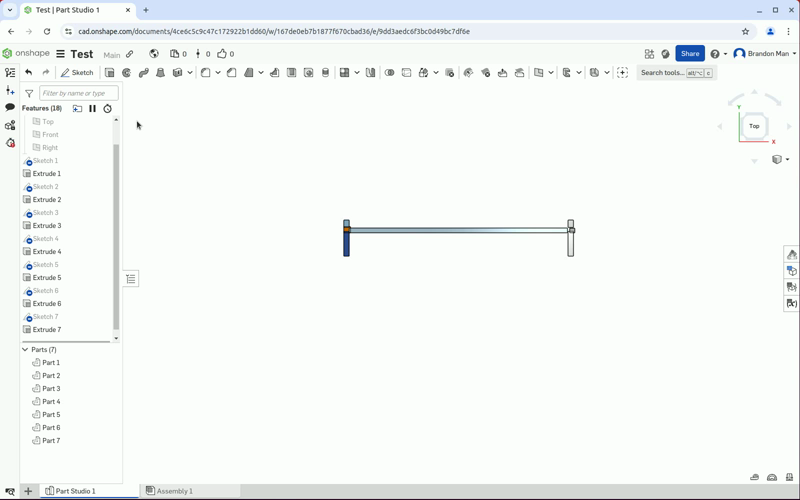
key(shift+h)
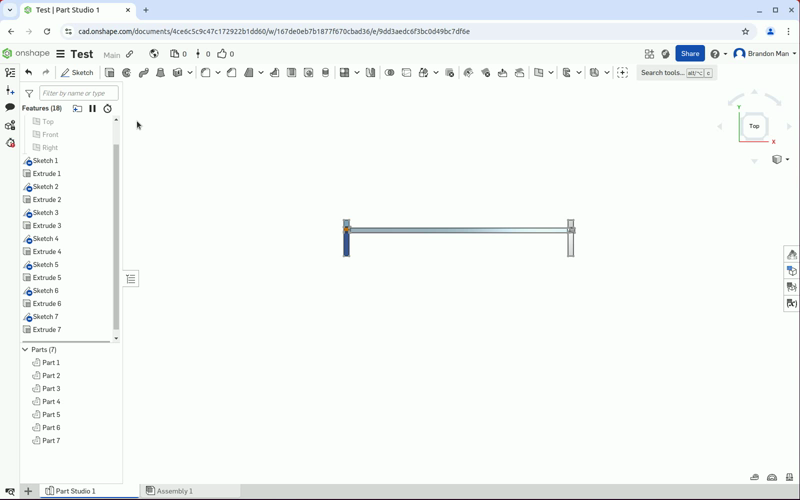
key(shift+7)
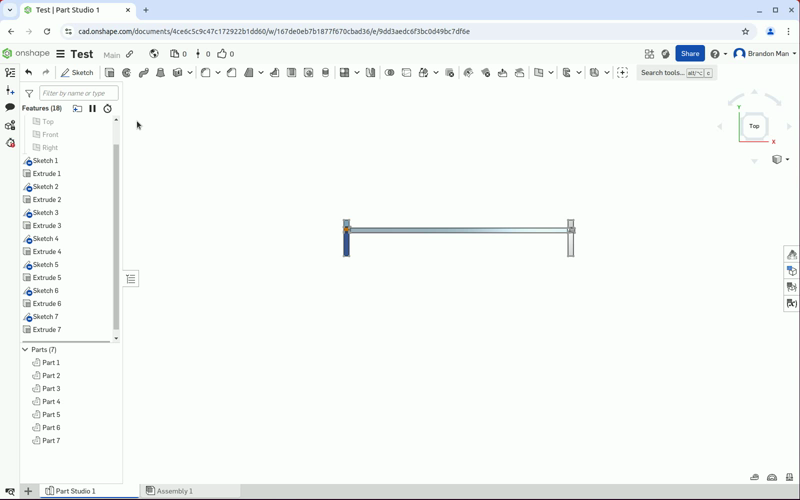
key(up, 3)
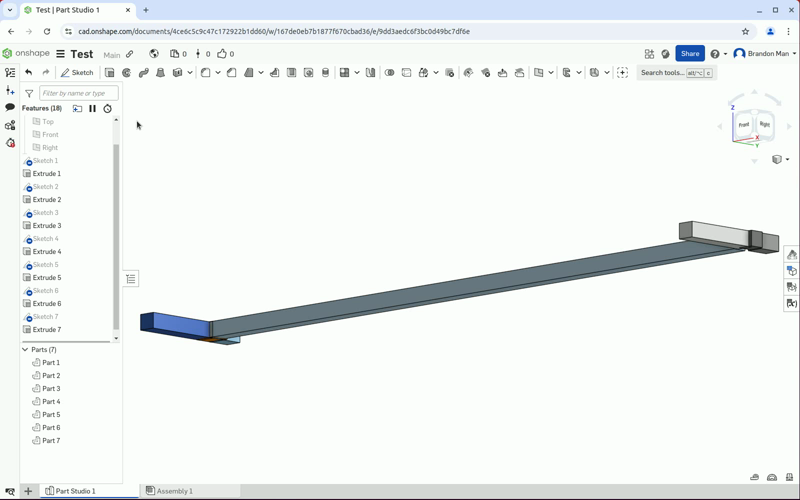
key(left, 3)
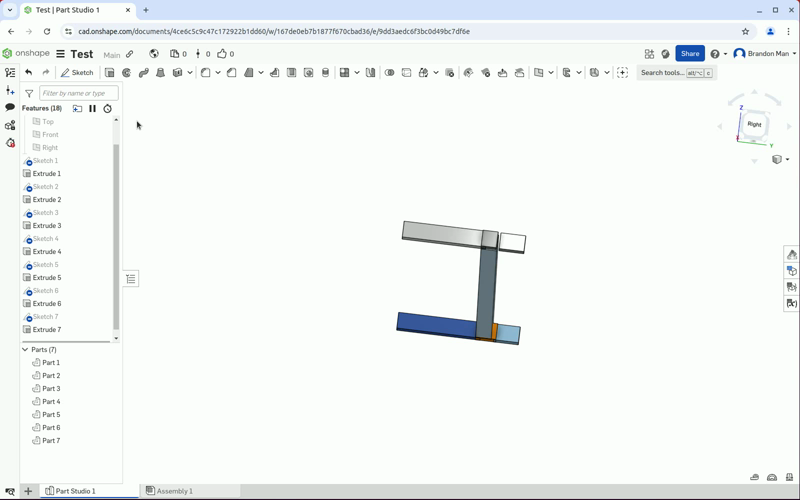
key(right, 3)
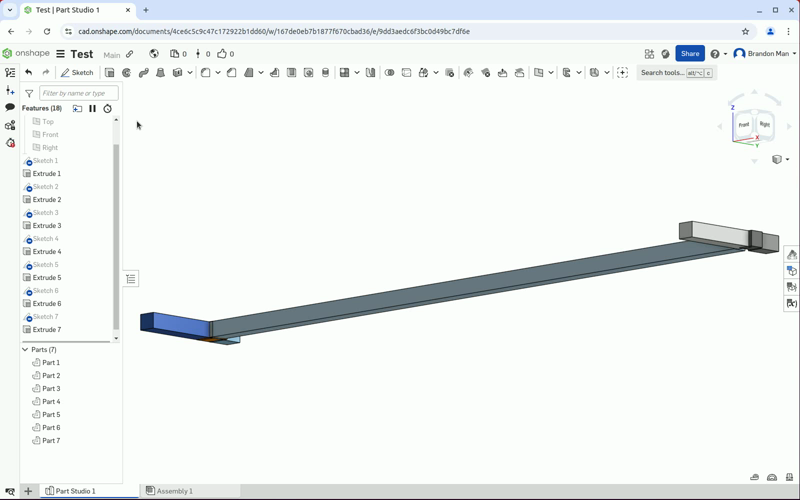
key(down, 3)
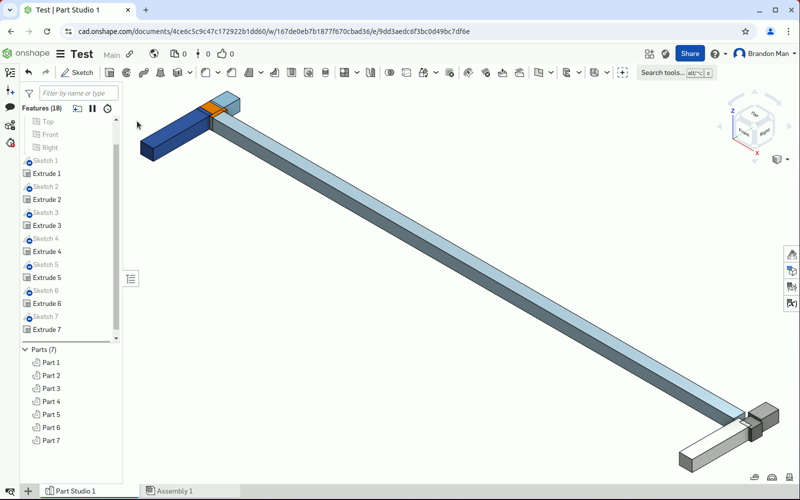
mouse_move(69, 163)
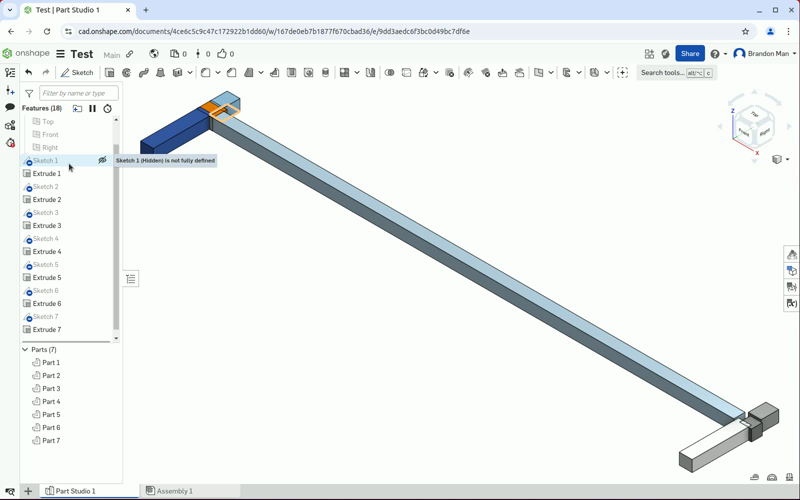
click(69, 163)